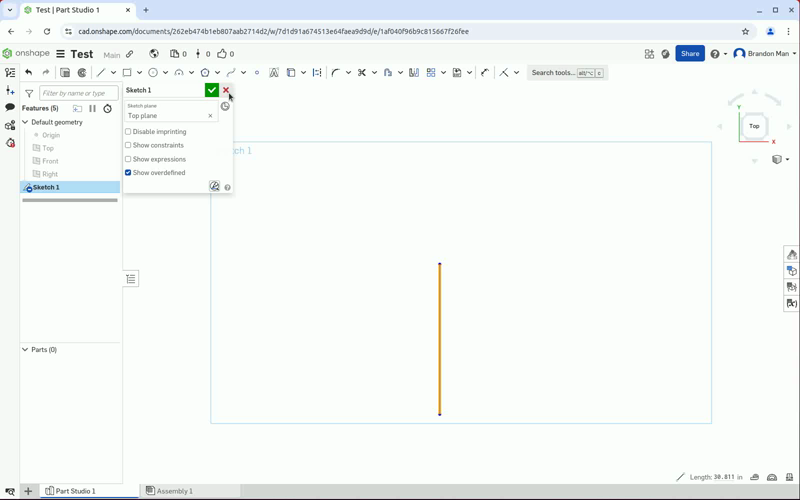
key(shift+h)
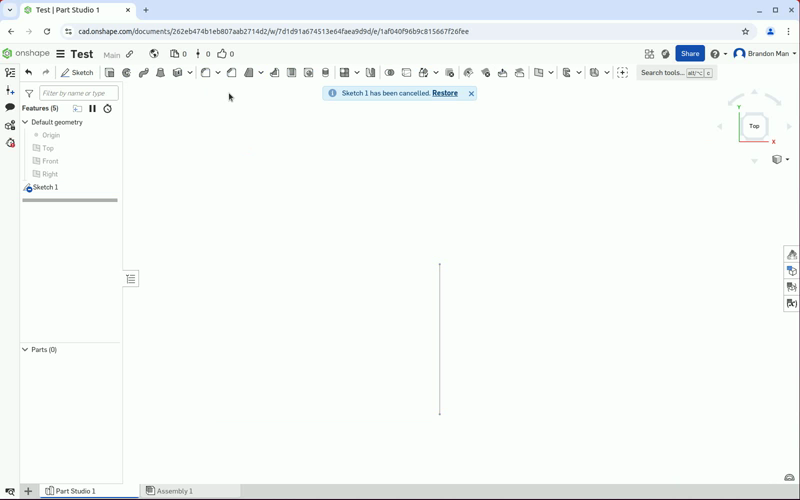
key(shift+s)
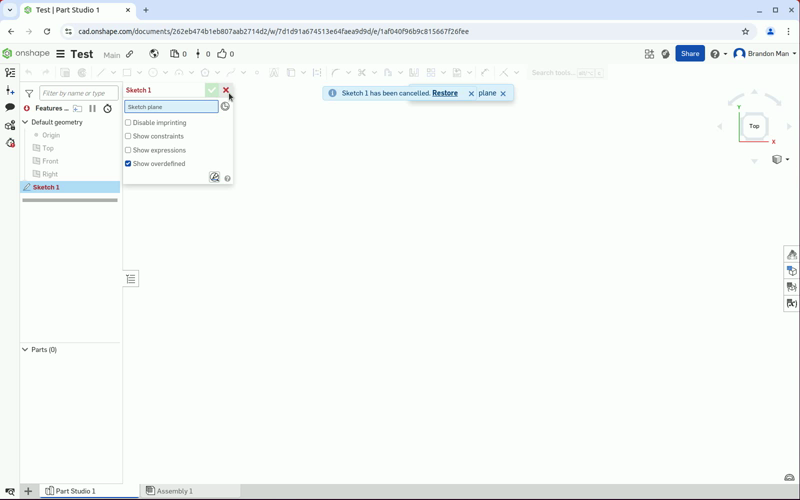
mouse_move(73, 150)
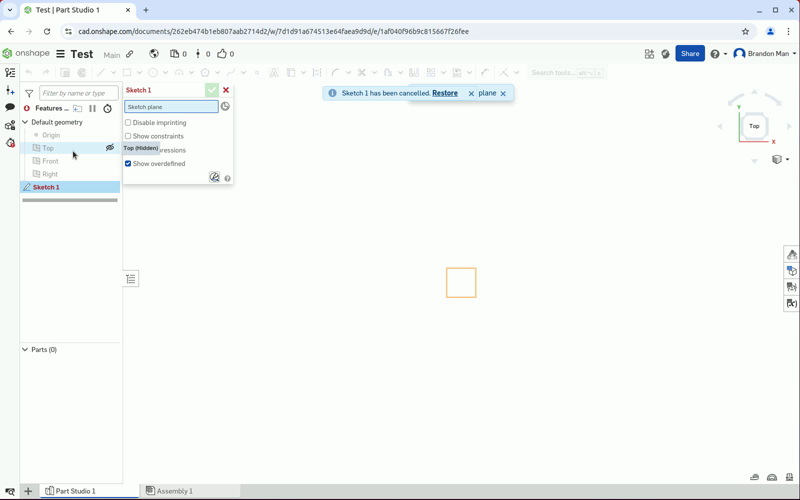
click(73, 150)
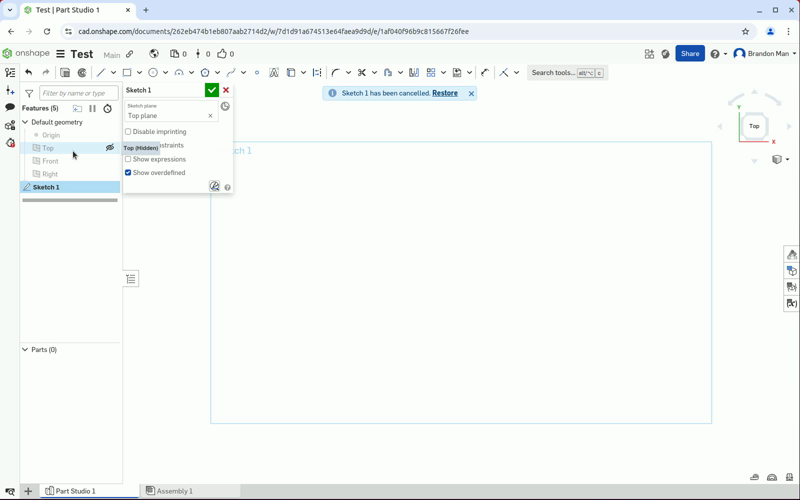
mouse_move(73, 352)
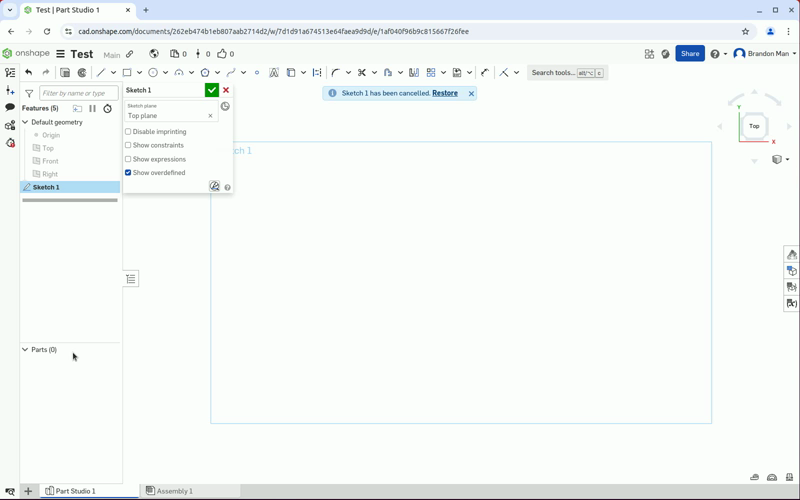
key(y)
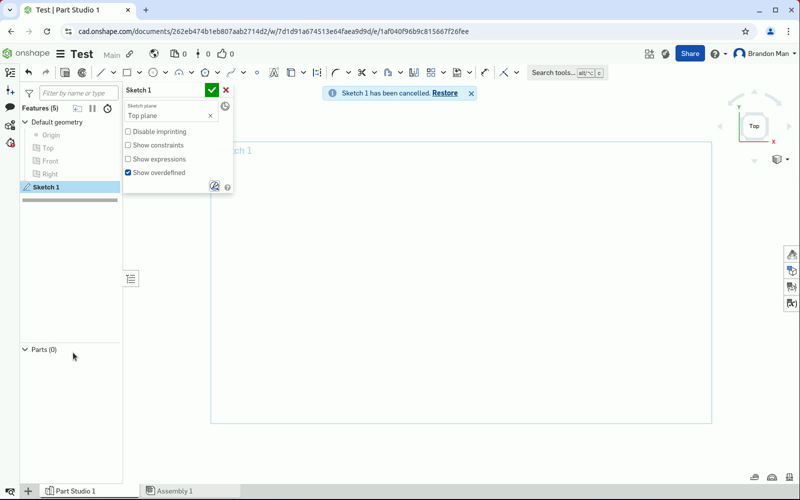
key(a)
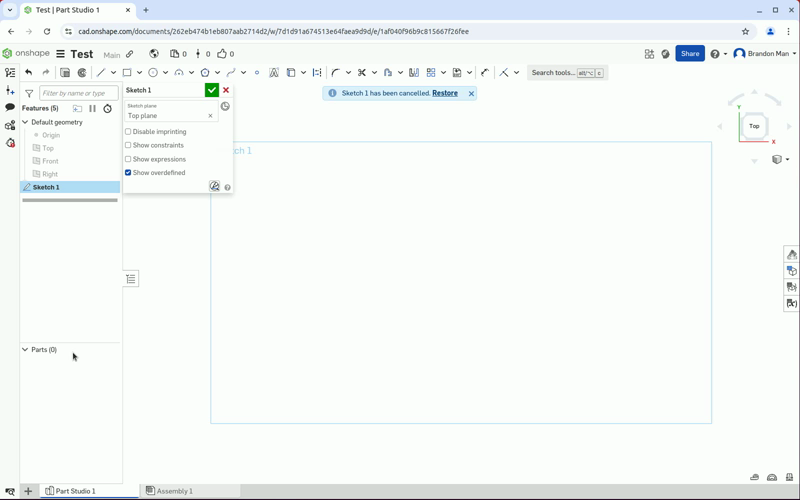
key_down(shift)
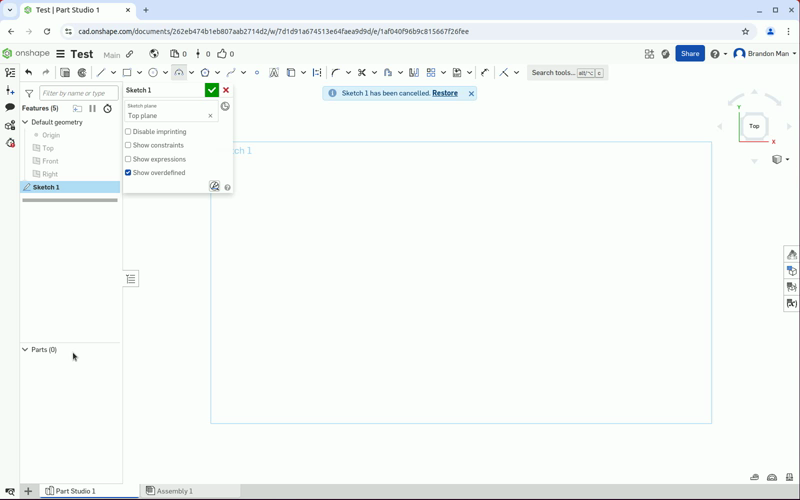
mouse_move(382, 303)
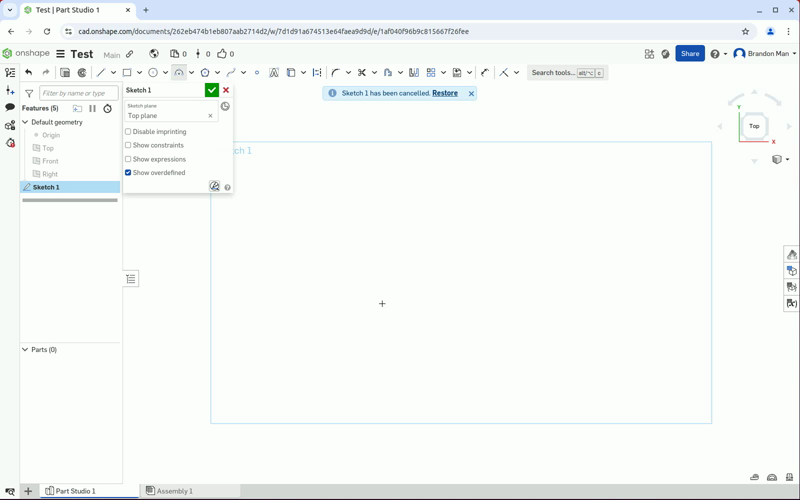
click(382, 303)
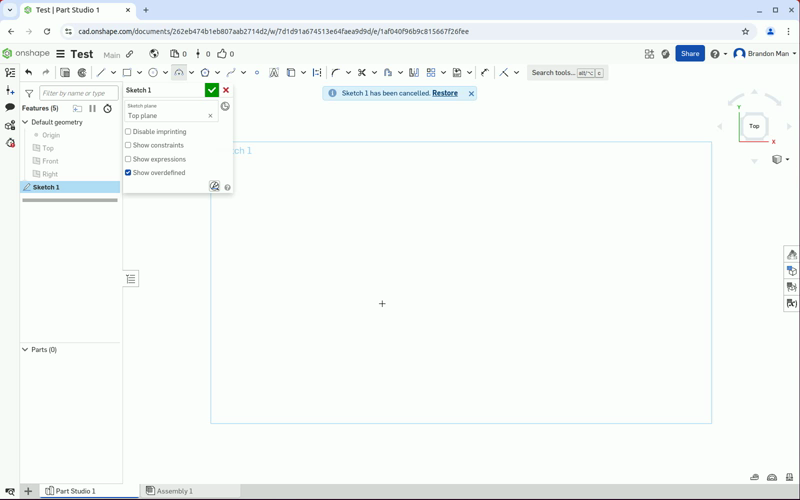
key_up(shift)
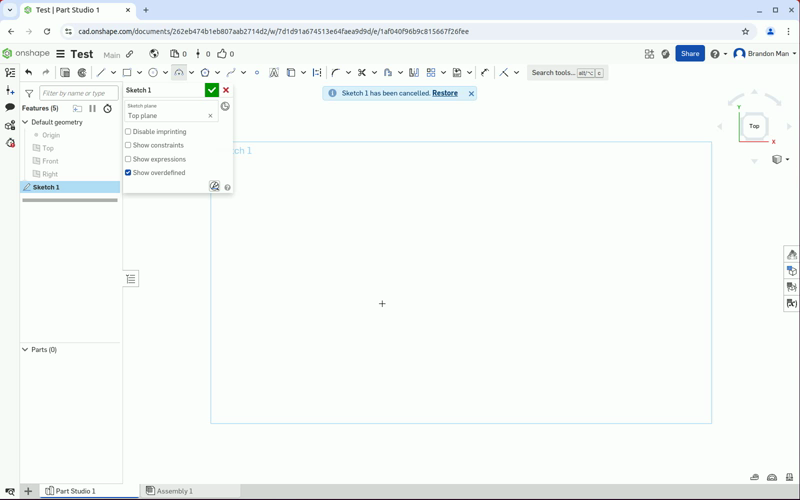
key_down(shift)
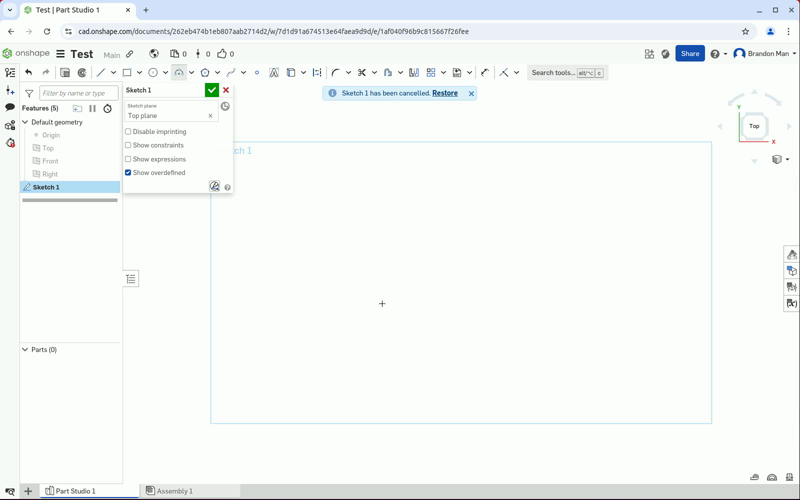
mouse_move(385, 305)
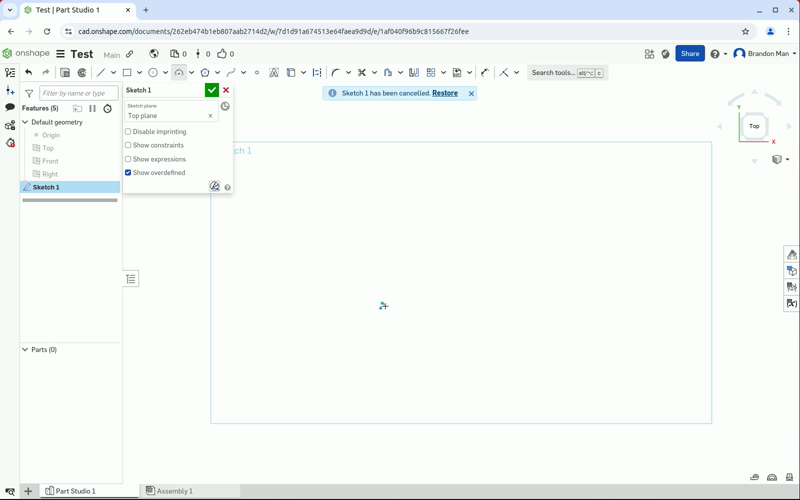
scroll(6)
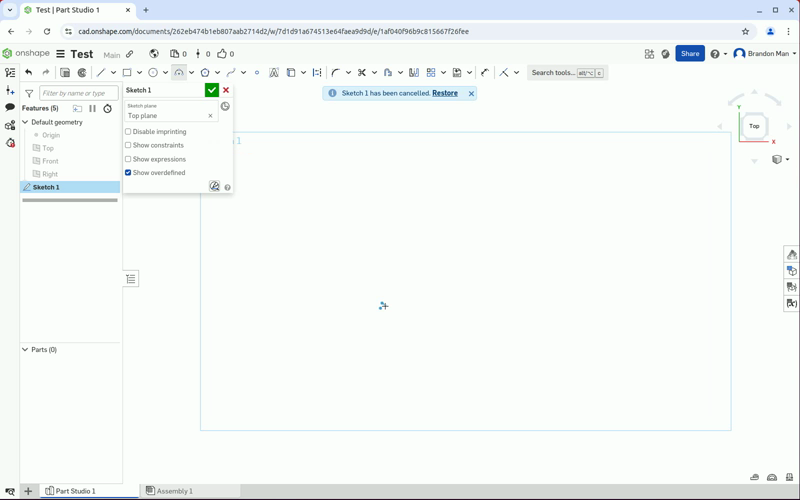
scroll(6)
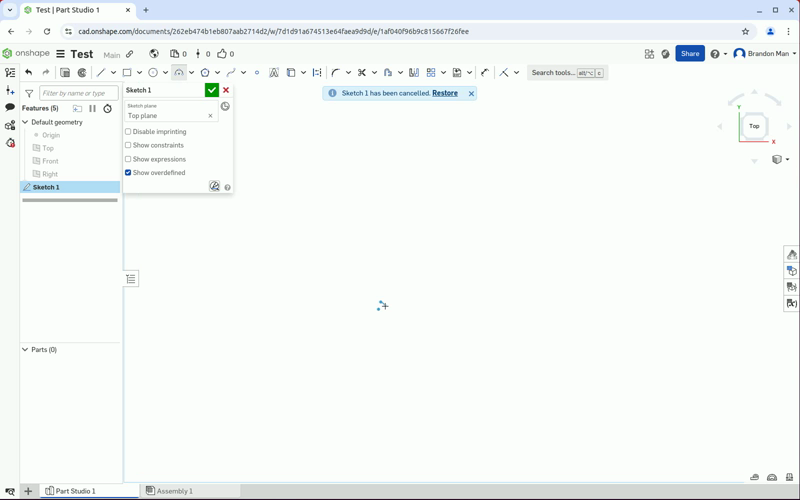
scroll(6)
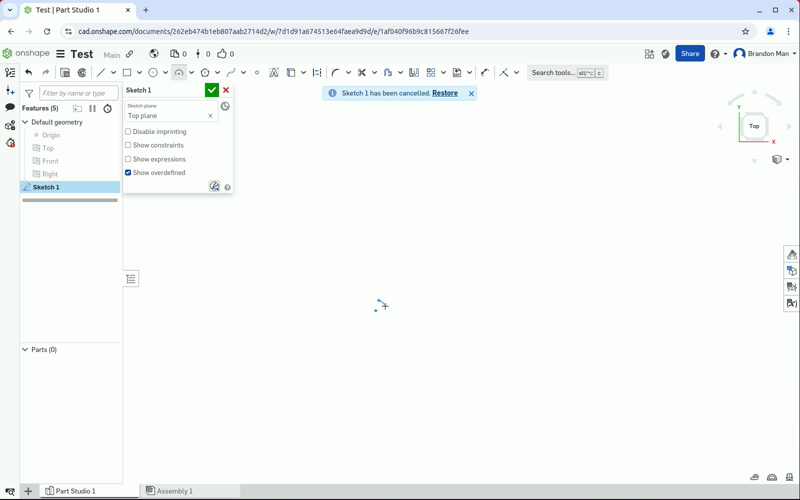
scroll(6)
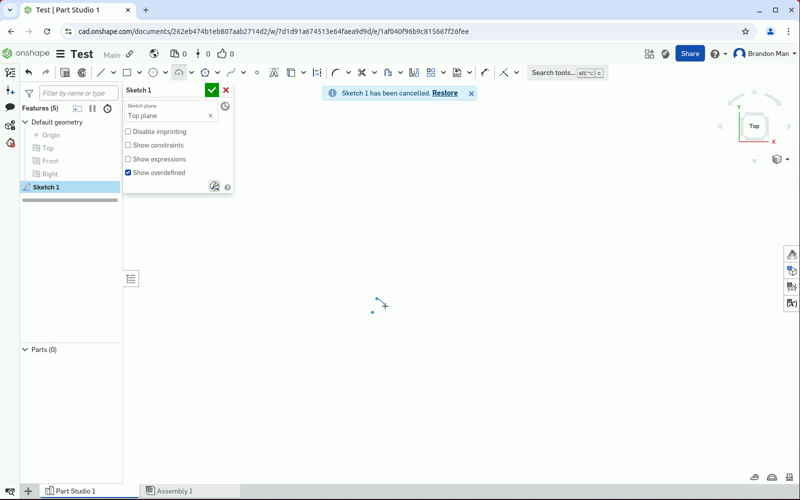
scroll(6)
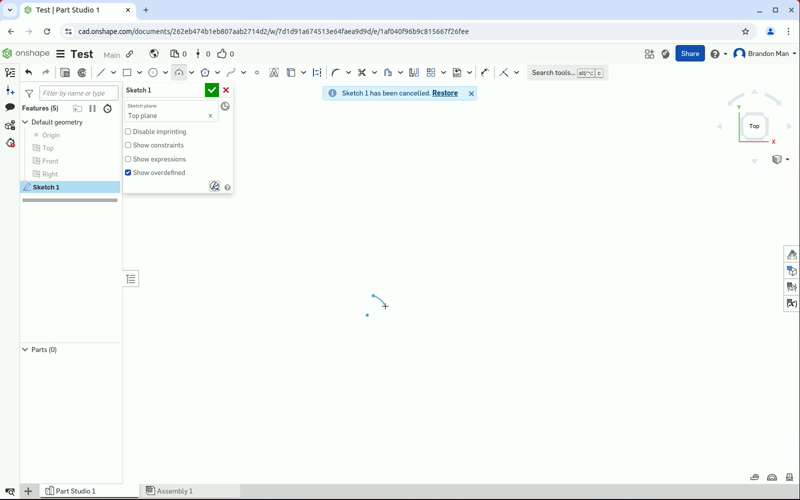
scroll(6)
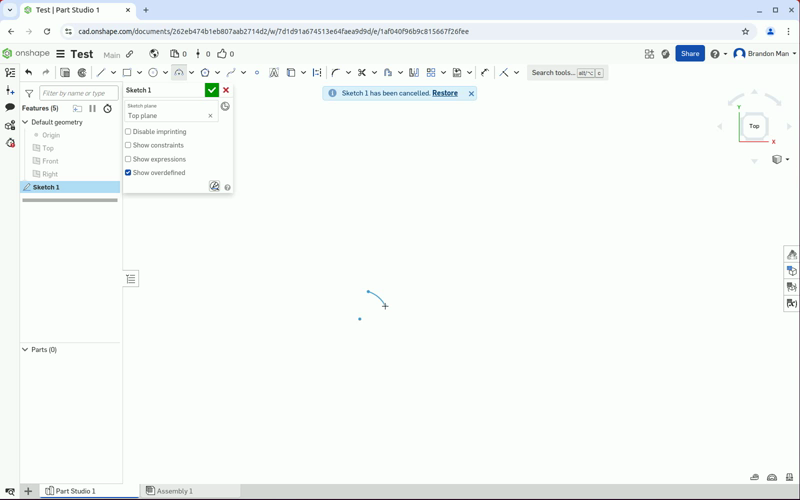
scroll(6)
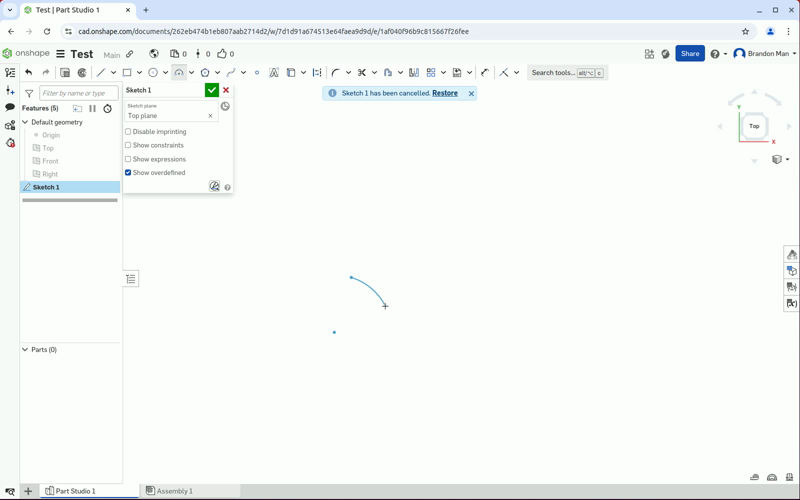
click(385, 305)
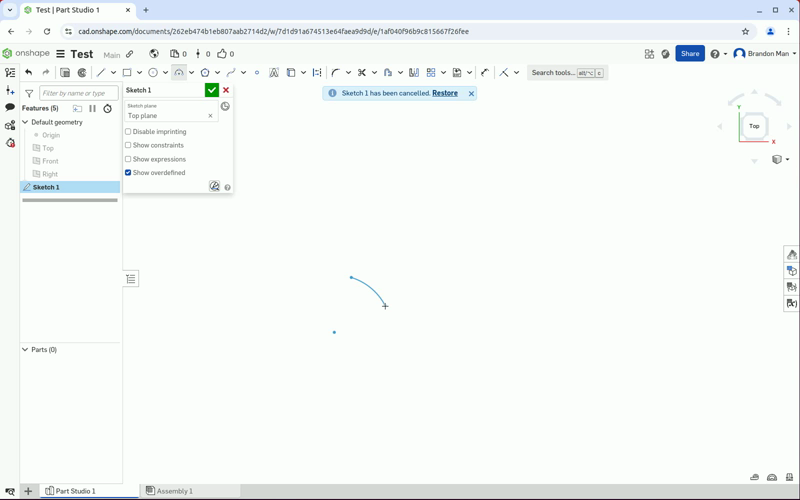
scroll(-6)
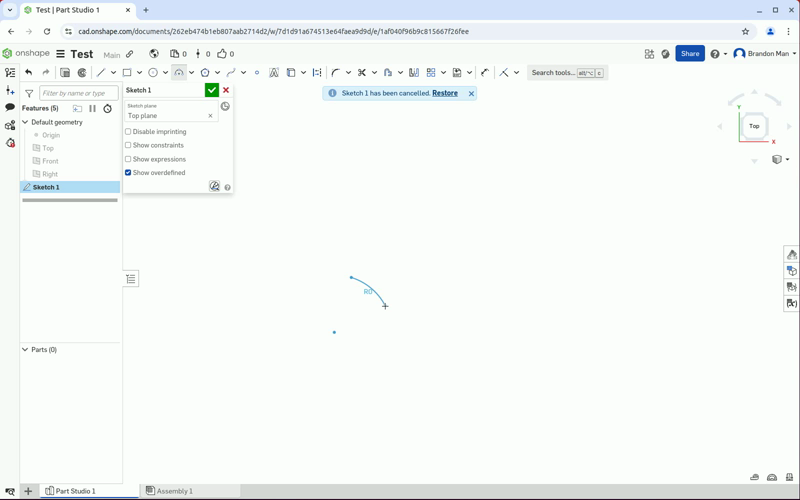
scroll(-6)
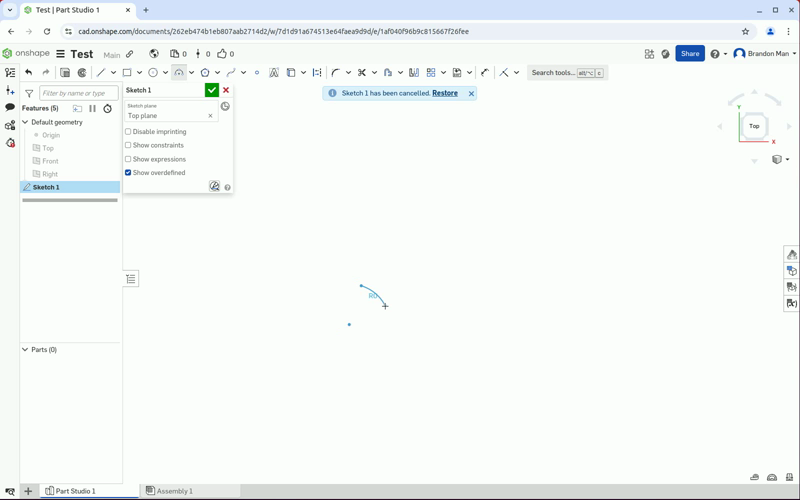
scroll(-6)
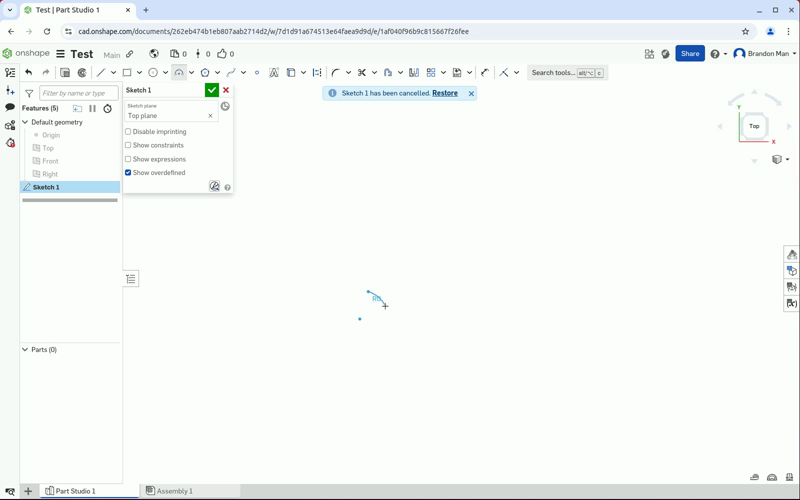
scroll(-6)
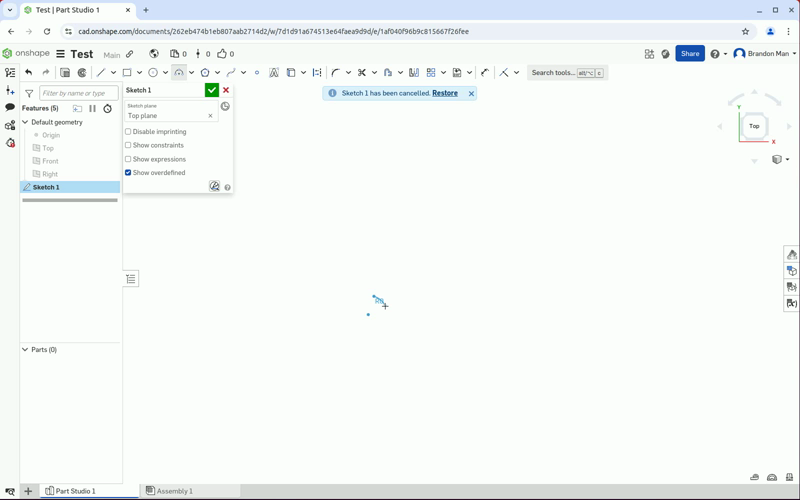
scroll(-6)
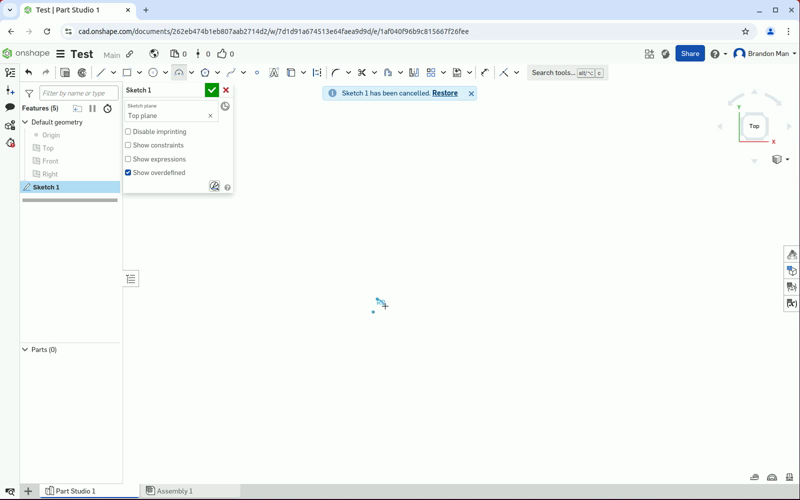
scroll(-6)
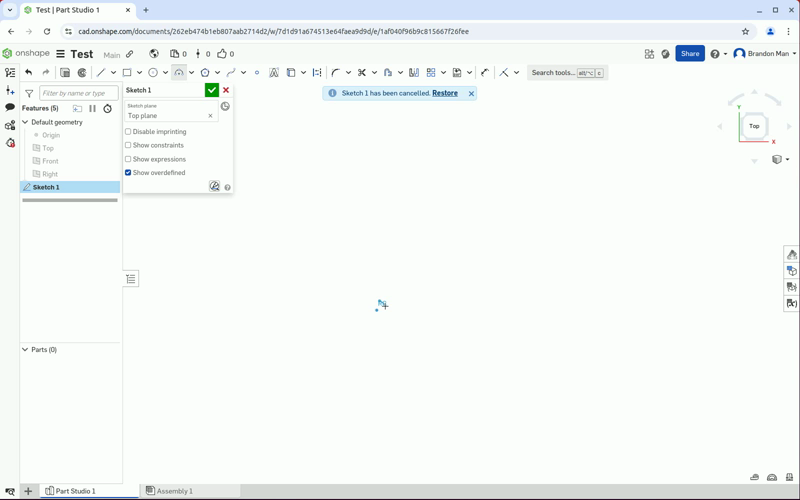
scroll(-6)
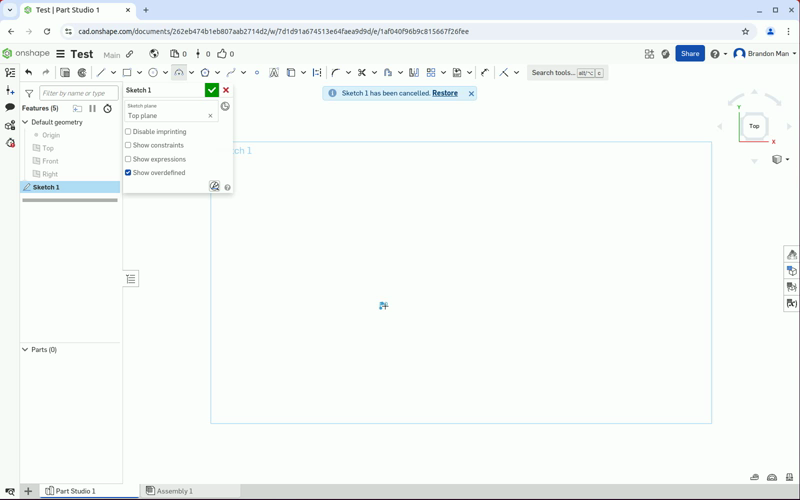
mouse_move(383, 304)
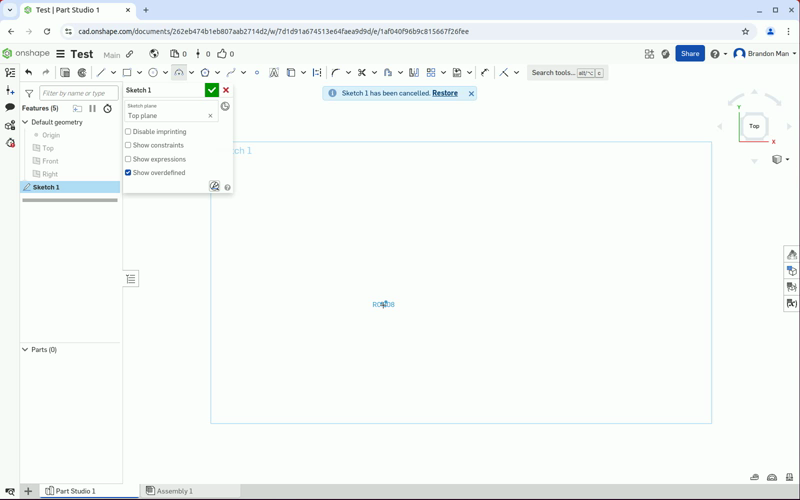
scroll(6)
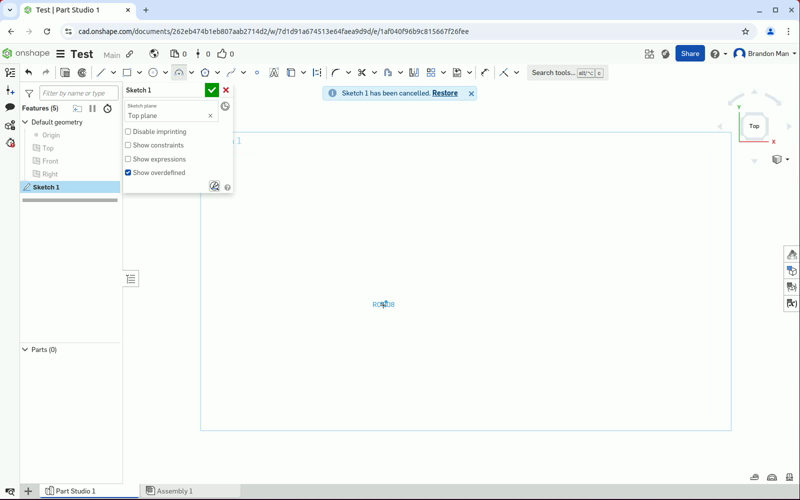
scroll(6)
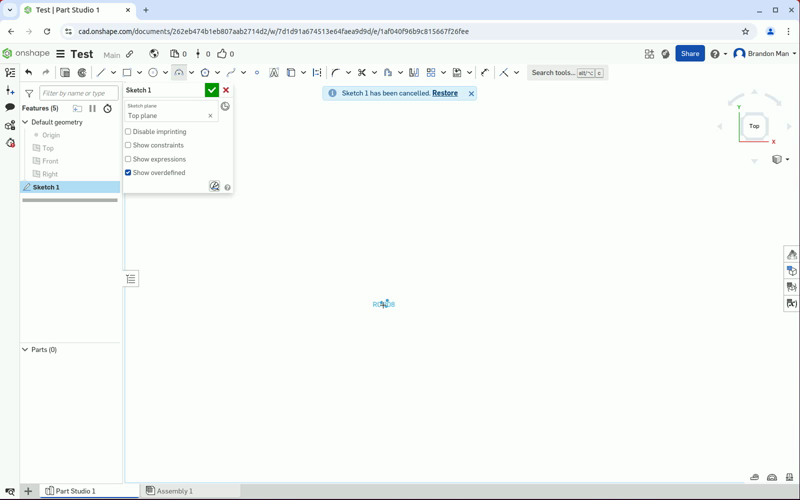
scroll(6)
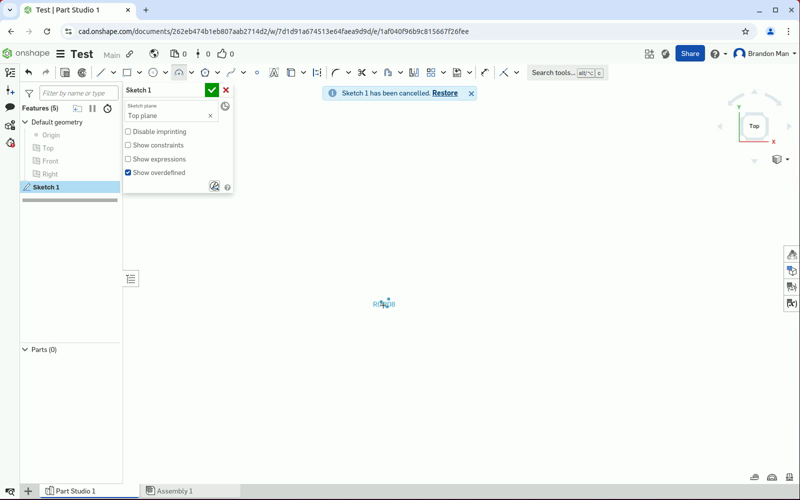
scroll(6)
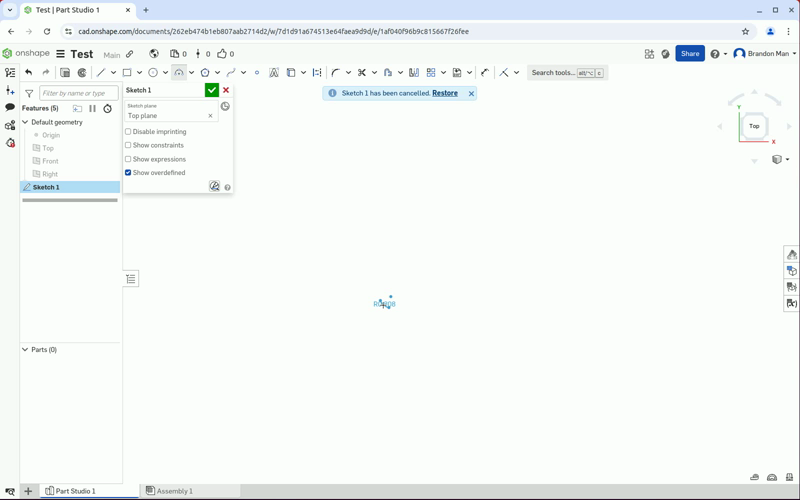
scroll(6)
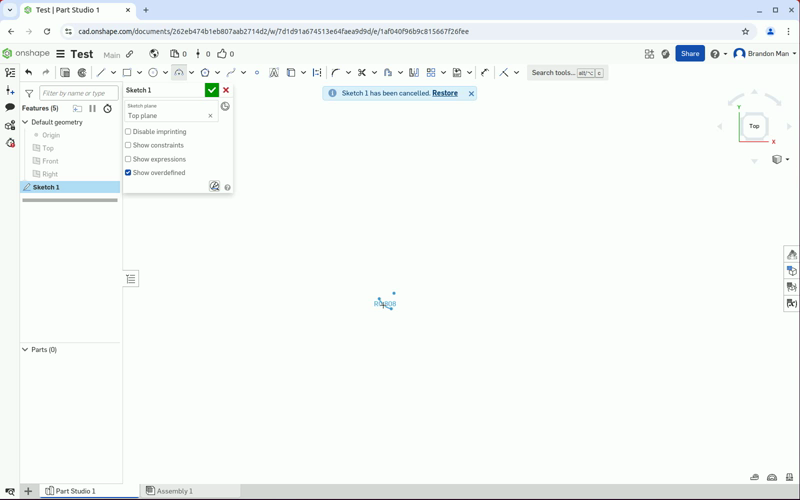
scroll(6)
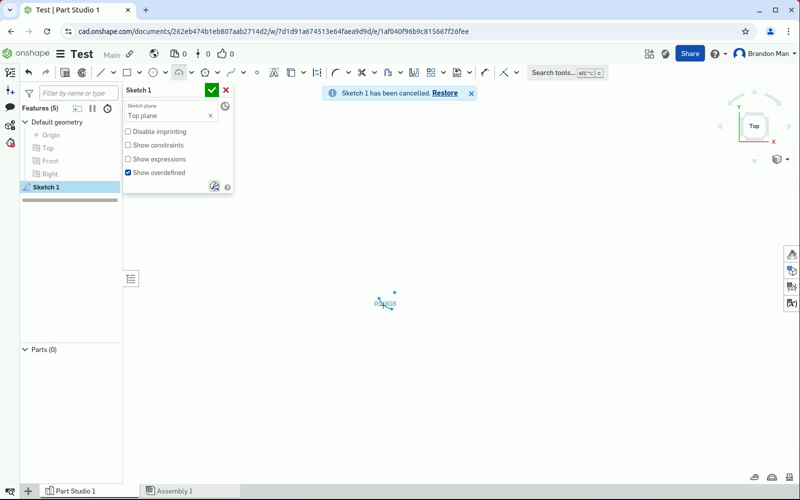
scroll(6)
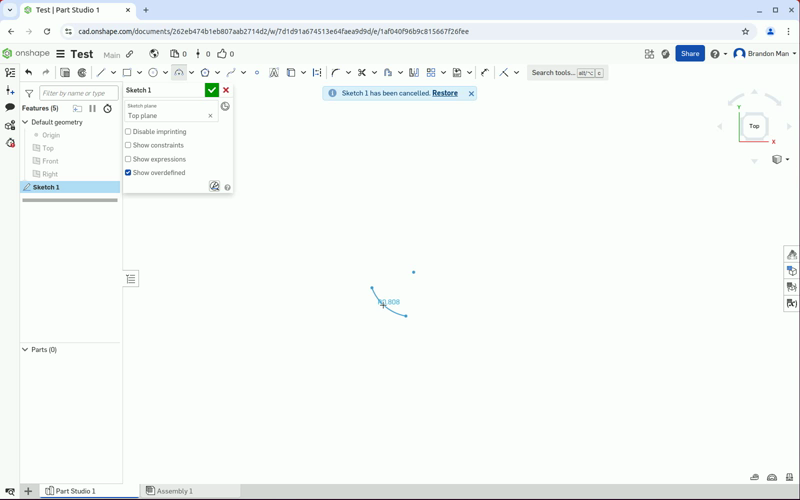
click(383, 304)
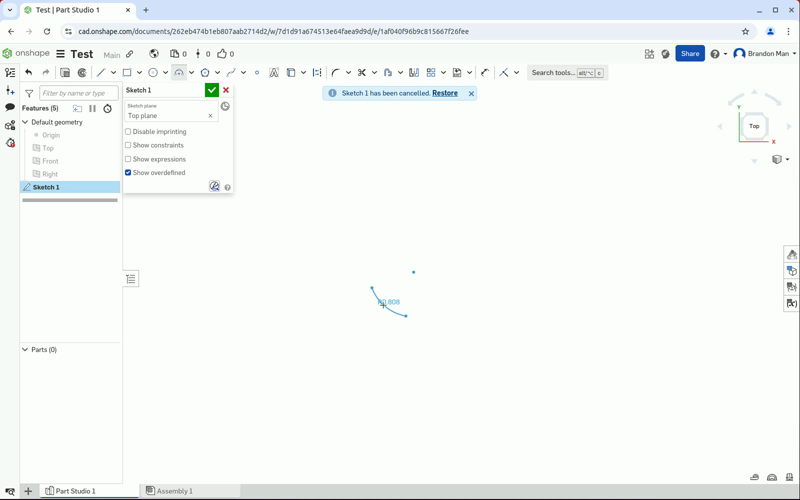
scroll(-6)
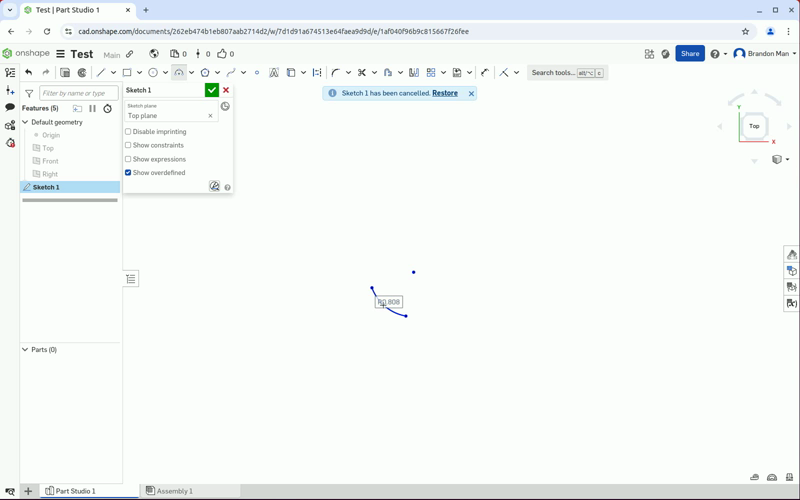
scroll(-6)
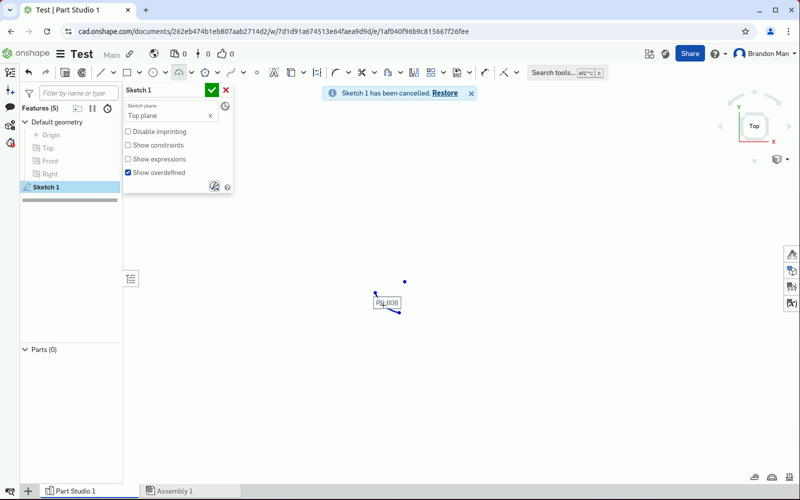
scroll(-6)
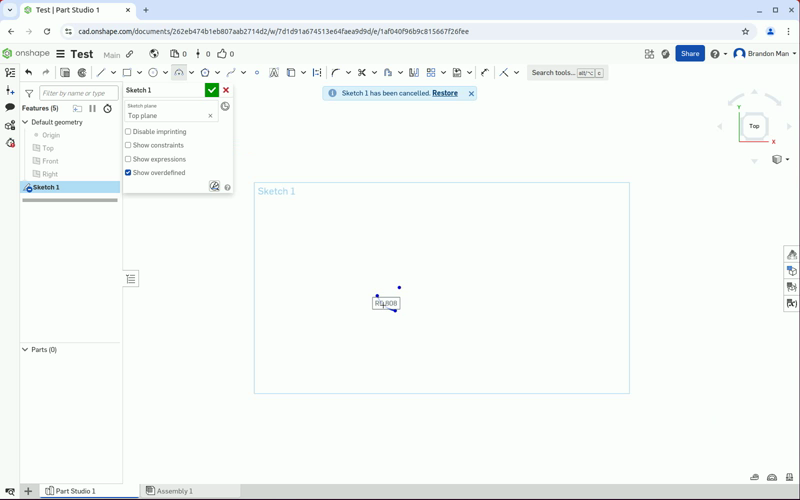
scroll(-6)
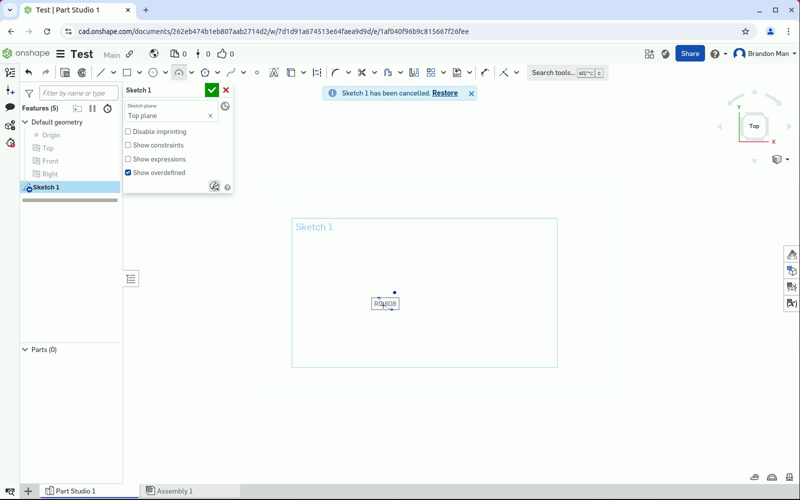
scroll(-6)
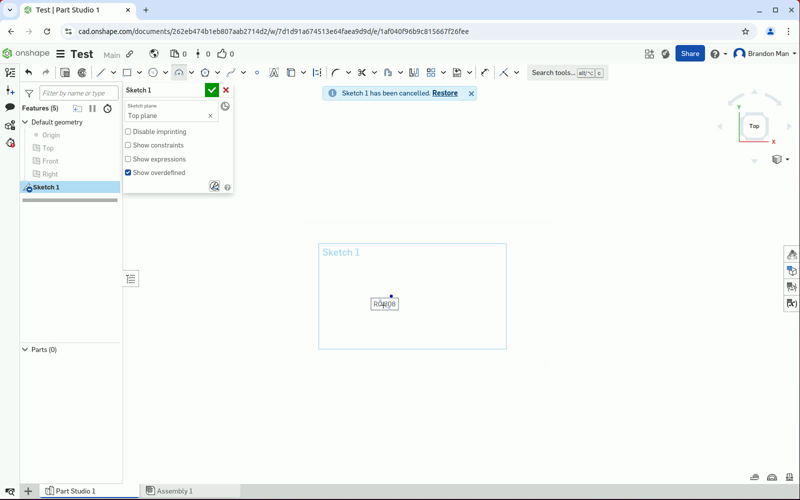
scroll(-6)
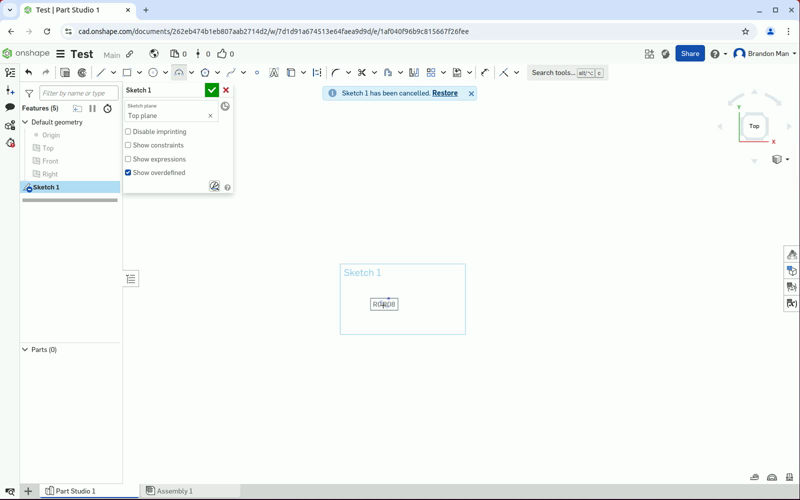
scroll(-6)
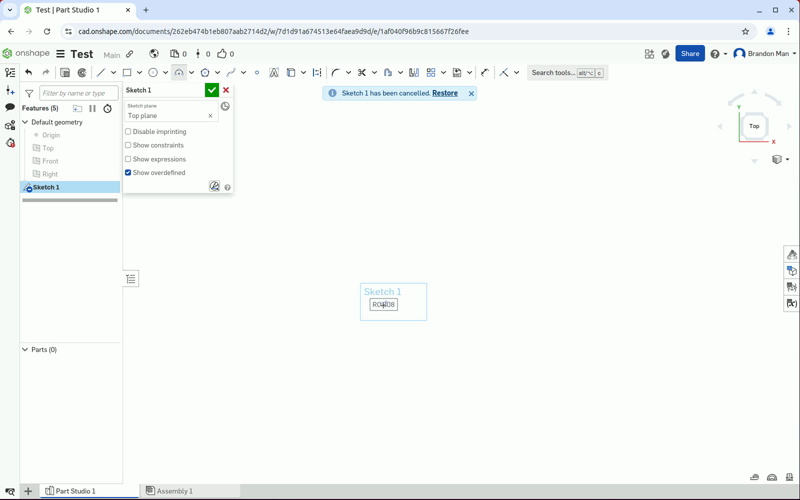
key_up(shift)
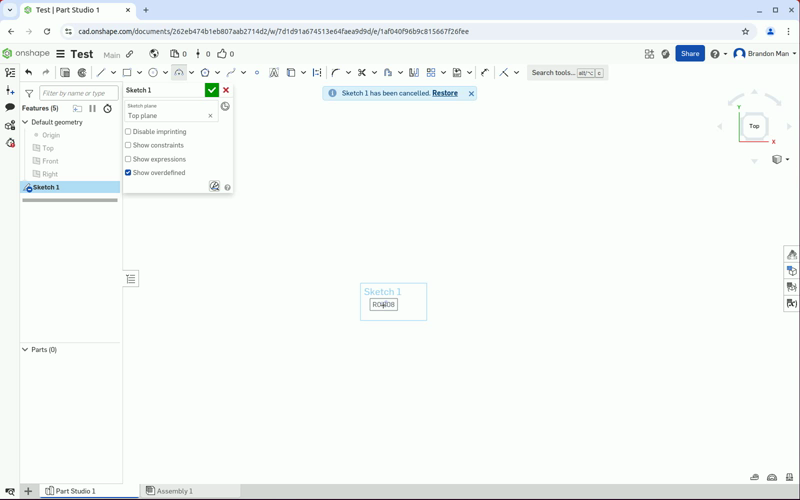
key(esc)
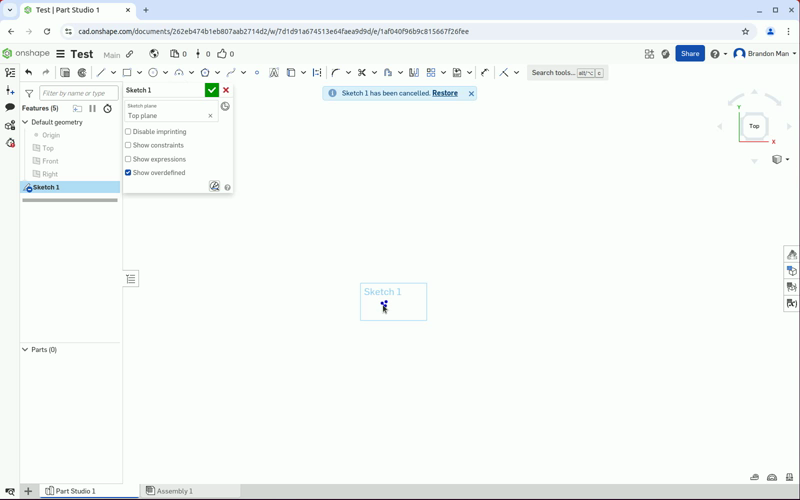
key(l)
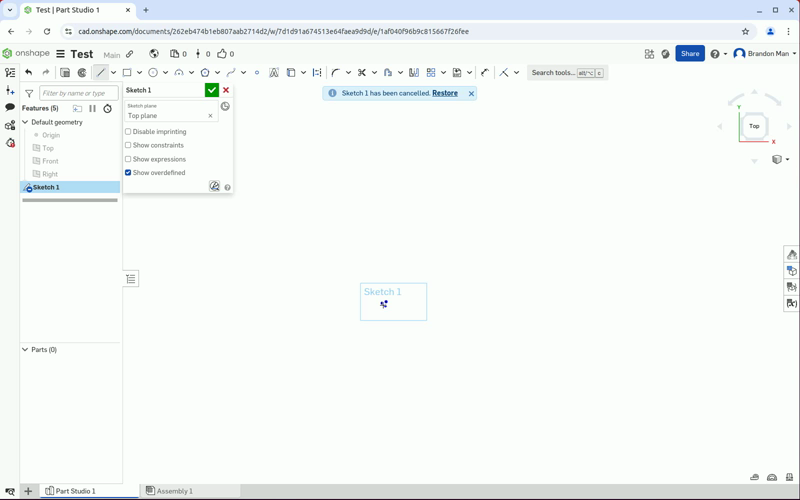
mouse_move(385, 305)
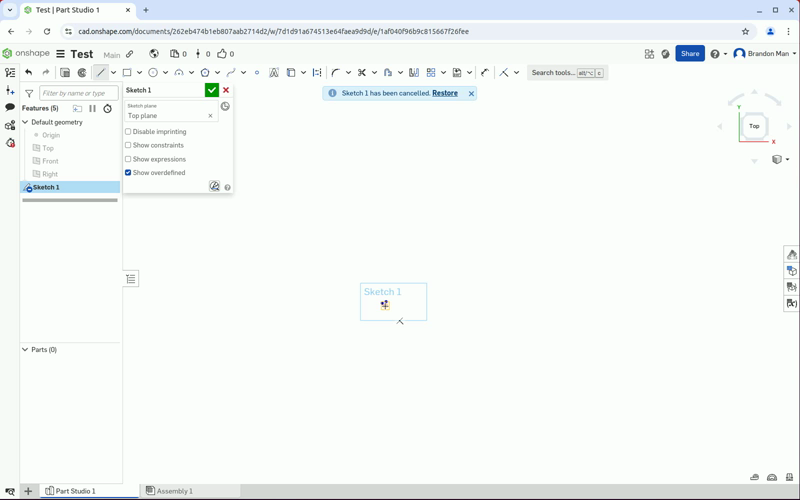
scroll(6)
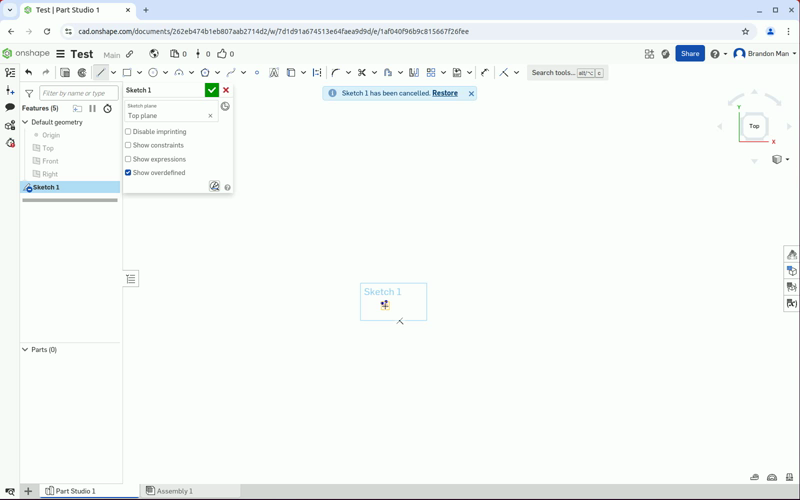
scroll(6)
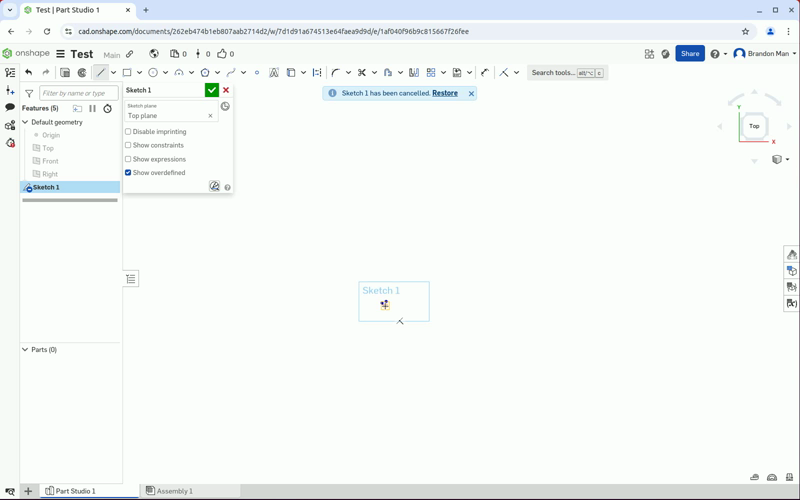
scroll(6)
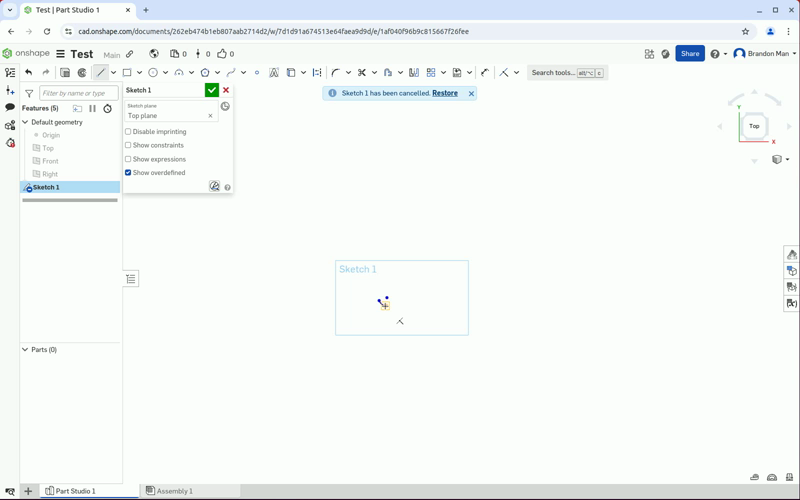
scroll(6)
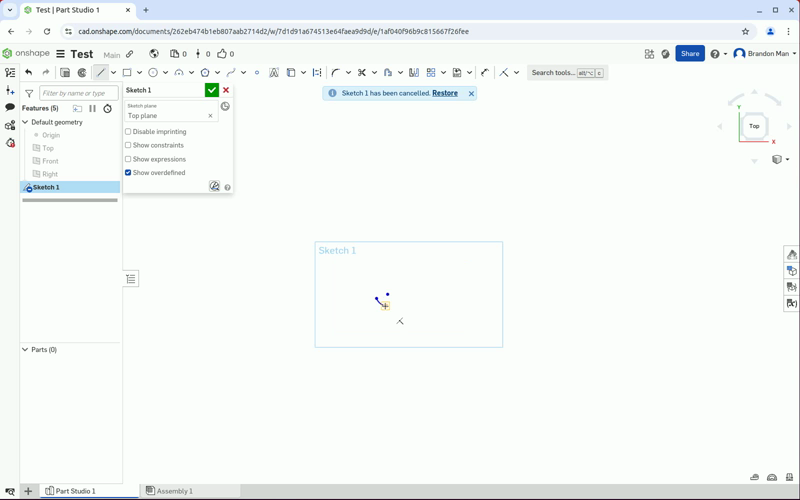
scroll(6)
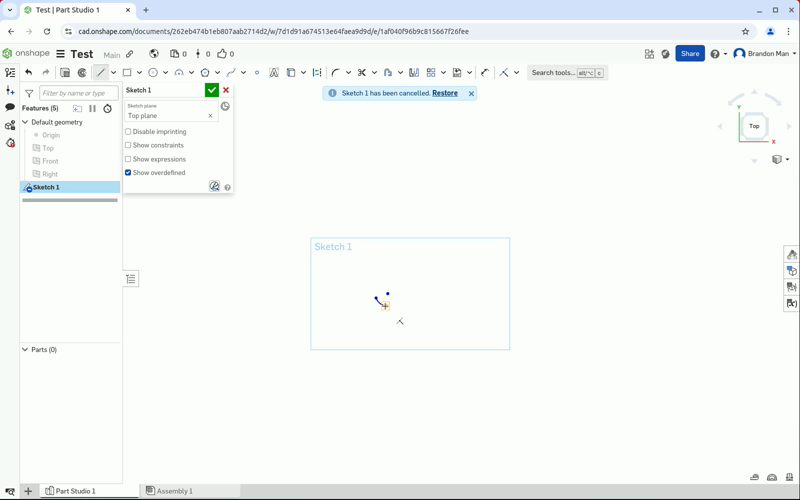
scroll(6)
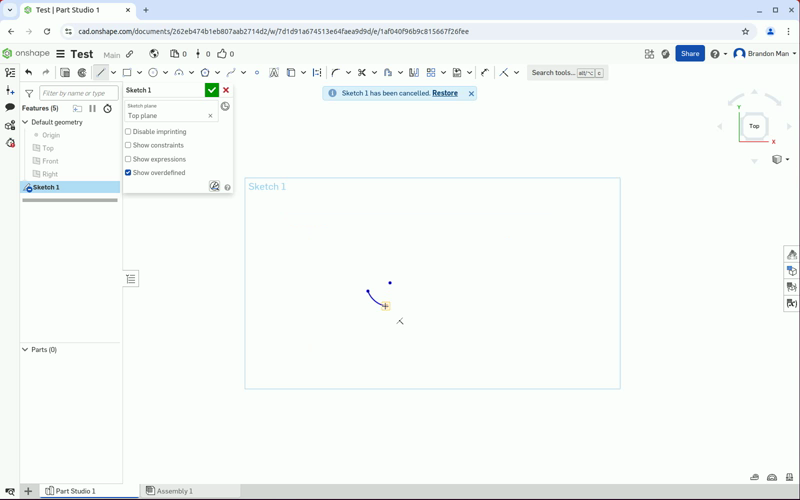
scroll(6)
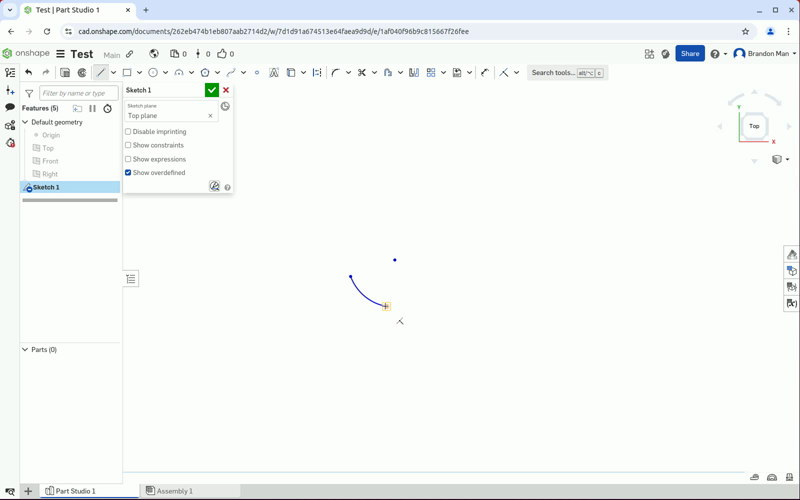
click(385, 305)
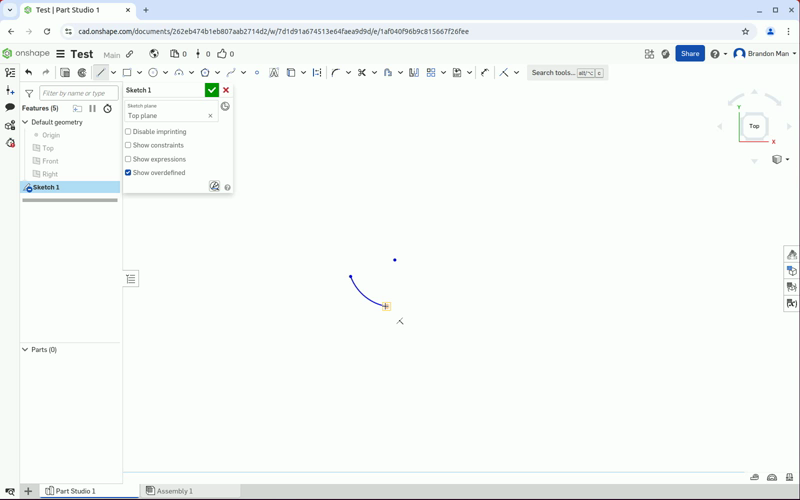
scroll(-6)
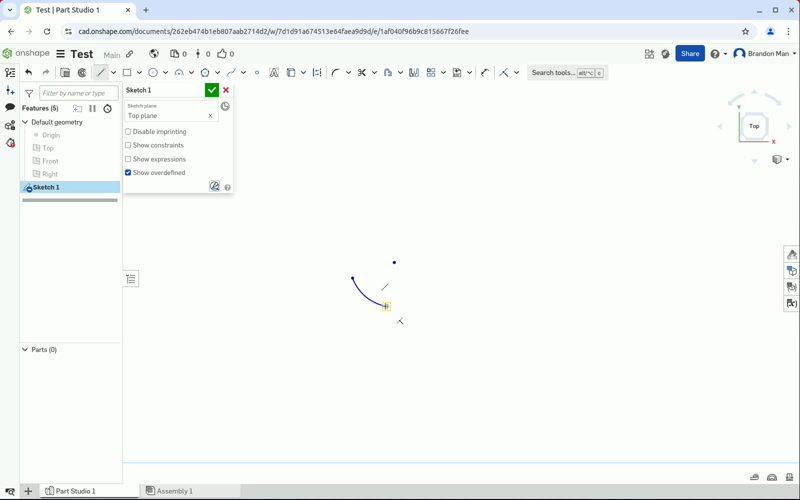
scroll(-6)
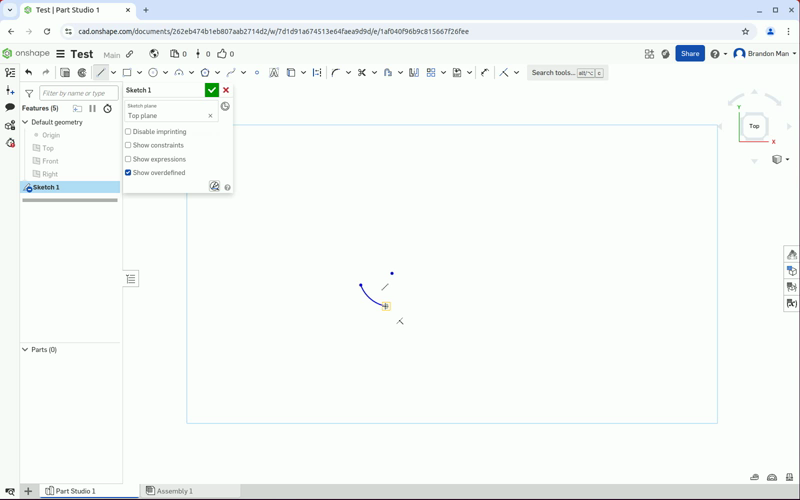
scroll(-6)
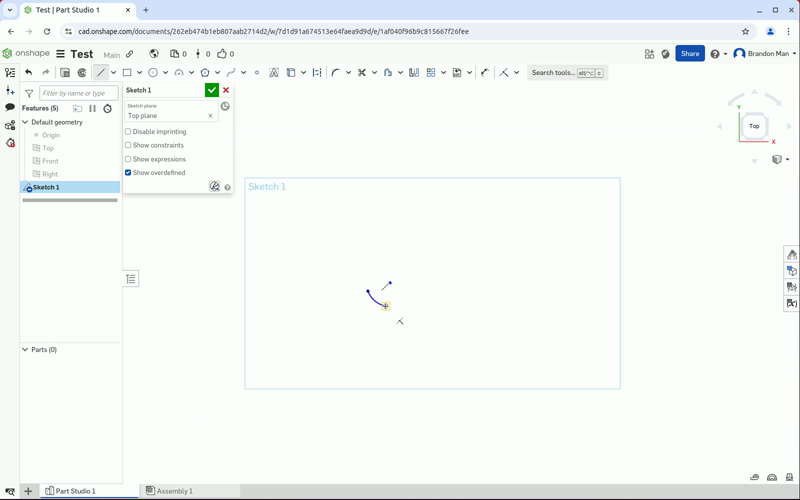
scroll(-6)
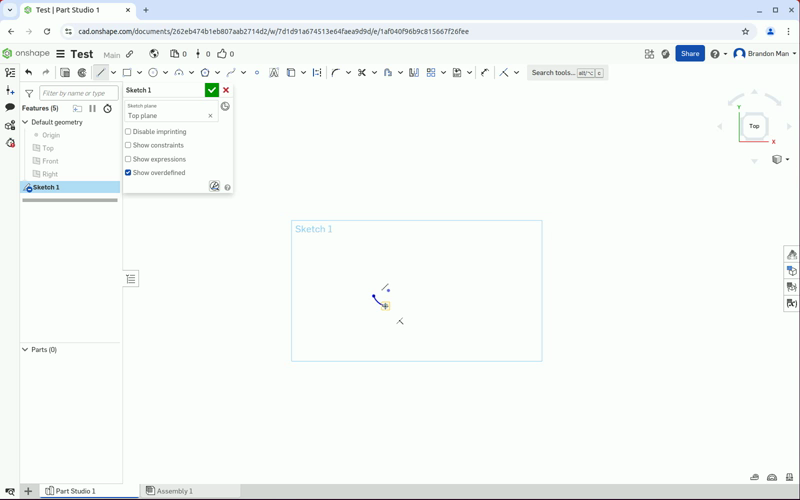
scroll(-6)
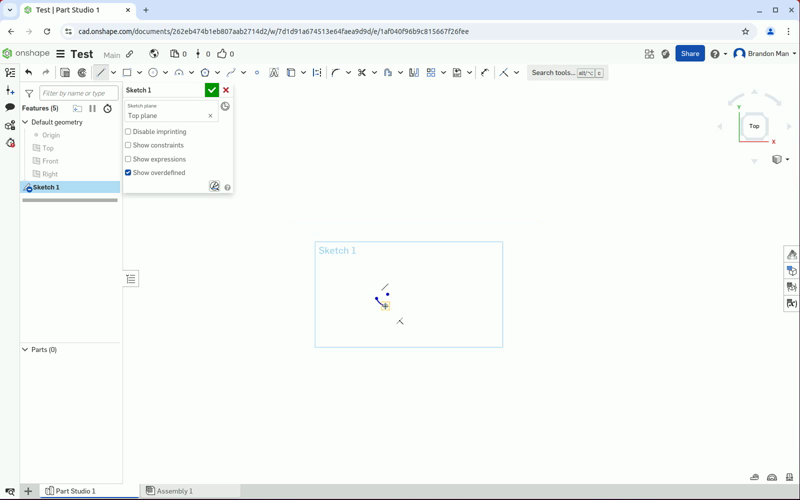
scroll(-6)
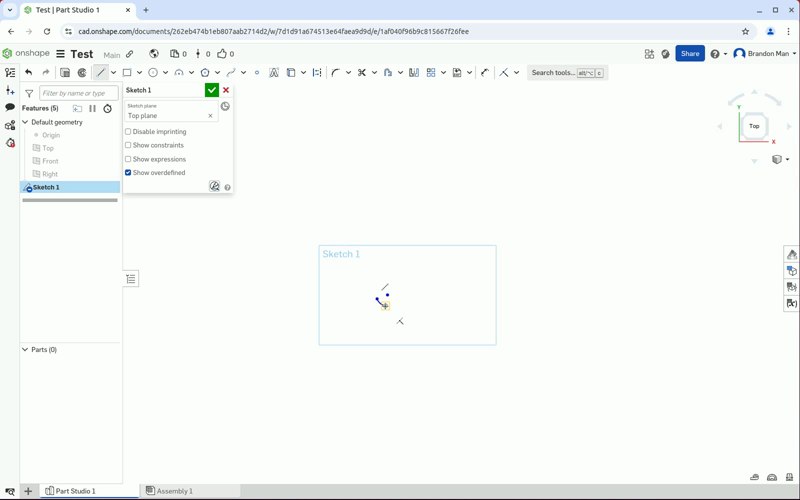
scroll(-6)
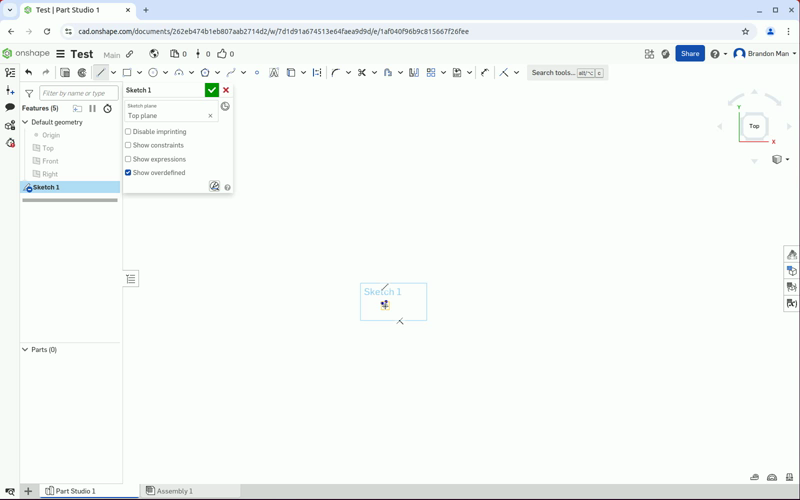
key_down(shift)
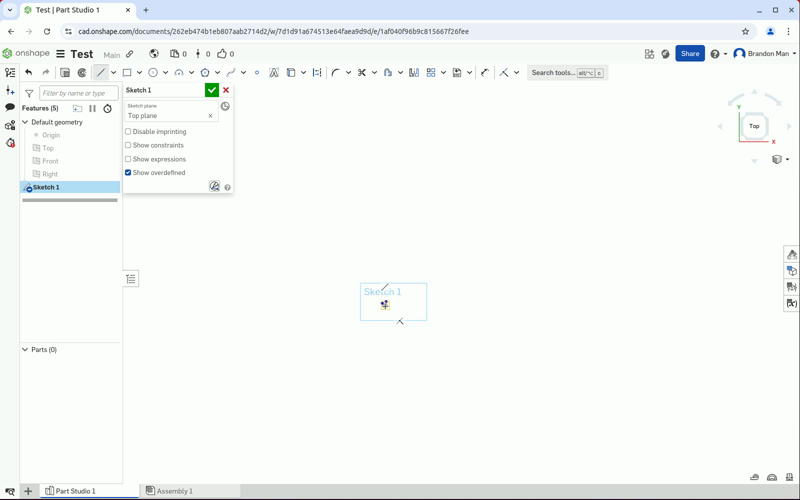
mouse_move(415, 305)
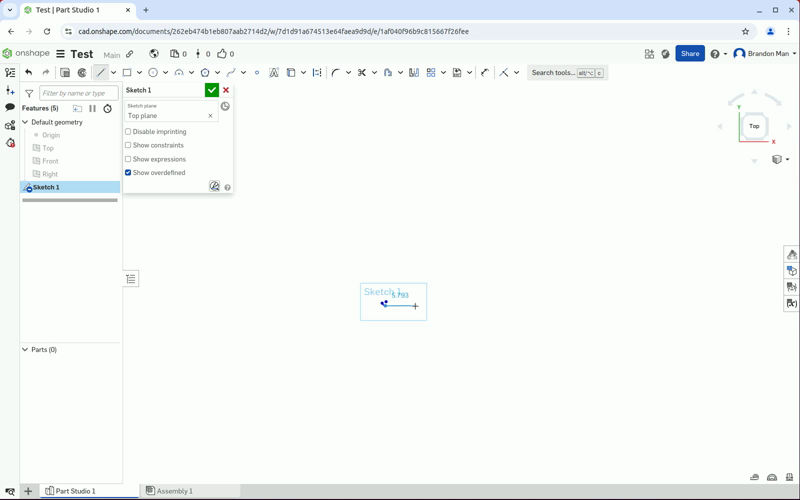
mouse_move(406, 305)
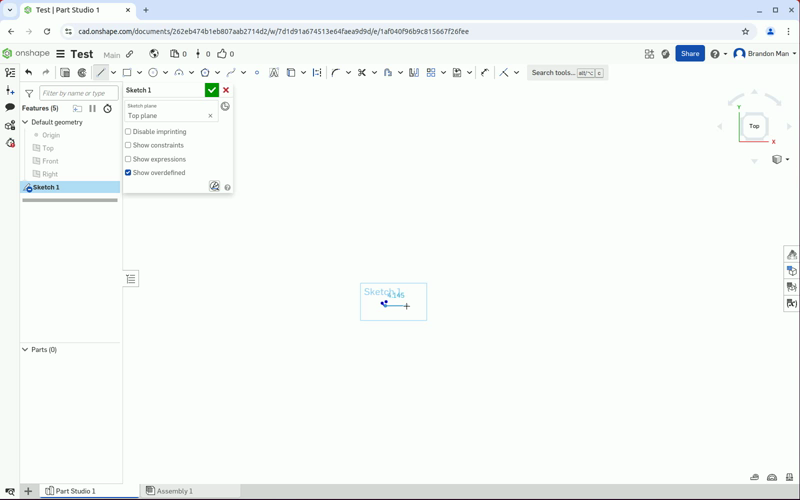
click(406, 305)
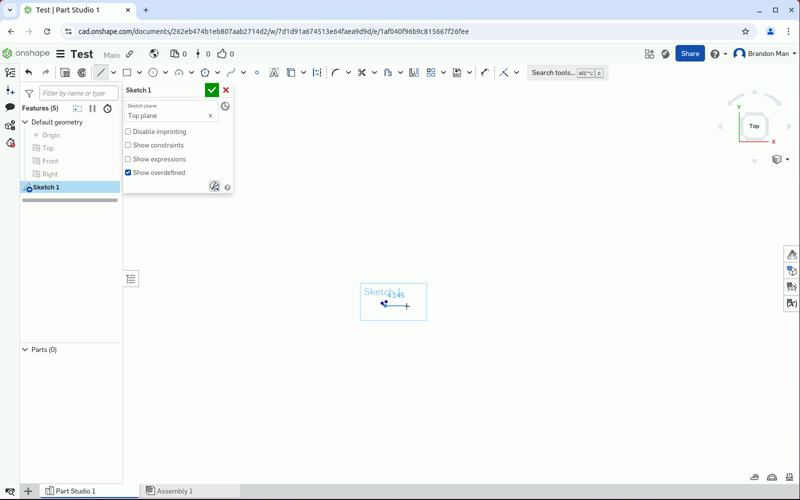
key_up(shift)
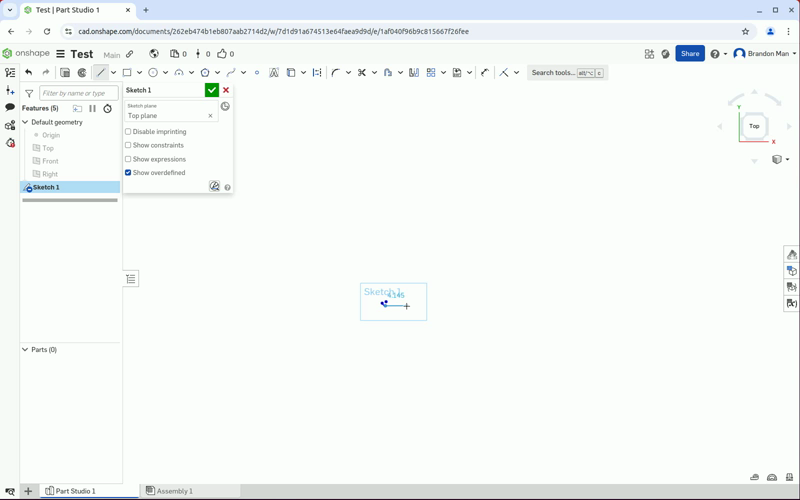
key_down(shift)
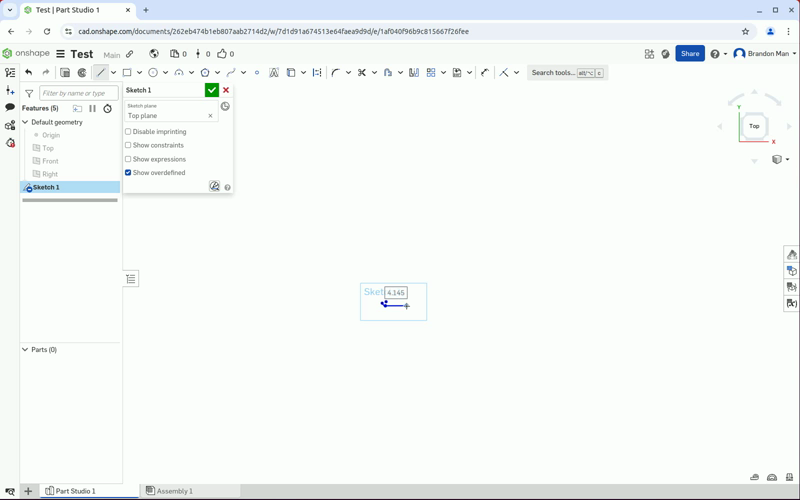
mouse_move(436, 305)
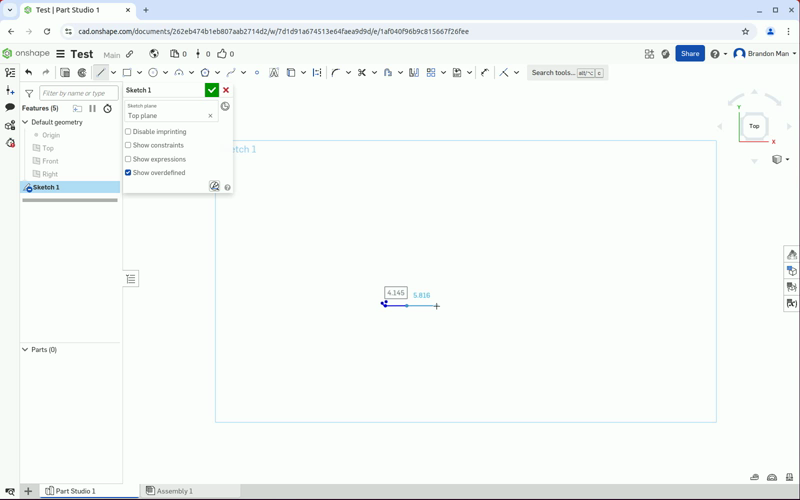
mouse_move(450, 305)
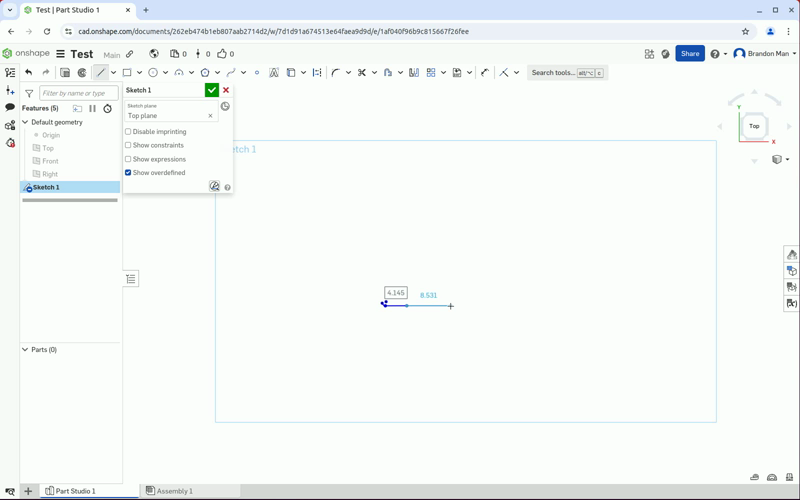
click(450, 305)
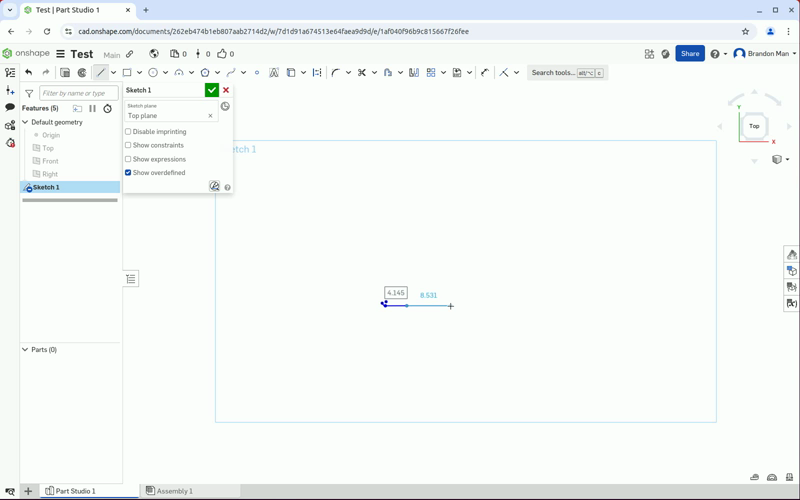
key_up(shift)
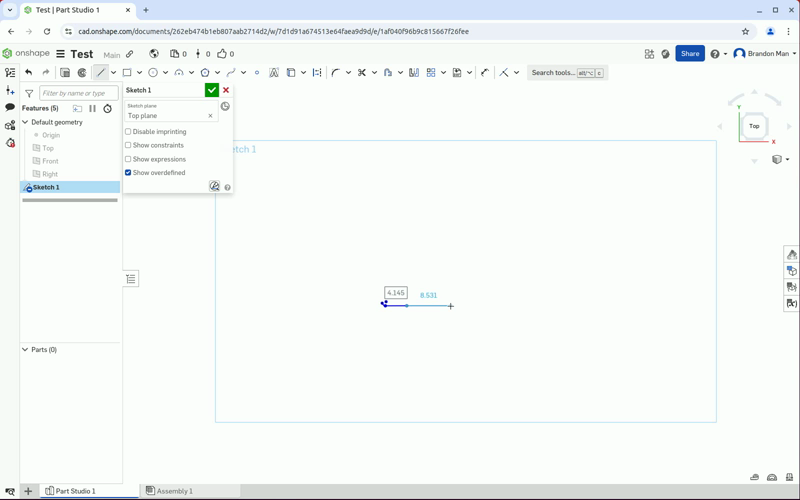
key_down(shift)
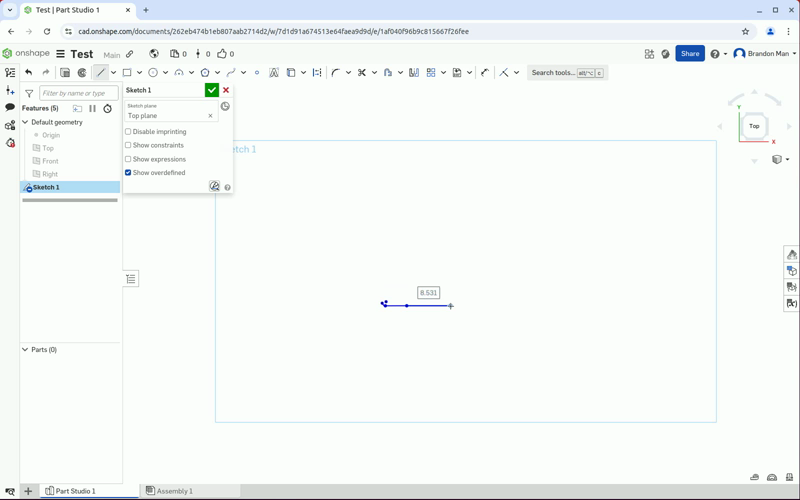
mouse_move(480, 305)
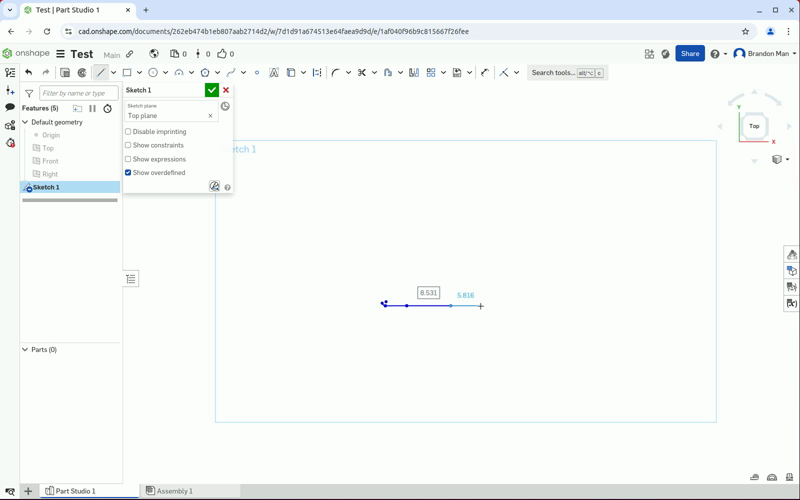
mouse_move(450, 271)
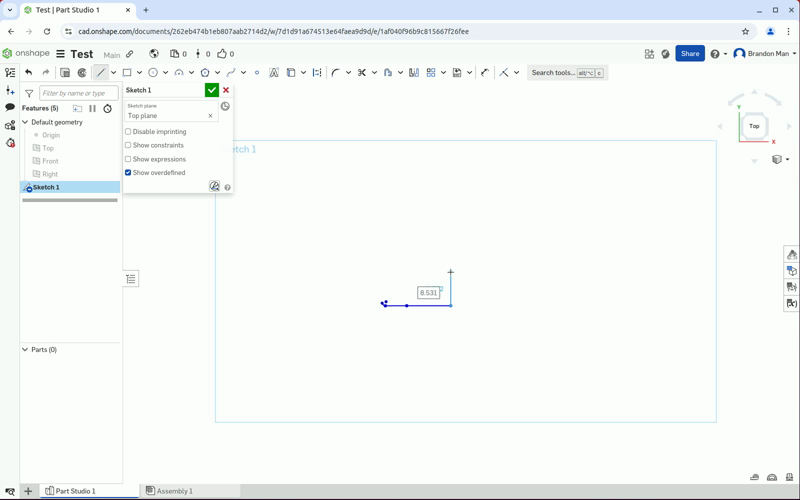
click(450, 271)
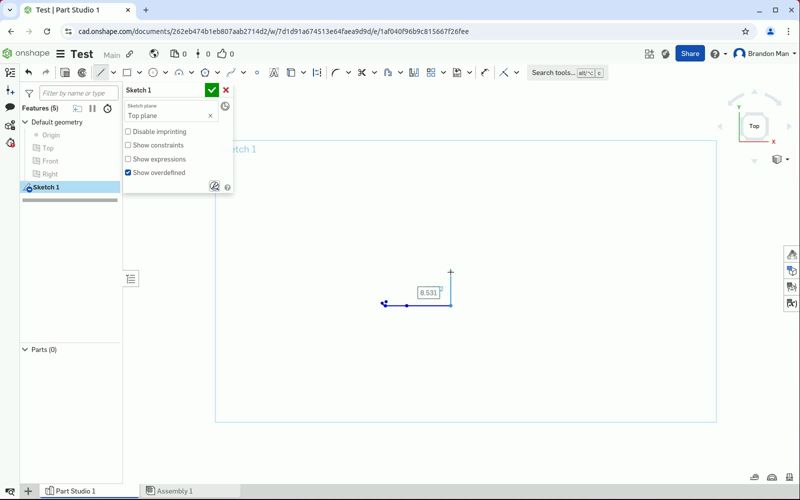
key_up(shift)
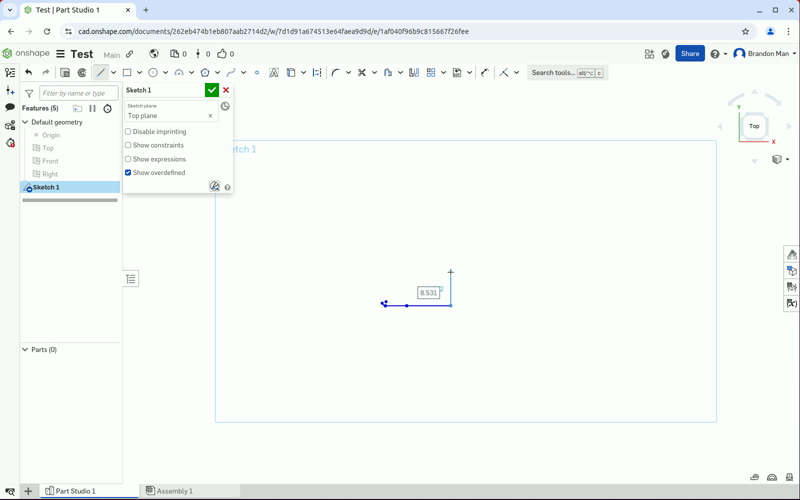
key(esc)
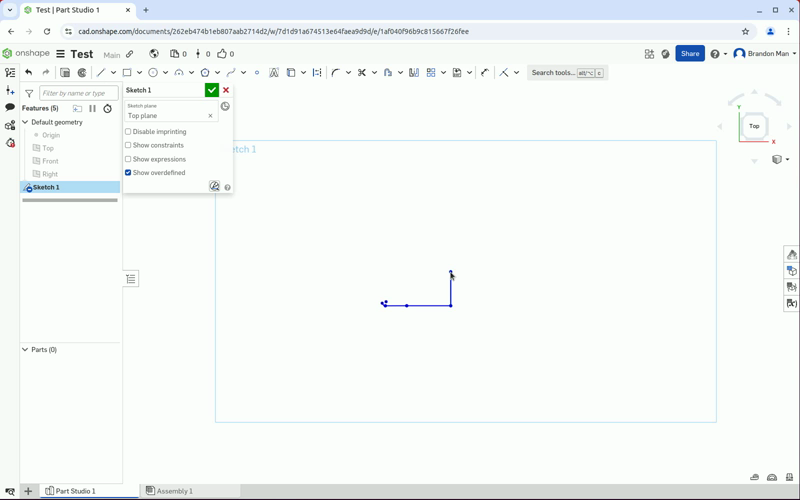
key(a)
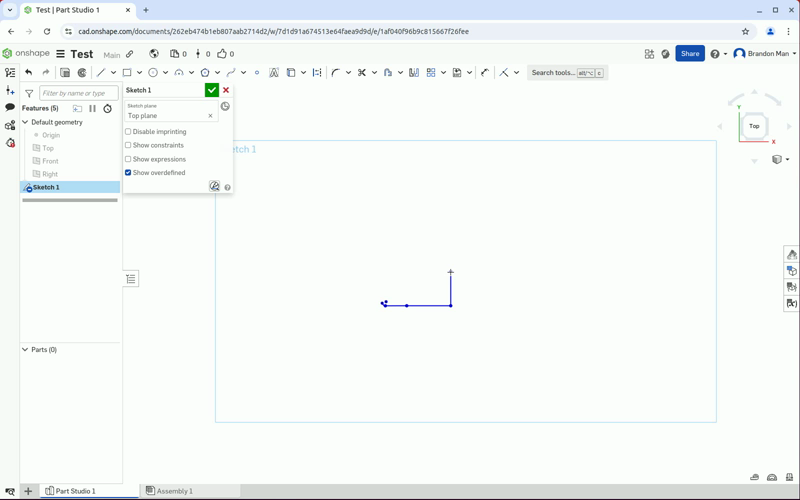
mouse_move(450, 271)
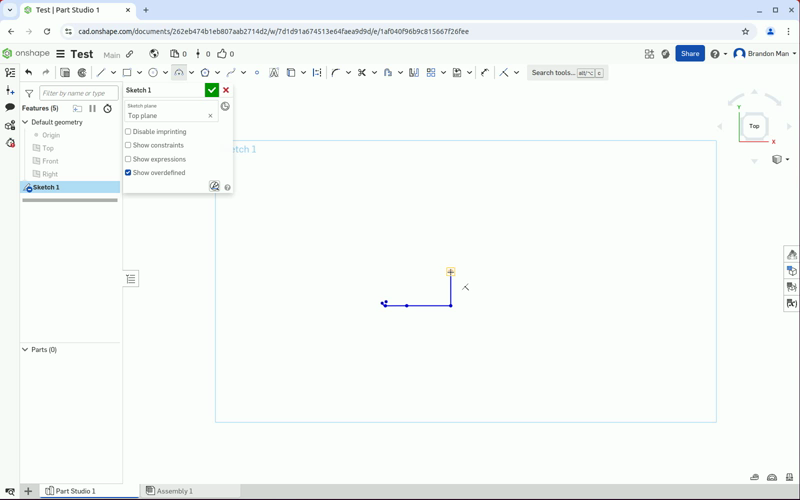
click(450, 271)
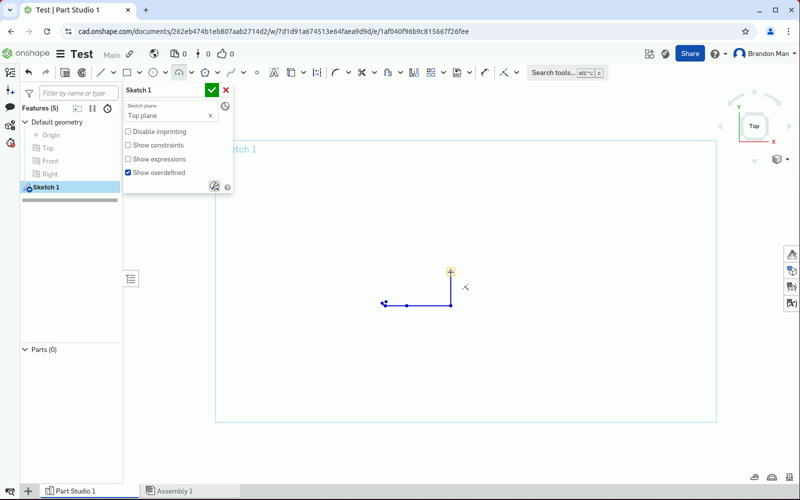
key_down(shift)
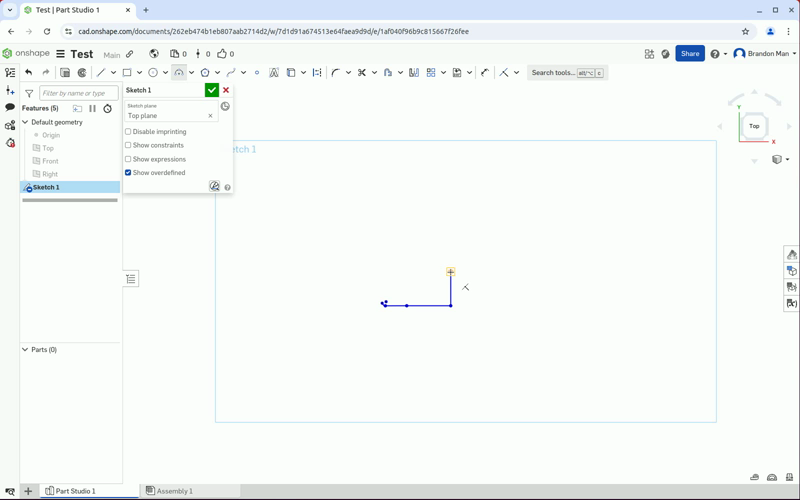
mouse_move(439, 260)
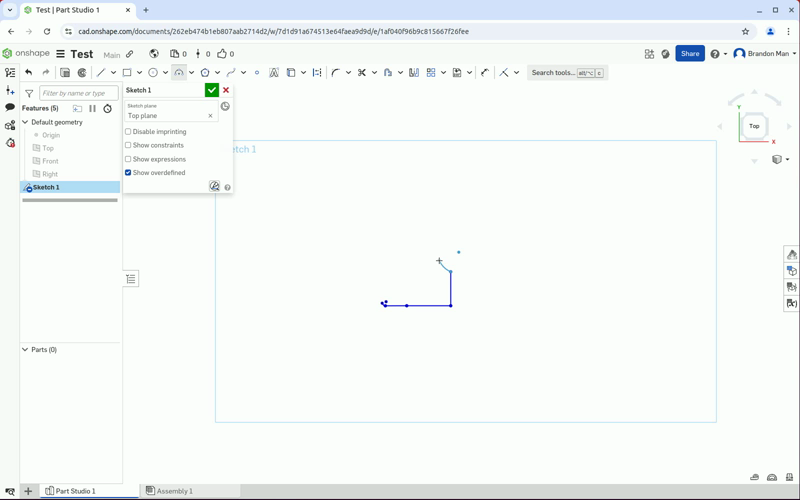
click(439, 260)
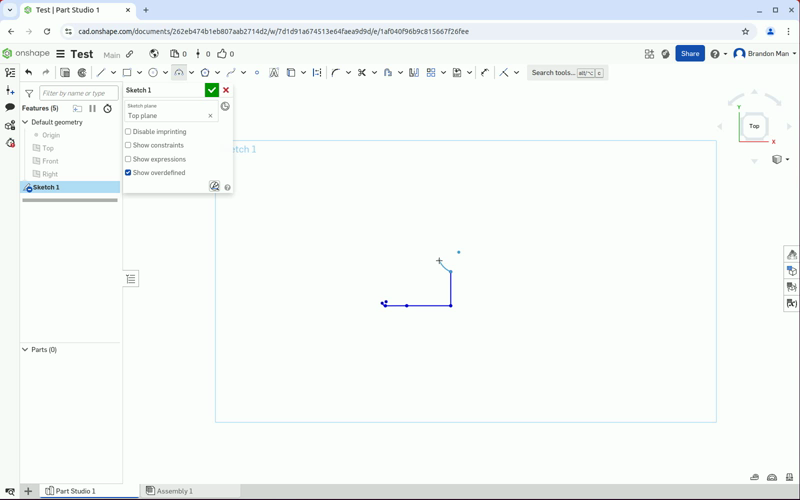
mouse_move(447, 263)
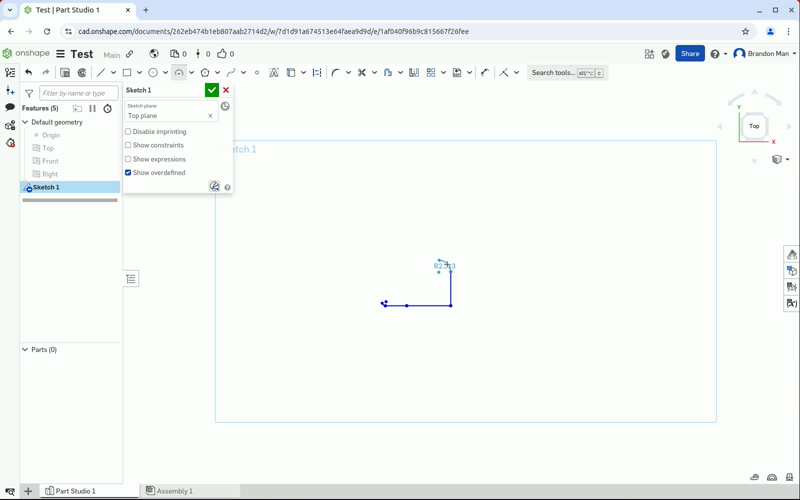
click(447, 263)
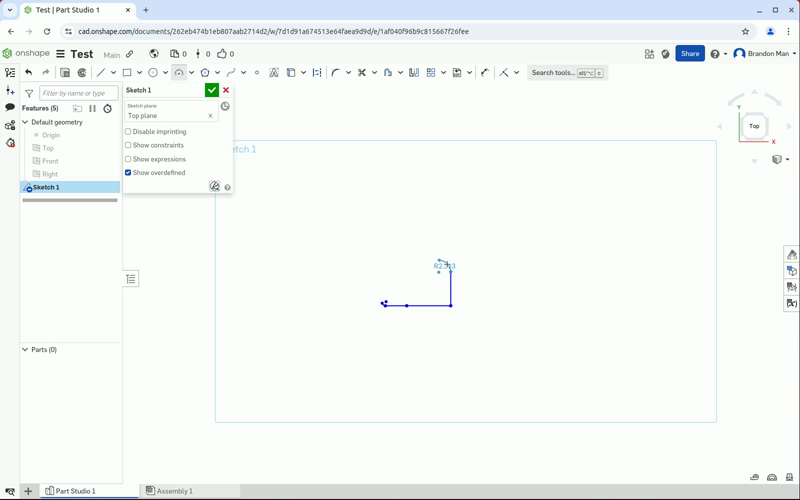
key_up(shift)
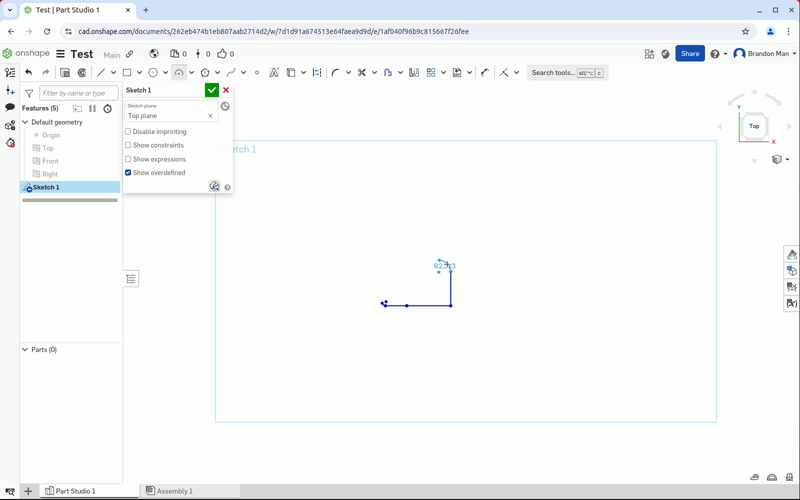
key(esc)
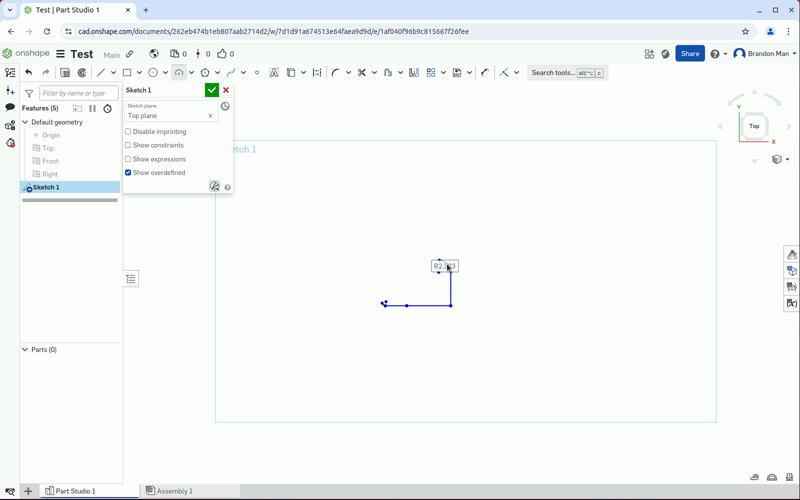
key(l)
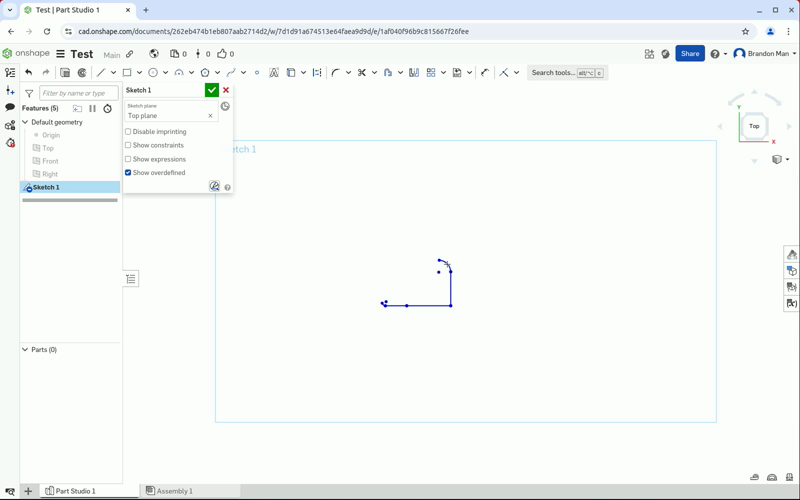
mouse_move(439, 260)
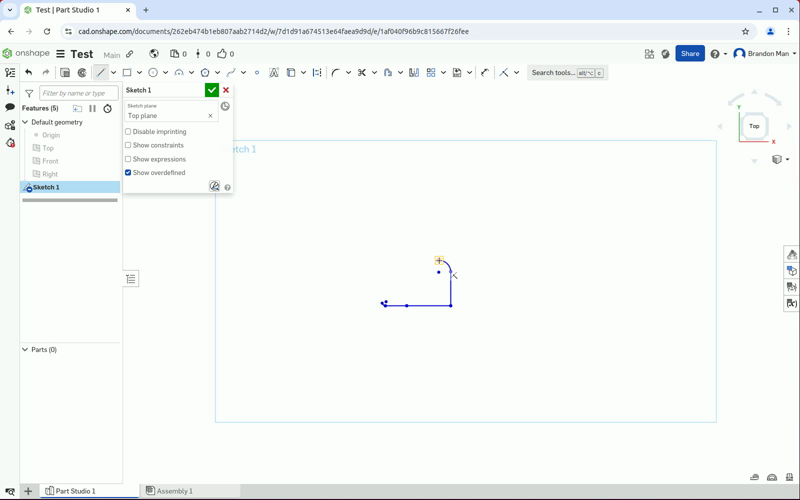
click(439, 260)
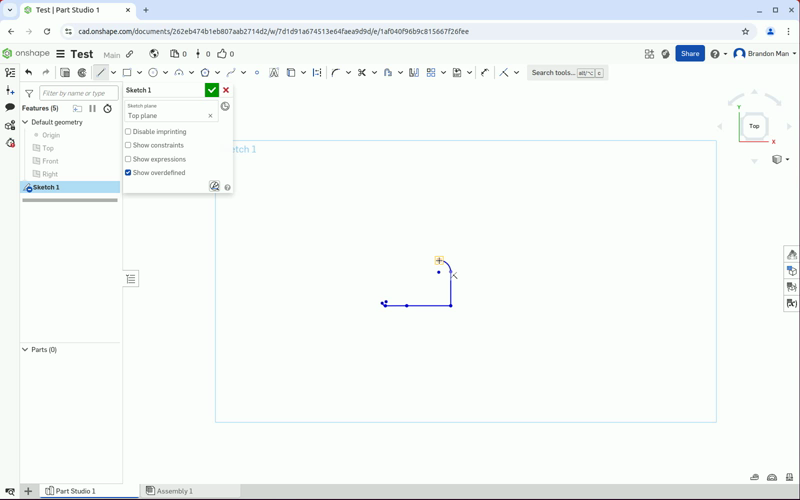
key_down(shift)
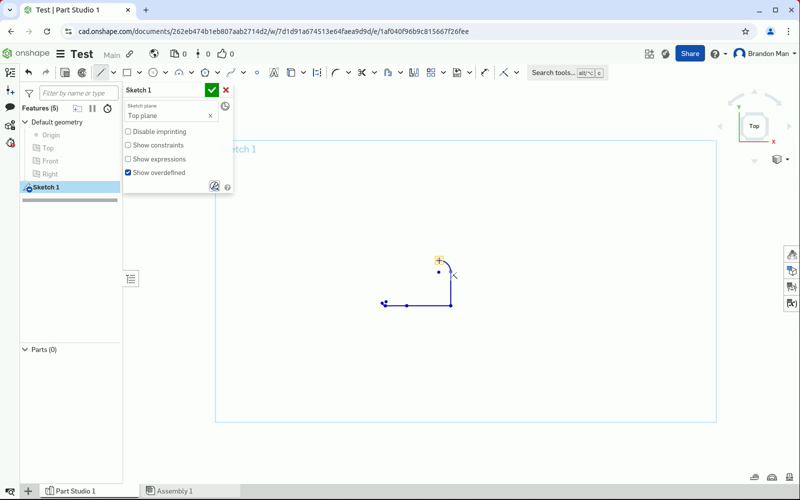
mouse_move(469, 260)
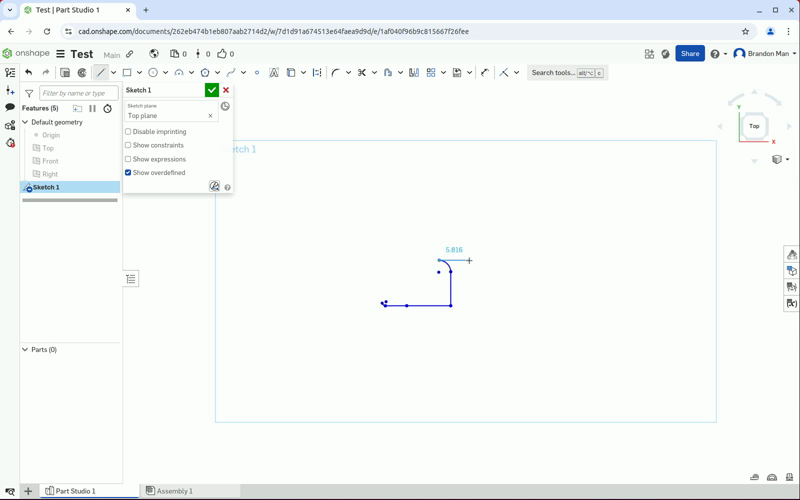
mouse_move(385, 260)
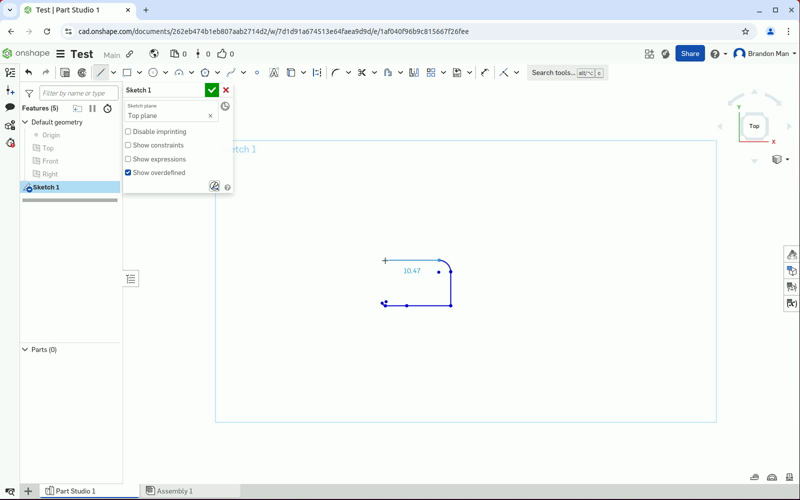
click(385, 260)
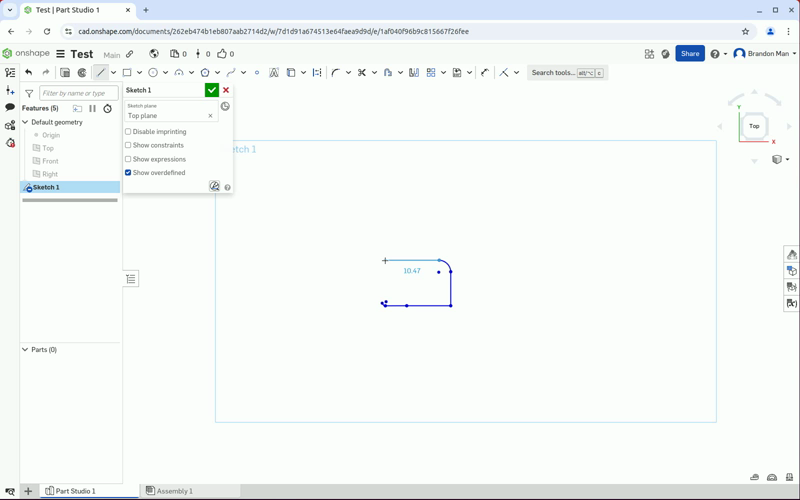
key_up(shift)
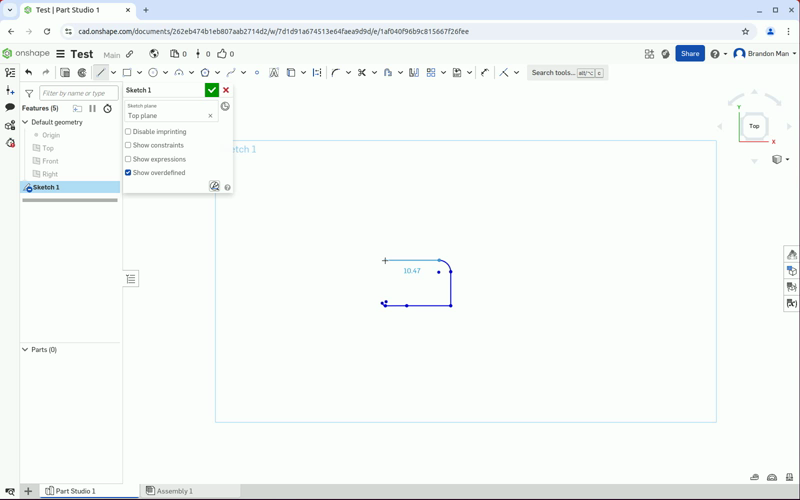
key(esc)
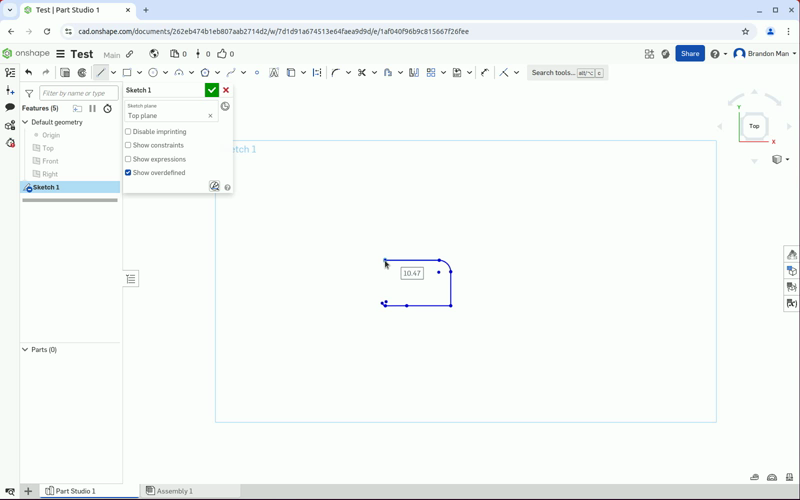
key(a)
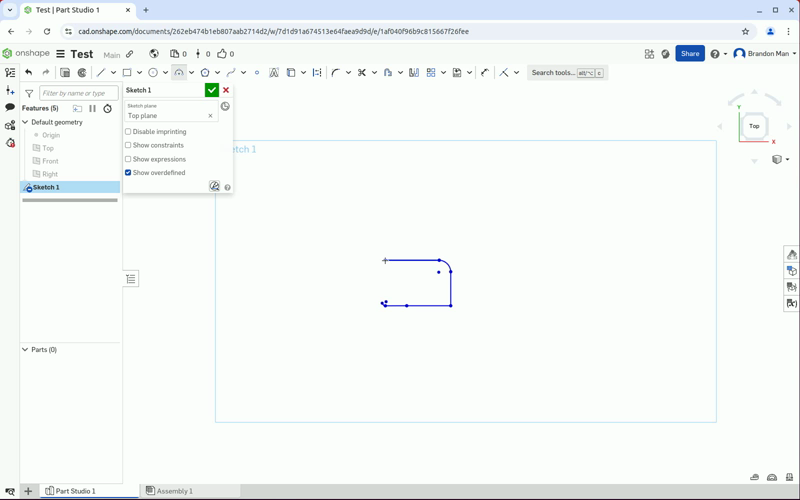
mouse_move(385, 260)
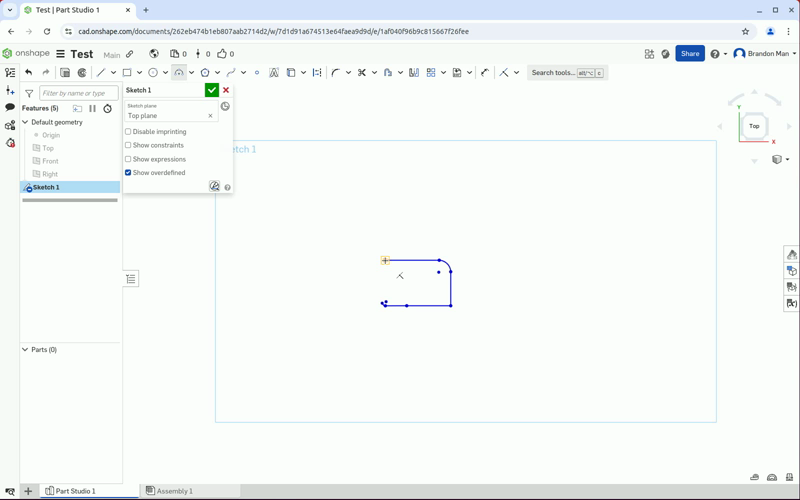
click(385, 260)
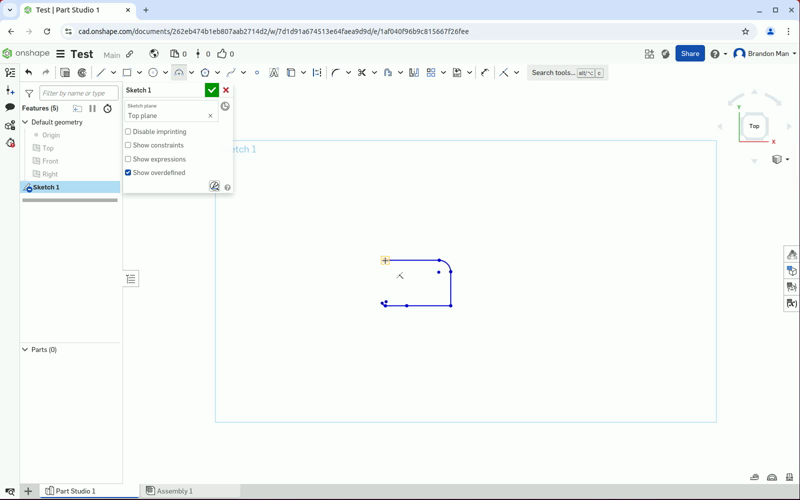
key_down(shift)
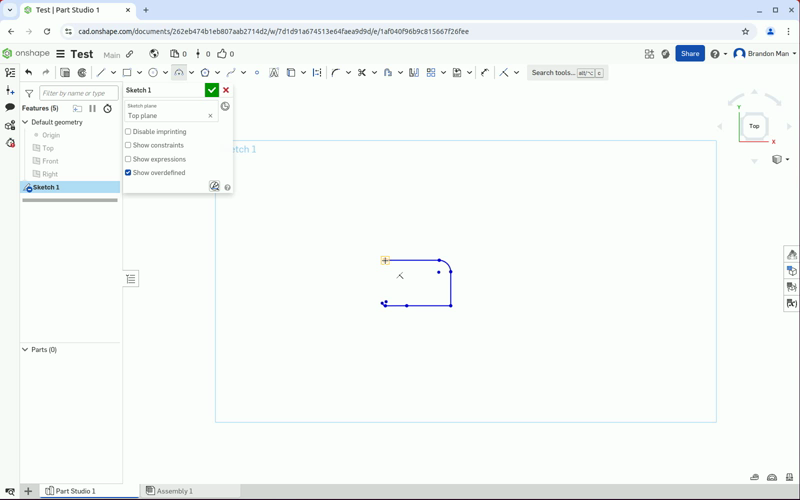
mouse_move(382, 263)
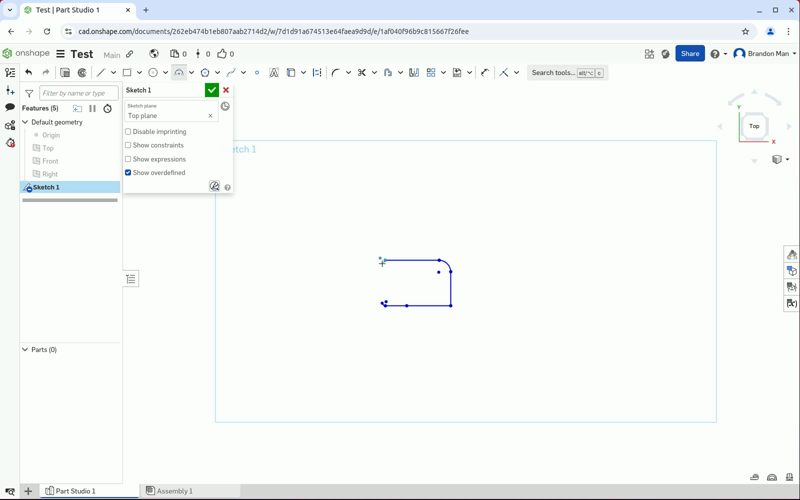
scroll(6)
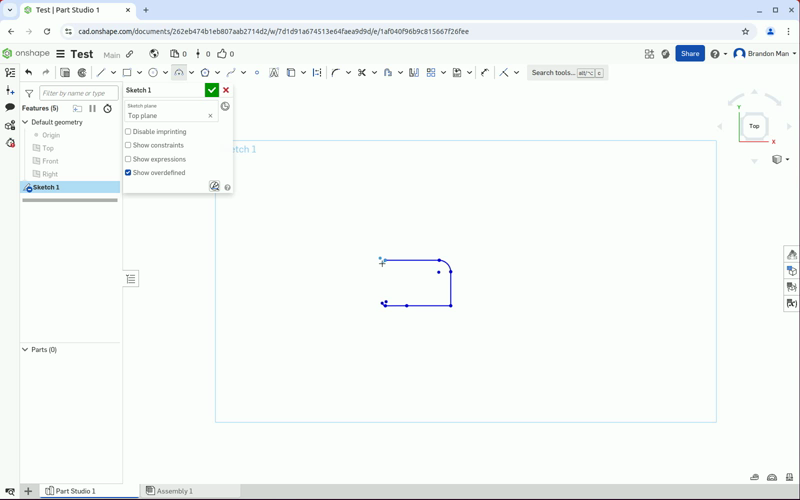
scroll(6)
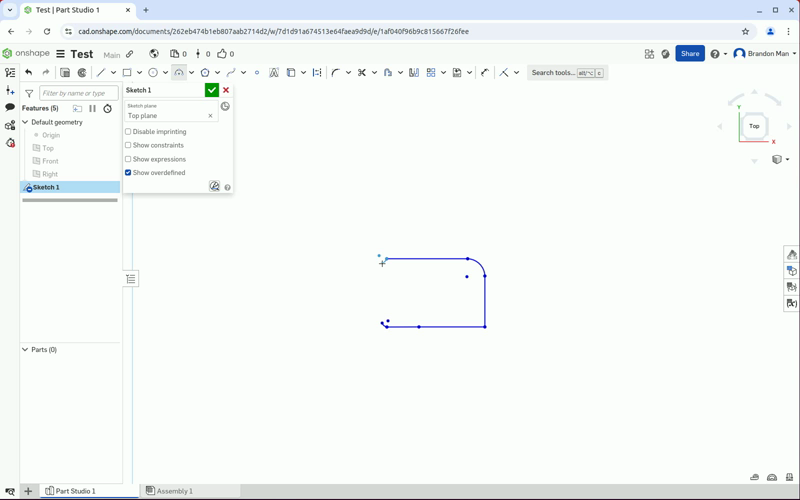
scroll(6)
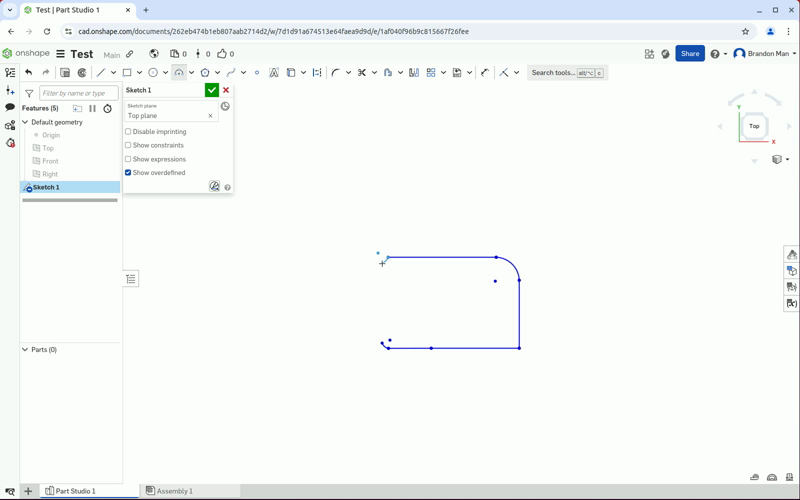
scroll(6)
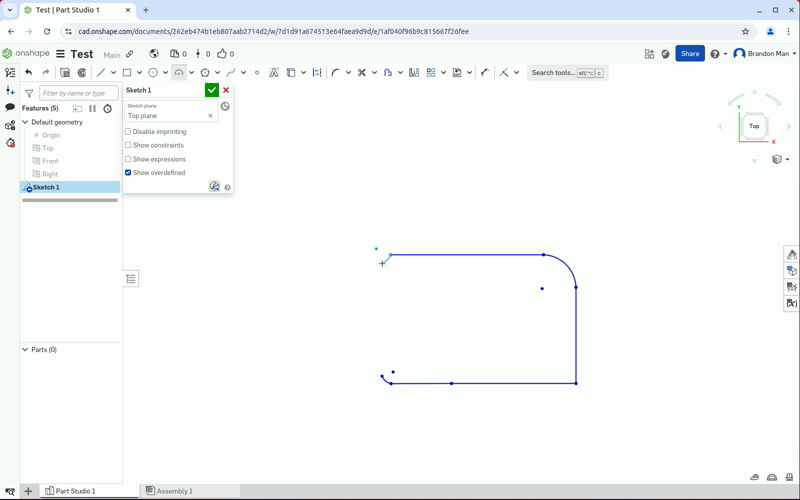
scroll(6)
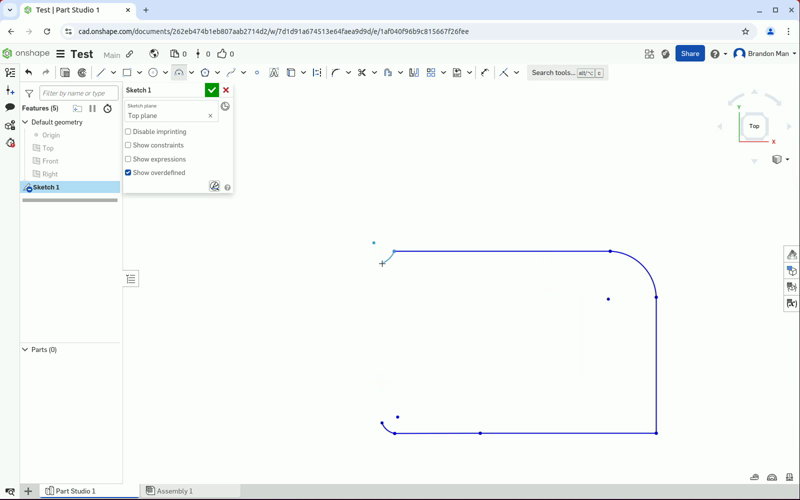
scroll(6)
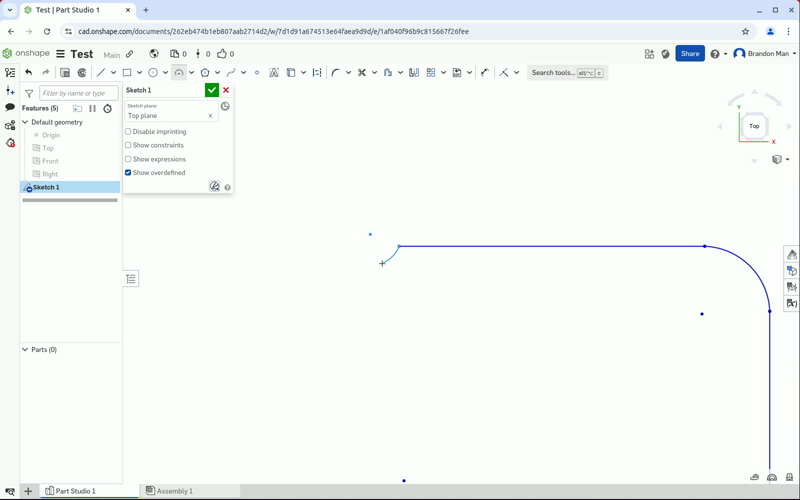
scroll(6)
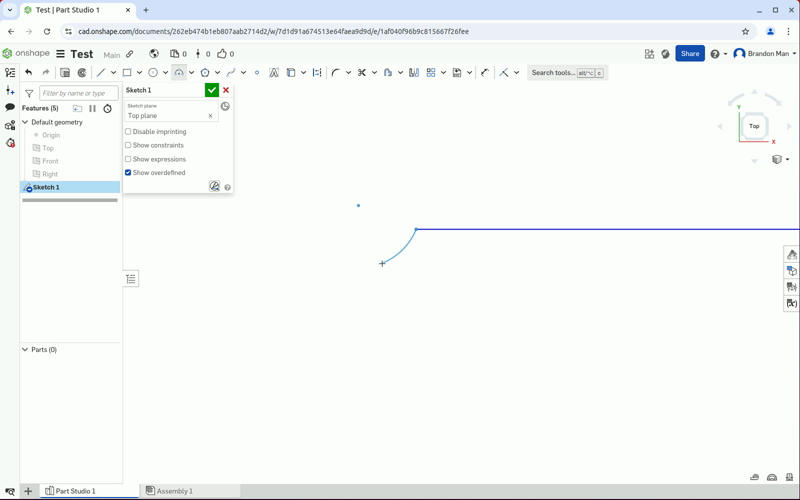
click(382, 263)
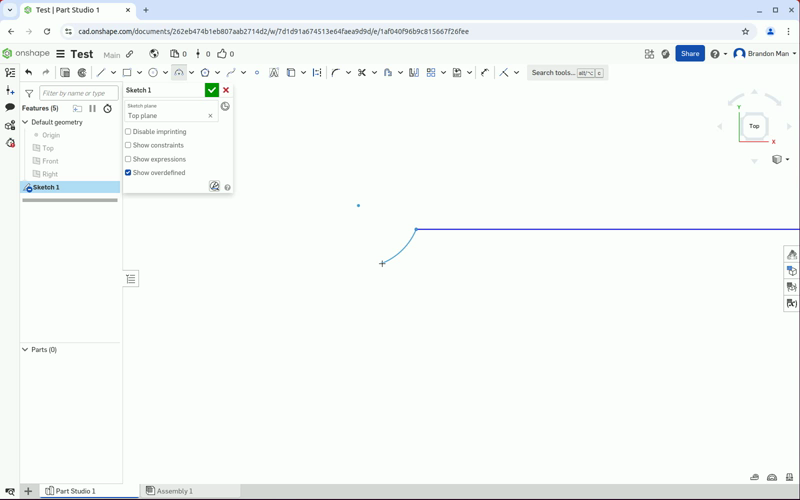
scroll(-6)
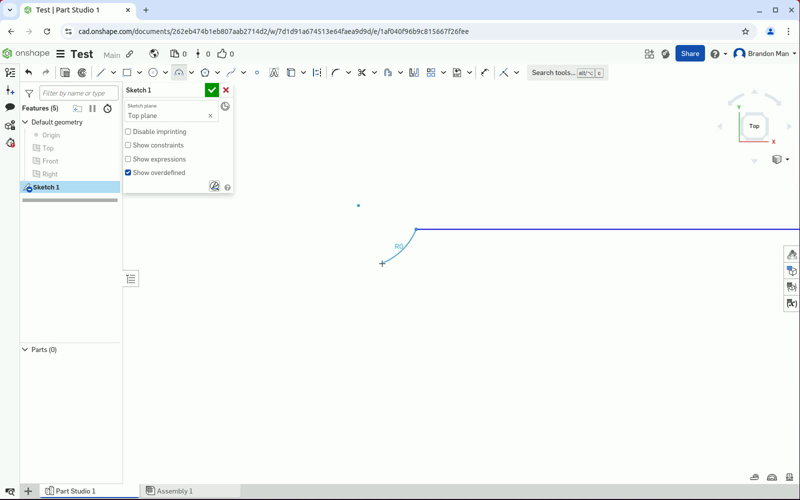
scroll(-6)
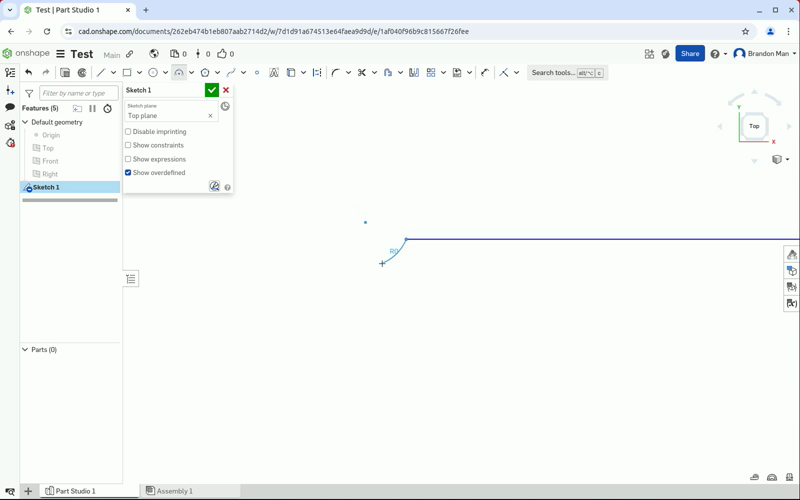
scroll(-6)
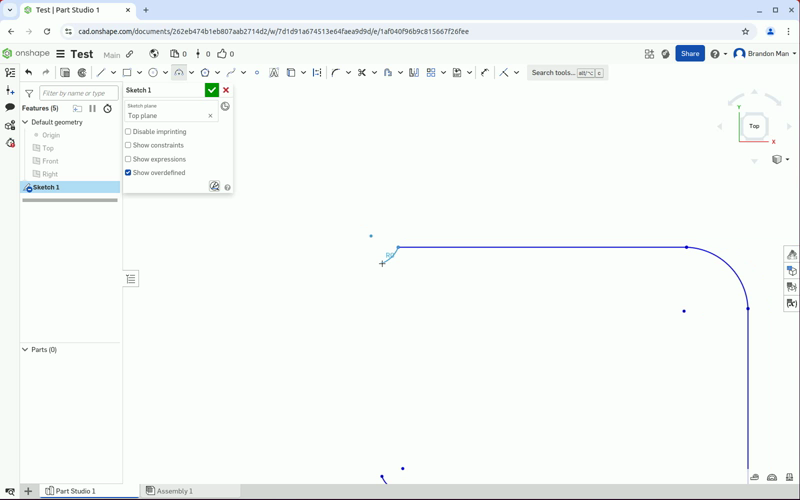
scroll(-6)
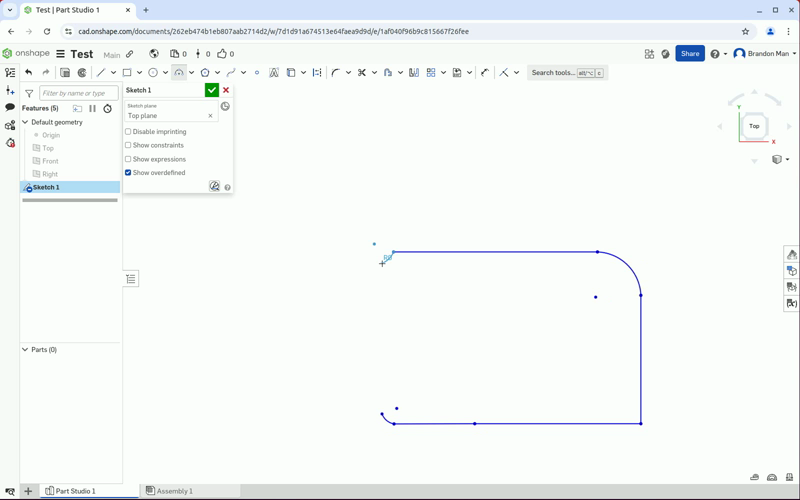
scroll(-6)
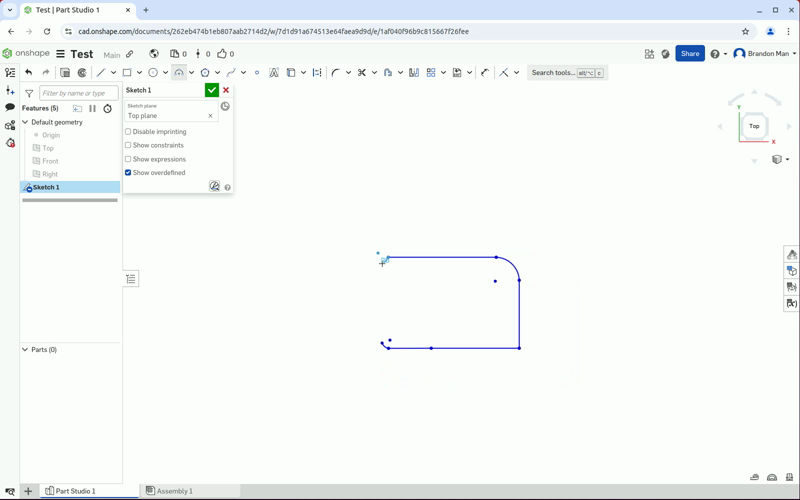
scroll(-6)
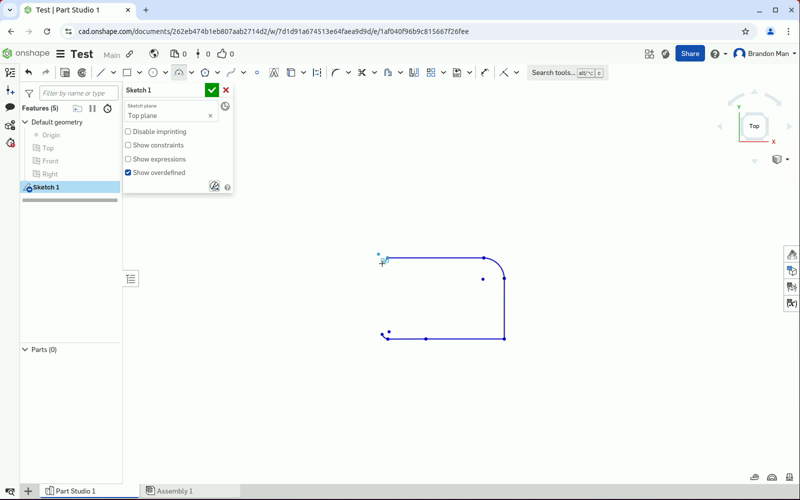
scroll(-6)
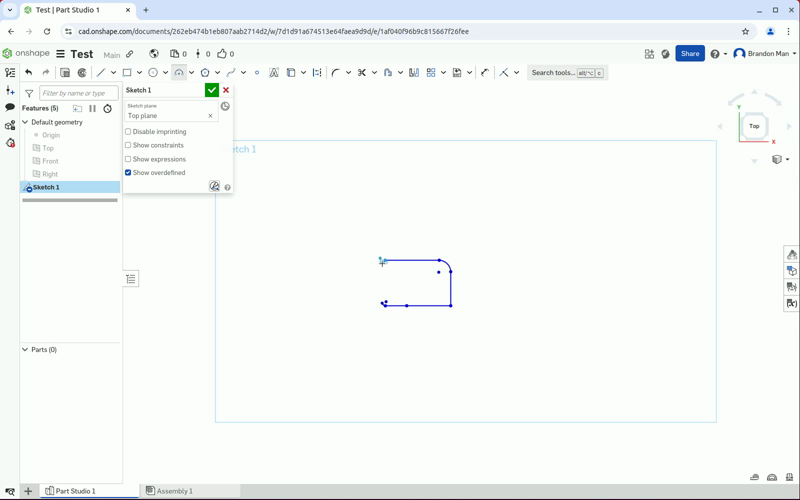
mouse_move(383, 261)
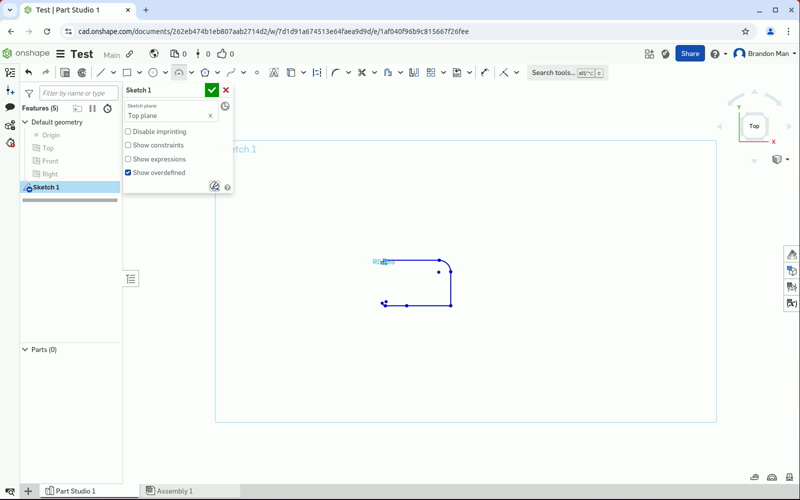
scroll(6)
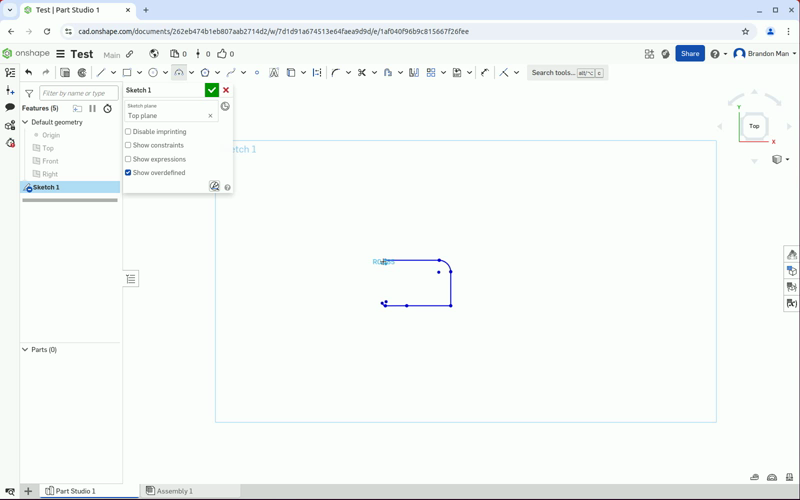
scroll(6)
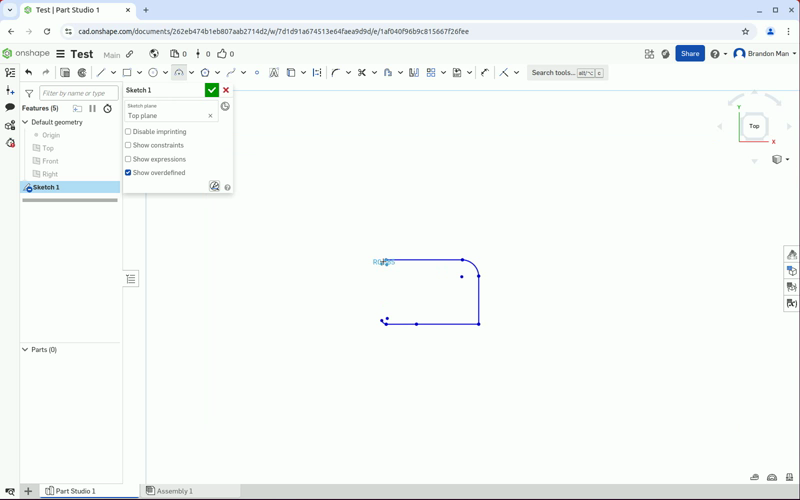
scroll(6)
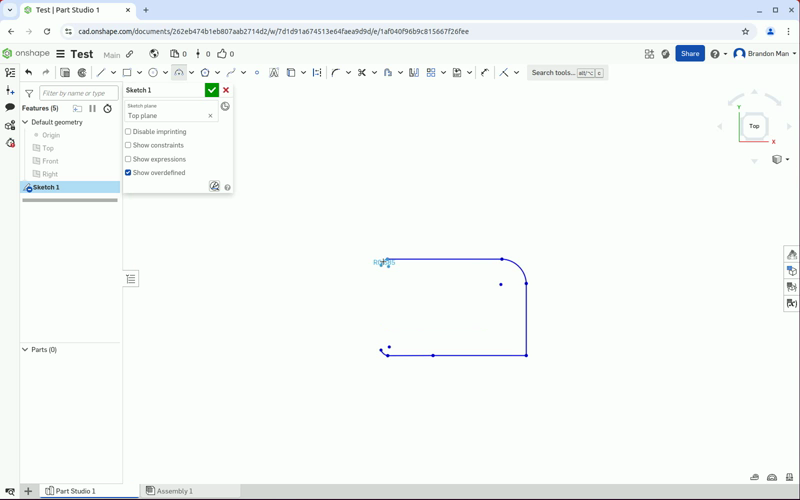
scroll(6)
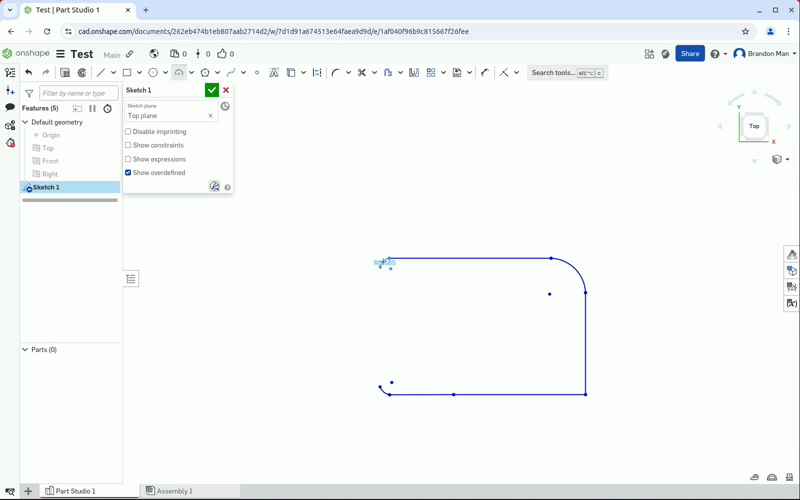
scroll(6)
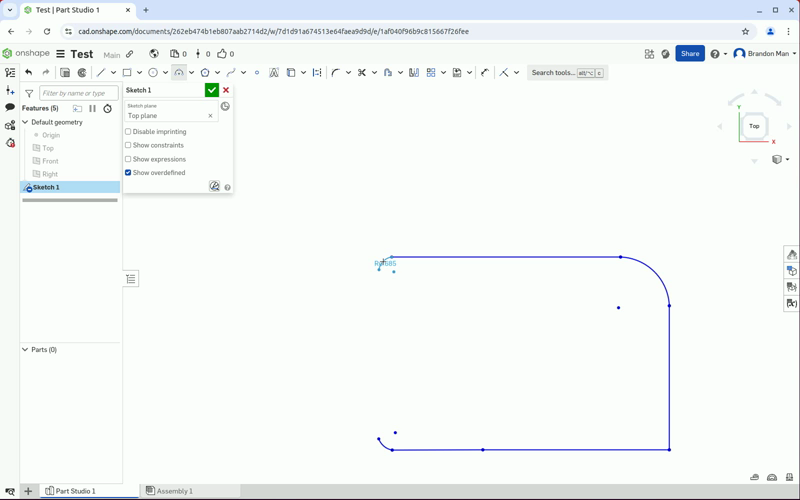
scroll(6)
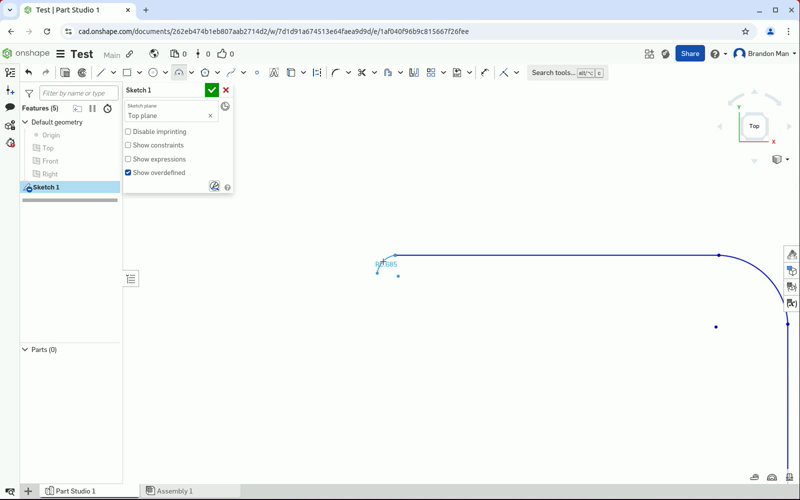
scroll(6)
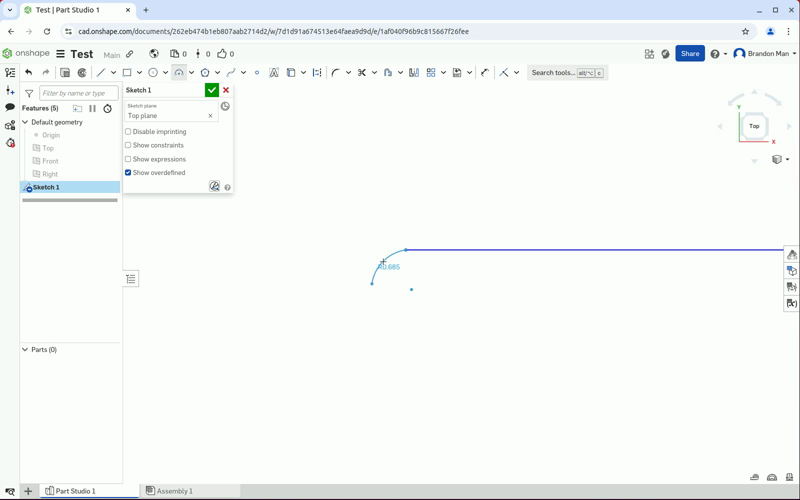
click(383, 261)
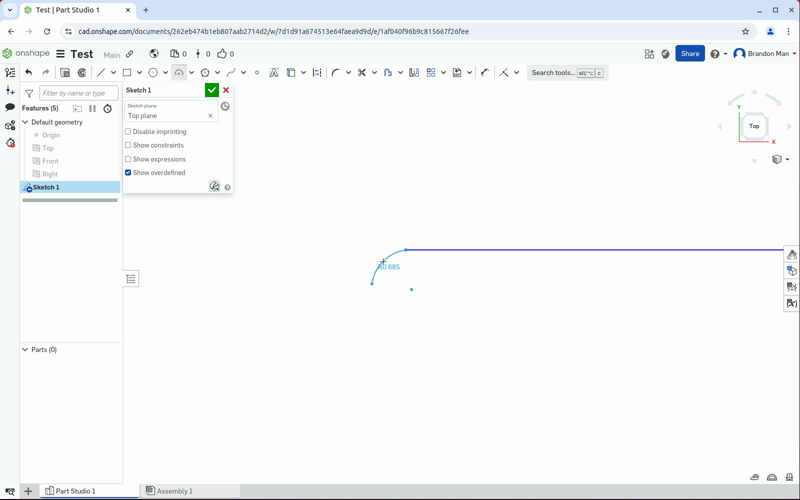
scroll(-6)
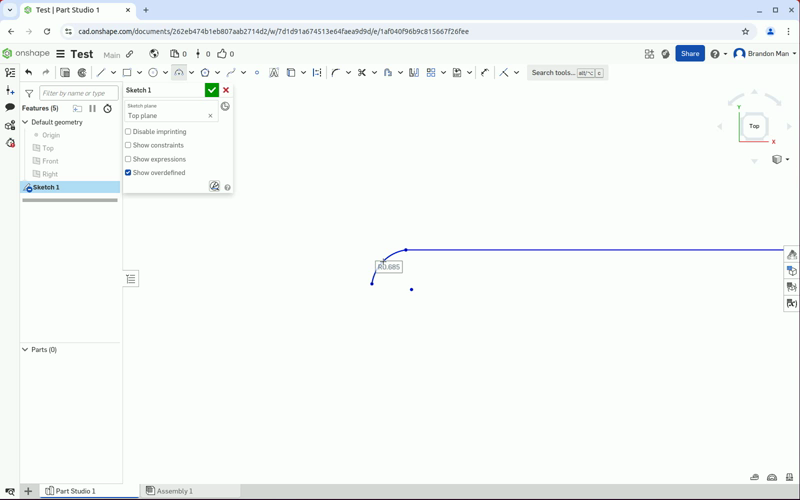
scroll(-6)
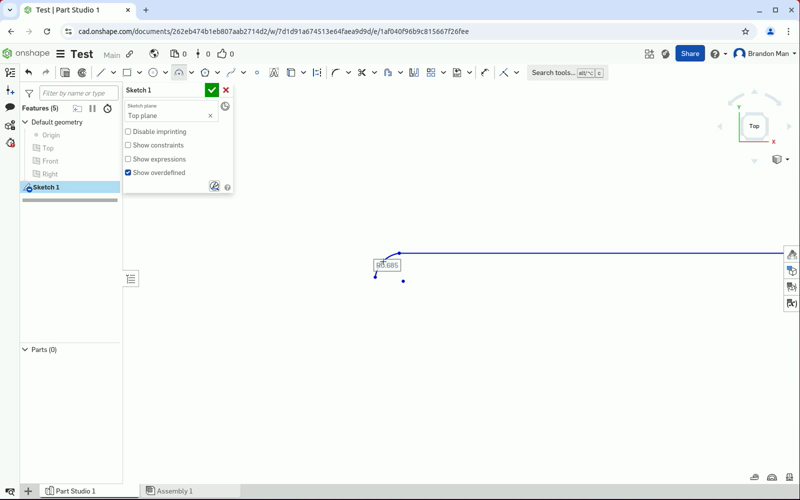
scroll(-6)
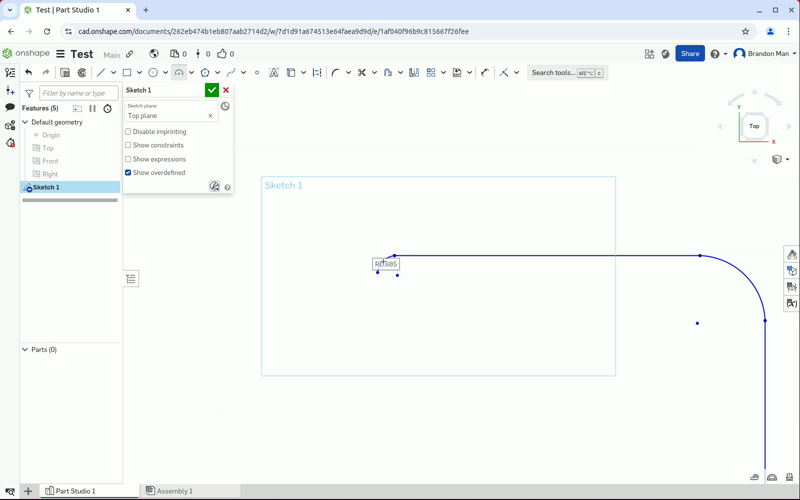
scroll(-6)
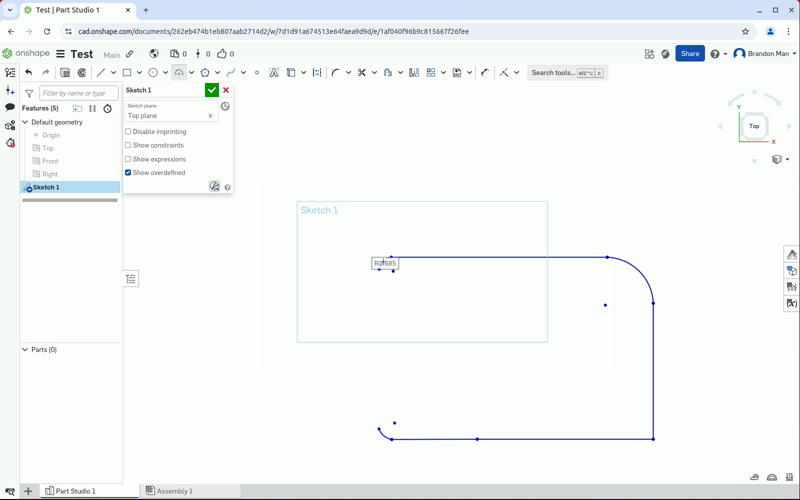
scroll(-6)
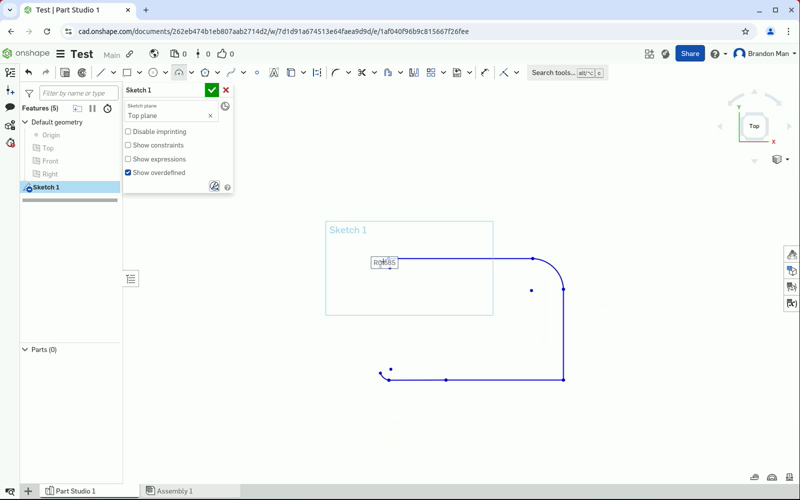
scroll(-6)
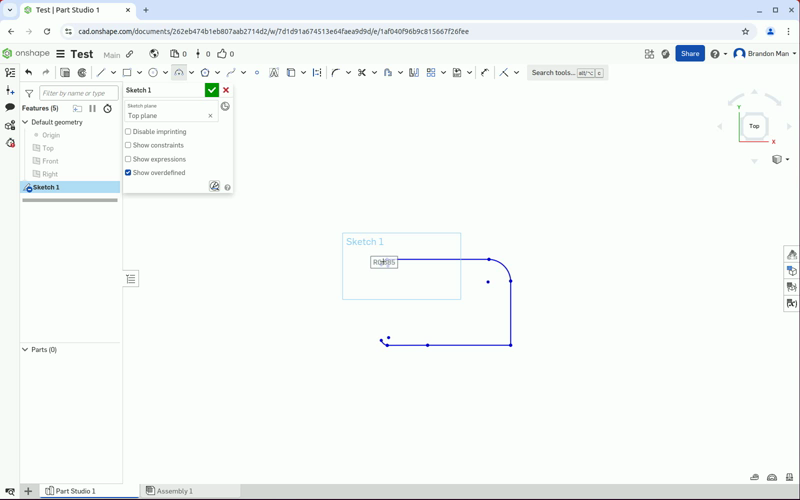
scroll(-6)
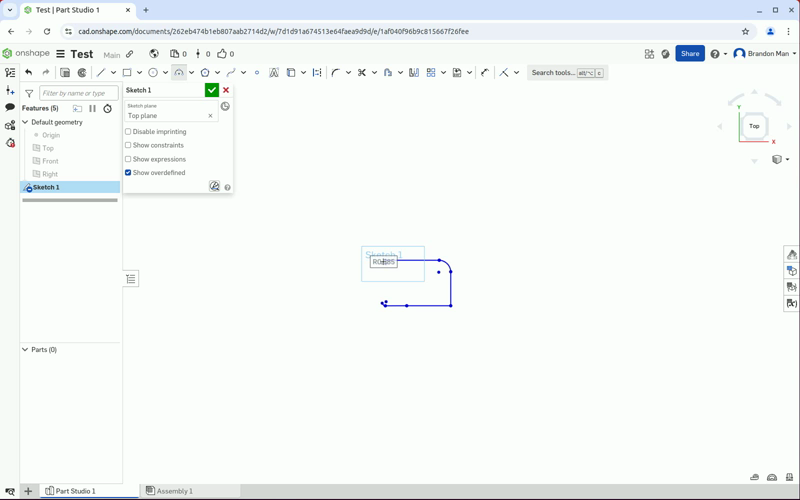
key_up(shift)
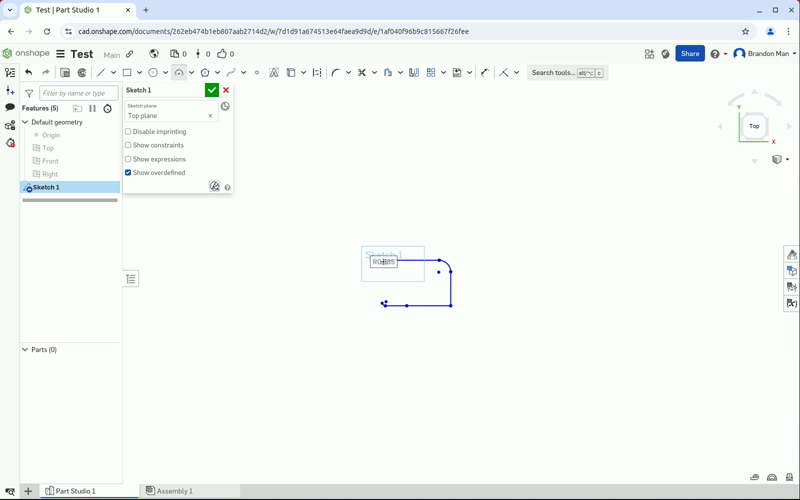
key(esc)
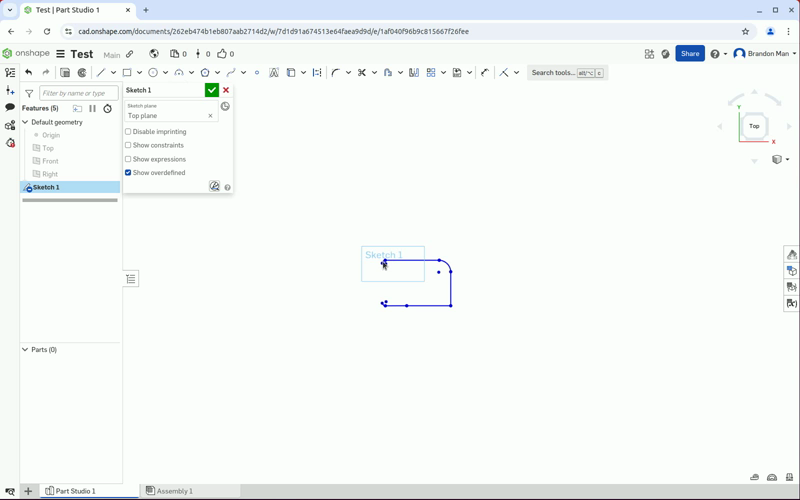
key(l)
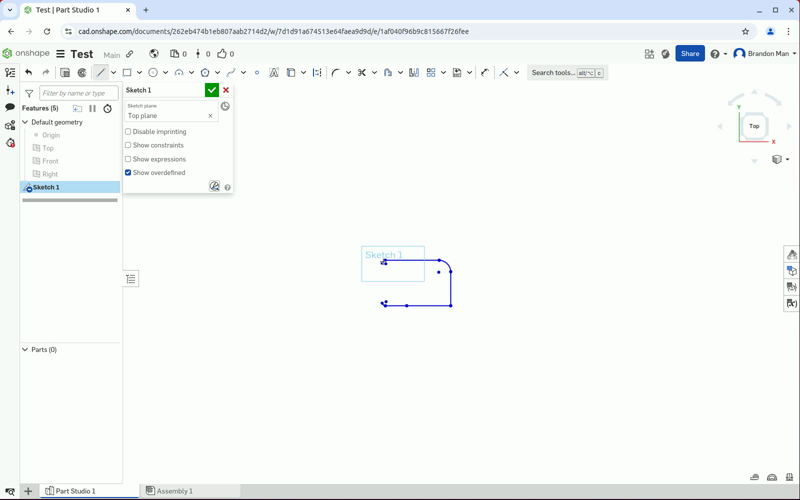
mouse_move(382, 263)
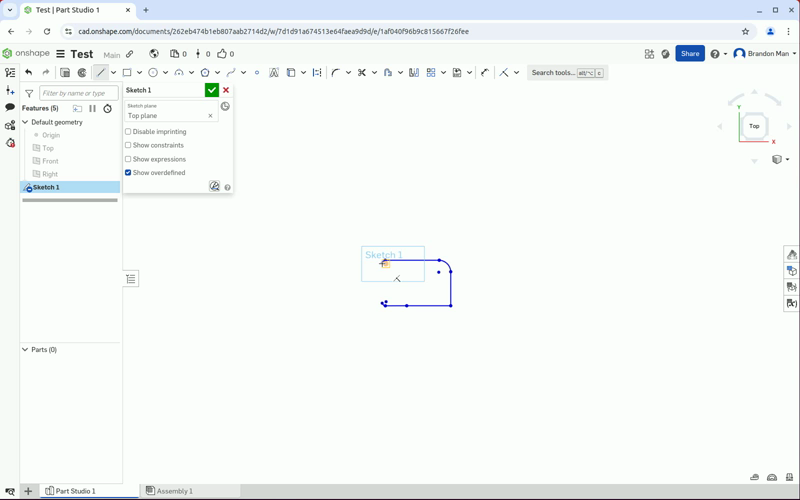
scroll(6)
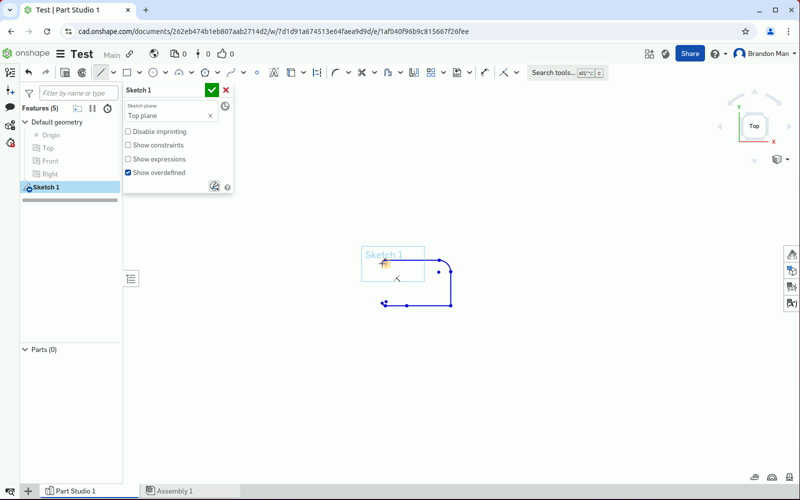
scroll(6)
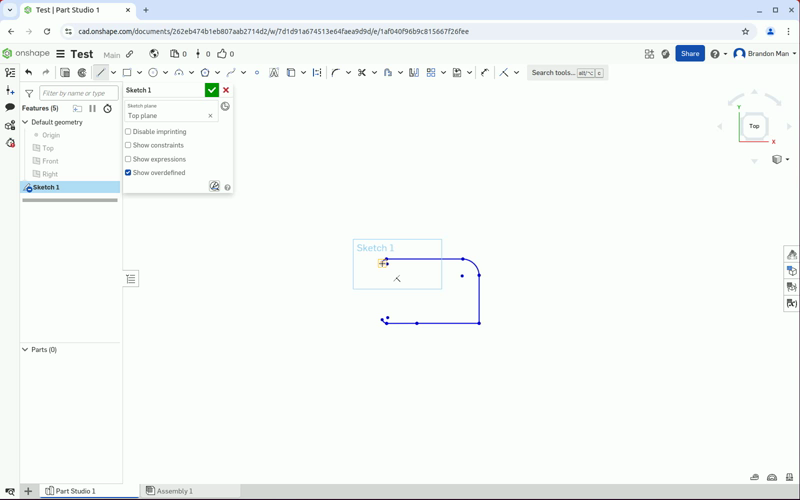
scroll(6)
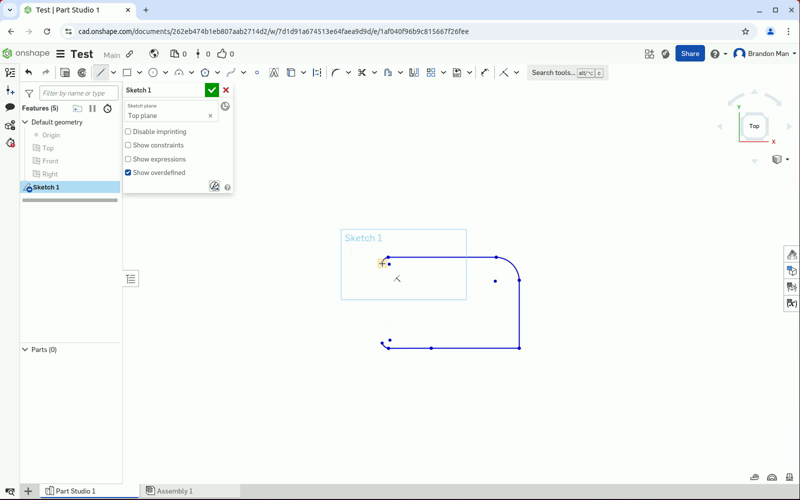
scroll(6)
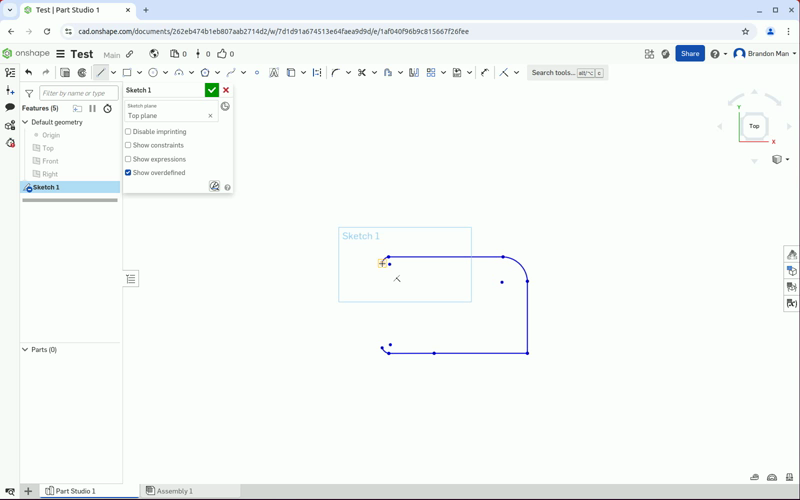
scroll(6)
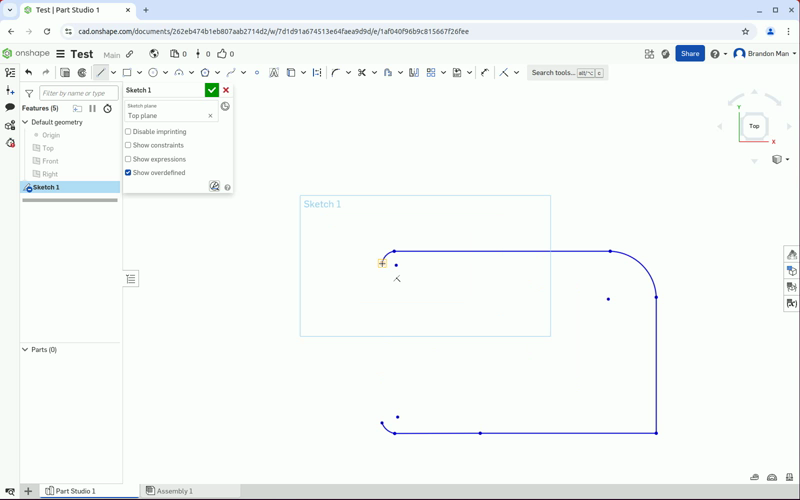
scroll(6)
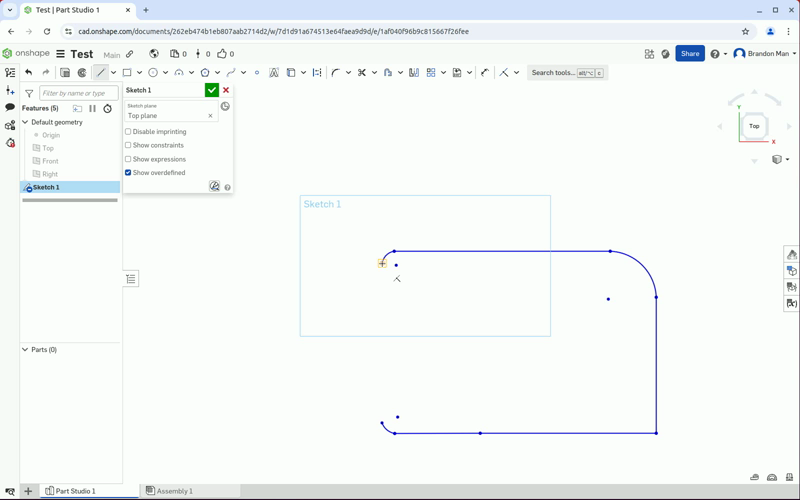
scroll(6)
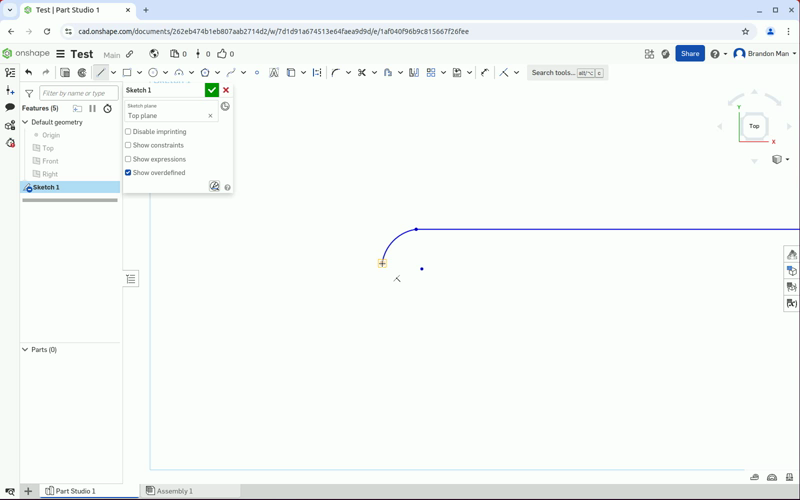
click(382, 263)
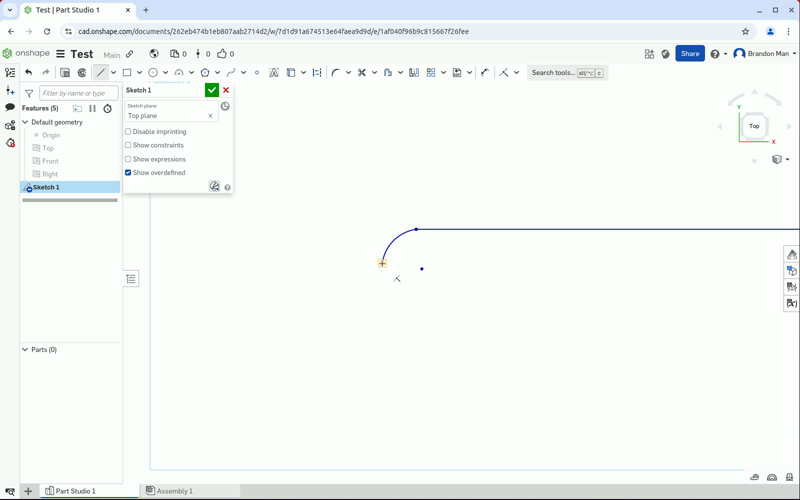
scroll(-6)
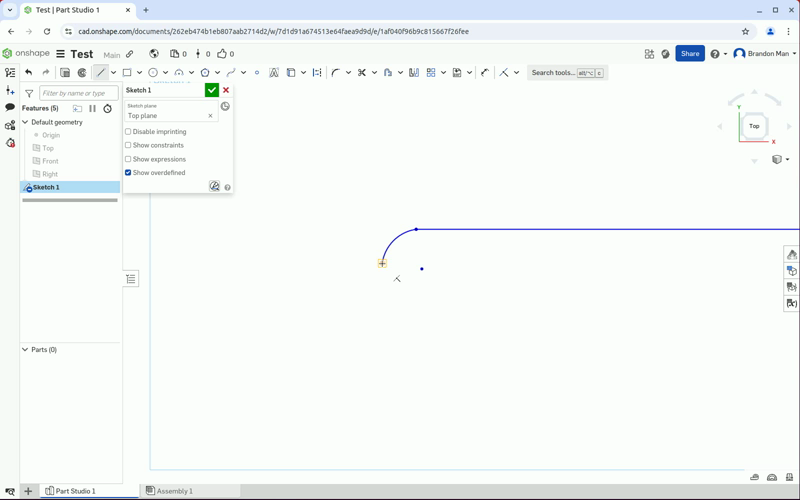
scroll(-6)
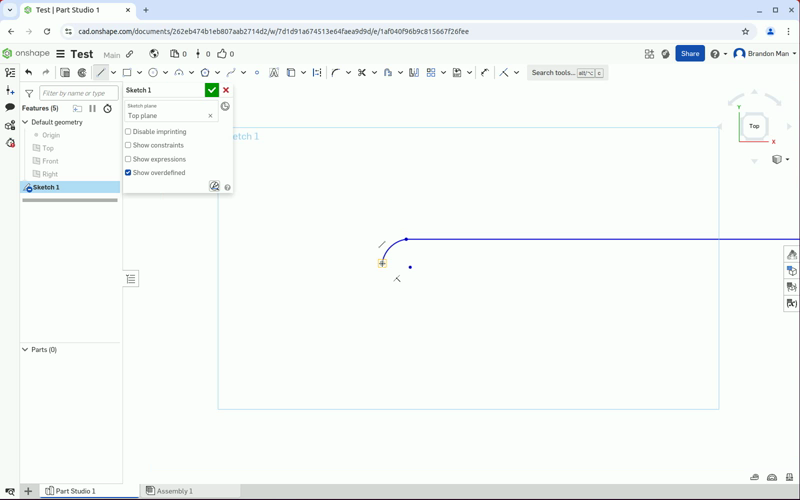
scroll(-6)
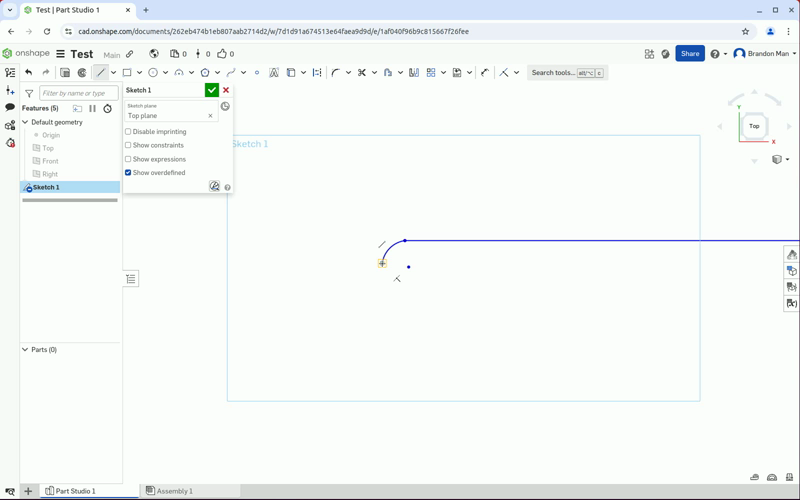
scroll(-6)
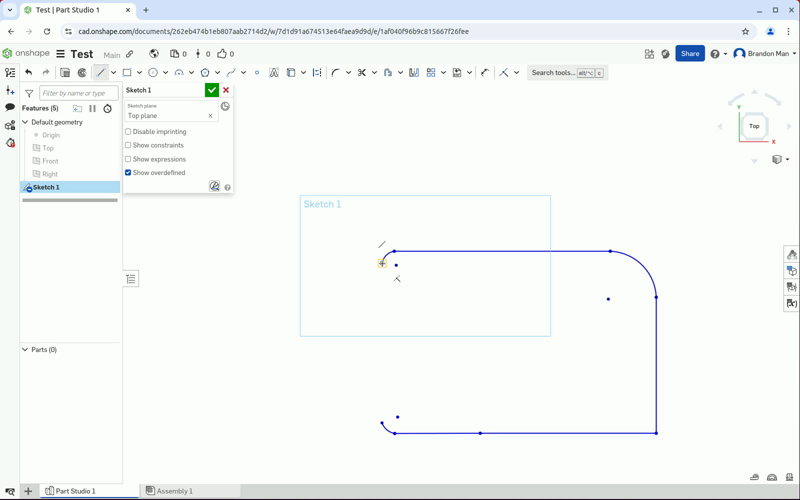
scroll(-6)
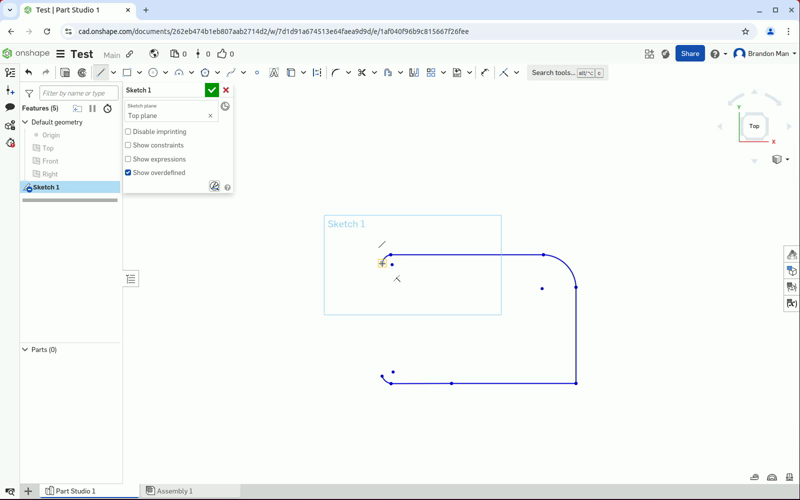
scroll(-6)
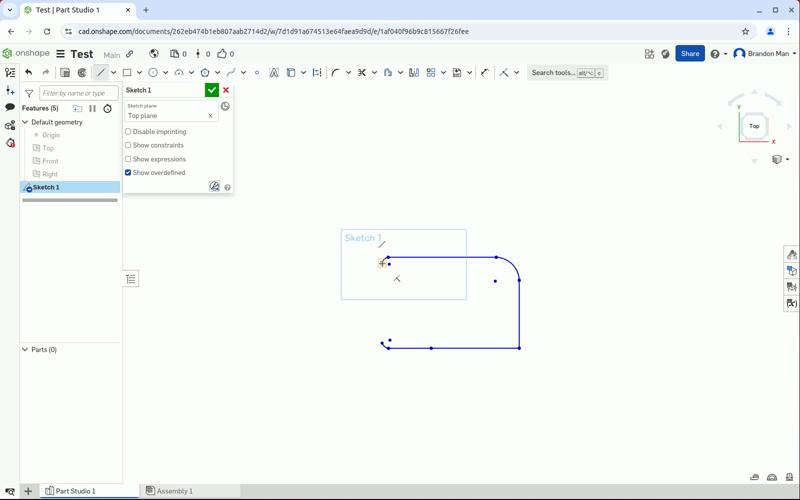
scroll(-6)
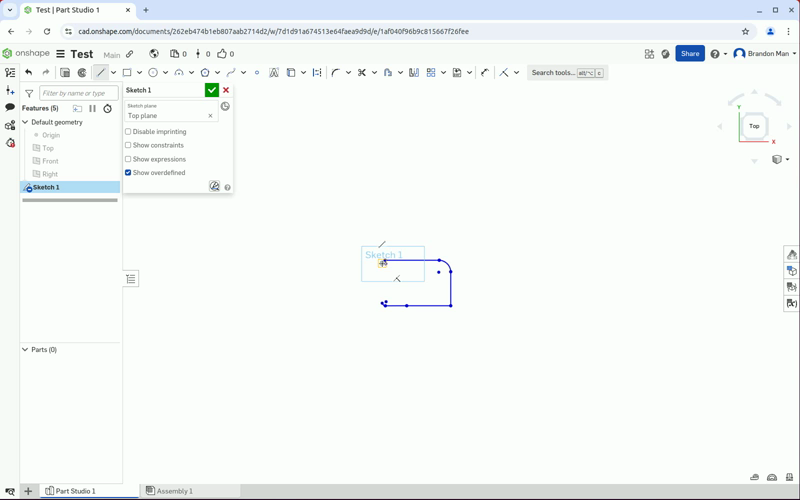
mouse_move(412, 263)
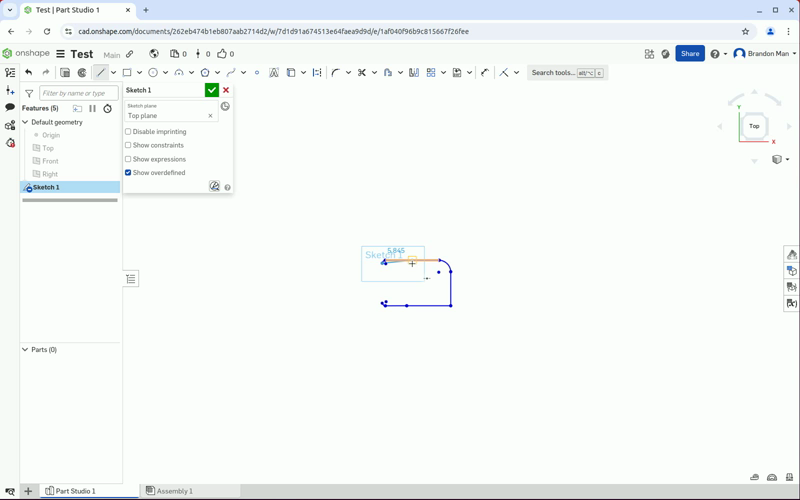
key_down(shift)
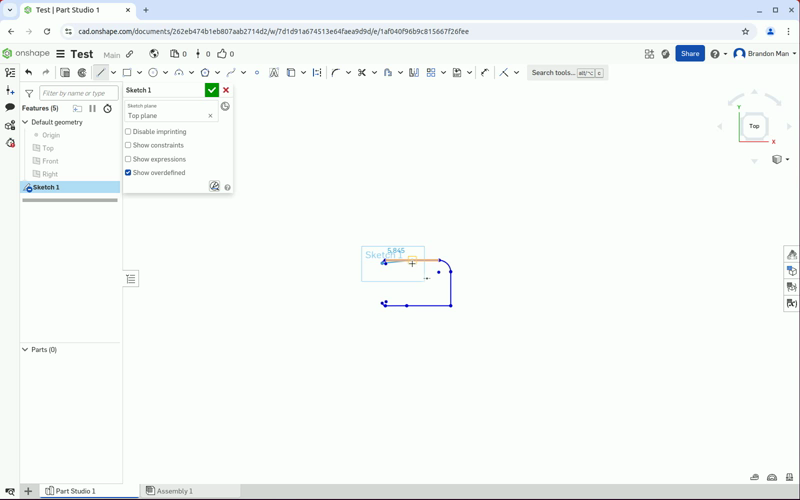
mouse_move(382, 303)
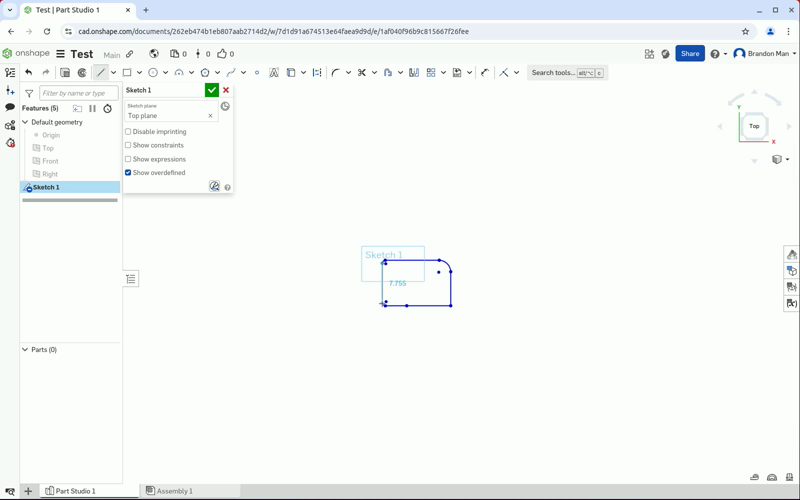
scroll(6)
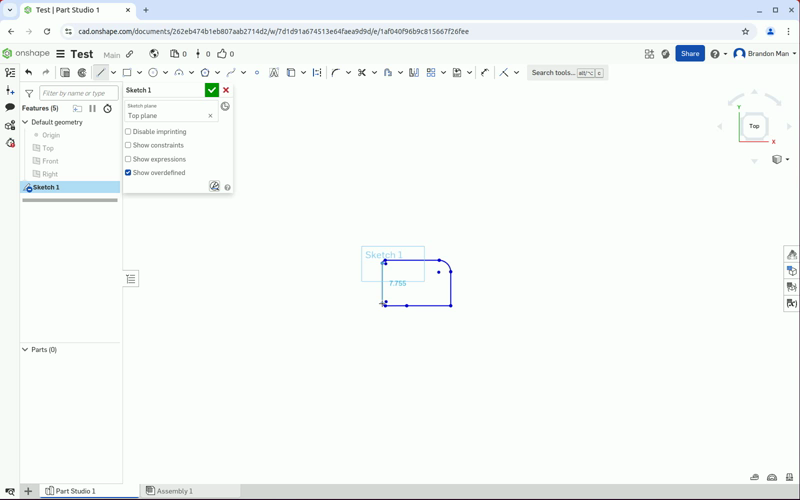
scroll(6)
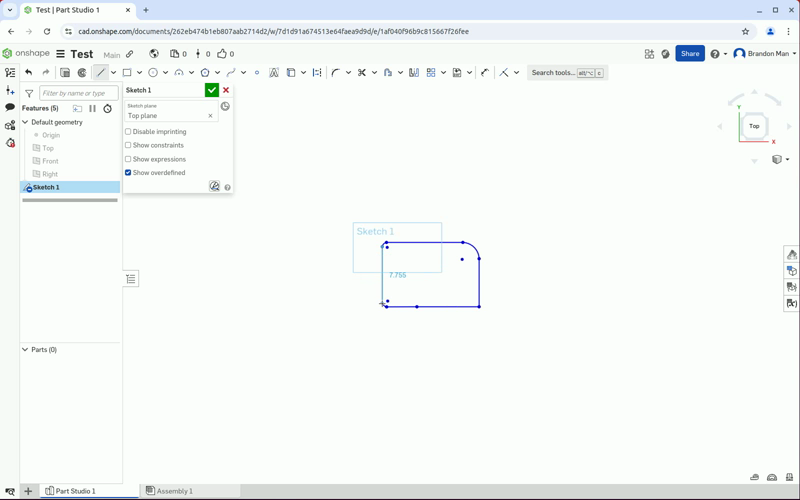
scroll(6)
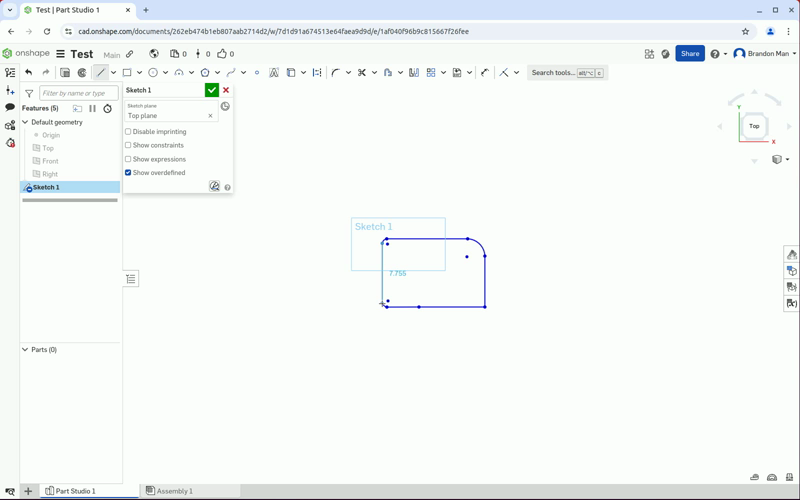
scroll(6)
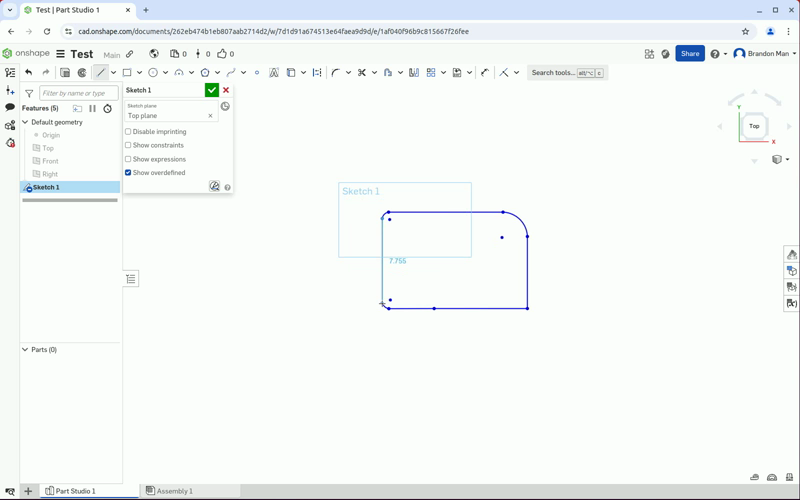
scroll(6)
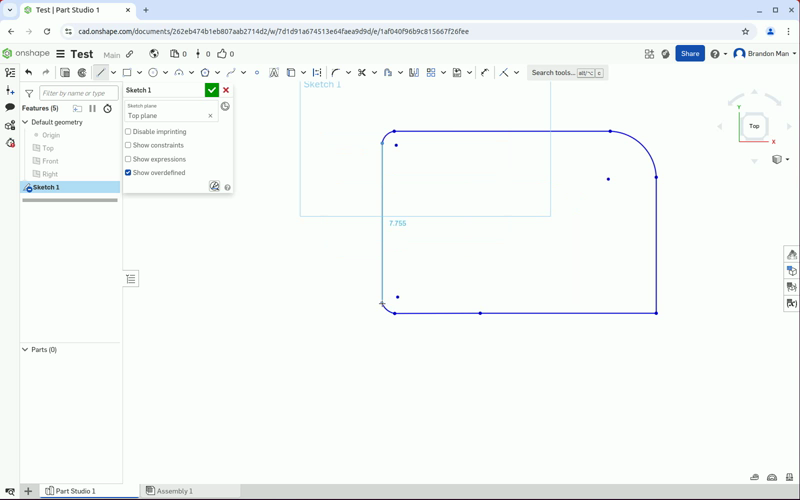
scroll(6)
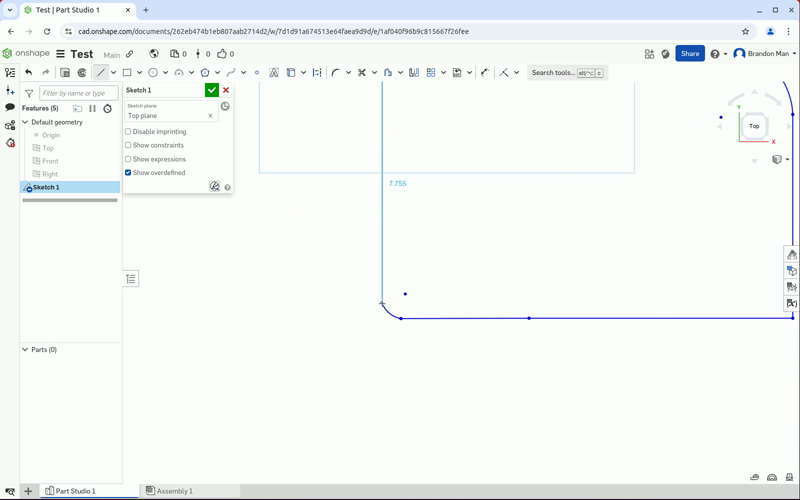
scroll(6)
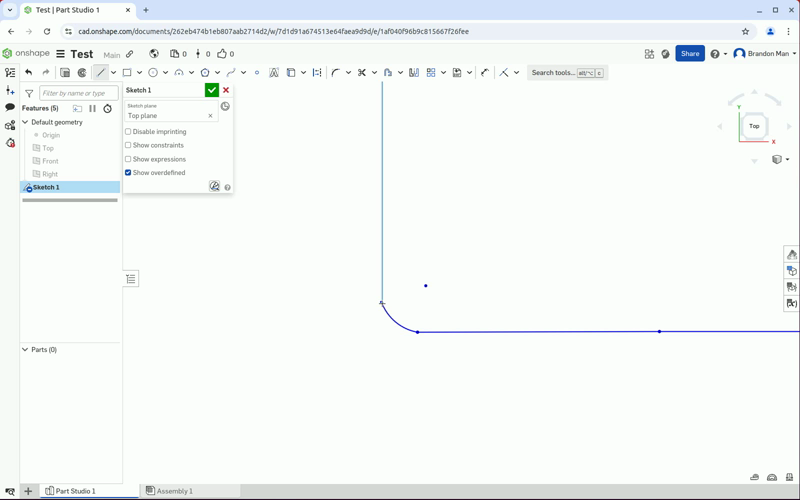
key_up(shift)
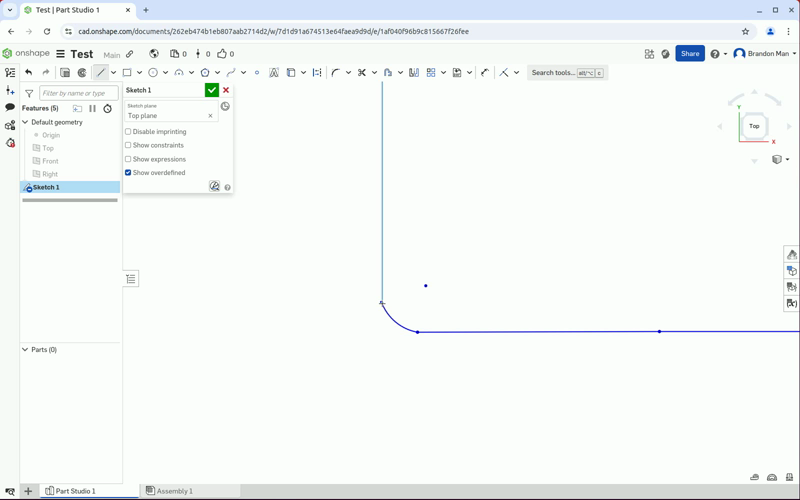
click(382, 303)
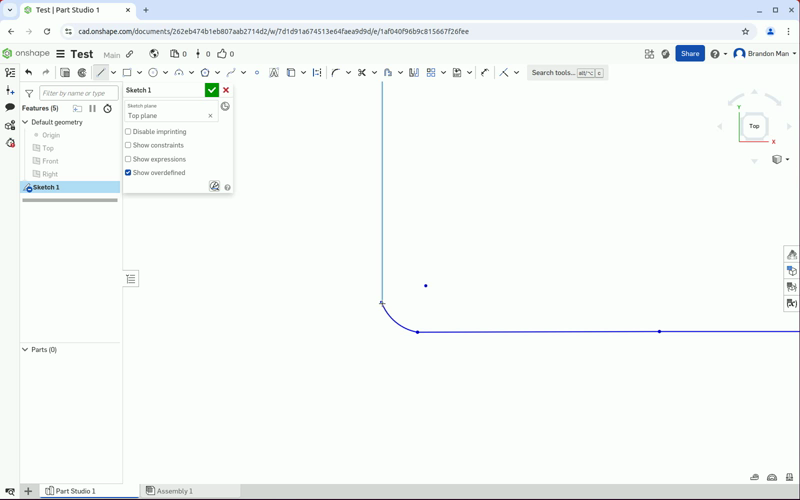
scroll(-6)
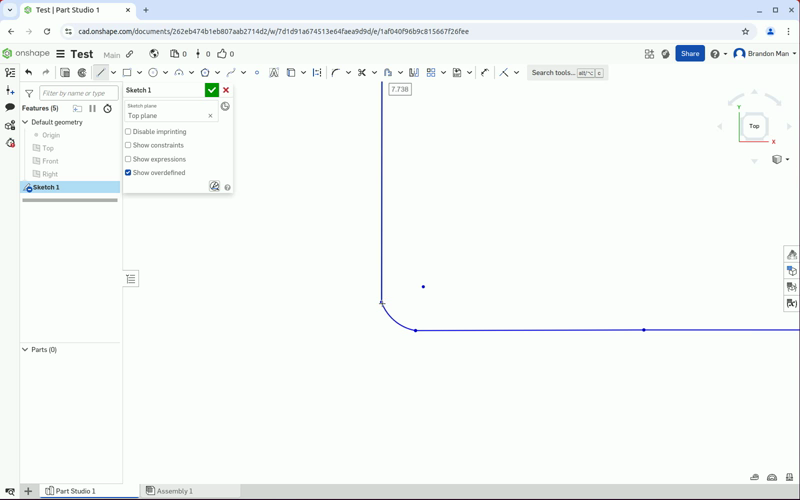
scroll(-6)
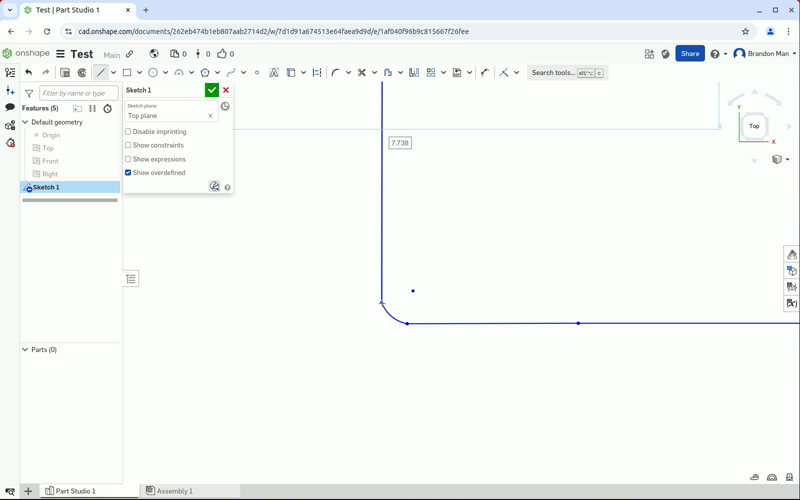
scroll(-6)
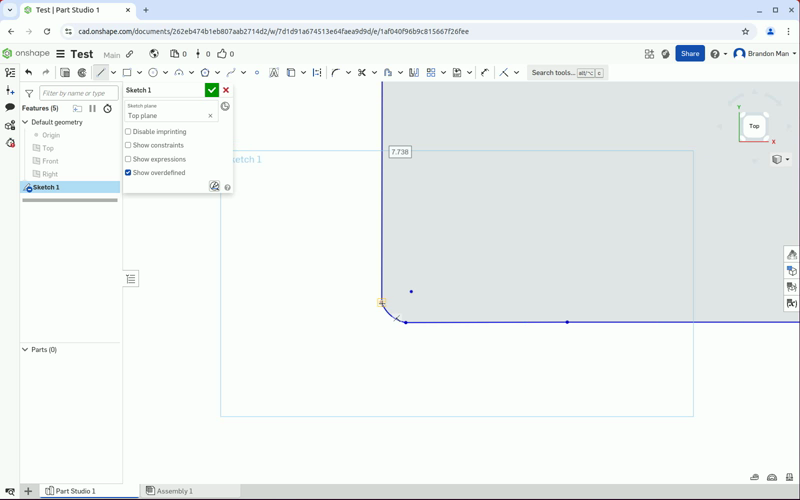
scroll(-6)
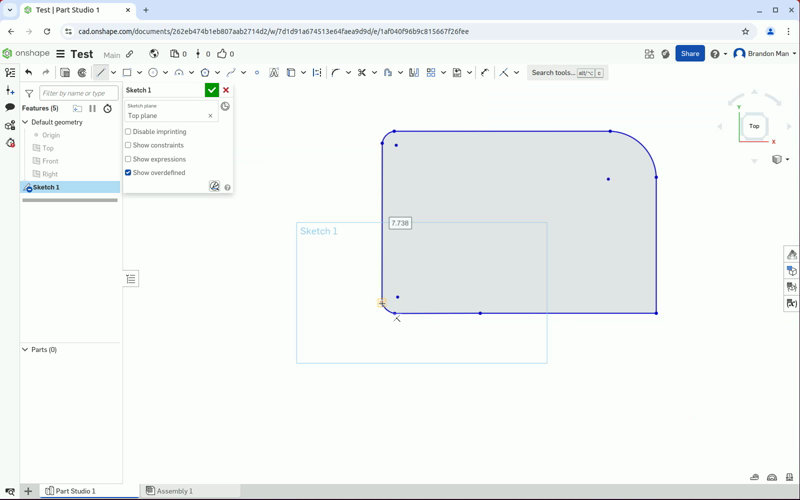
scroll(-6)
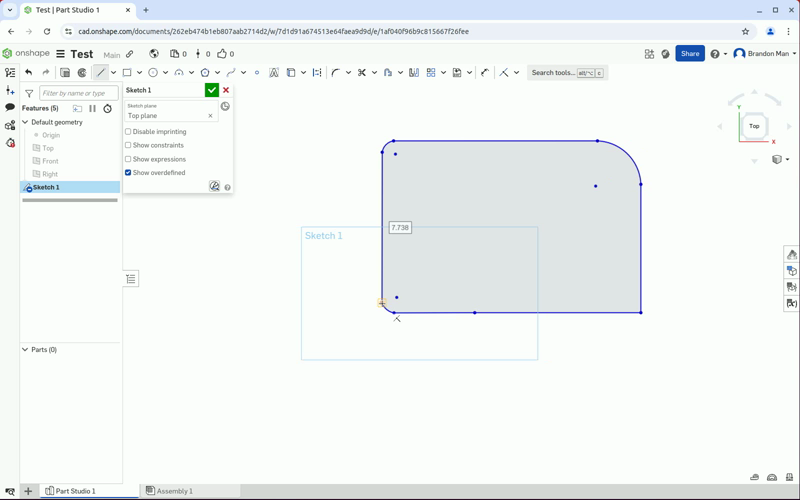
scroll(-6)
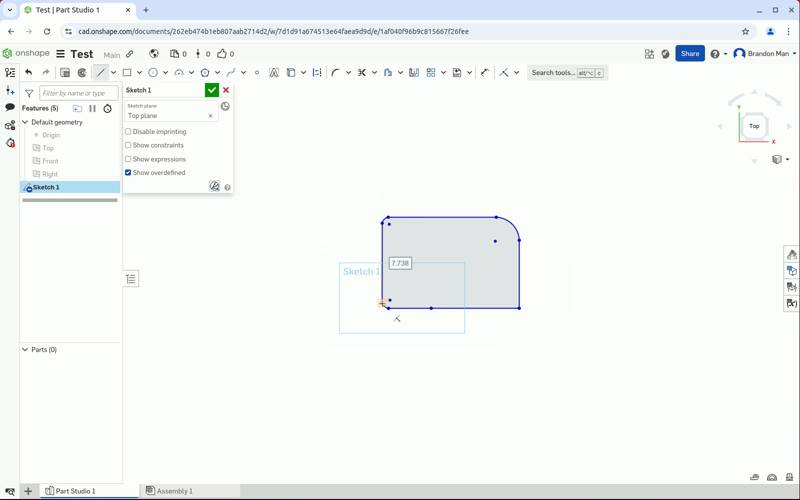
scroll(-6)
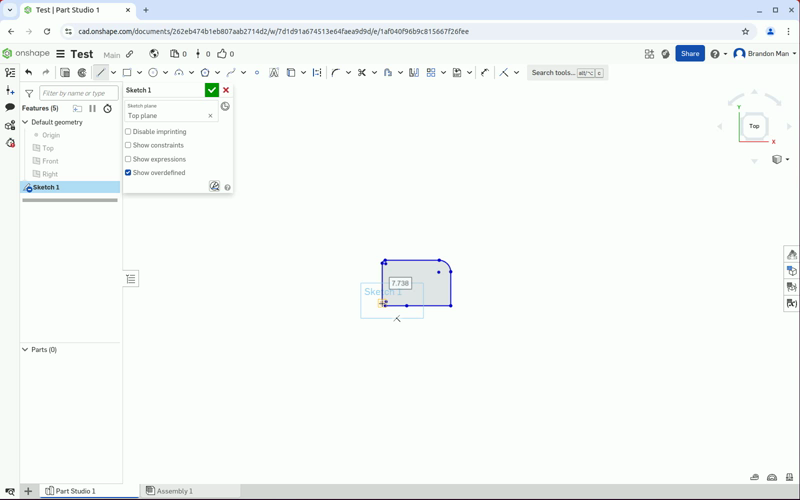
key(esc)
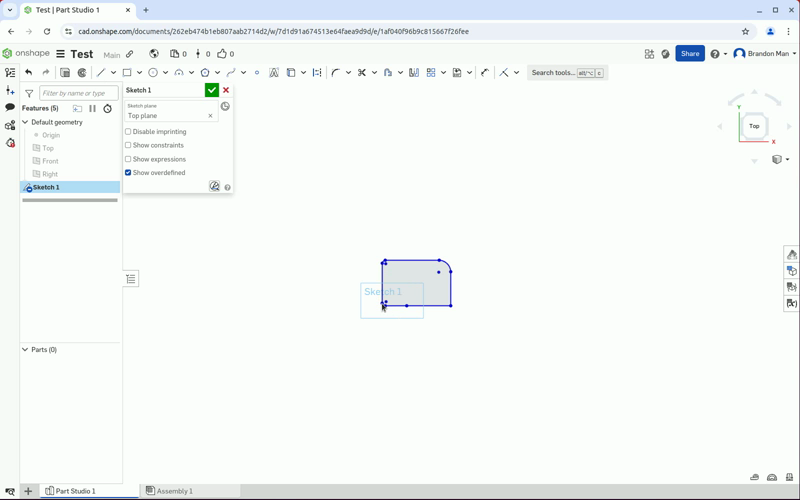
mouse_move(388, 287)
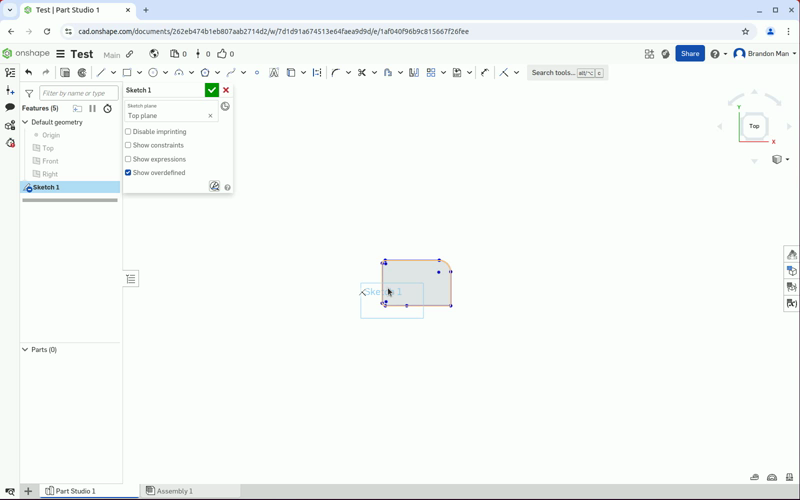
click(388, 287)
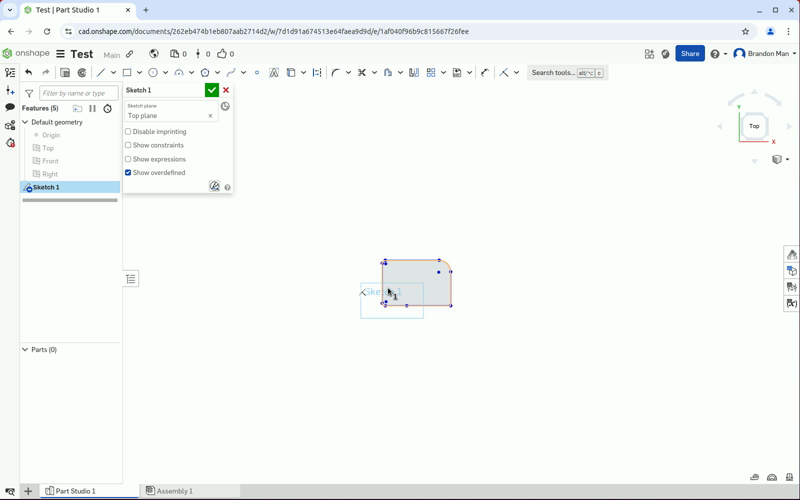
mouse_move(73, 352)
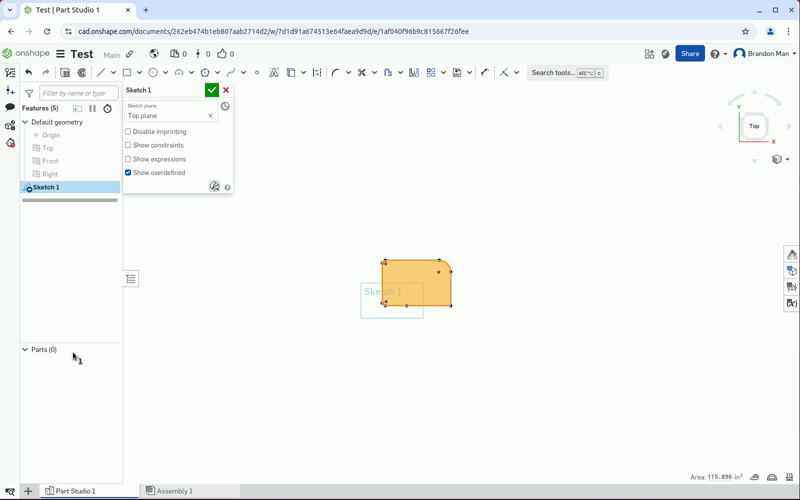
key(shift+y)
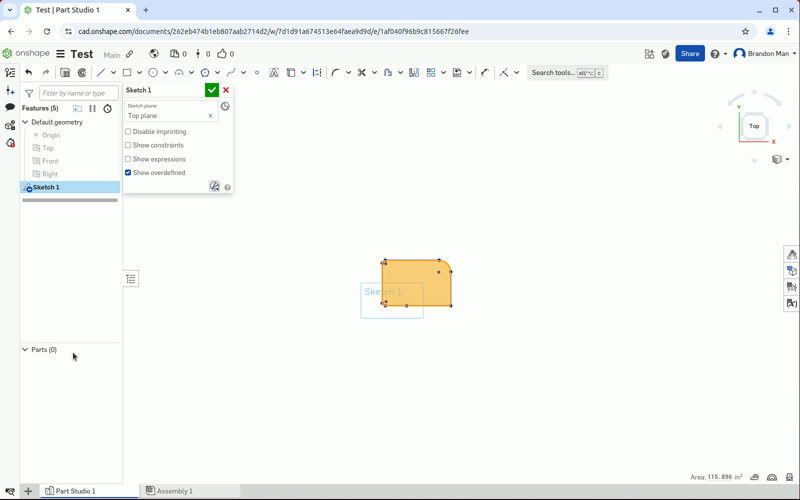
key(shift+e)
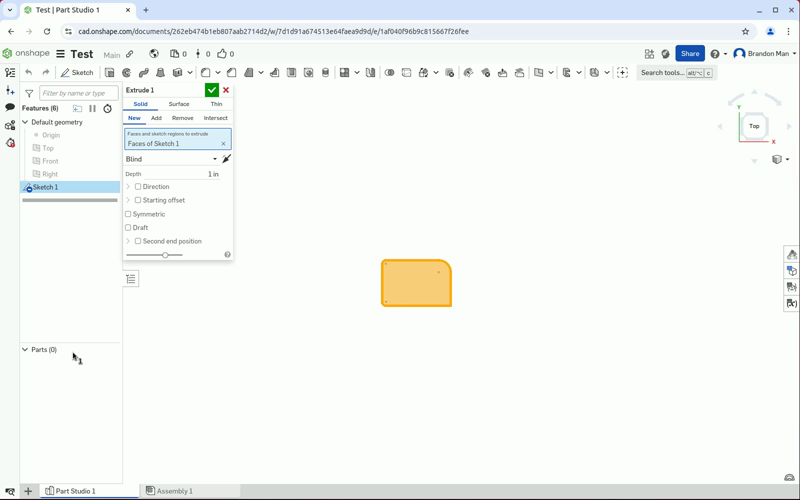
mouse_move(143, 106)
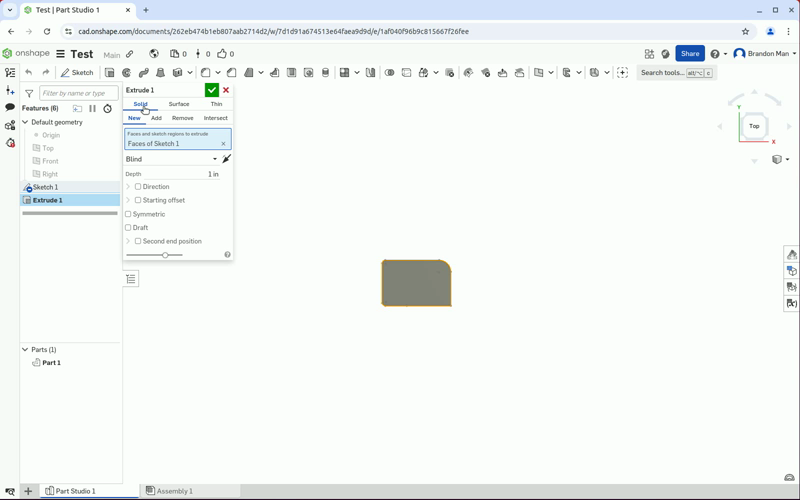
click(143, 106)
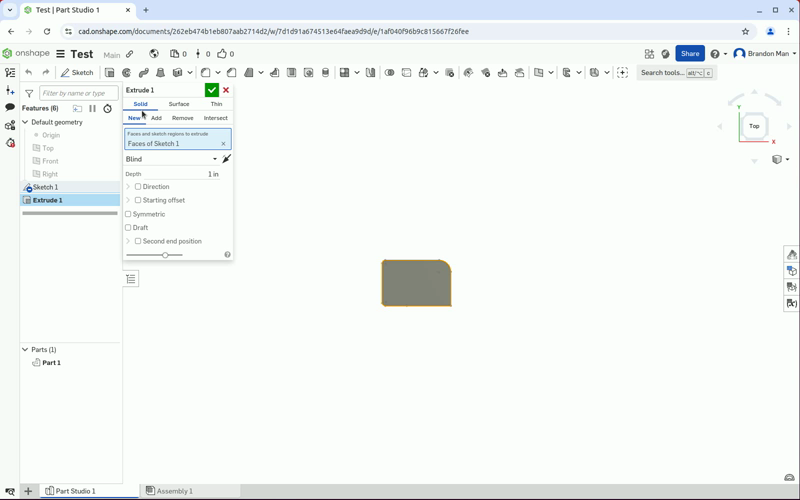
mouse_move(137, 120)
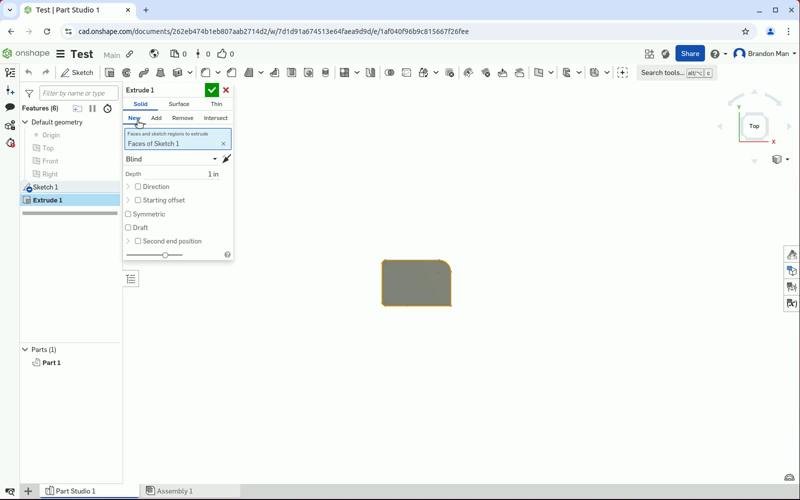
click(137, 120)
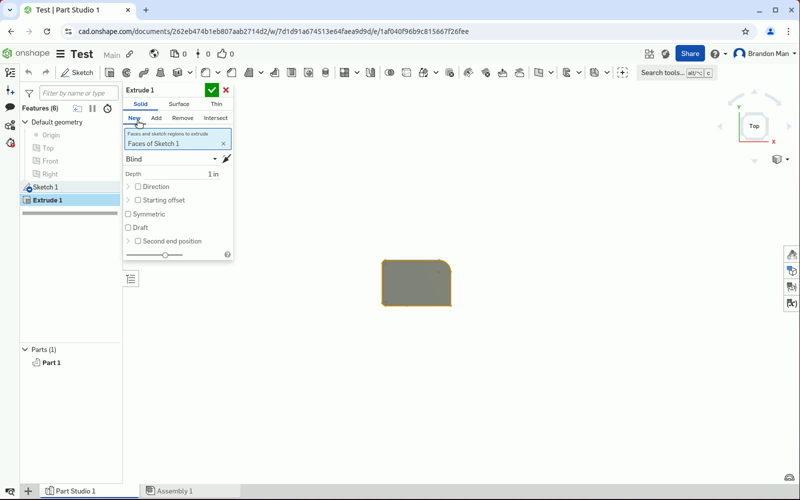
key(tab, 4)
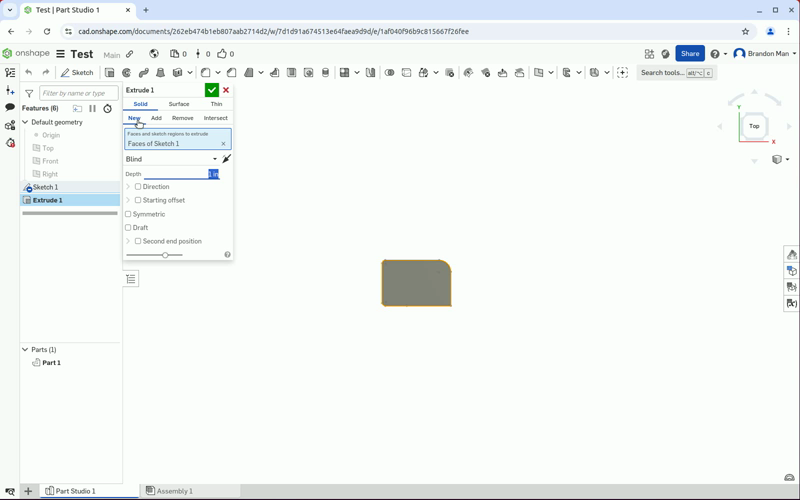
text(23.108)
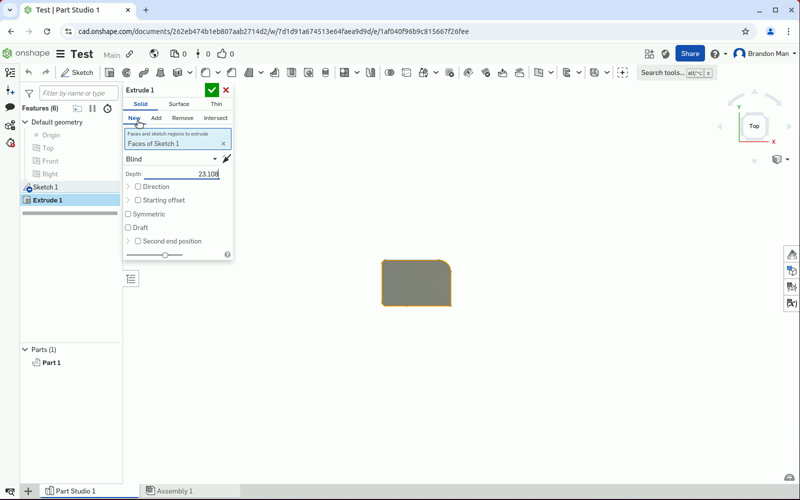
key(enter)
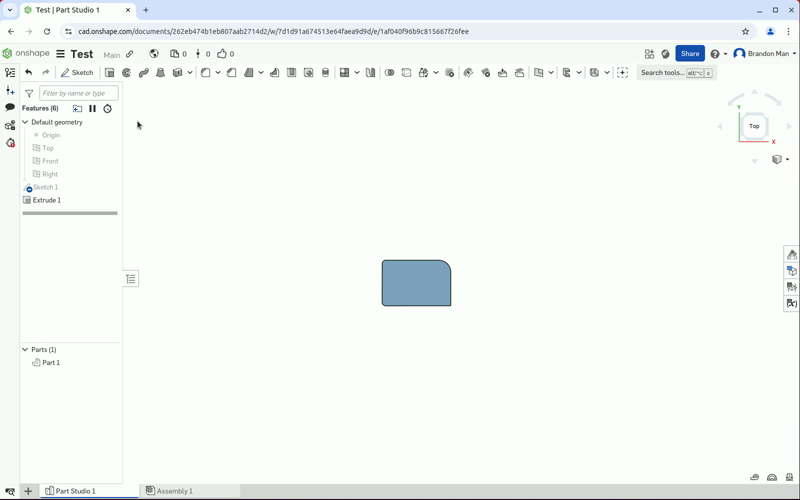
key(shift+h)
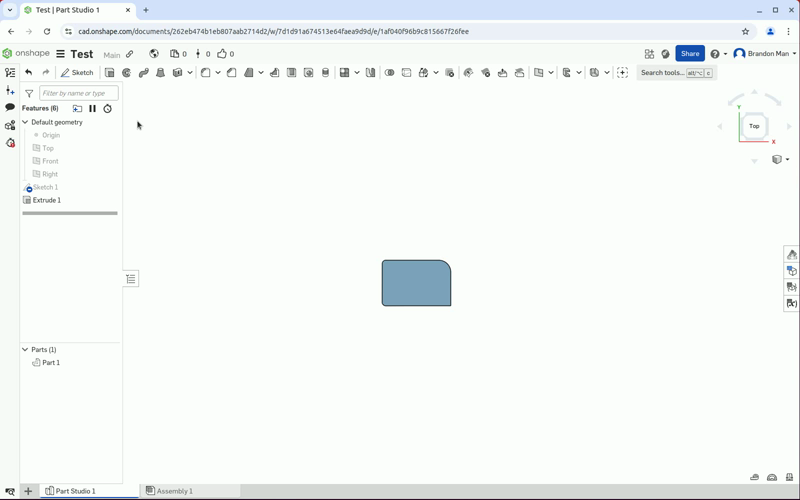
key(shift+h)
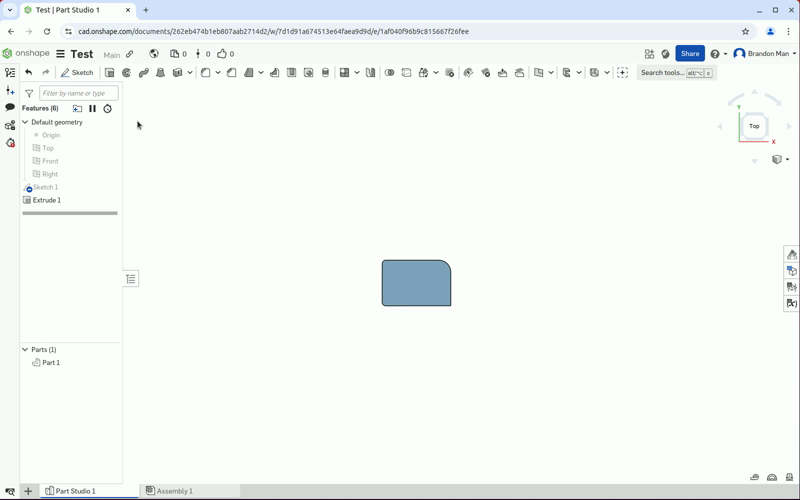
mouse_move(73, 189)
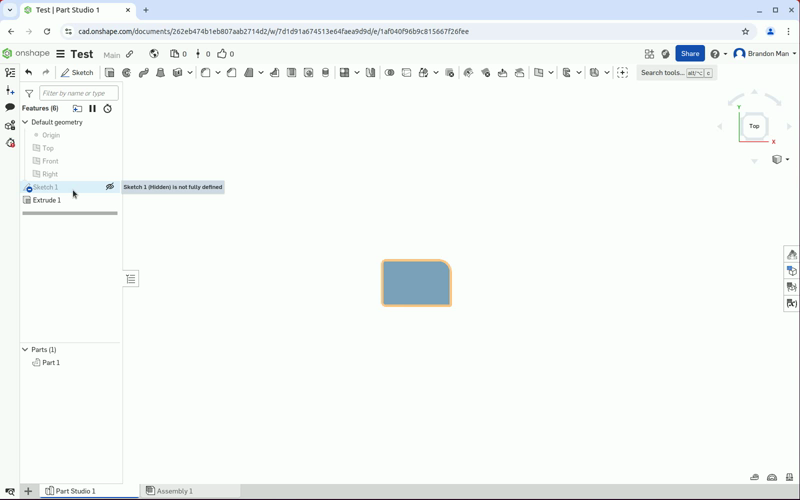
click(73, 189)
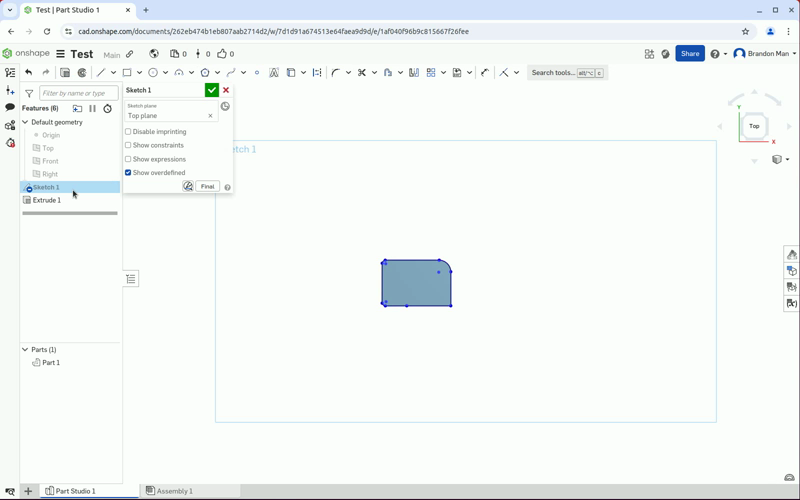
mouse_move(229, 92)
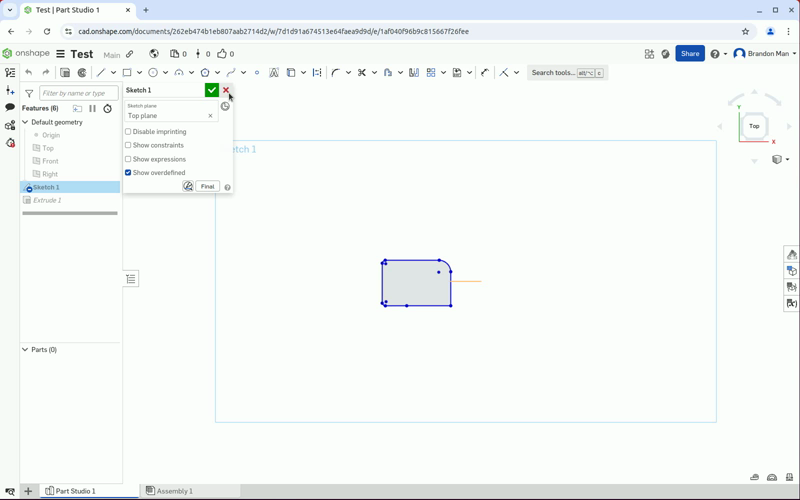
click(229, 92)
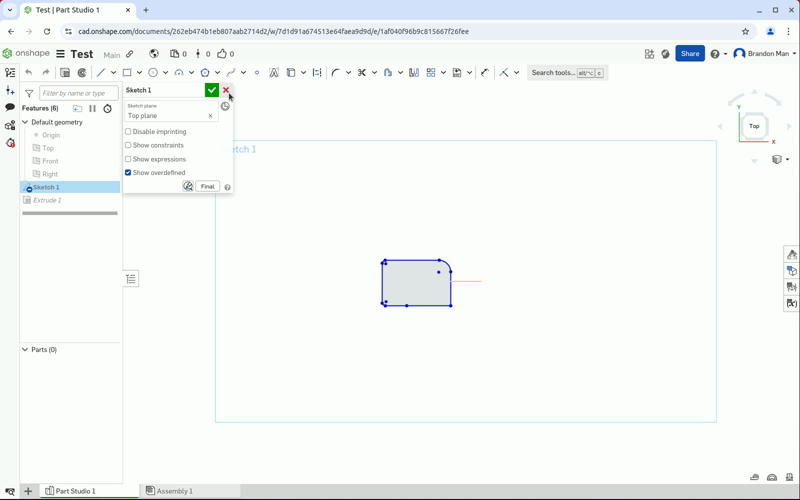
key(shift+s)
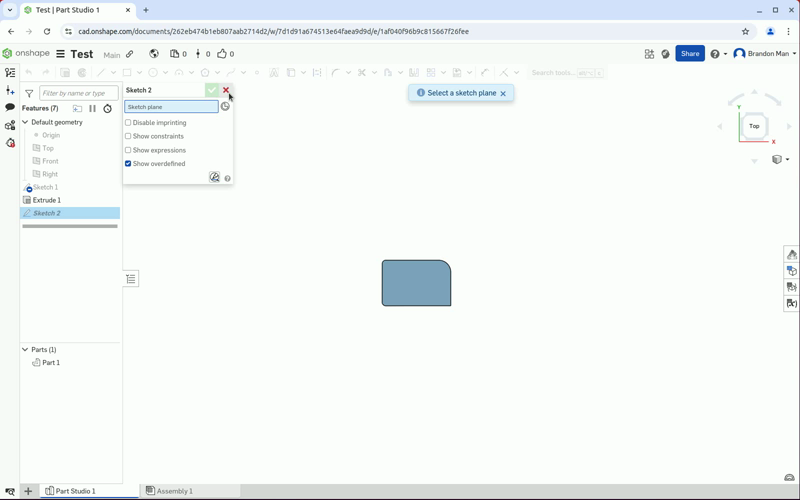
mouse_move(73, 150)
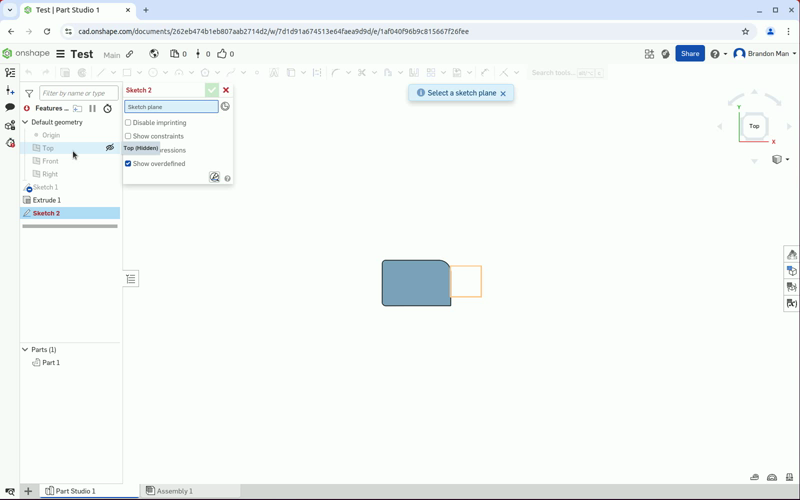
click(73, 150)
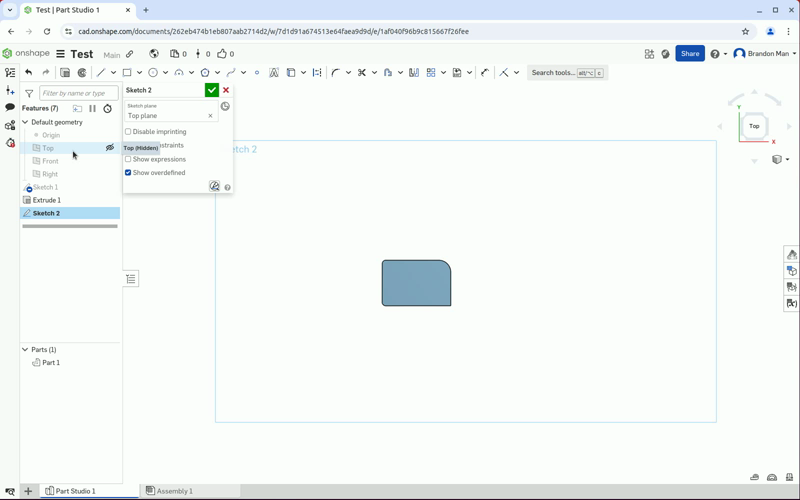
mouse_move(73, 352)
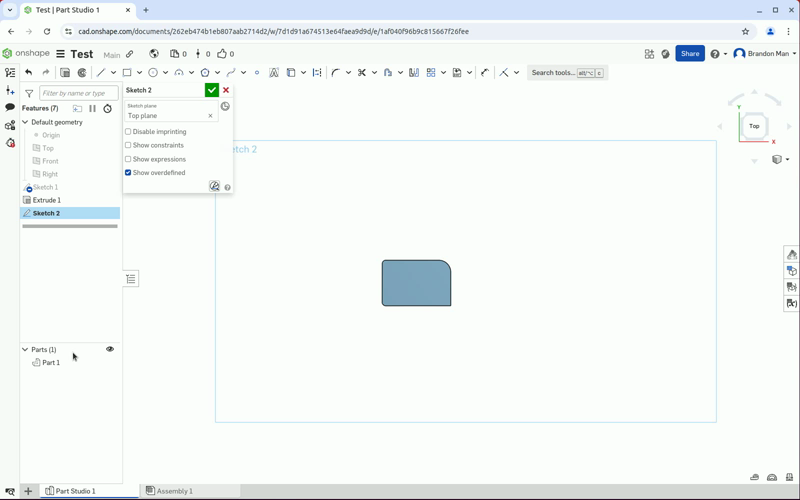
key(y)
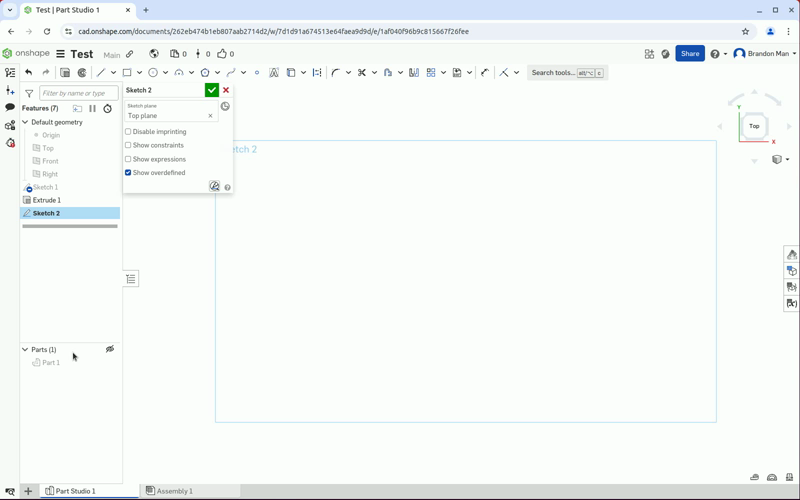
key(l)
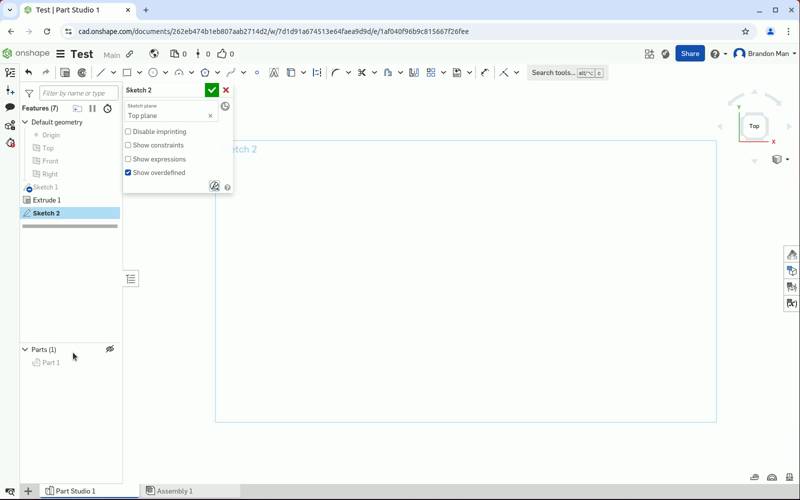
key_down(shift)
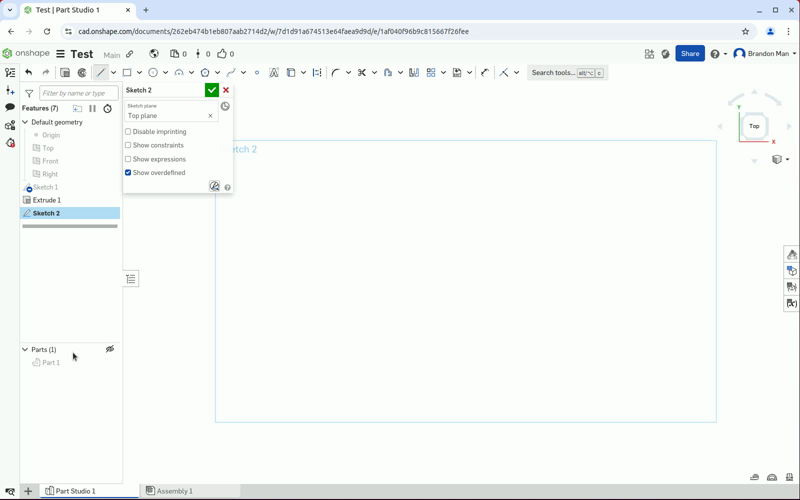
mouse_move(472, 305)
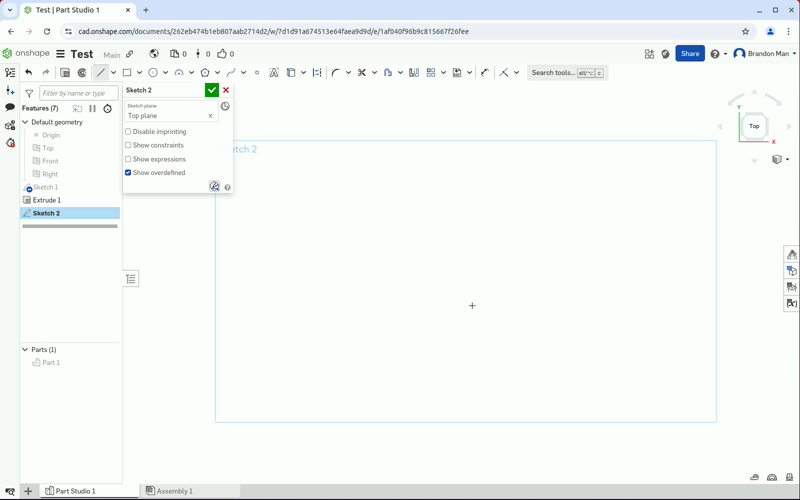
click(472, 305)
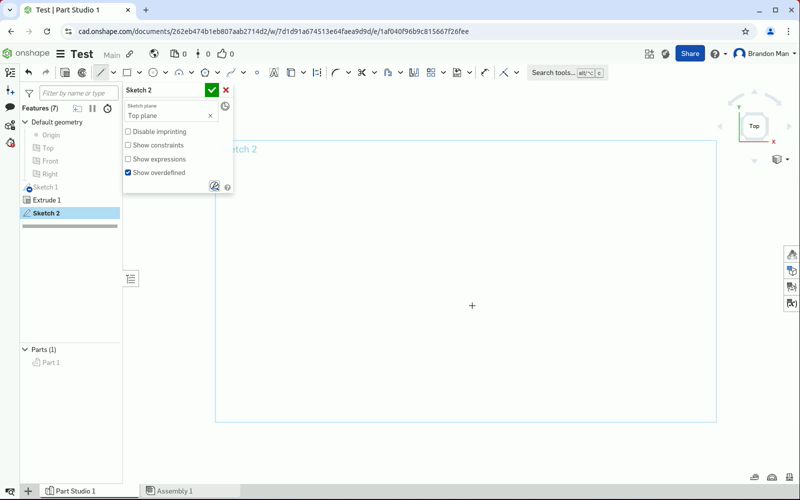
key_up(shift)
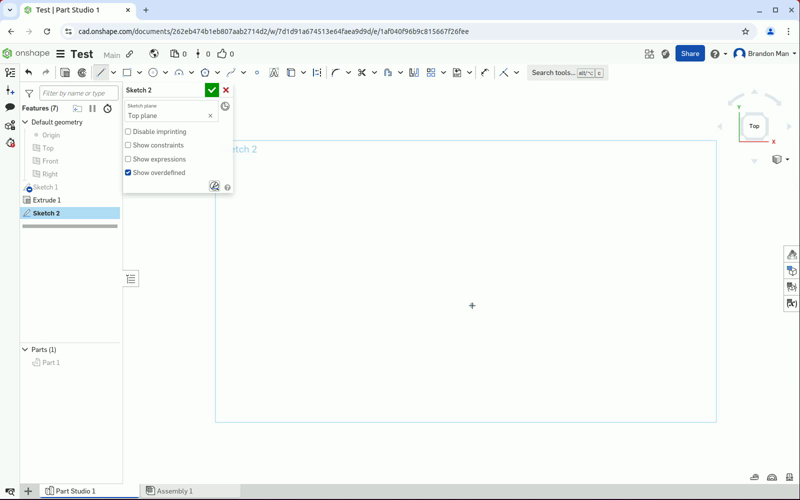
key_down(shift)
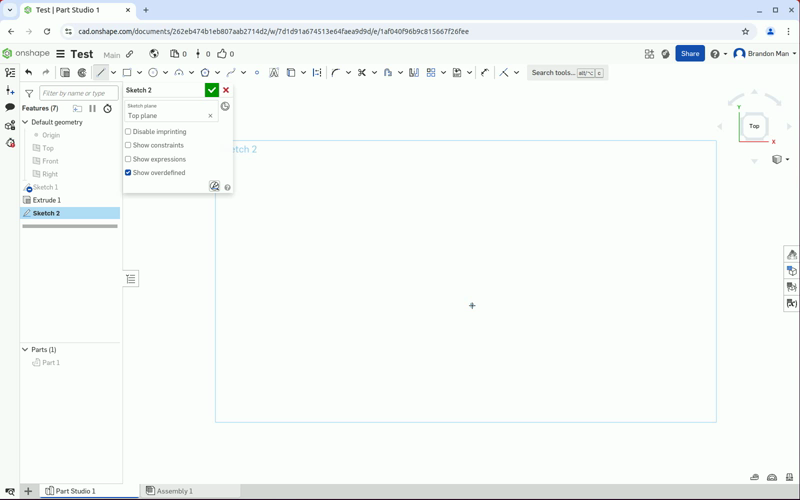
mouse_move(502, 305)
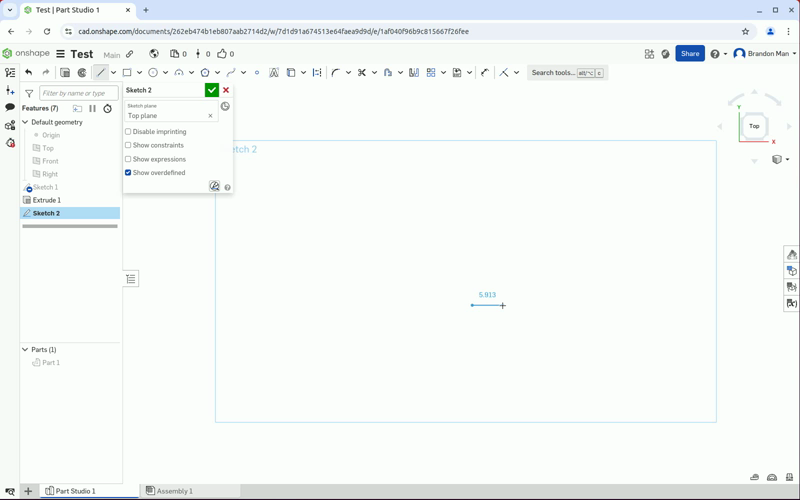
mouse_move(516, 305)
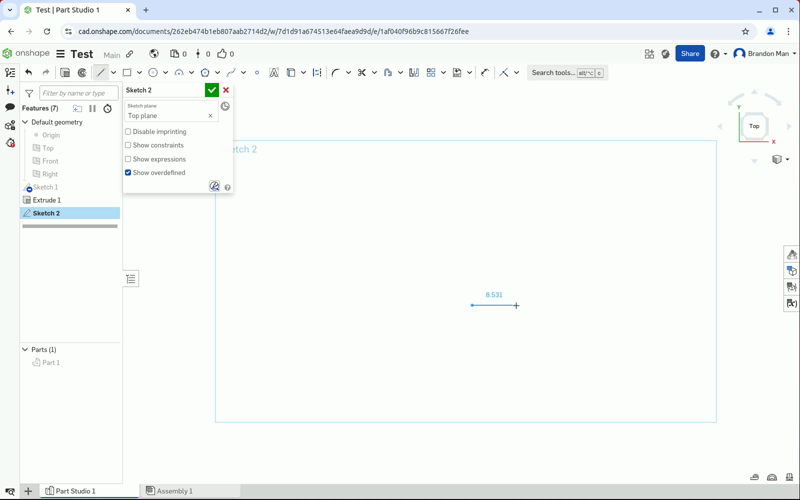
click(516, 305)
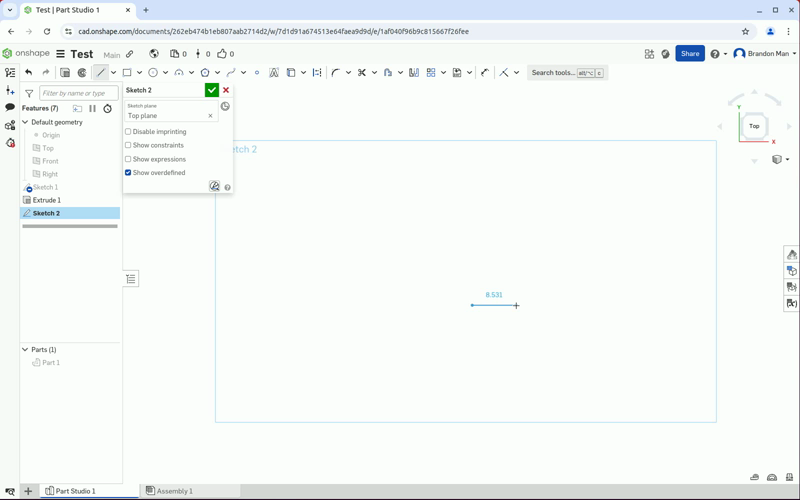
key_up(shift)
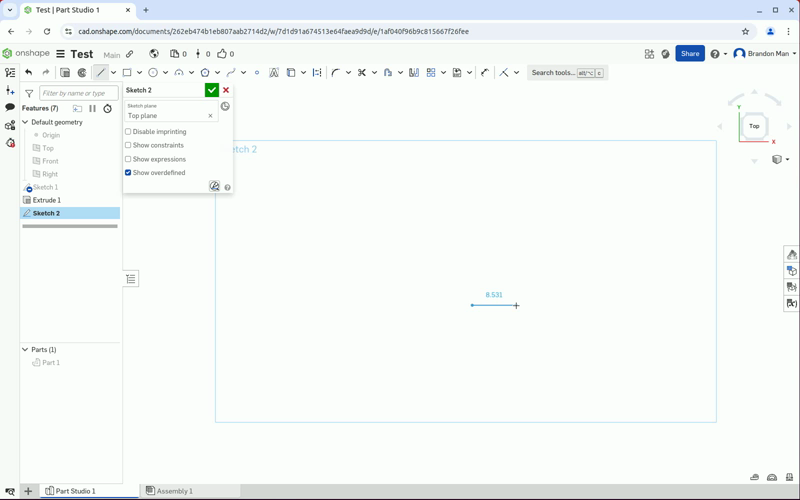
key_down(shift)
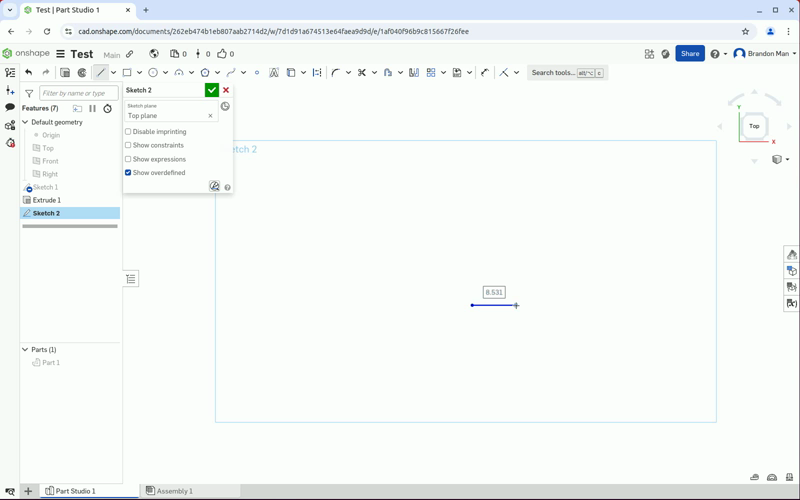
mouse_move(546, 305)
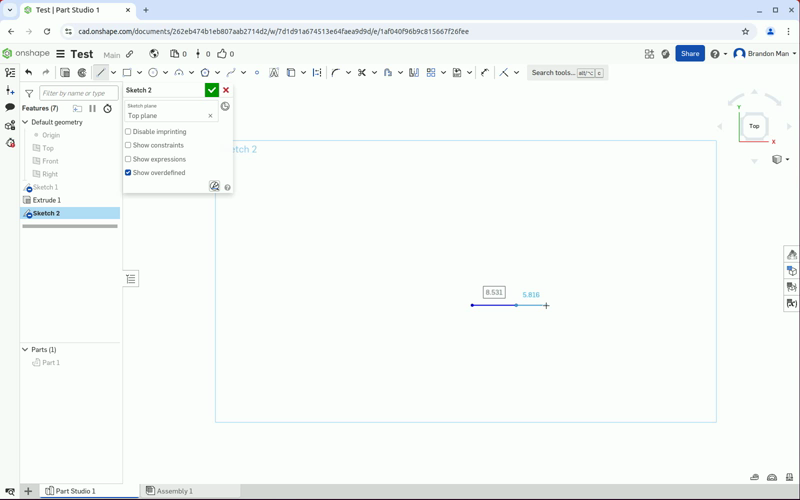
mouse_move(537, 305)
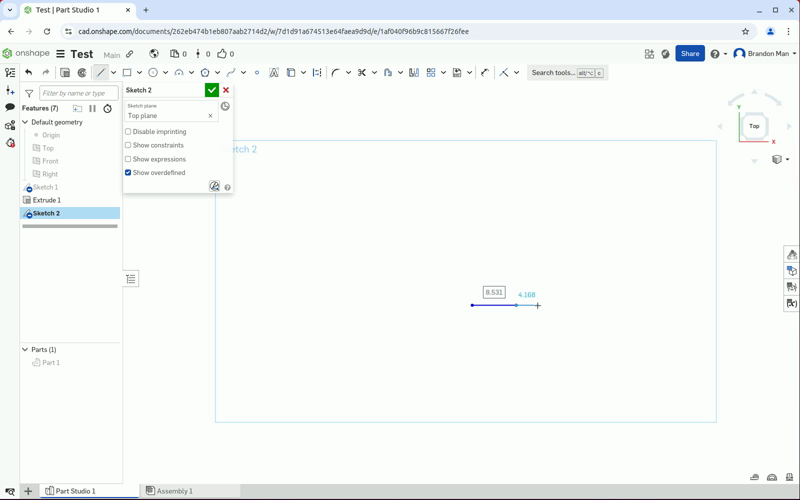
click(537, 305)
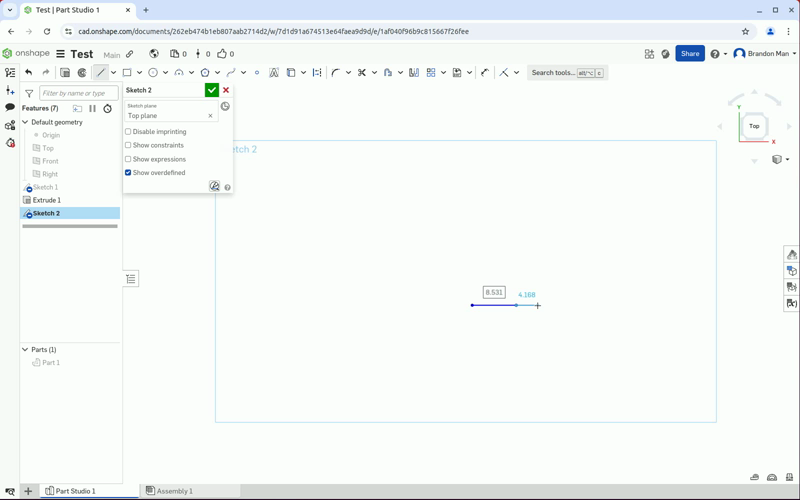
key_up(shift)
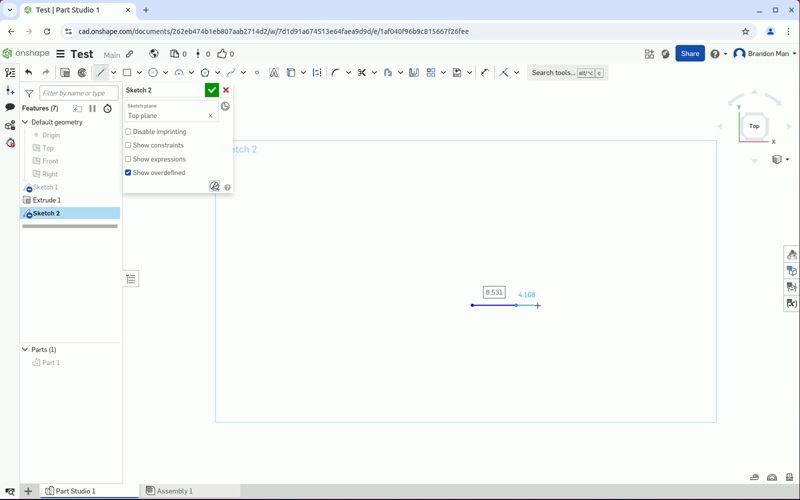
key(esc)
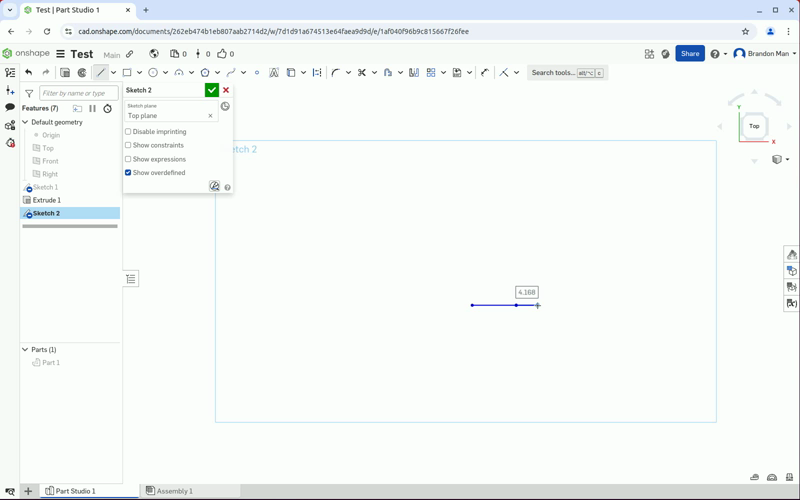
key(a)
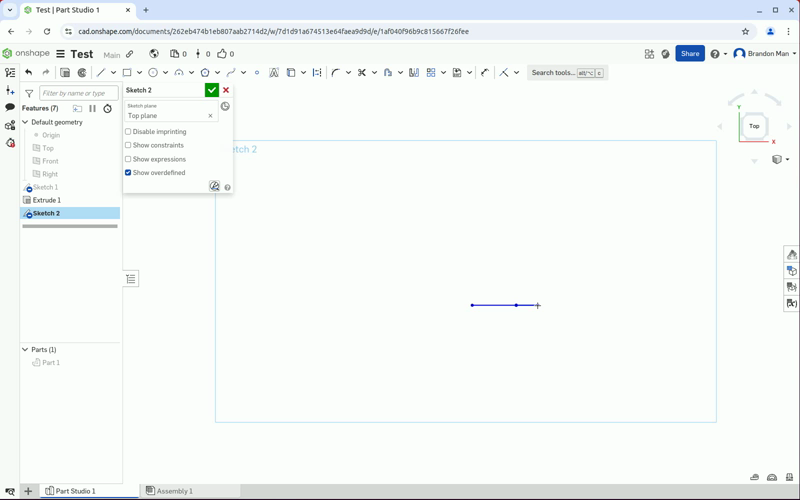
mouse_move(537, 305)
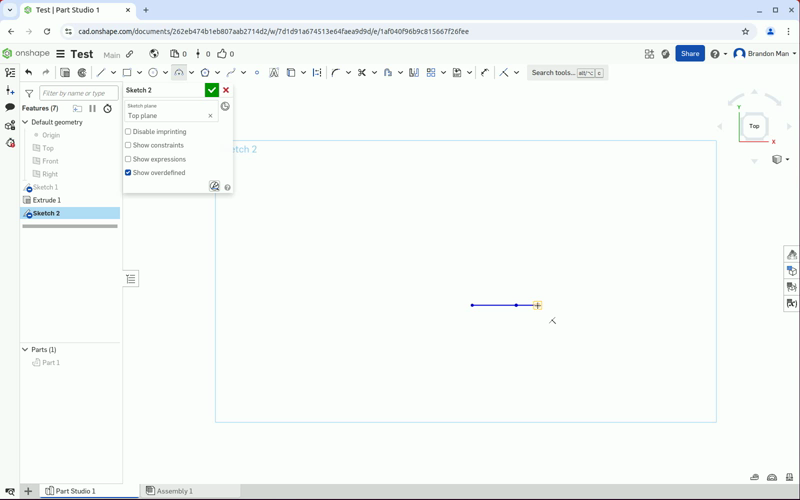
click(537, 305)
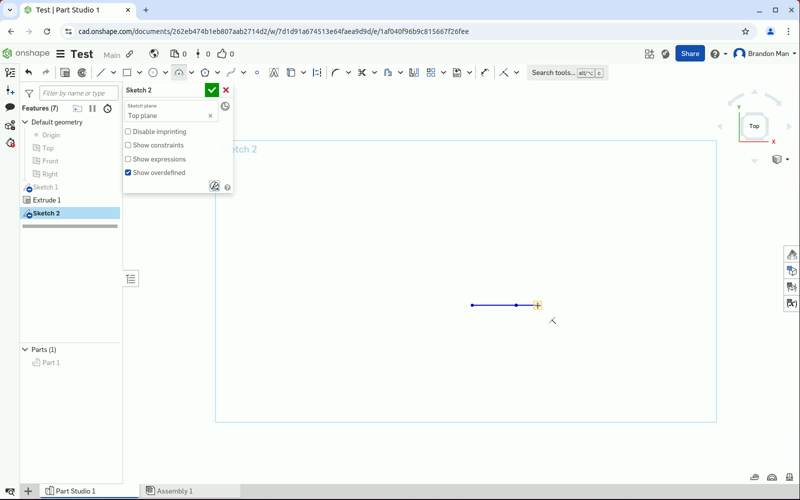
key_down(shift)
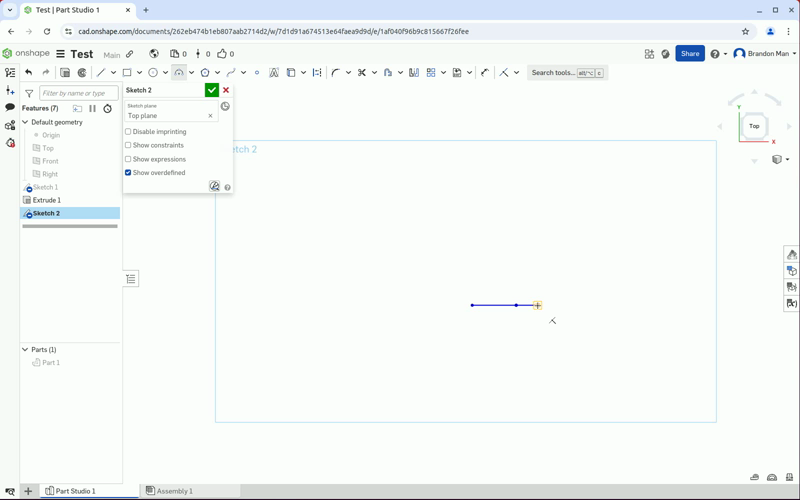
mouse_move(540, 302)
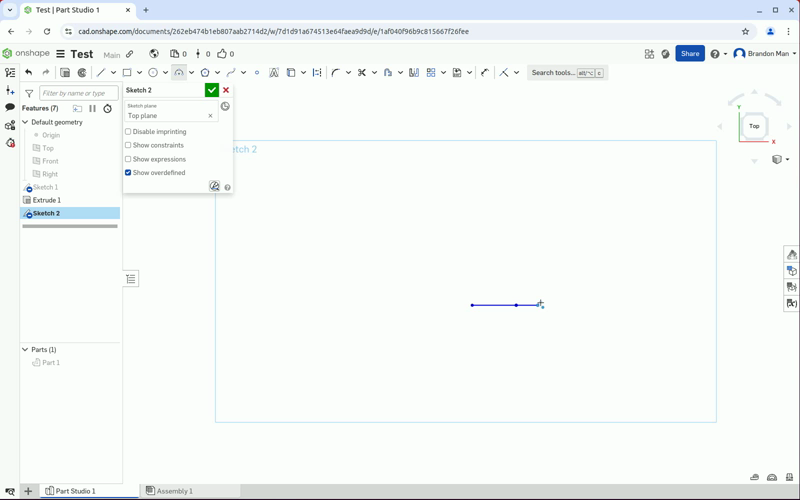
scroll(6)
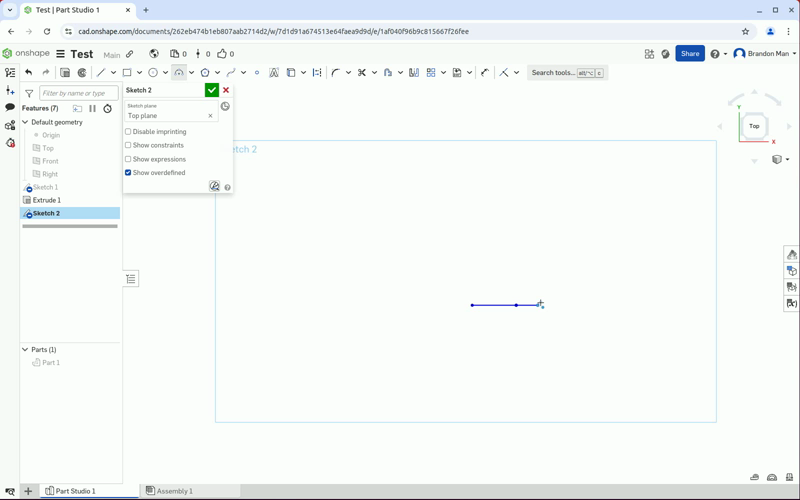
scroll(6)
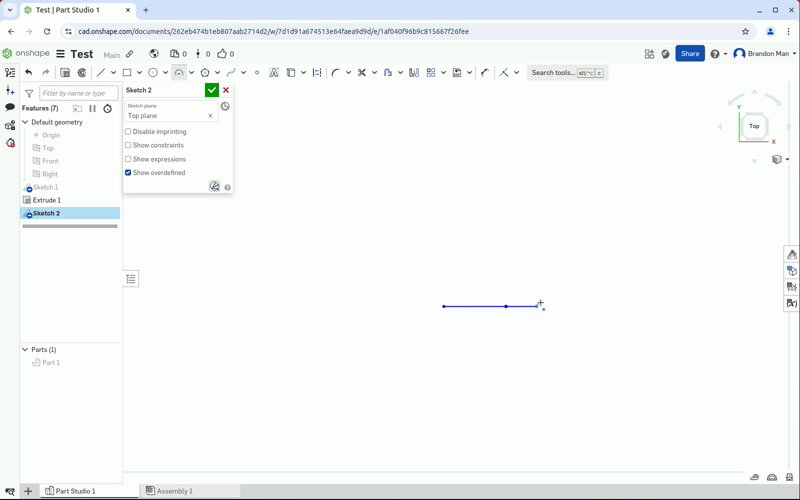
scroll(6)
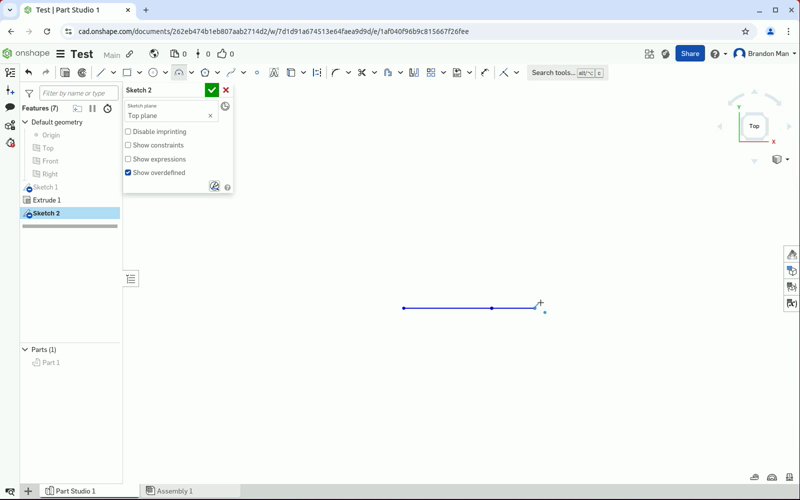
scroll(6)
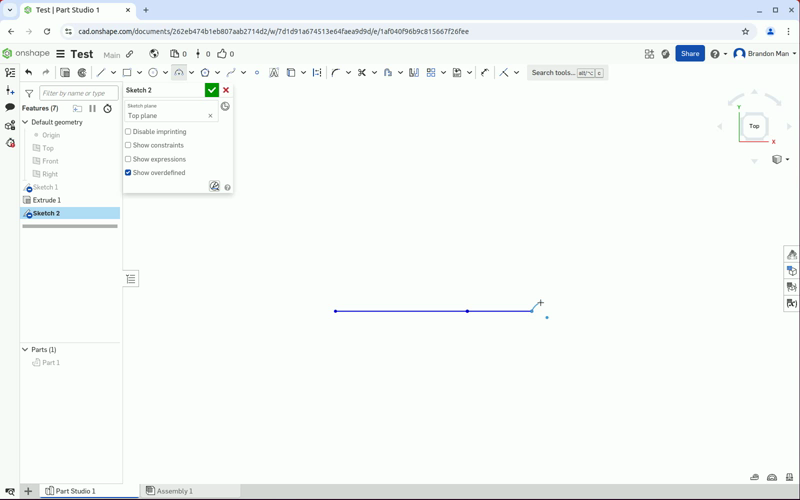
scroll(6)
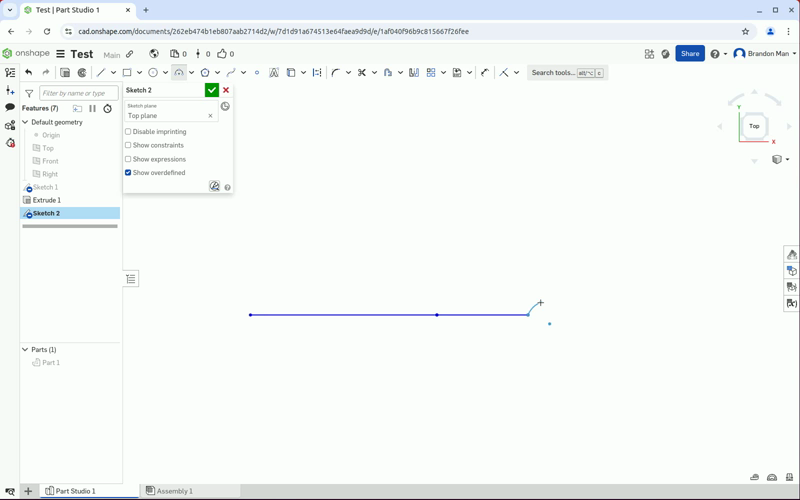
scroll(6)
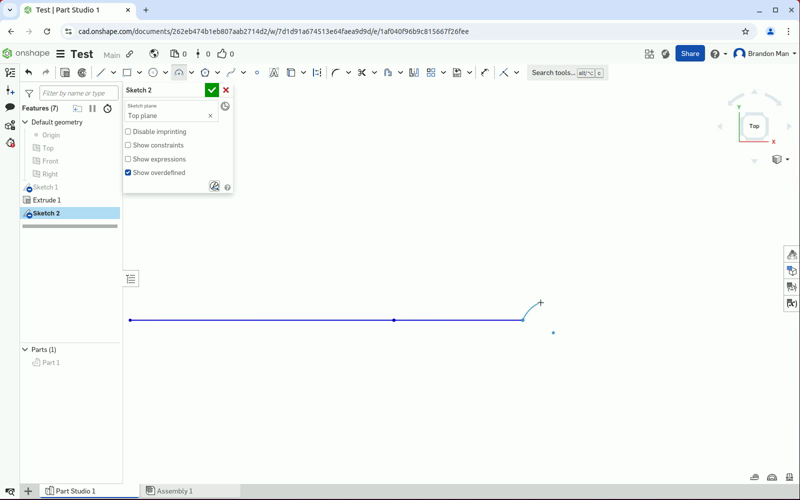
scroll(6)
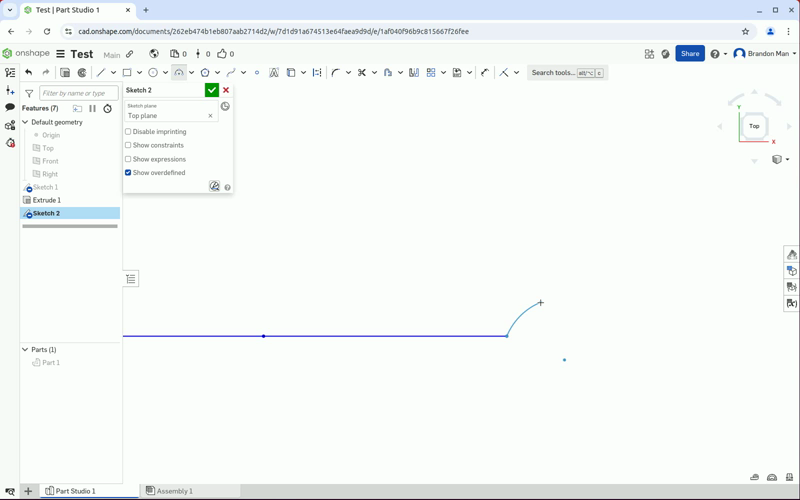
click(540, 302)
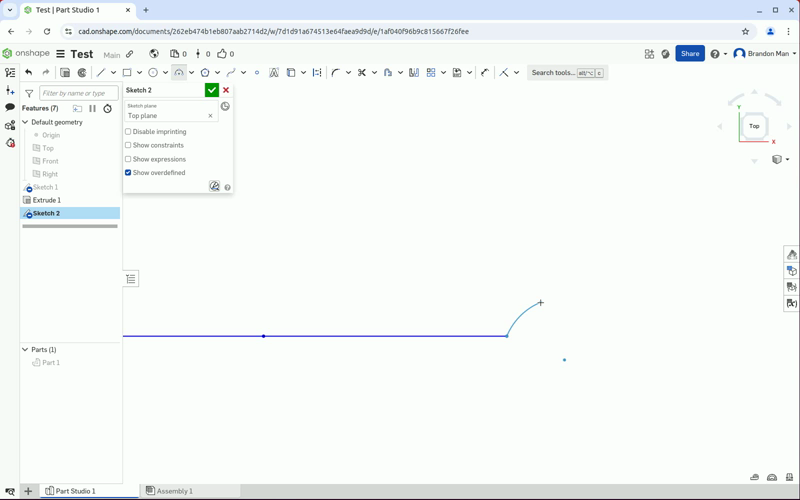
scroll(-6)
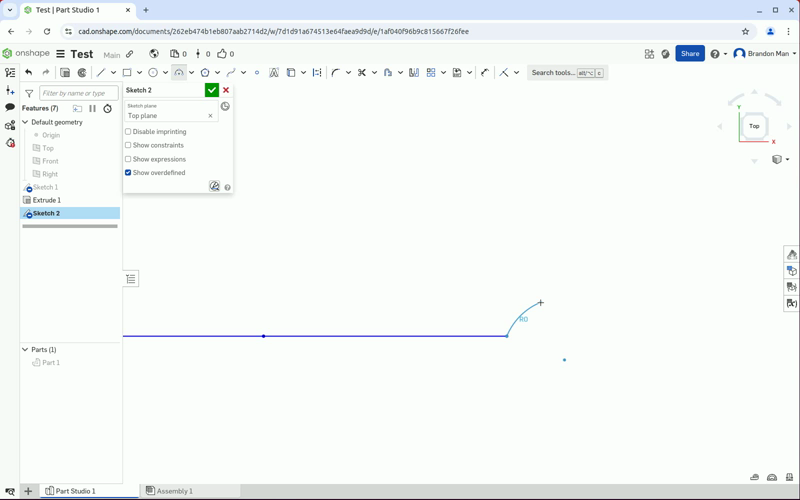
scroll(-6)
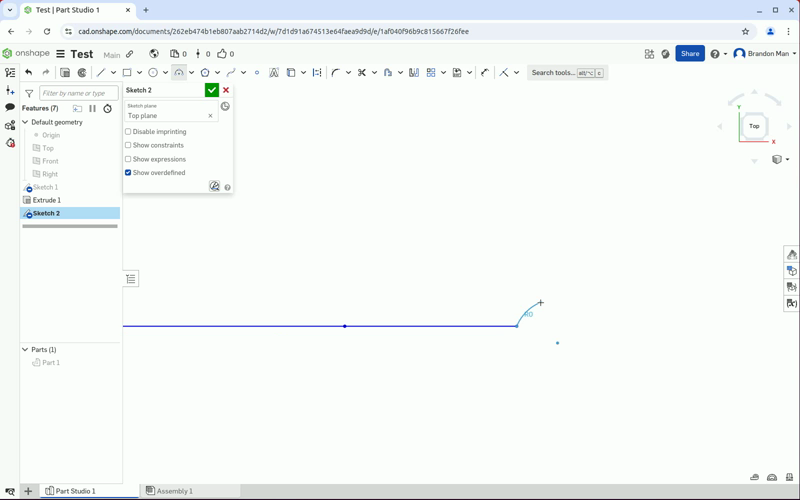
scroll(-6)
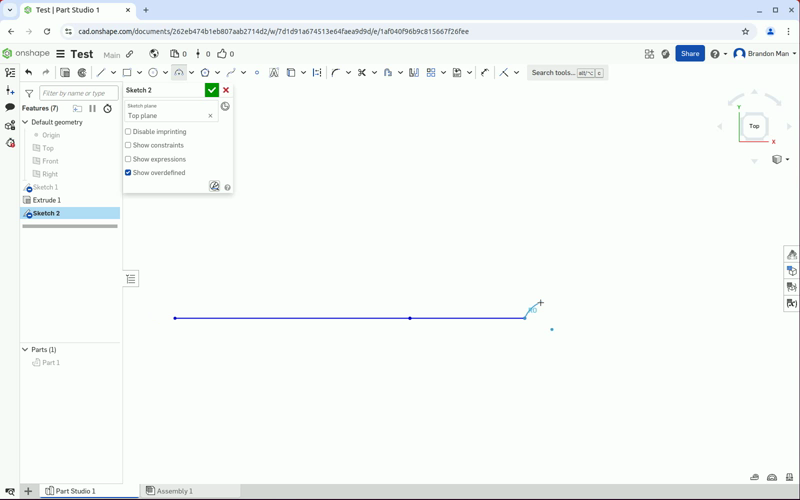
scroll(-6)
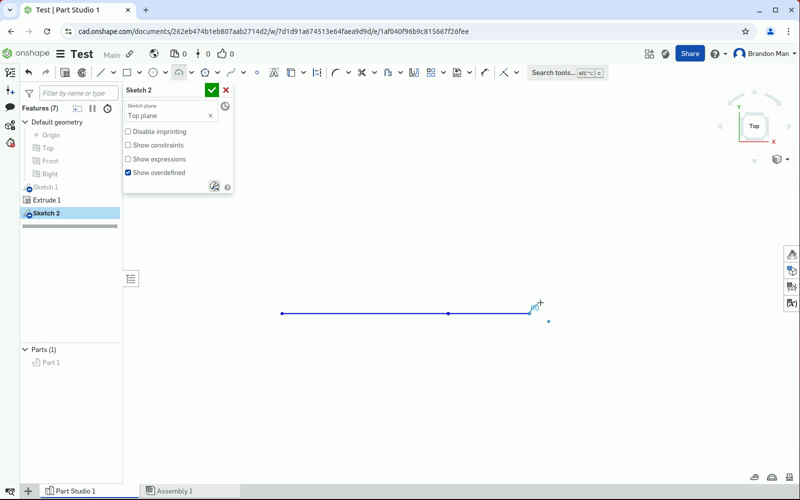
scroll(-6)
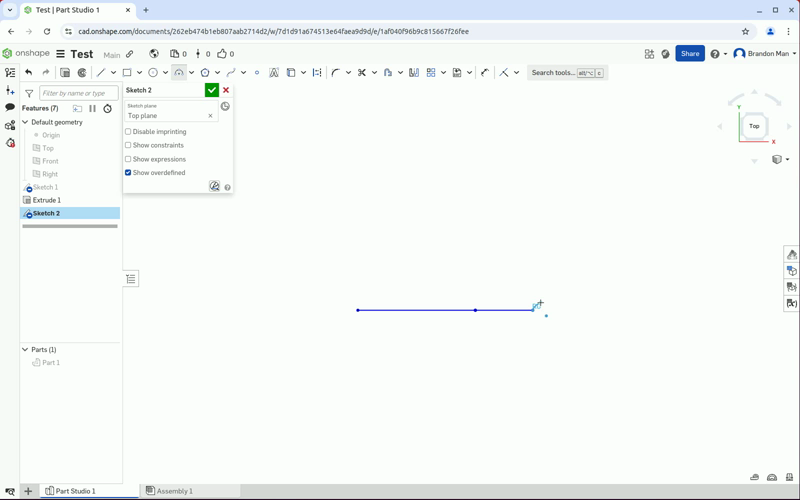
scroll(-6)
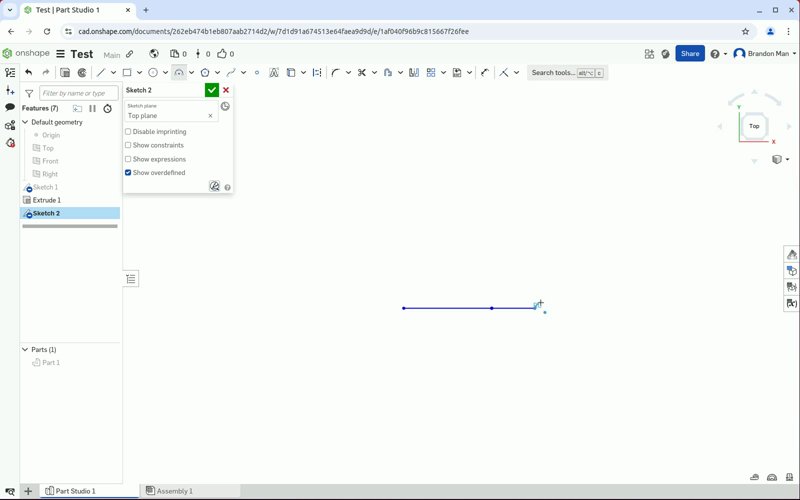
scroll(-6)
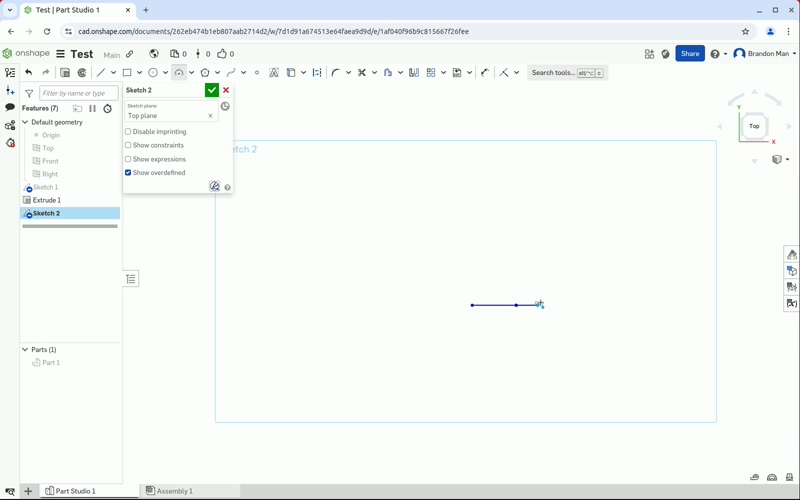
mouse_move(540, 304)
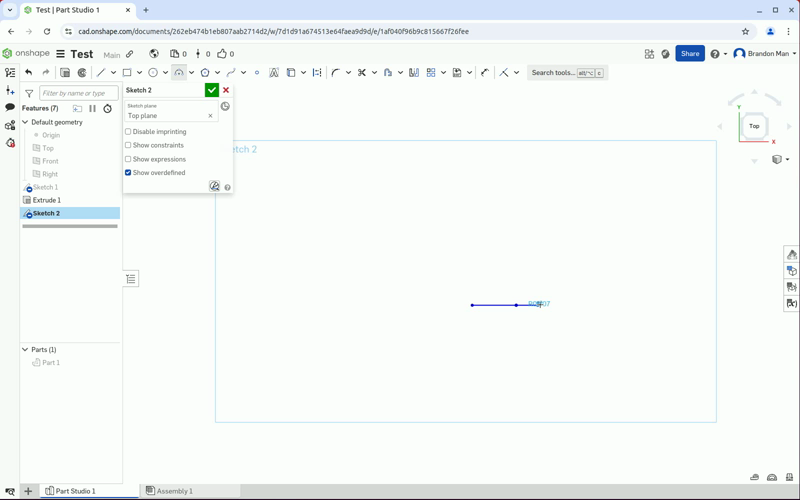
scroll(6)
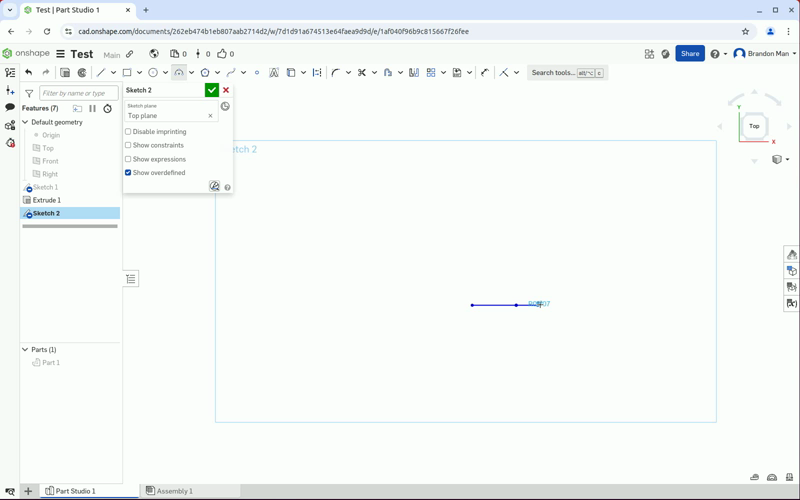
scroll(6)
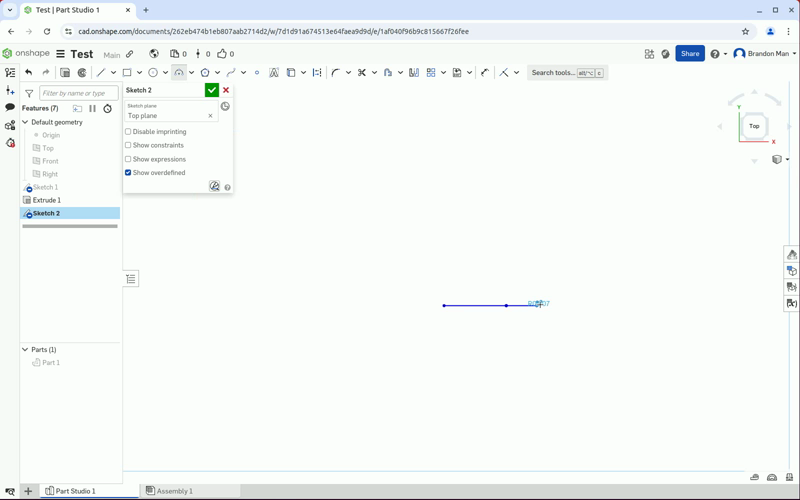
scroll(6)
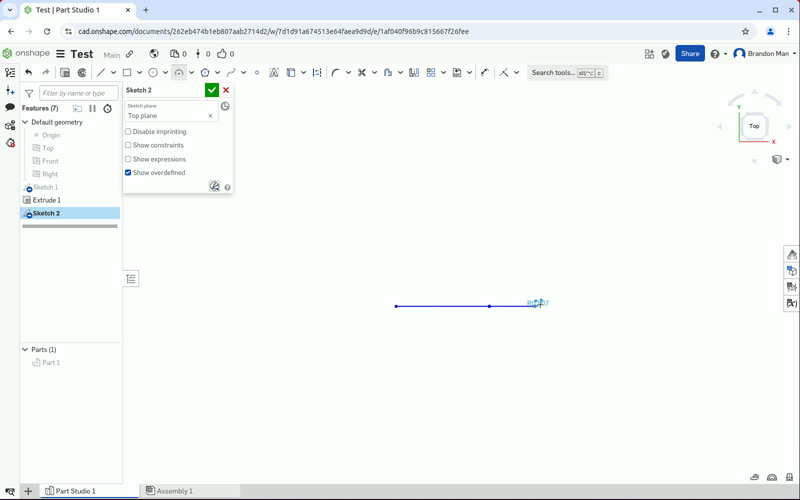
scroll(6)
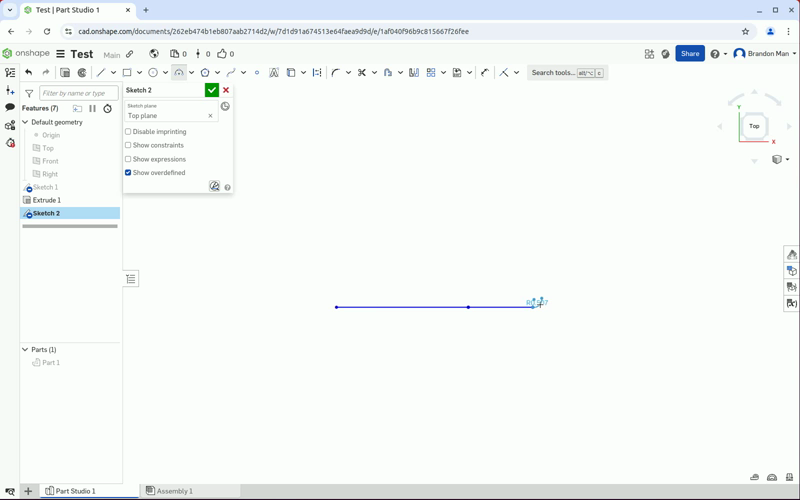
scroll(6)
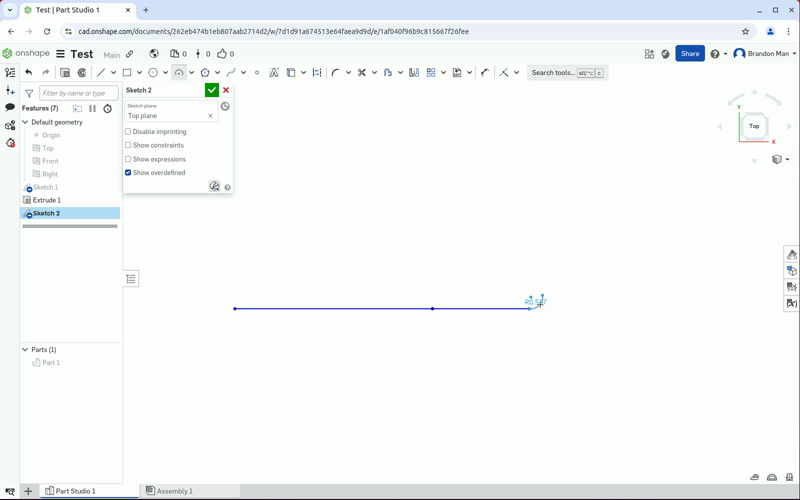
scroll(6)
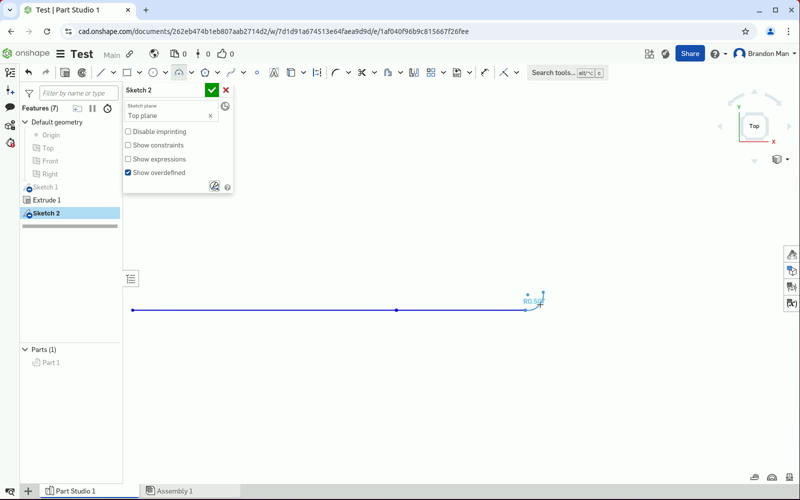
scroll(6)
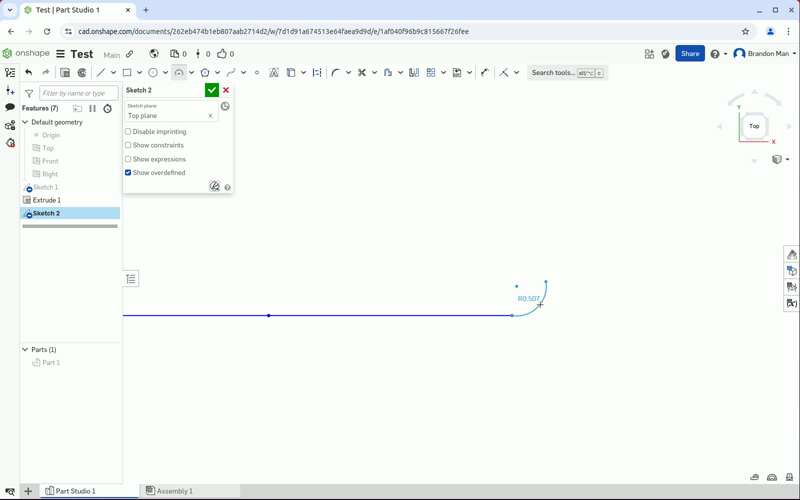
click(540, 304)
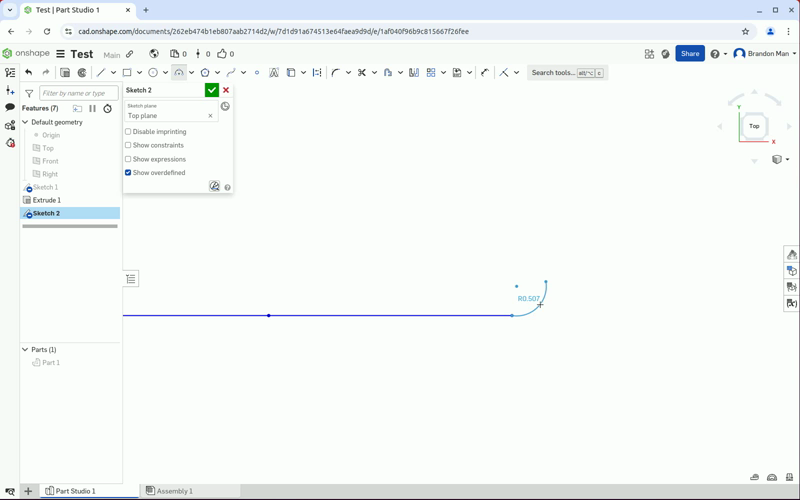
scroll(-6)
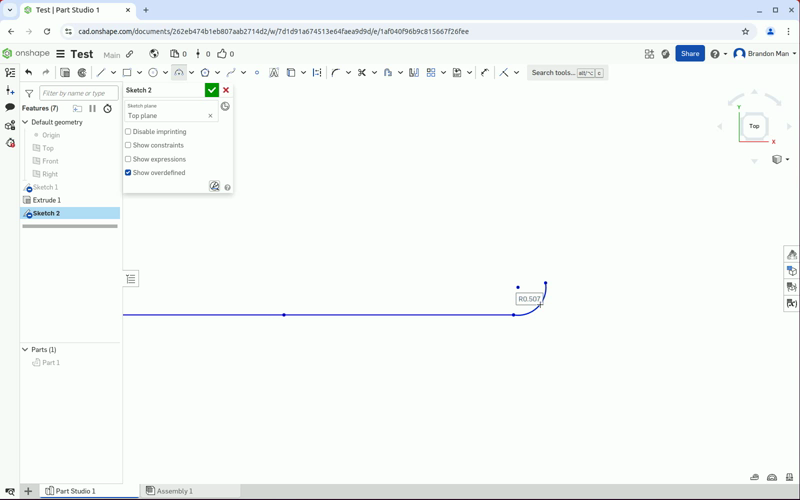
scroll(-6)
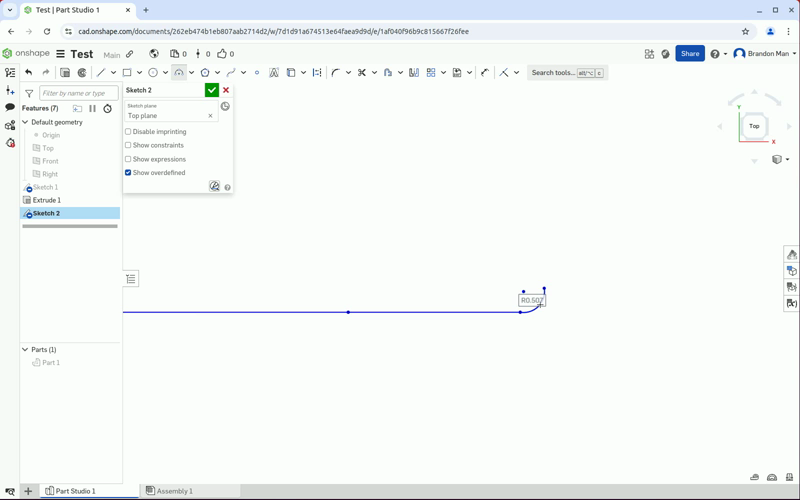
scroll(-6)
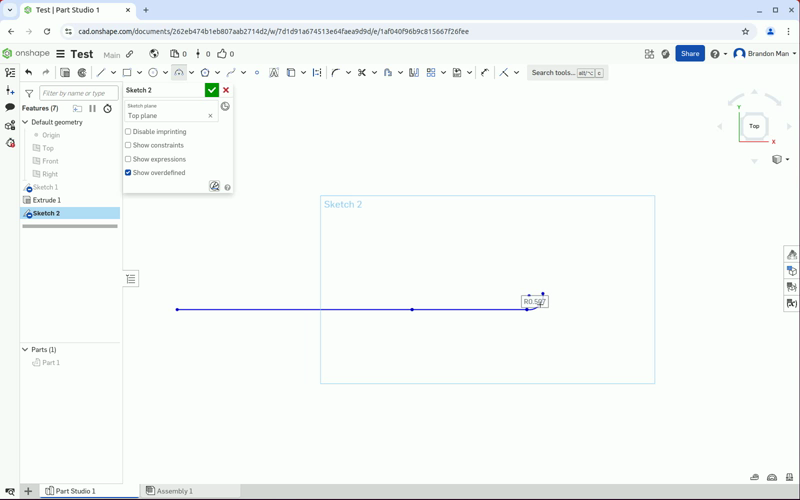
scroll(-6)
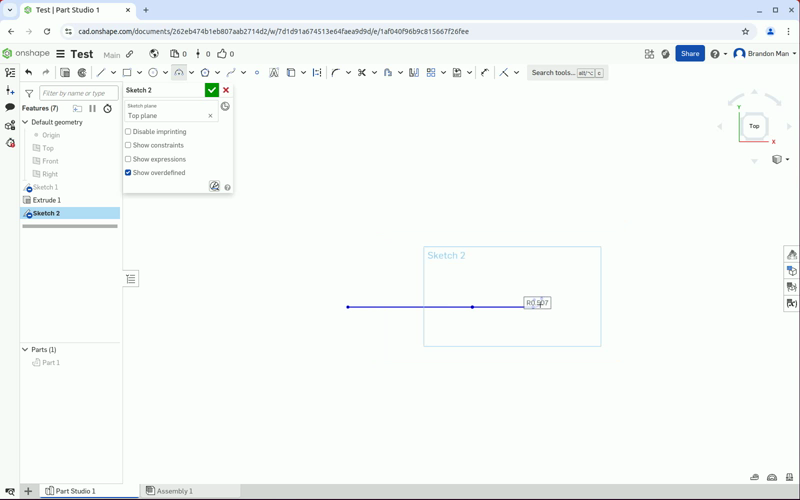
scroll(-6)
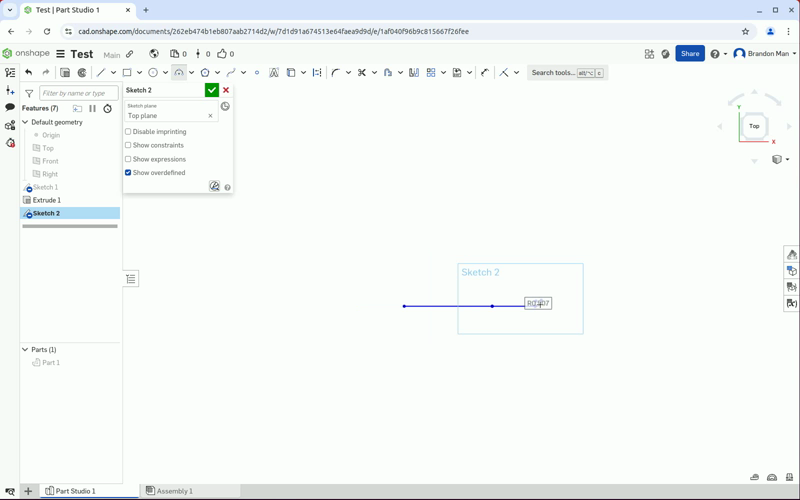
scroll(-6)
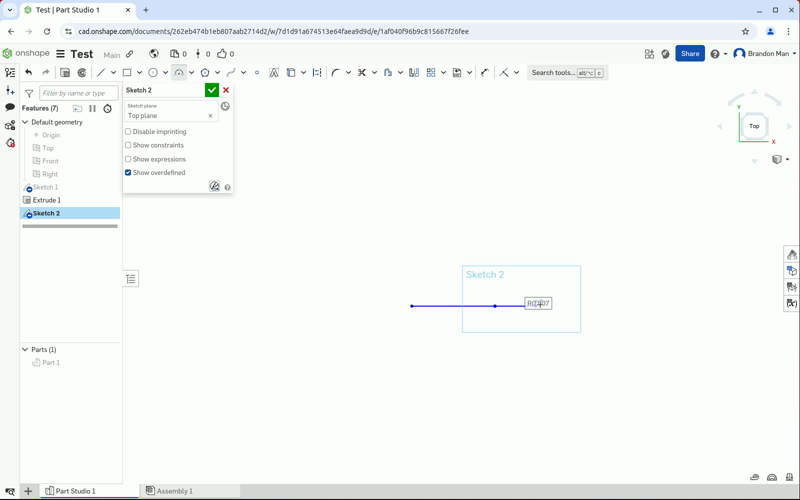
scroll(-6)
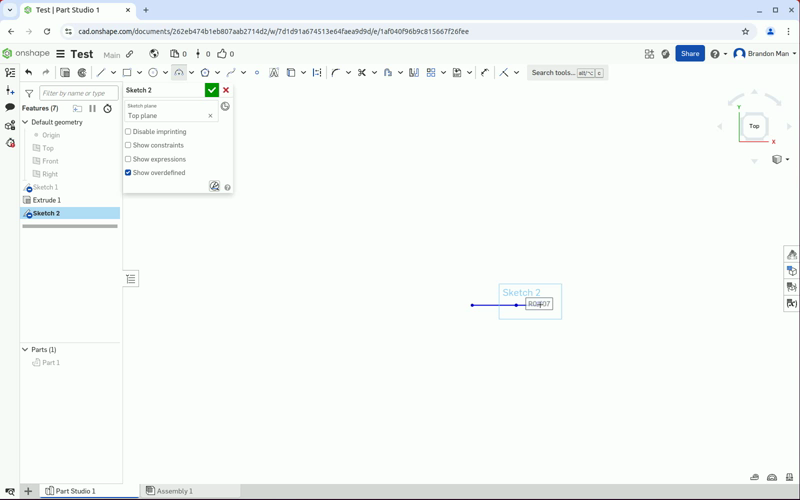
key_up(shift)
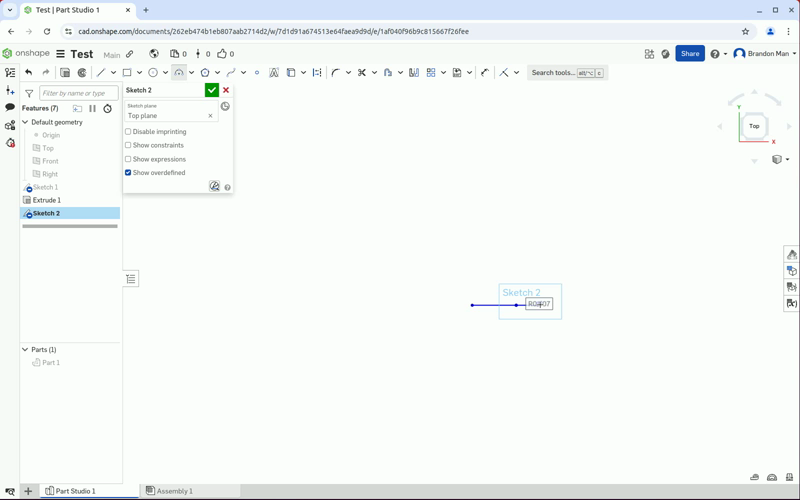
key(esc)
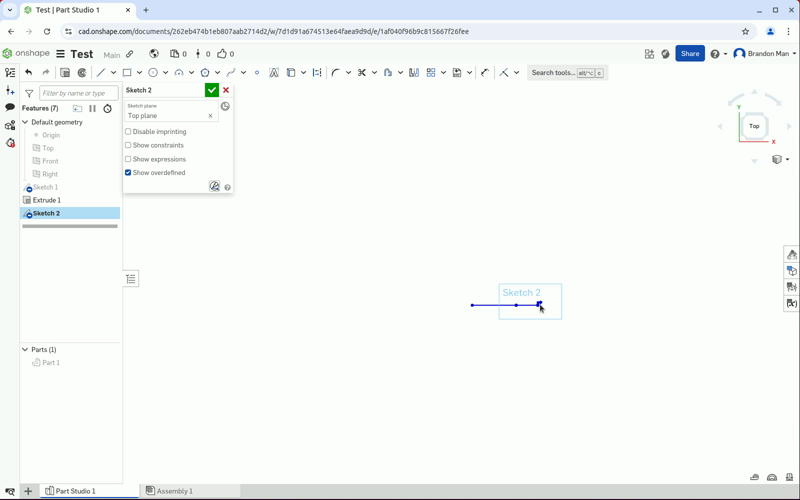
key(l)
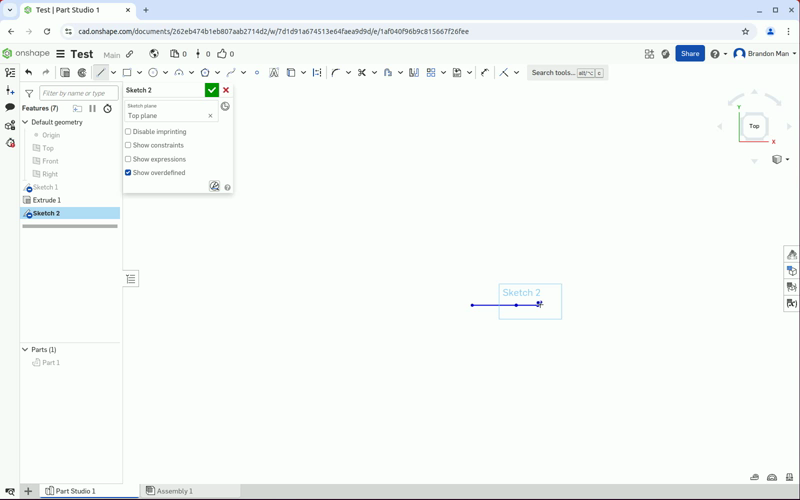
mouse_move(540, 302)
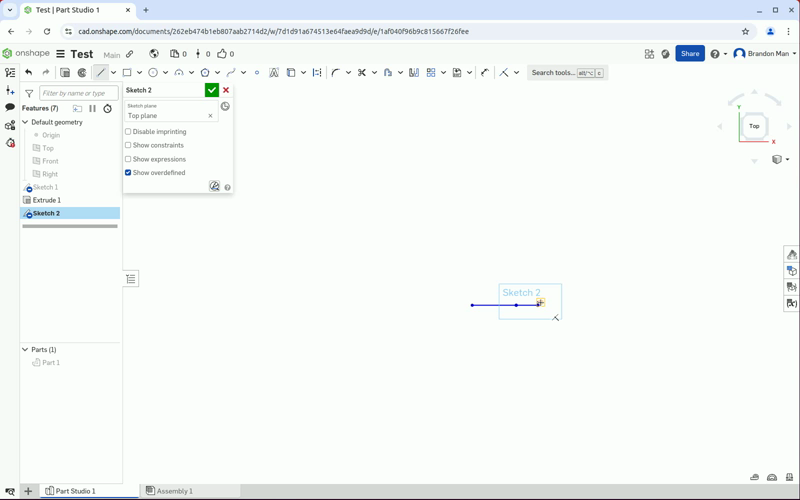
scroll(6)
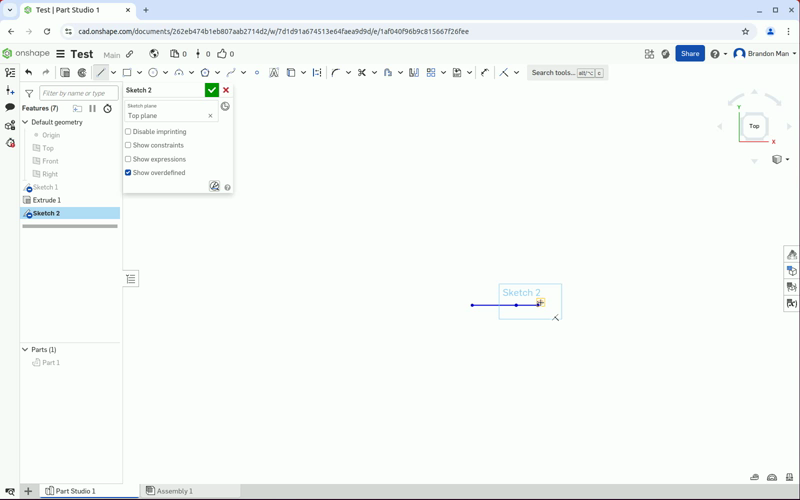
scroll(6)
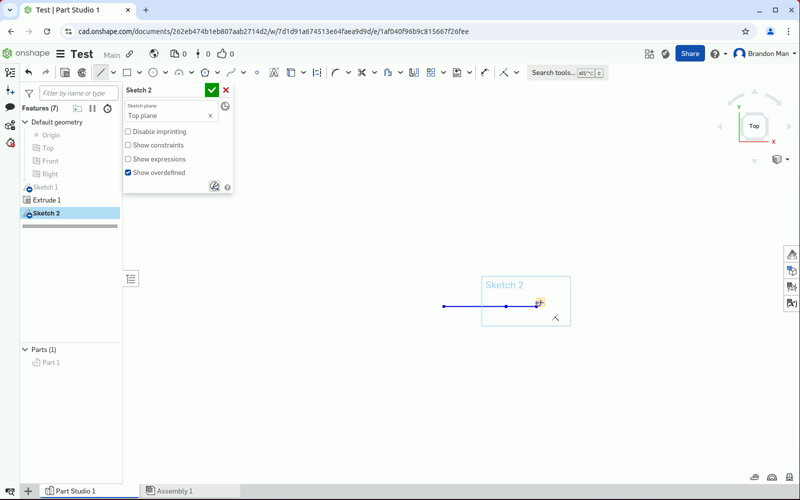
scroll(6)
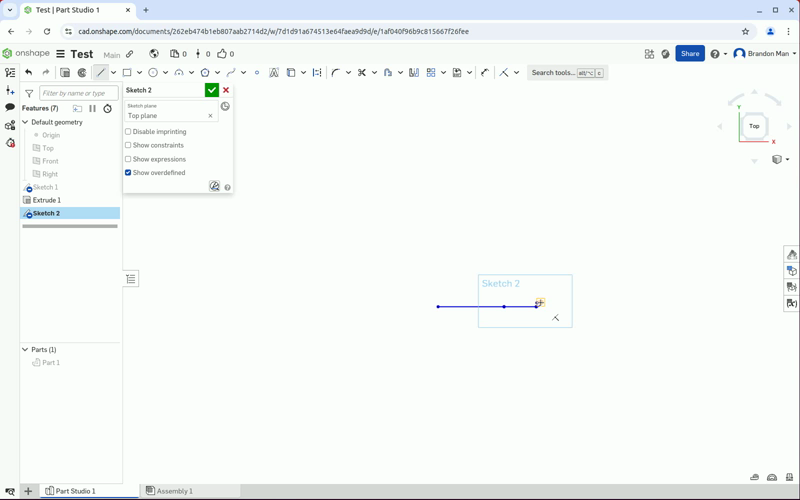
scroll(6)
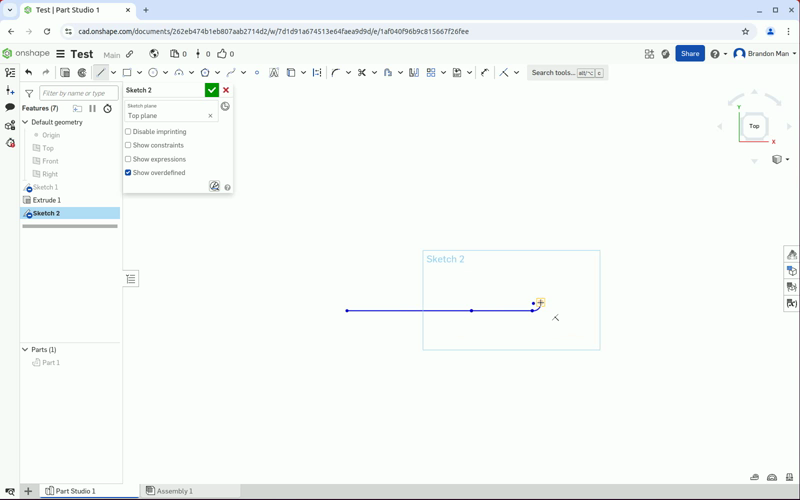
scroll(6)
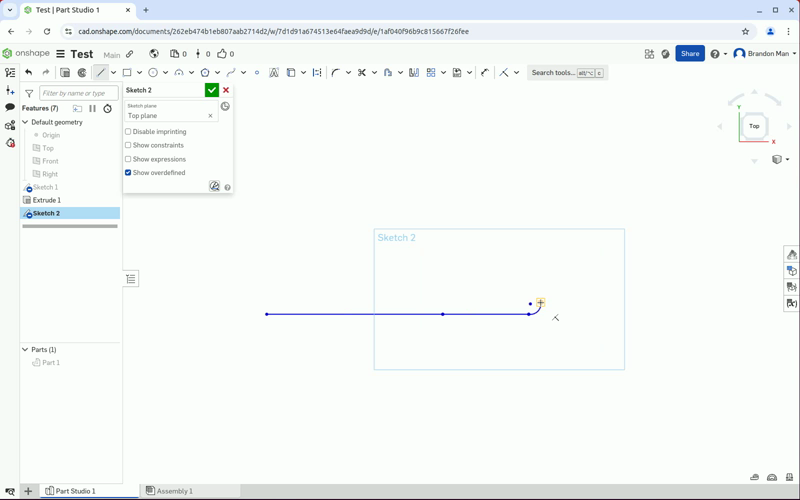
scroll(6)
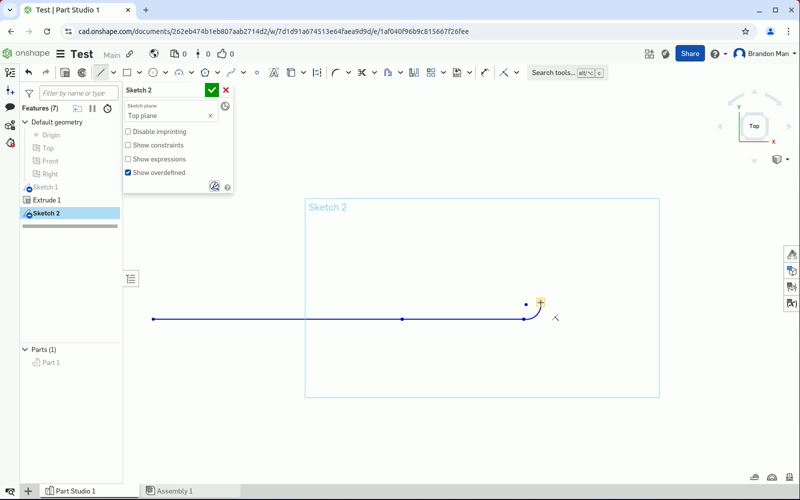
scroll(6)
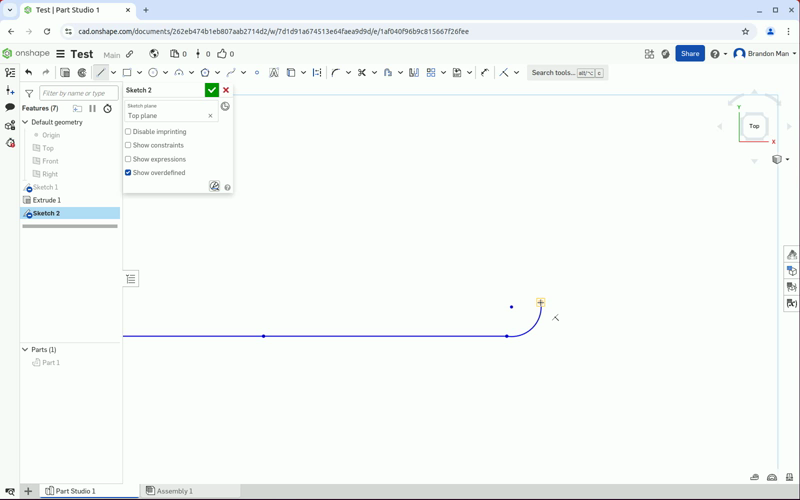
click(540, 302)
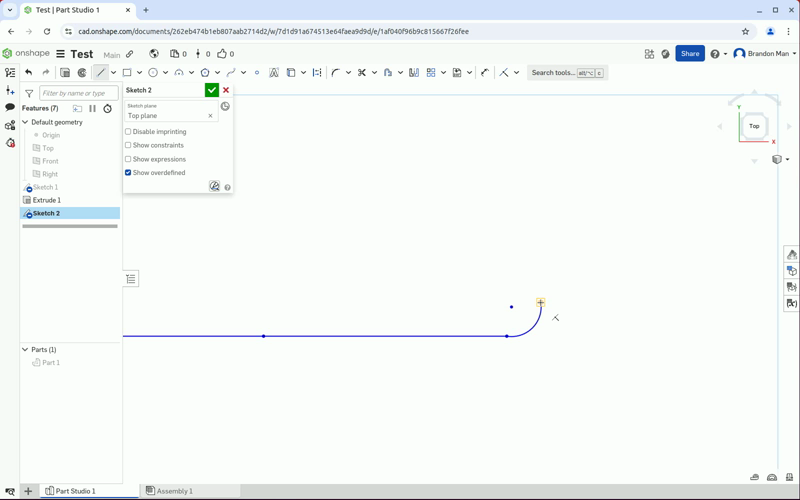
scroll(-6)
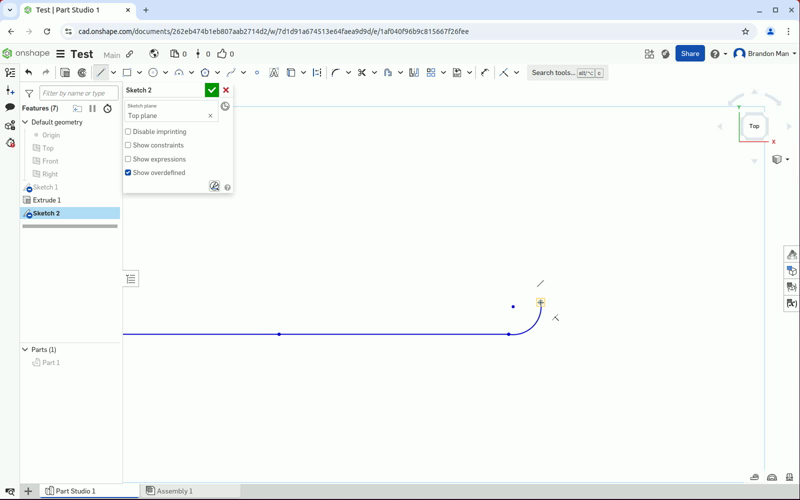
scroll(-6)
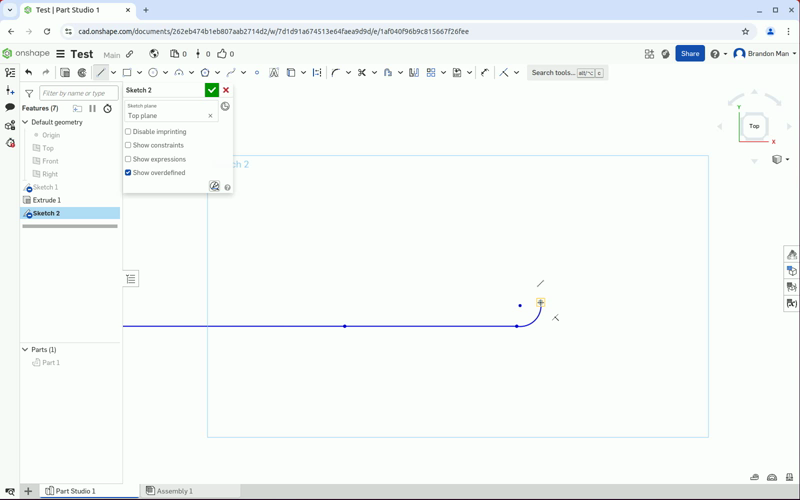
scroll(-6)
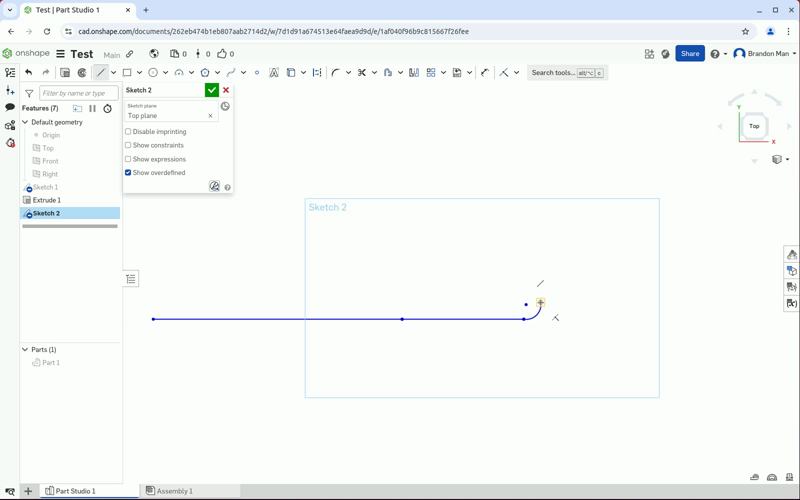
scroll(-6)
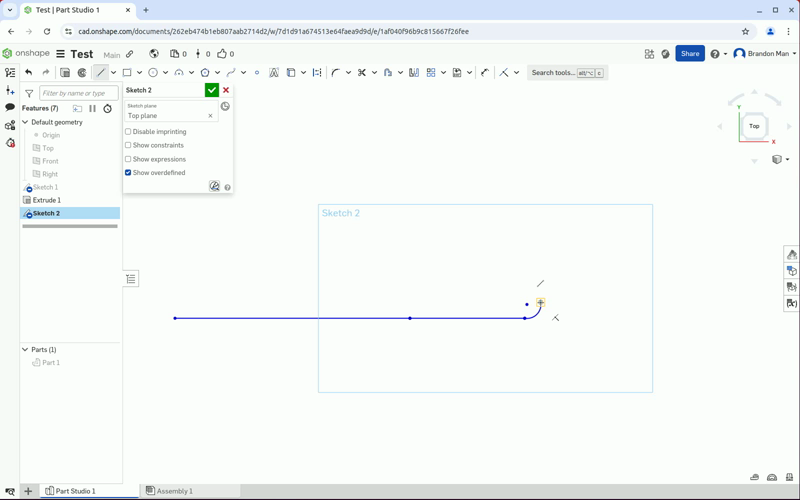
scroll(-6)
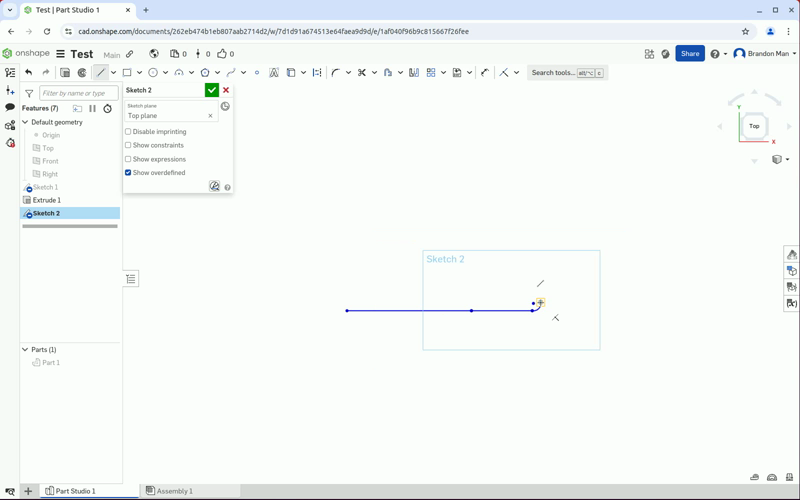
scroll(-6)
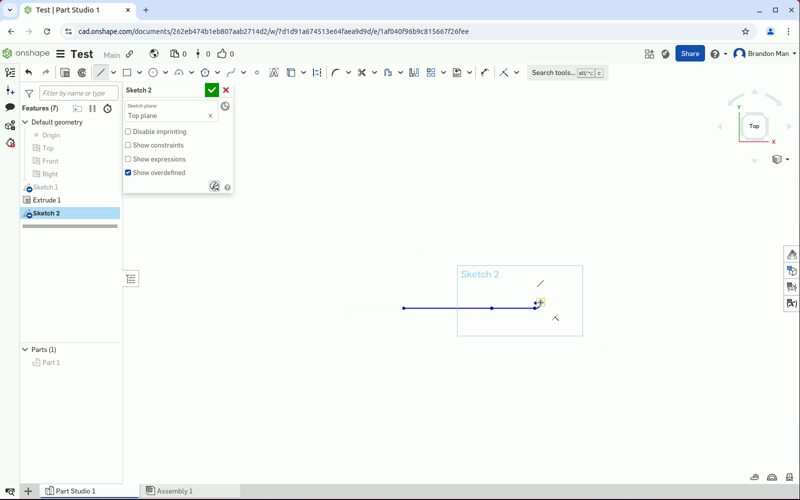
scroll(-6)
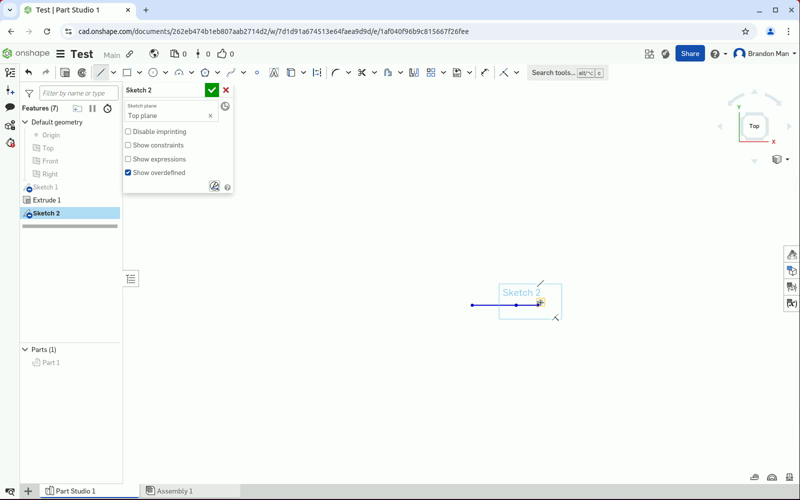
key_down(shift)
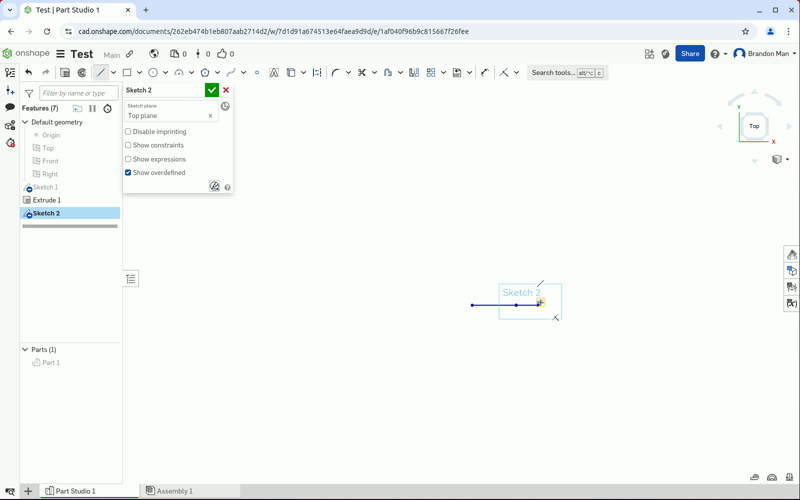
mouse_move(570, 302)
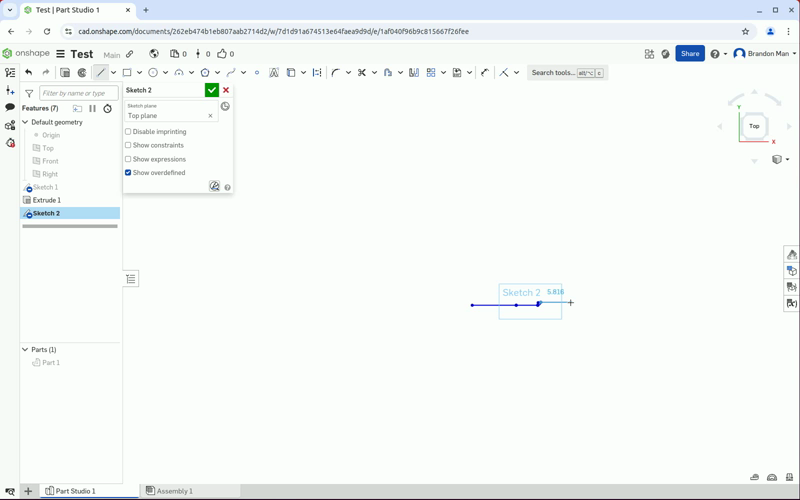
mouse_move(540, 262)
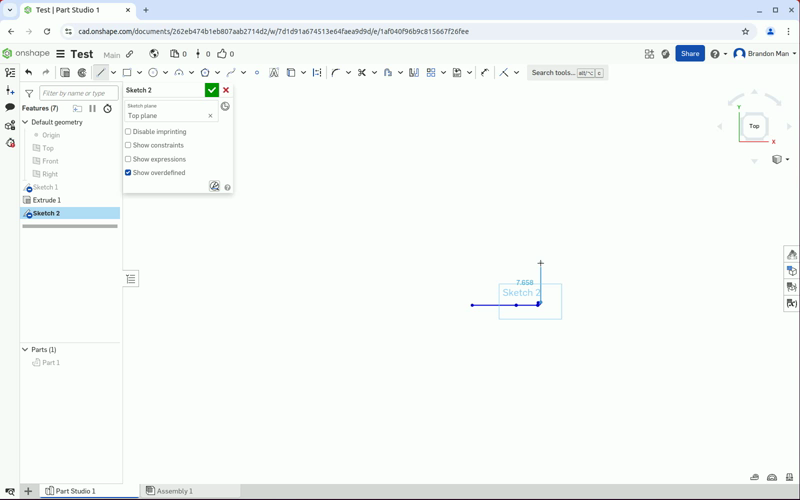
click(540, 262)
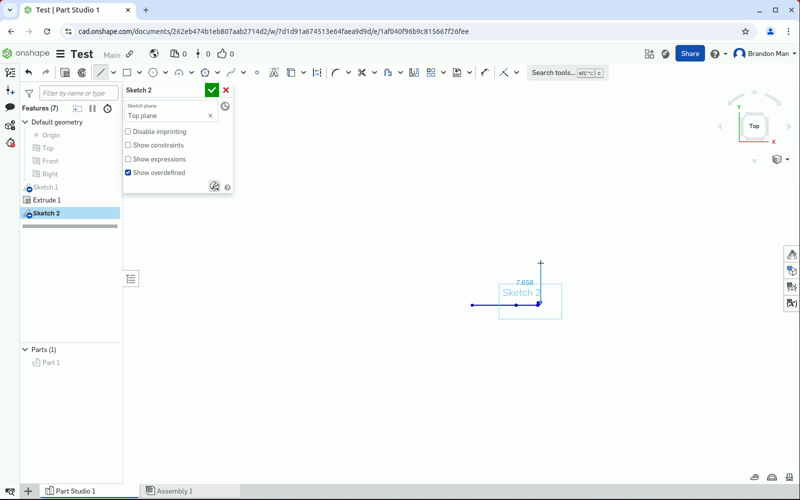
key_up(shift)
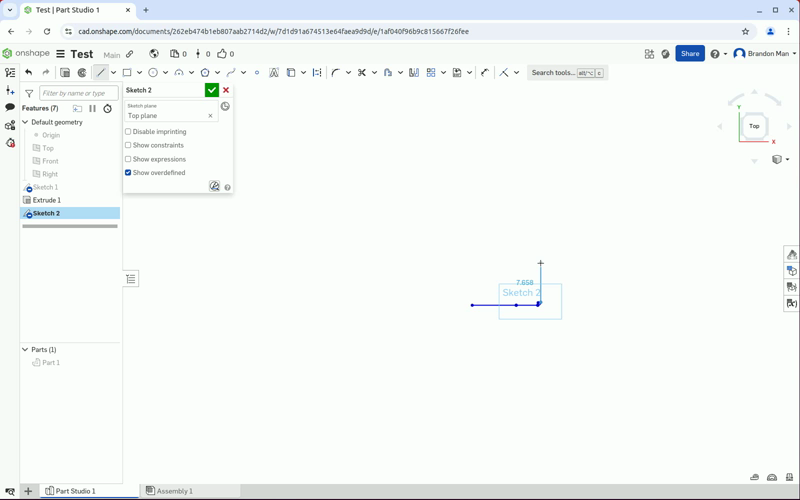
key(esc)
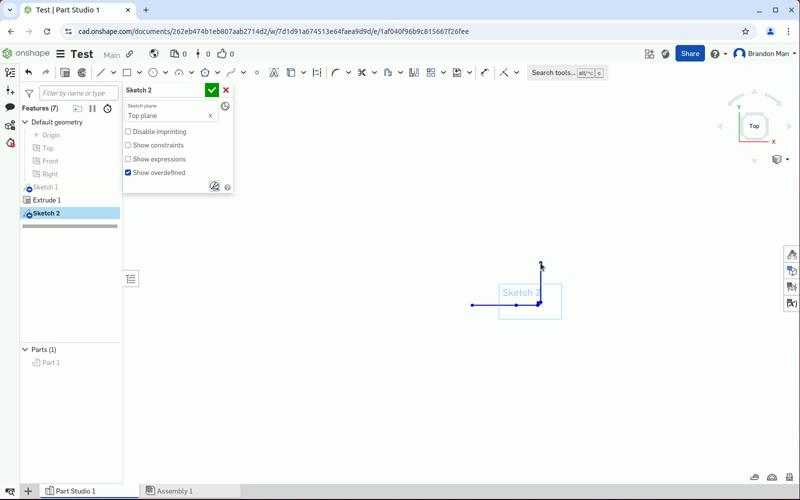
key(a)
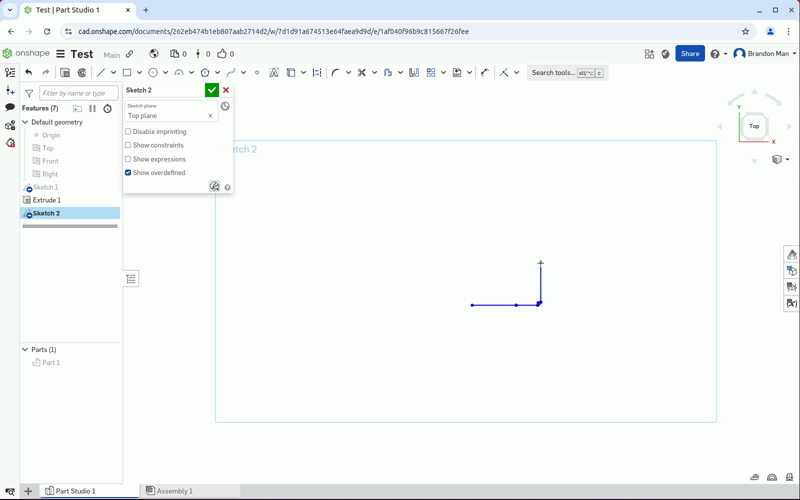
mouse_move(540, 262)
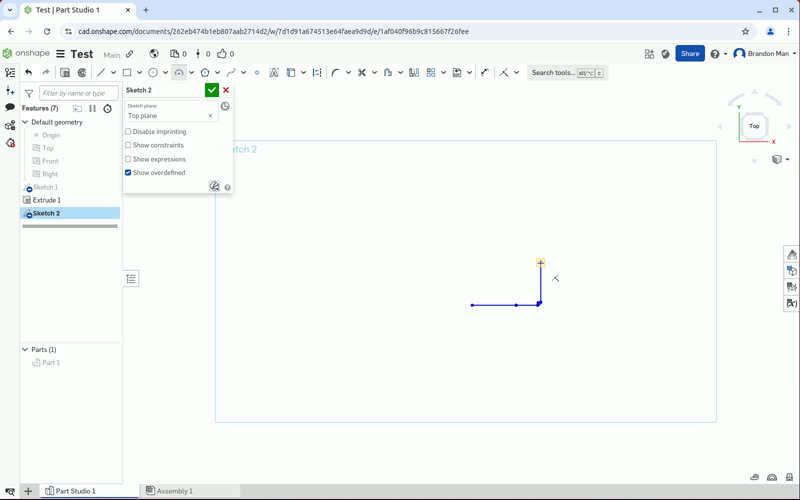
click(540, 262)
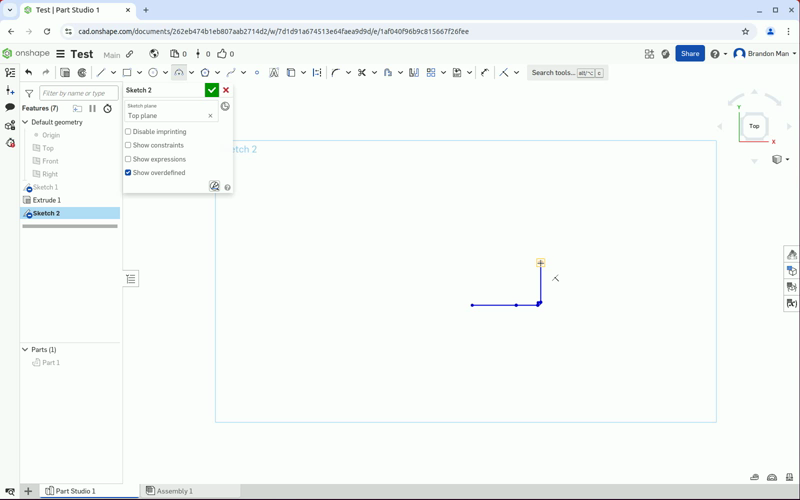
key_down(shift)
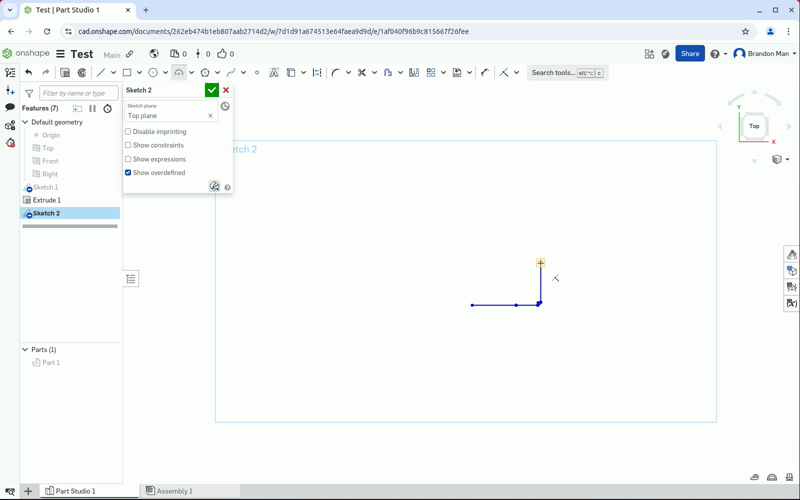
mouse_move(537, 259)
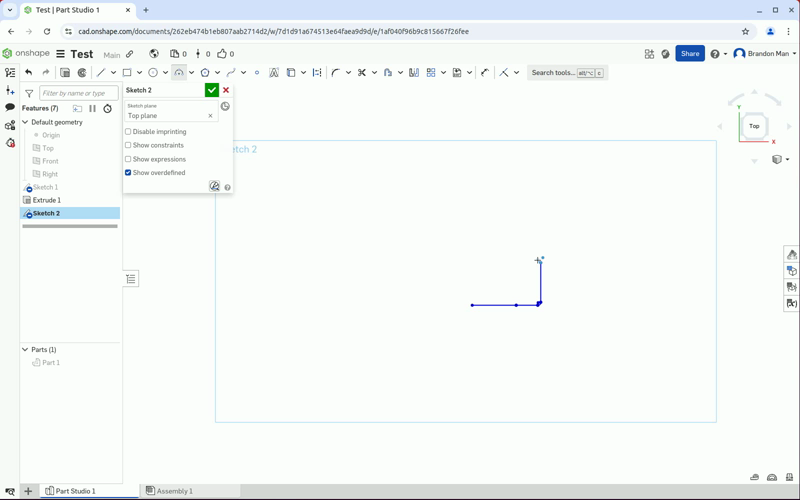
scroll(6)
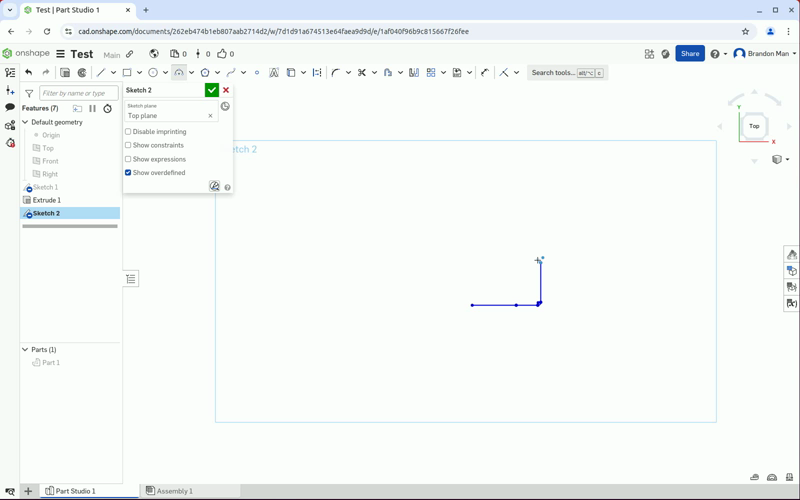
scroll(6)
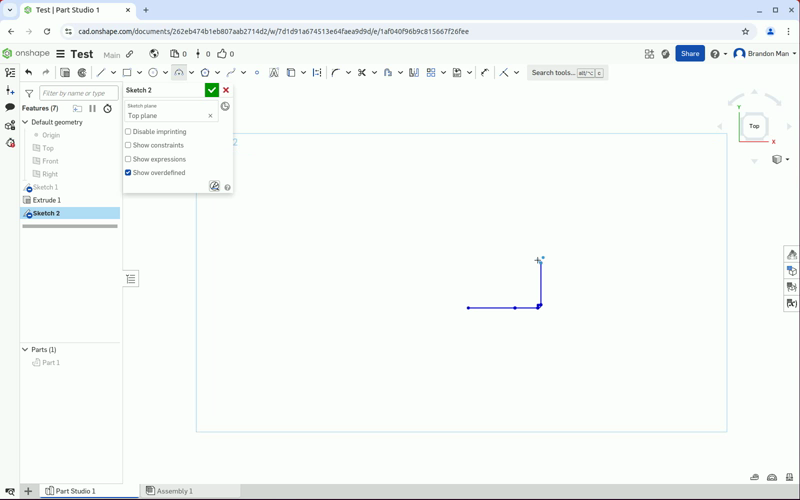
scroll(6)
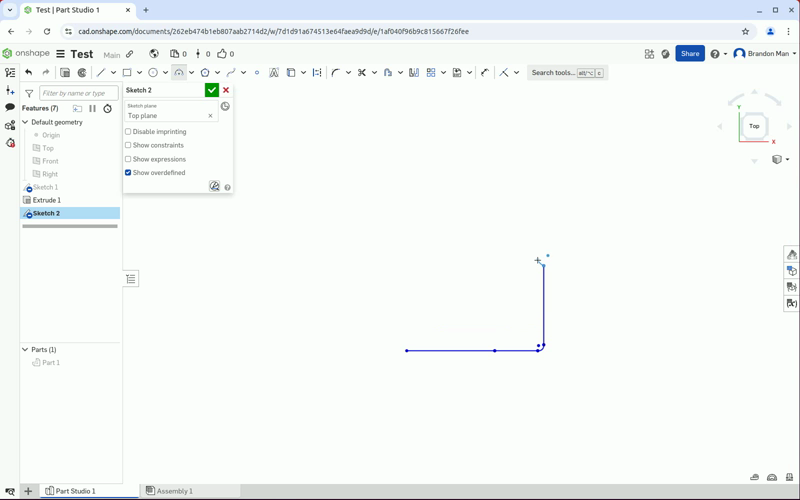
scroll(6)
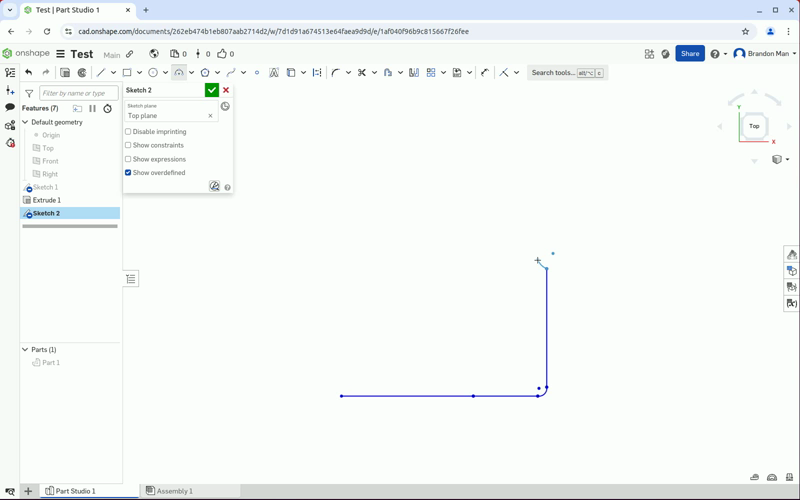
scroll(6)
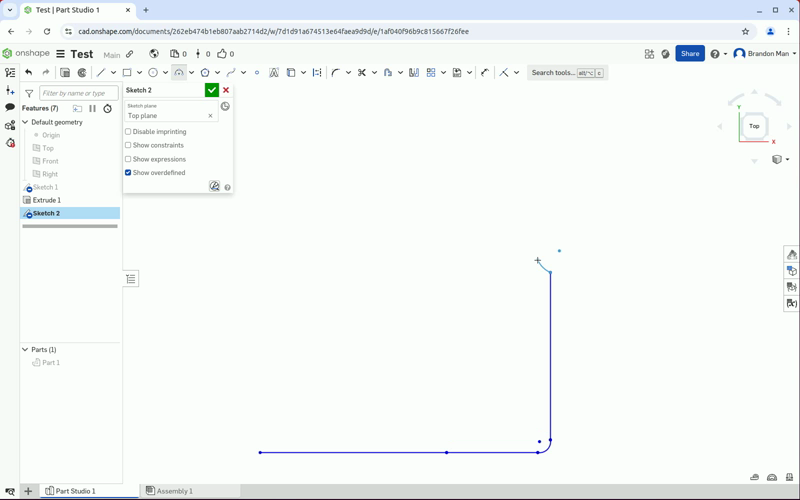
scroll(6)
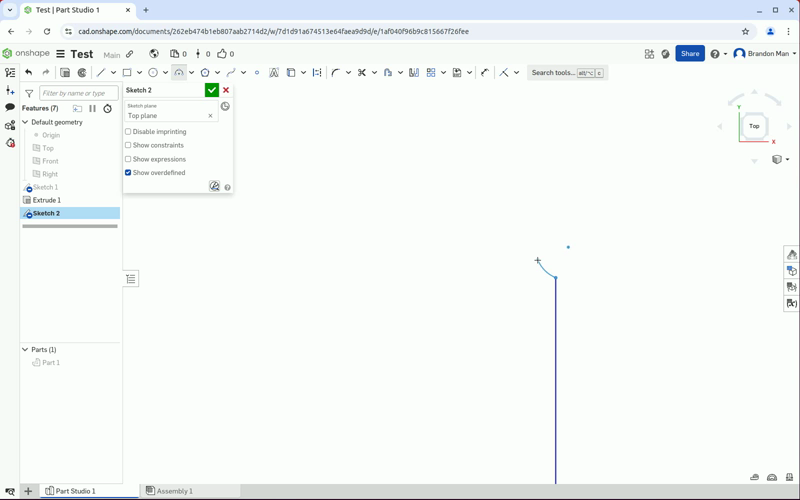
scroll(6)
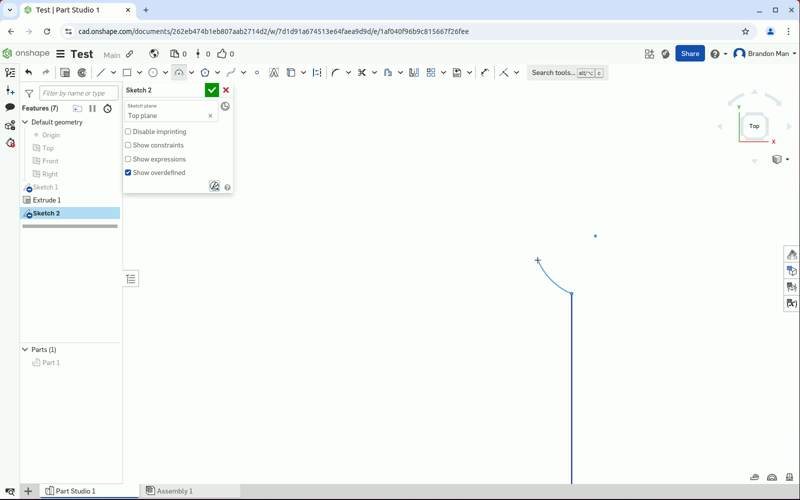
click(537, 259)
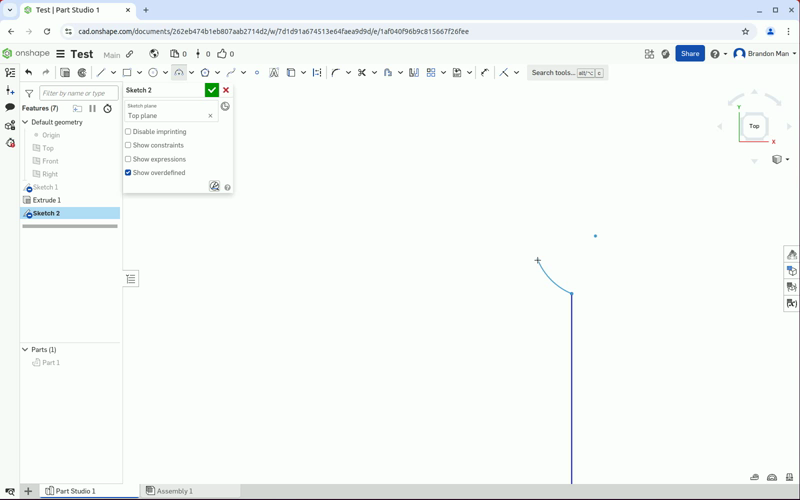
scroll(-6)
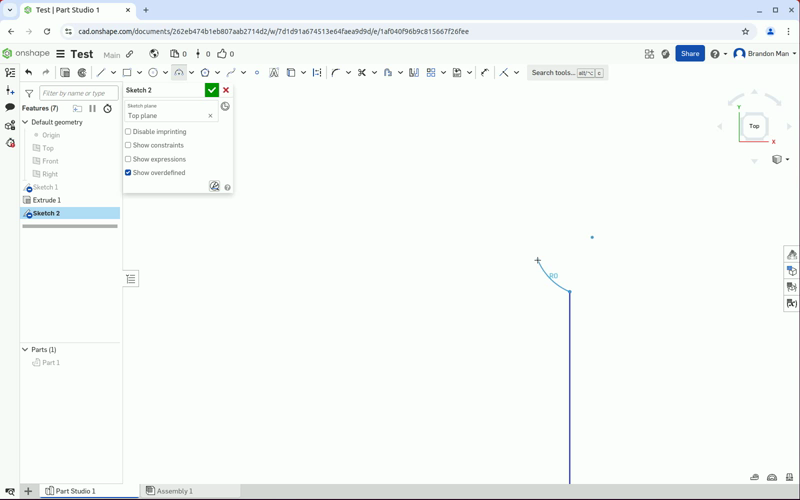
scroll(-6)
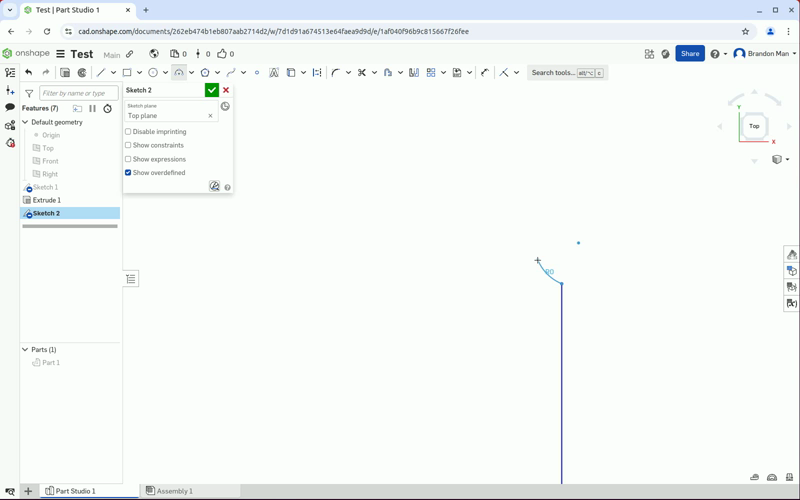
scroll(-6)
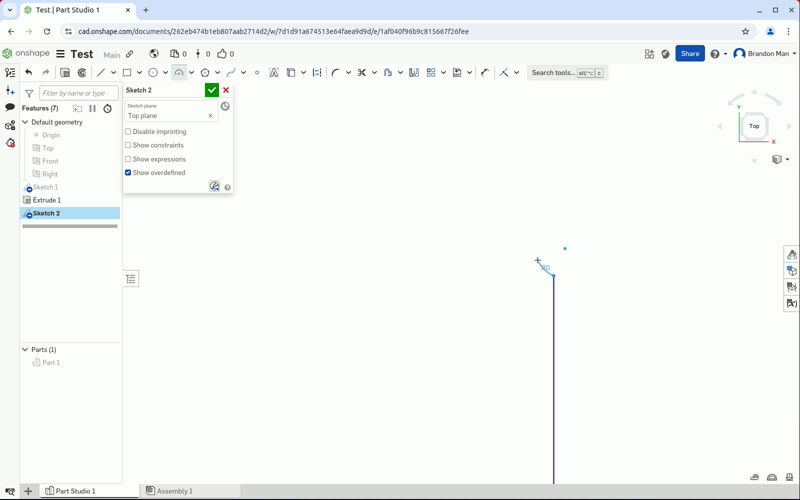
scroll(-6)
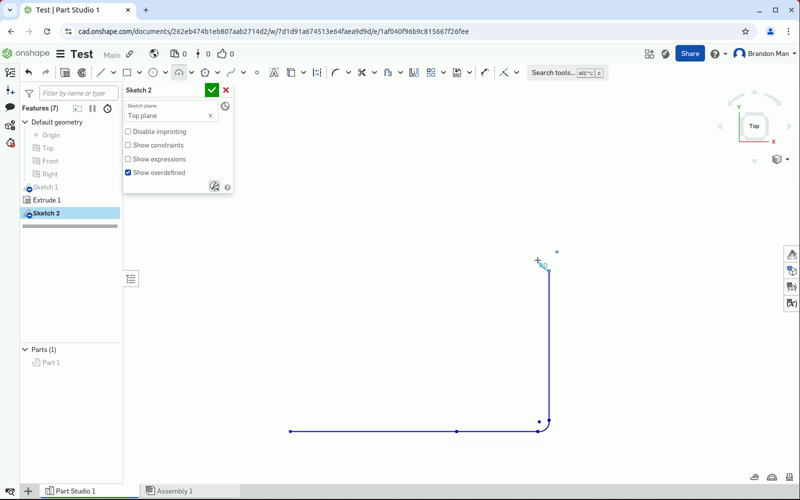
scroll(-6)
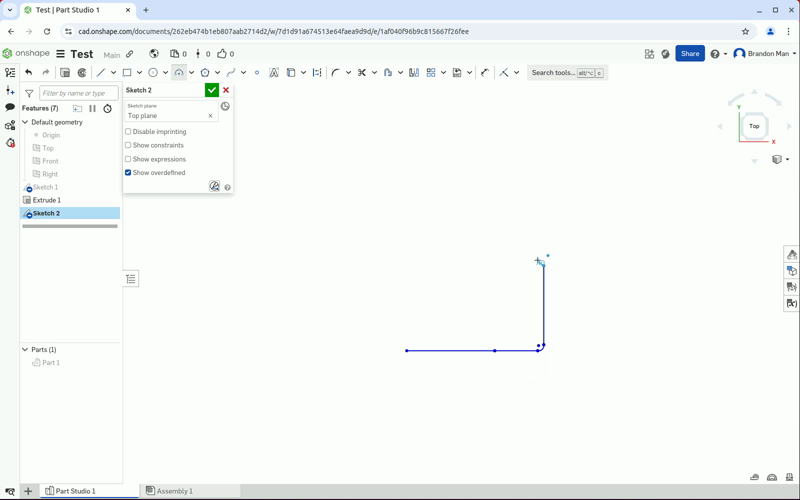
scroll(-6)
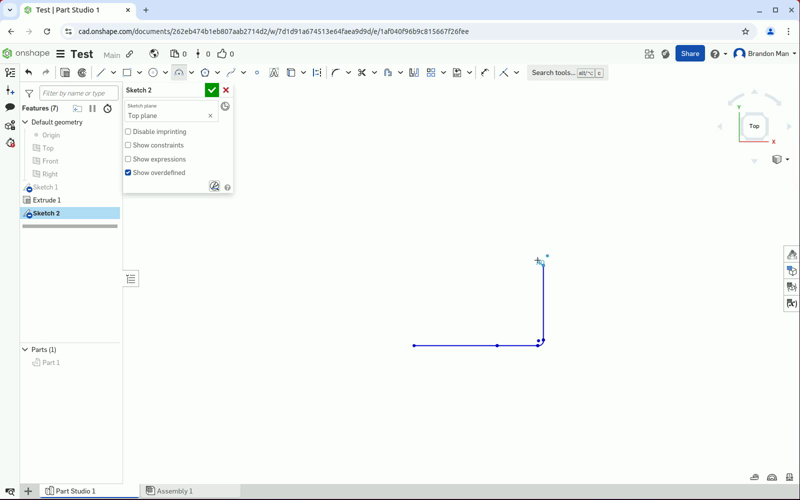
scroll(-6)
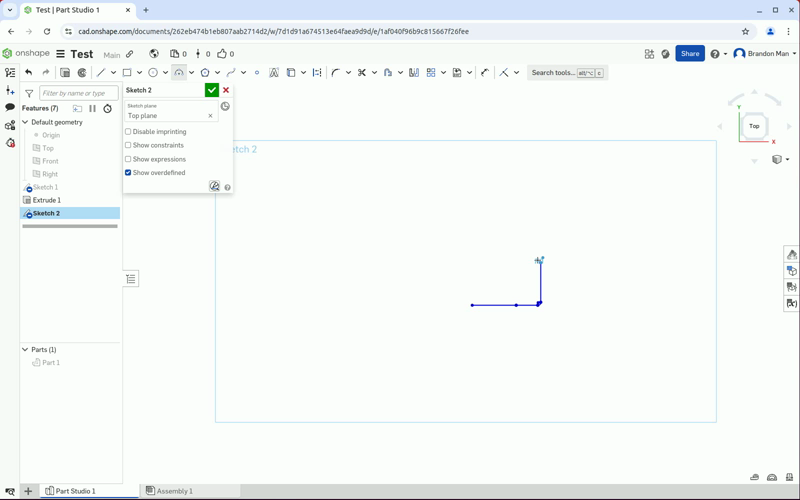
mouse_move(540, 260)
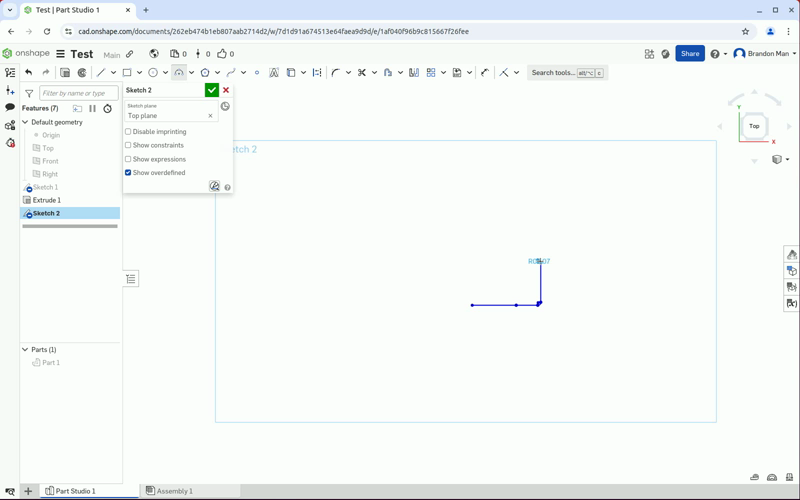
scroll(6)
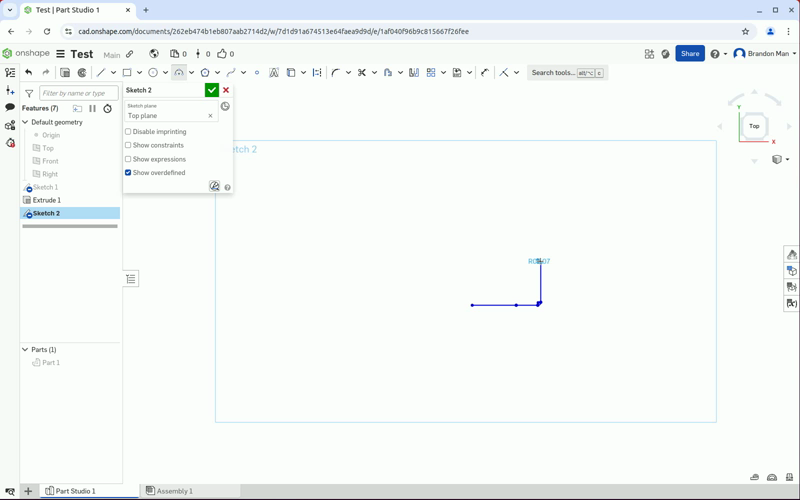
scroll(6)
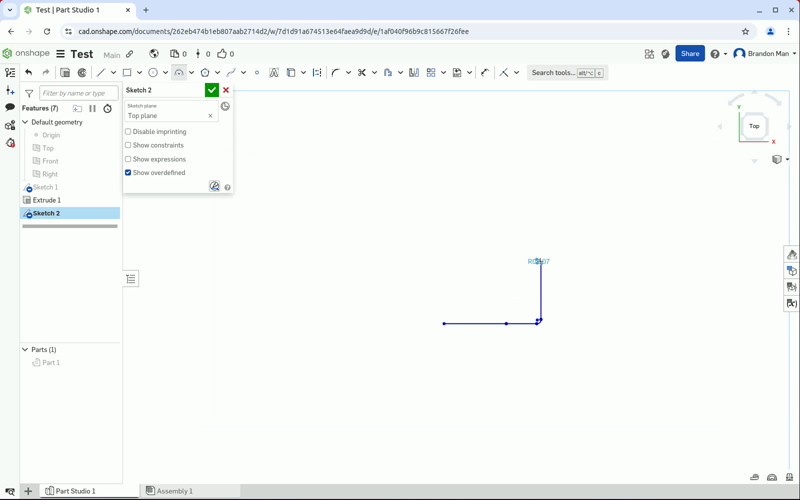
scroll(6)
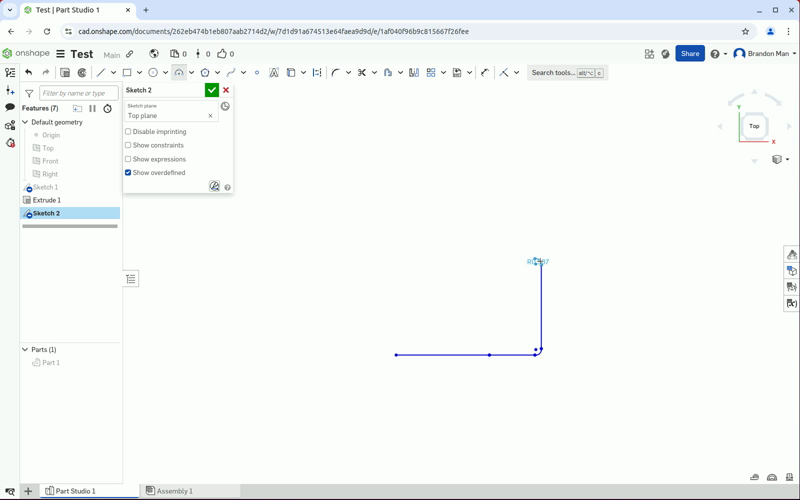
scroll(6)
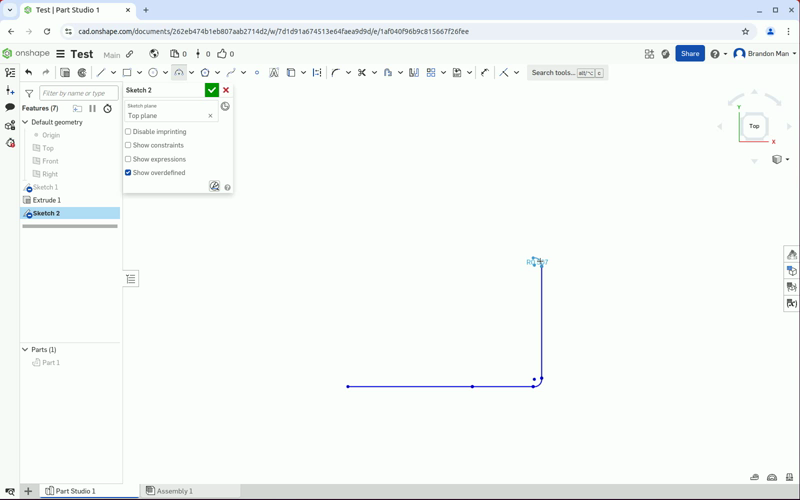
scroll(6)
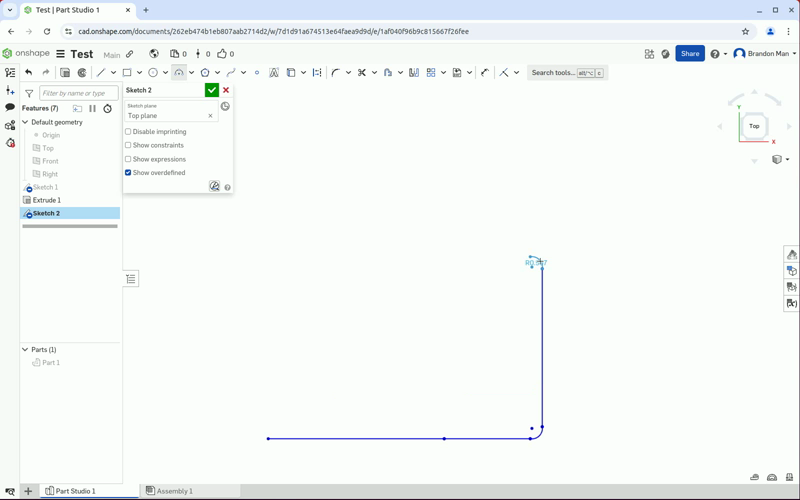
scroll(6)
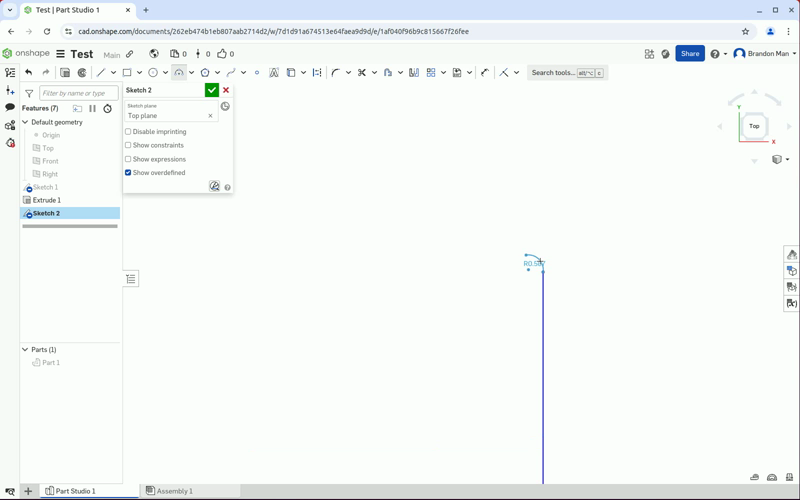
scroll(6)
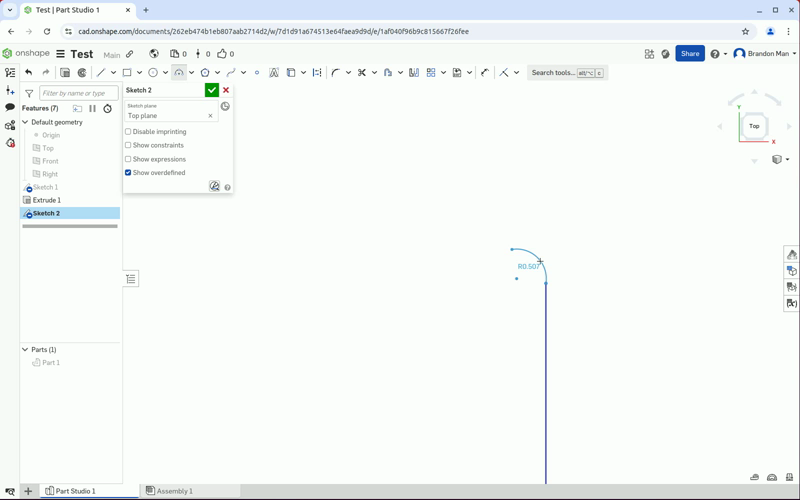
click(540, 260)
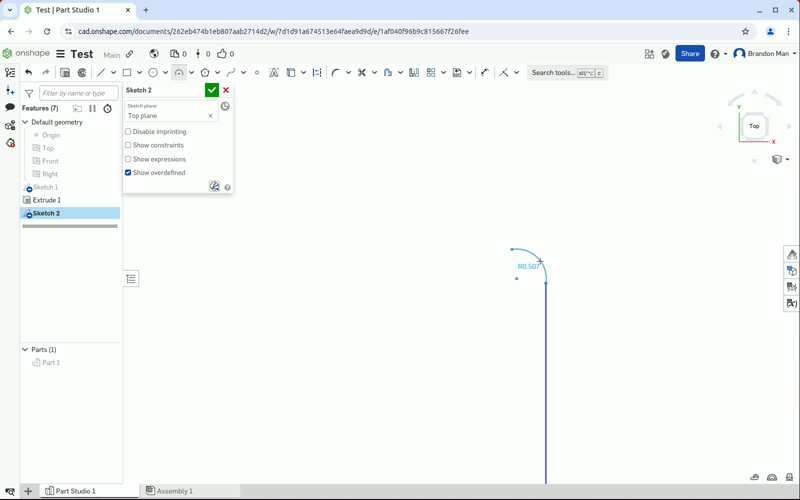
scroll(-6)
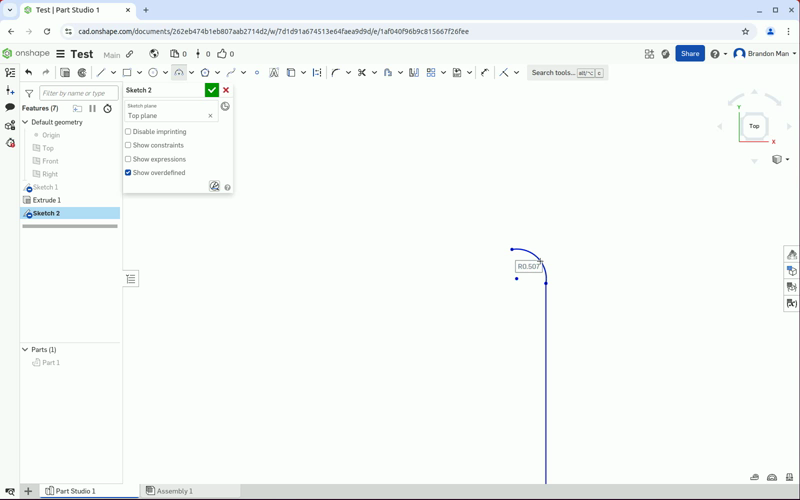
scroll(-6)
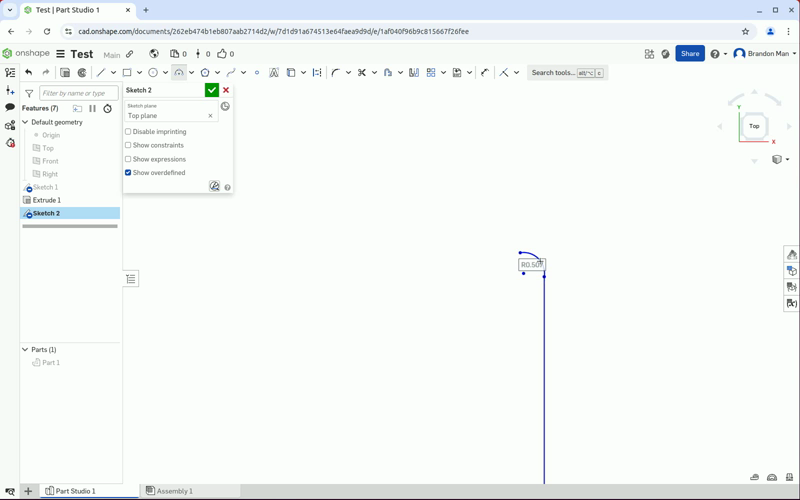
scroll(-6)
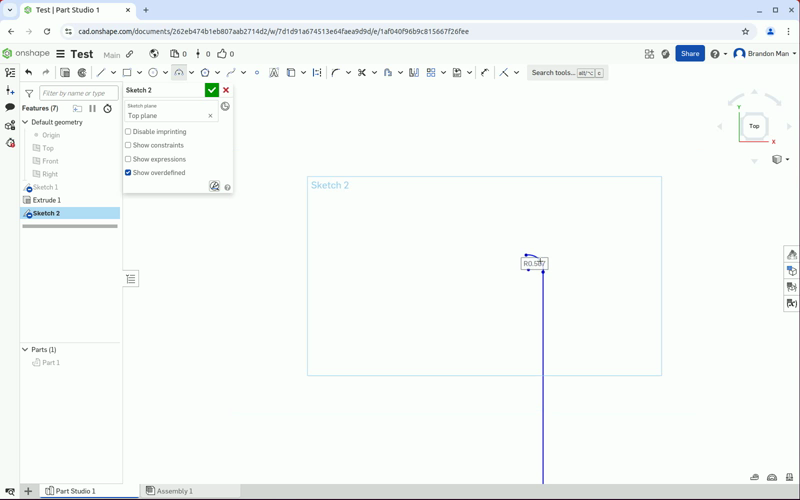
scroll(-6)
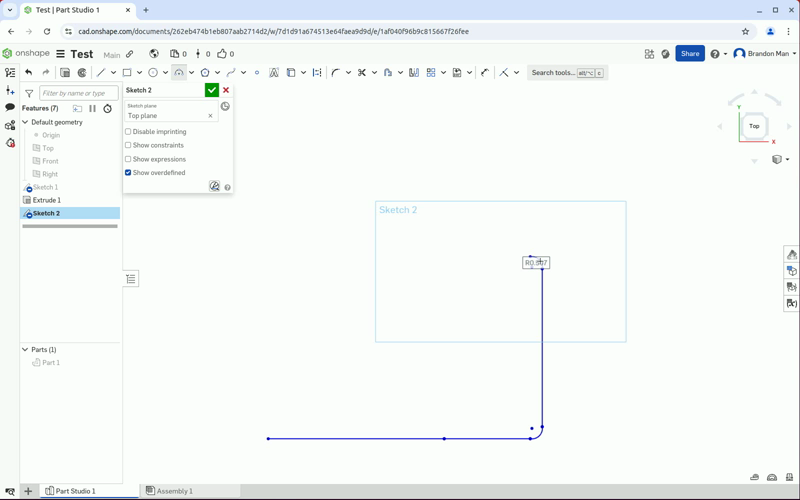
scroll(-6)
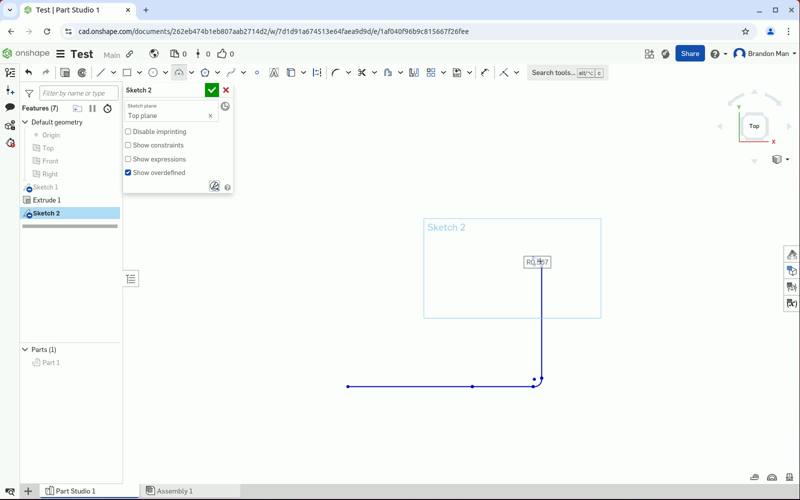
scroll(-6)
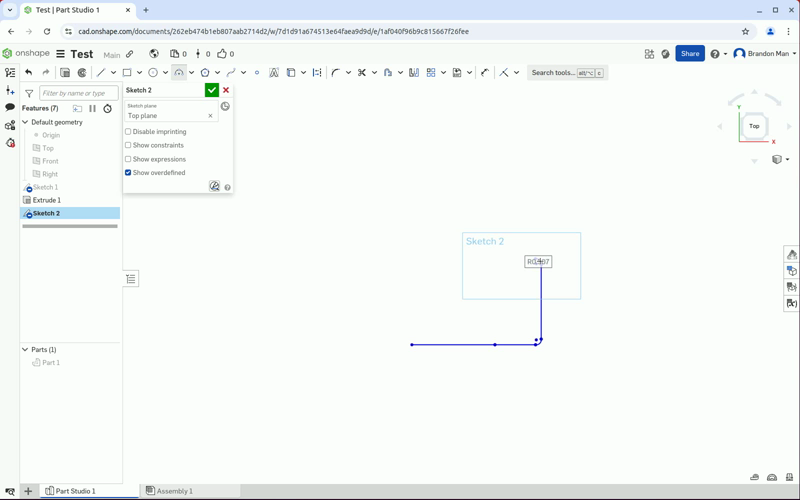
scroll(-6)
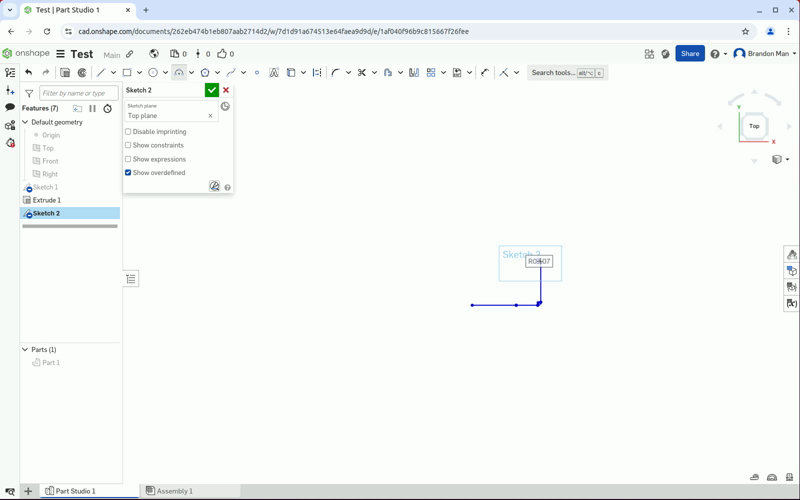
key_up(shift)
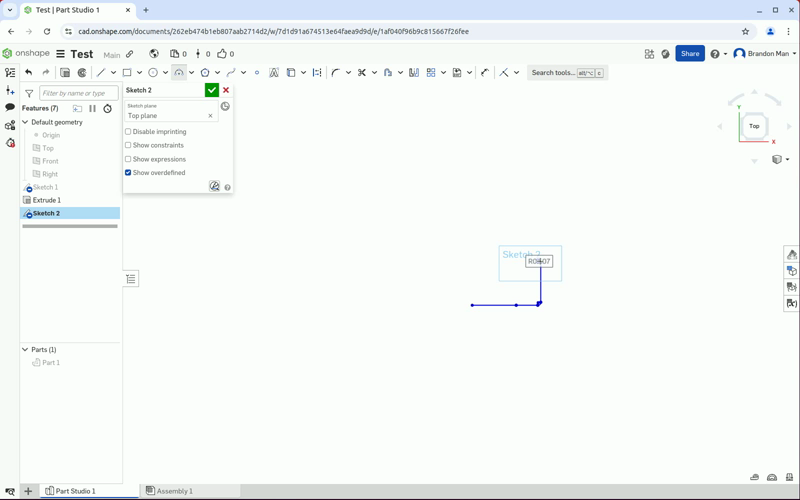
key(esc)
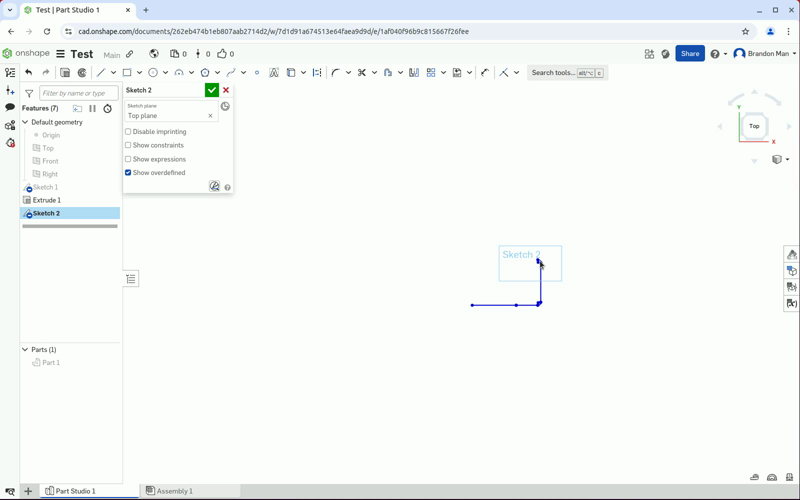
key(l)
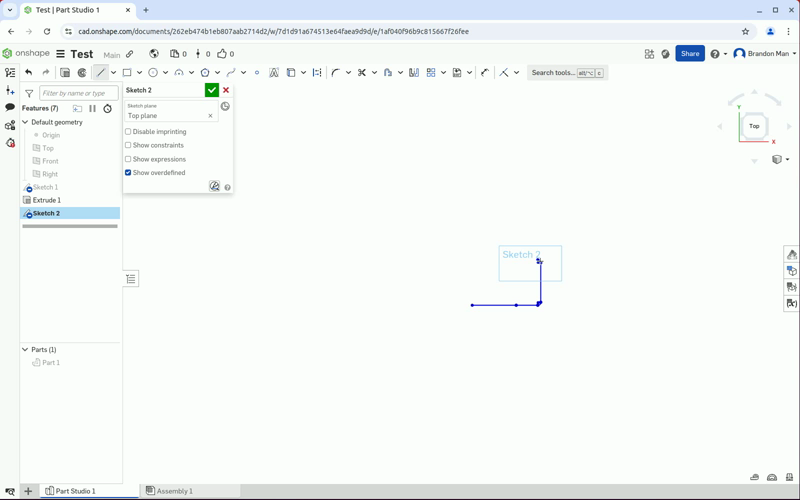
mouse_move(537, 259)
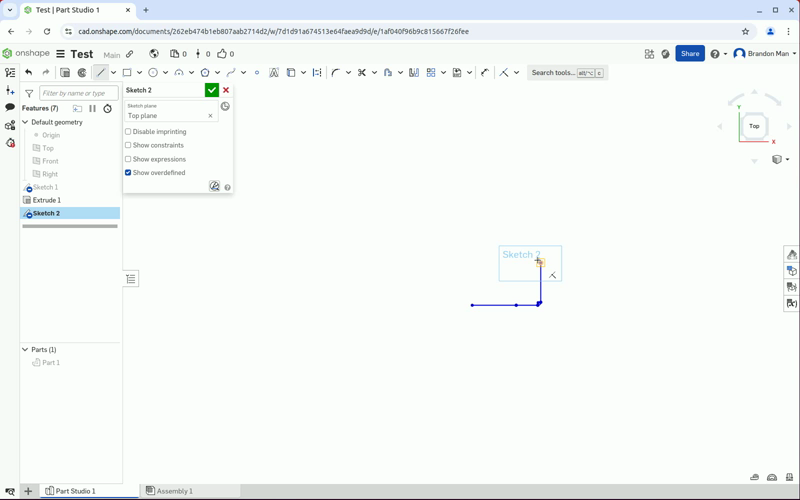
scroll(6)
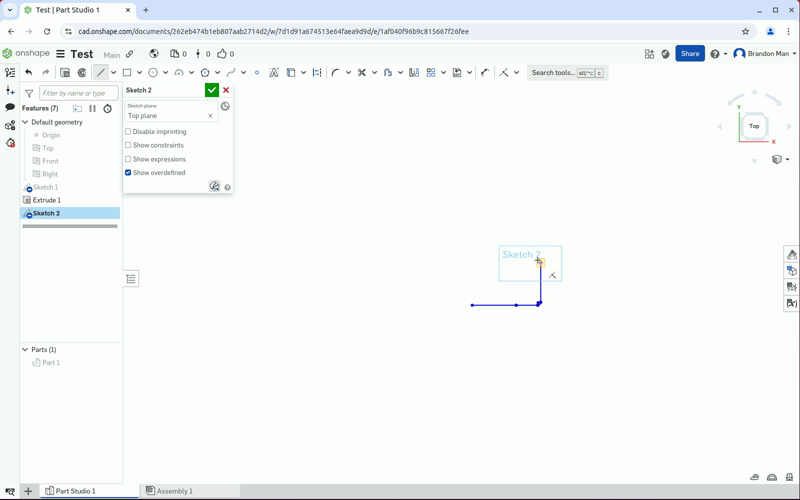
scroll(6)
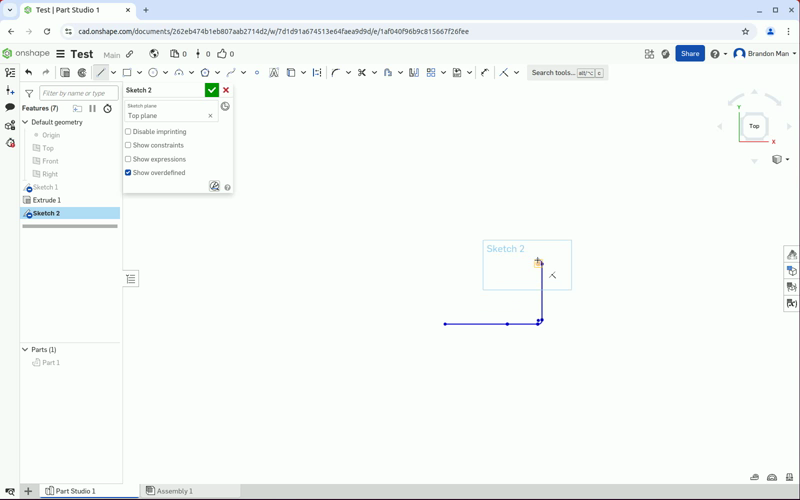
scroll(6)
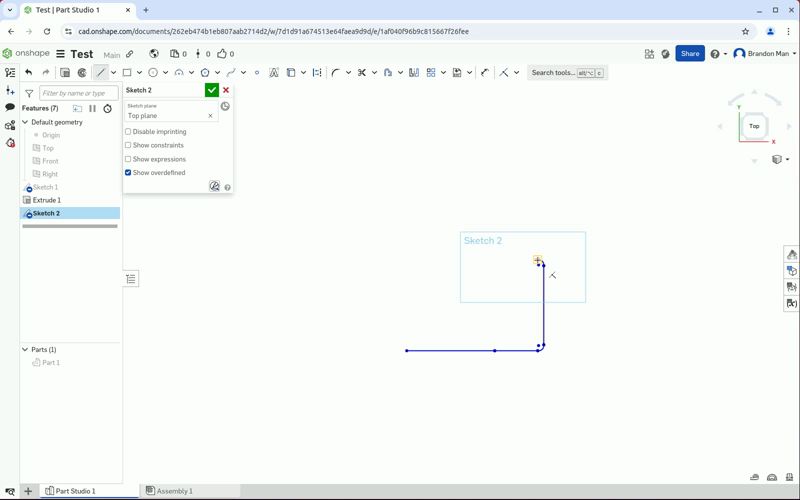
scroll(6)
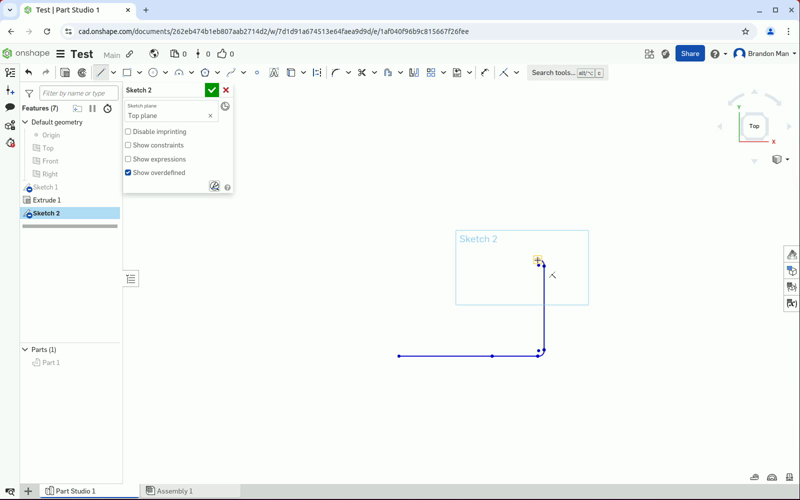
scroll(6)
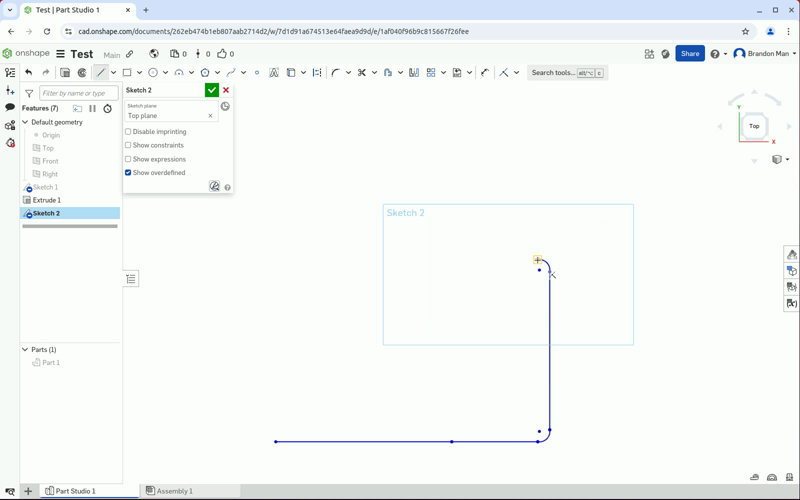
scroll(6)
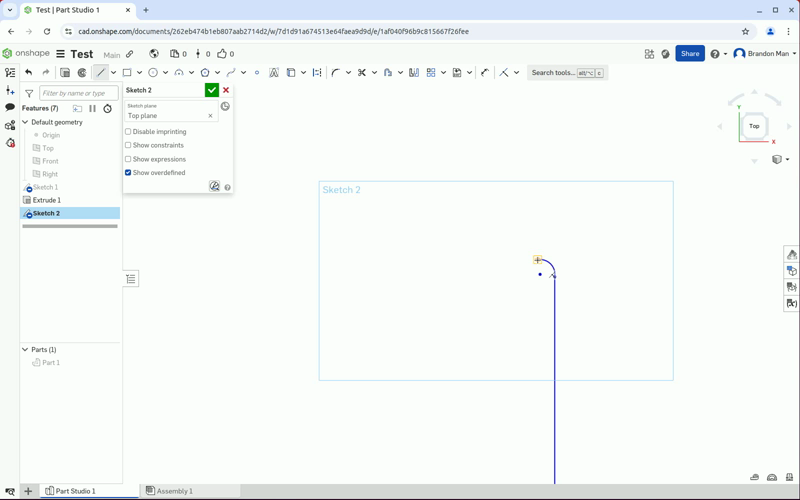
scroll(6)
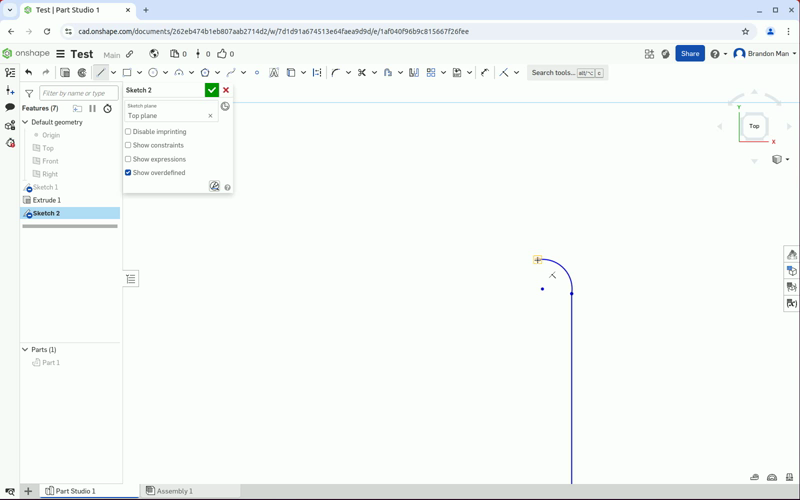
click(537, 259)
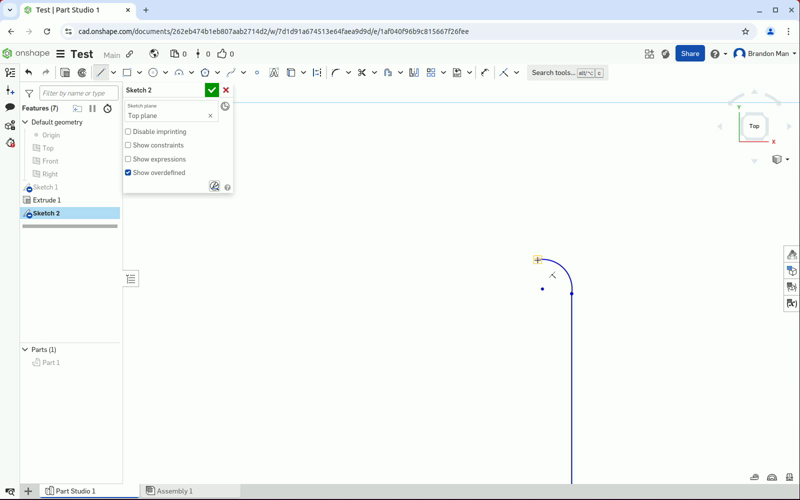
scroll(-6)
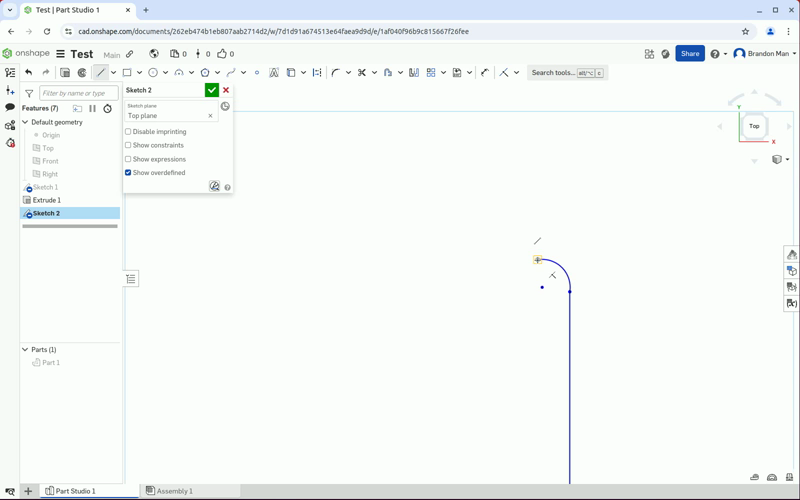
scroll(-6)
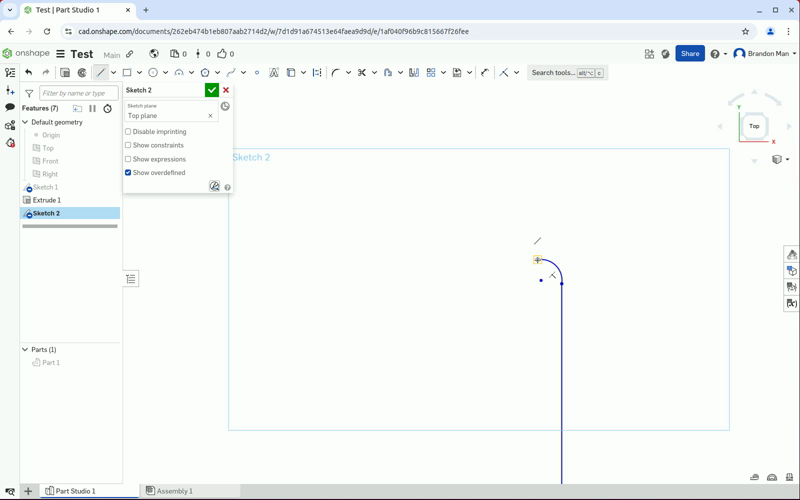
scroll(-6)
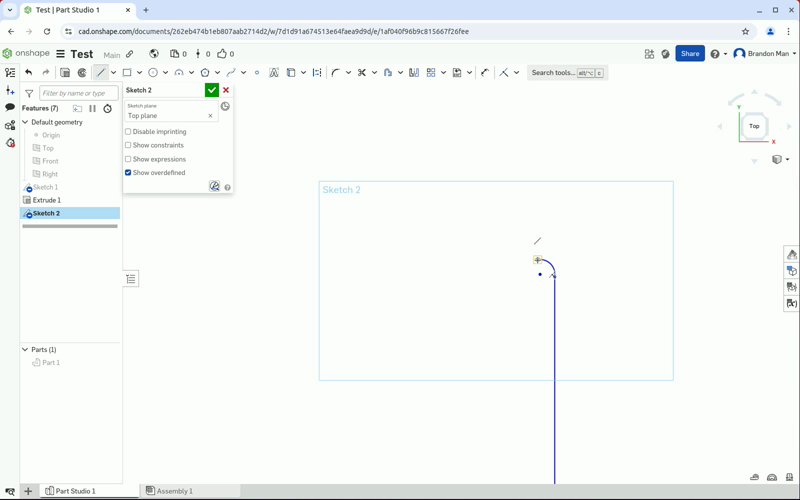
scroll(-6)
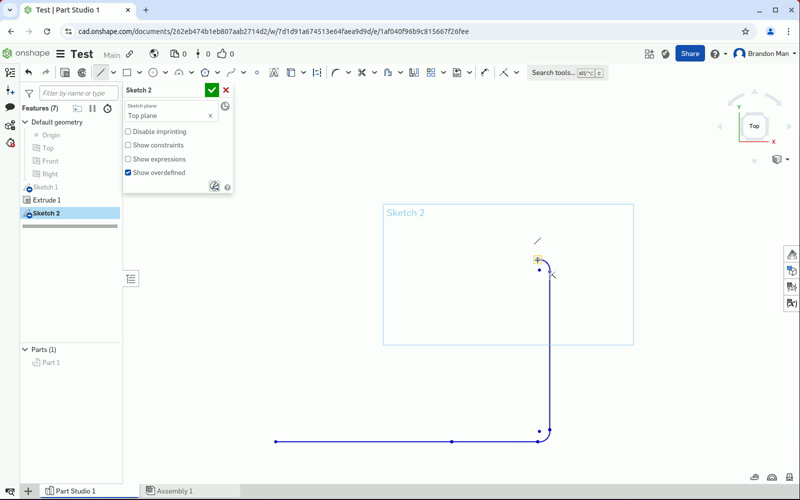
scroll(-6)
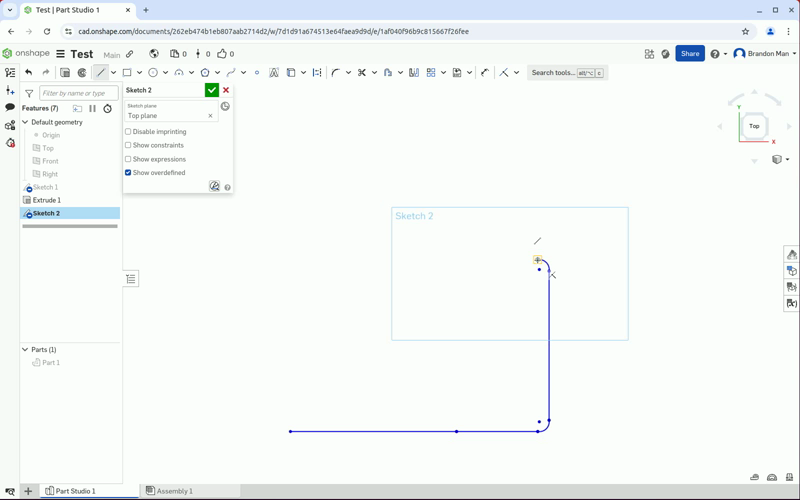
scroll(-6)
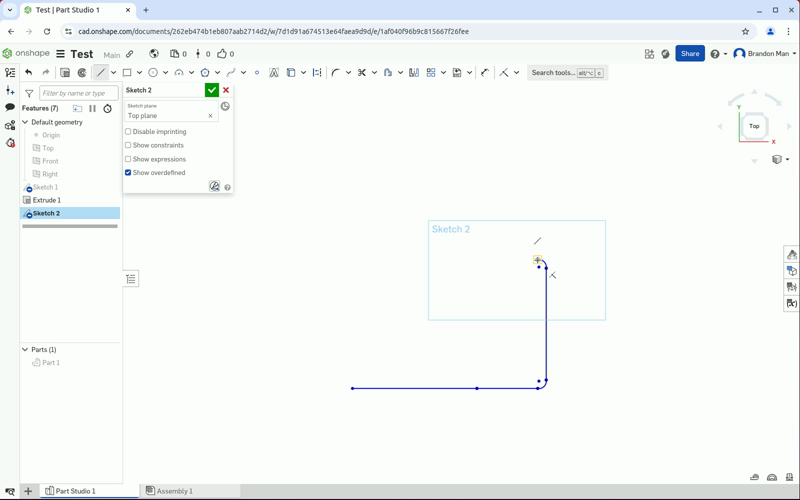
scroll(-6)
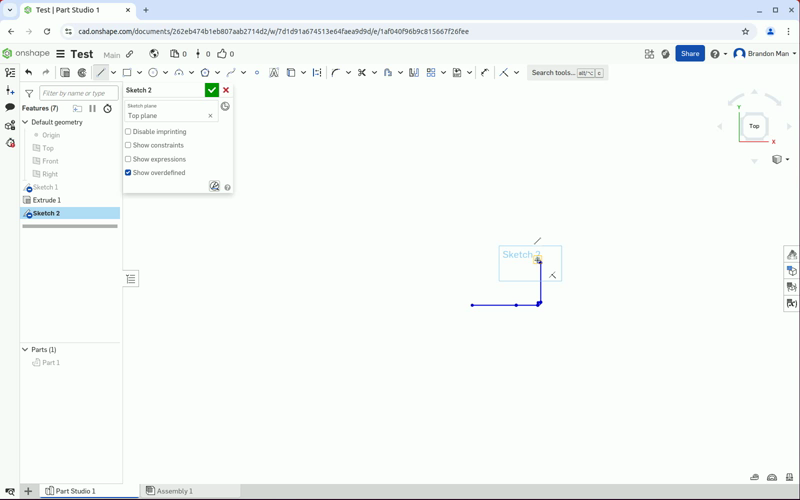
key_down(shift)
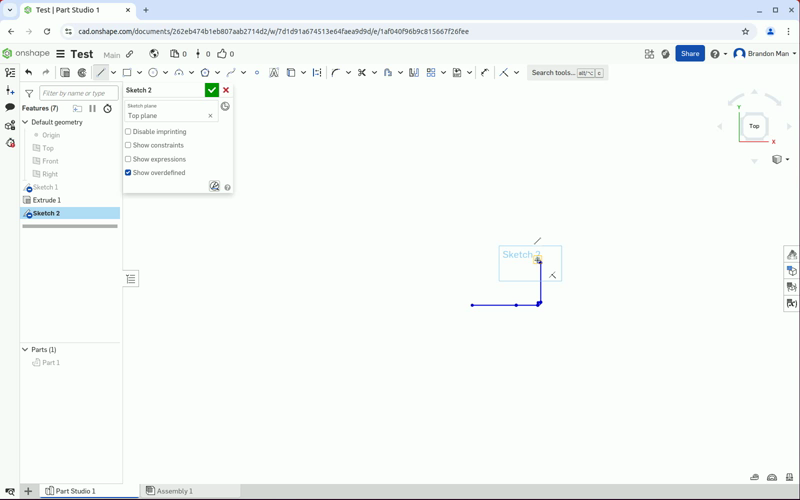
mouse_move(567, 259)
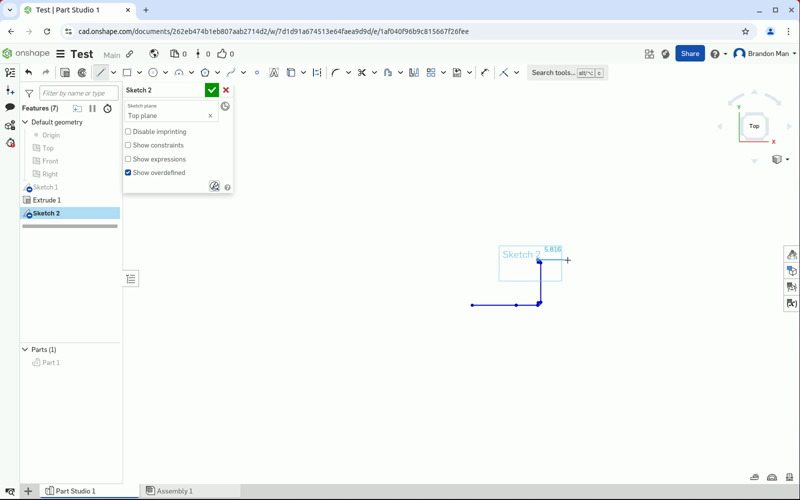
mouse_move(483, 259)
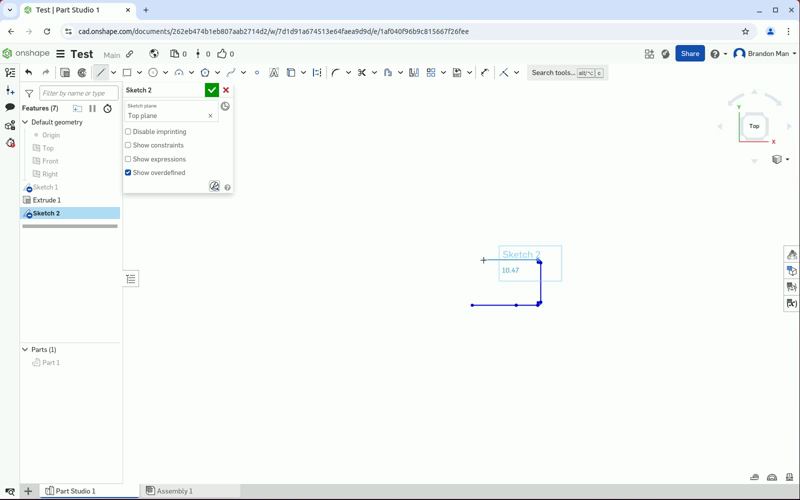
click(483, 259)
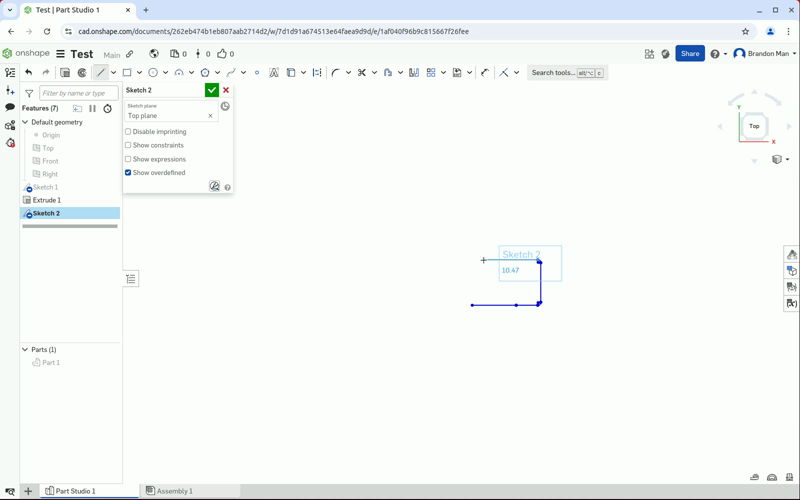
key_up(shift)
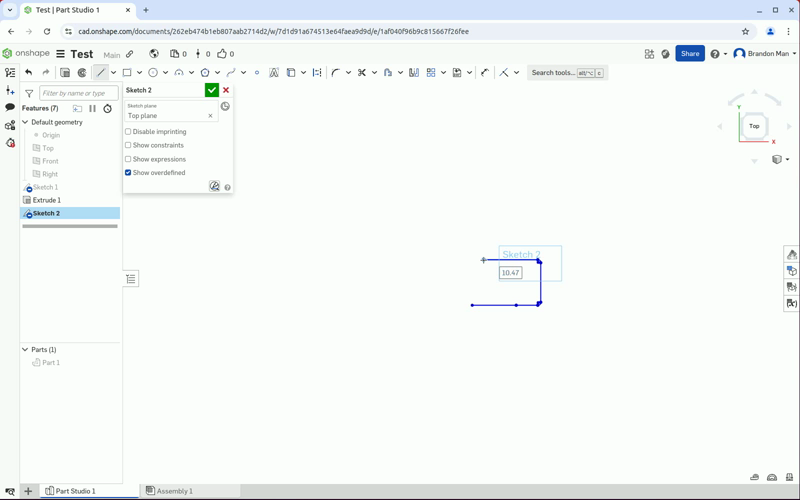
key(esc)
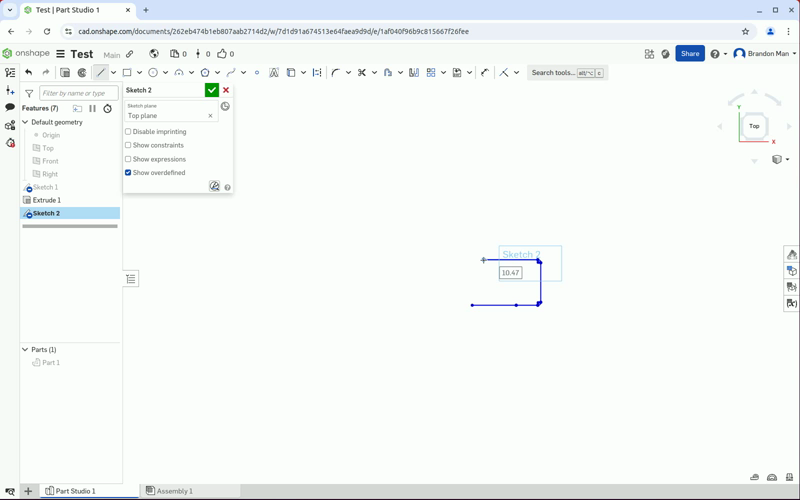
key(a)
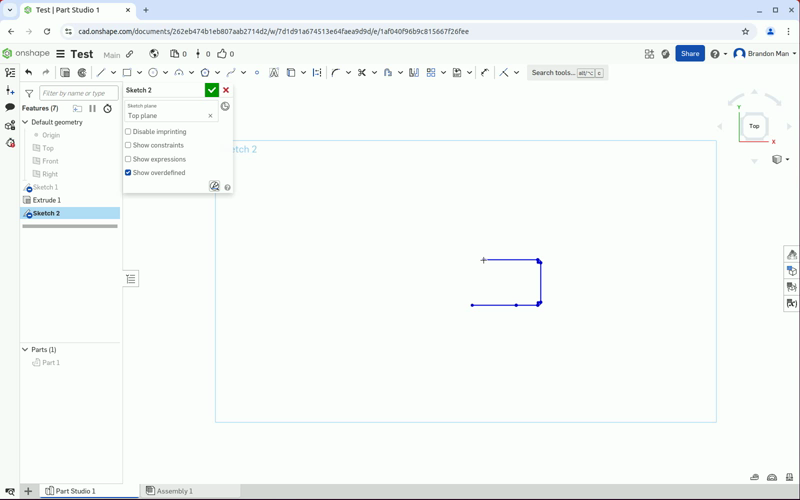
mouse_move(483, 259)
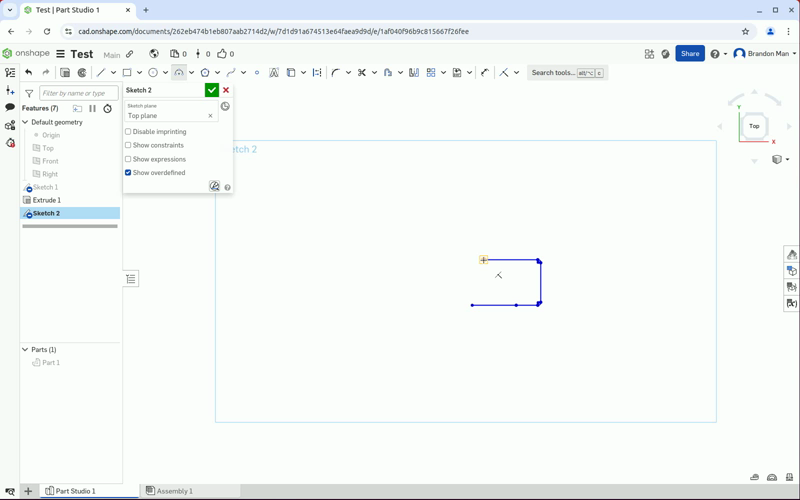
click(483, 259)
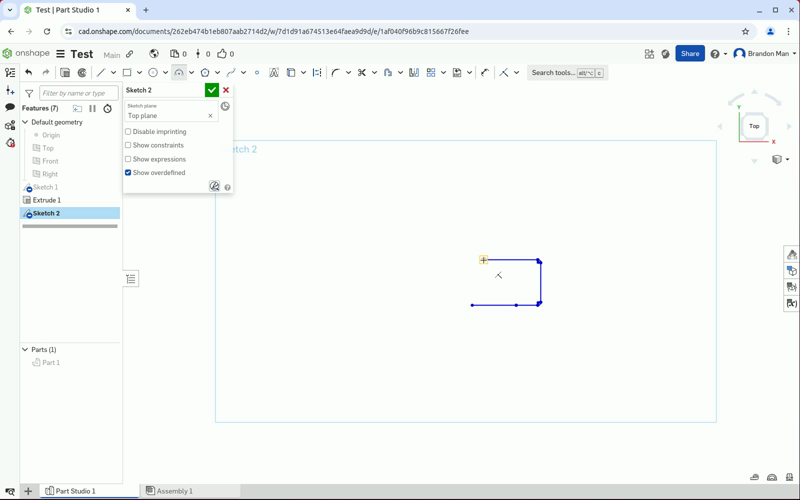
key_down(shift)
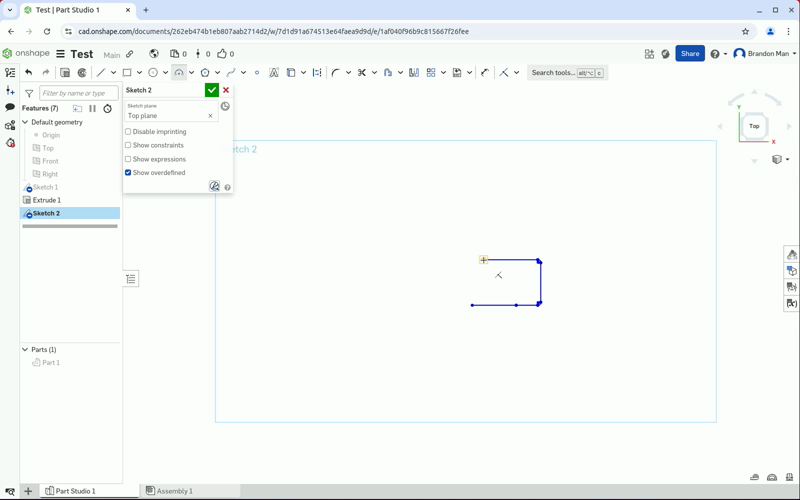
mouse_move(472, 270)
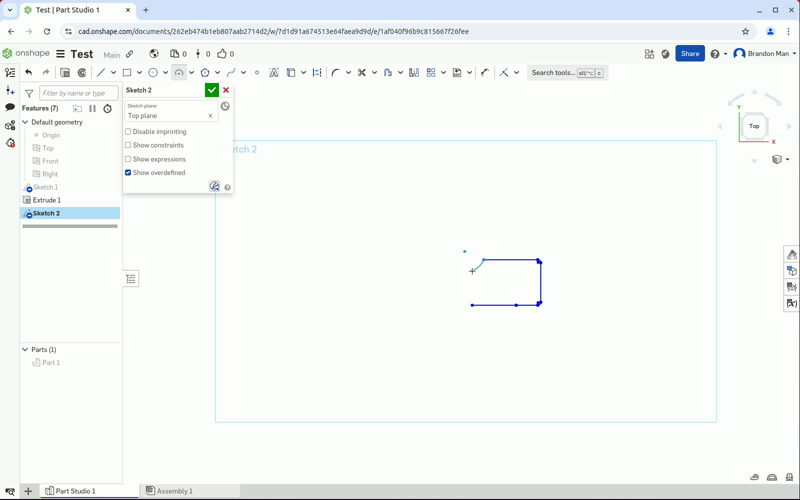
click(472, 270)
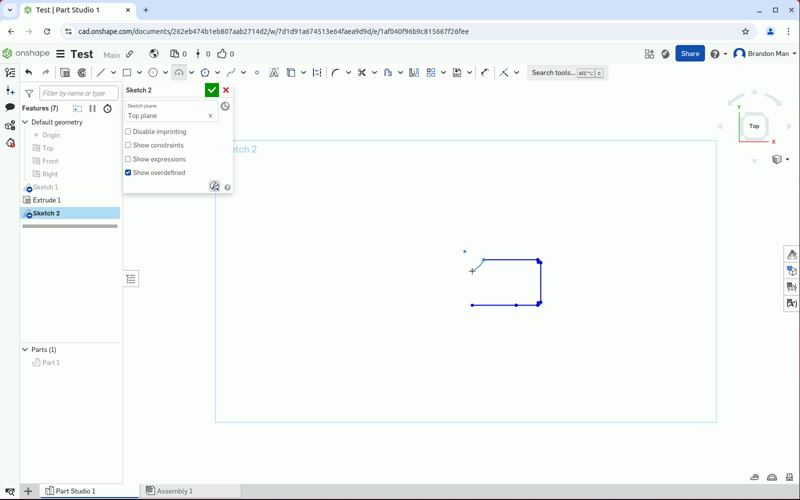
mouse_move(476, 262)
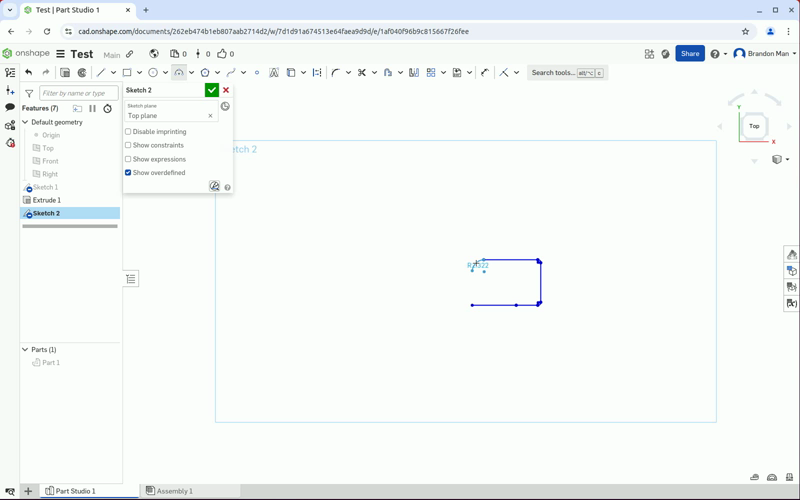
click(476, 262)
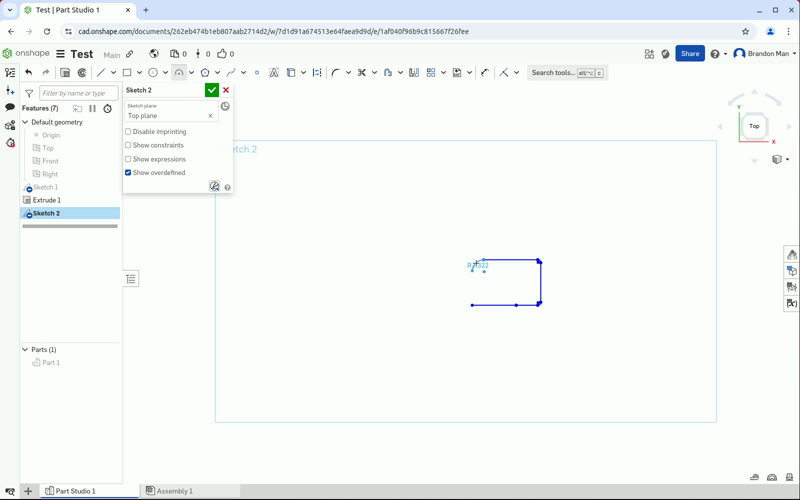
key_up(shift)
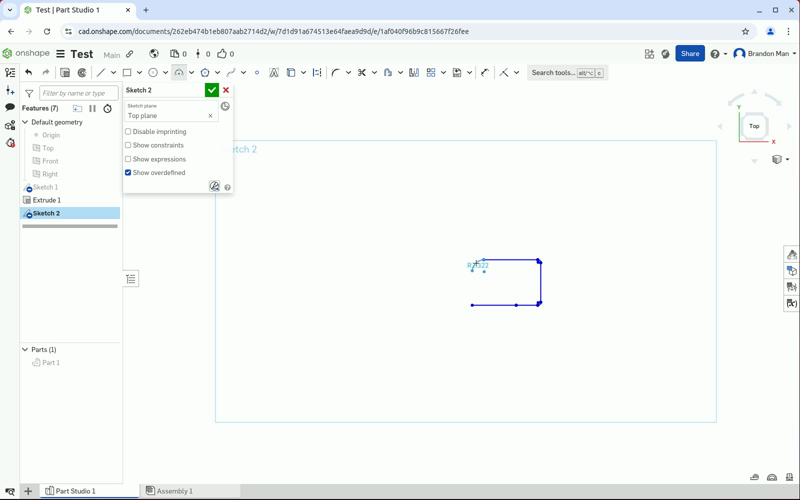
key(esc)
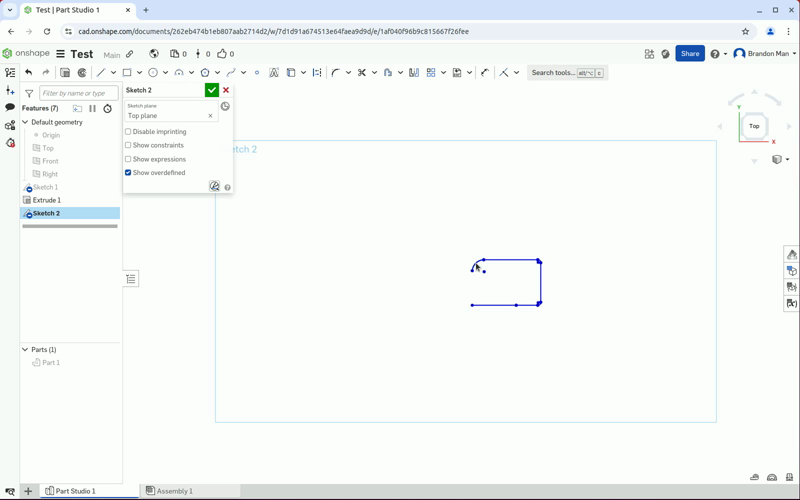
key(l)
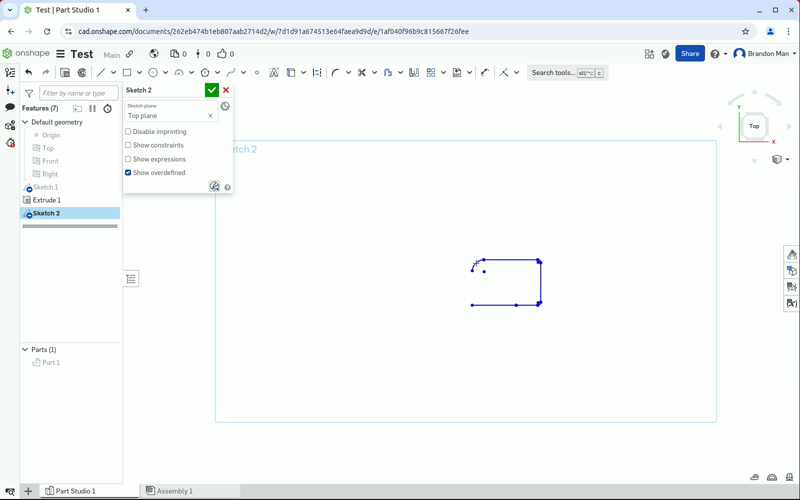
mouse_move(472, 270)
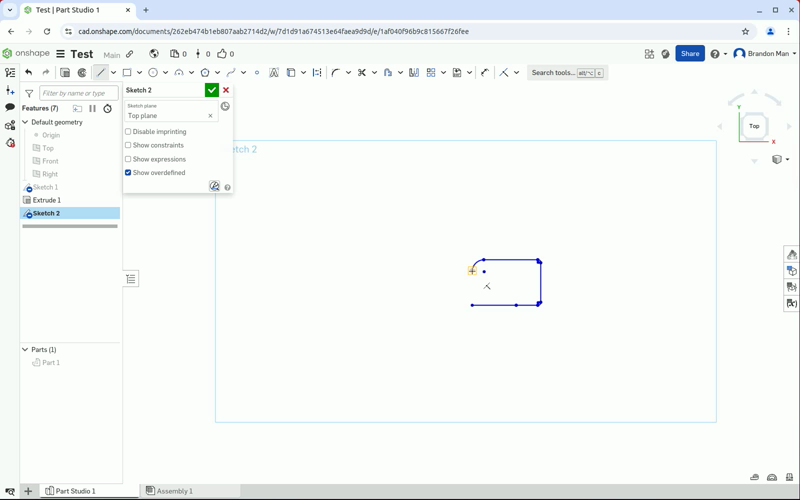
click(472, 270)
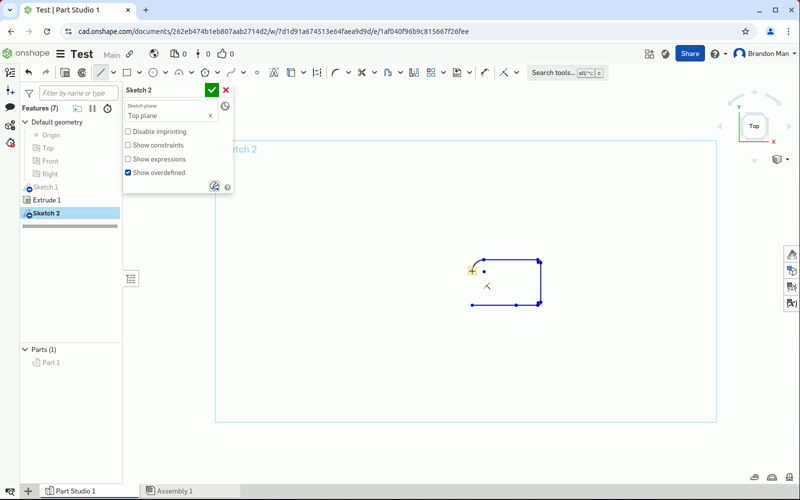
mouse_move(502, 270)
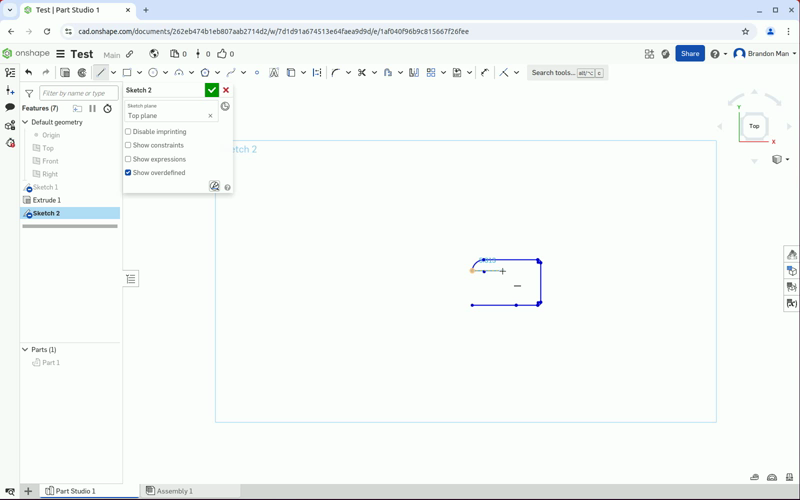
key_down(shift)
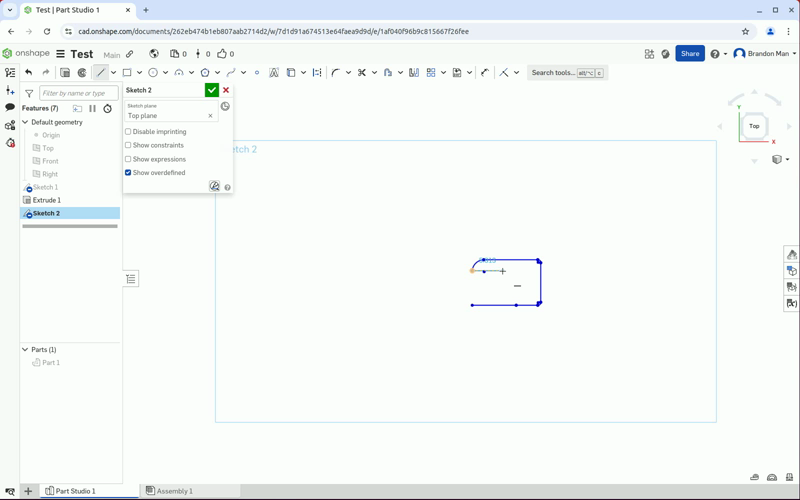
mouse_move(472, 305)
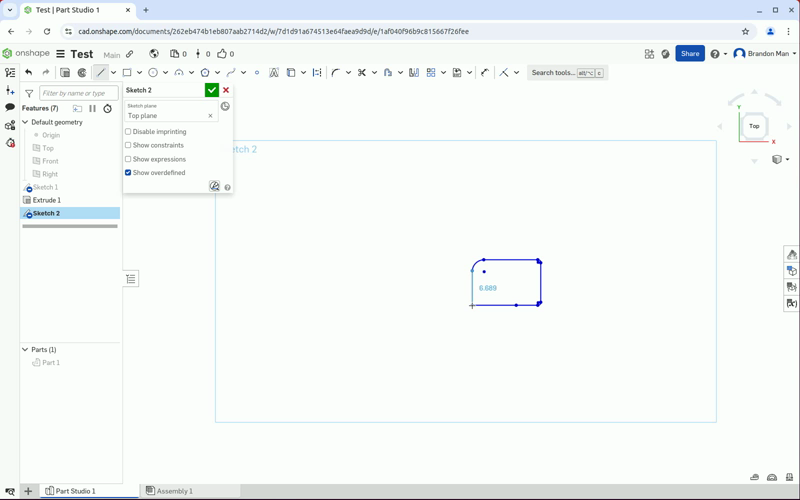
key_up(shift)
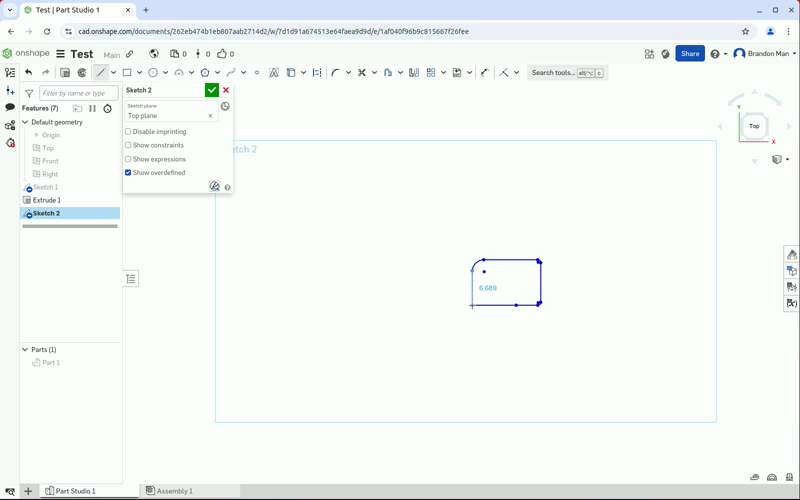
click(472, 305)
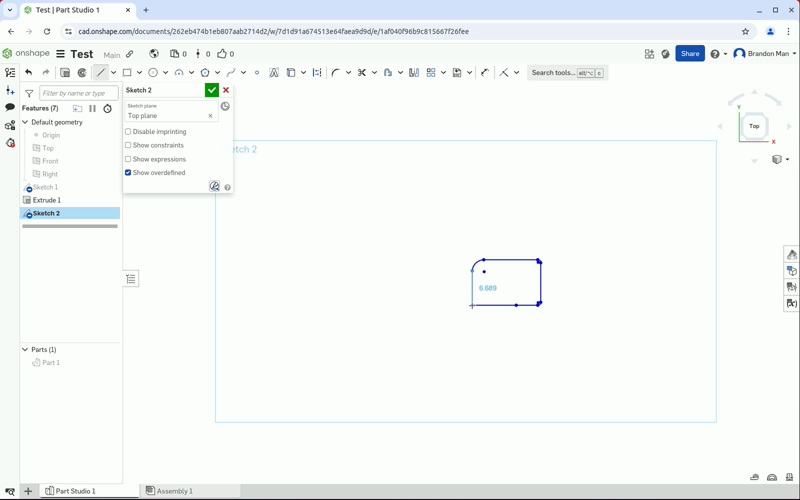
key(esc)
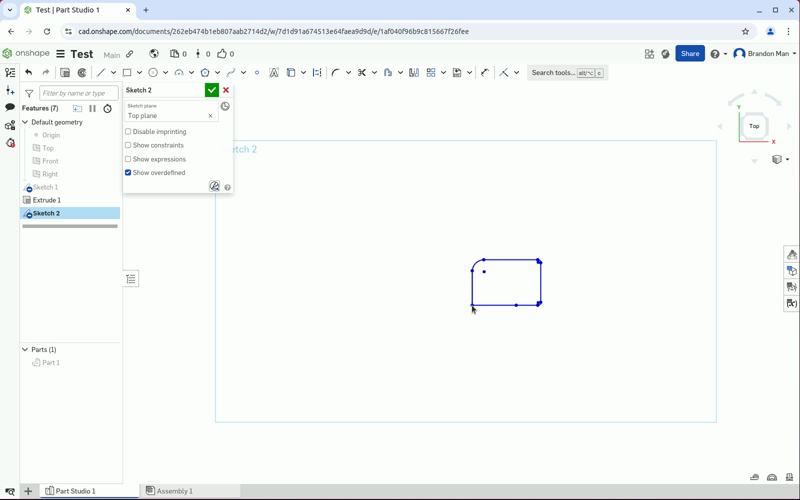
mouse_move(483, 276)
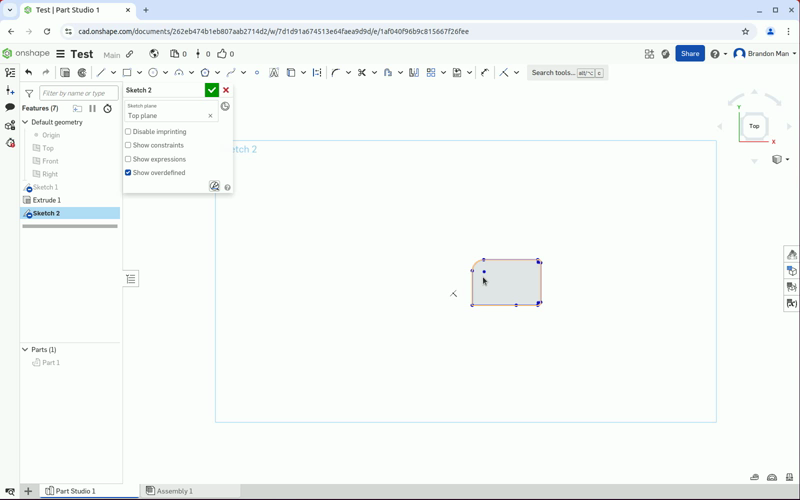
click(483, 276)
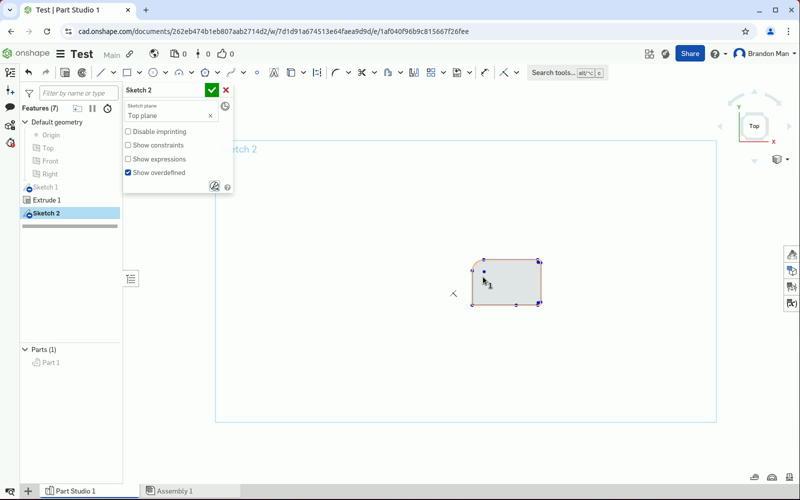
mouse_move(73, 352)
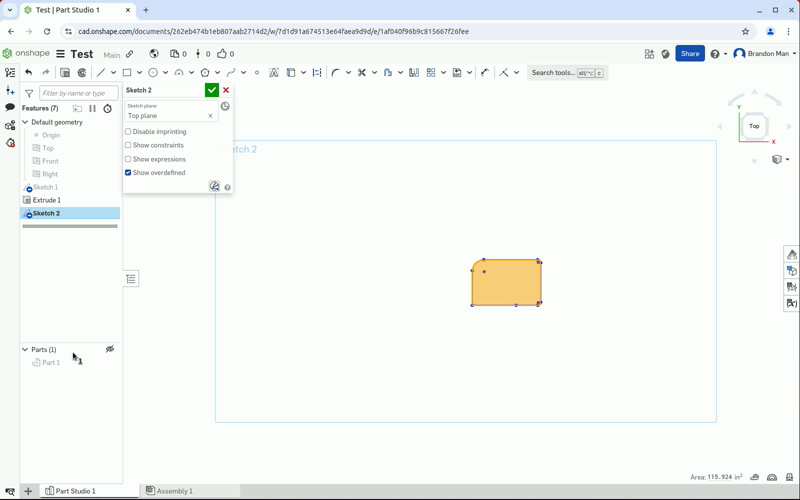
key(shift+y)
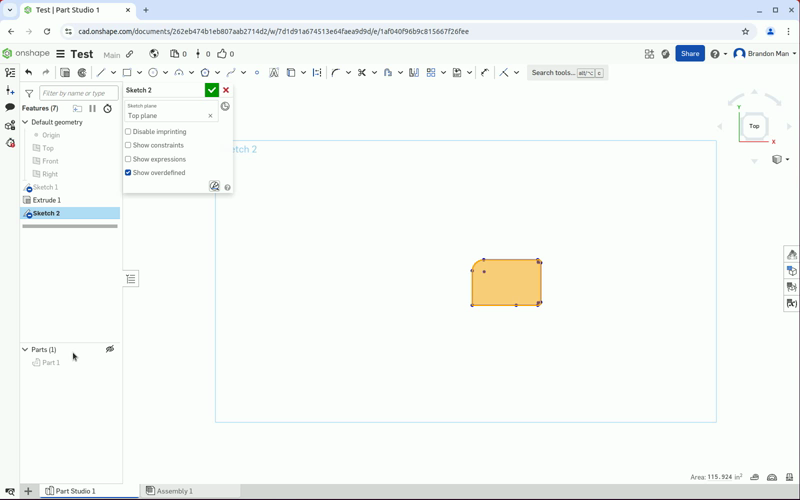
key(shift+e)
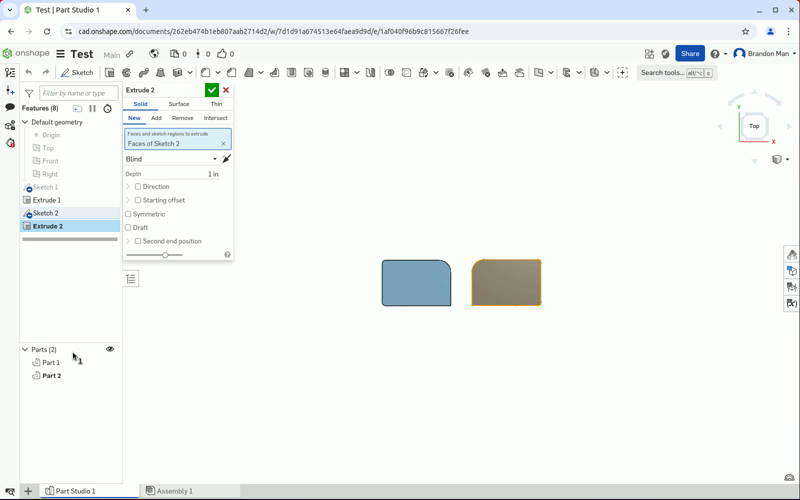
mouse_move(143, 106)
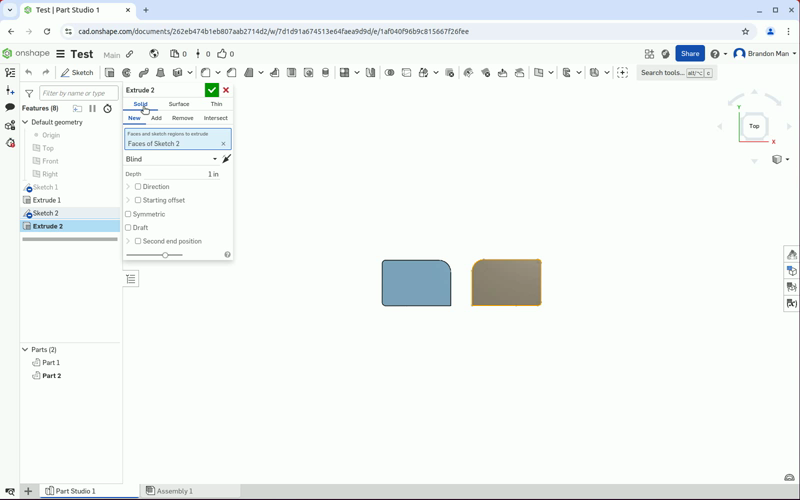
click(143, 106)
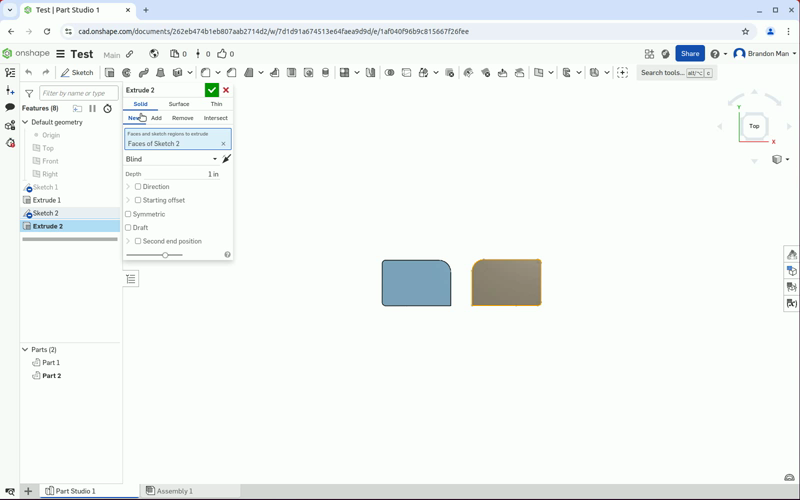
mouse_move(137, 120)
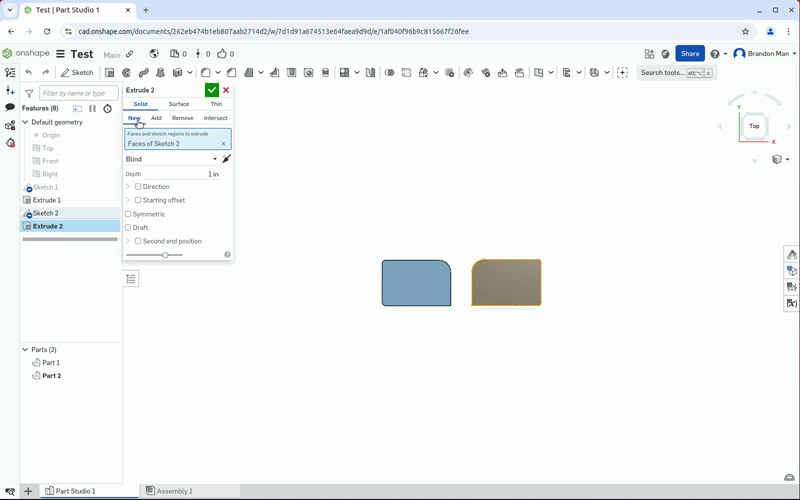
click(137, 120)
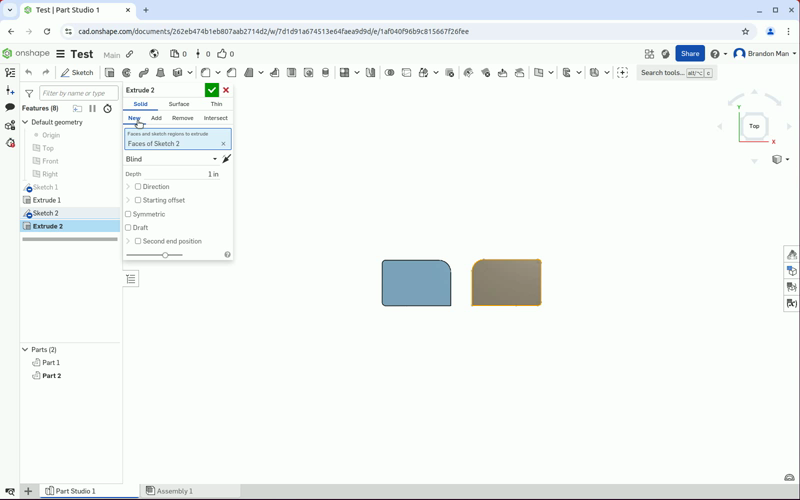
key(tab, 4)
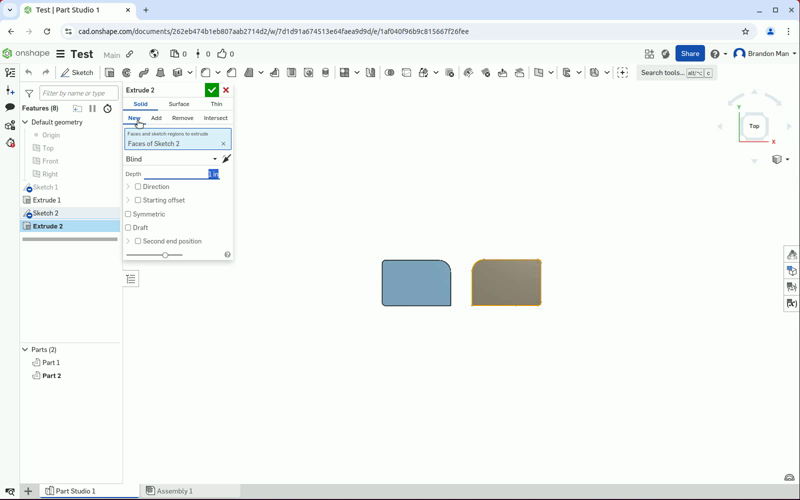
text(23.108)
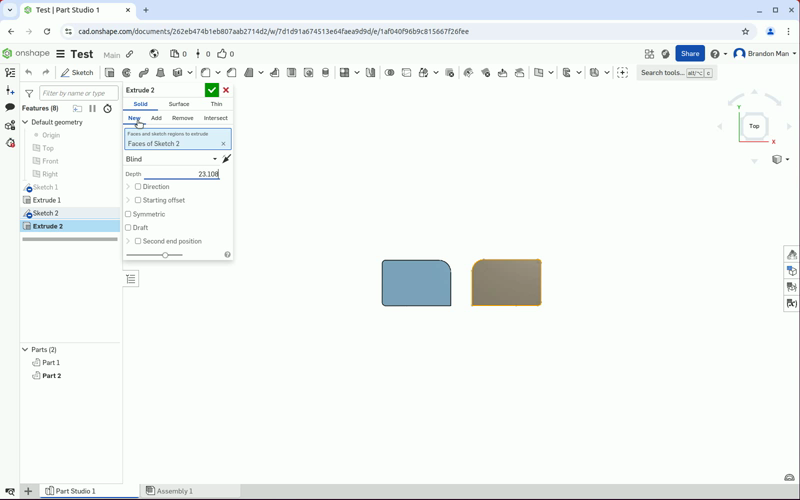
key(enter)
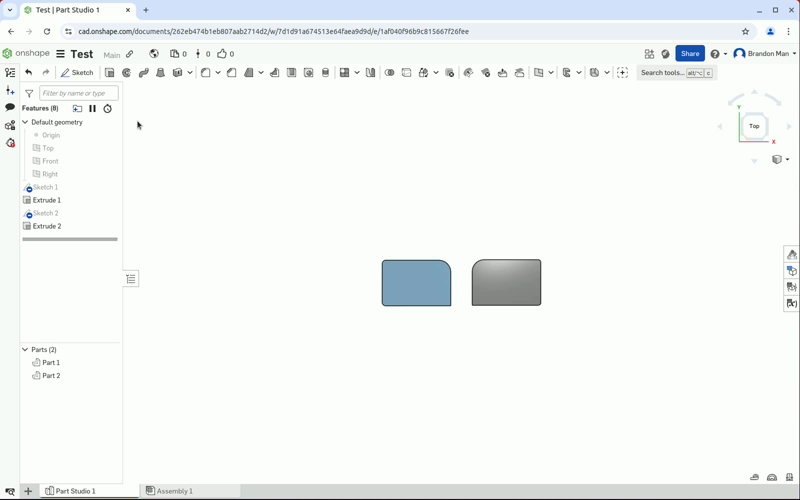
key(shift+h)
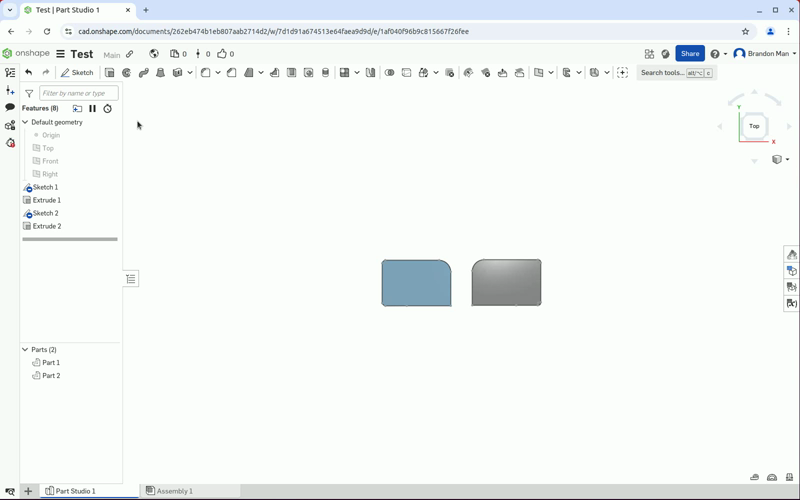
key(shift+h)
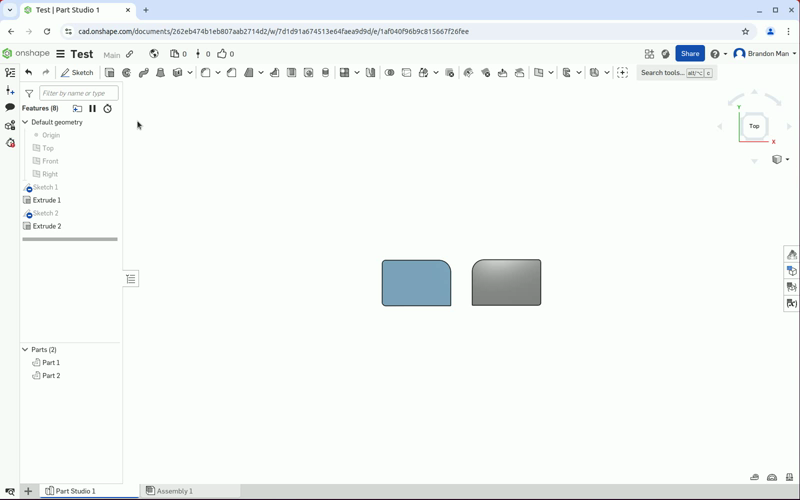
mouse_move(73, 189)
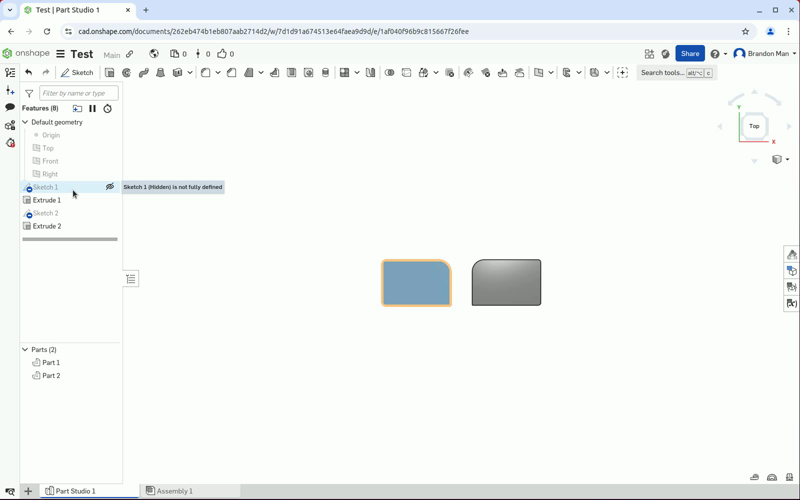
click(73, 189)
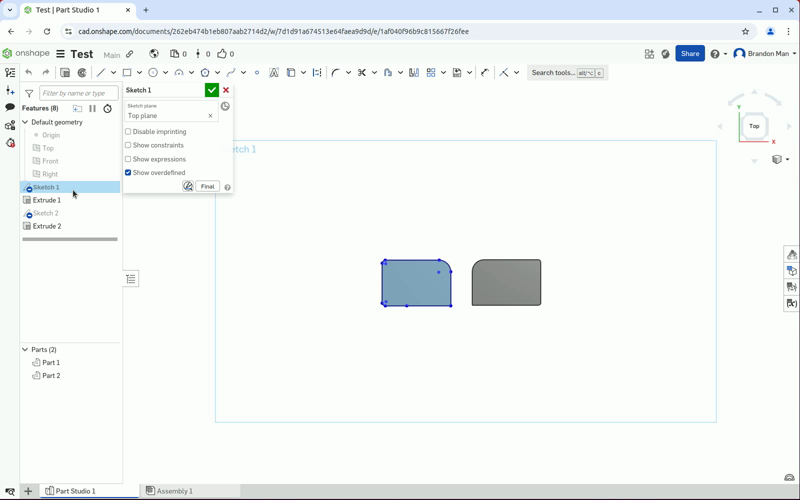
mouse_move(229, 92)
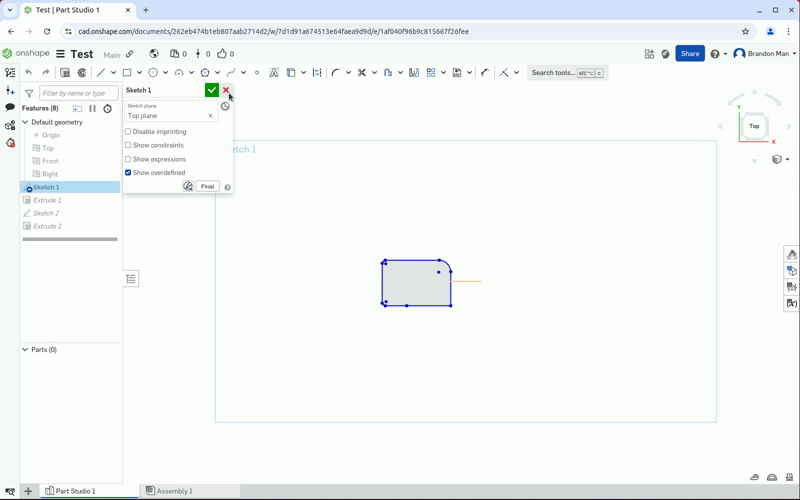
click(229, 92)
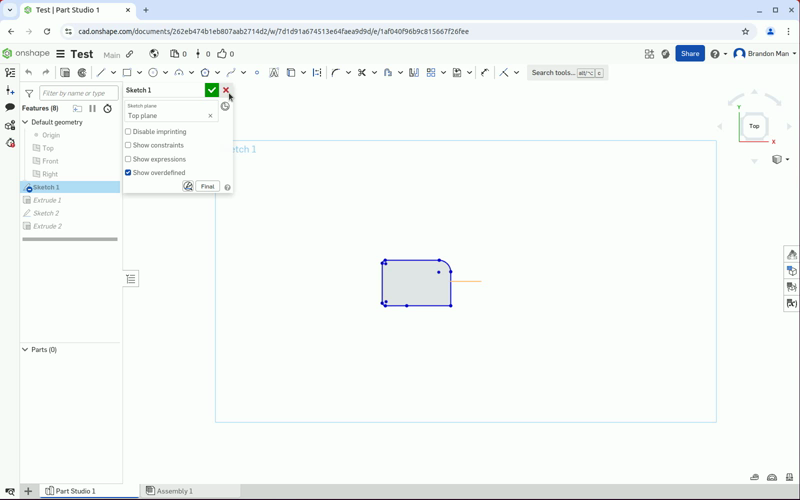
key(shift+s)
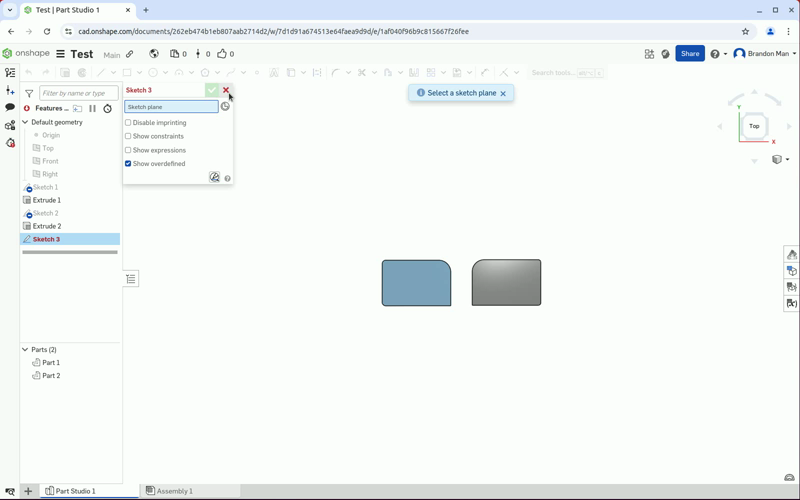
mouse_move(73, 150)
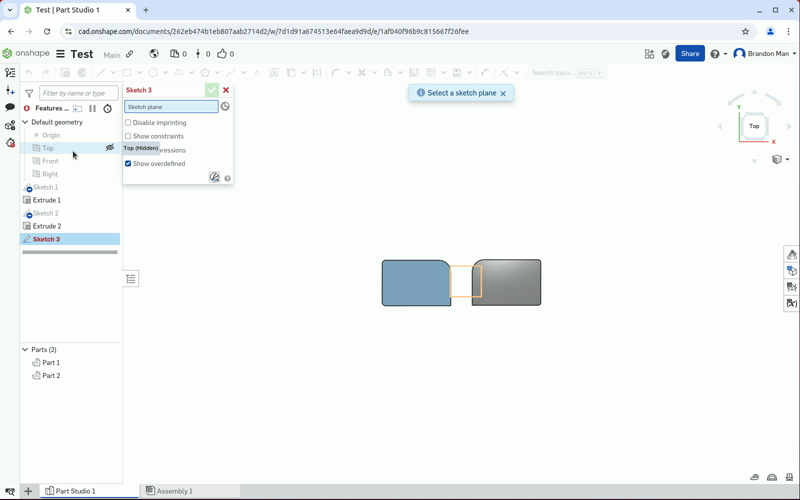
click(73, 150)
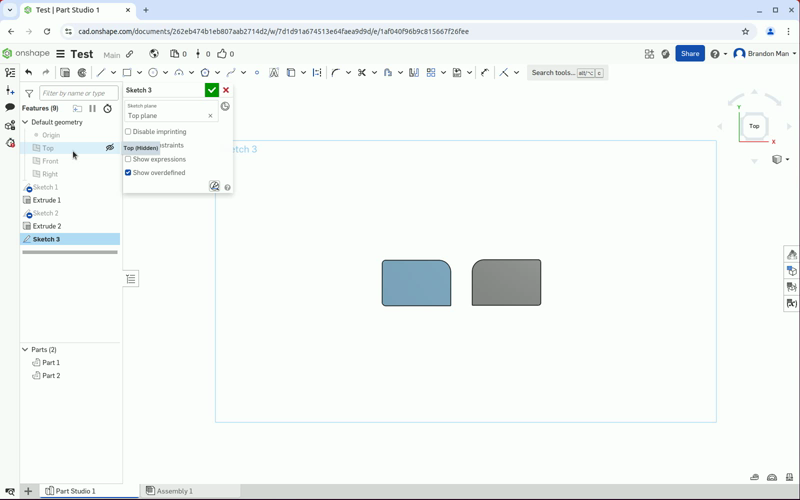
mouse_move(73, 352)
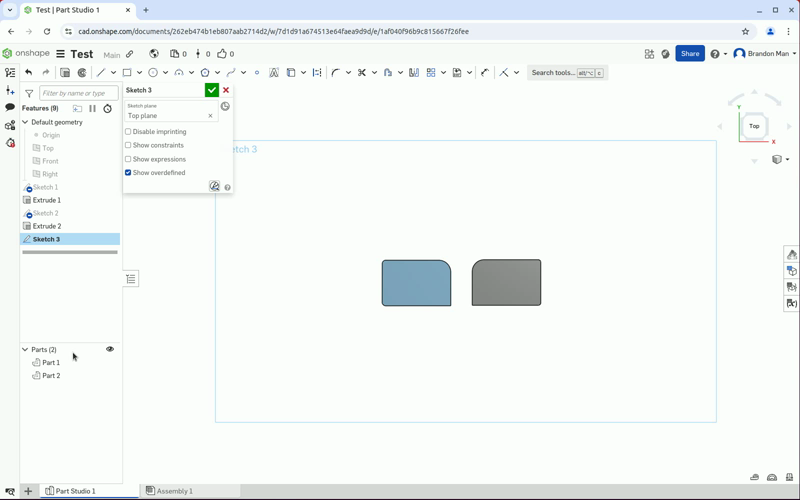
key(y)
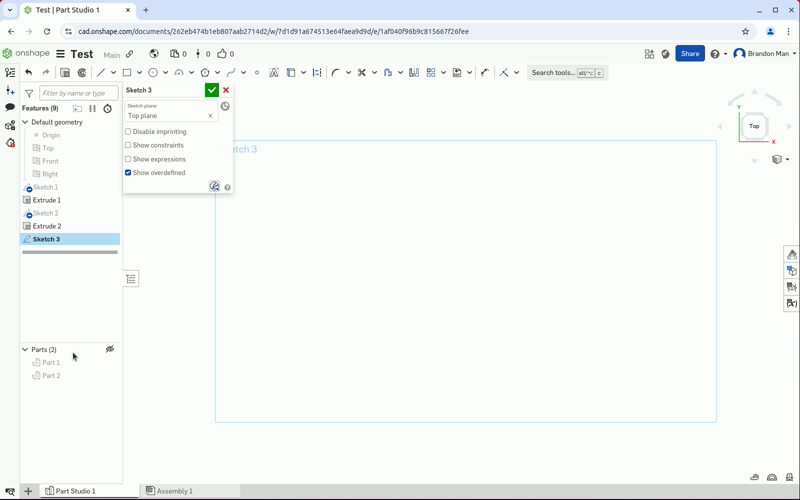
key(l)
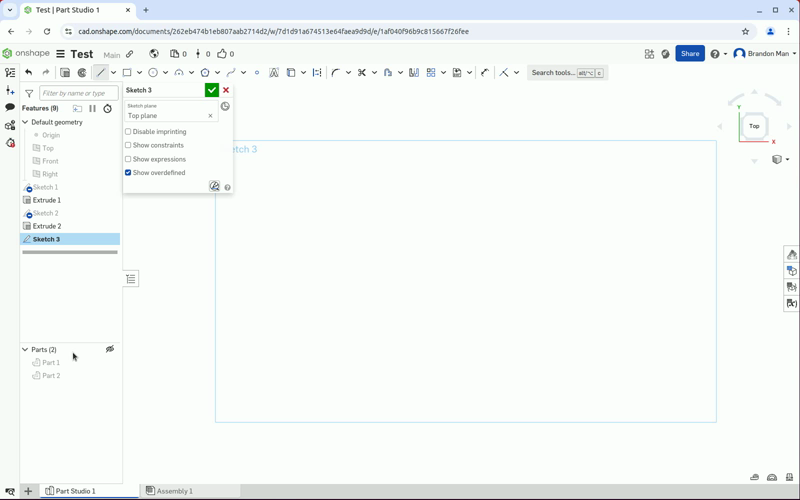
key_down(shift)
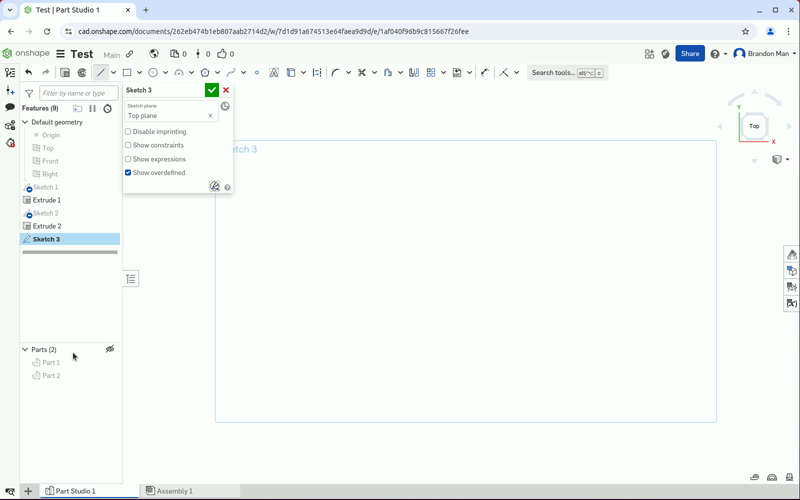
mouse_move(466, 356)
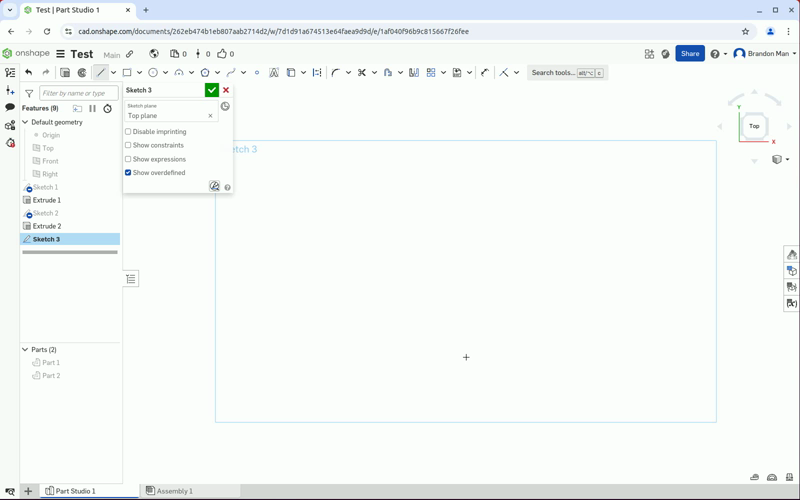
click(466, 356)
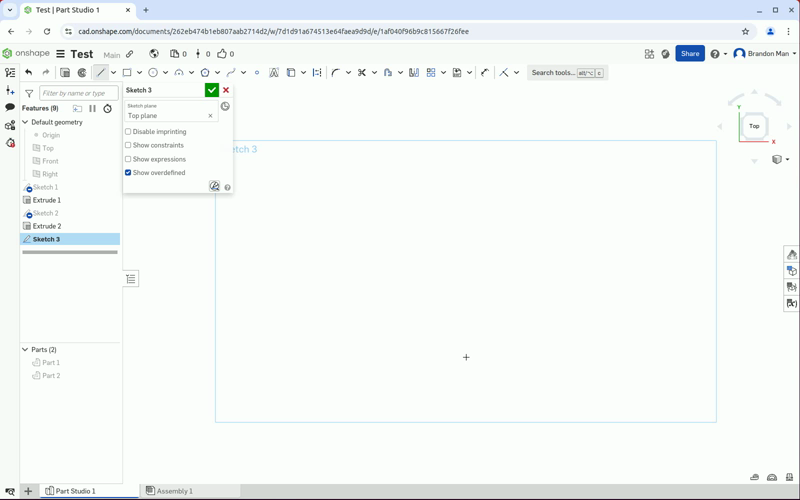
key_up(shift)
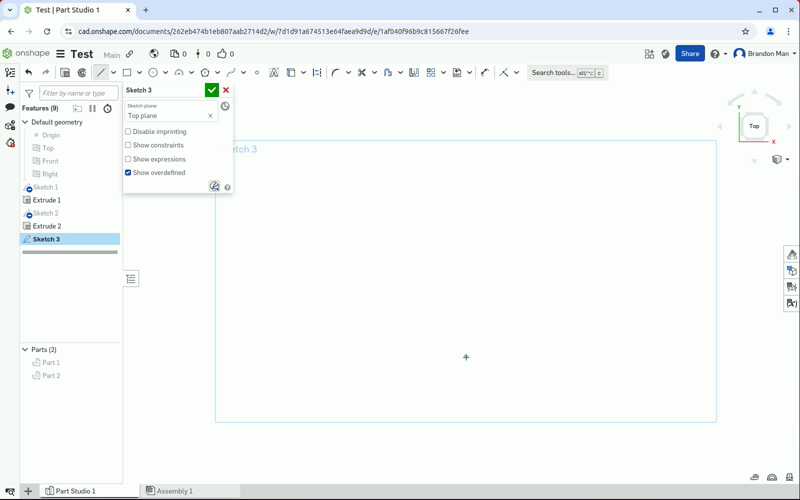
key_down(shift)
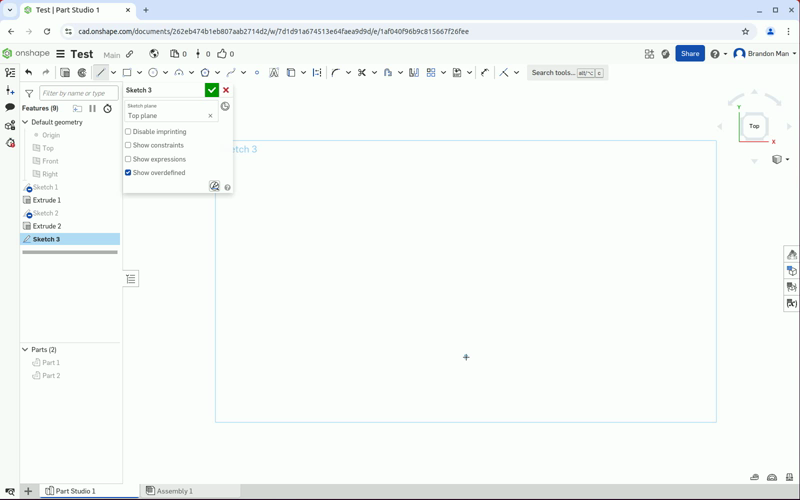
mouse_move(496, 356)
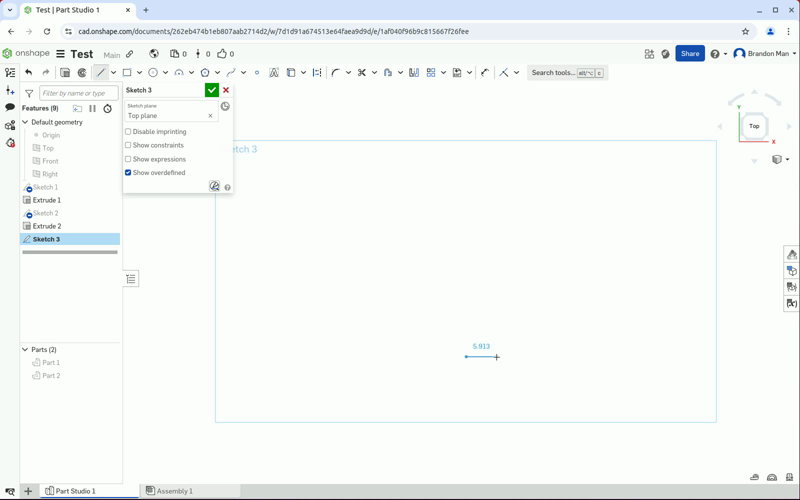
mouse_move(516, 356)
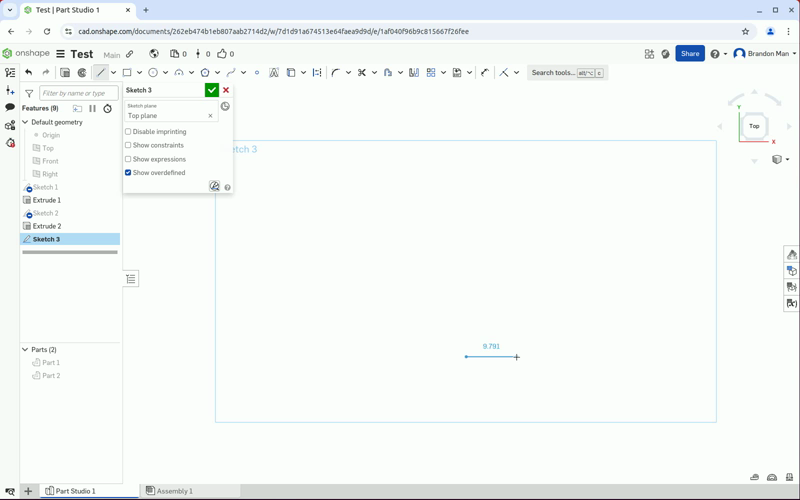
click(516, 356)
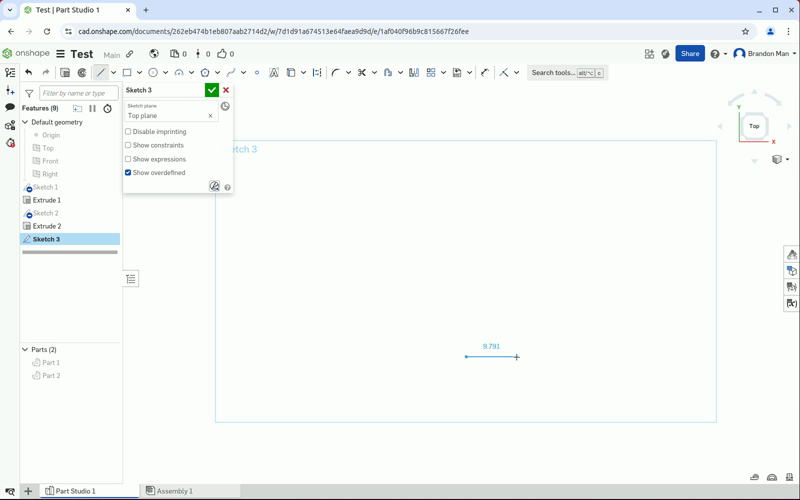
key_up(shift)
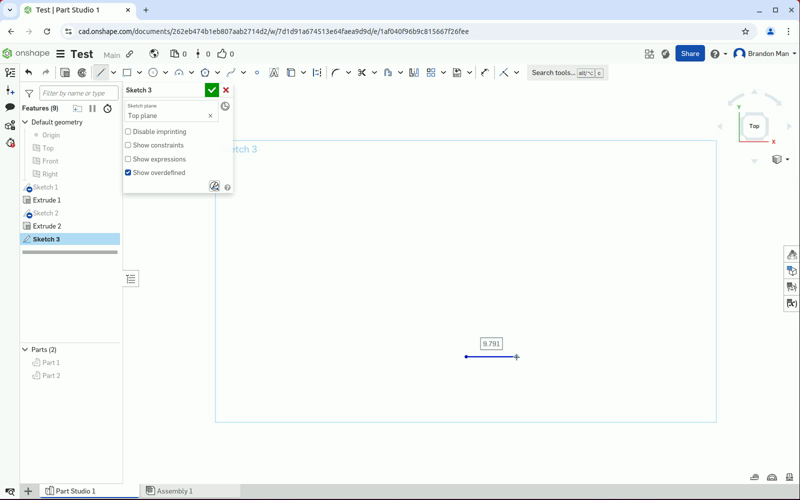
key_down(shift)
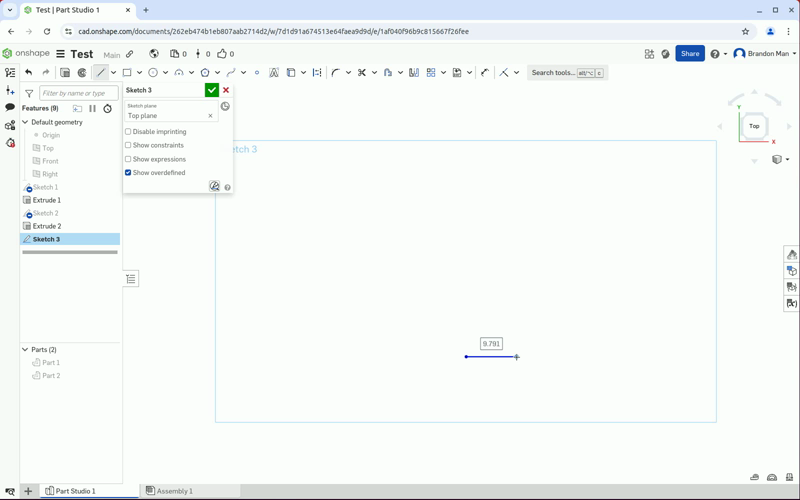
mouse_move(546, 356)
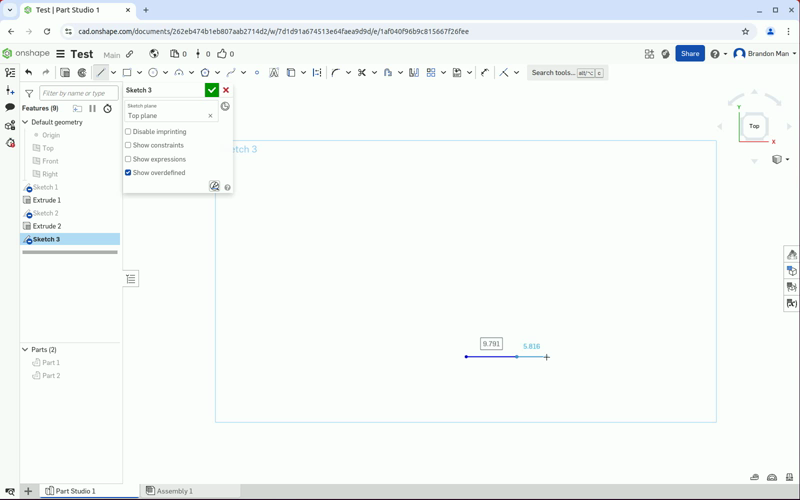
mouse_move(516, 304)
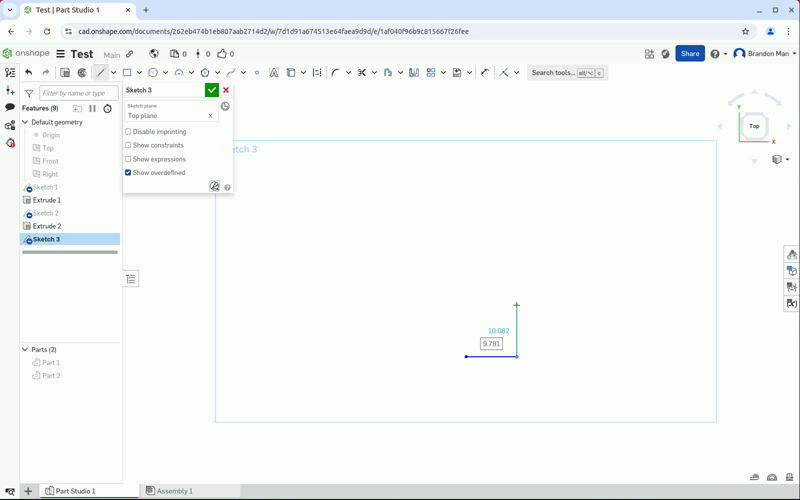
click(516, 304)
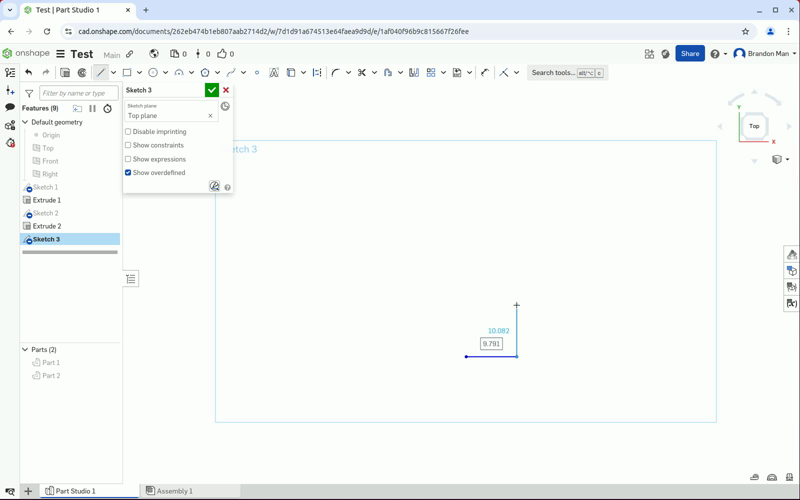
key_up(shift)
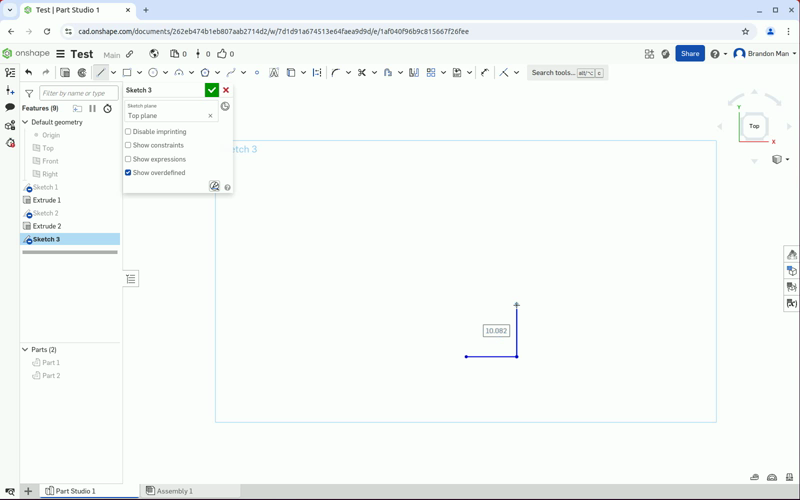
key_down(shift)
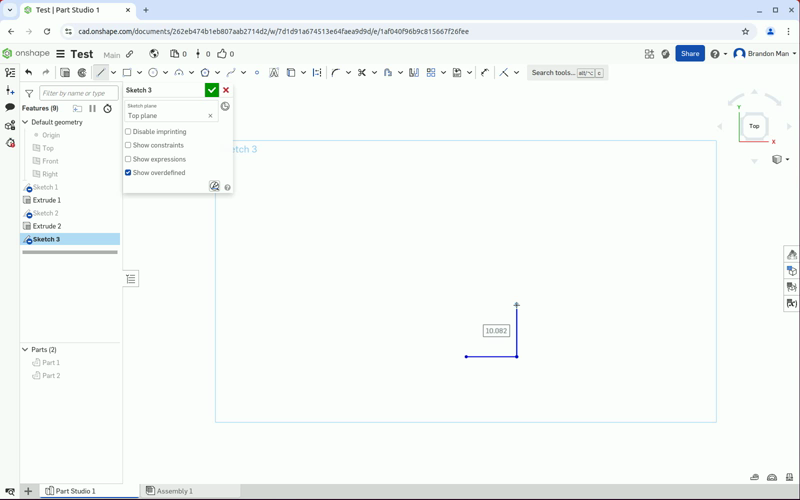
mouse_move(546, 304)
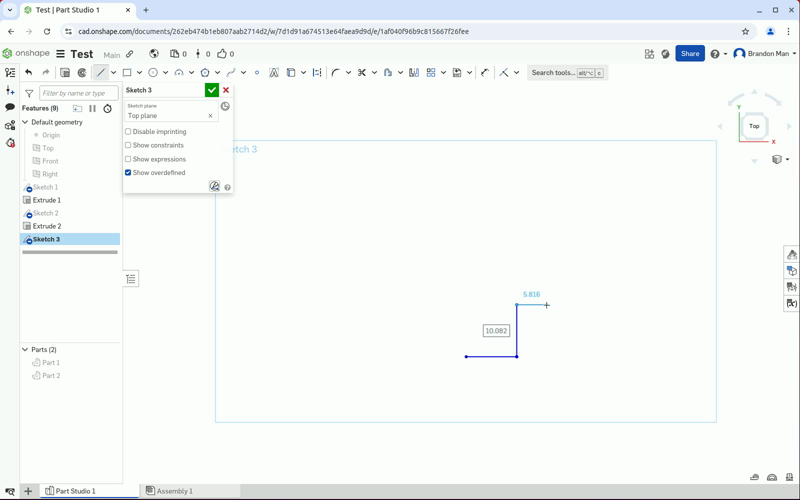
mouse_move(472, 304)
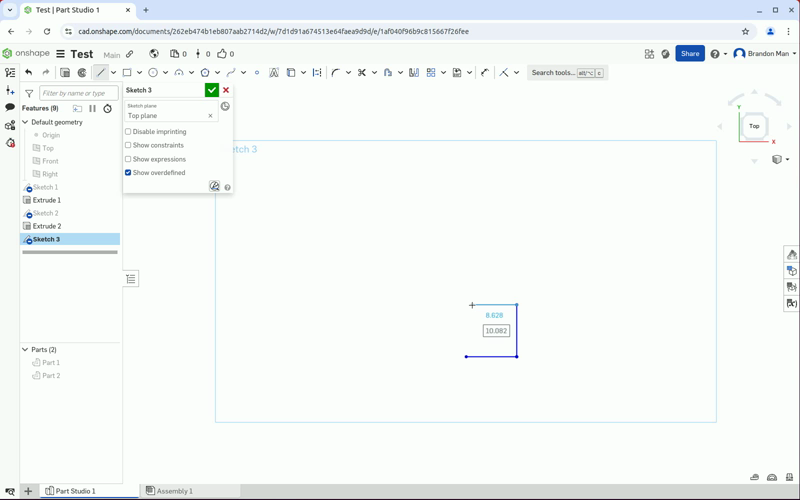
click(472, 304)
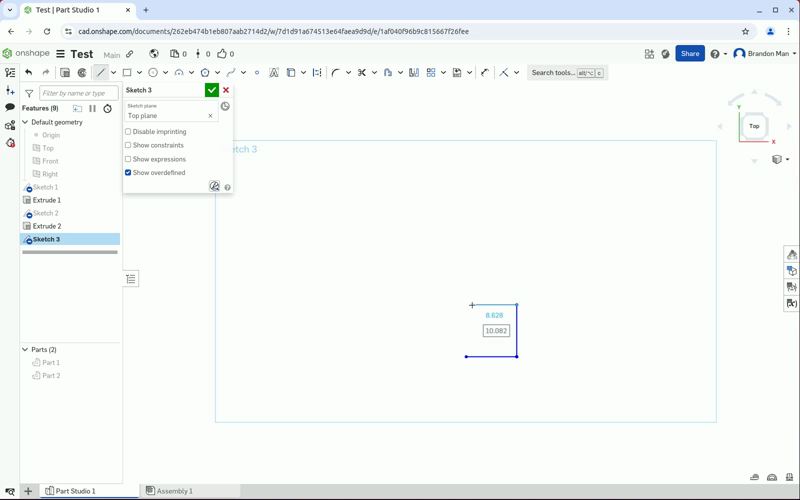
key_up(shift)
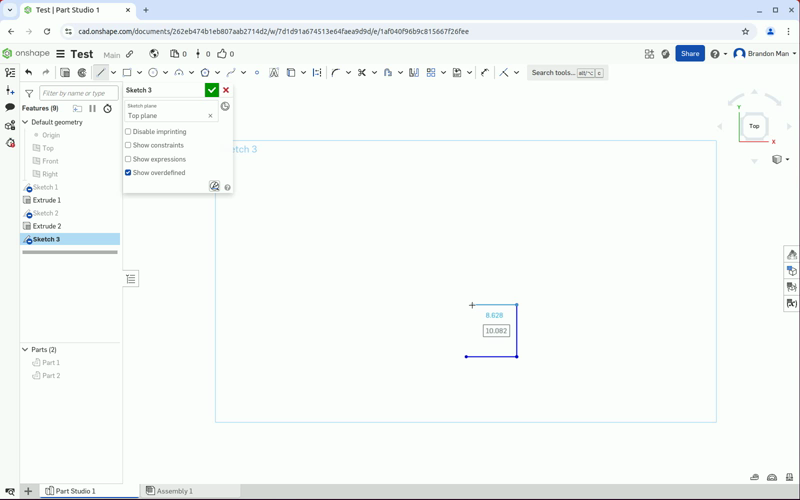
key_down(shift)
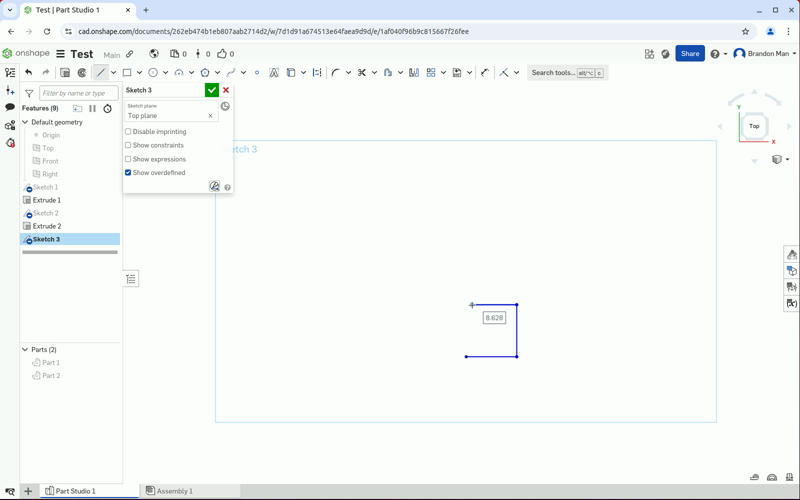
mouse_move(502, 304)
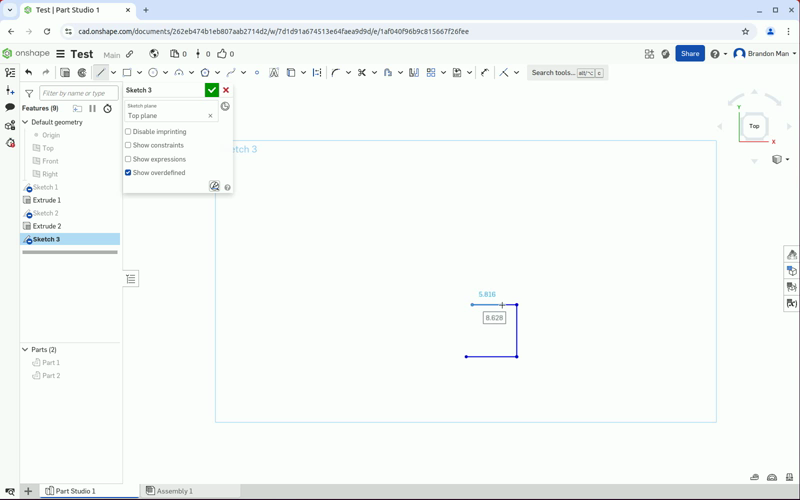
mouse_move(472, 312)
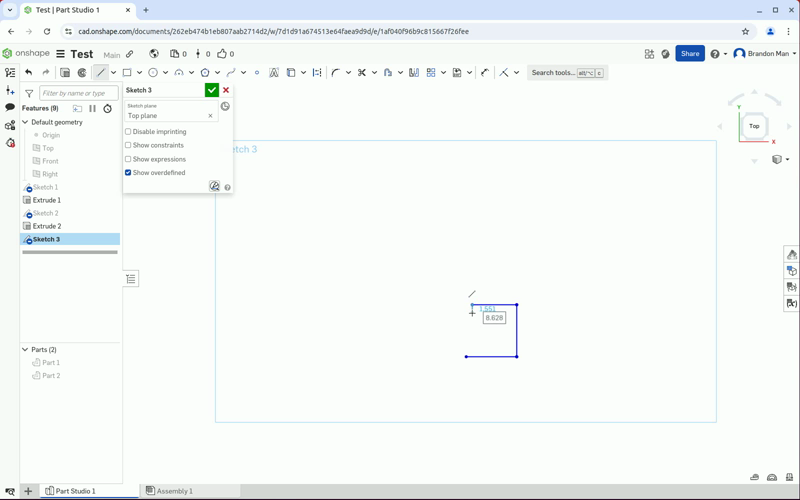
click(472, 312)
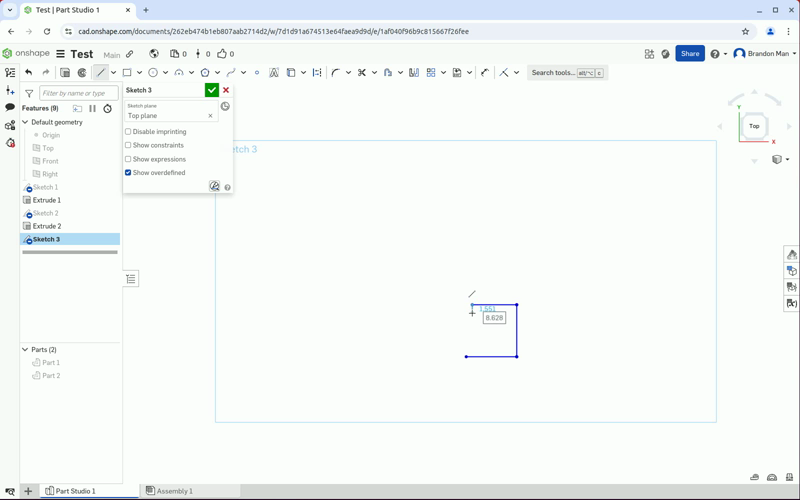
key_up(shift)
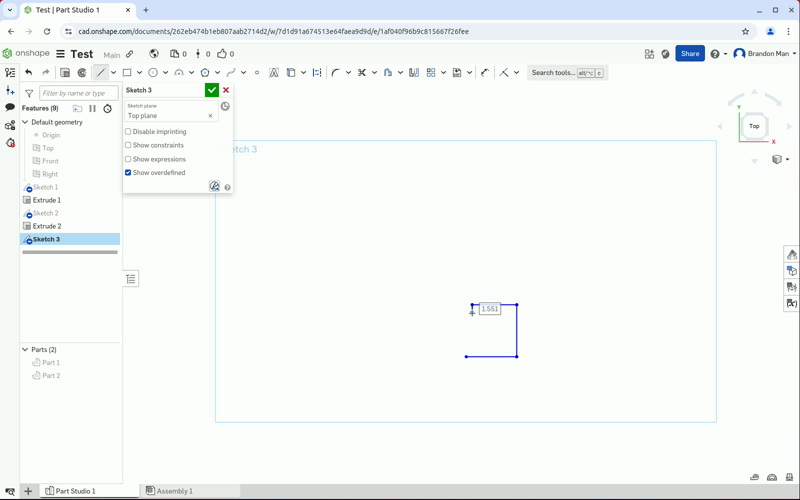
key_down(shift)
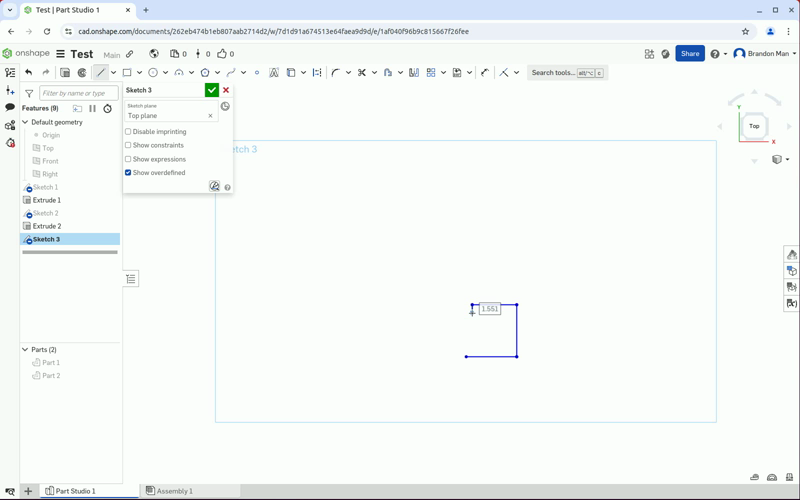
mouse_move(502, 312)
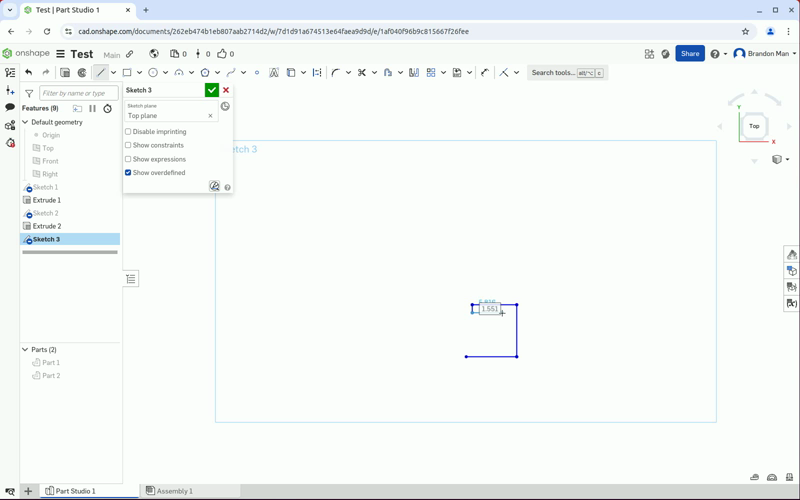
mouse_move(466, 312)
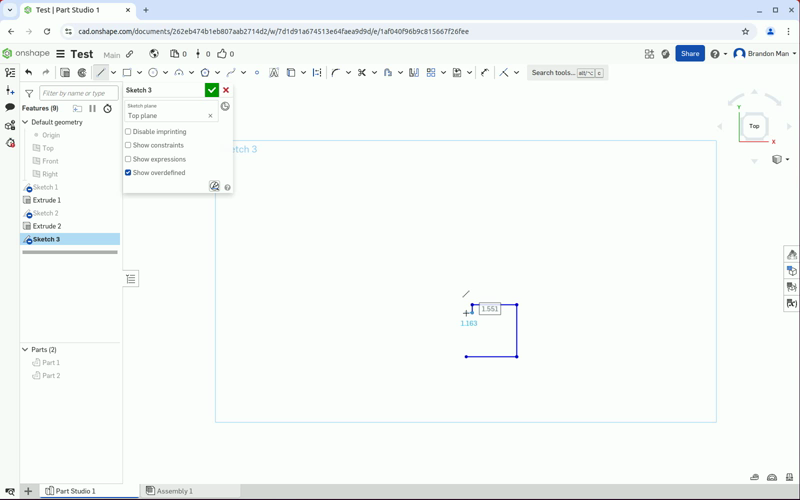
scroll(6)
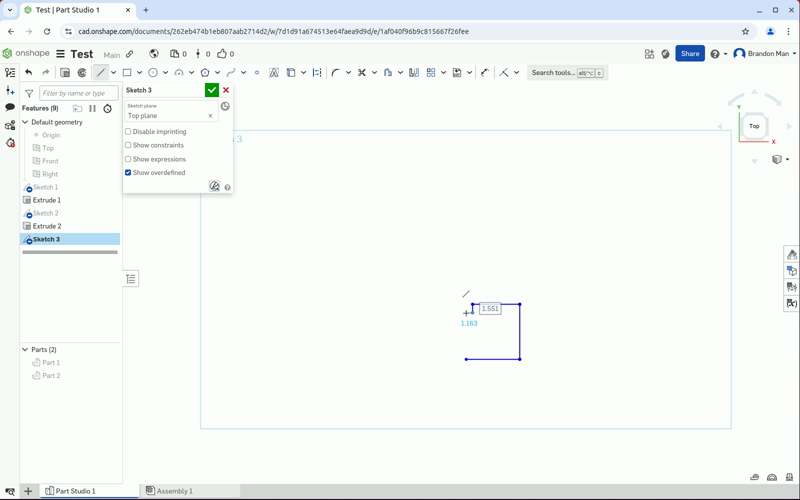
scroll(6)
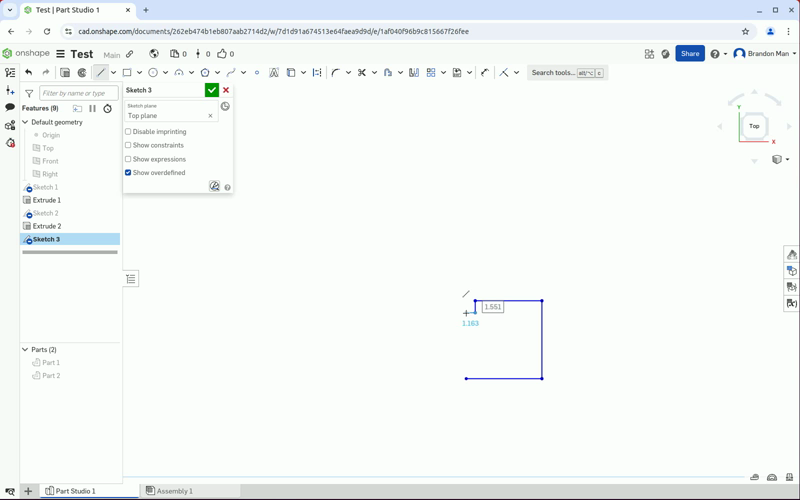
scroll(6)
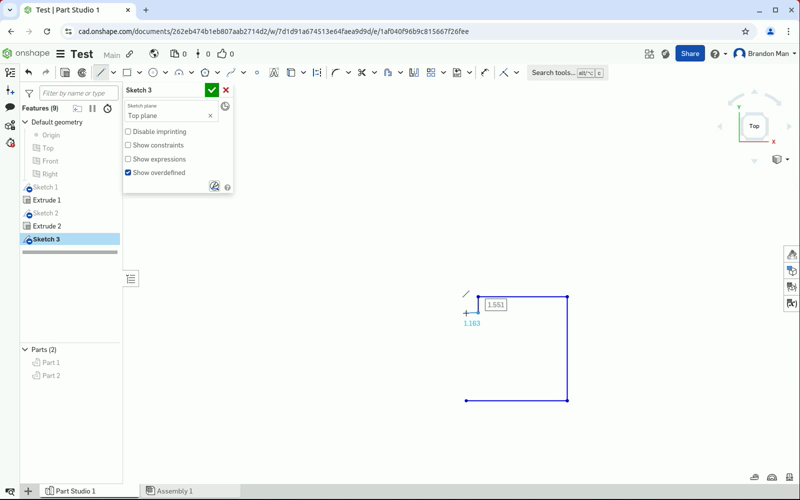
scroll(6)
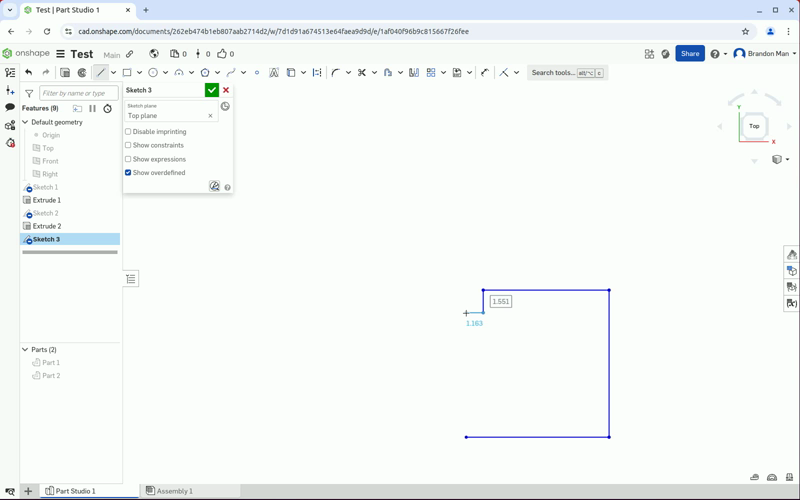
scroll(6)
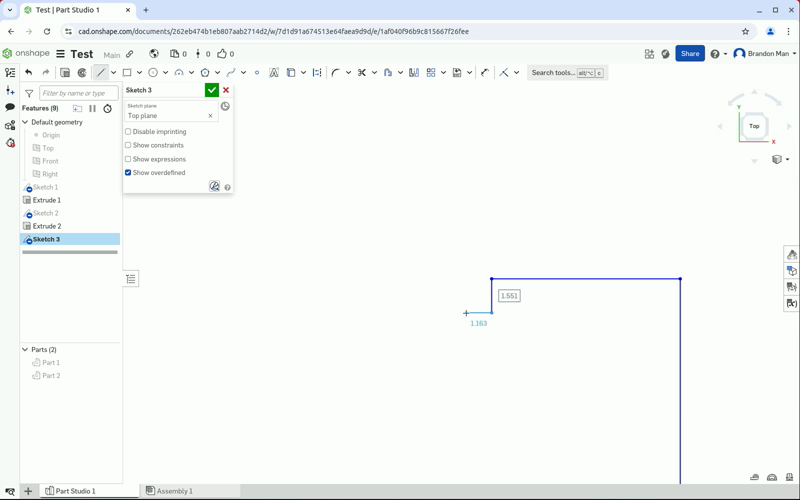
scroll(6)
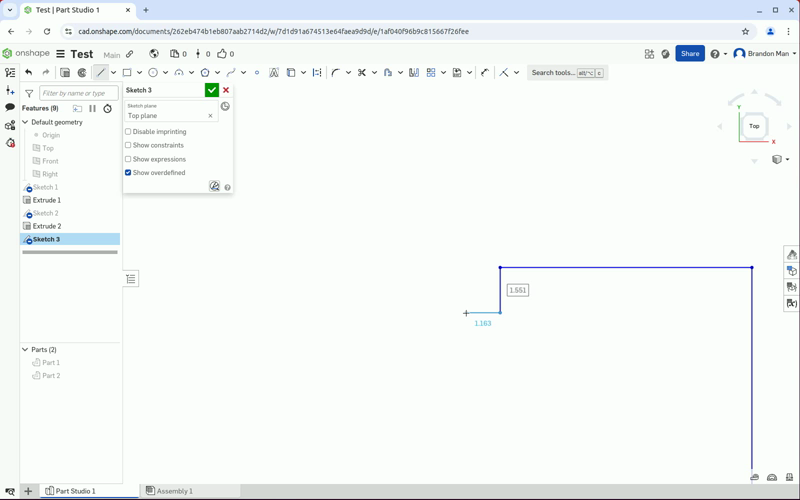
scroll(6)
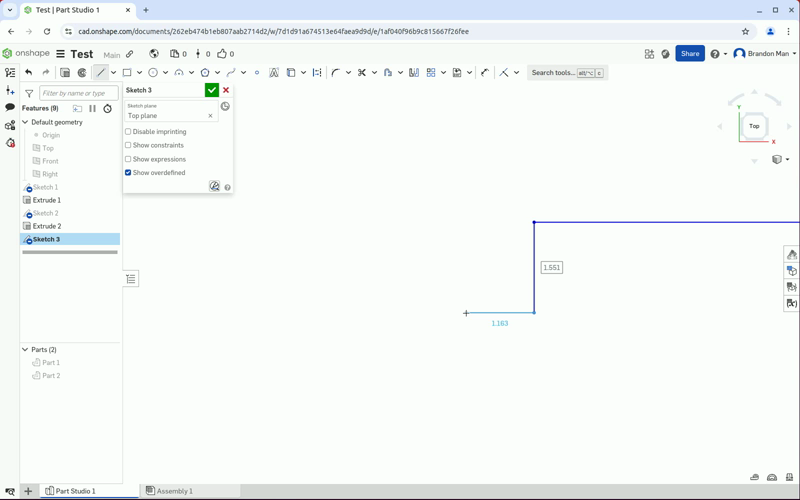
click(466, 312)
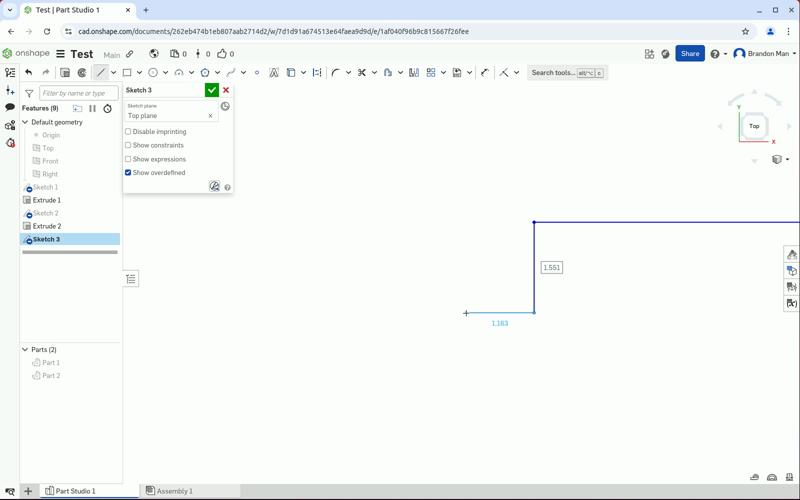
scroll(-6)
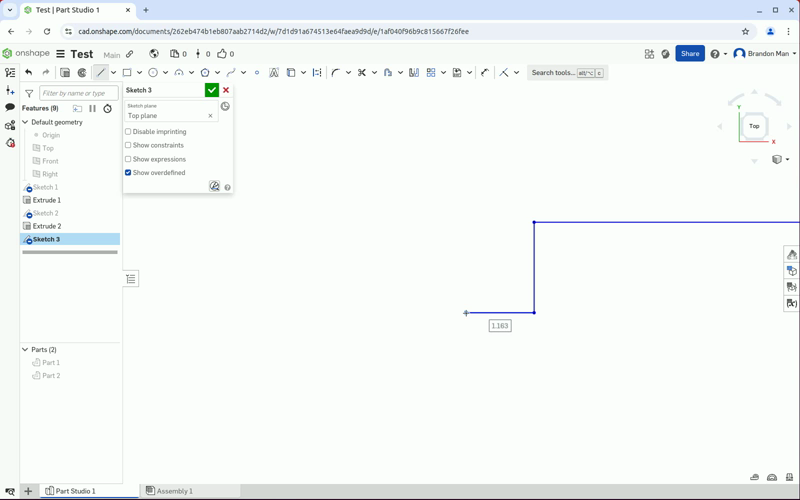
scroll(-6)
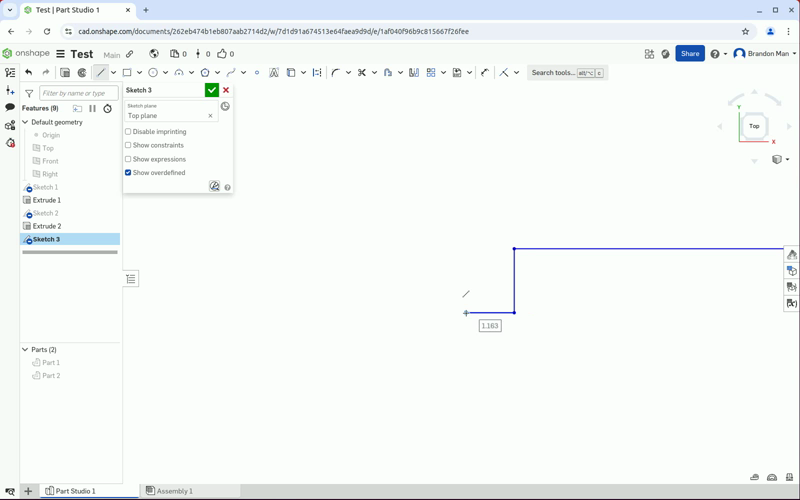
scroll(-6)
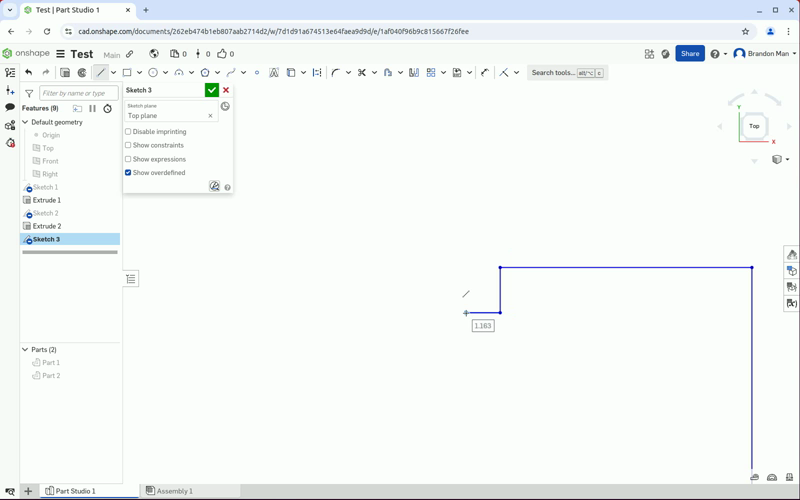
scroll(-6)
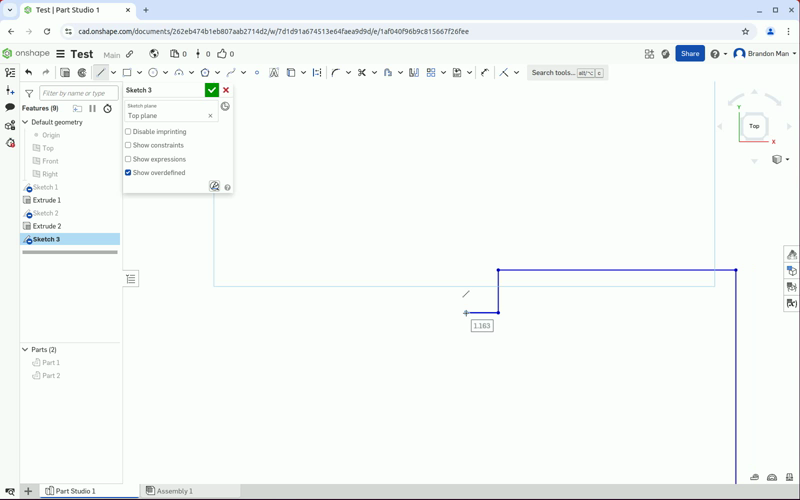
scroll(-6)
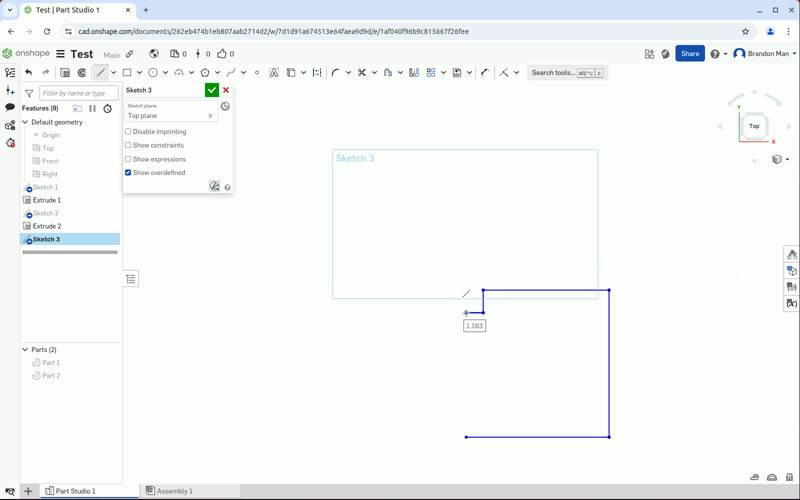
scroll(-6)
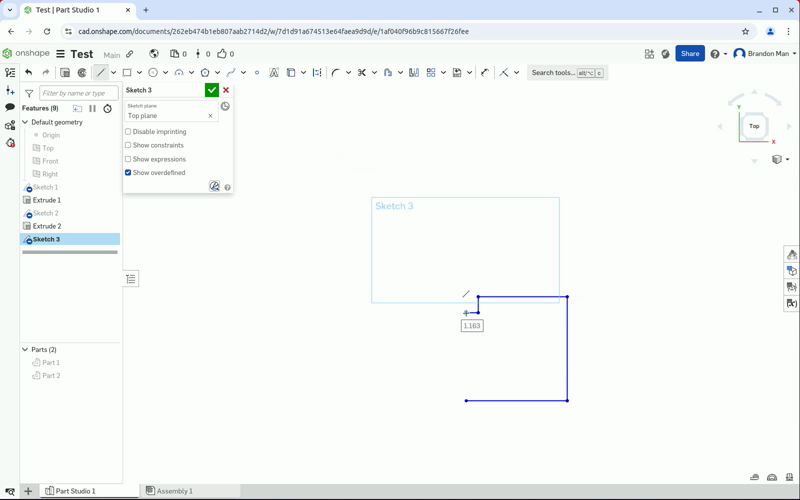
scroll(-6)
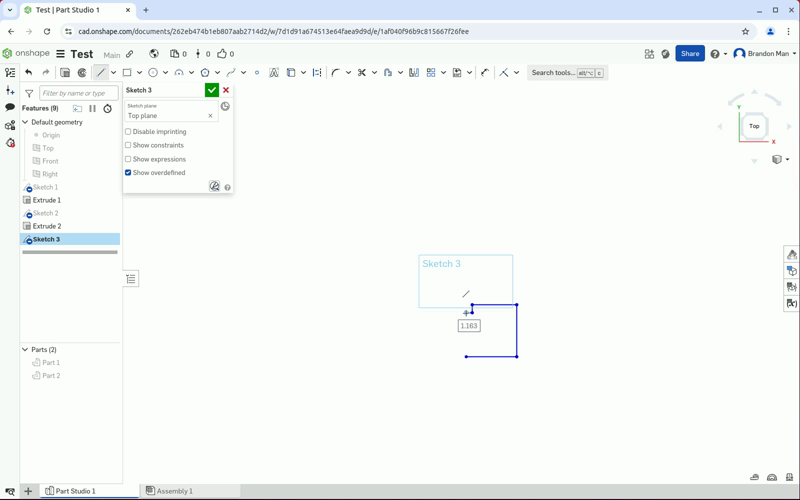
key_up(shift)
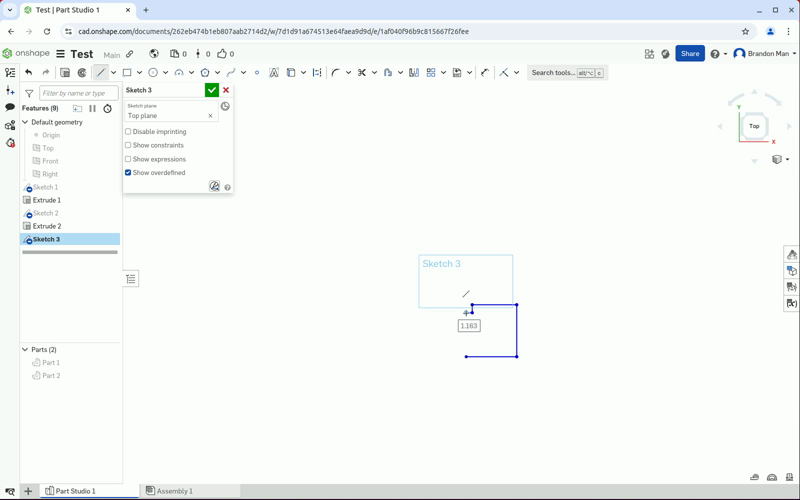
mouse_move(496, 312)
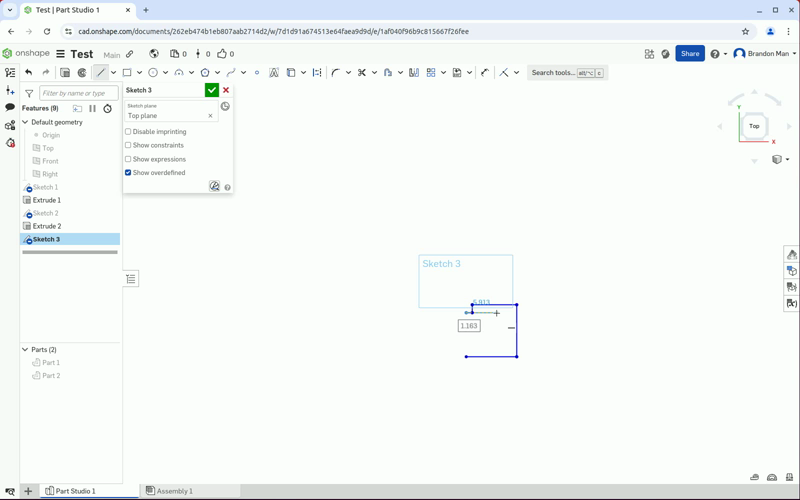
key_down(shift)
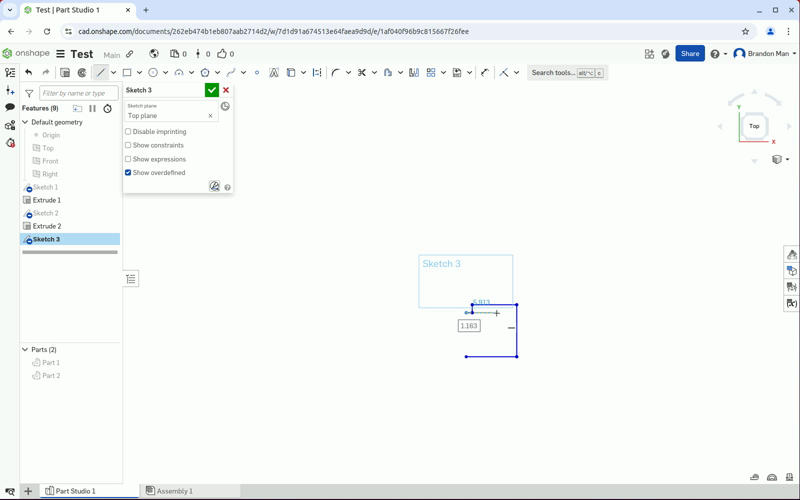
mouse_move(466, 356)
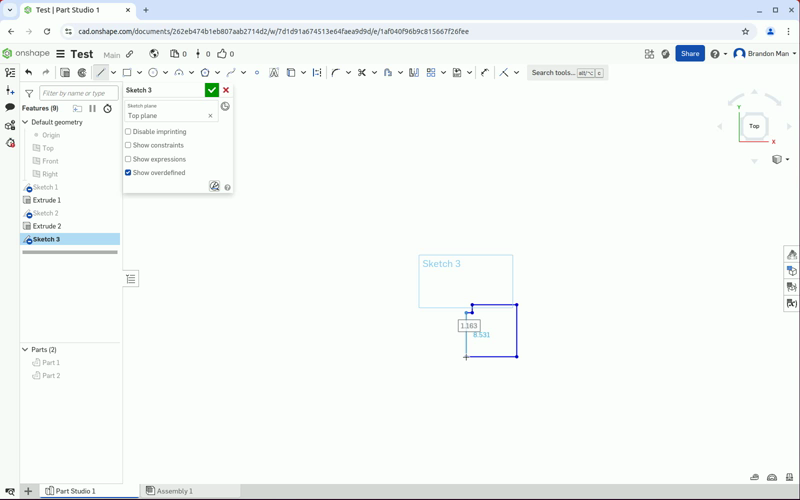
key_up(shift)
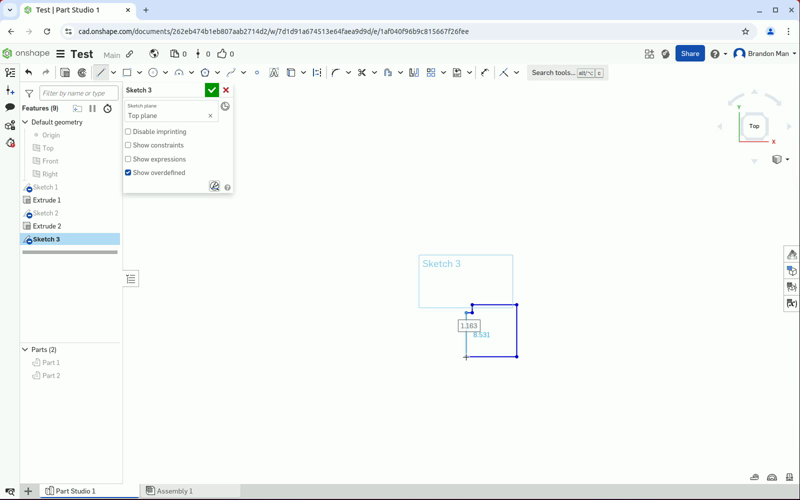
click(466, 356)
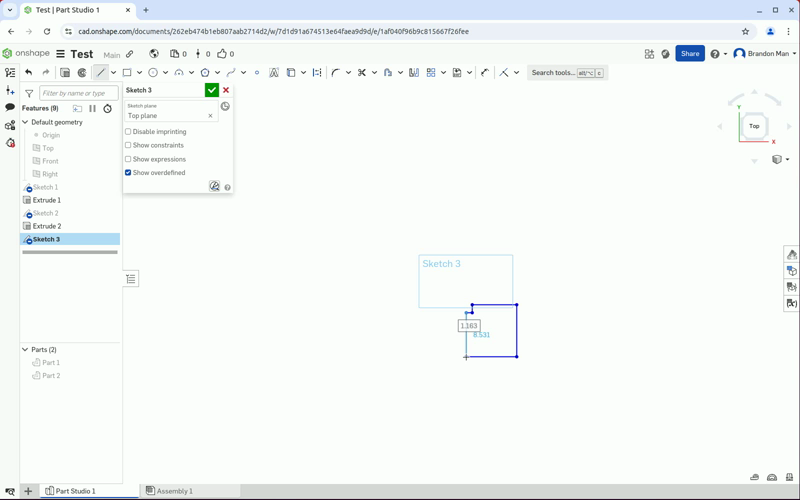
key(esc)
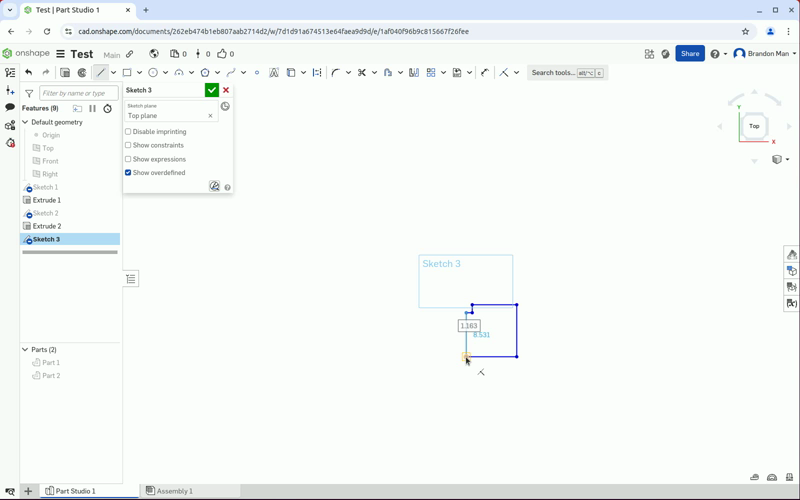
mouse_move(478, 322)
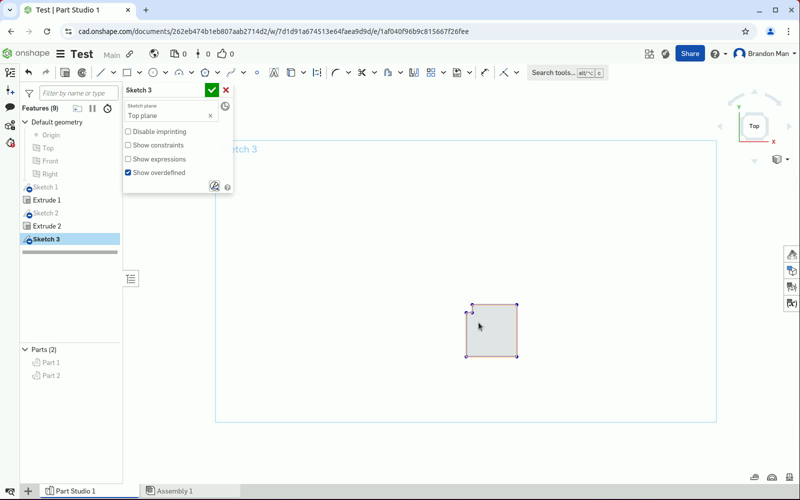
click(478, 322)
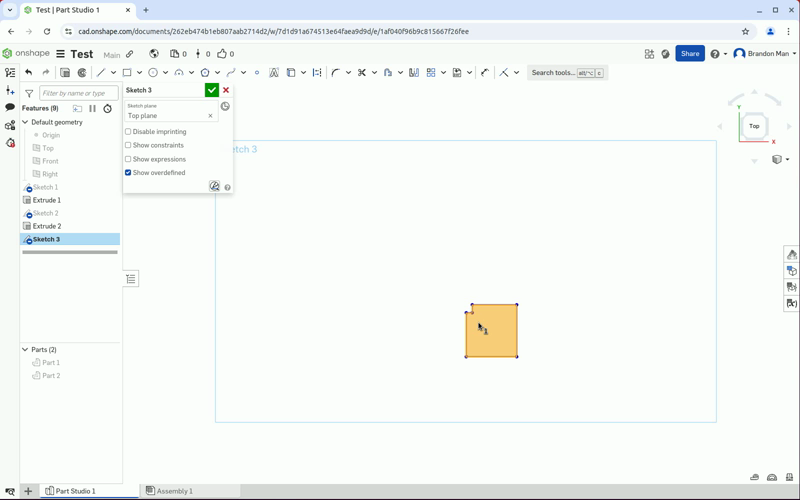
mouse_move(73, 352)
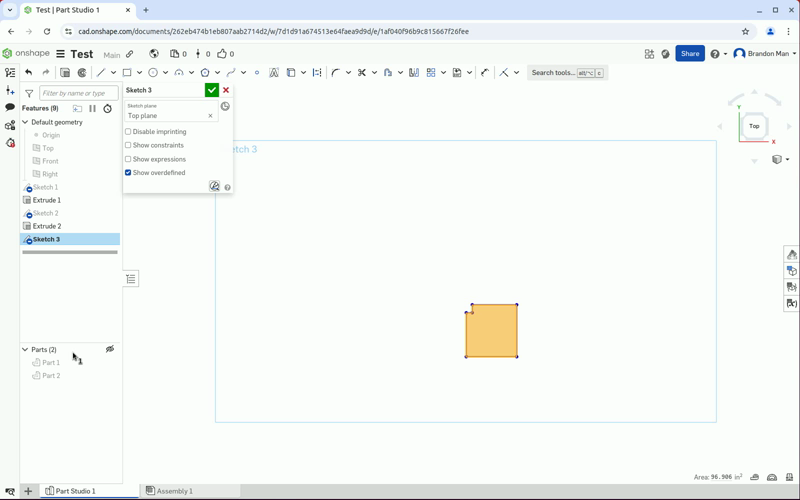
key(shift+y)
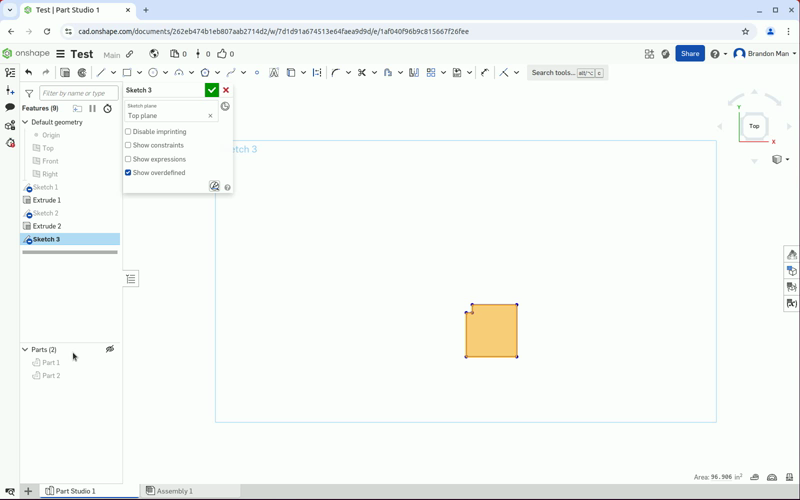
key(shift+e)
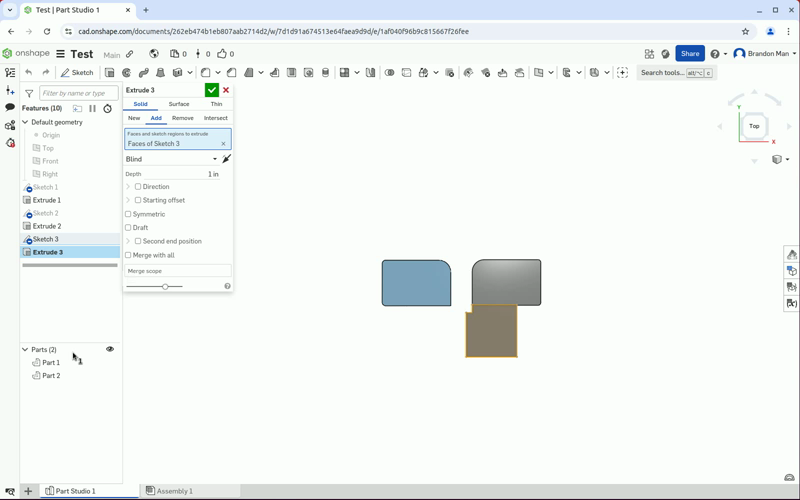
mouse_move(143, 106)
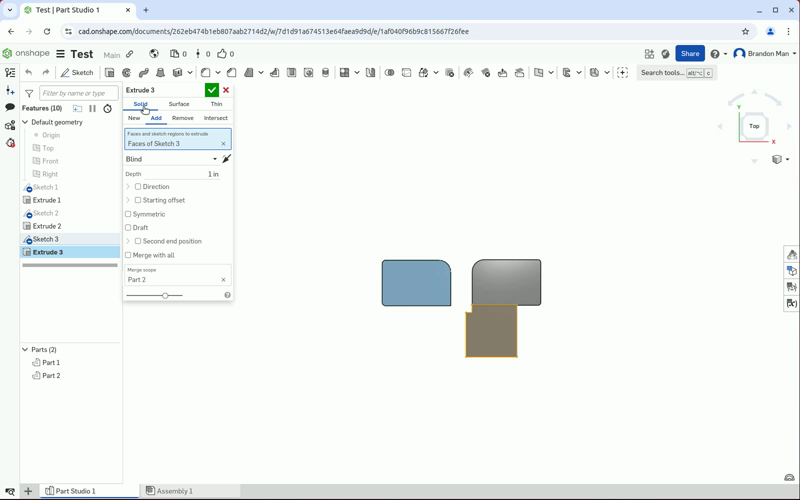
click(143, 106)
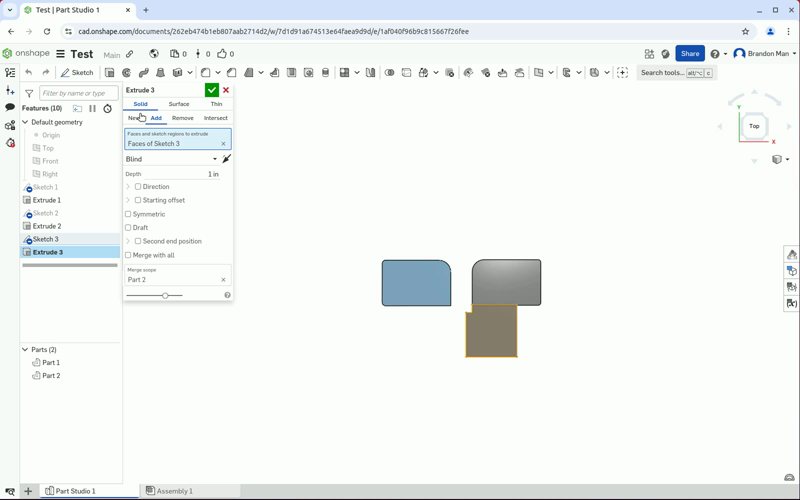
mouse_move(137, 120)
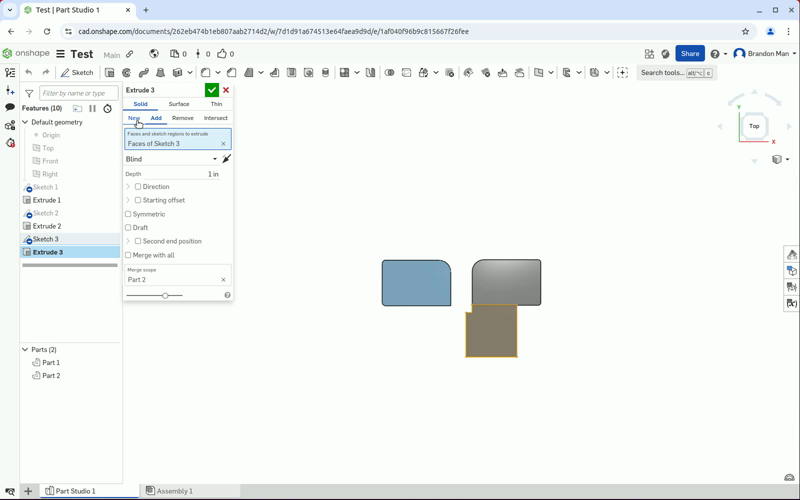
click(137, 120)
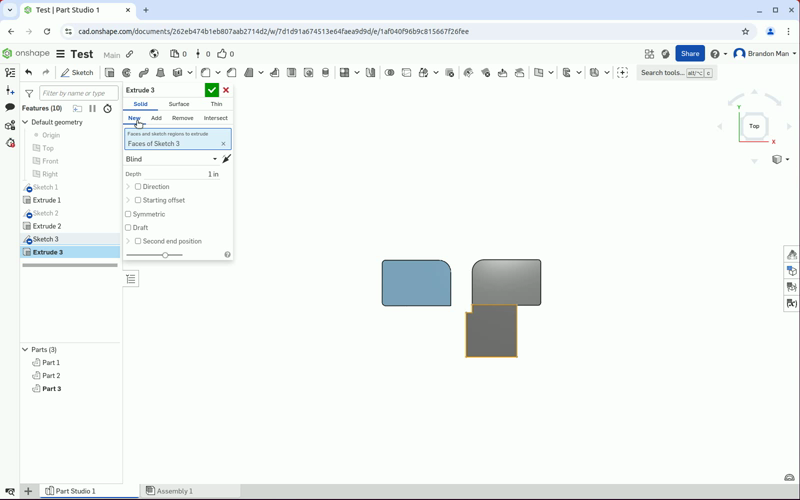
key(tab, 4)
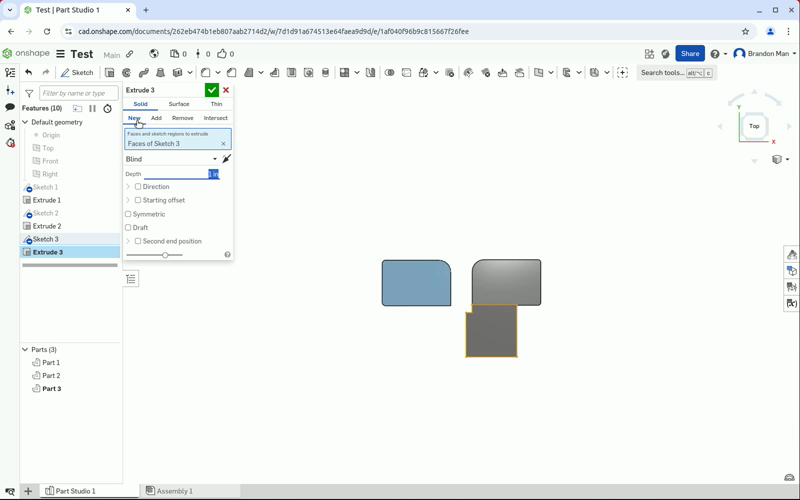
text(23.108)
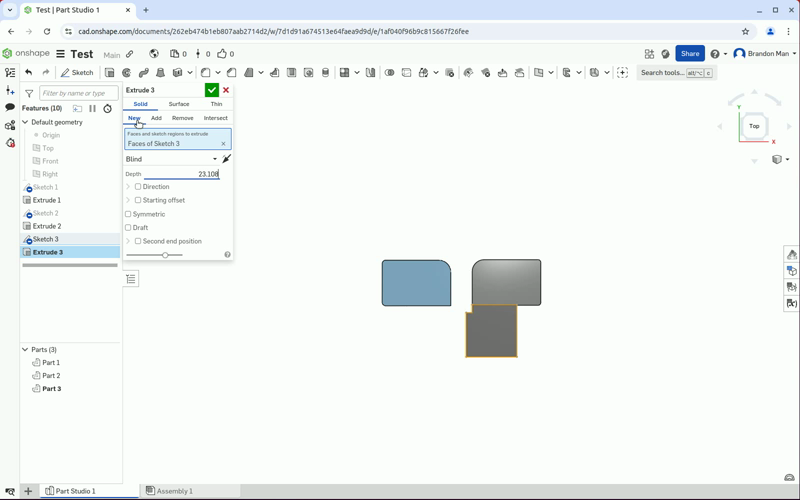
key(enter)
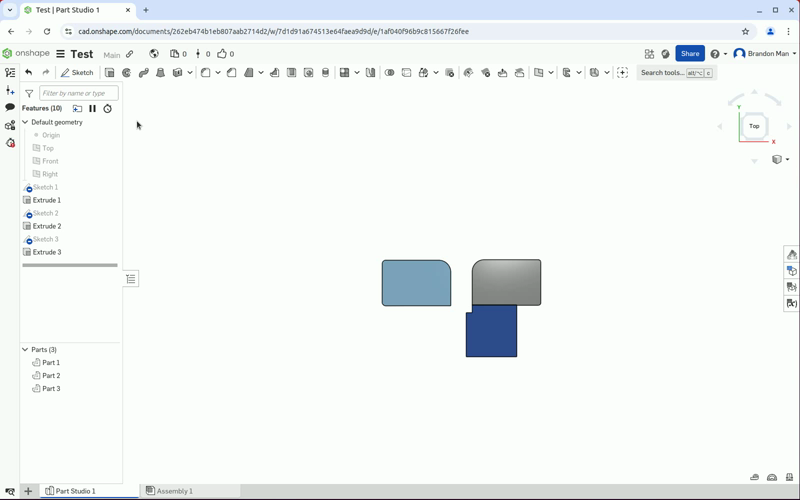
key(shift+h)
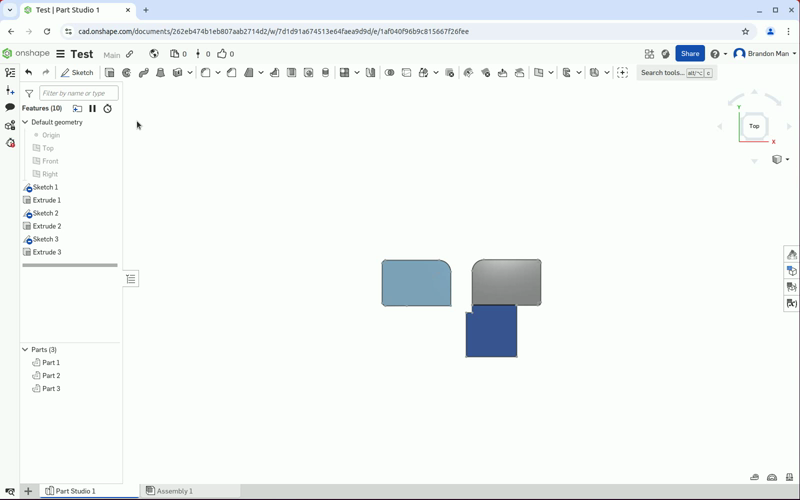
key(shift+h)
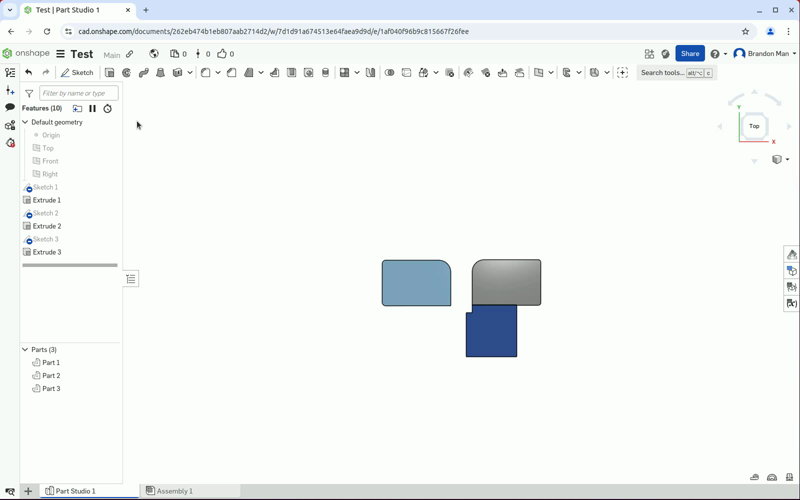
mouse_move(73, 189)
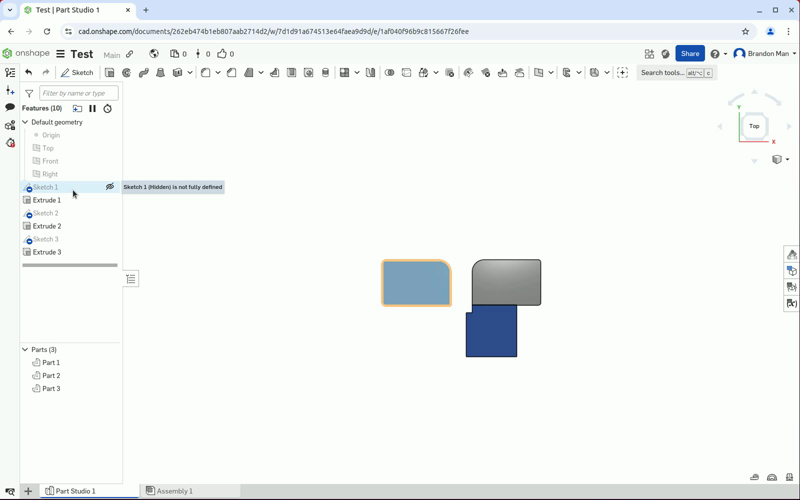
click(73, 189)
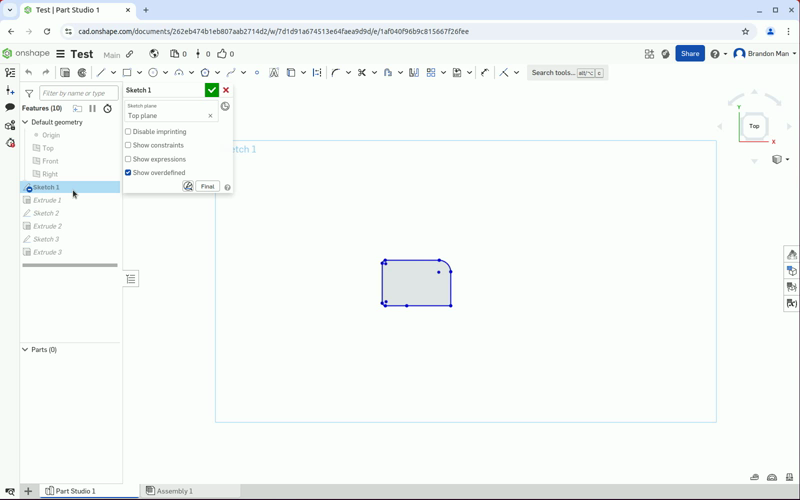
mouse_move(229, 92)
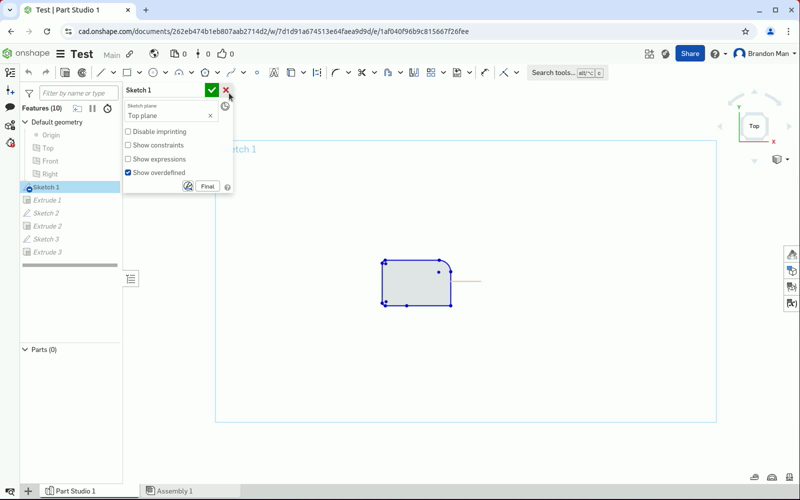
click(229, 92)
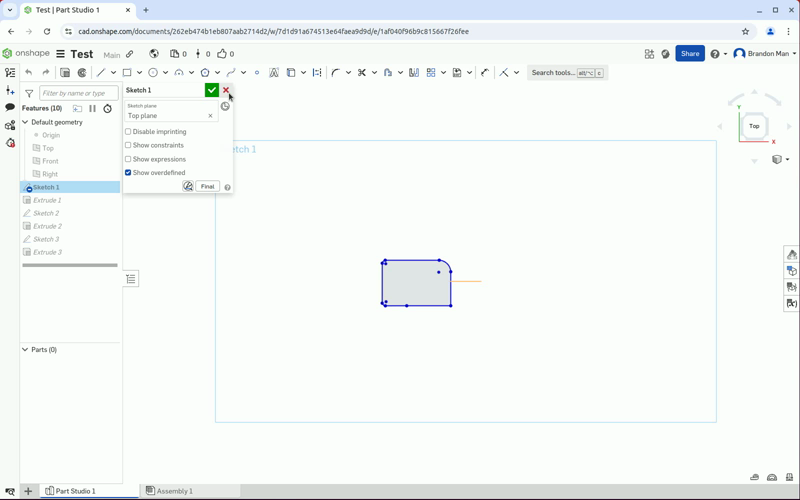
key(shift+s)
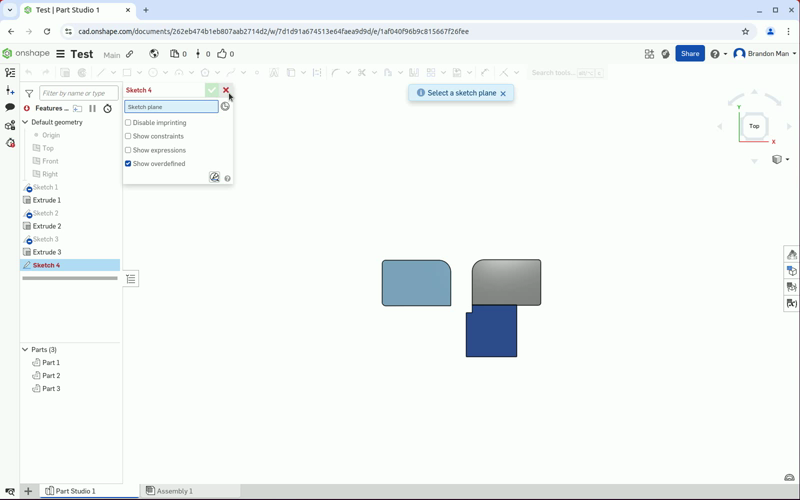
mouse_move(73, 150)
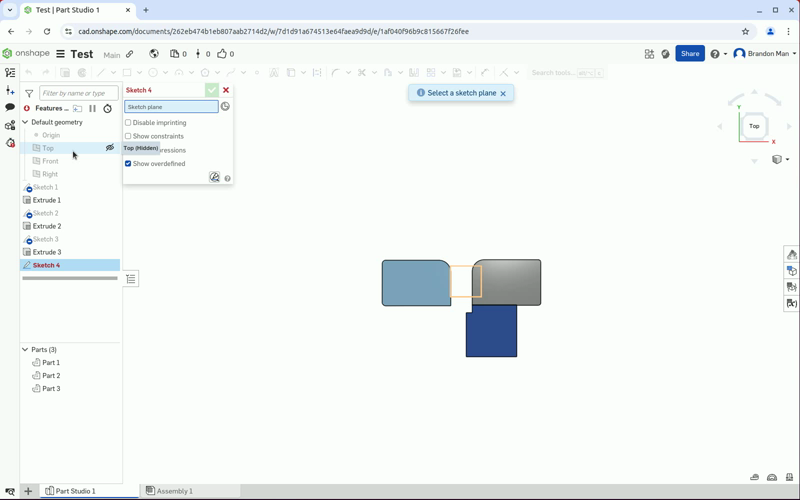
click(73, 150)
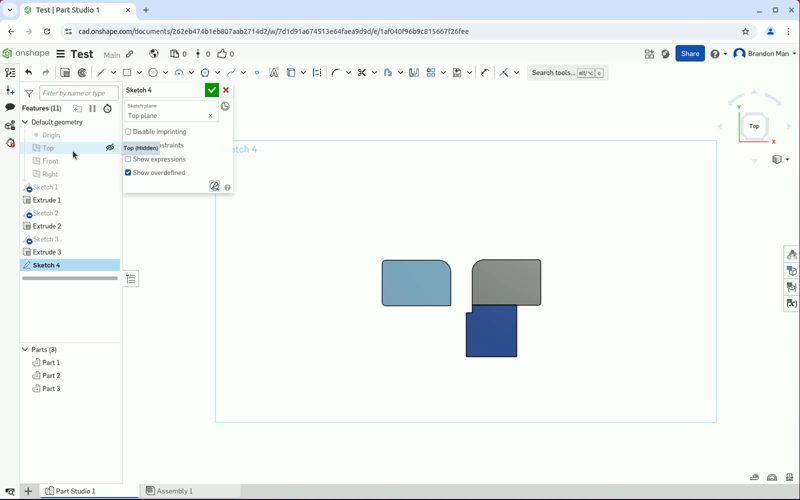
mouse_move(73, 352)
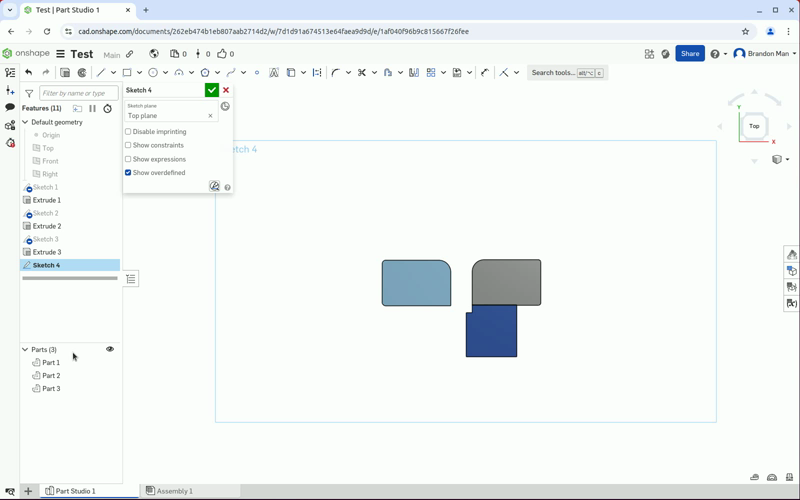
key(y)
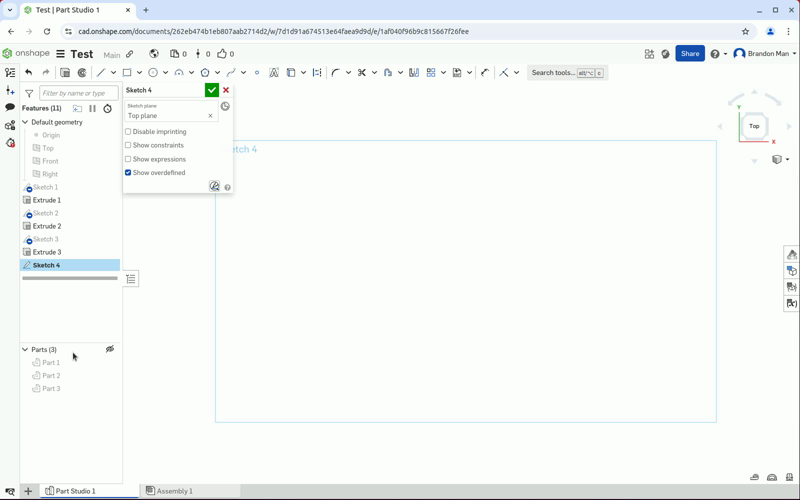
key(l)
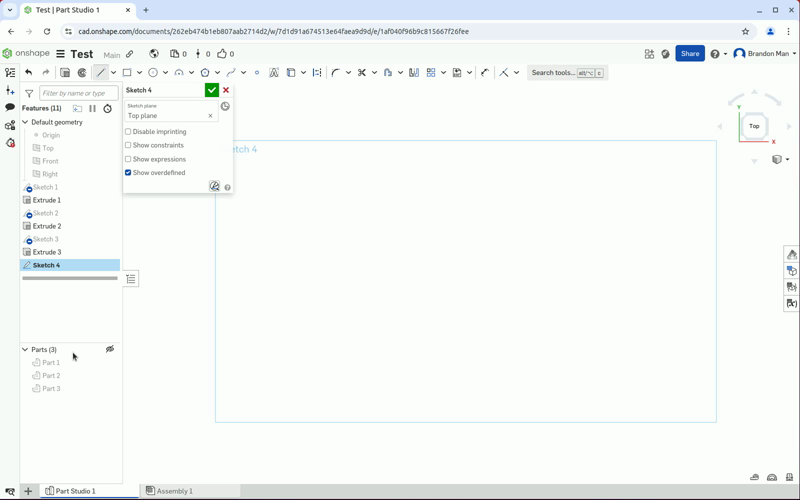
key_down(shift)
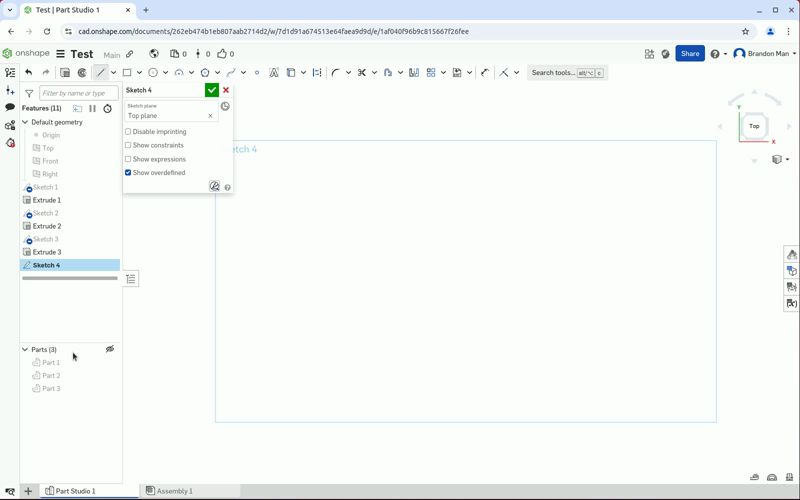
mouse_move(405, 356)
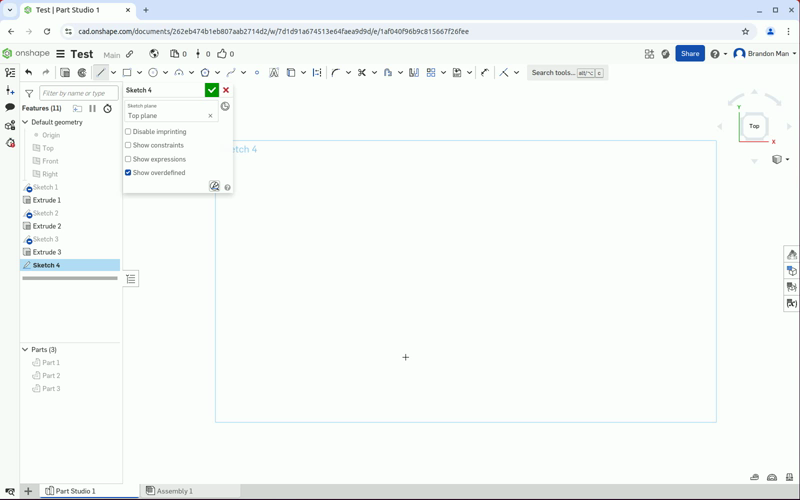
click(405, 356)
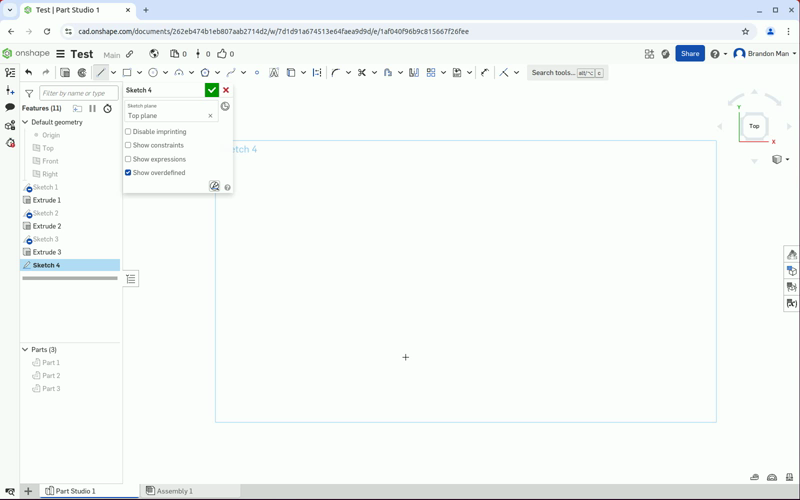
key_up(shift)
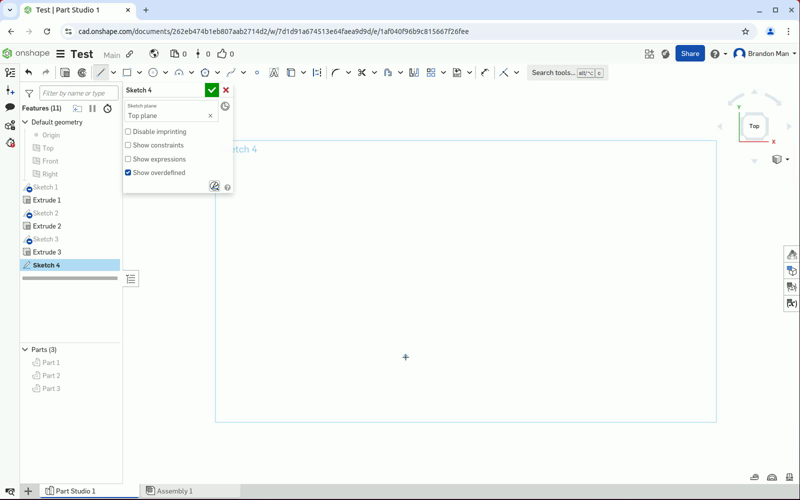
key_down(shift)
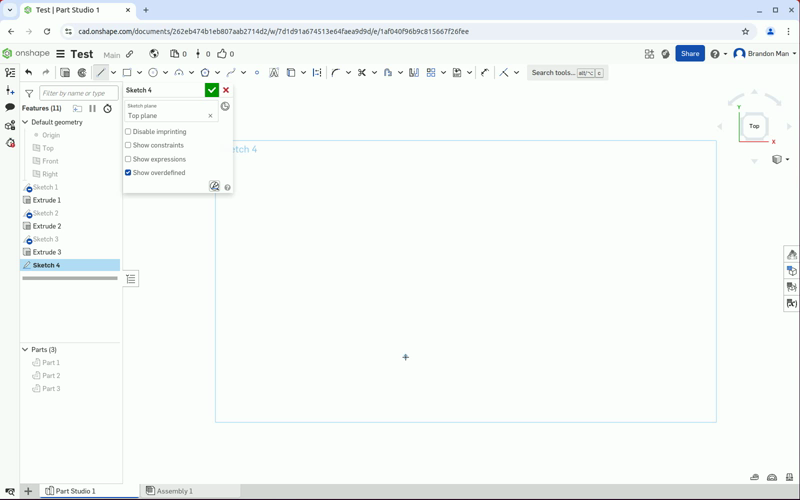
mouse_move(435, 356)
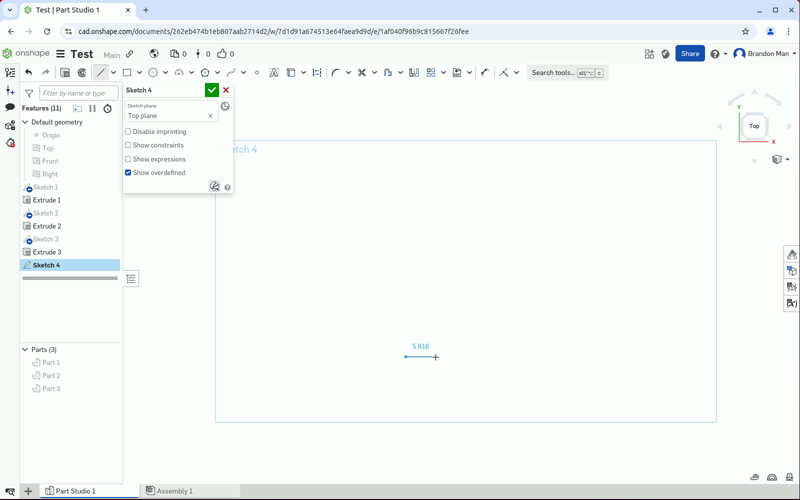
mouse_move(455, 356)
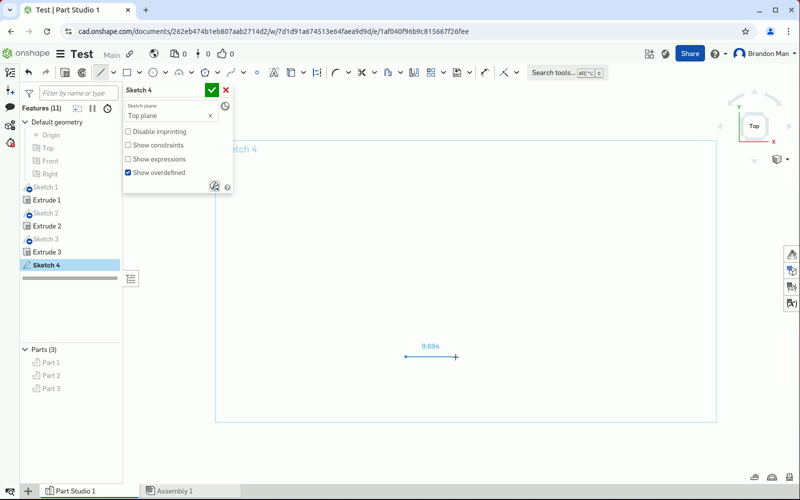
click(455, 356)
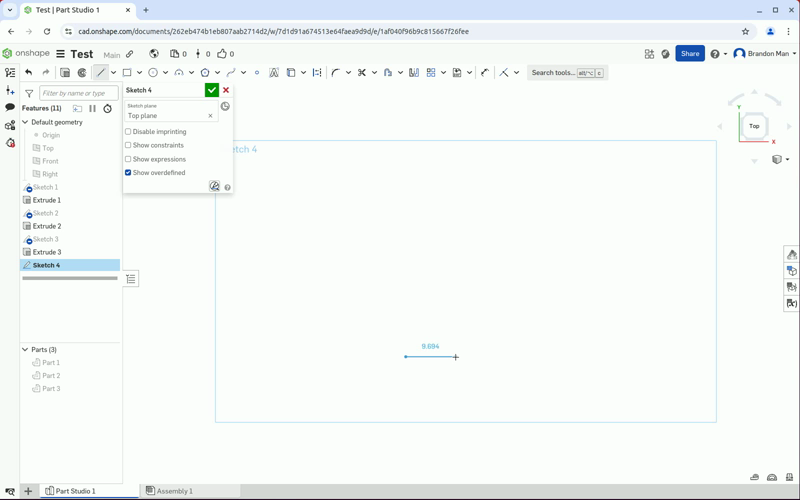
key_up(shift)
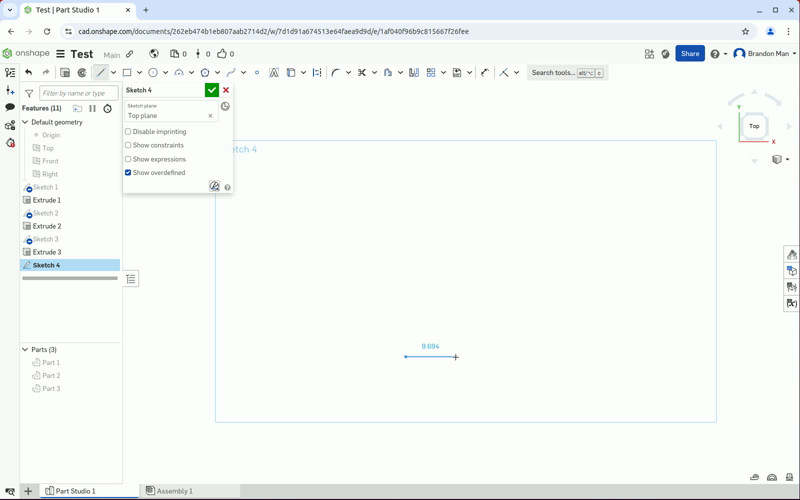
key_down(shift)
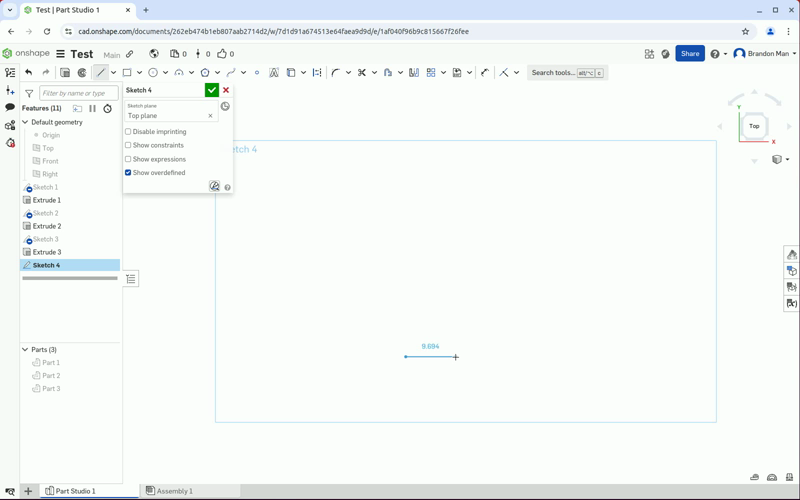
mouse_move(485, 356)
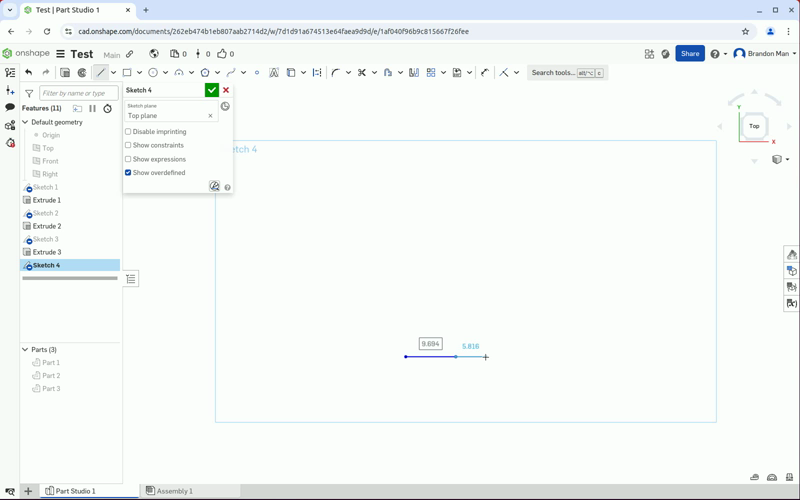
mouse_move(455, 312)
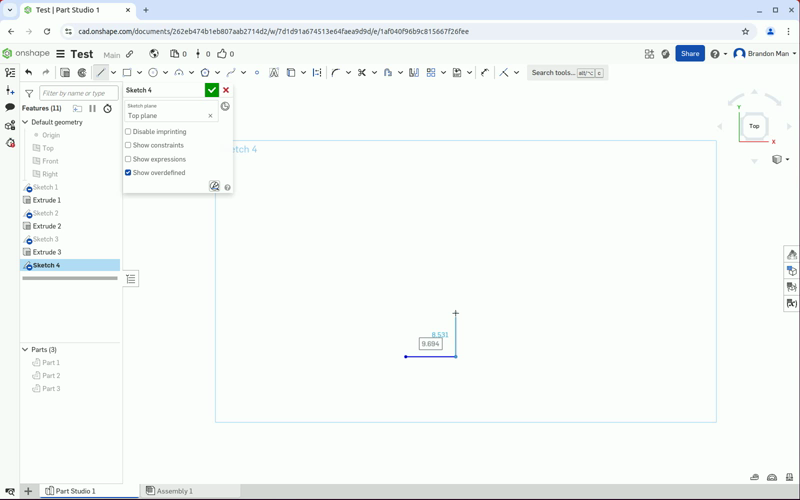
click(455, 312)
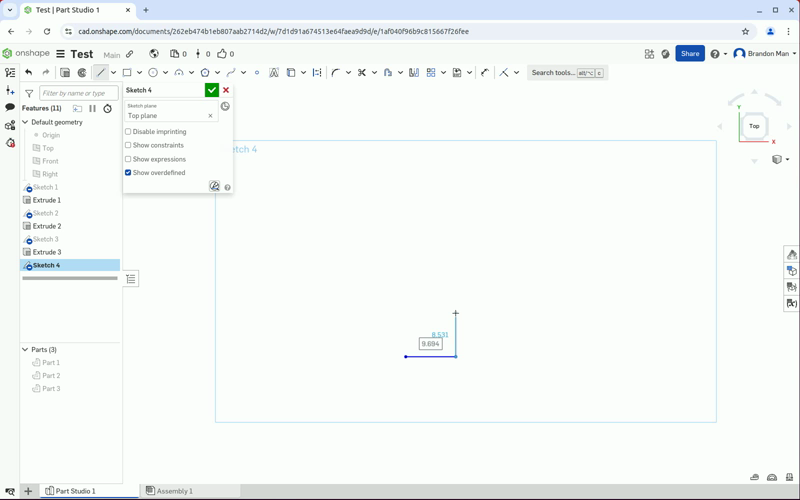
key_up(shift)
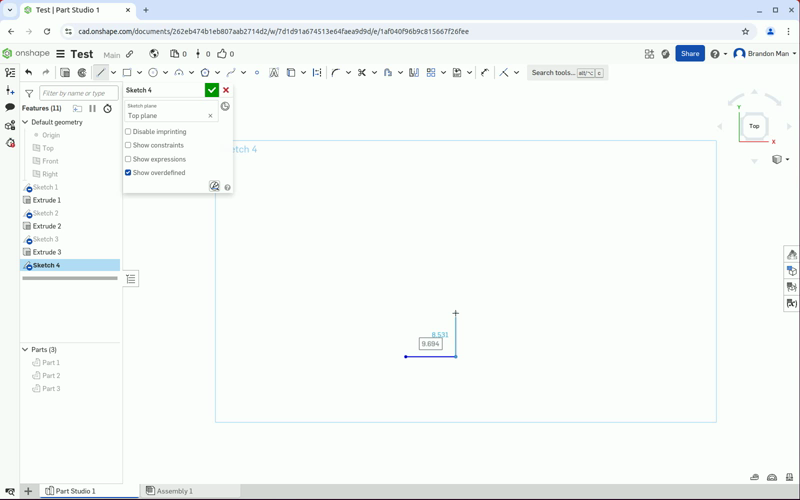
key_down(shift)
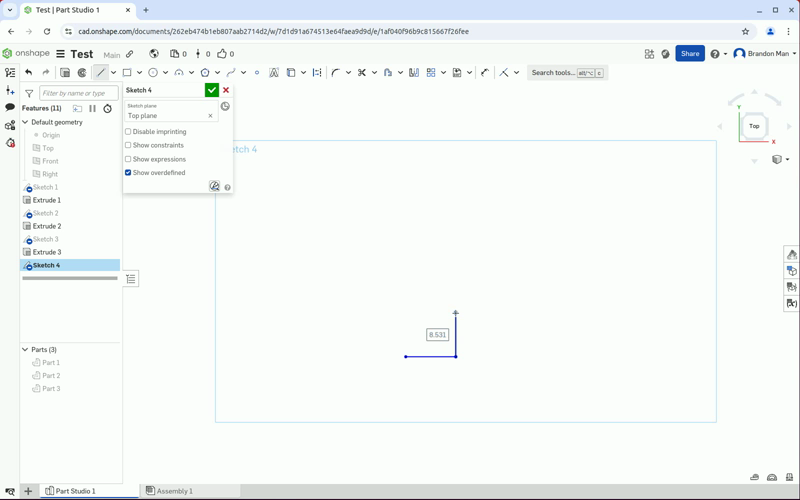
mouse_move(485, 312)
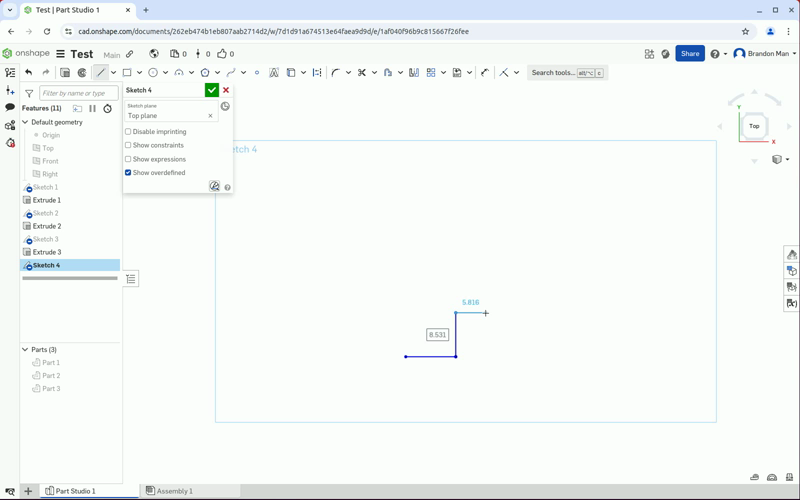
mouse_move(449, 312)
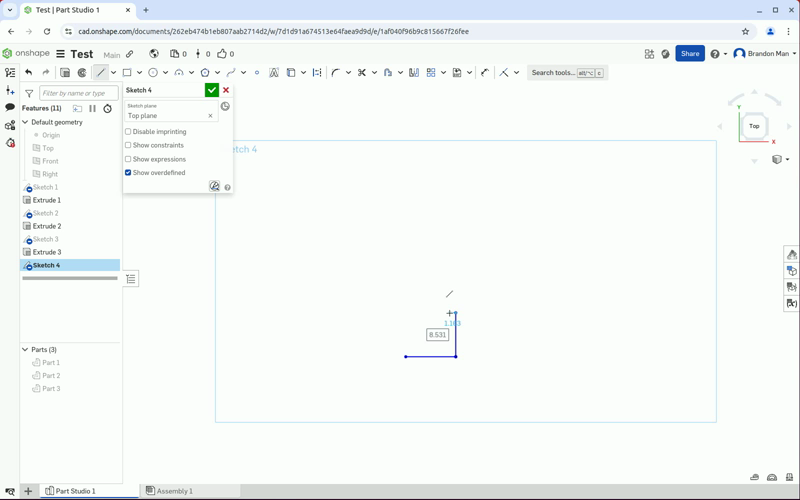
scroll(6)
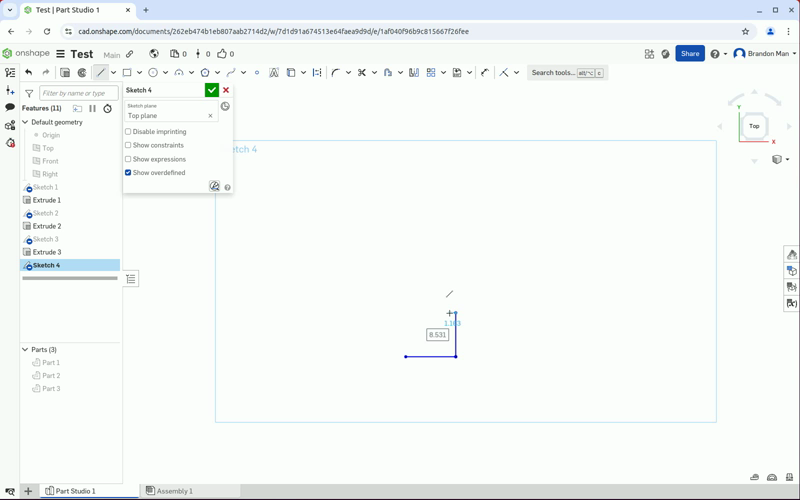
scroll(6)
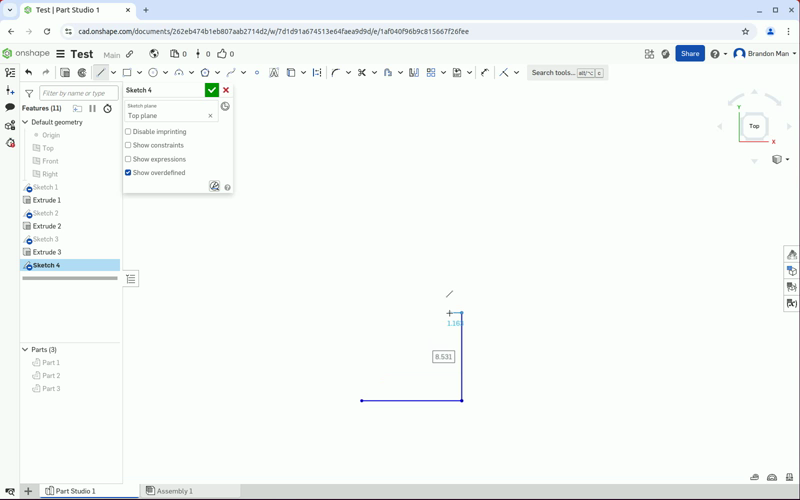
scroll(6)
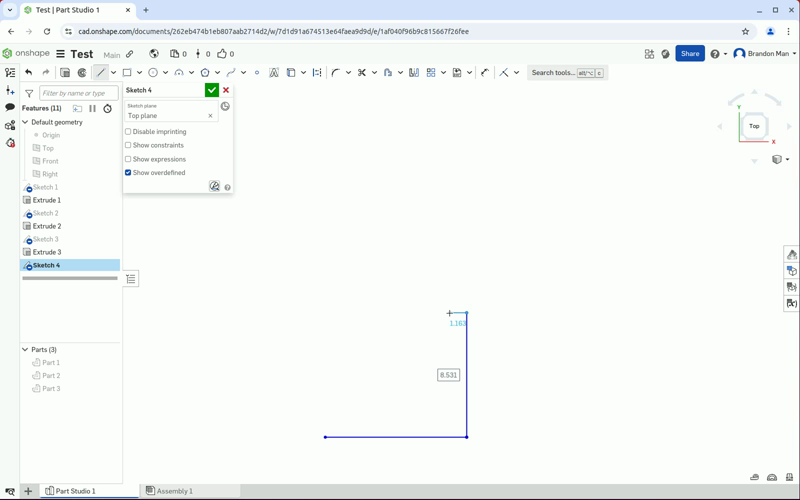
scroll(6)
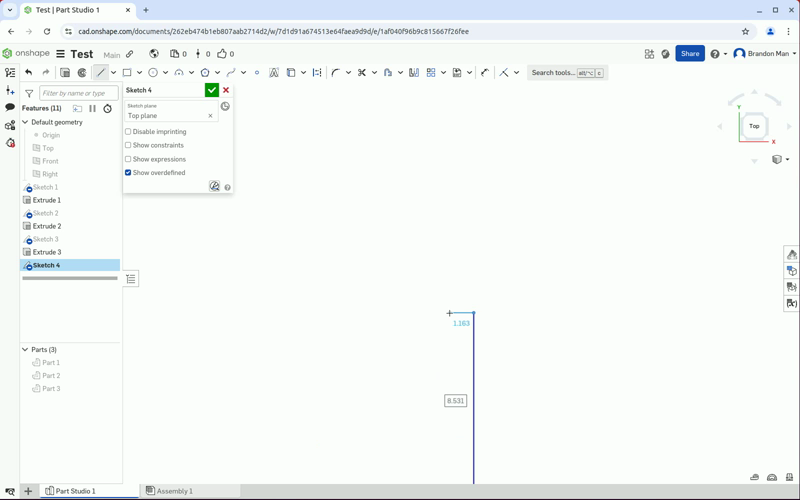
scroll(6)
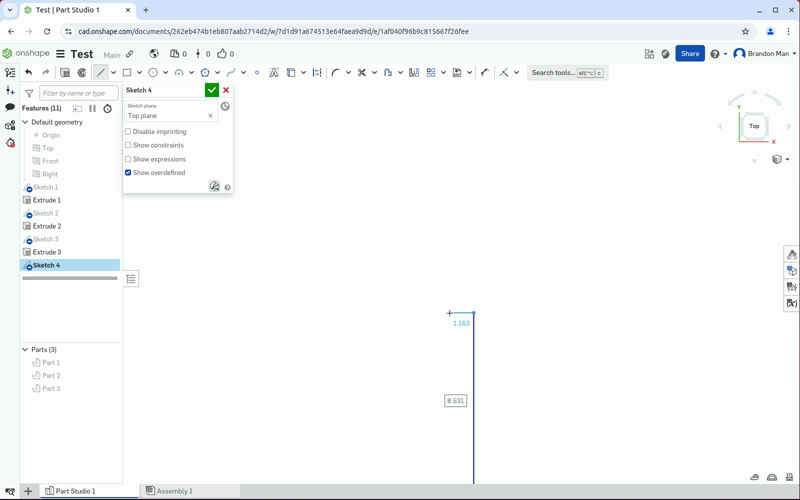
scroll(6)
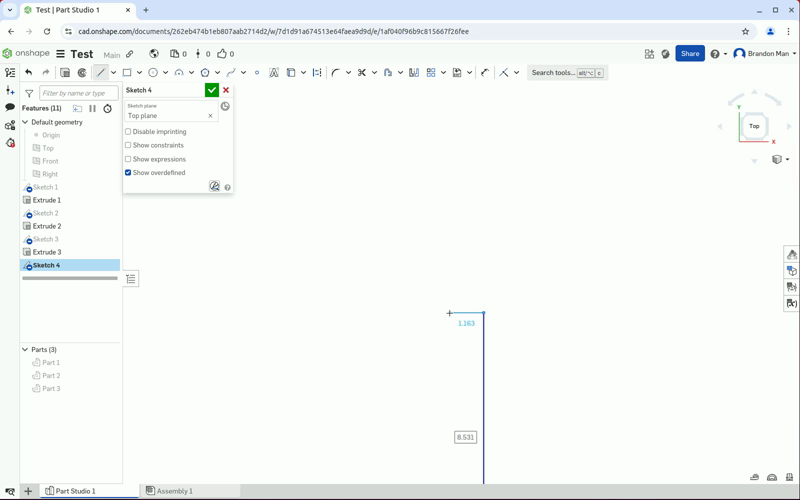
scroll(6)
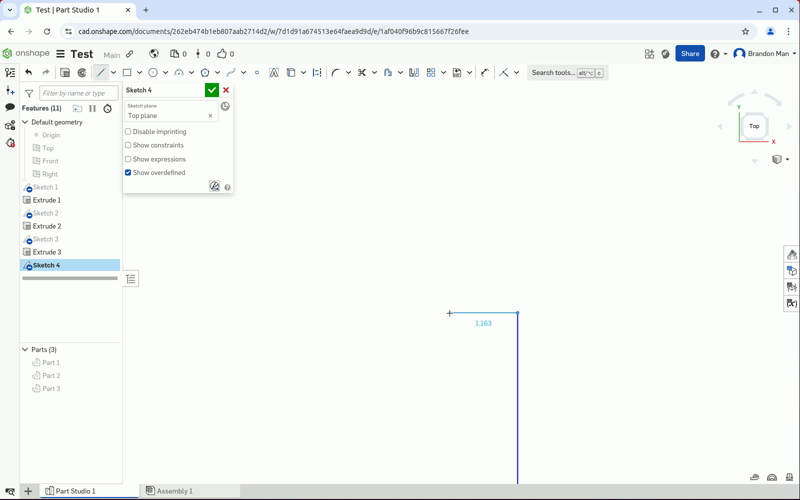
click(449, 312)
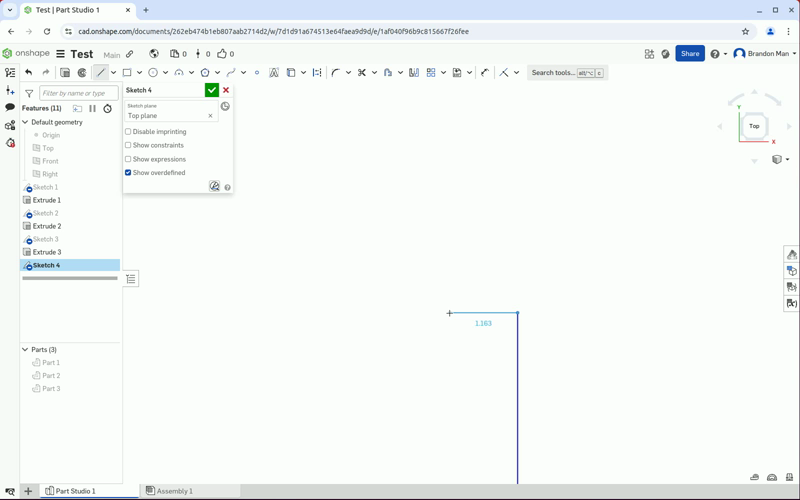
scroll(-6)
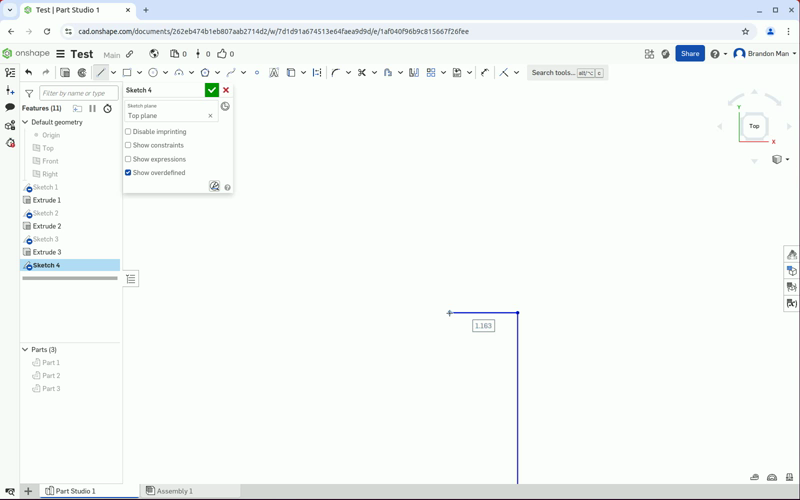
scroll(-6)
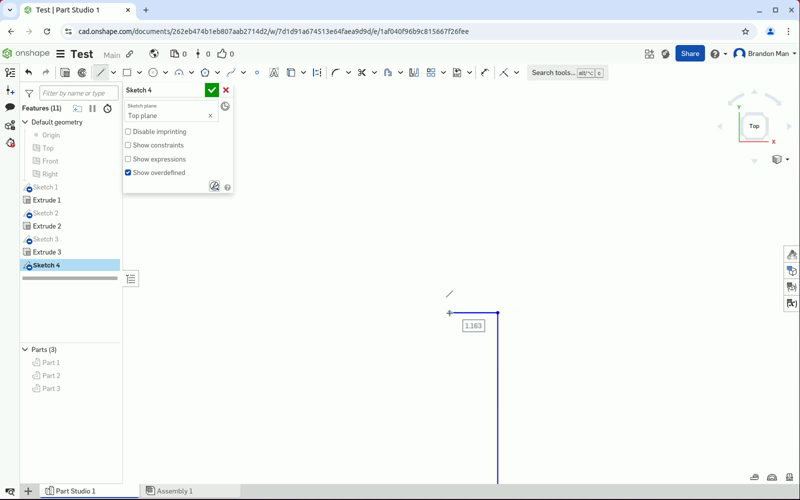
scroll(-6)
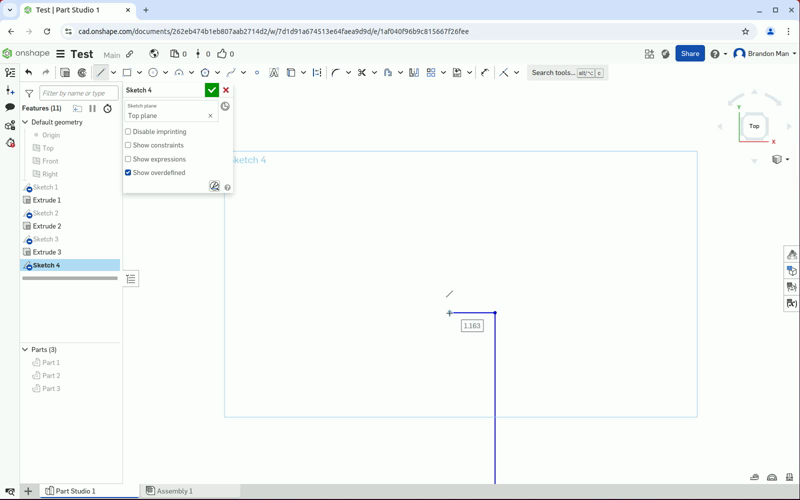
scroll(-6)
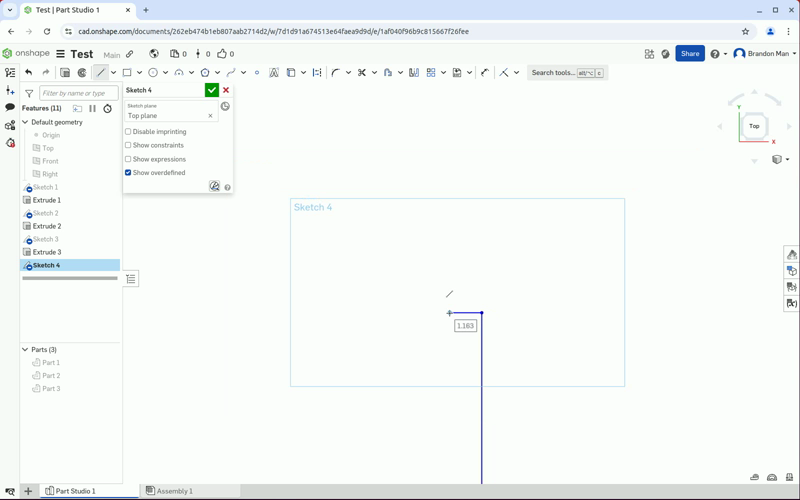
scroll(-6)
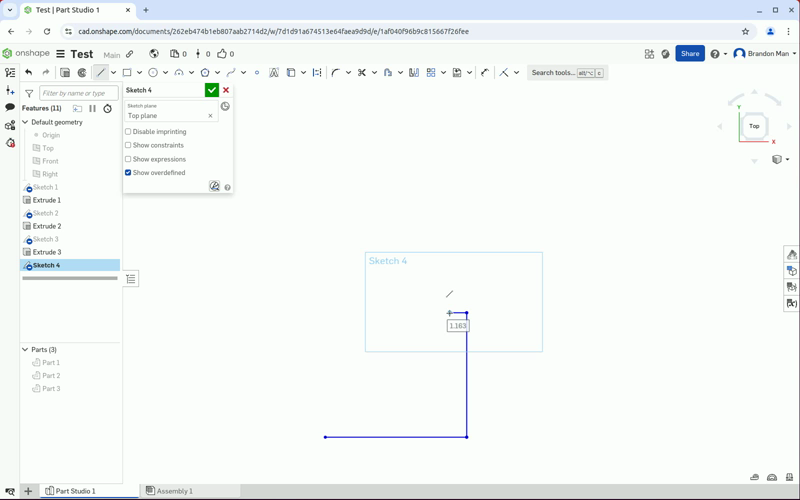
scroll(-6)
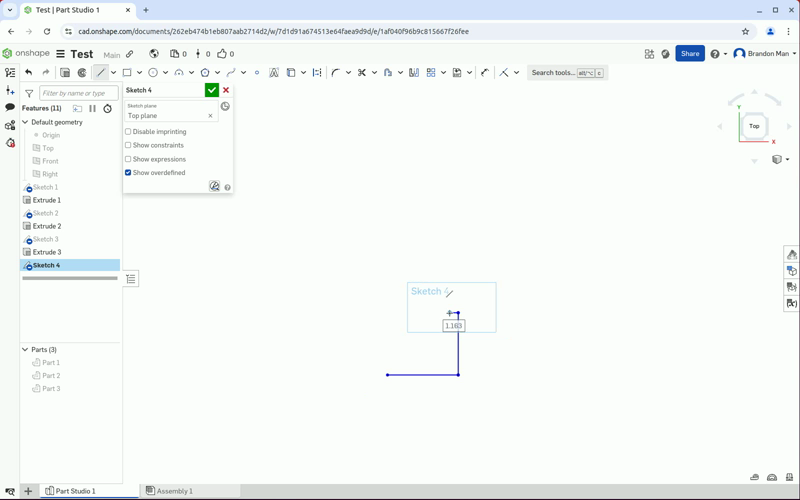
scroll(-6)
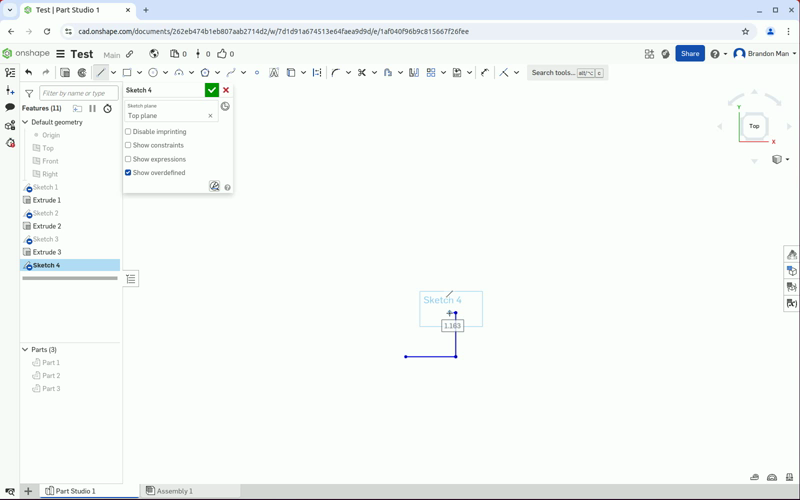
key_up(shift)
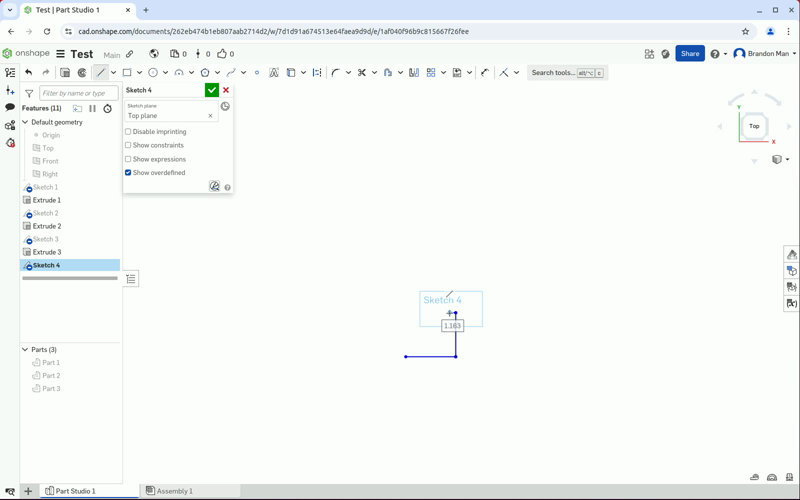
key_down(shift)
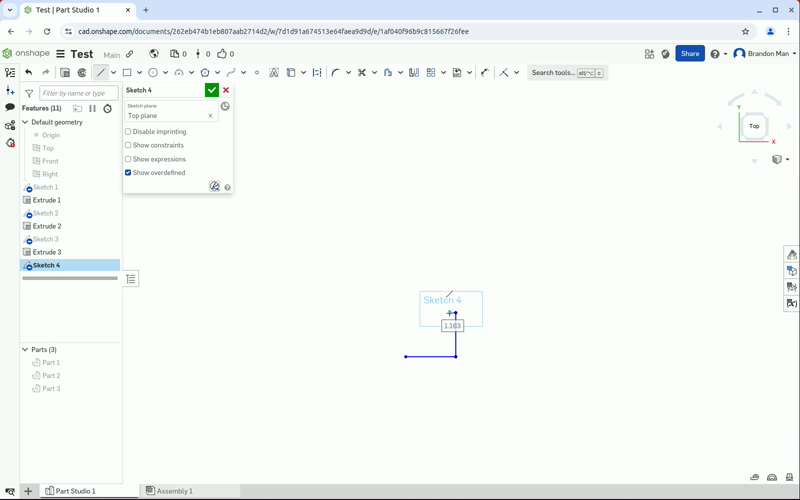
mouse_move(479, 312)
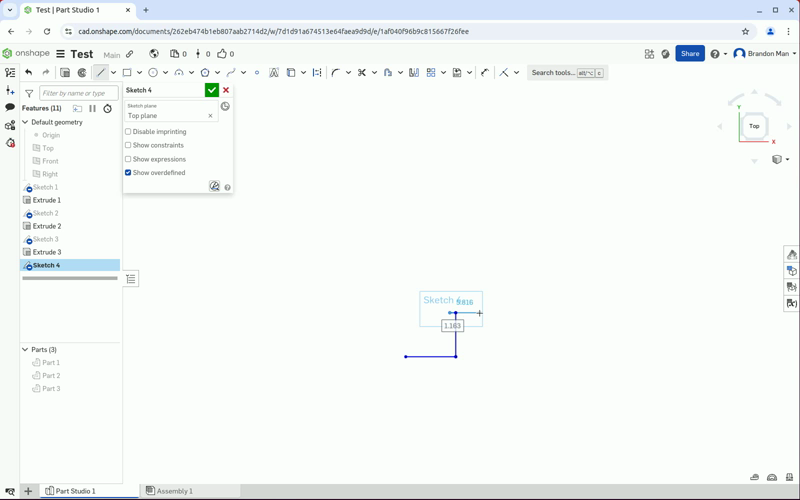
mouse_move(449, 304)
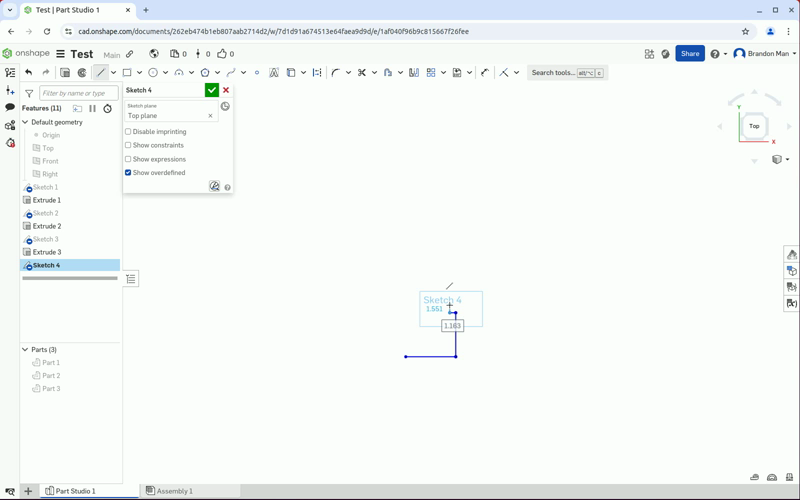
click(449, 304)
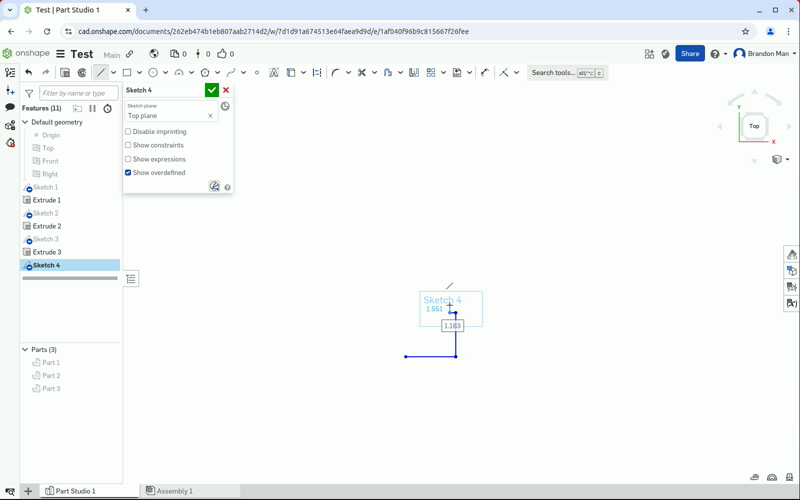
key_up(shift)
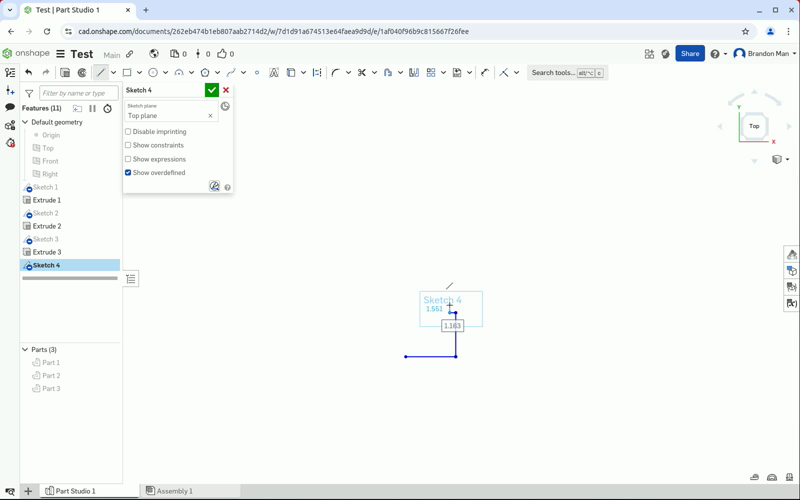
key_down(shift)
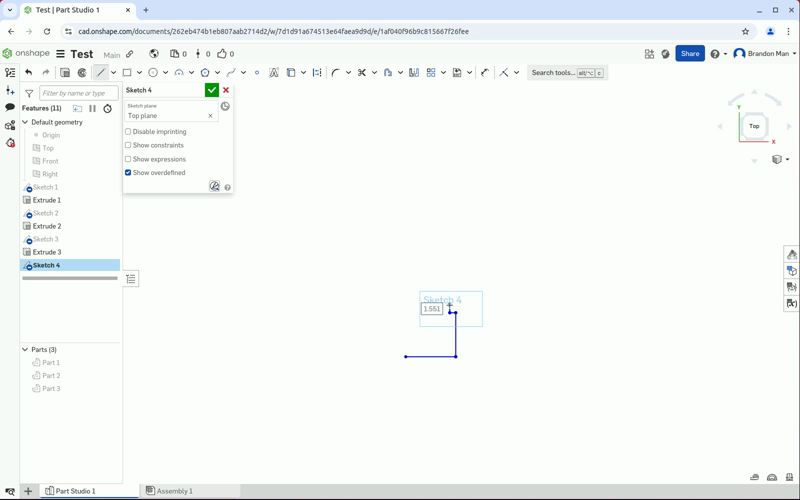
mouse_move(479, 304)
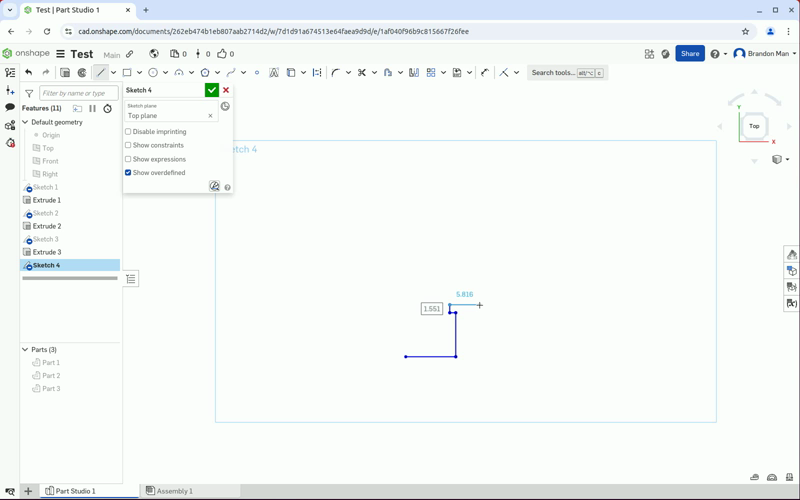
mouse_move(405, 304)
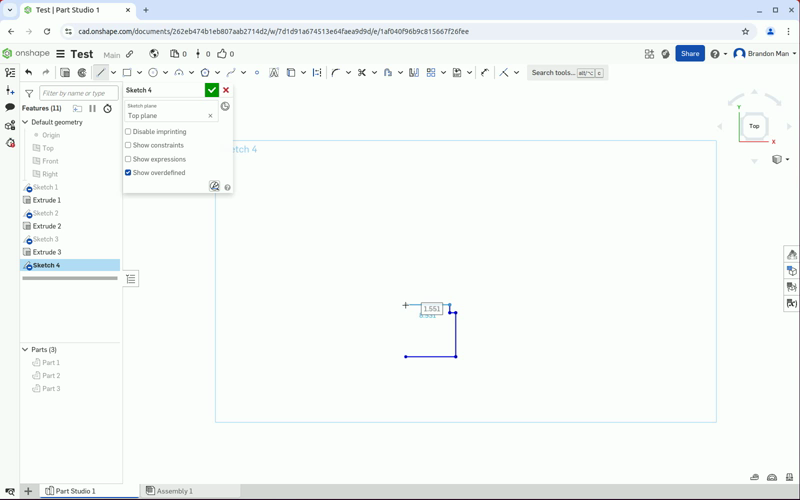
click(405, 304)
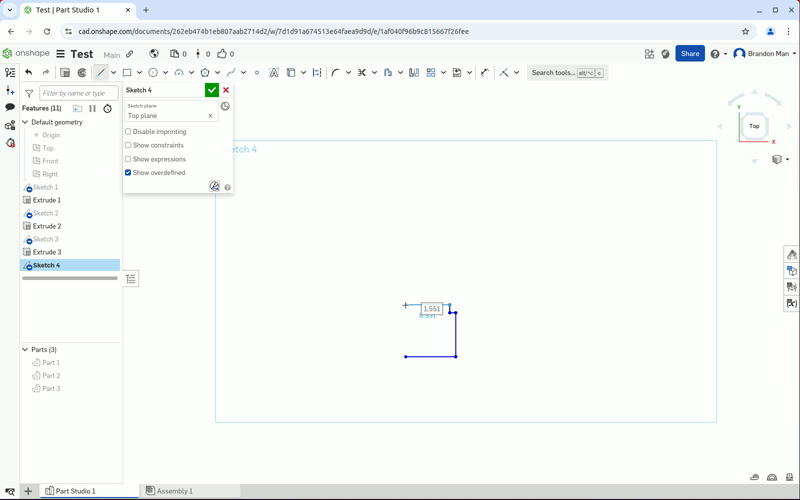
key_up(shift)
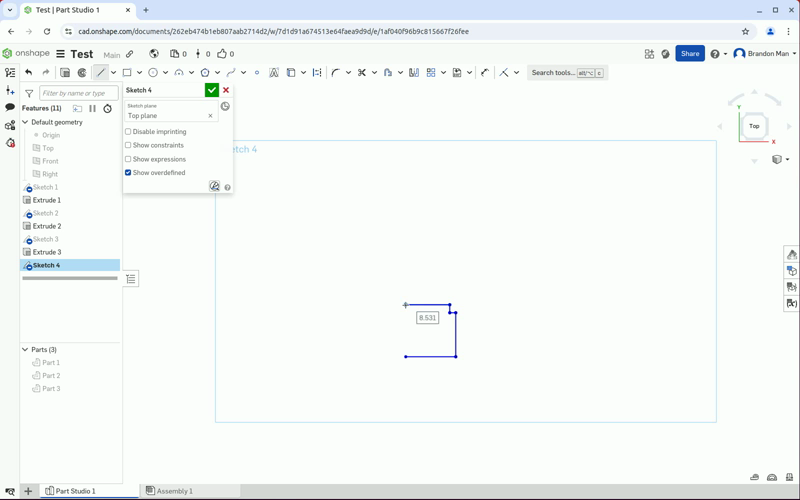
mouse_move(435, 304)
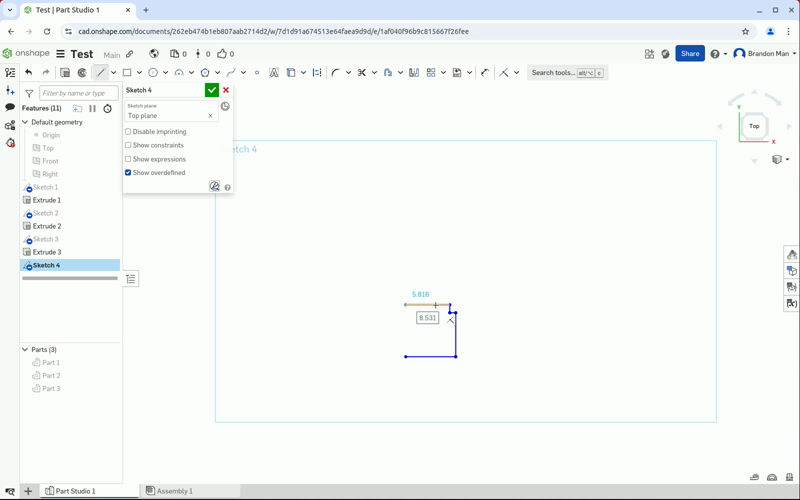
key_down(shift)
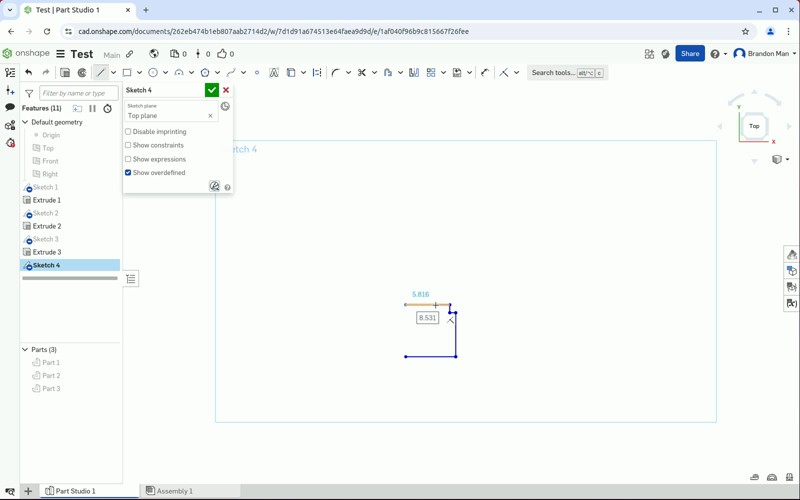
mouse_move(405, 356)
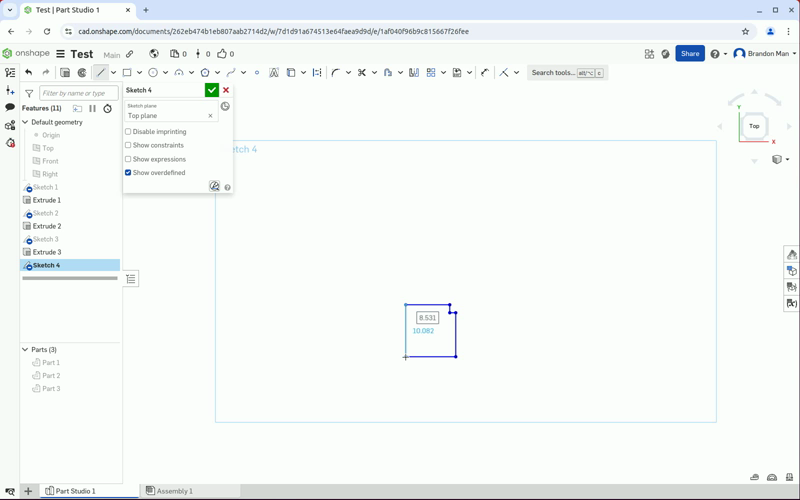
key_up(shift)
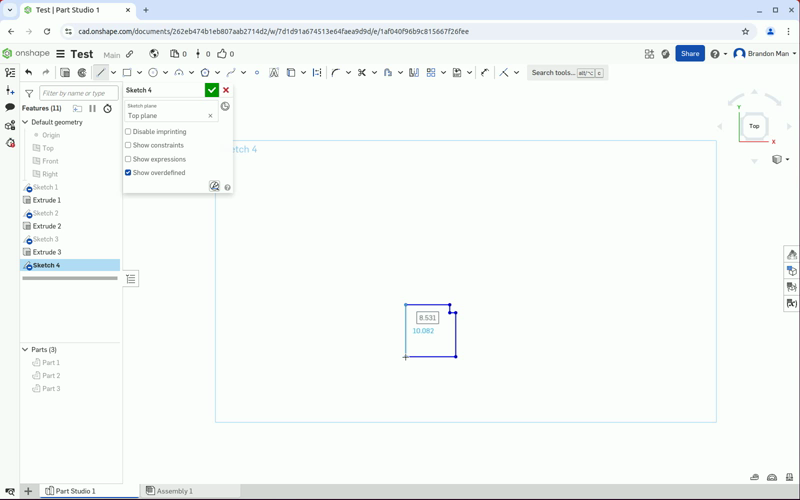
click(405, 356)
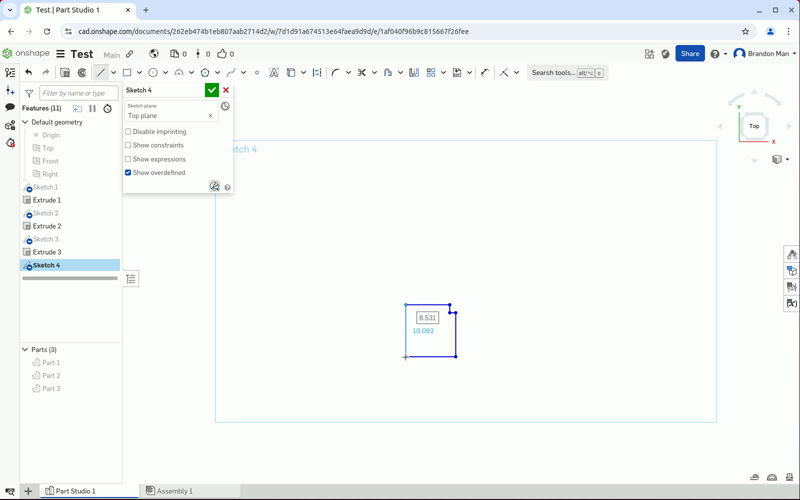
key(esc)
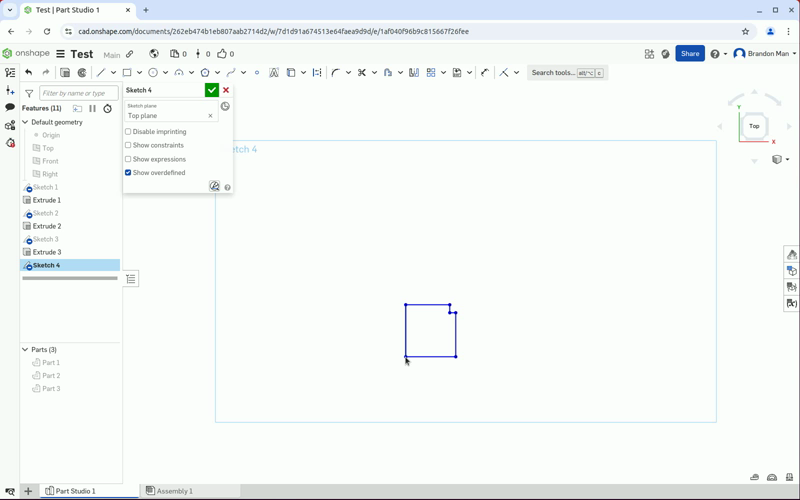
mouse_move(418, 349)
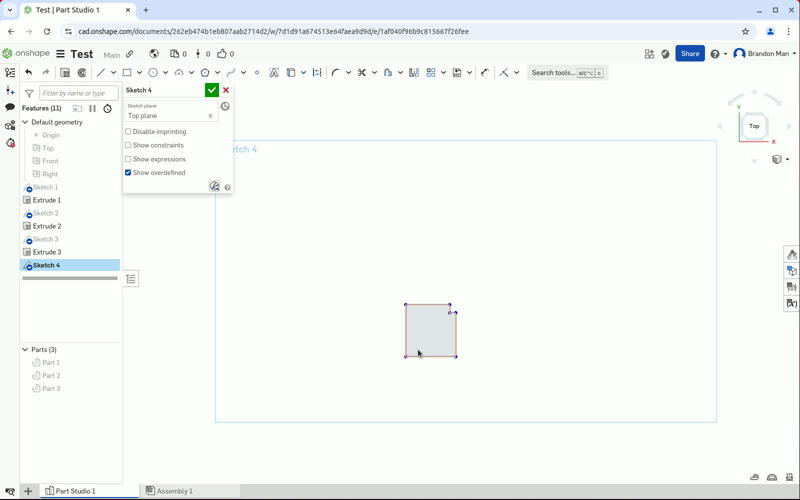
click(418, 349)
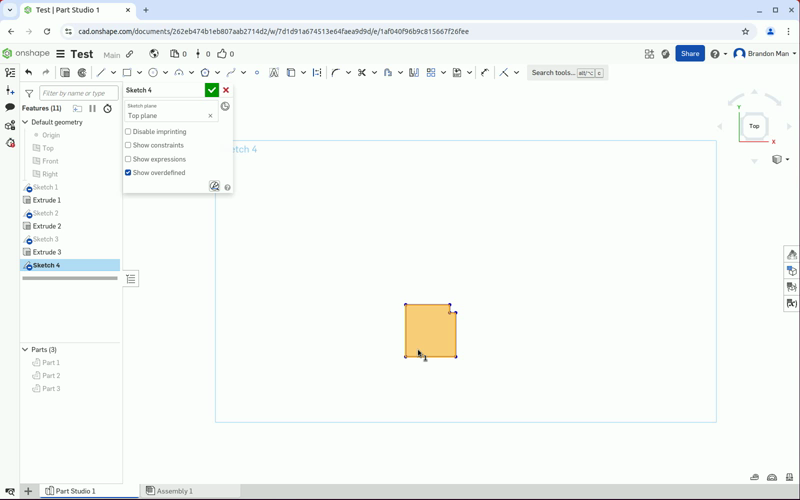
mouse_move(73, 352)
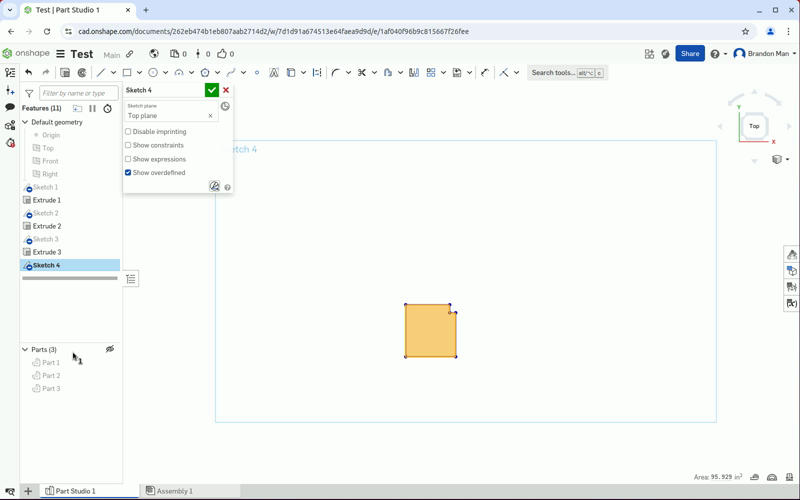
key(shift+y)
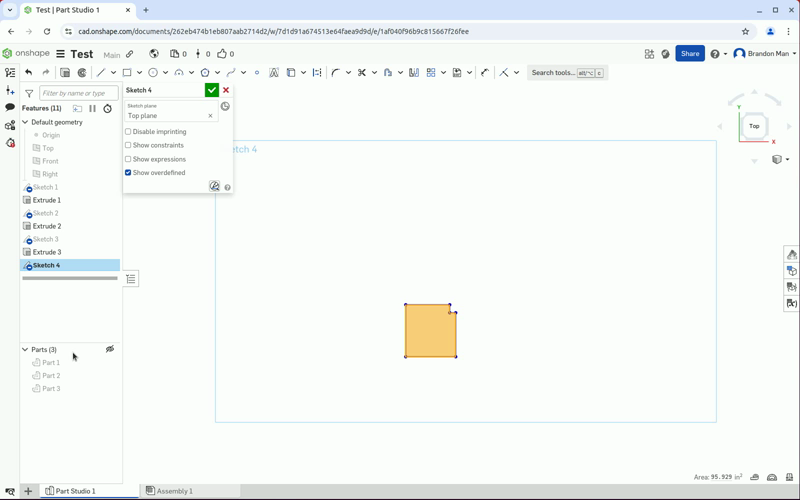
key(shift+e)
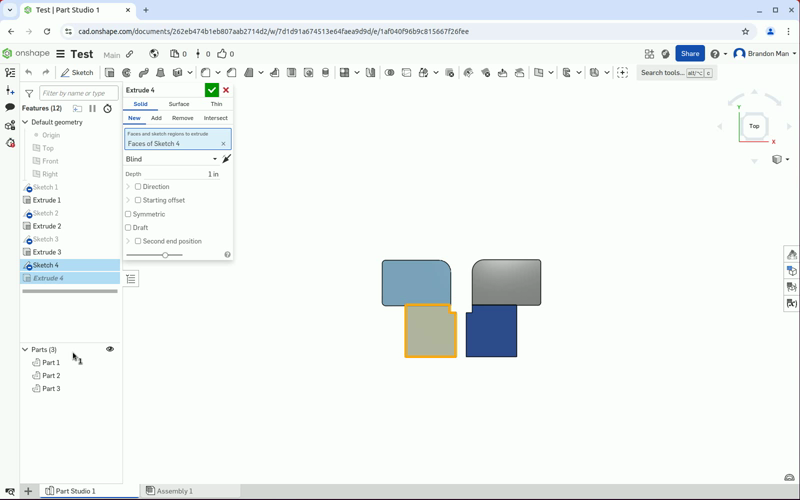
mouse_move(143, 106)
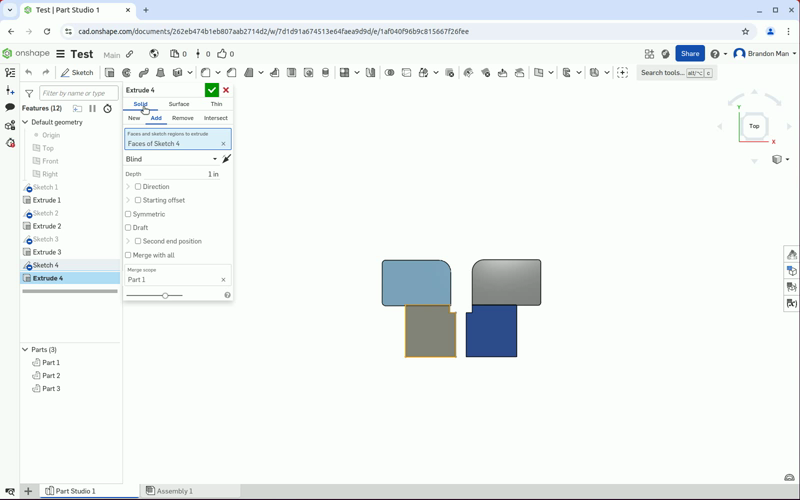
click(143, 106)
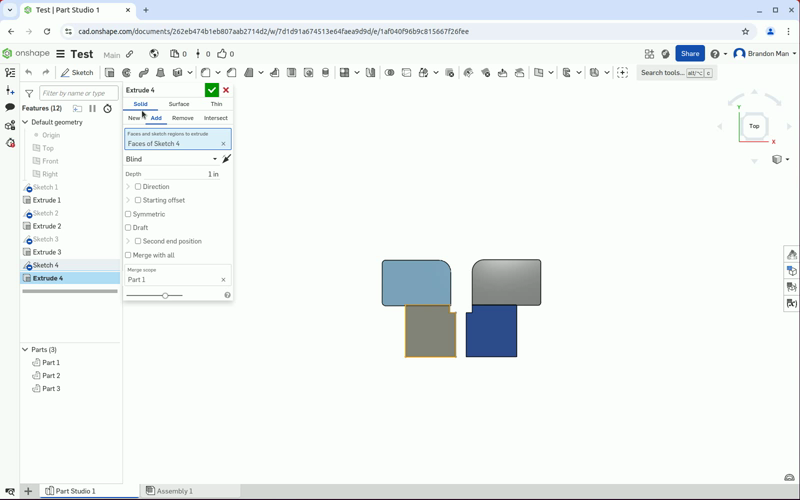
mouse_move(137, 120)
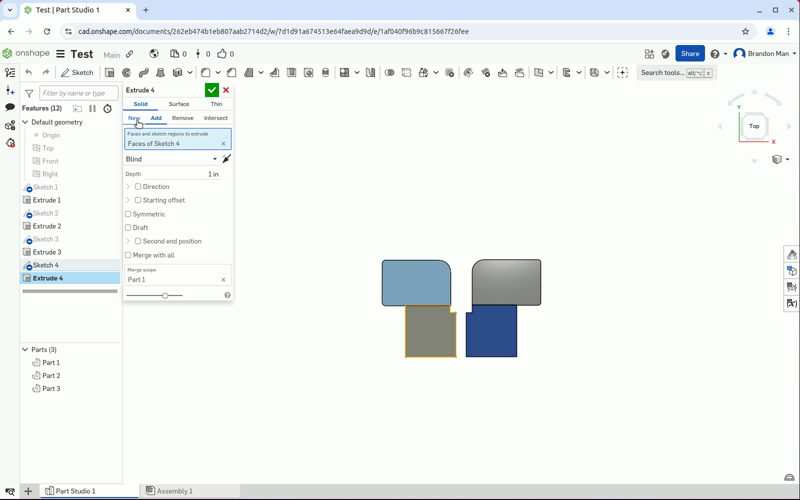
click(137, 120)
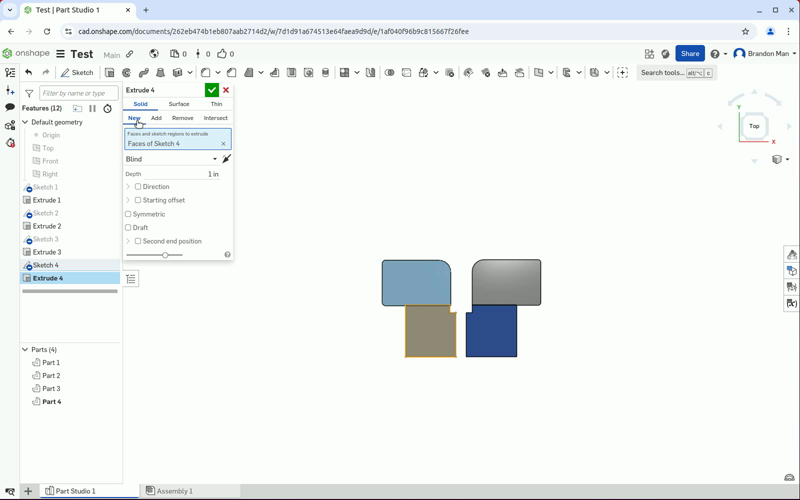
key(tab, 4)
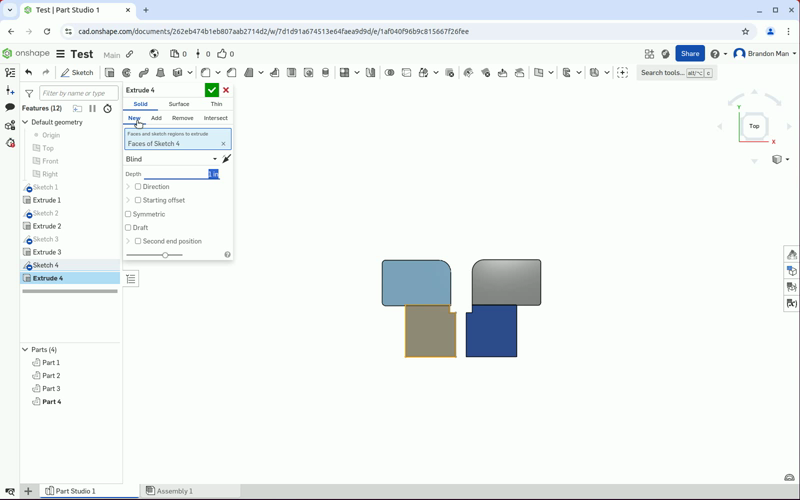
text(23.108)
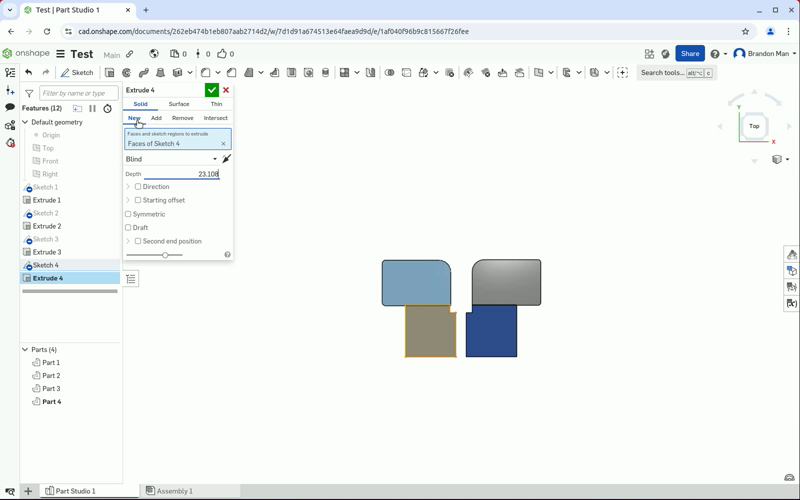
key(enter)
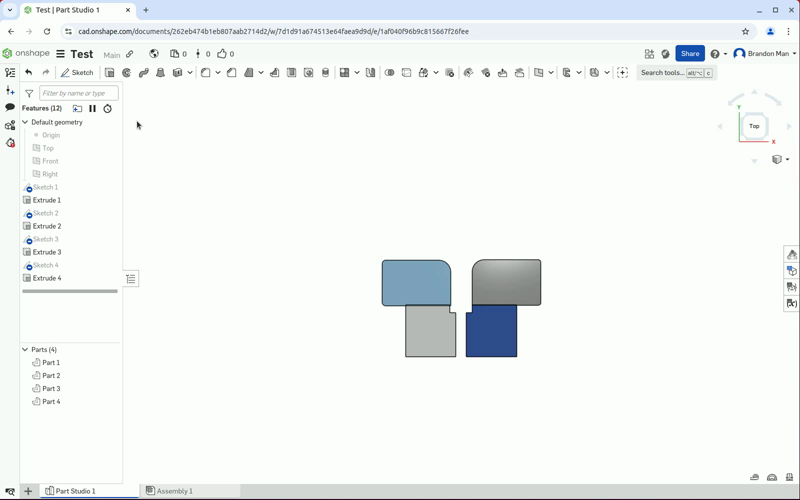
key(shift+h)
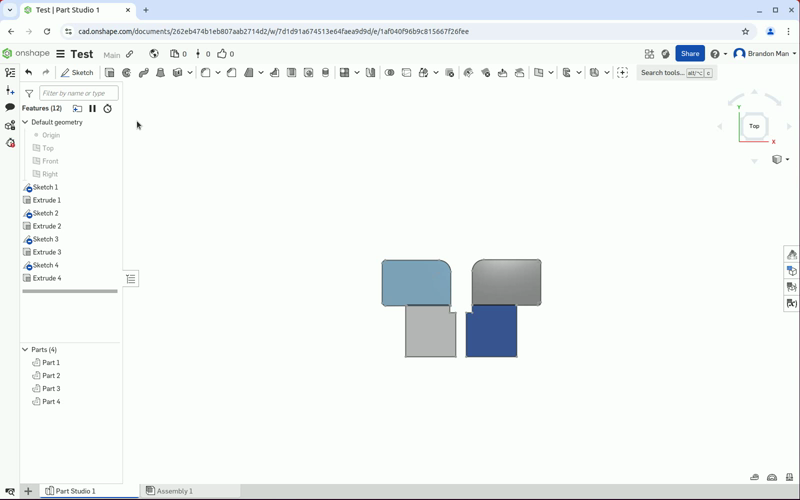
key(shift+h)
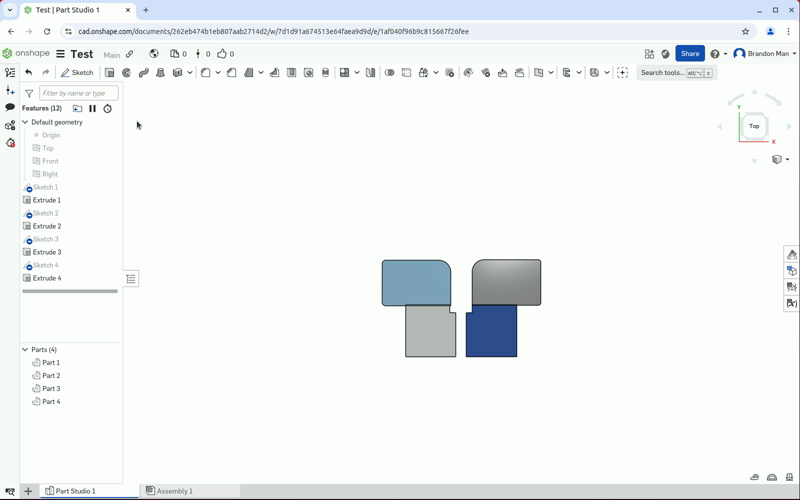
mouse_move(73, 189)
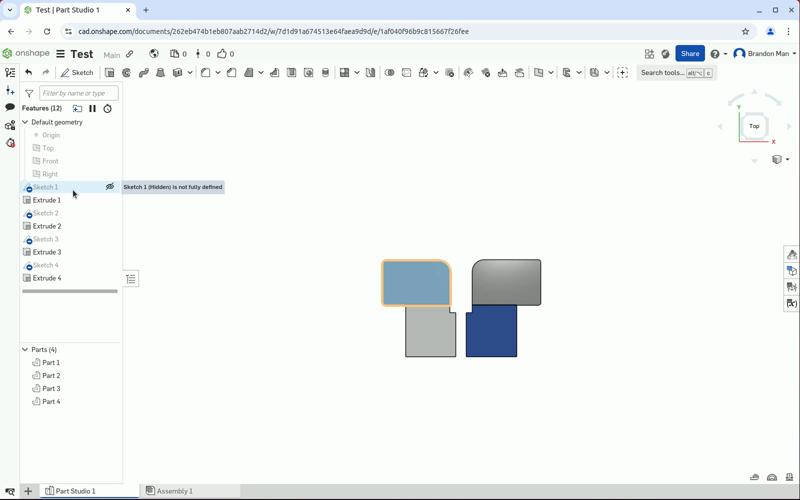
click(73, 189)
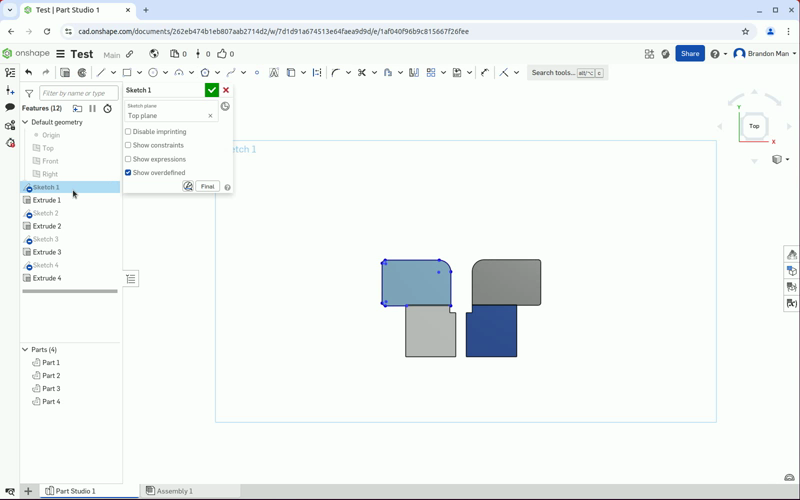
mouse_move(229, 92)
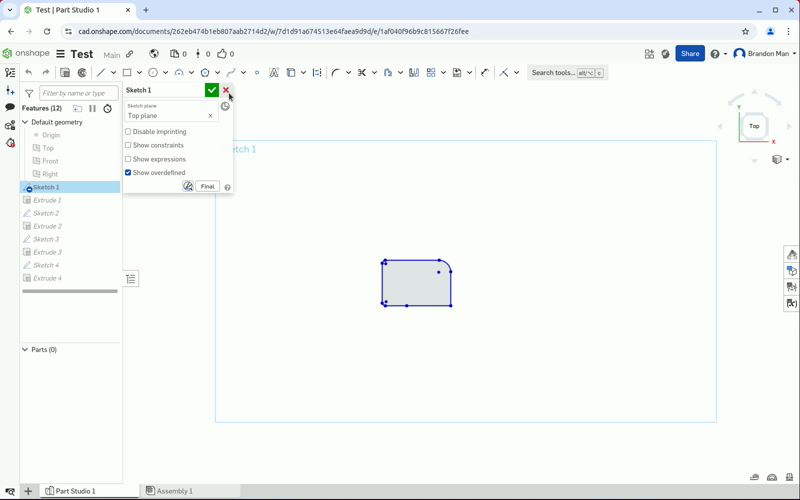
click(229, 92)
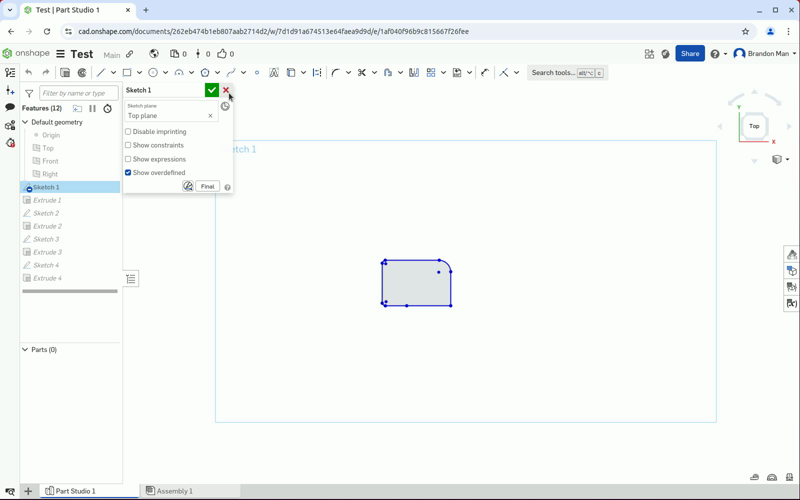
key(shift+s)
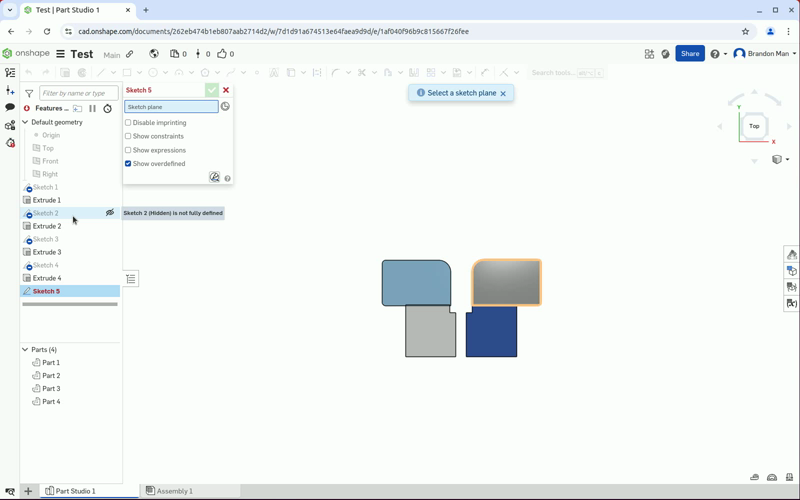
scroll(3)
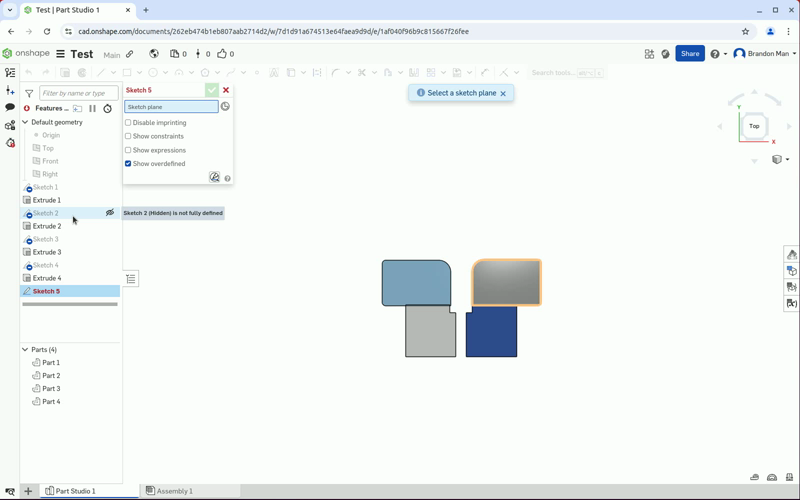
mouse_move(73, 150)
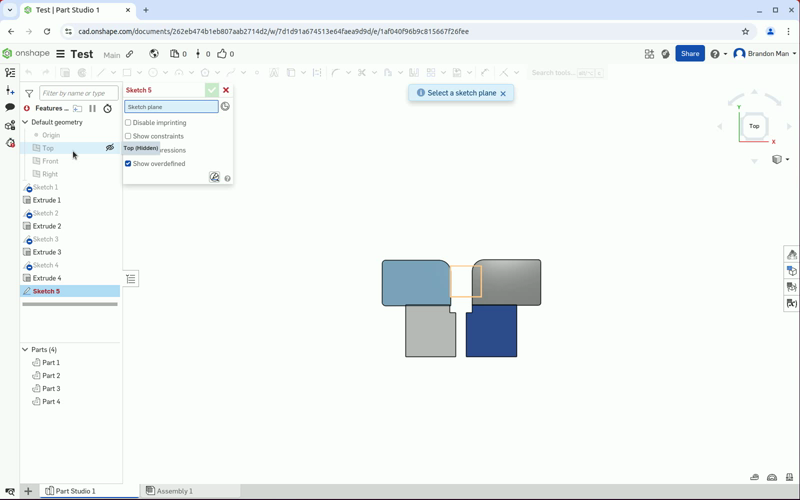
click(73, 150)
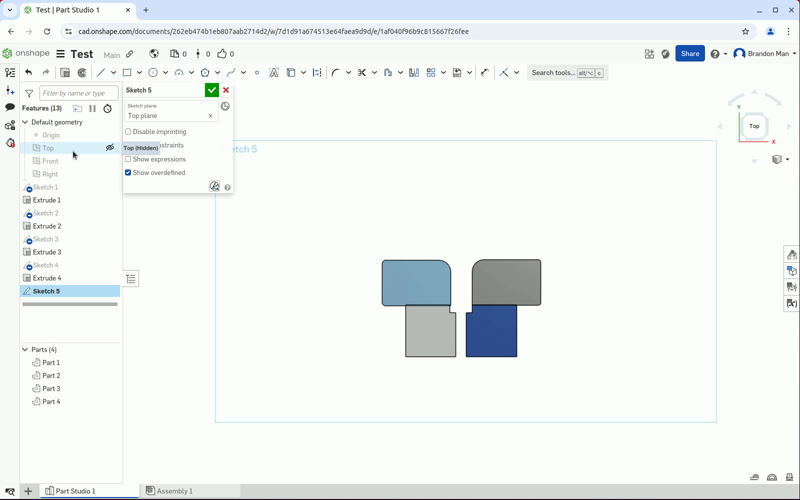
mouse_move(73, 352)
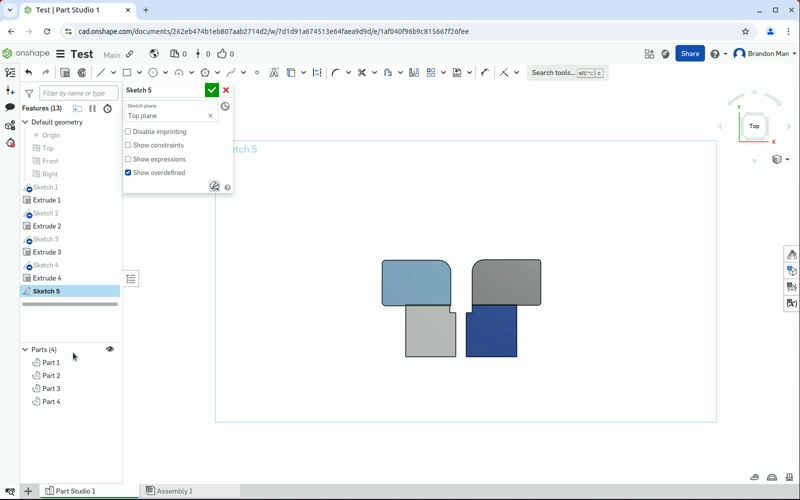
key(y)
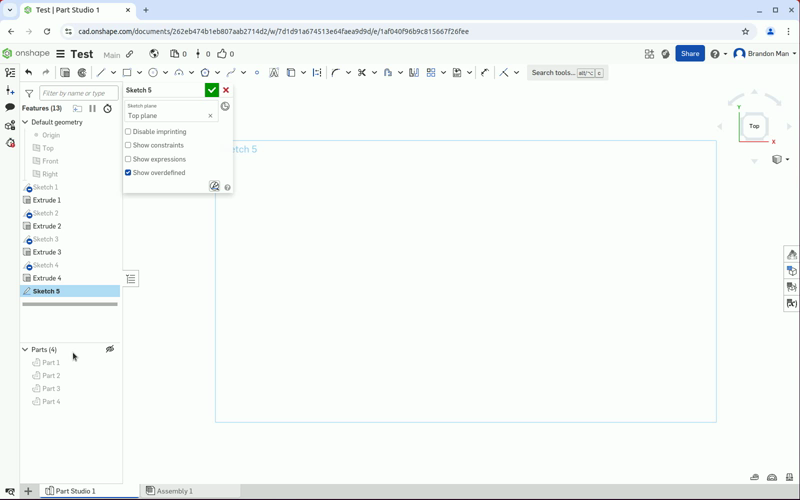
key(l)
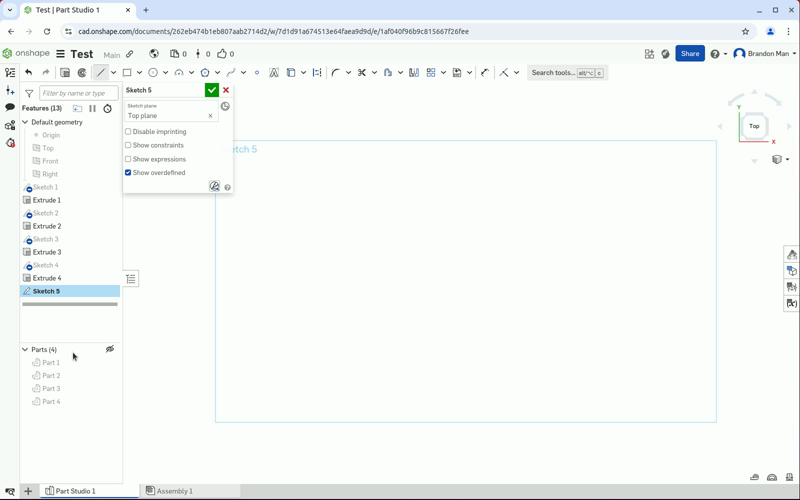
key_down(shift)
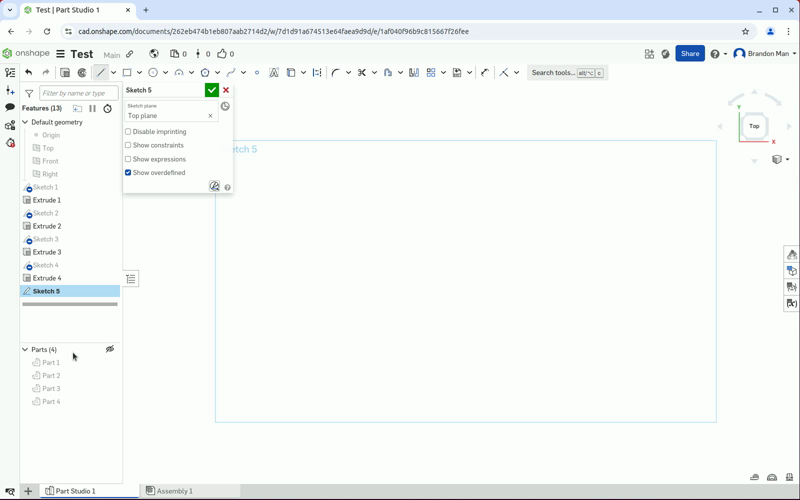
mouse_move(454, 356)
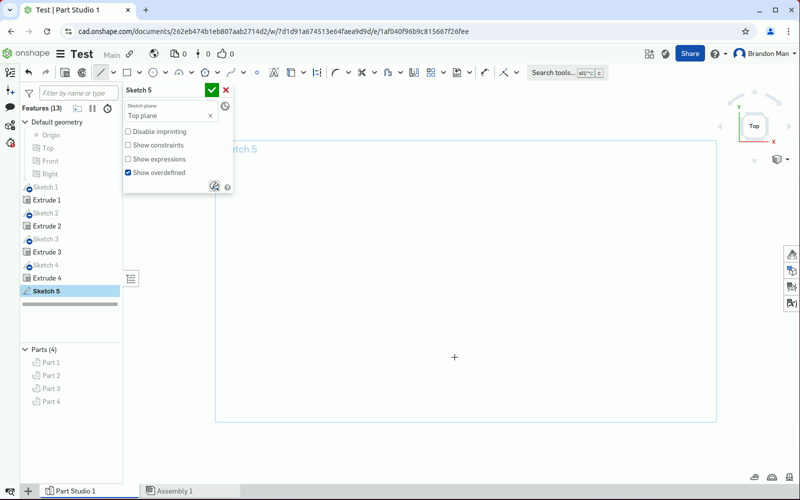
click(454, 356)
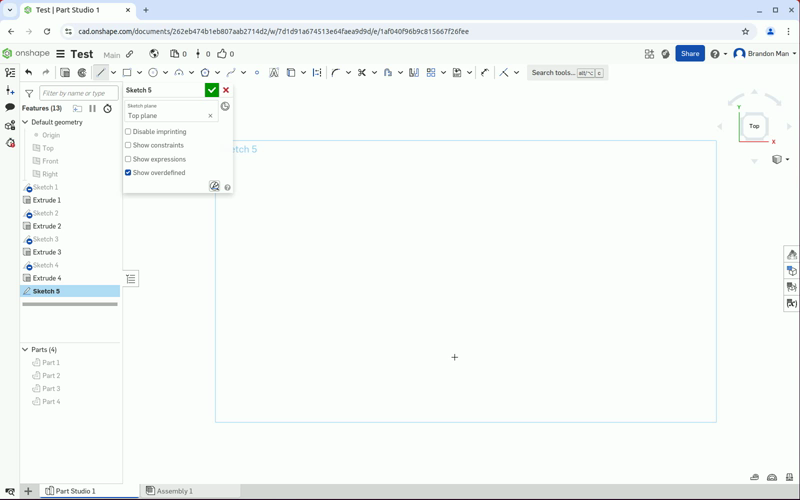
key_up(shift)
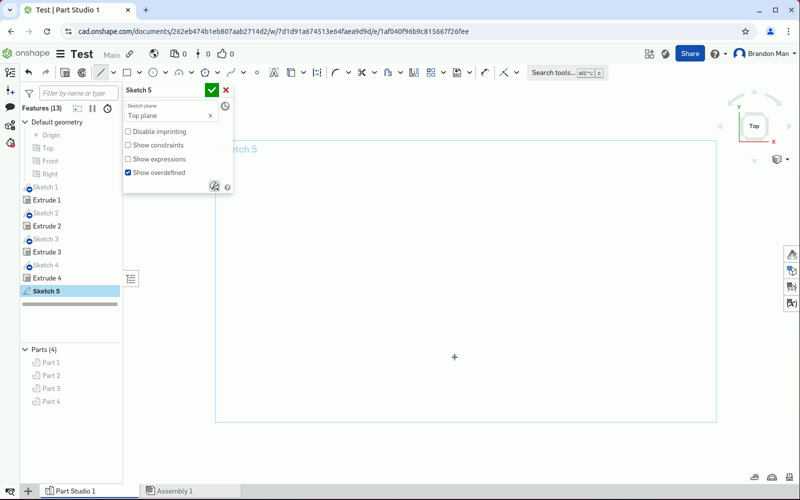
key_down(shift)
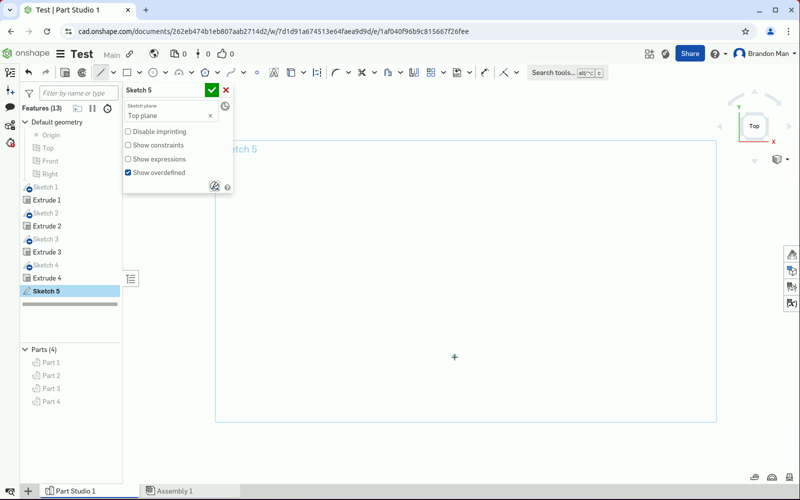
mouse_move(484, 356)
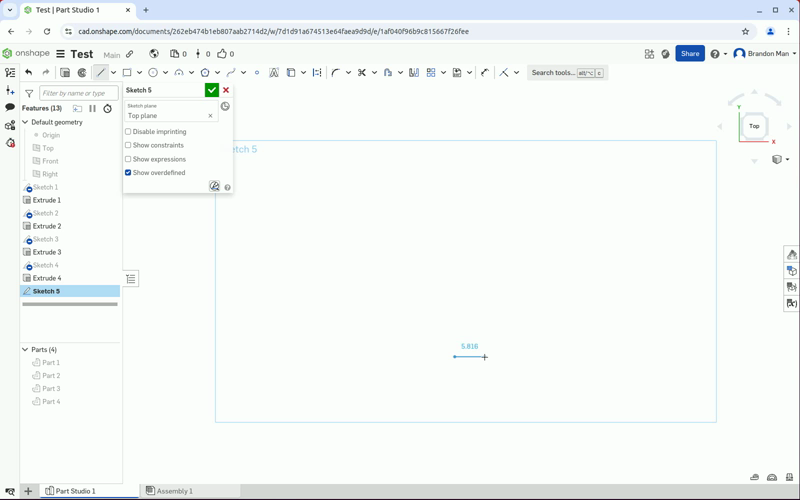
mouse_move(466, 356)
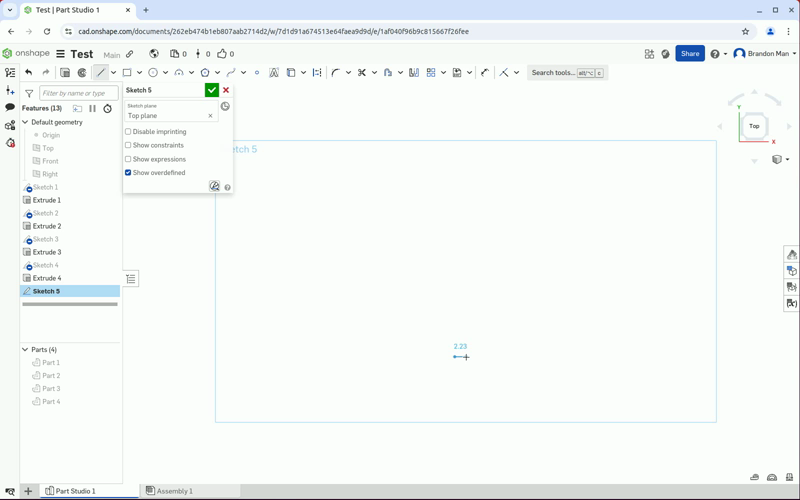
click(466, 356)
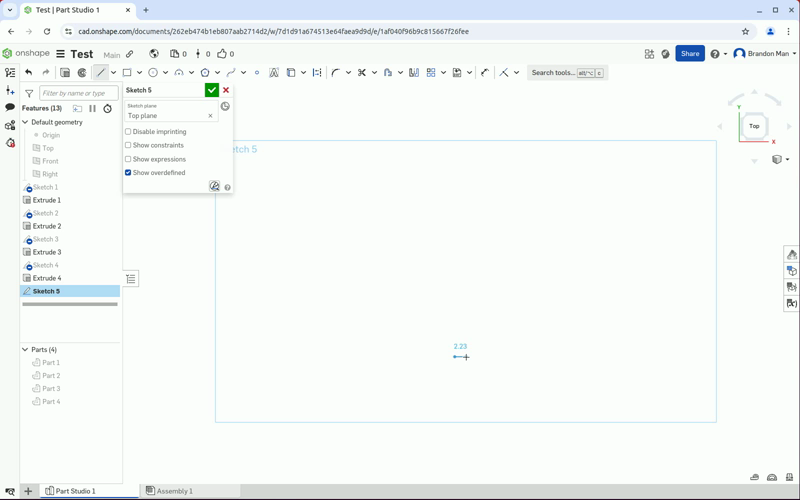
key_up(shift)
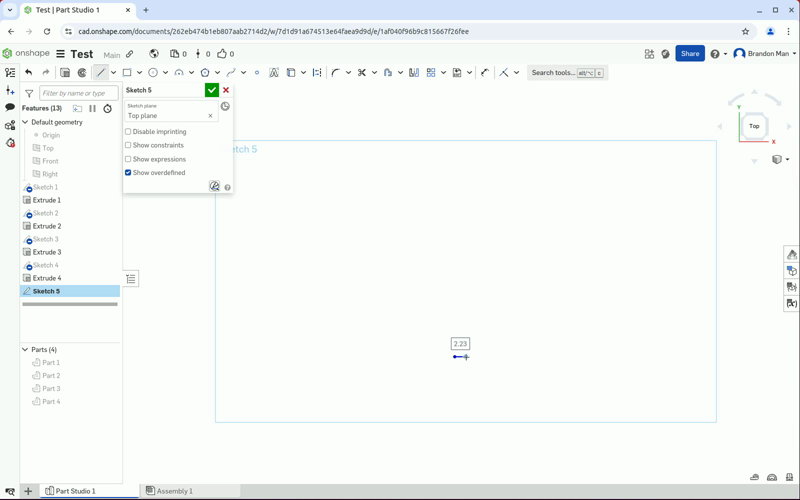
key_down(shift)
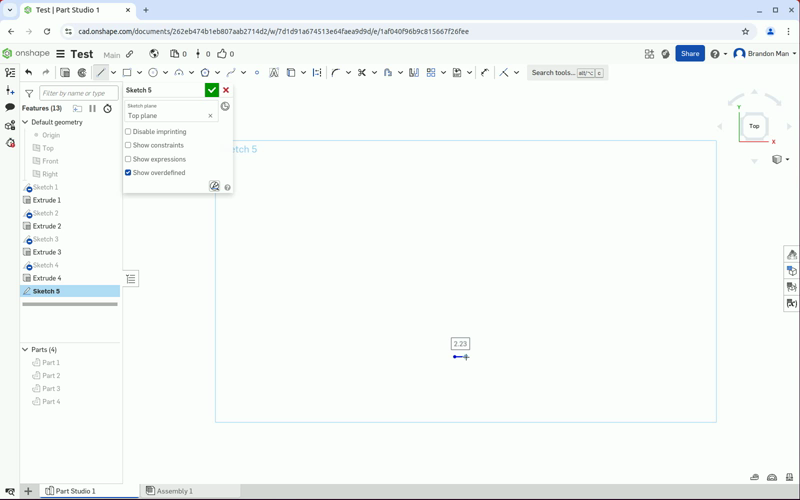
mouse_move(496, 356)
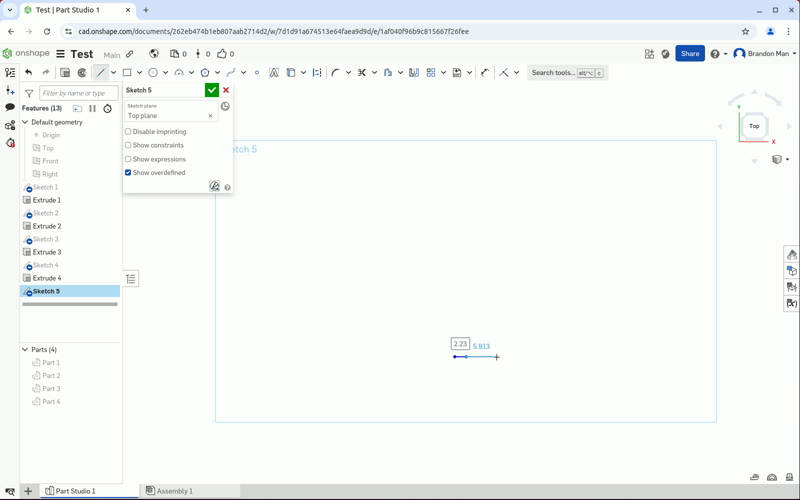
mouse_move(466, 312)
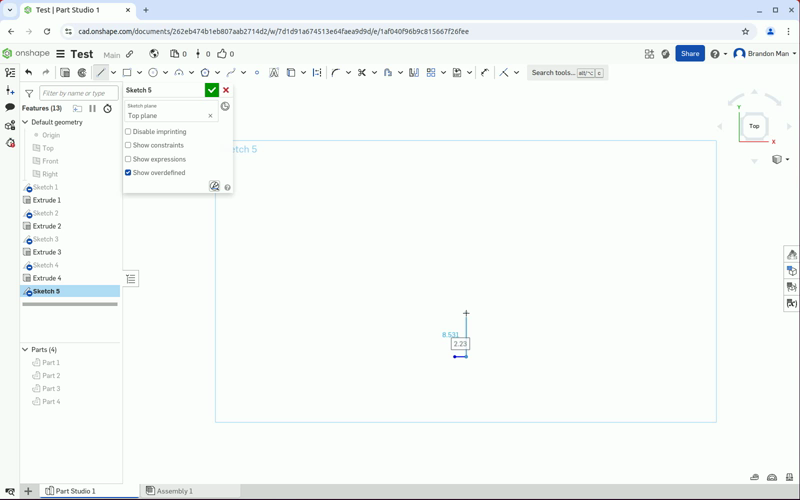
click(466, 312)
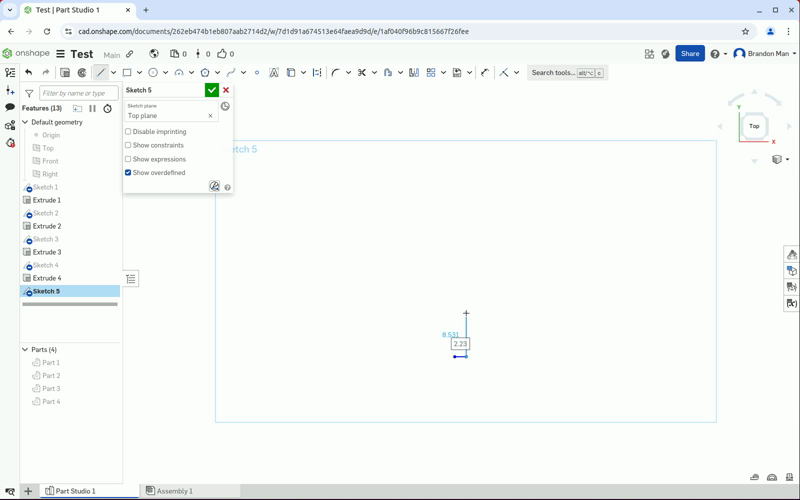
key_up(shift)
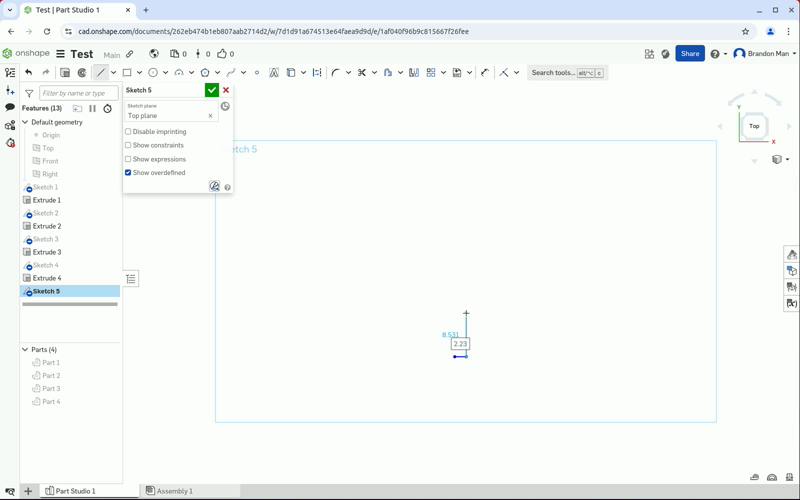
key_down(shift)
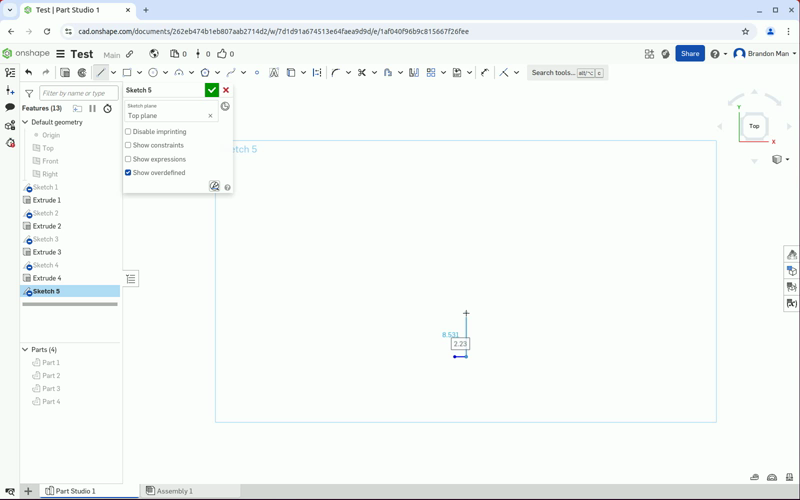
mouse_move(496, 312)
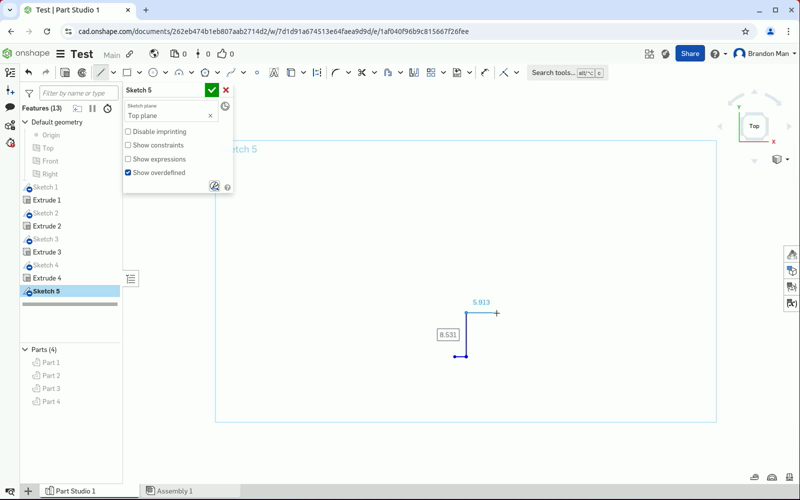
mouse_move(466, 298)
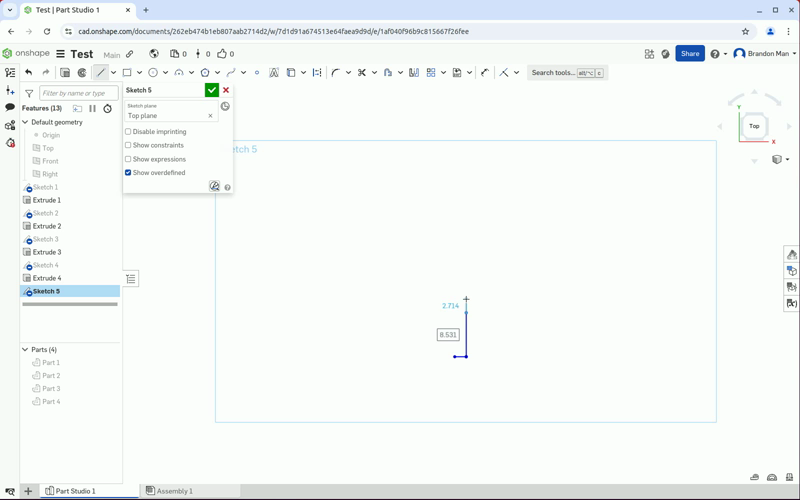
click(466, 298)
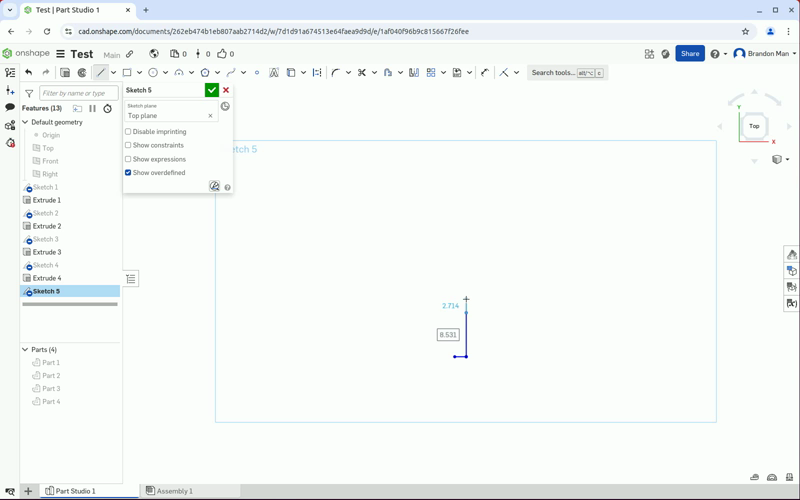
key_up(shift)
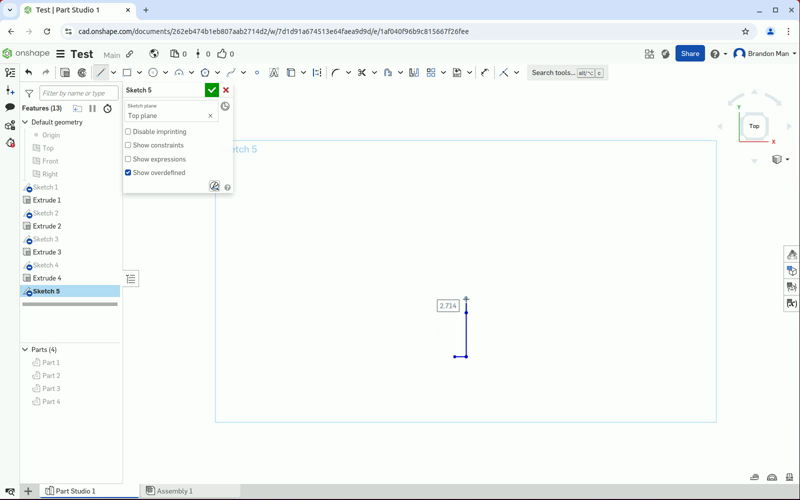
key(esc)
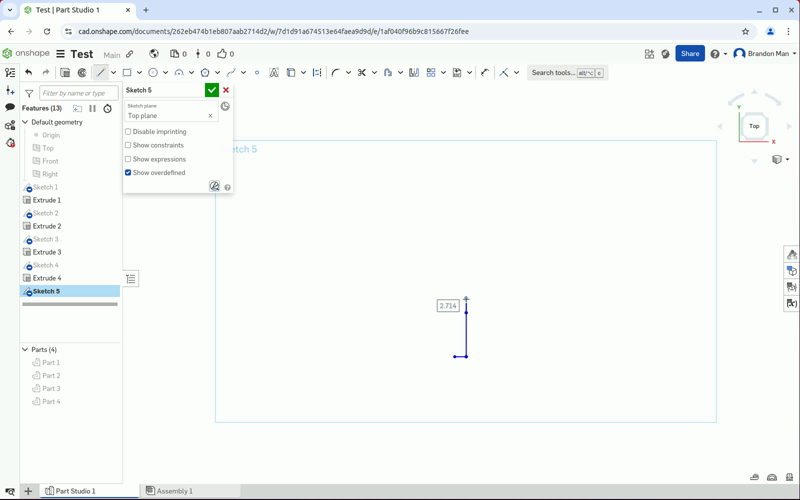
key(a)
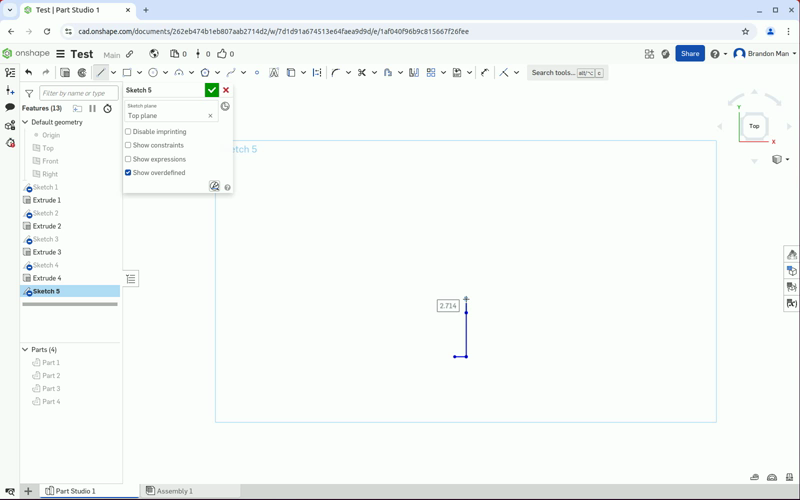
mouse_move(466, 298)
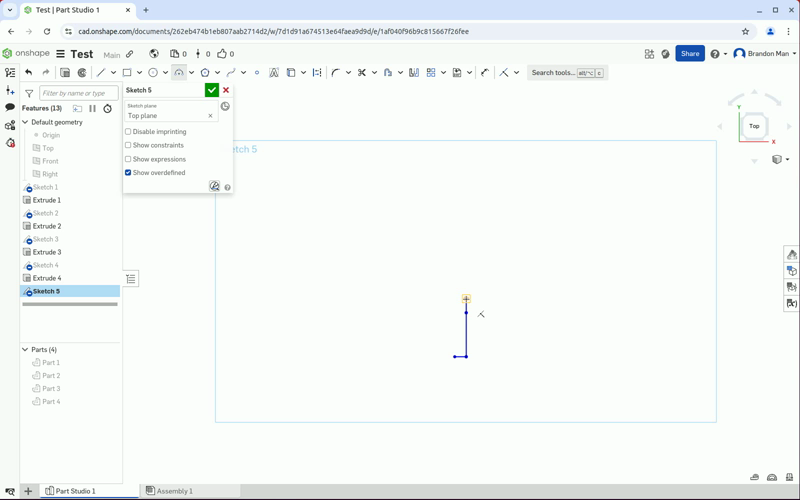
click(466, 298)
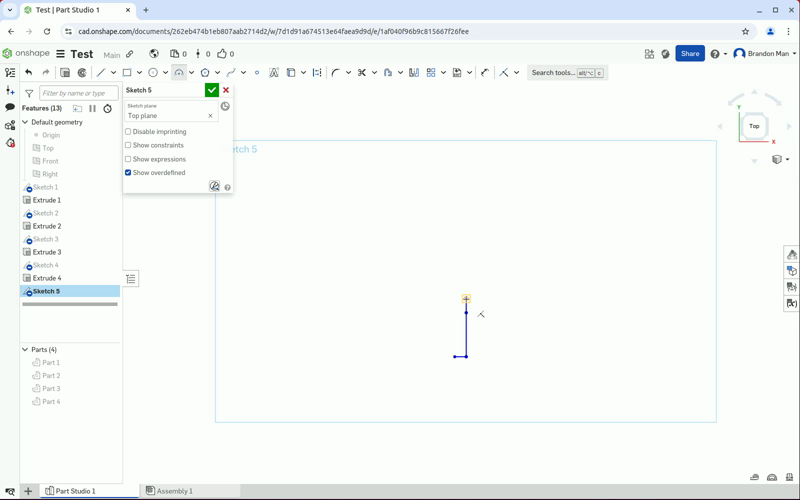
key_down(shift)
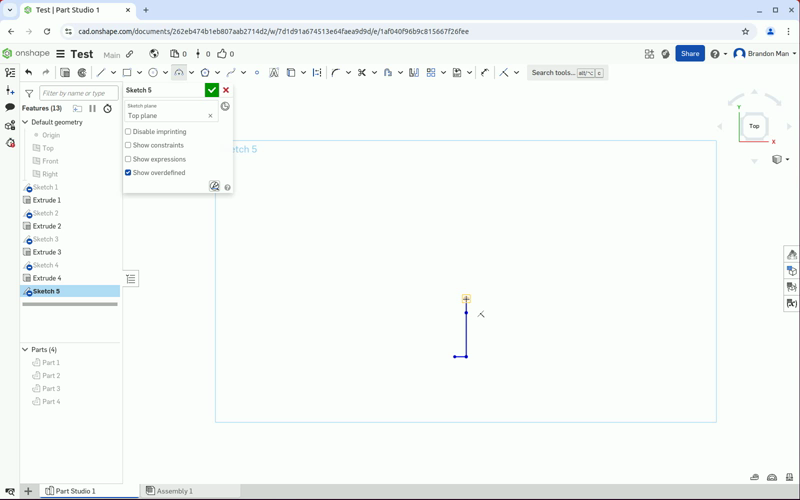
mouse_move(454, 298)
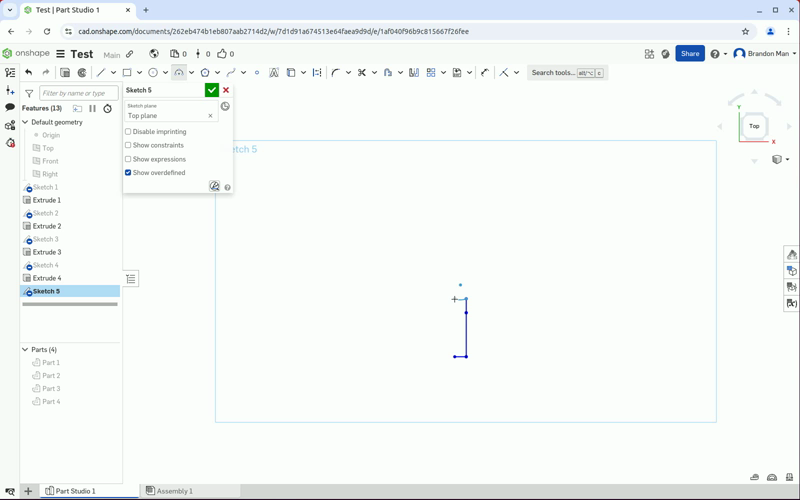
click(454, 298)
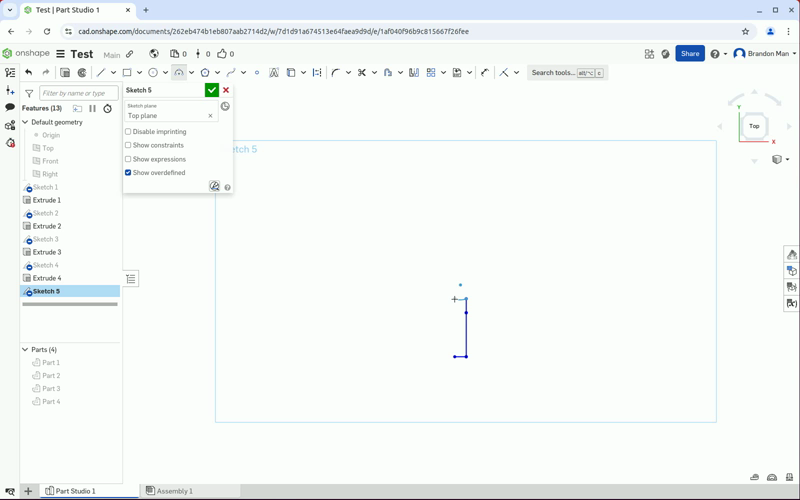
mouse_move(460, 304)
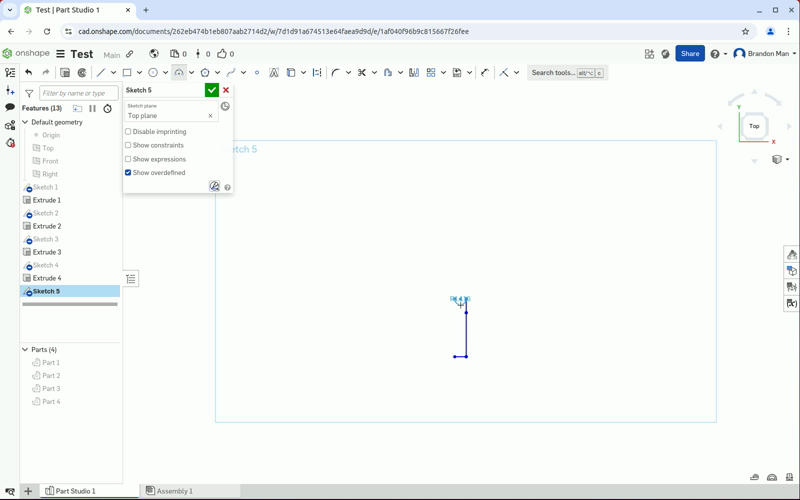
click(460, 304)
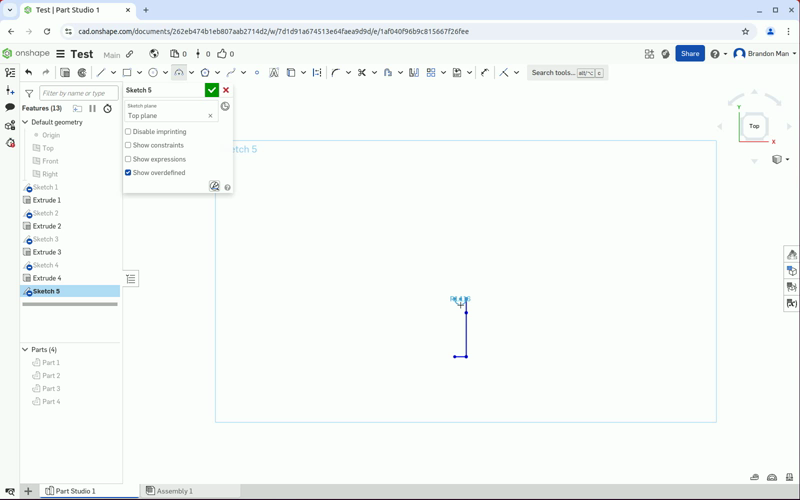
key_up(shift)
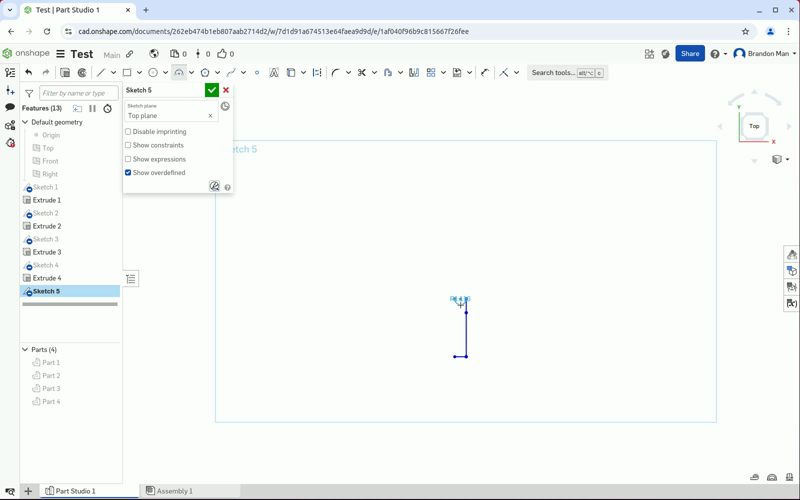
key(esc)
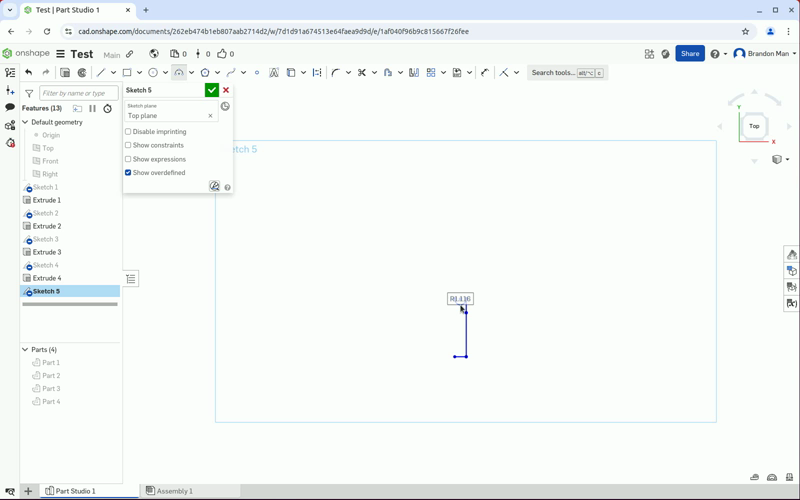
key(l)
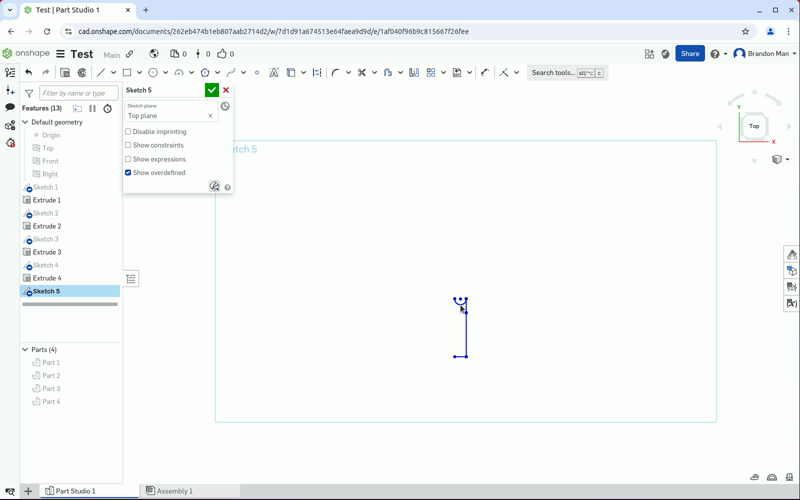
mouse_move(454, 298)
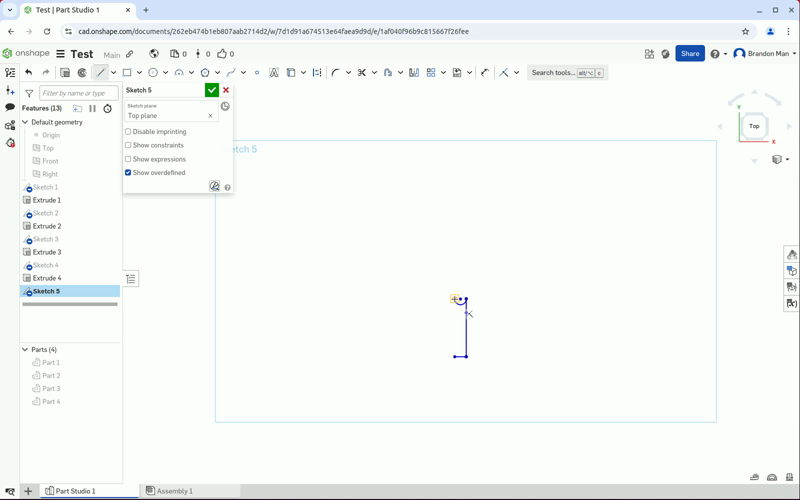
click(454, 298)
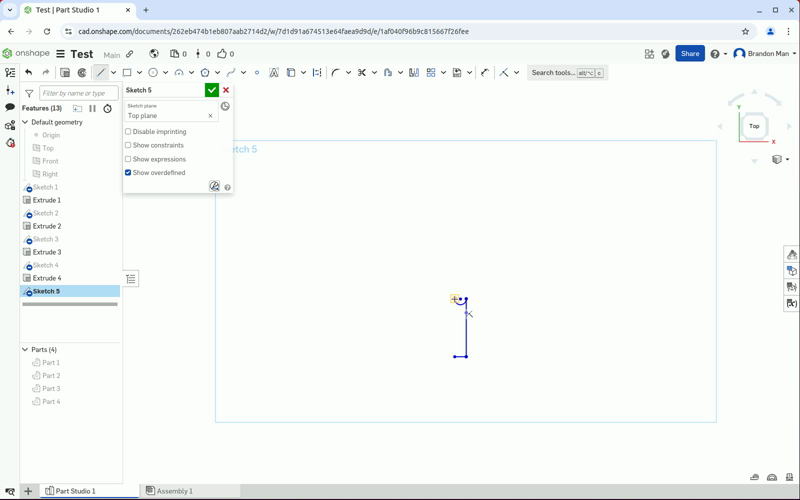
key_down(shift)
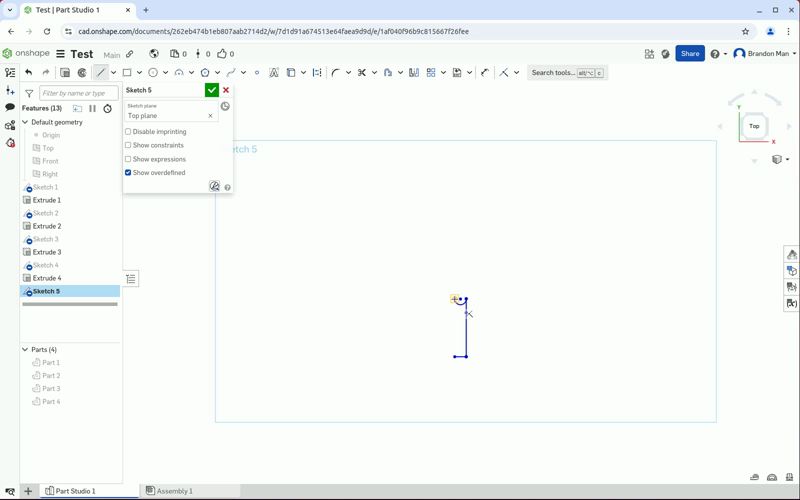
mouse_move(484, 298)
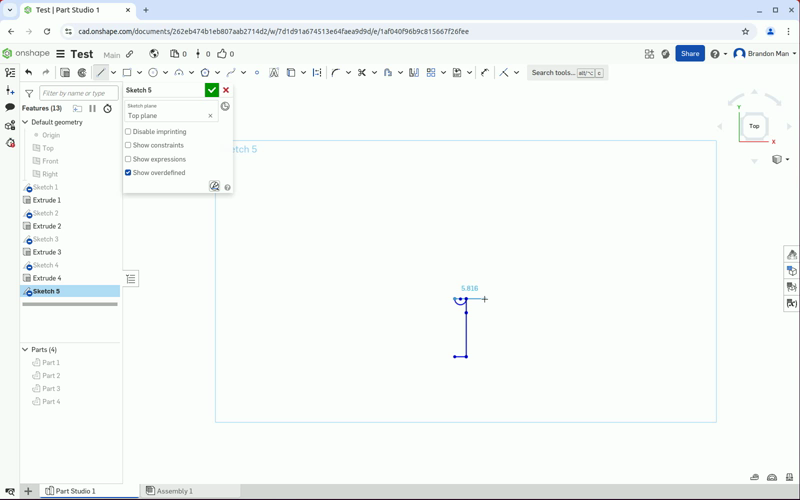
mouse_move(454, 312)
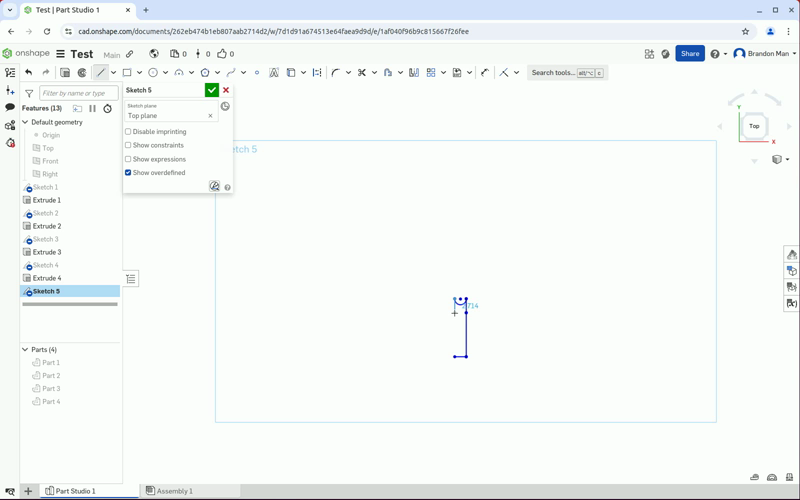
click(454, 312)
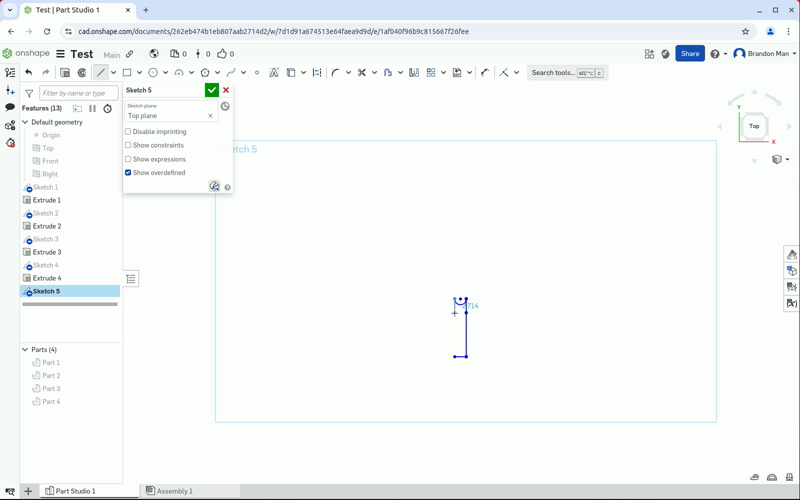
key_up(shift)
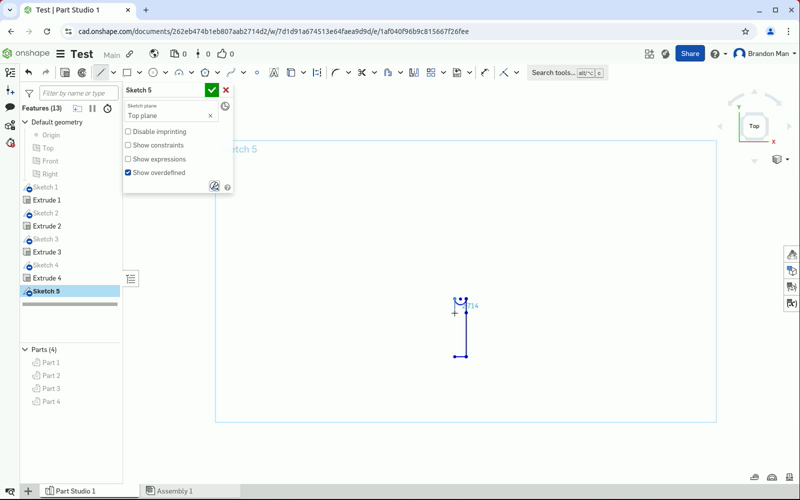
mouse_move(484, 312)
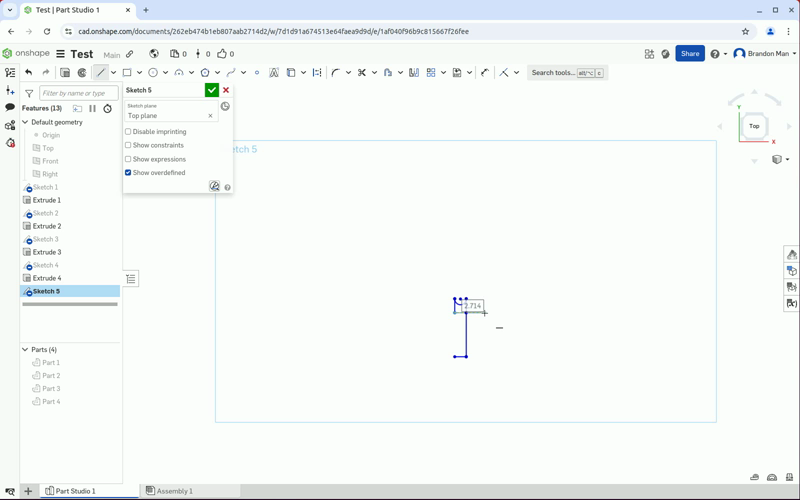
key_down(shift)
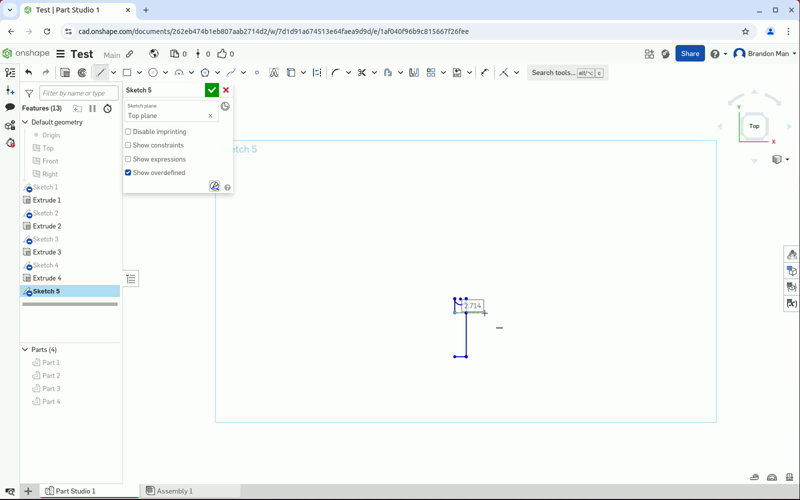
mouse_move(454, 356)
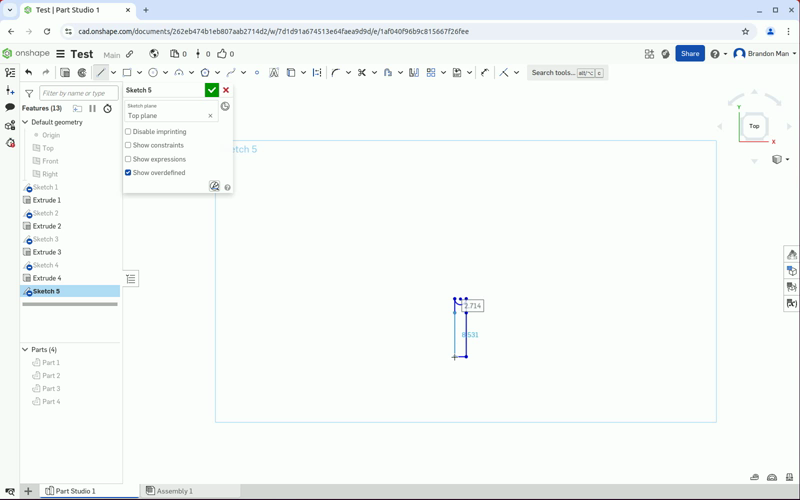
key_up(shift)
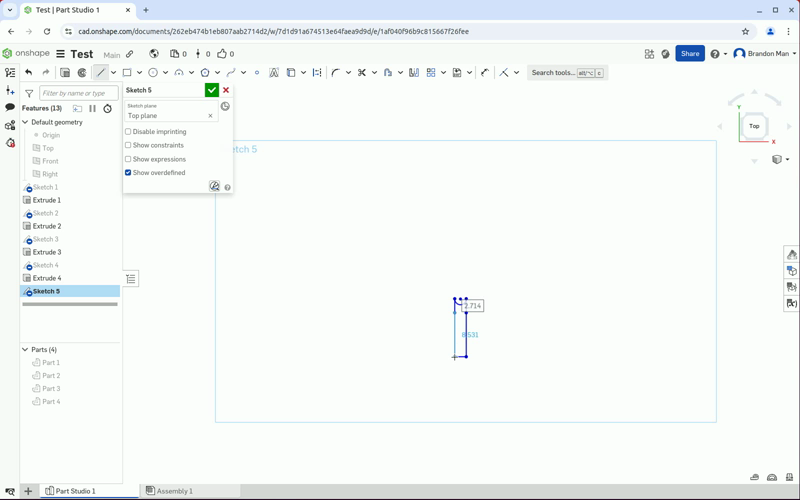
click(454, 356)
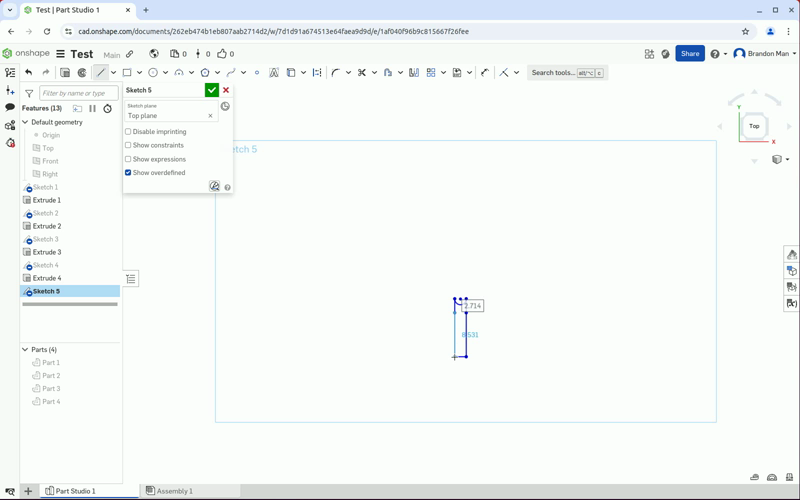
key(esc)
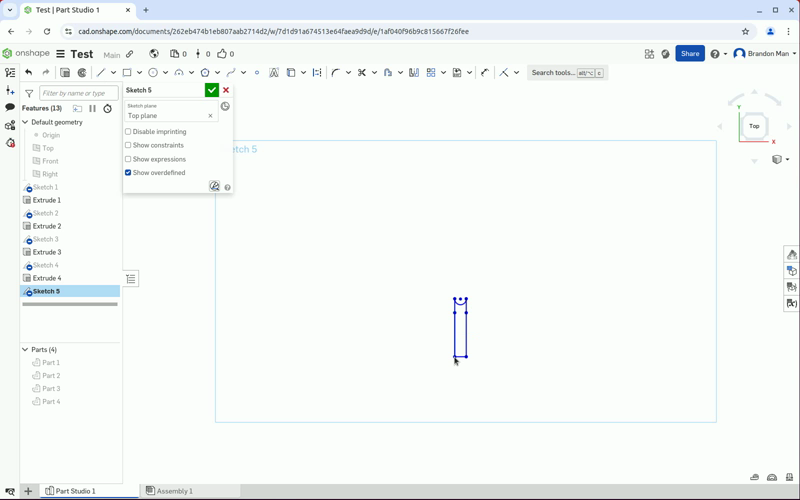
mouse_move(461, 304)
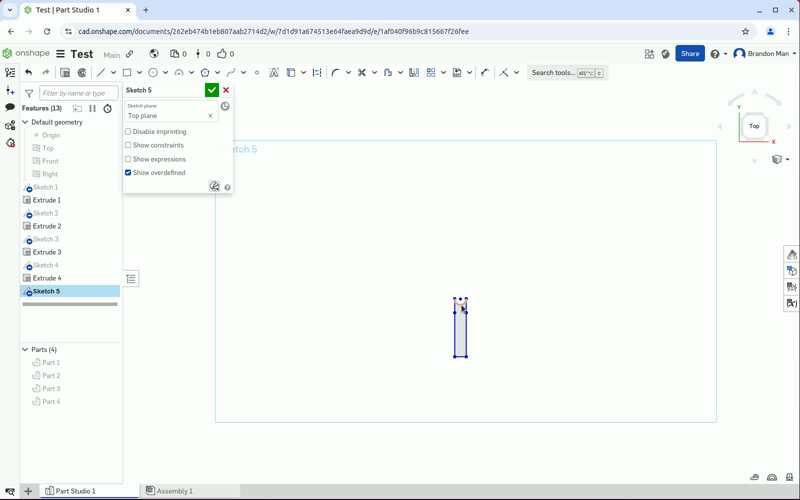
scroll(6)
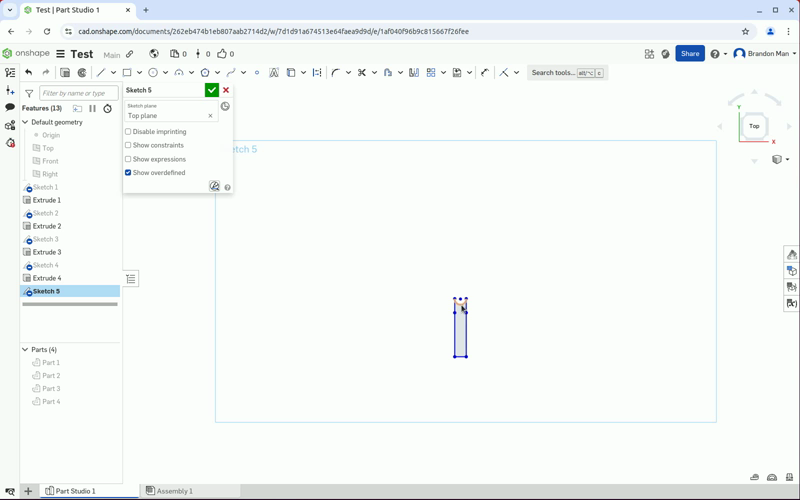
scroll(6)
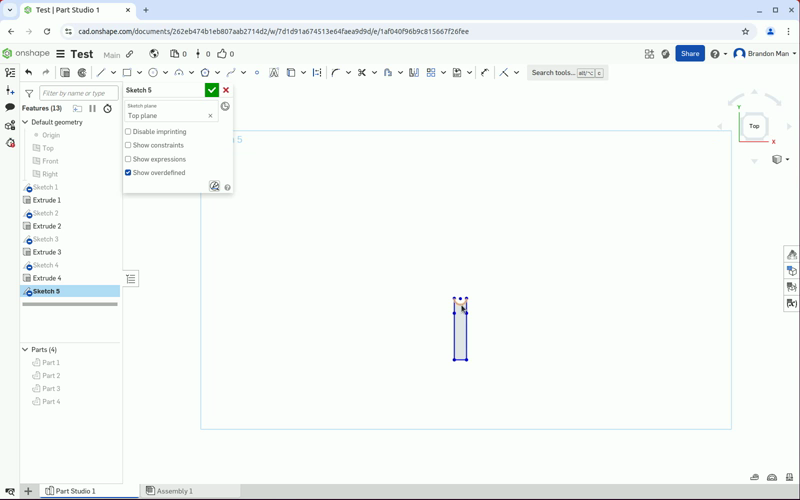
scroll(6)
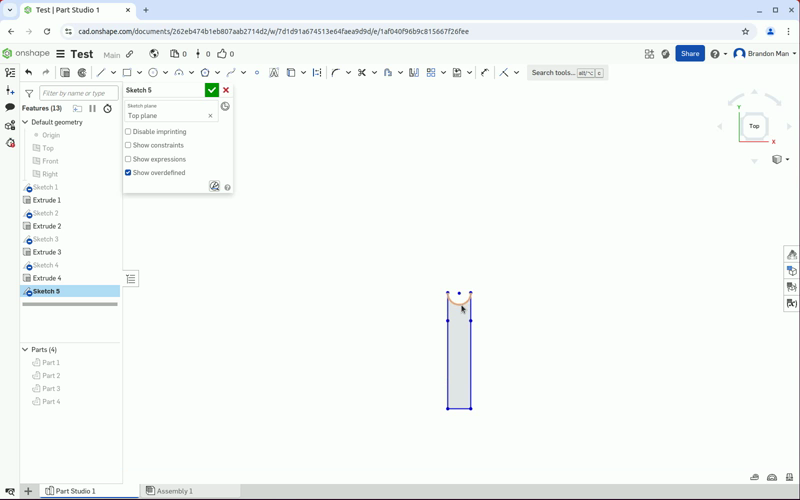
scroll(6)
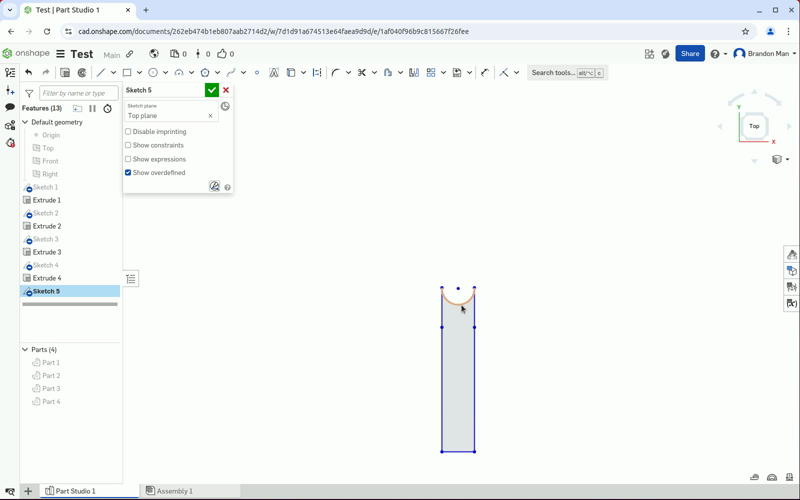
scroll(6)
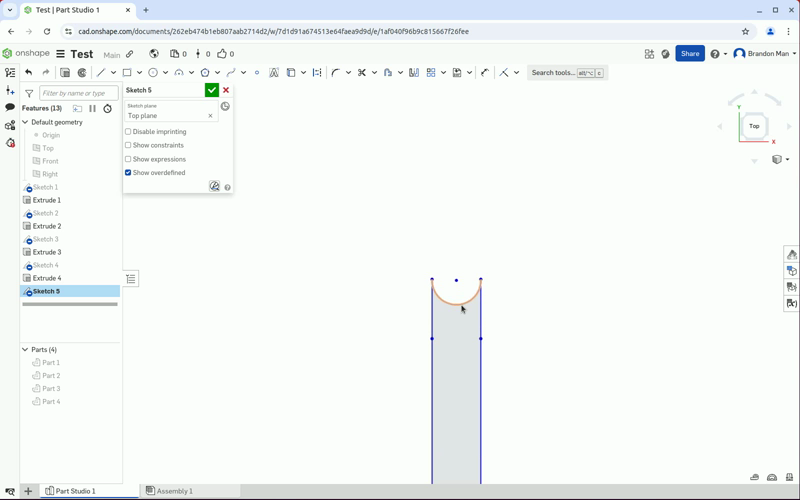
scroll(6)
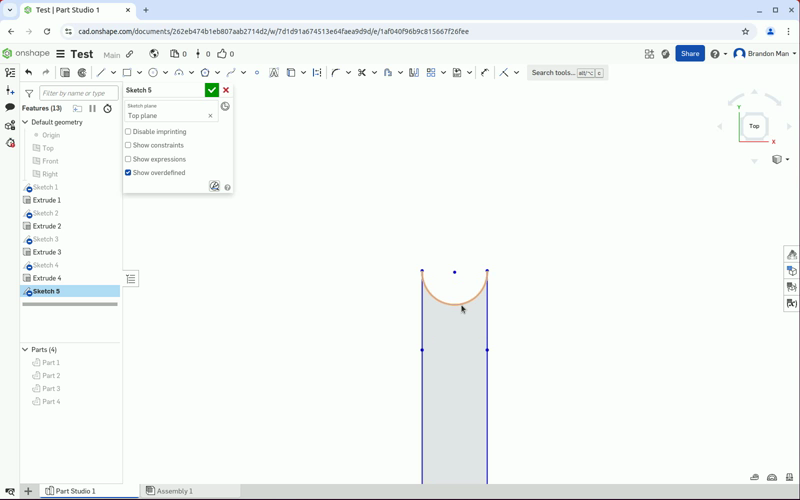
scroll(6)
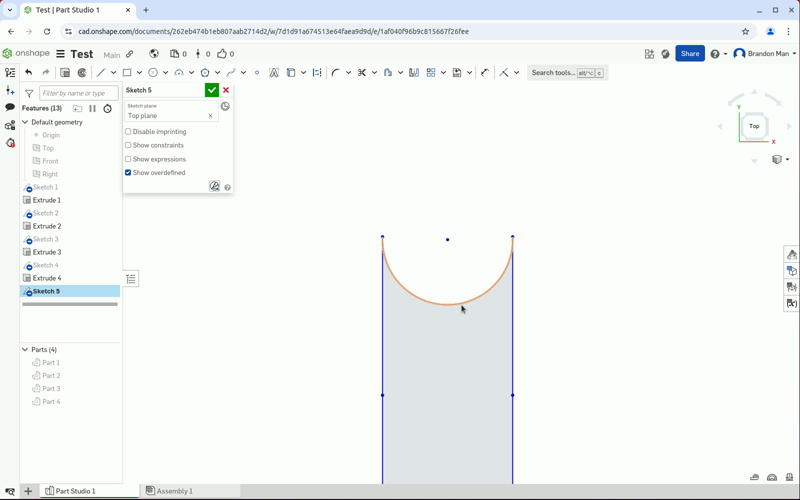
click(461, 304)
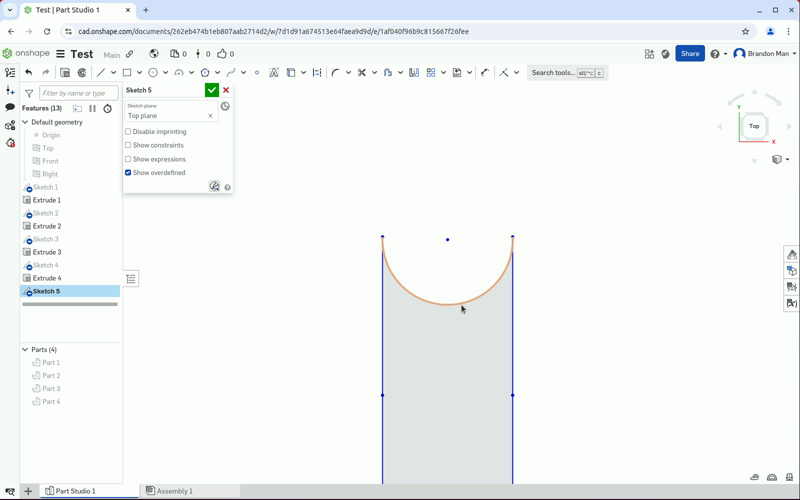
scroll(-6)
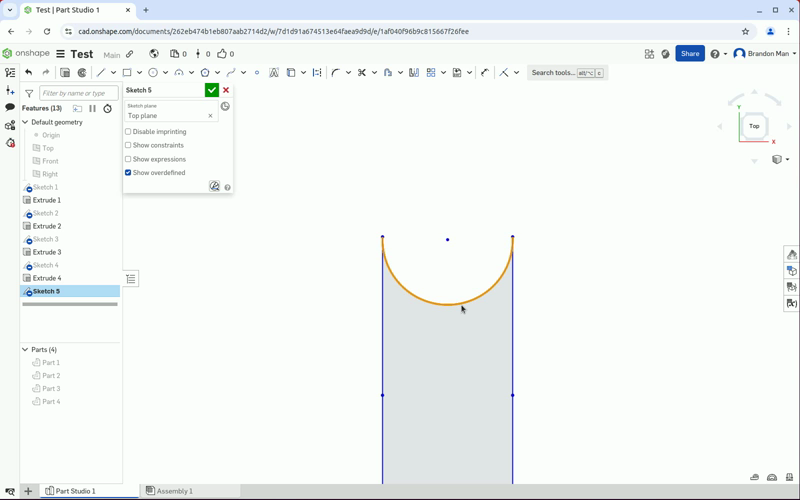
scroll(-6)
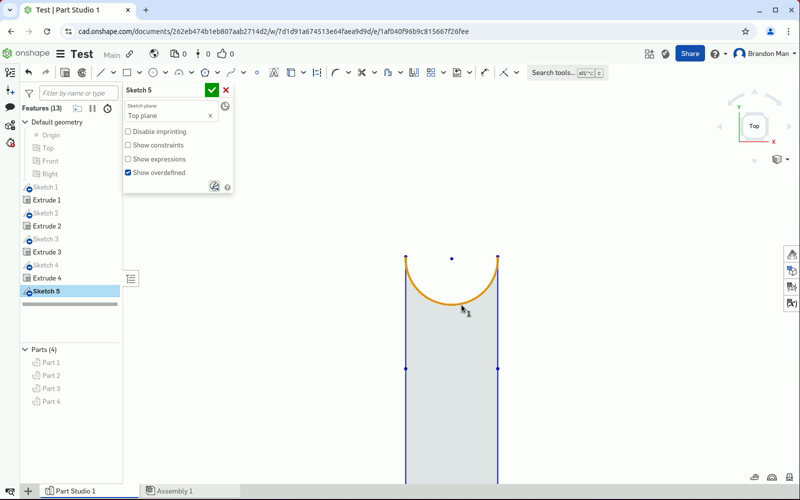
scroll(-6)
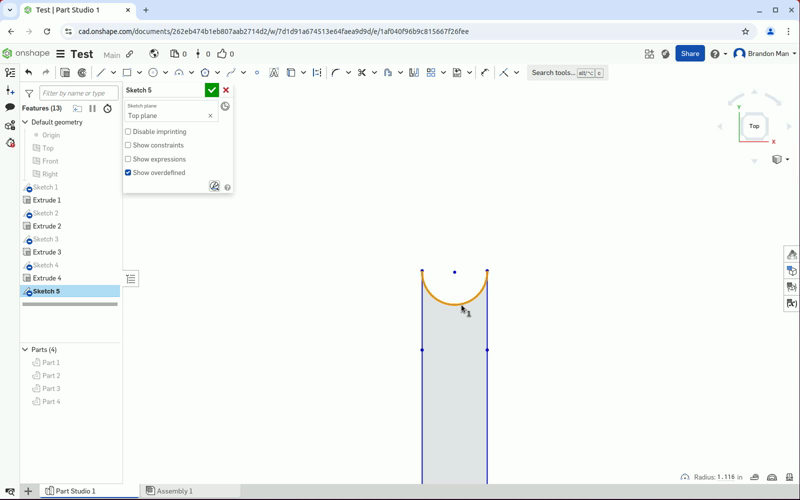
scroll(-6)
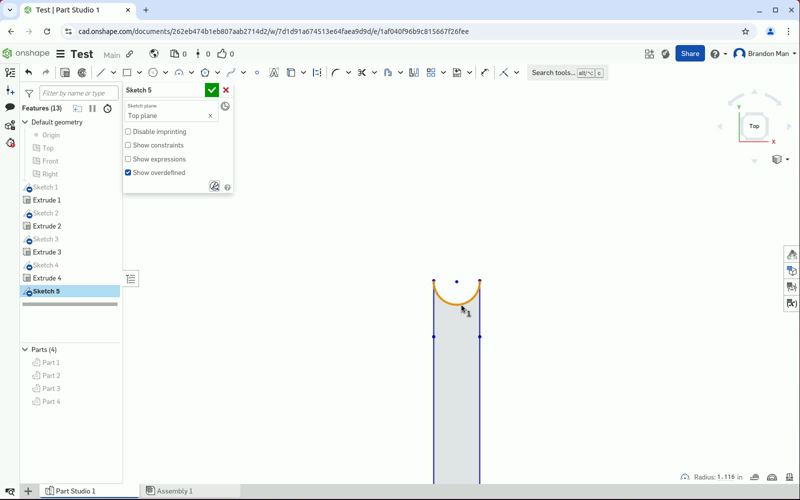
scroll(-6)
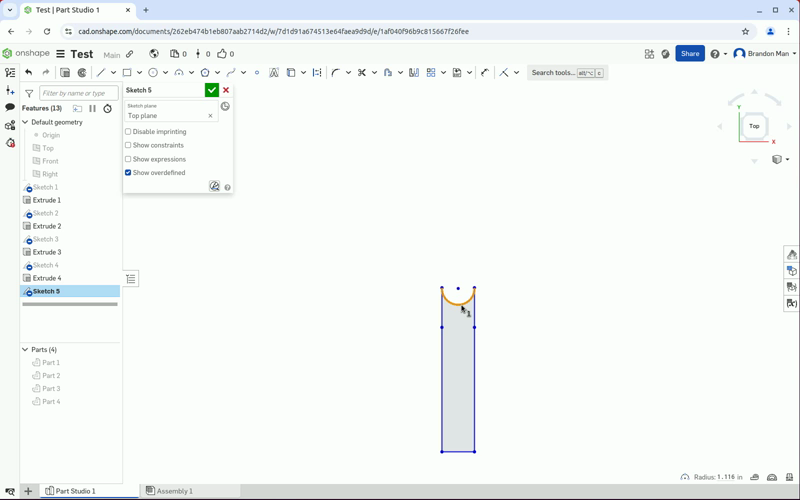
scroll(-6)
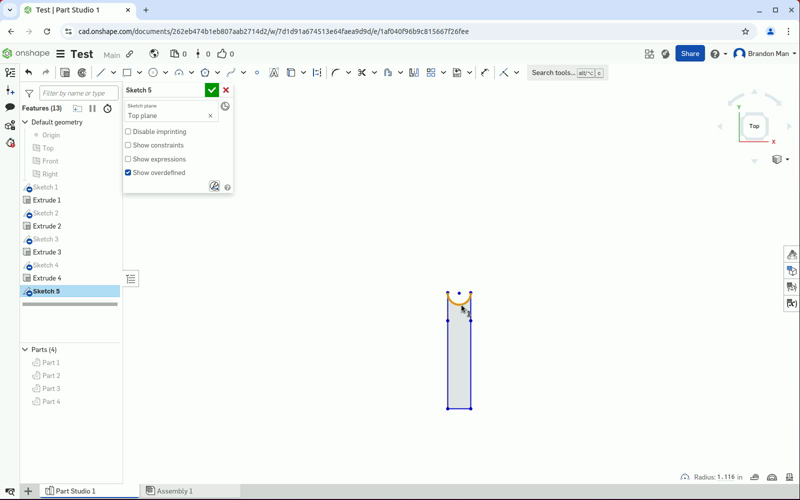
scroll(-6)
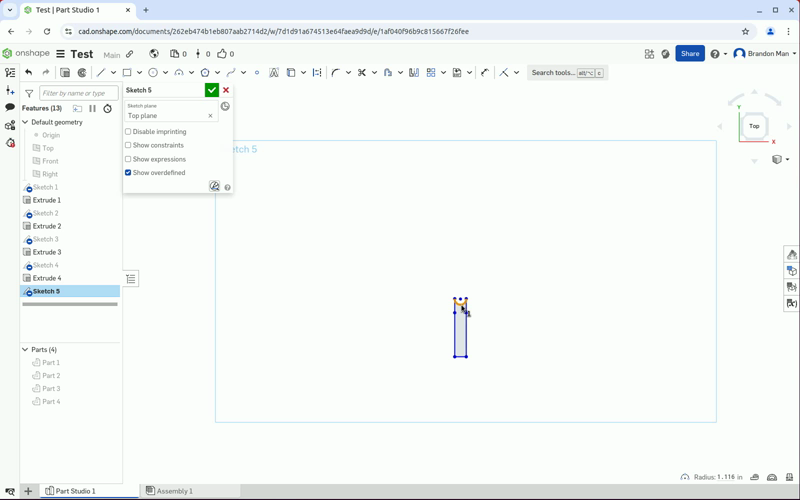
mouse_move(73, 352)
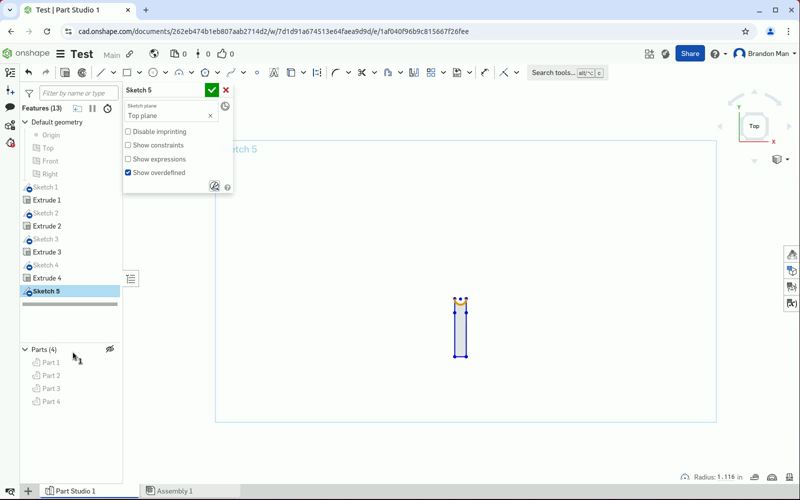
key(shift+y)
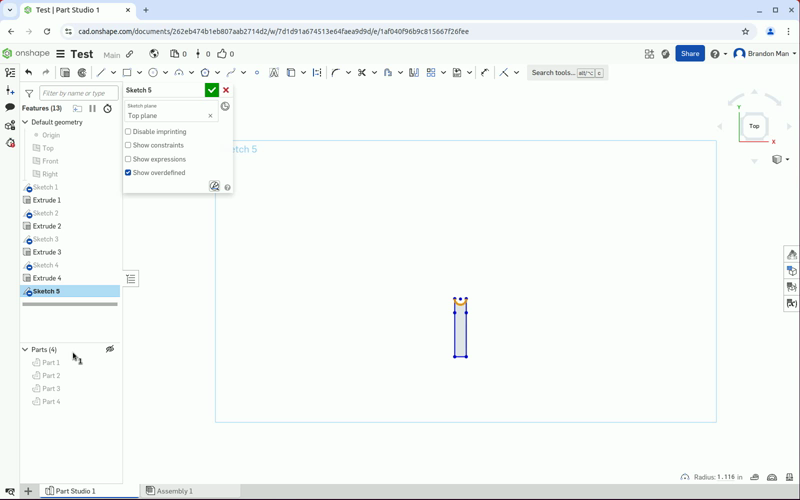
key(shift+e)
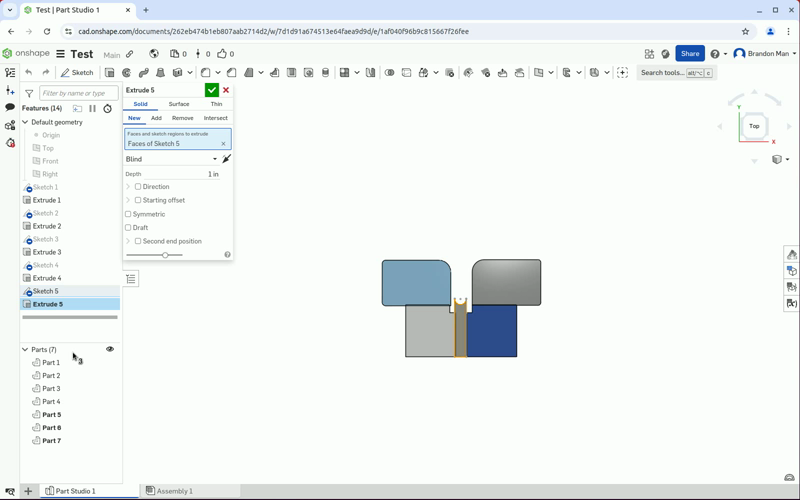
mouse_move(143, 106)
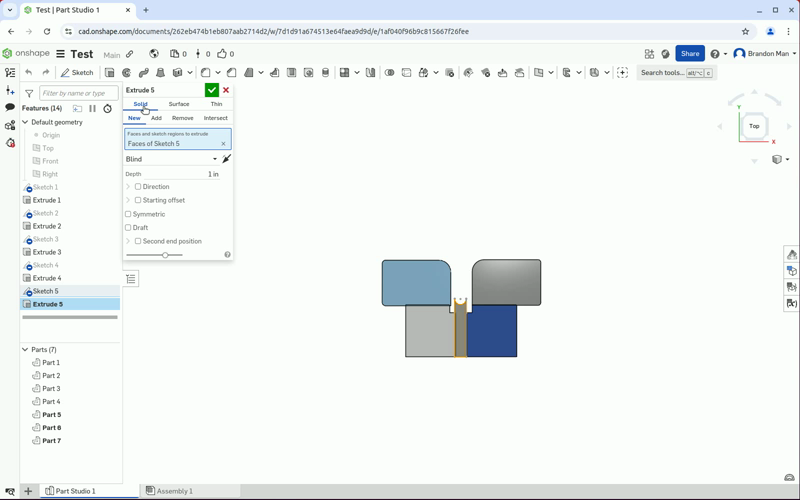
click(143, 106)
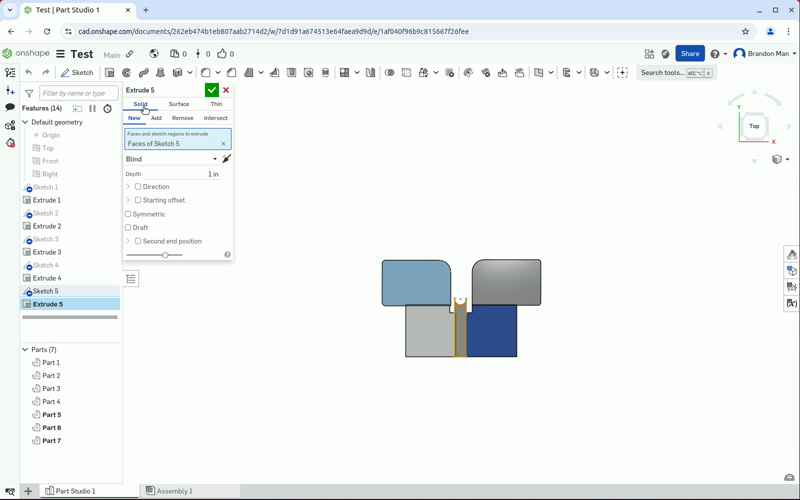
mouse_move(137, 120)
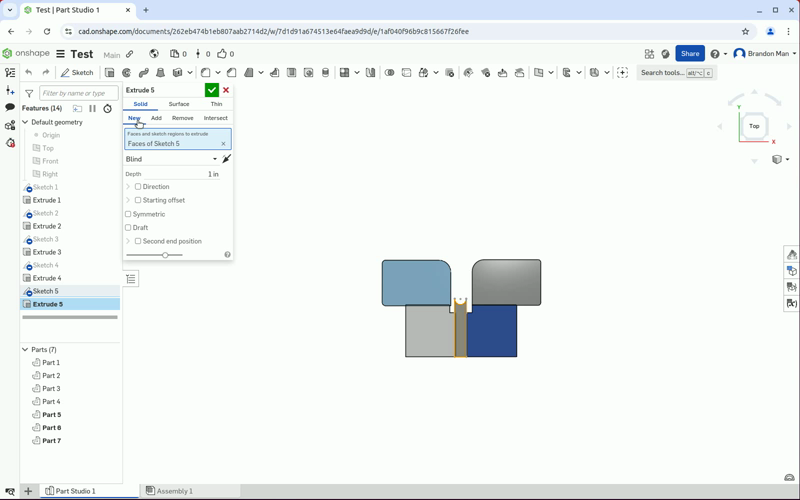
click(137, 120)
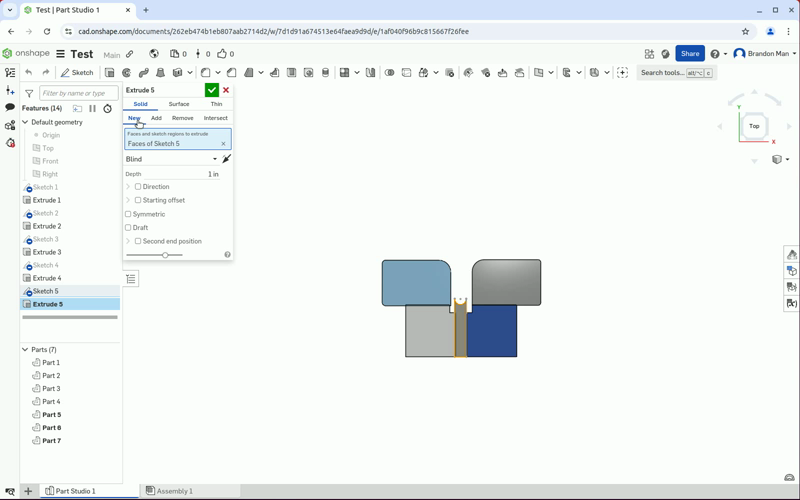
key(tab, 4)
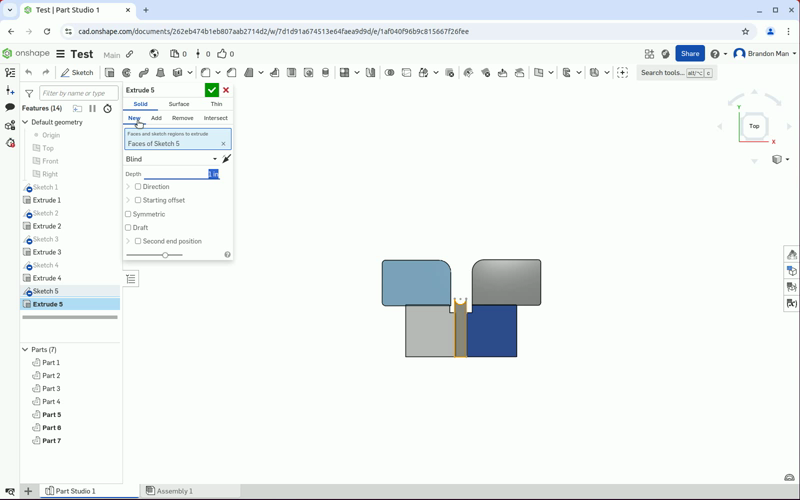
text(23.108)
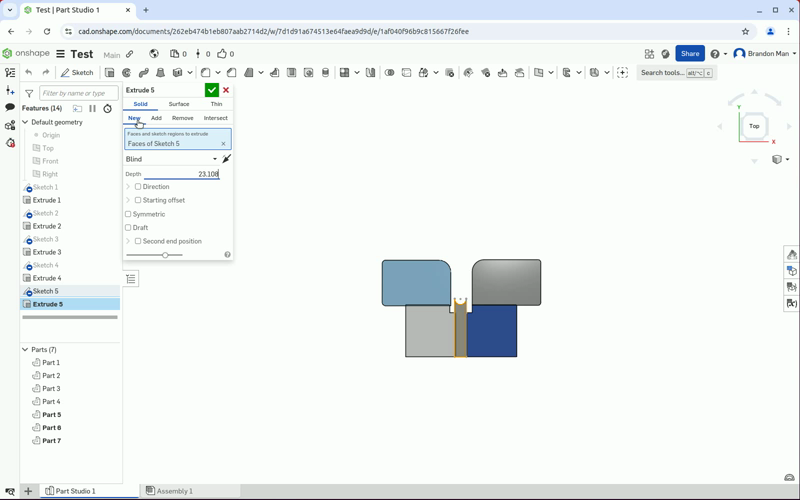
key(enter)
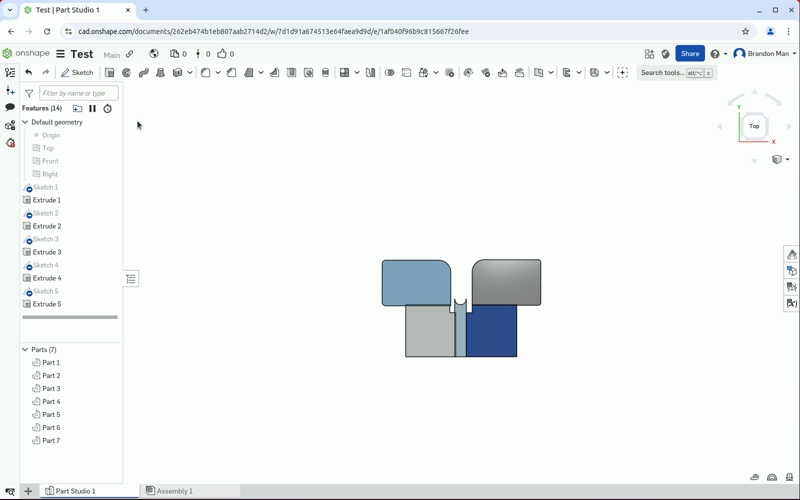
key(shift+h)
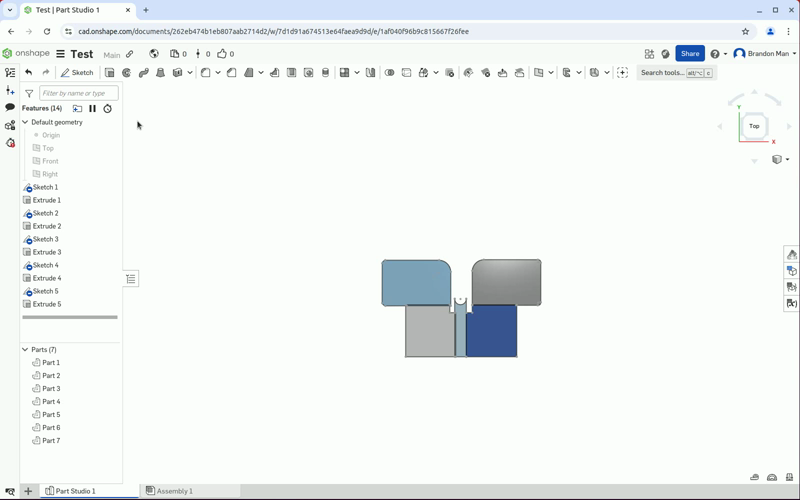
key(shift+h)
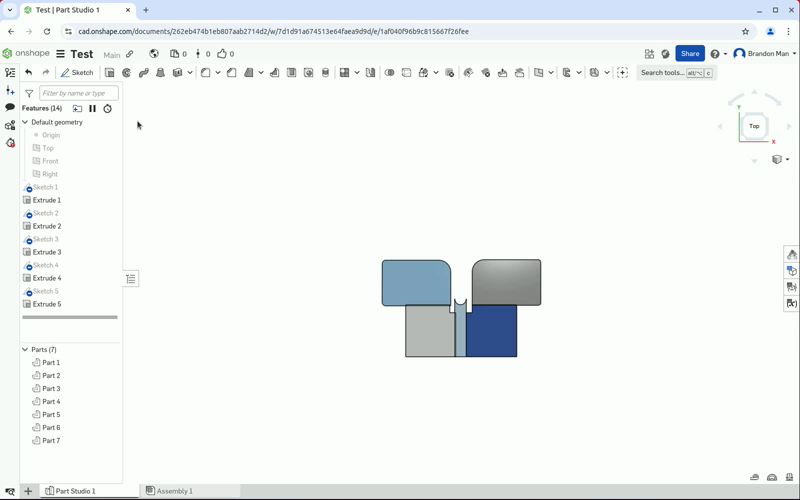
mouse_move(73, 189)
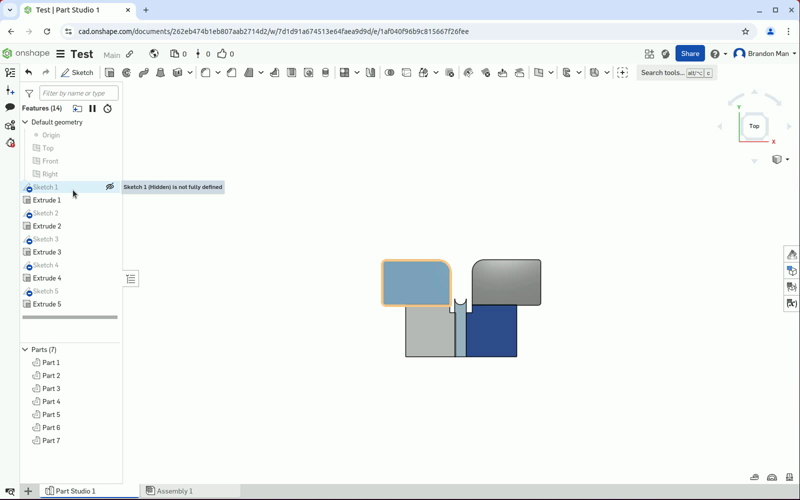
click(73, 189)
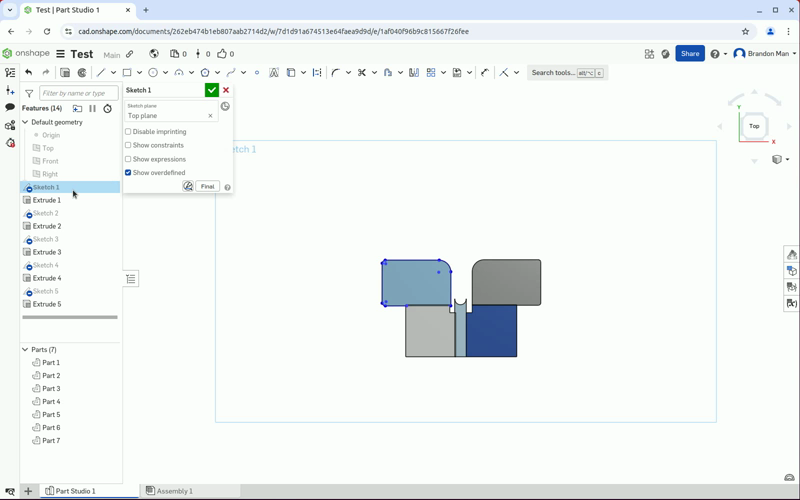
mouse_move(229, 92)
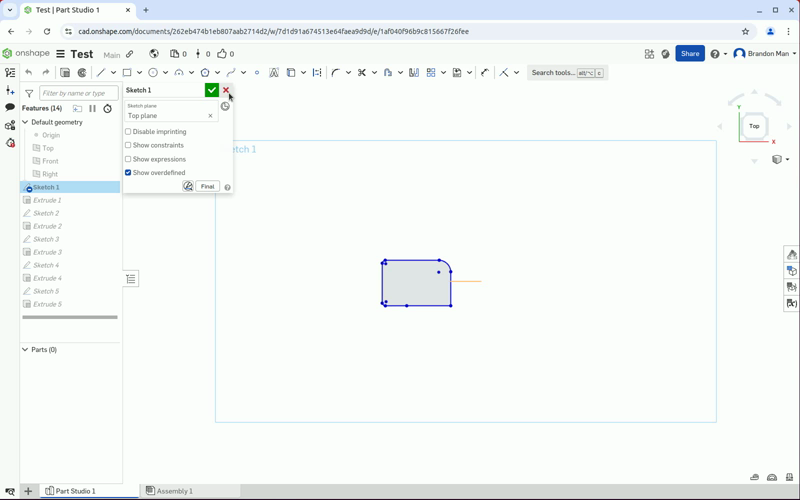
click(229, 92)
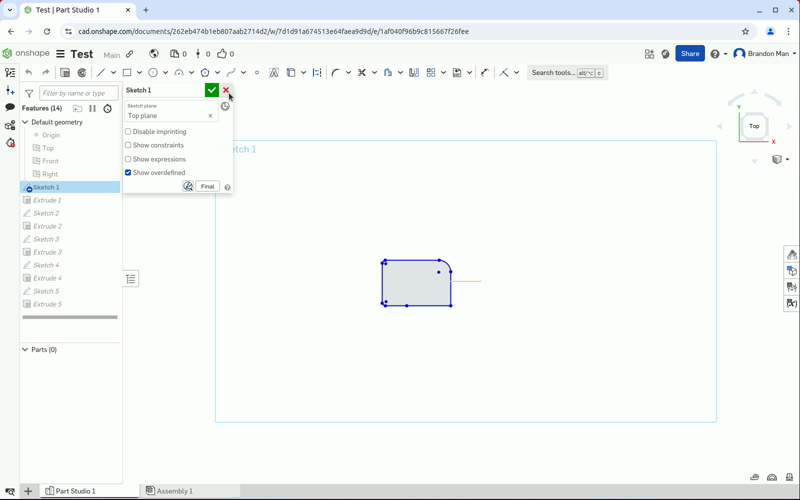
key(shift+s)
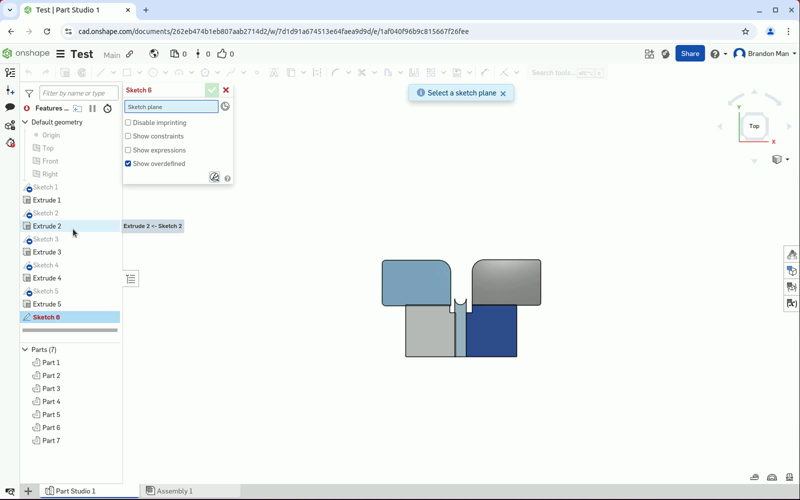
scroll(3)
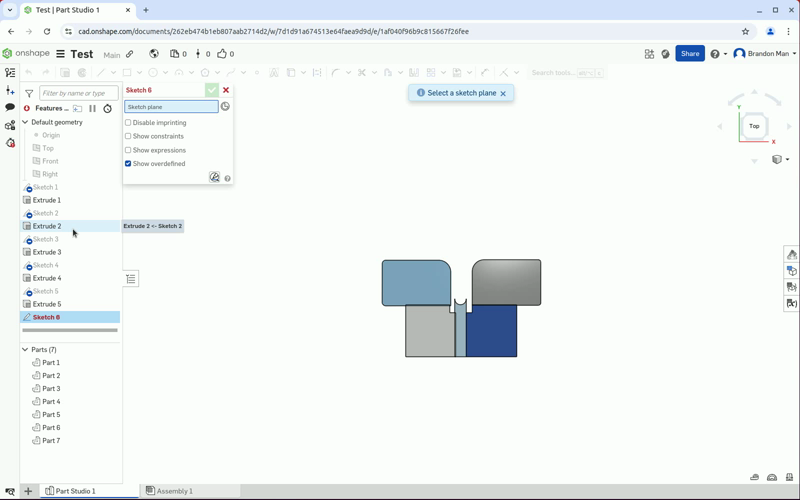
mouse_move(73, 150)
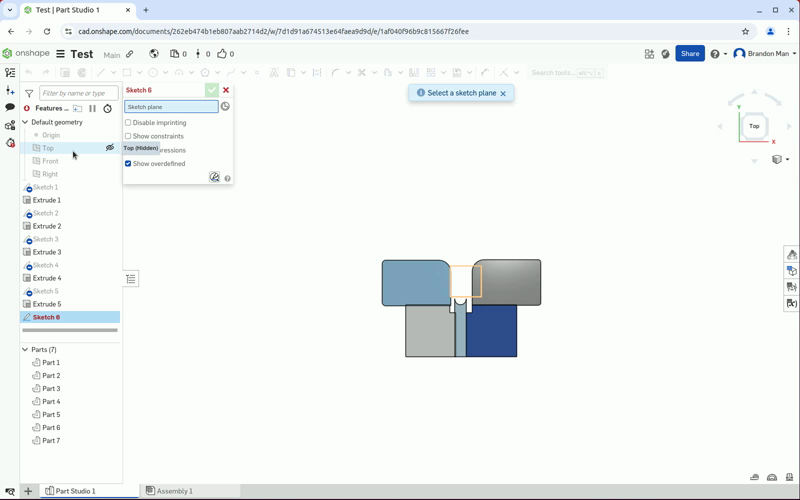
click(73, 150)
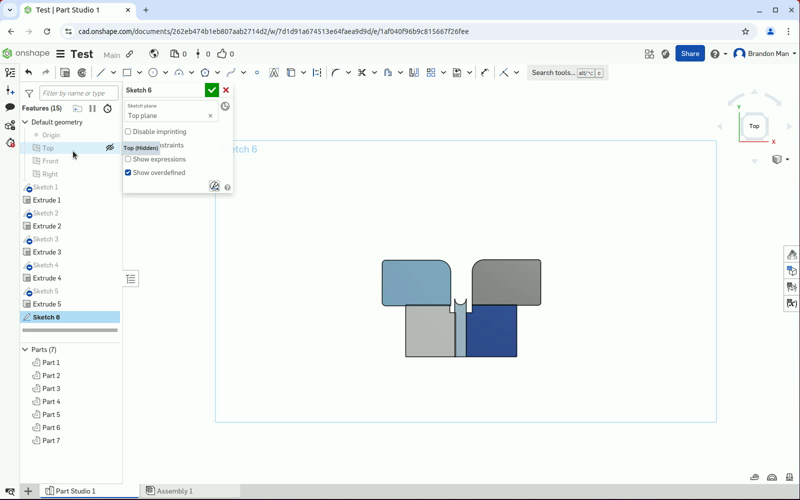
mouse_move(73, 352)
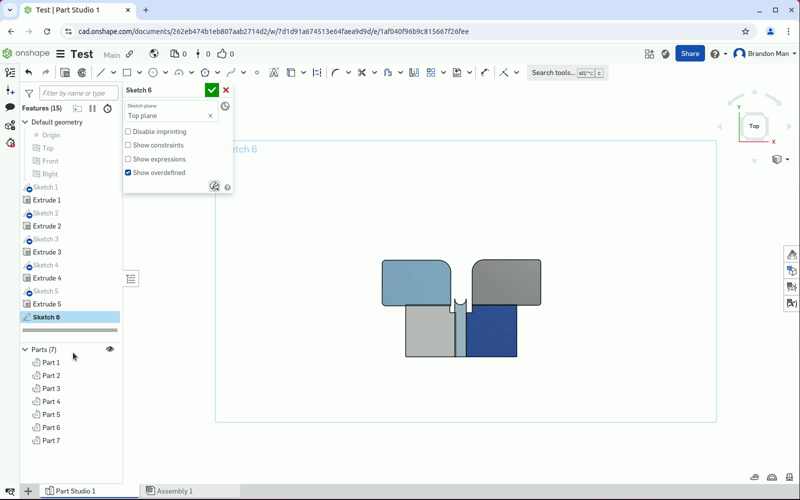
key(y)
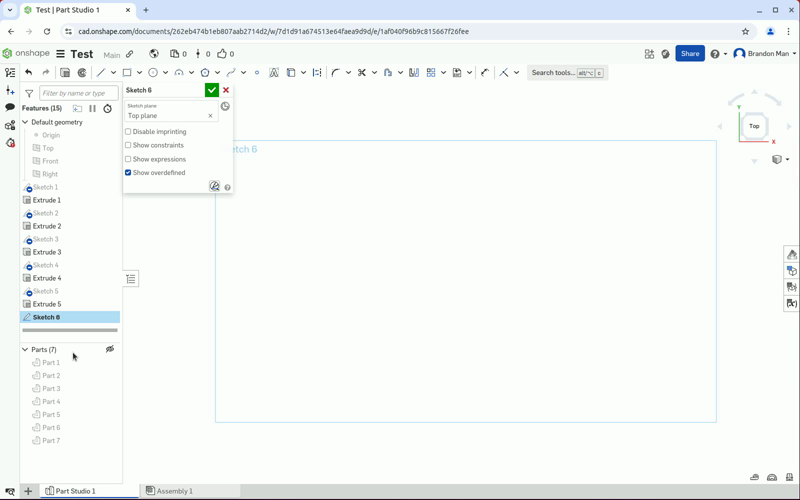
key(l)
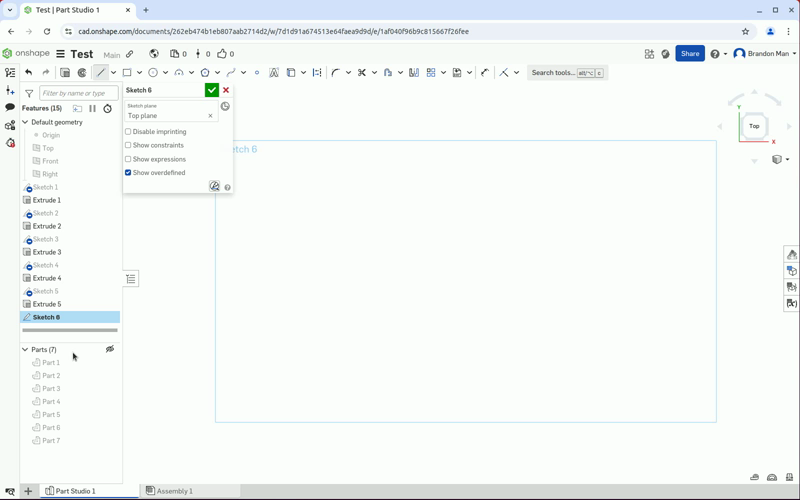
key_down(shift)
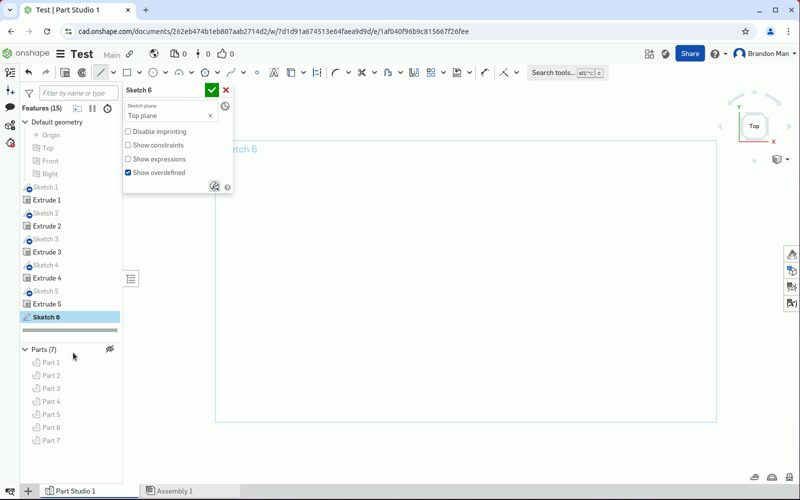
mouse_move(454, 299)
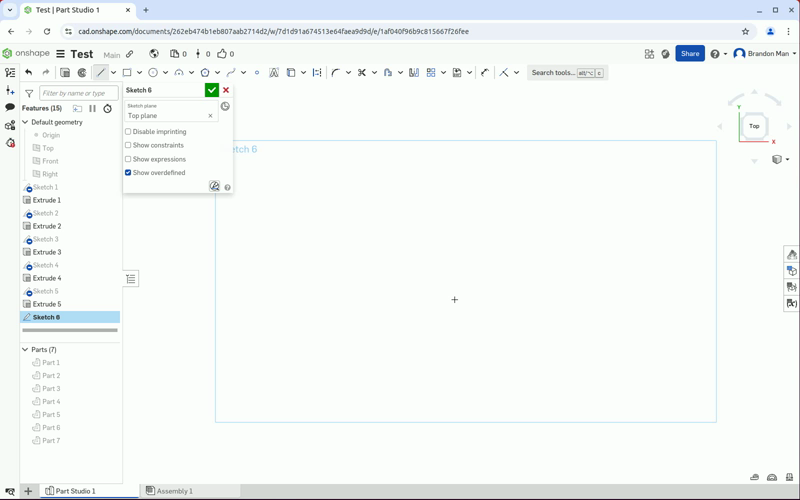
click(454, 299)
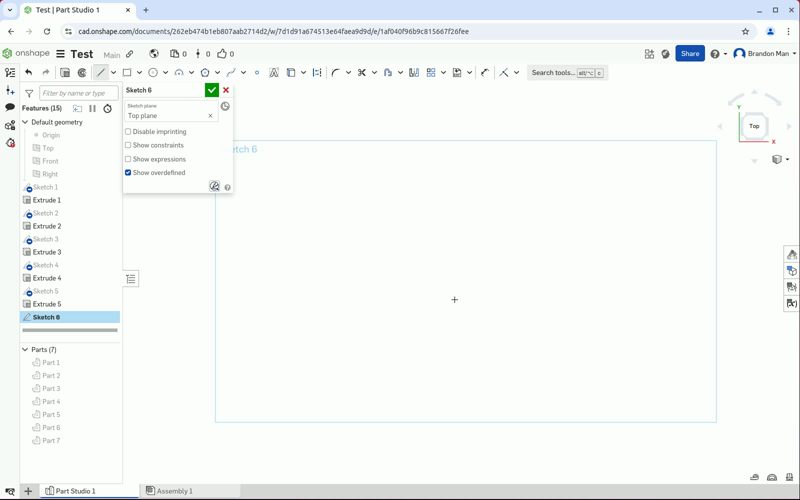
key_up(shift)
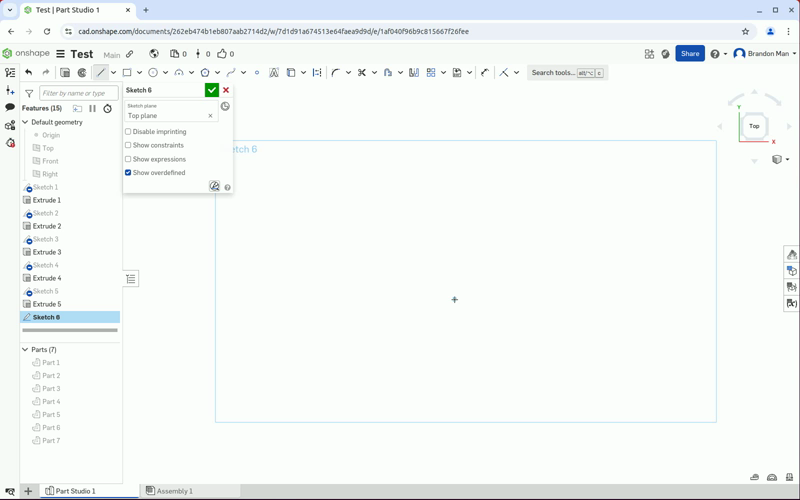
key_down(shift)
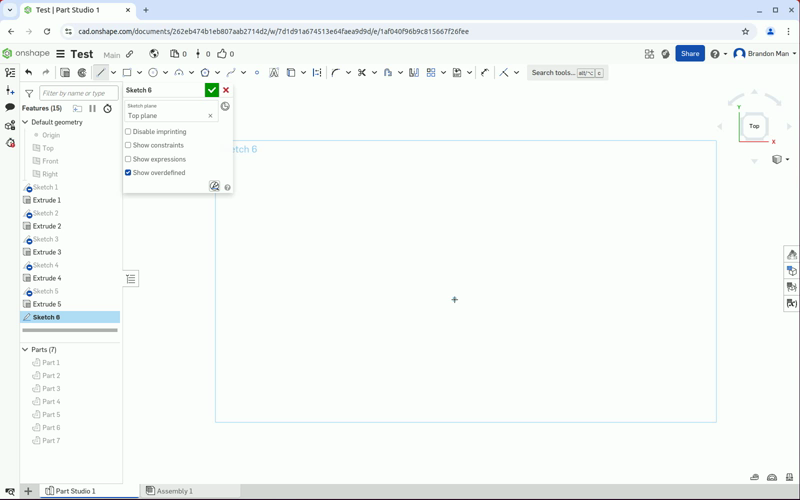
mouse_move(484, 299)
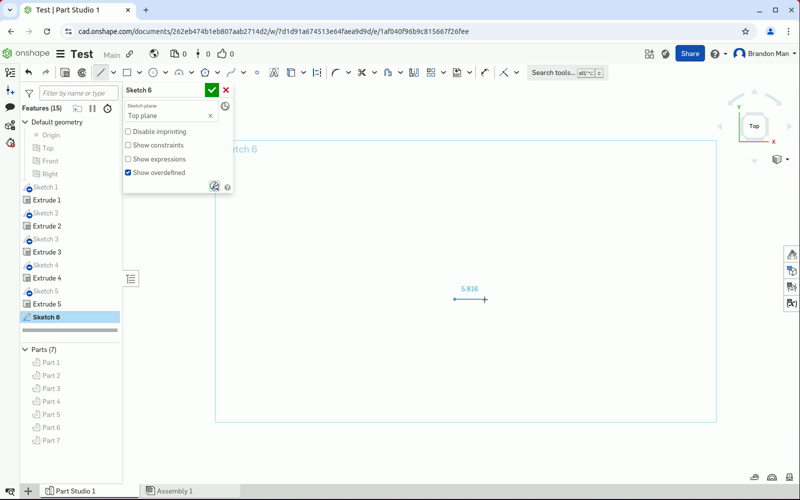
mouse_move(467, 299)
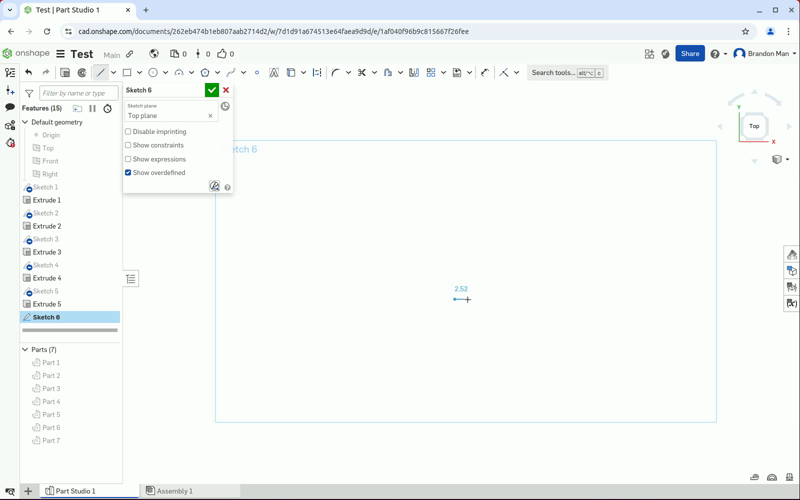
click(467, 299)
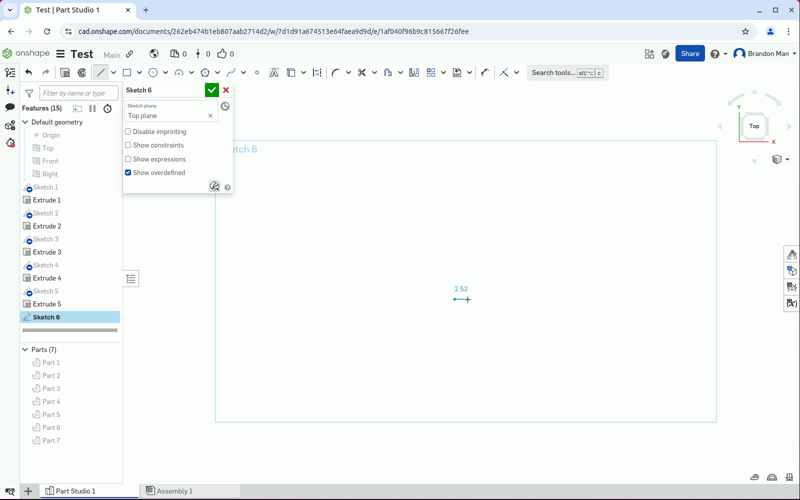
key_up(shift)
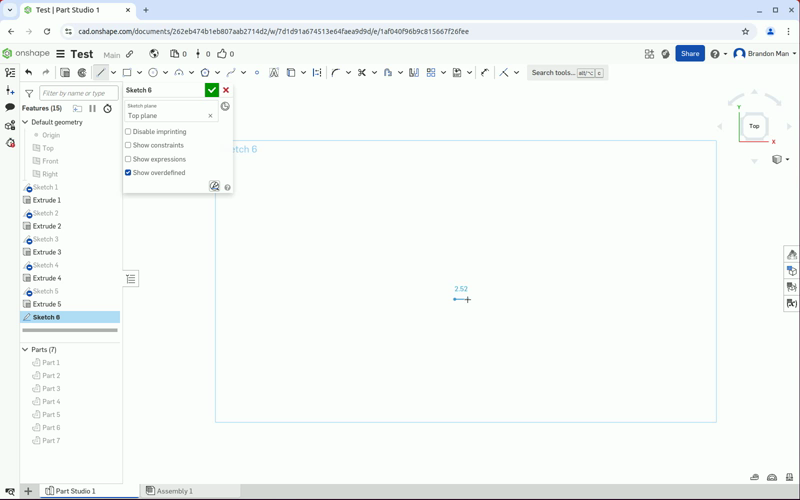
key(esc)
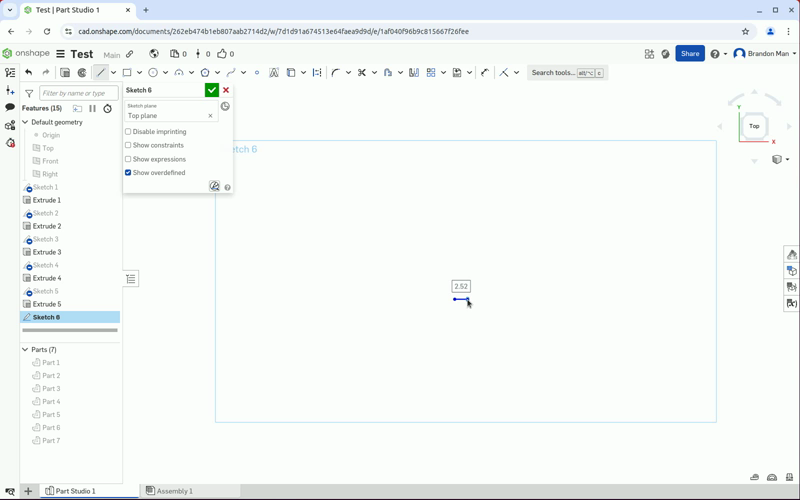
key(a)
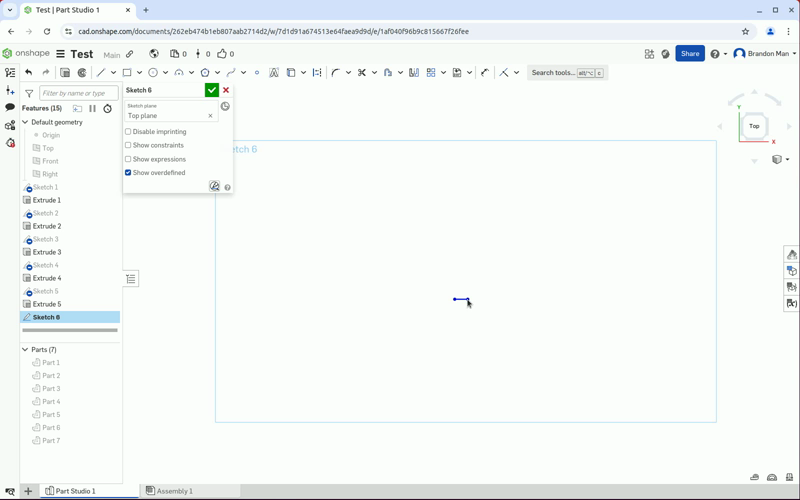
mouse_move(467, 299)
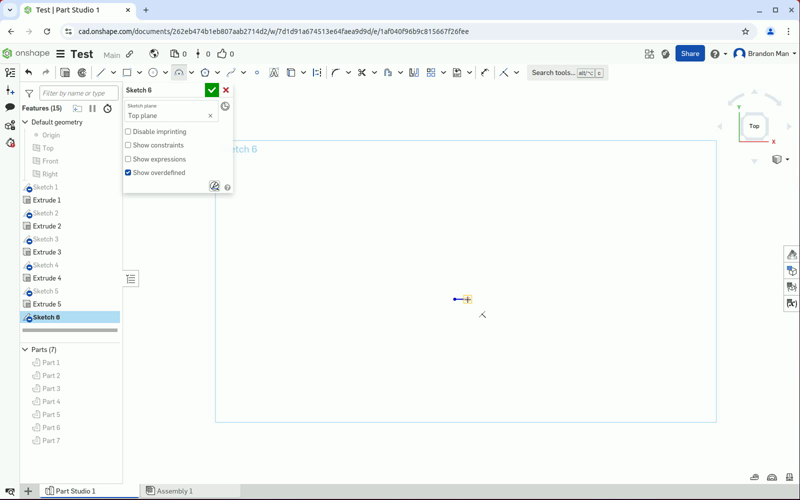
click(467, 299)
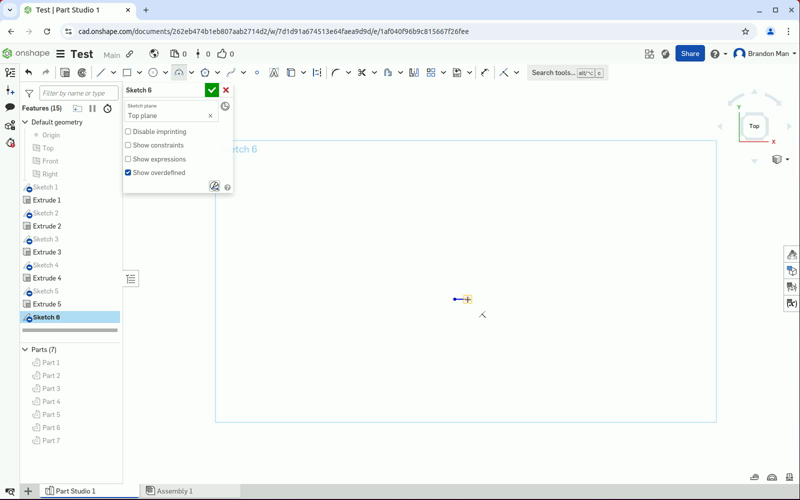
mouse_move(454, 299)
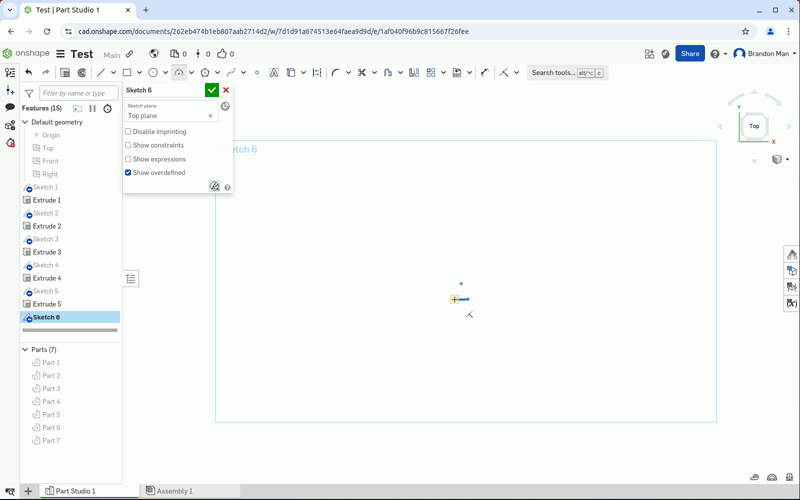
click(454, 299)
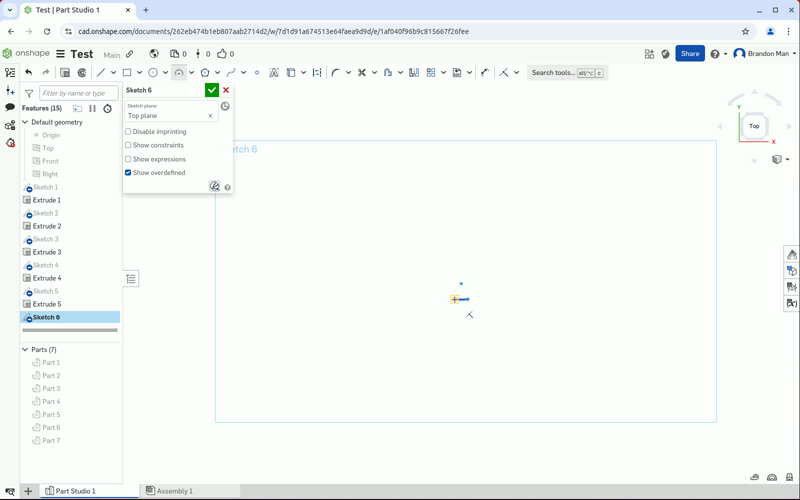
key_down(shift)
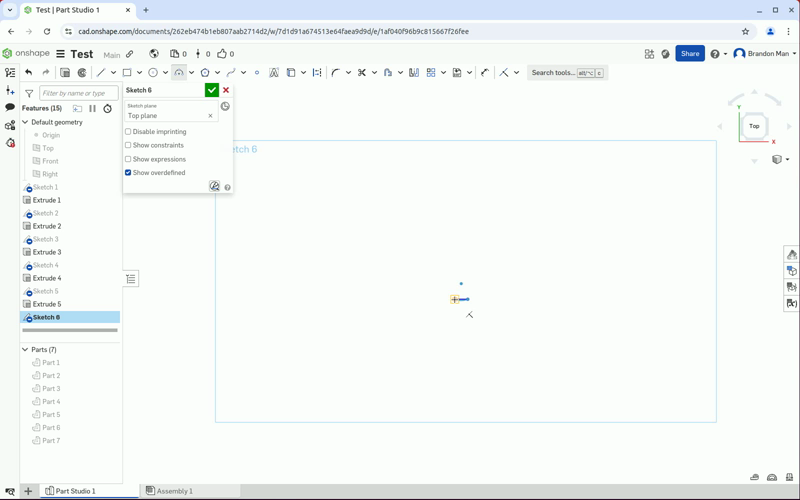
mouse_move(461, 292)
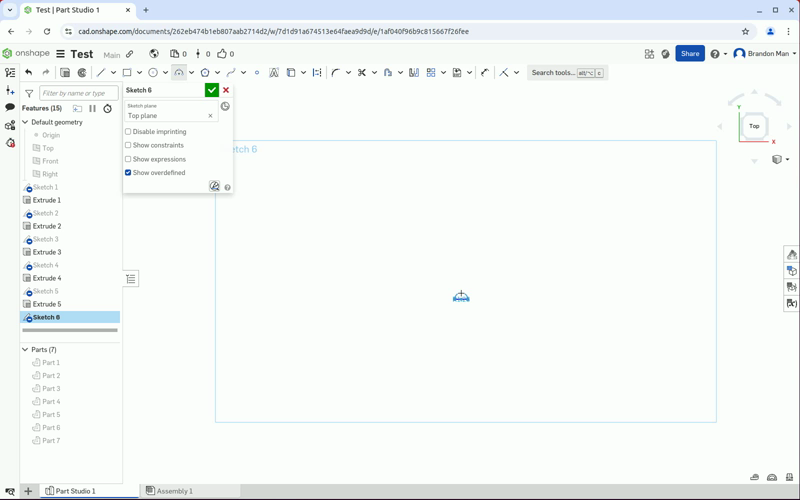
click(461, 292)
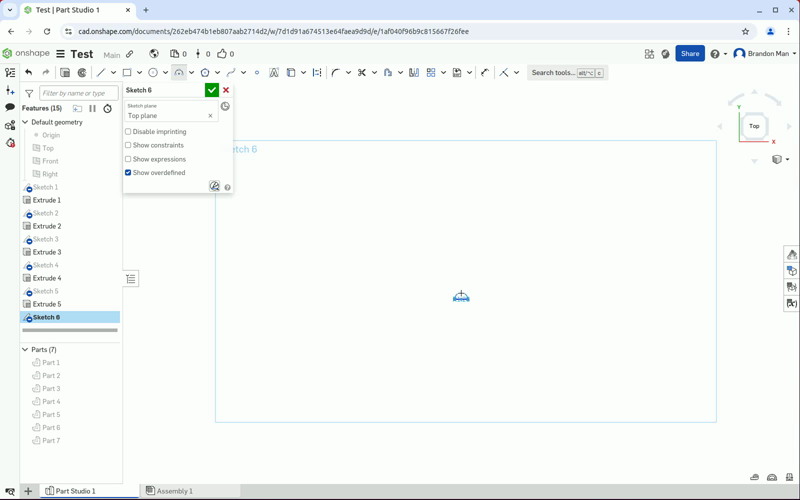
key_up(shift)
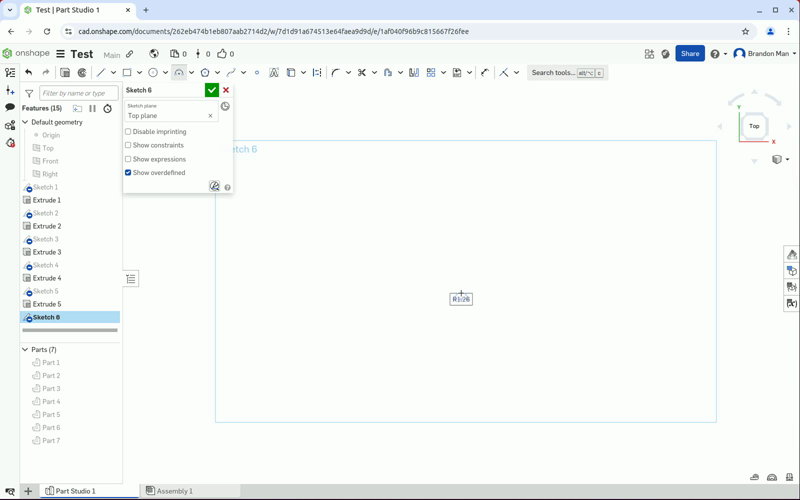
key(esc)
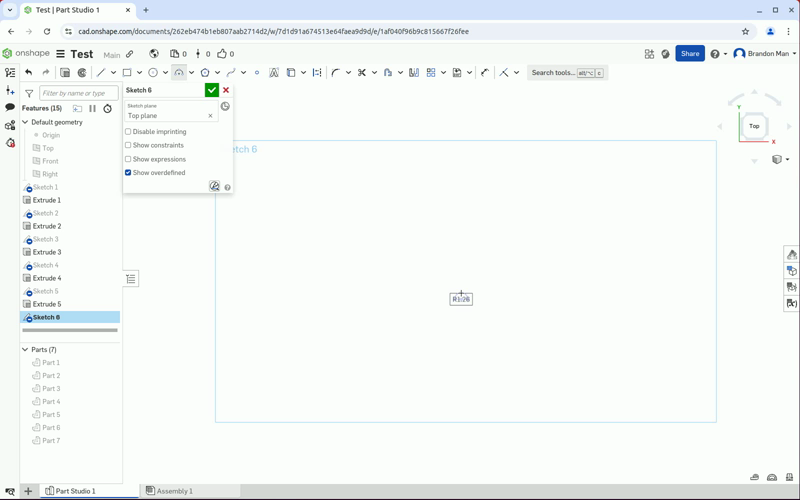
mouse_move(465, 294)
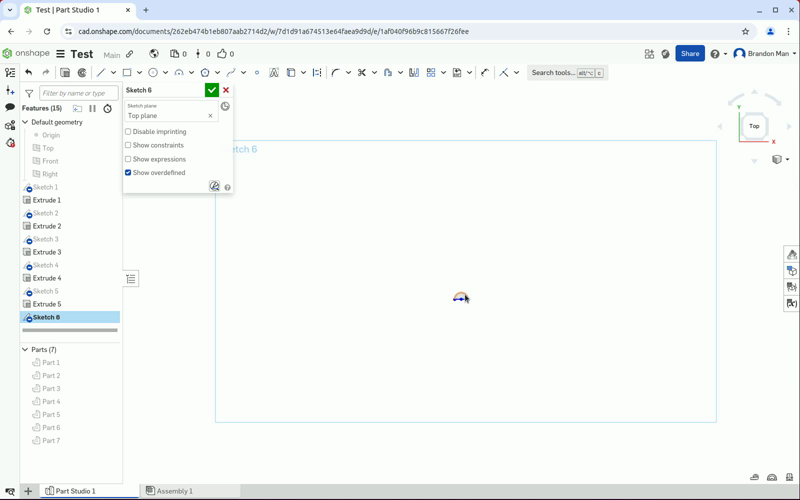
scroll(6)
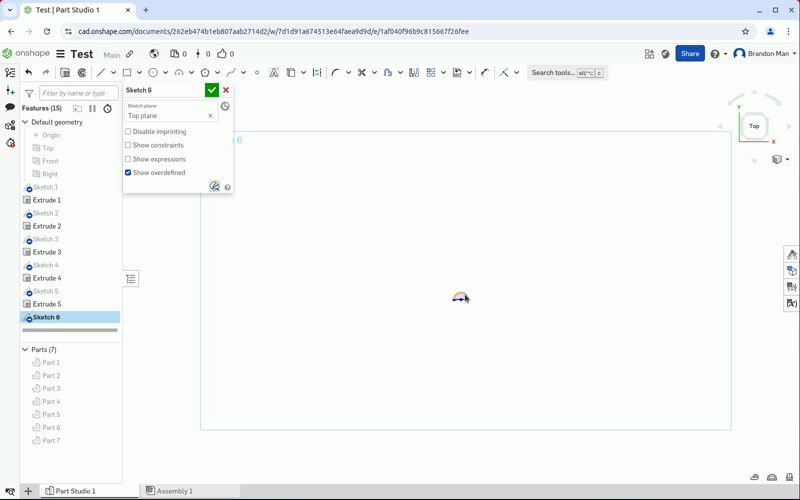
scroll(6)
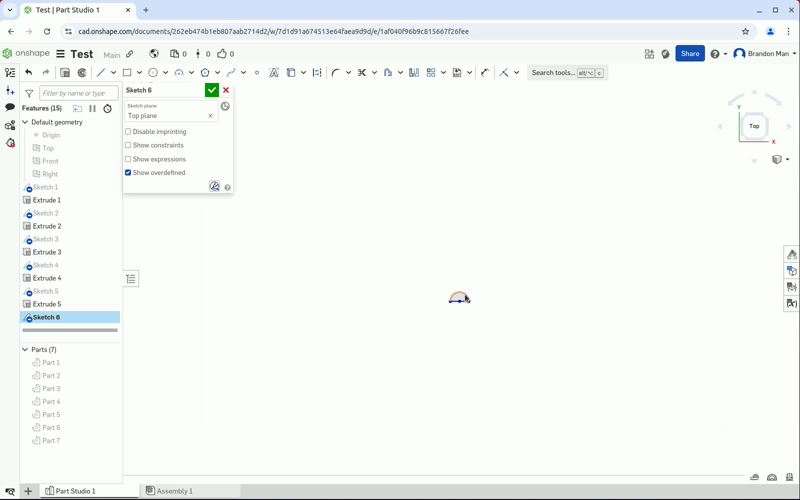
scroll(6)
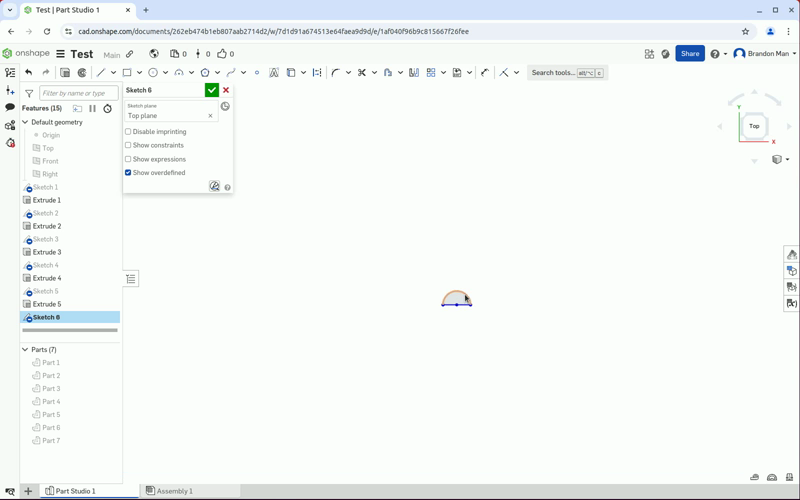
scroll(6)
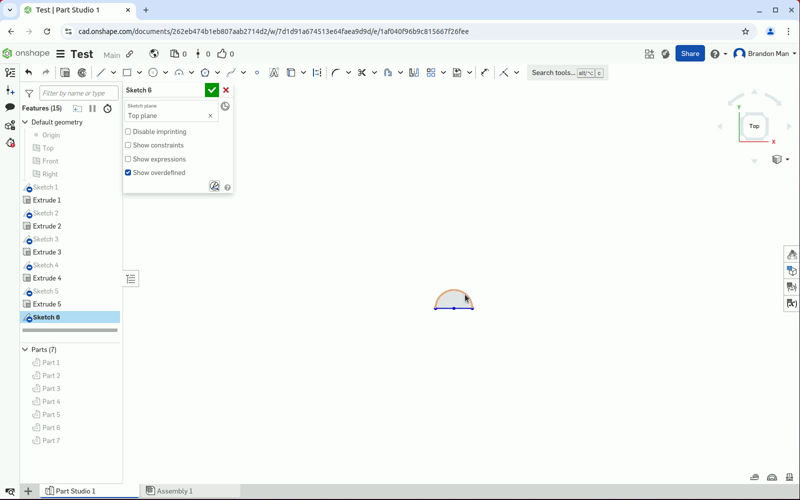
scroll(6)
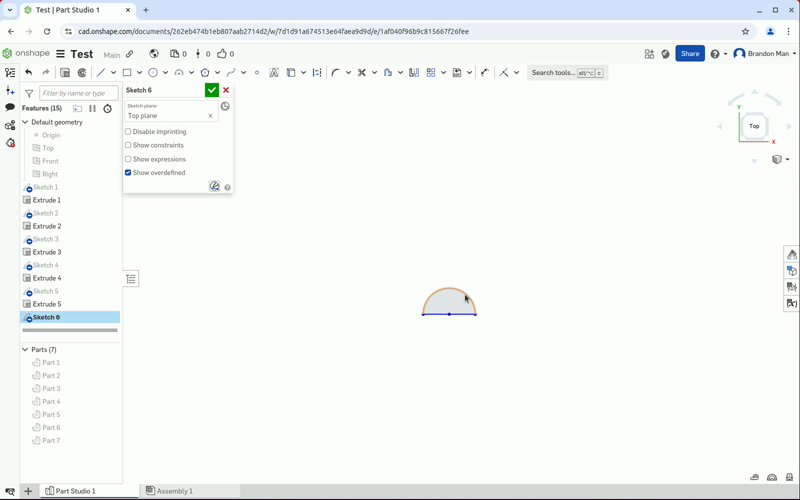
scroll(6)
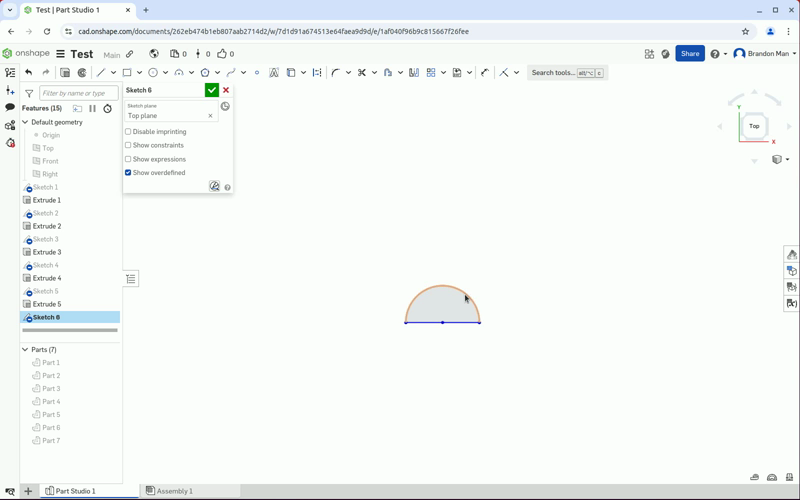
scroll(6)
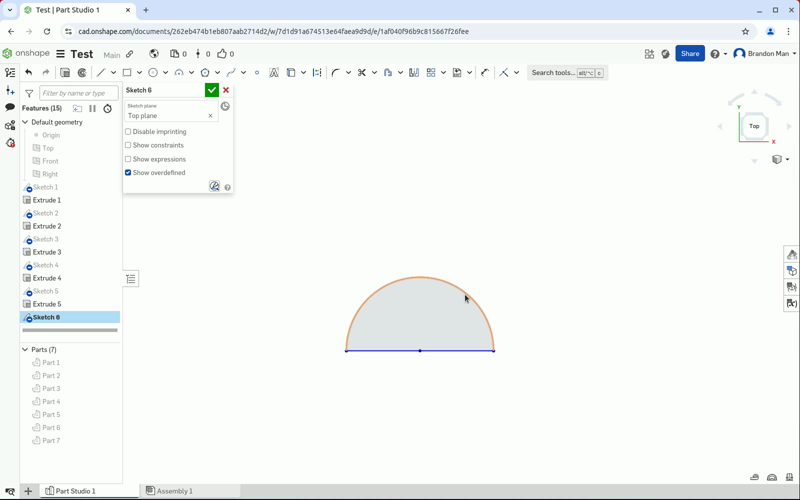
click(465, 294)
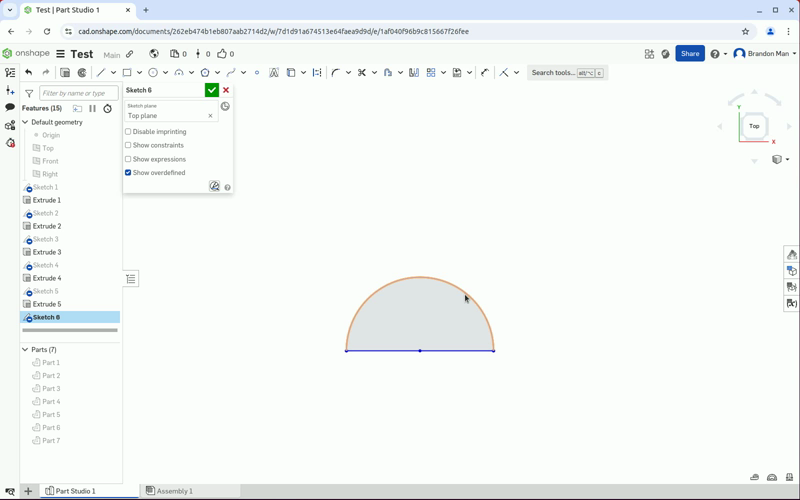
scroll(-6)
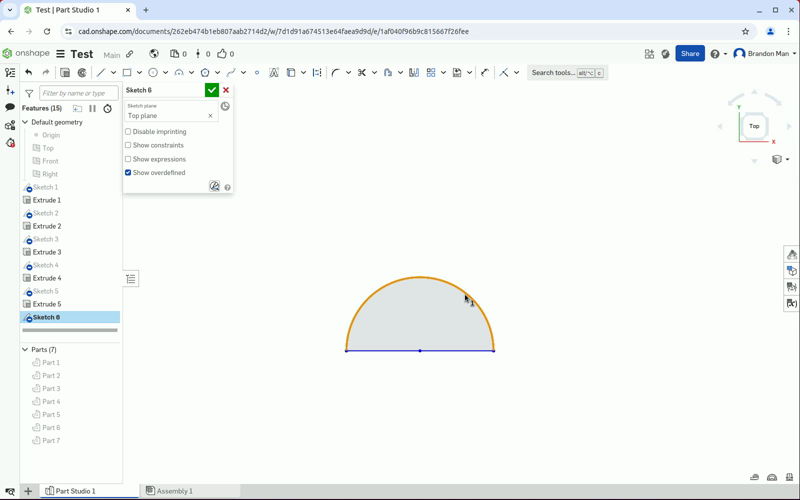
scroll(-6)
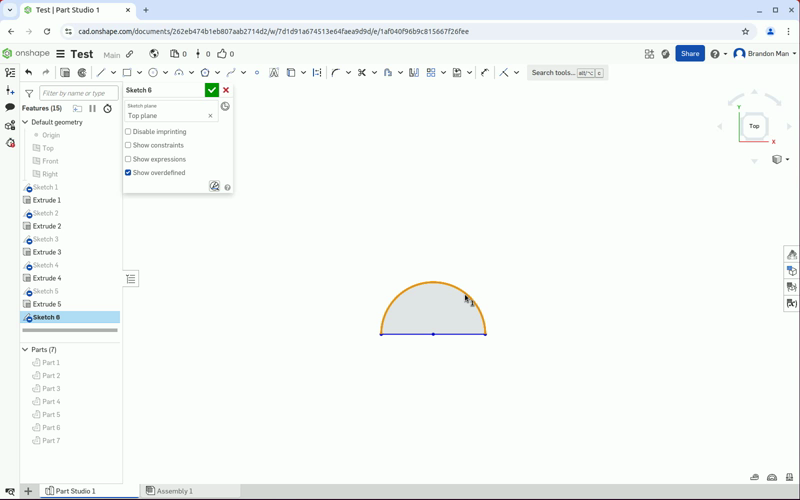
scroll(-6)
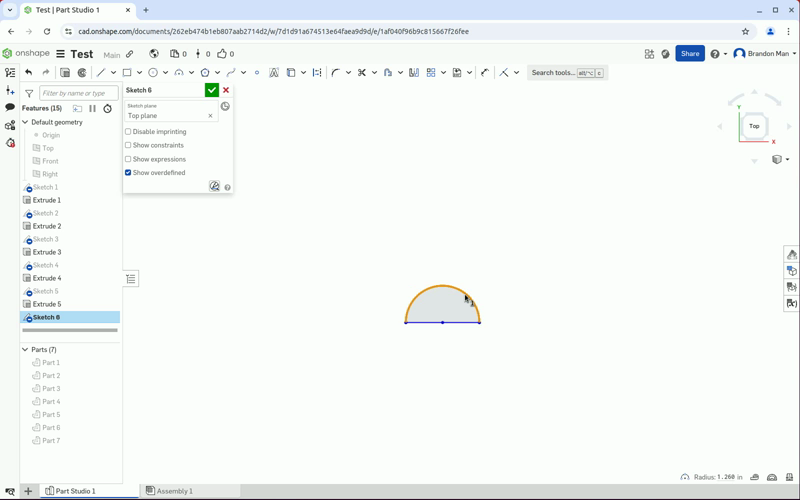
scroll(-6)
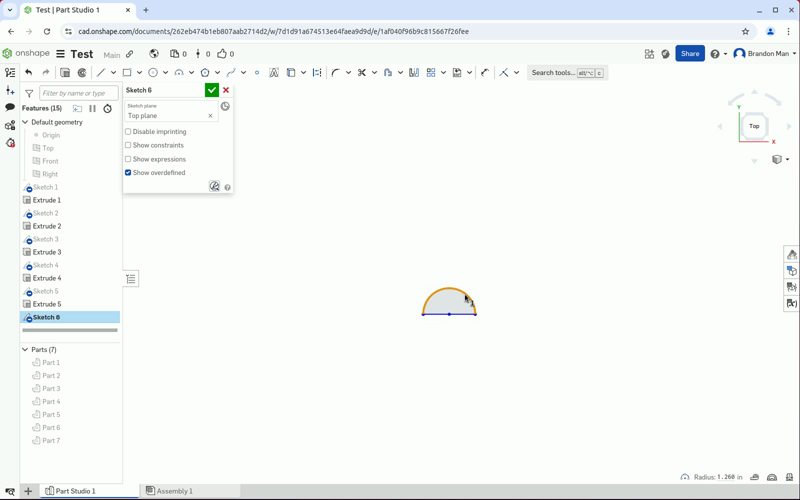
scroll(-6)
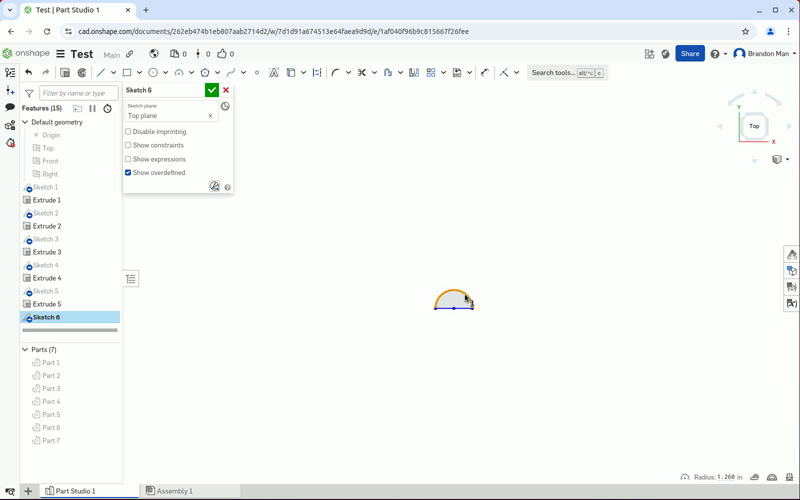
scroll(-6)
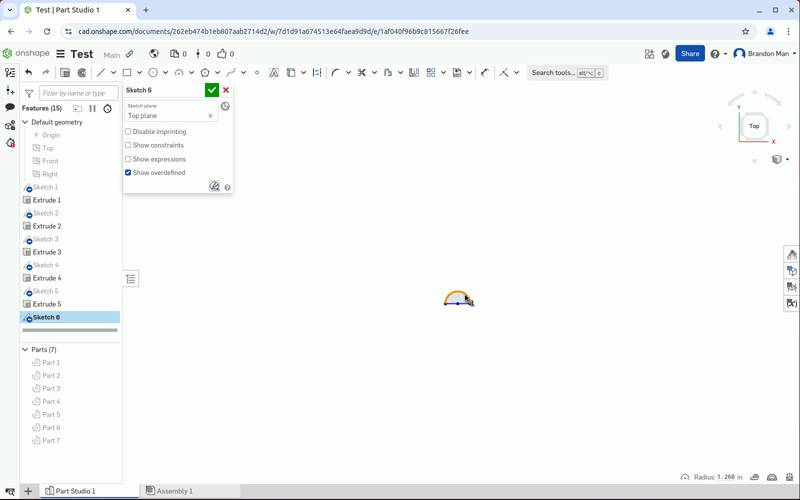
scroll(-6)
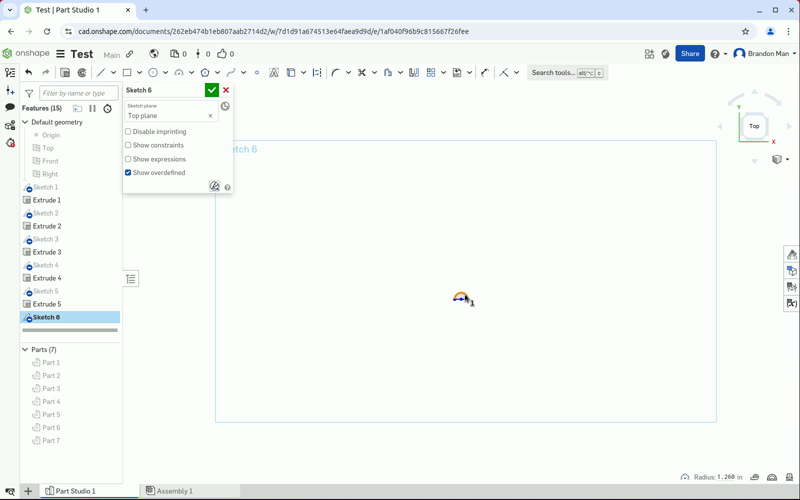
mouse_move(73, 352)
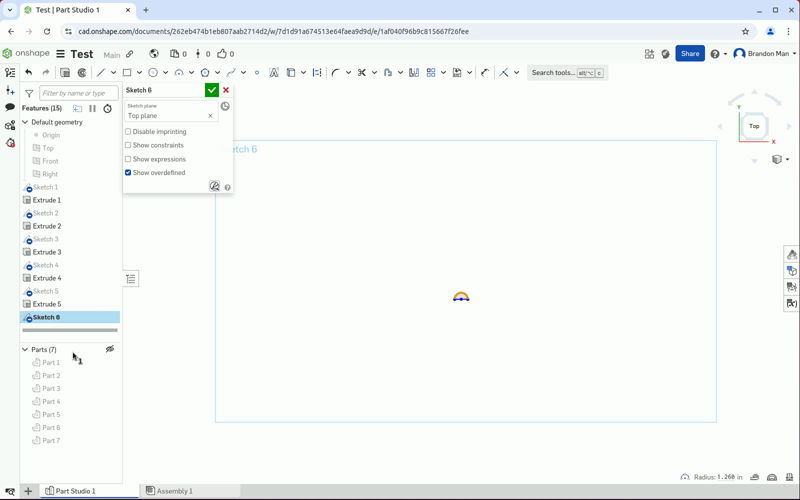
key(shift+y)
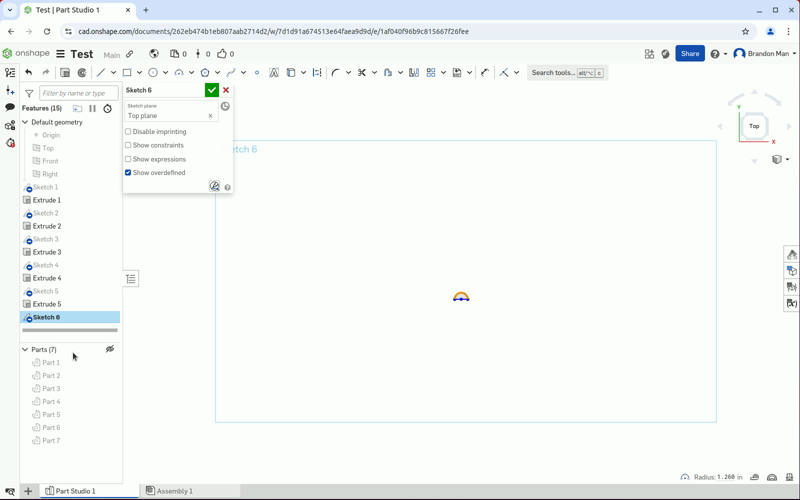
key(shift+e)
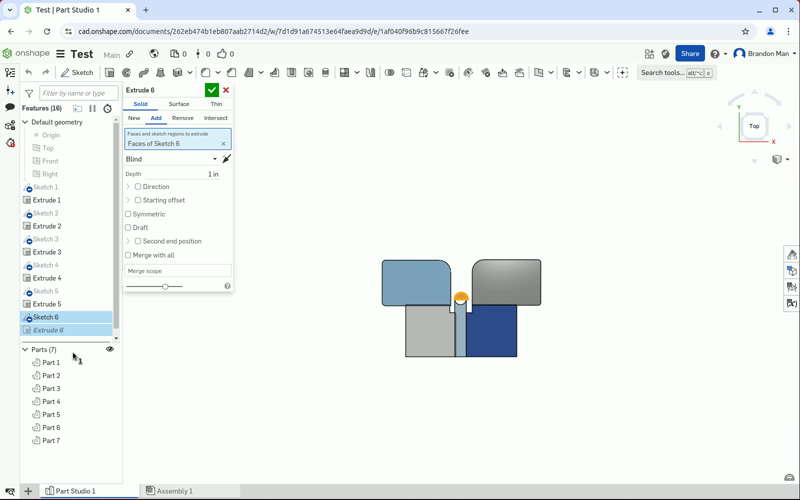
mouse_move(143, 106)
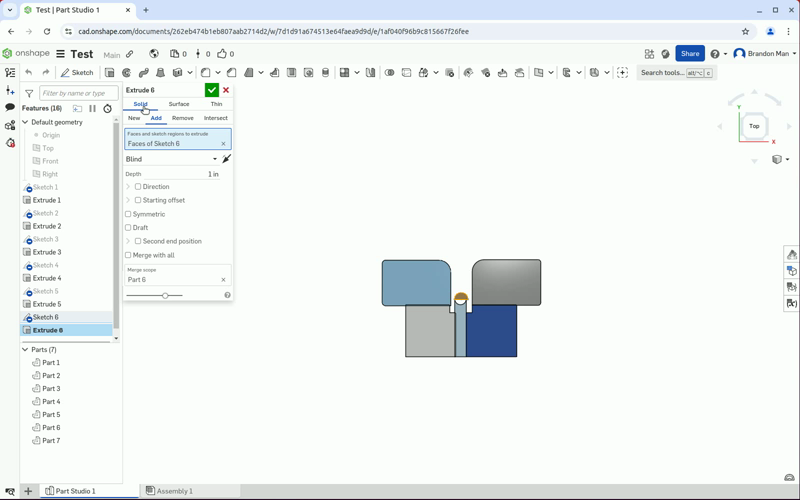
click(143, 106)
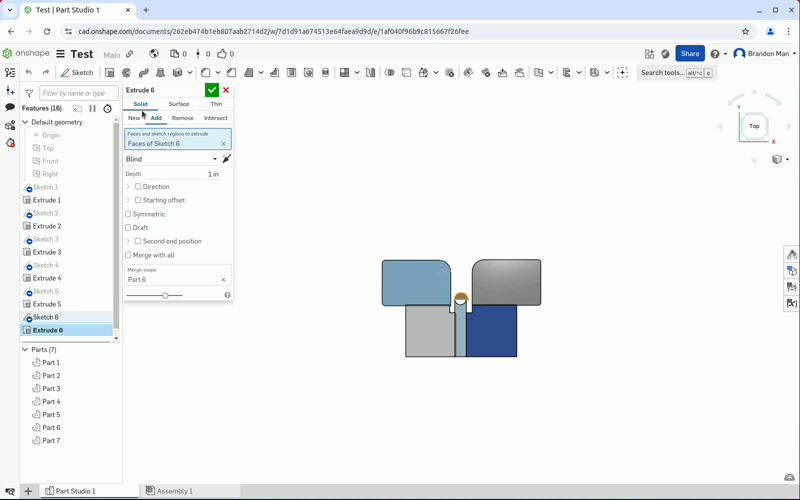
mouse_move(137, 120)
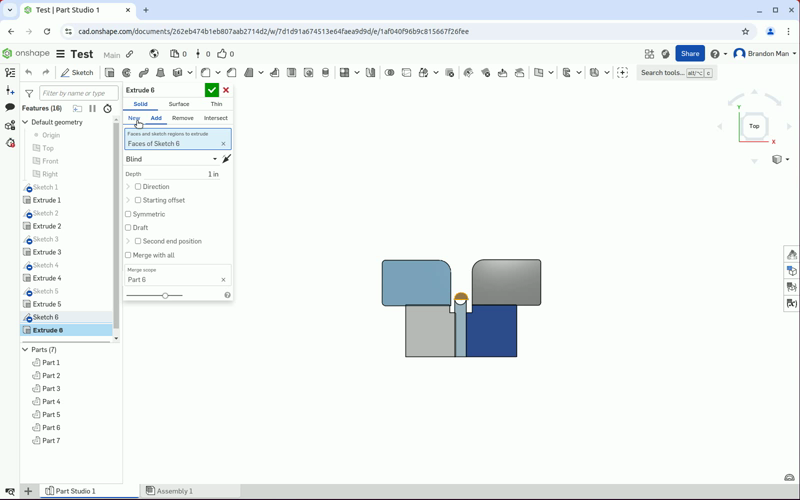
click(137, 120)
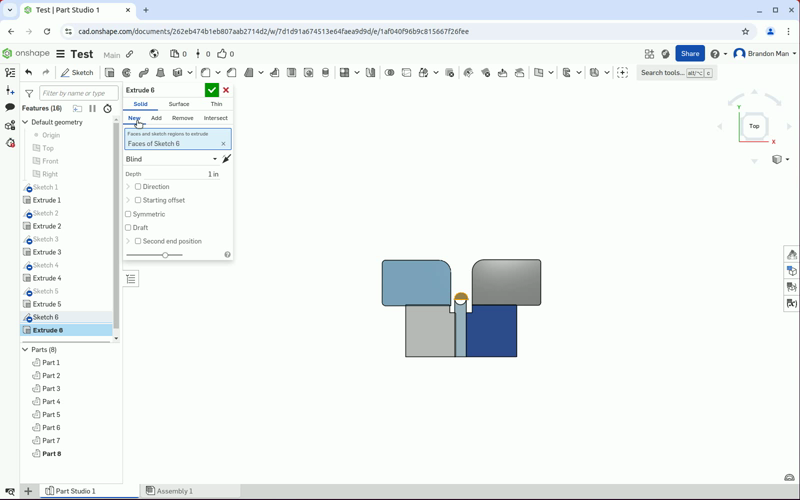
key(tab, 4)
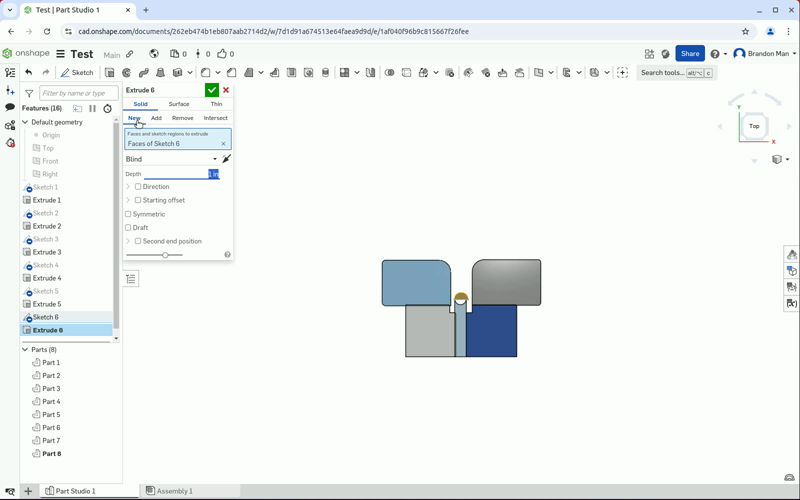
text(23.108)
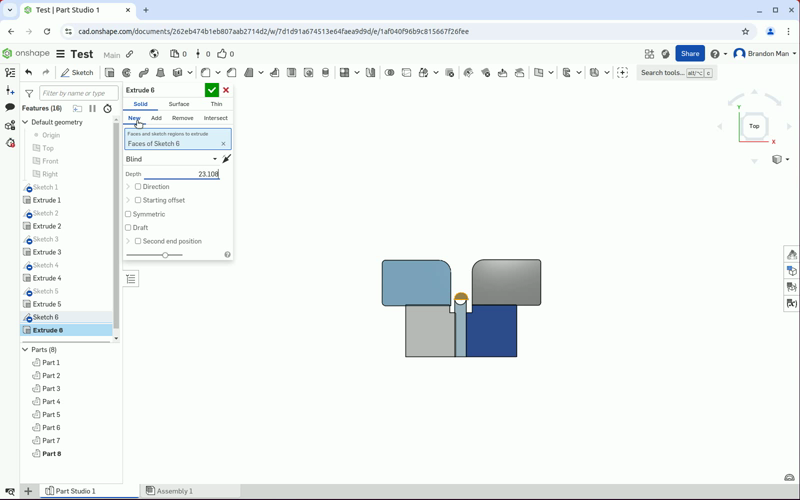
key(enter)
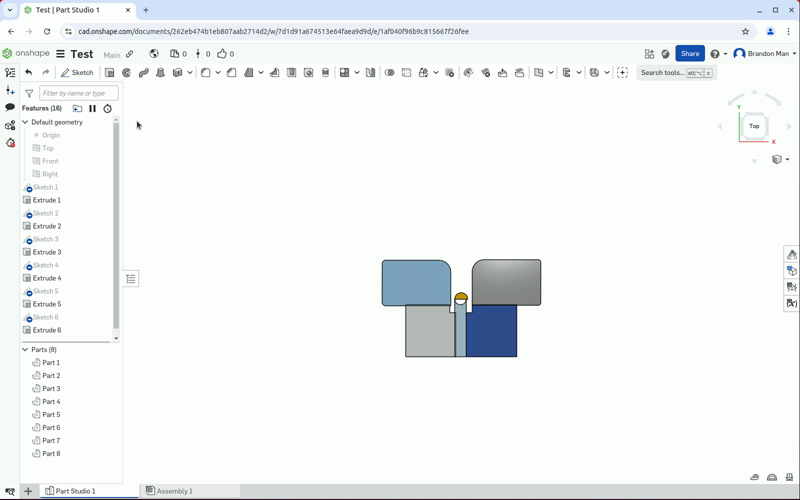
key(shift+h)
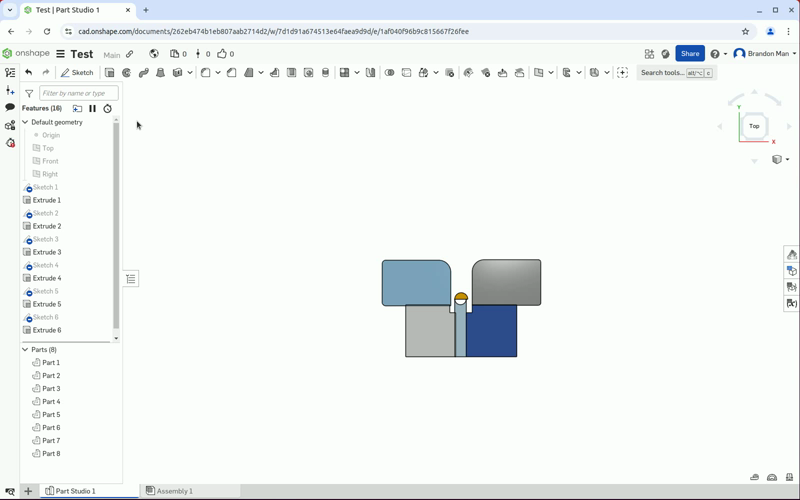
key(shift+h)
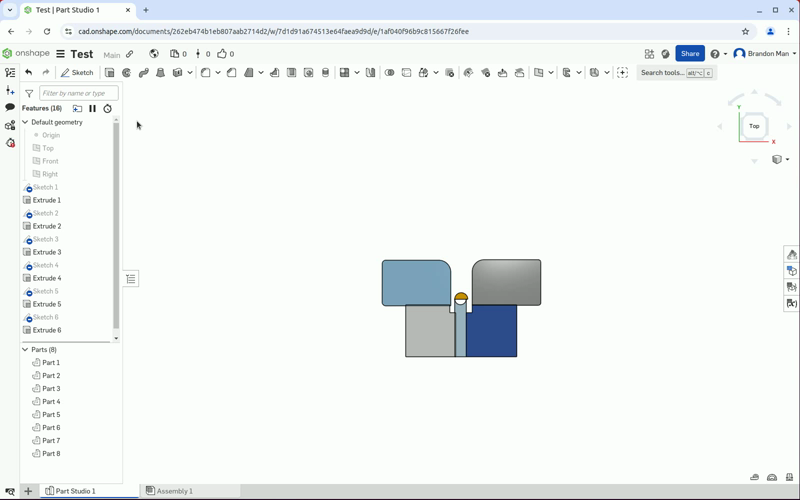
mouse_move(69, 189)
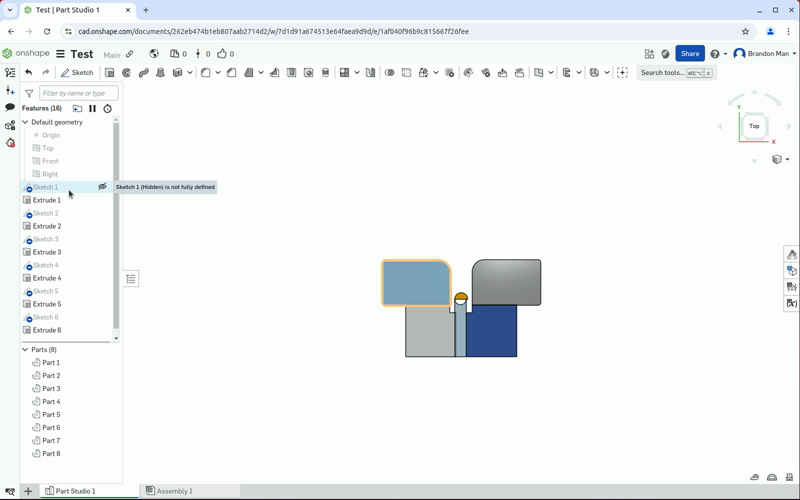
click(69, 189)
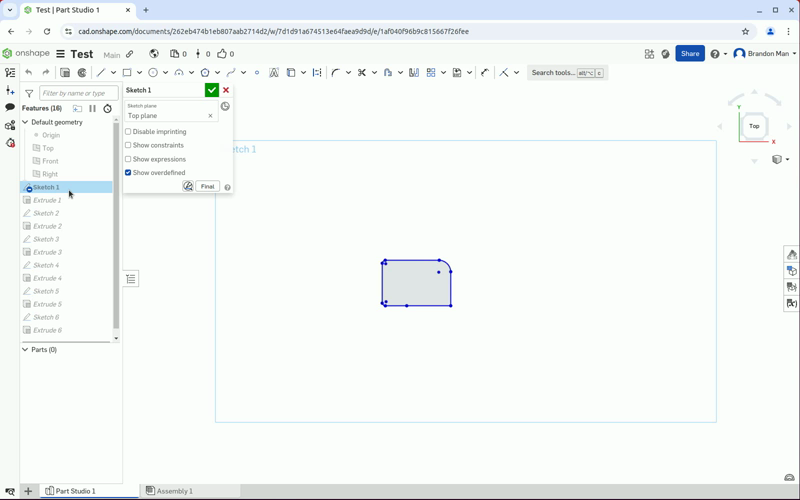
mouse_move(229, 92)
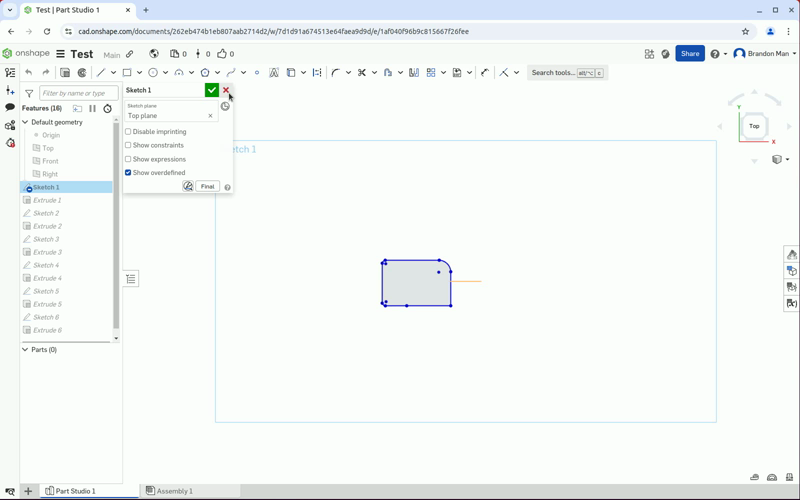
click(229, 92)
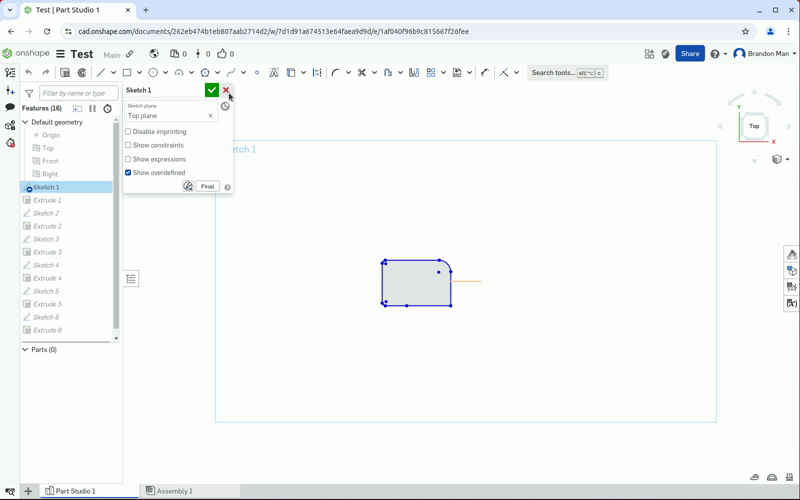
key(shift+s)
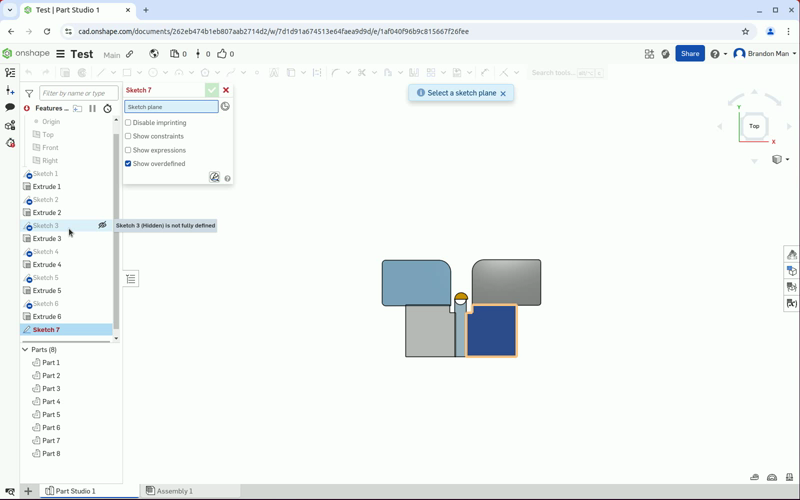
scroll(3)
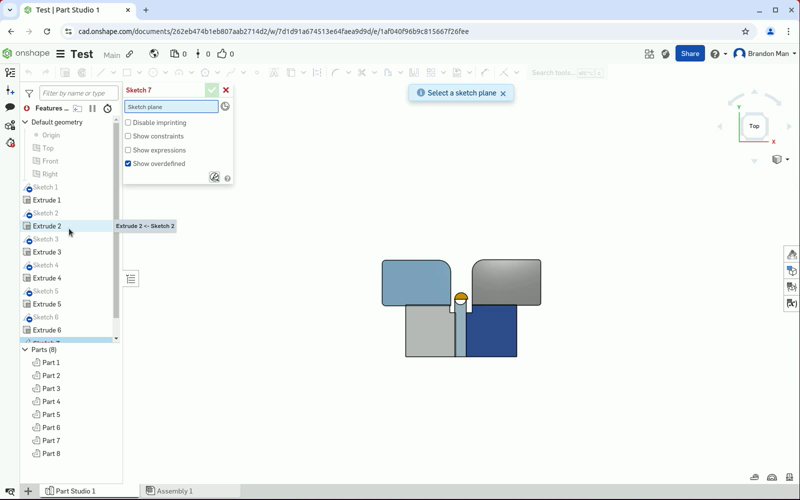
mouse_move(69, 150)
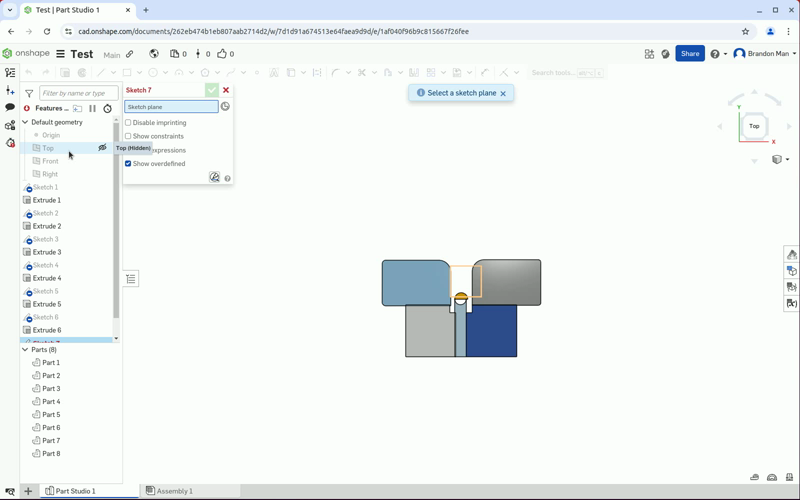
click(69, 150)
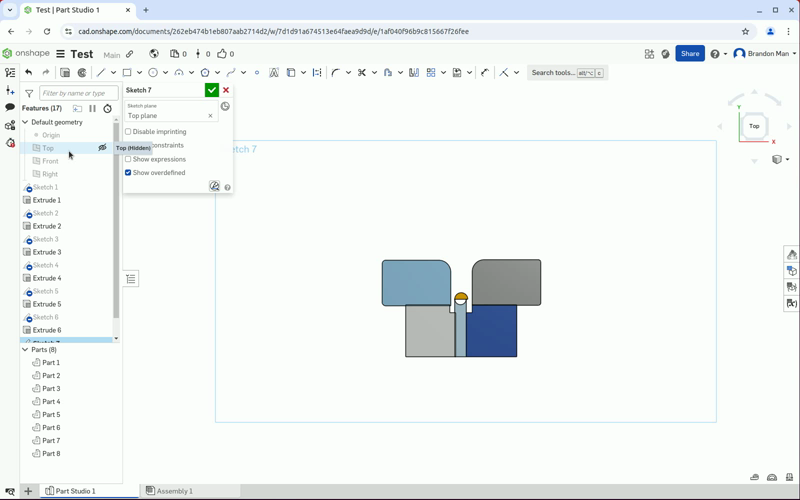
mouse_move(73, 352)
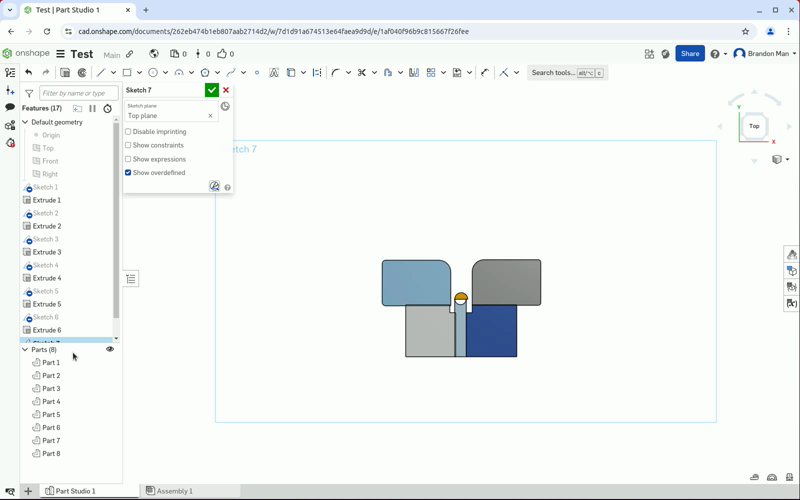
key(y)
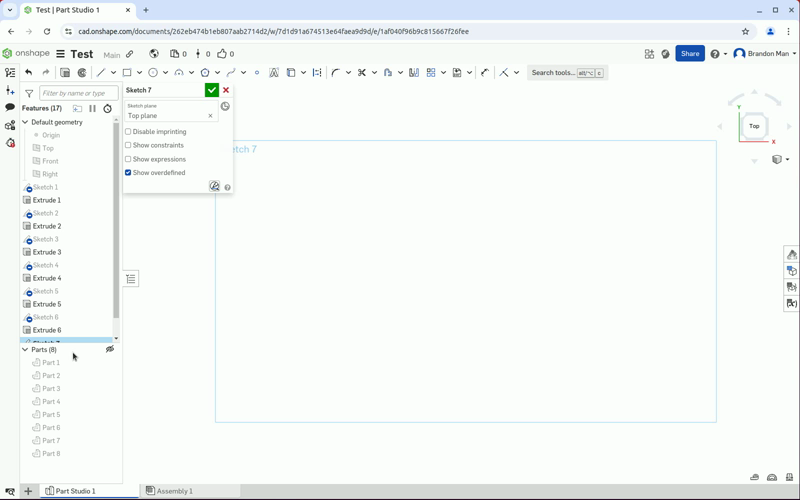
key(a)
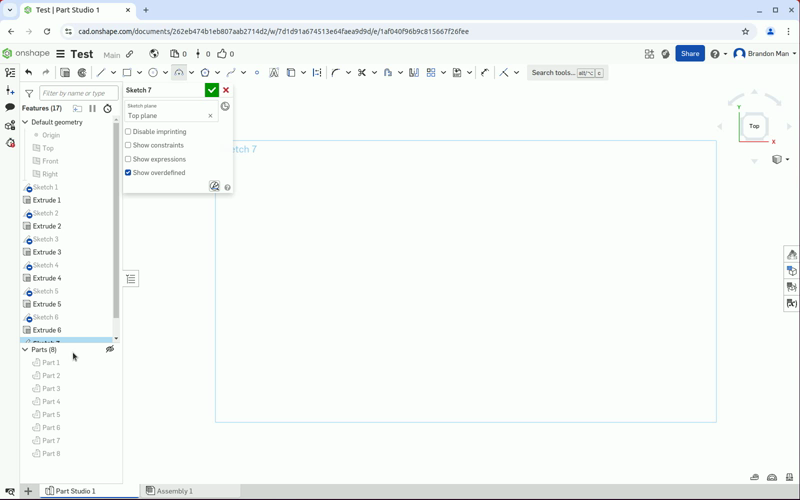
key_down(shift)
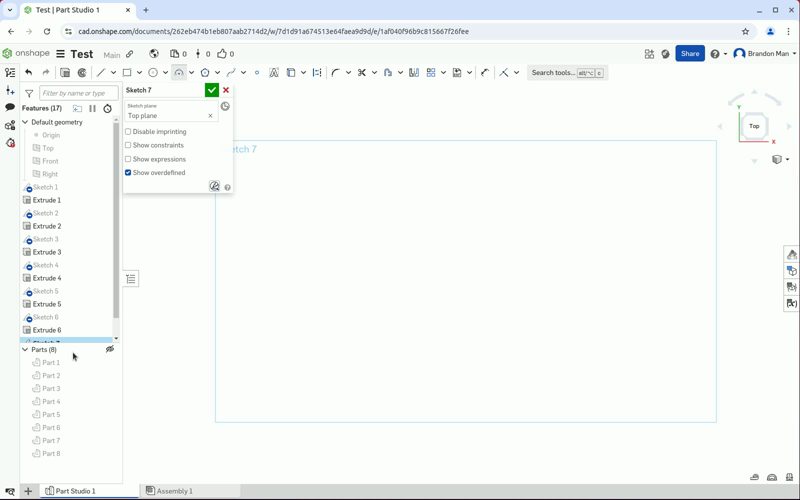
mouse_move(454, 299)
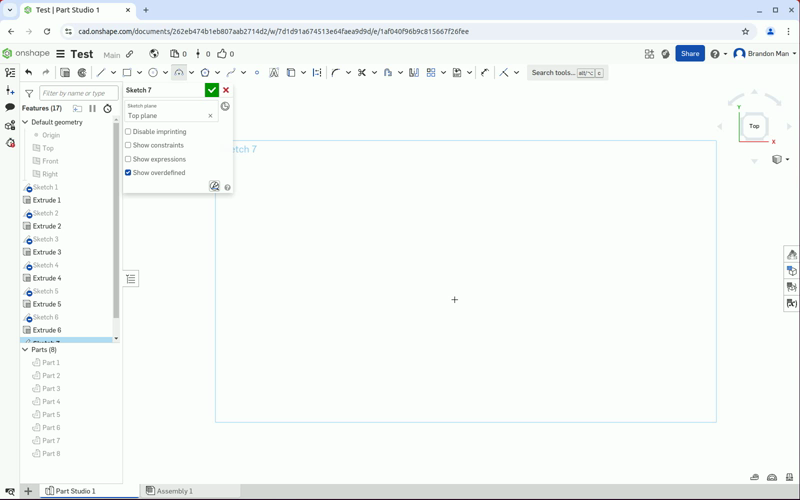
click(454, 299)
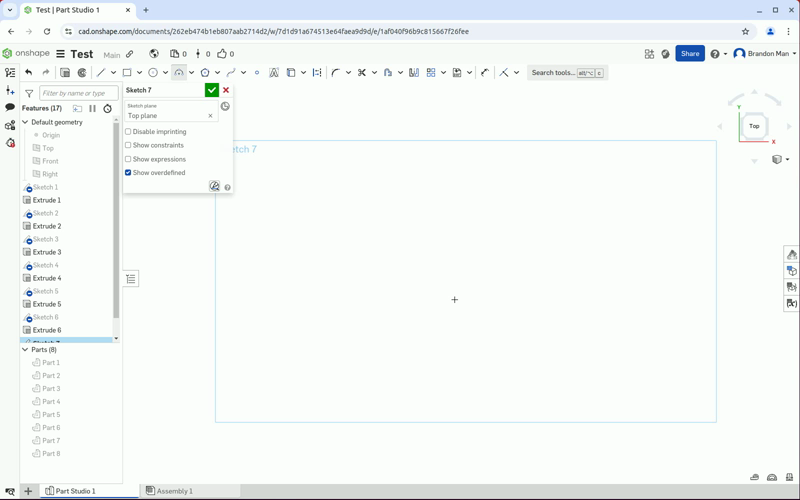
key_up(shift)
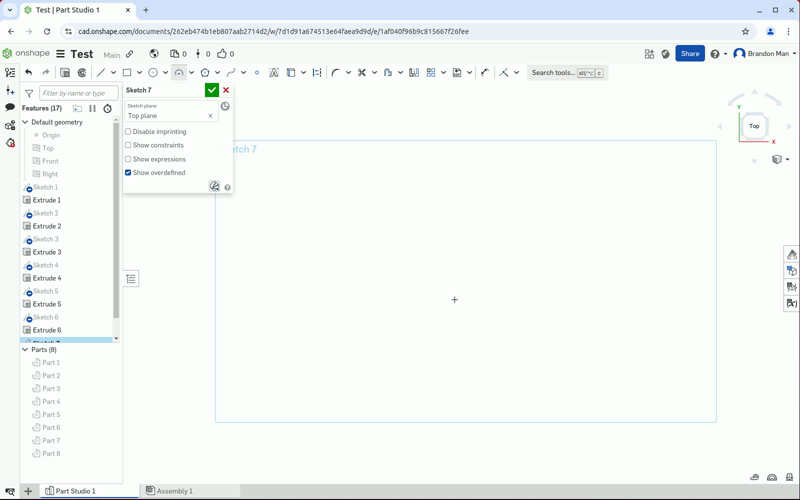
key_down(shift)
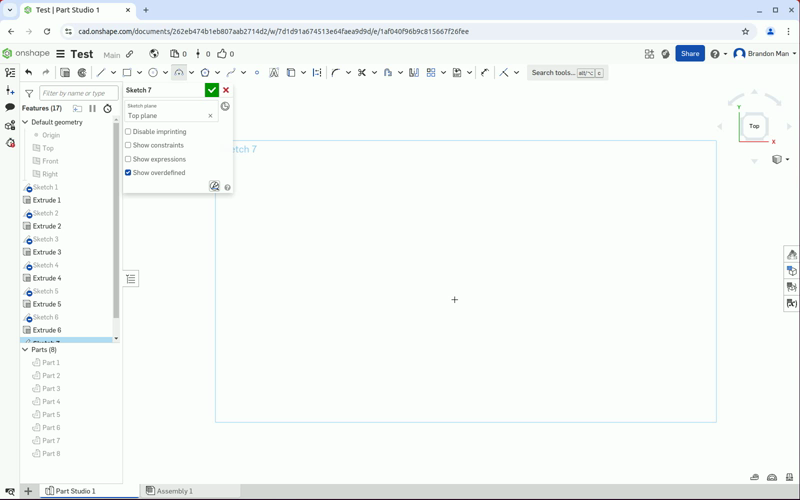
mouse_move(467, 299)
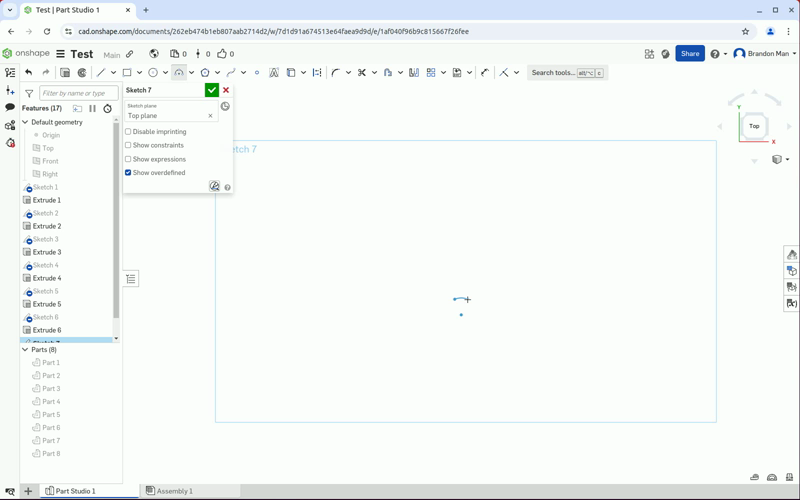
click(467, 299)
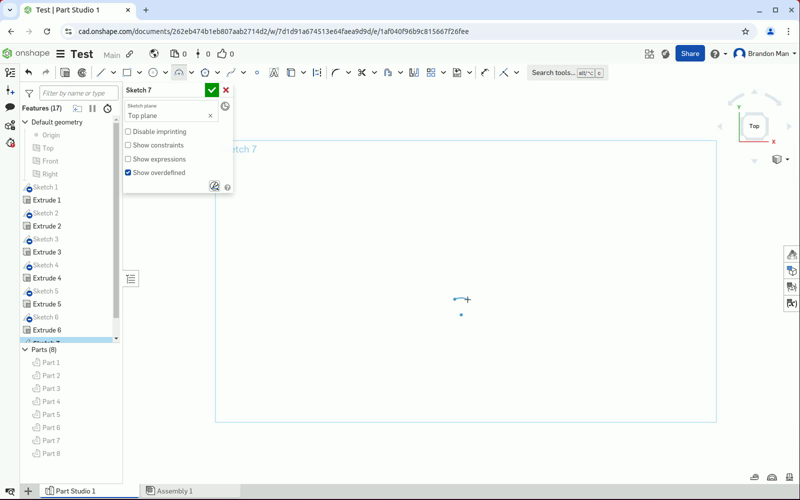
mouse_move(461, 305)
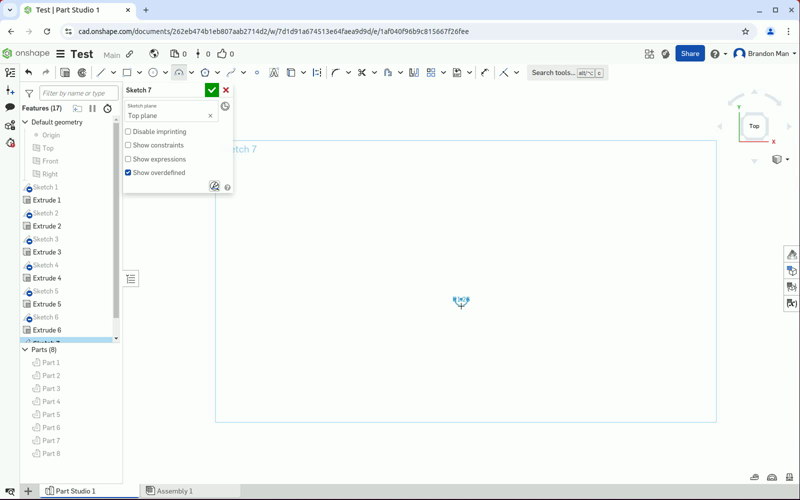
click(461, 305)
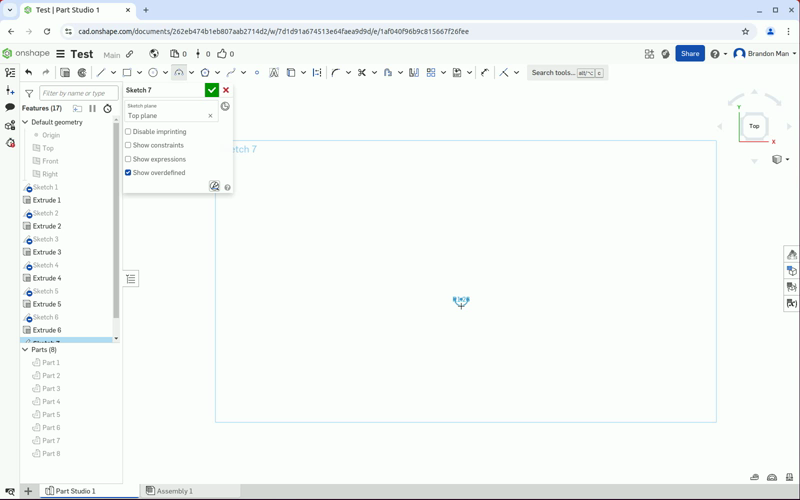
key_up(shift)
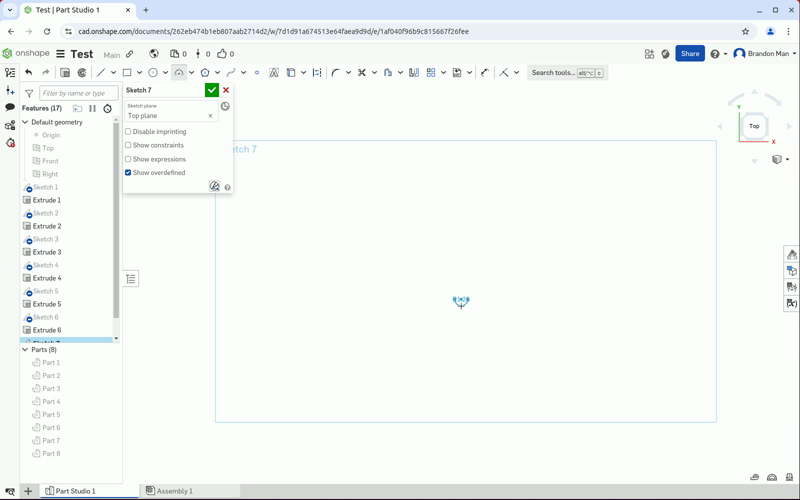
key(esc)
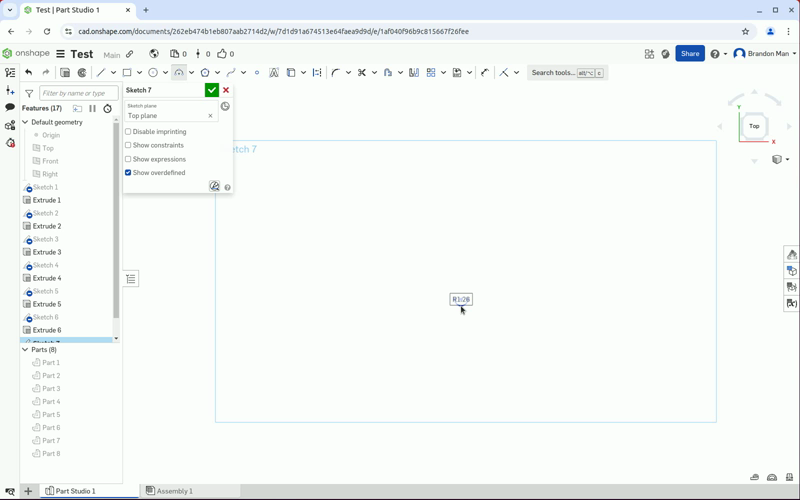
key(l)
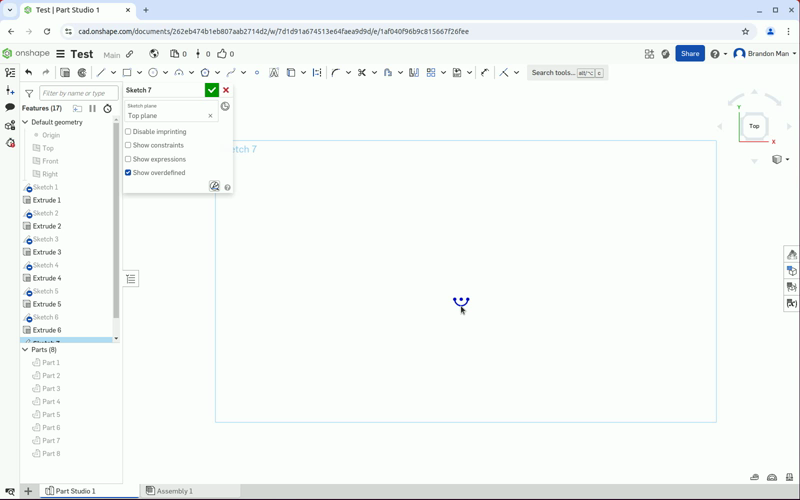
mouse_move(467, 299)
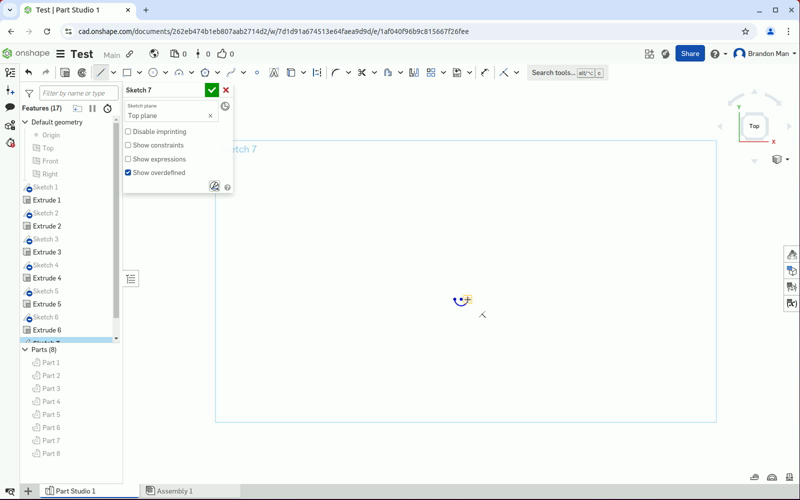
click(467, 299)
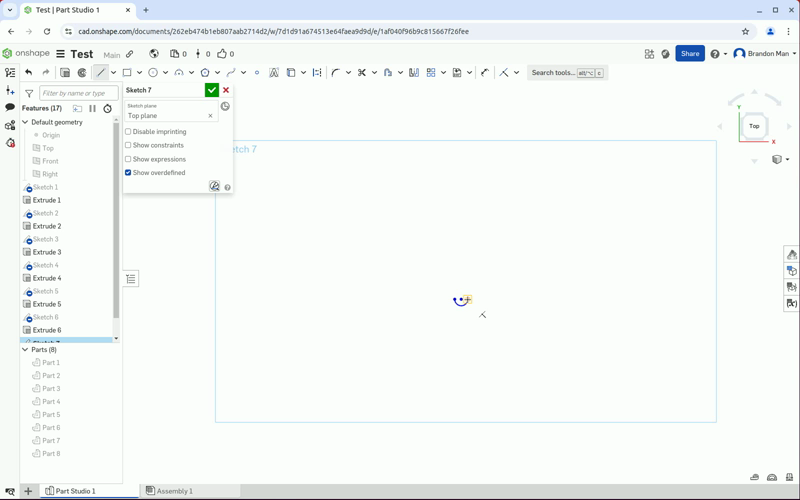
mouse_move(497, 299)
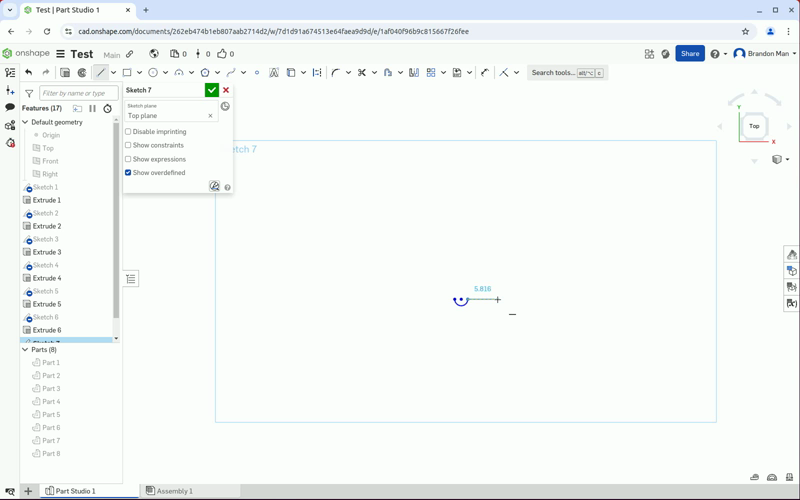
key_down(shift)
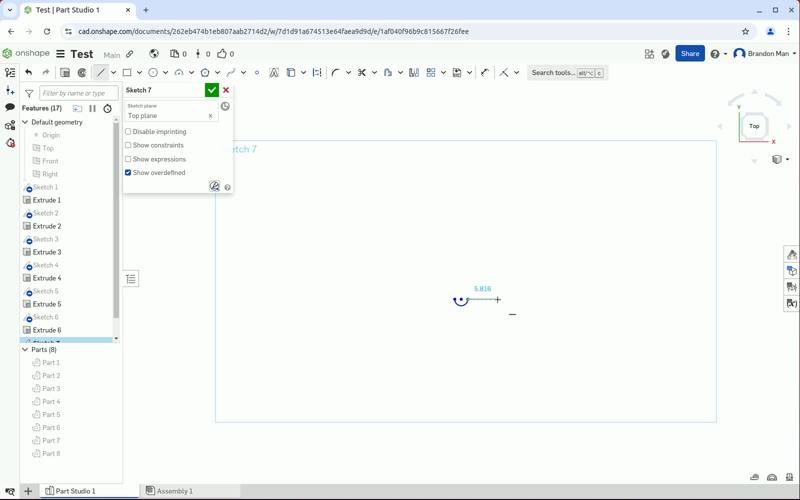
mouse_move(454, 299)
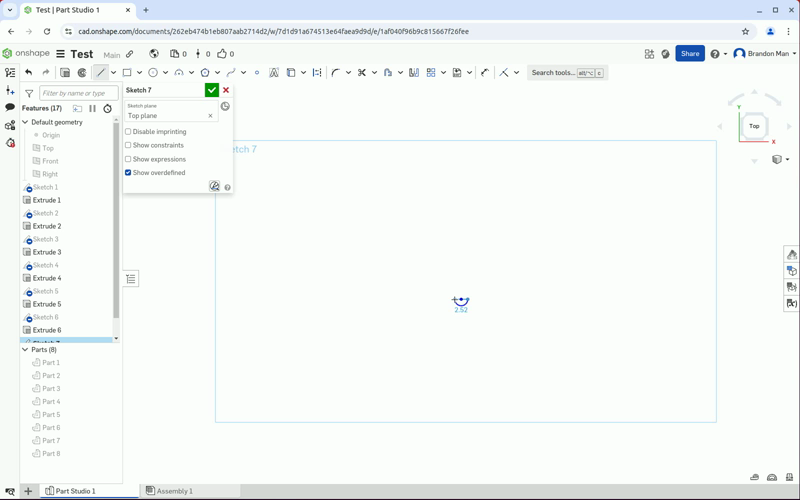
key_up(shift)
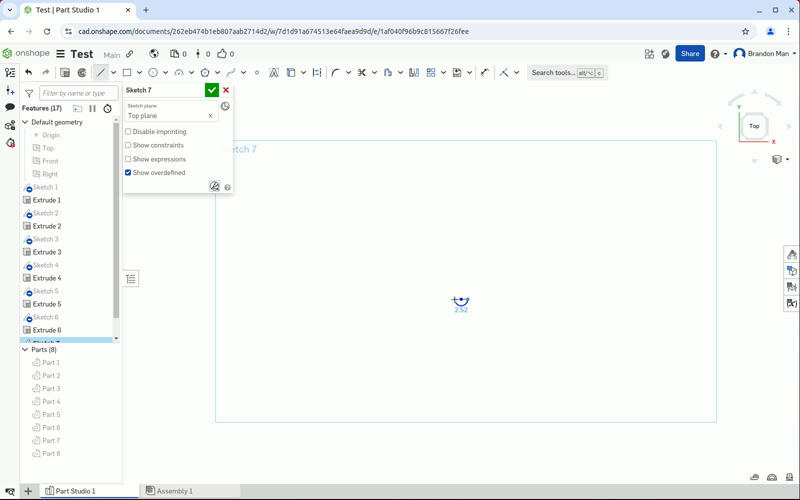
click(454, 299)
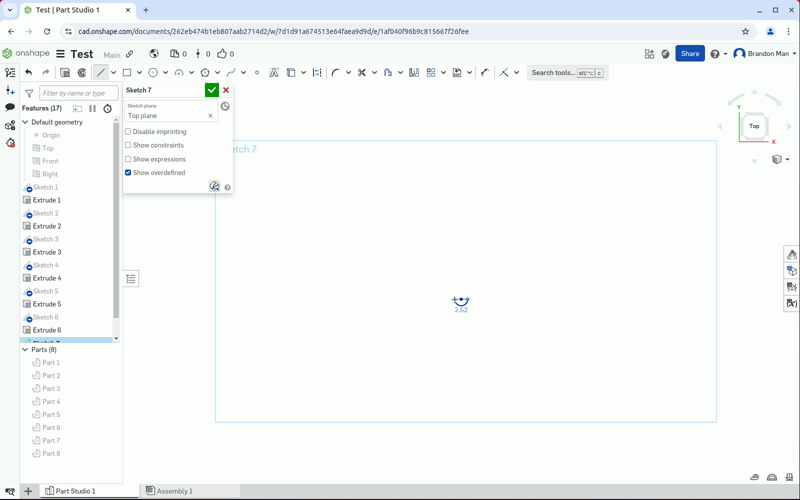
key(esc)
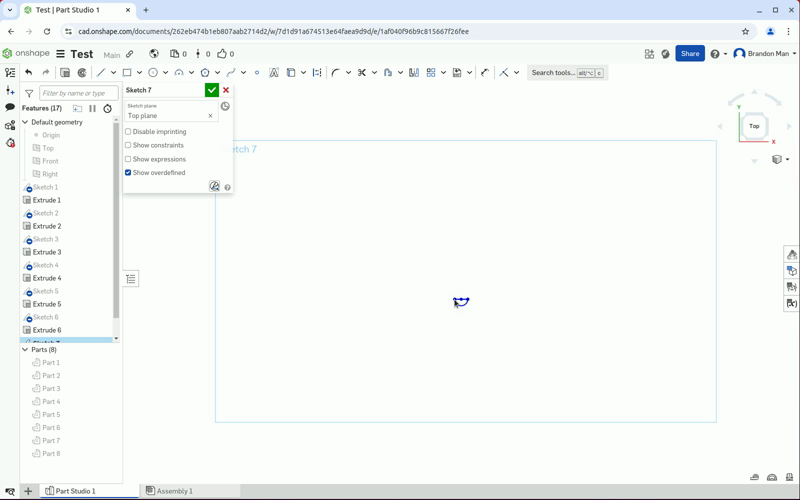
mouse_move(460, 300)
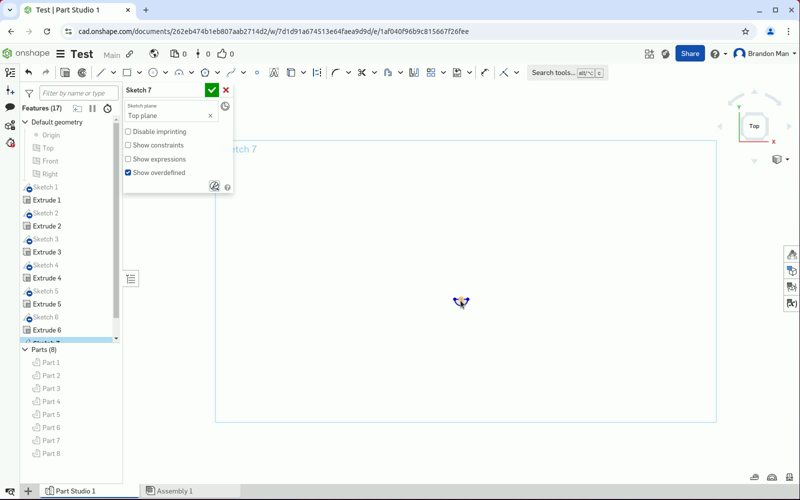
scroll(6)
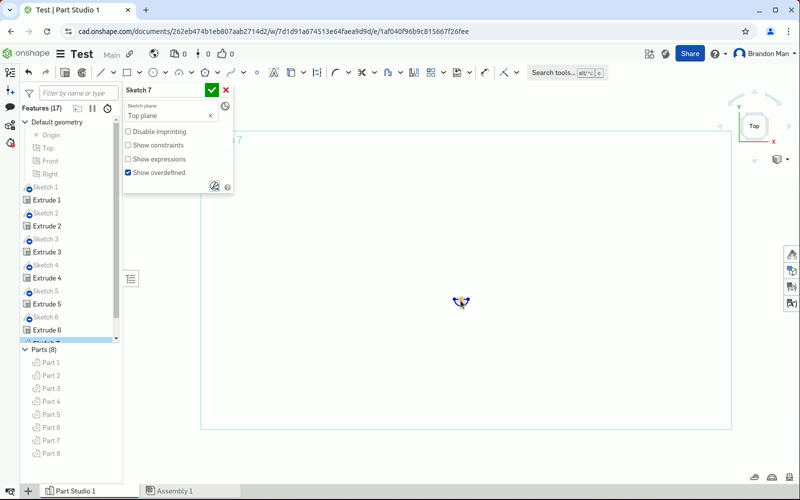
scroll(6)
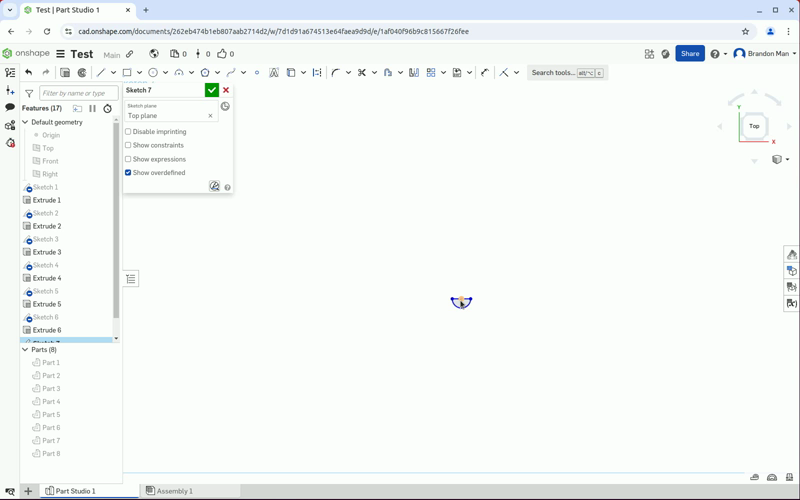
scroll(6)
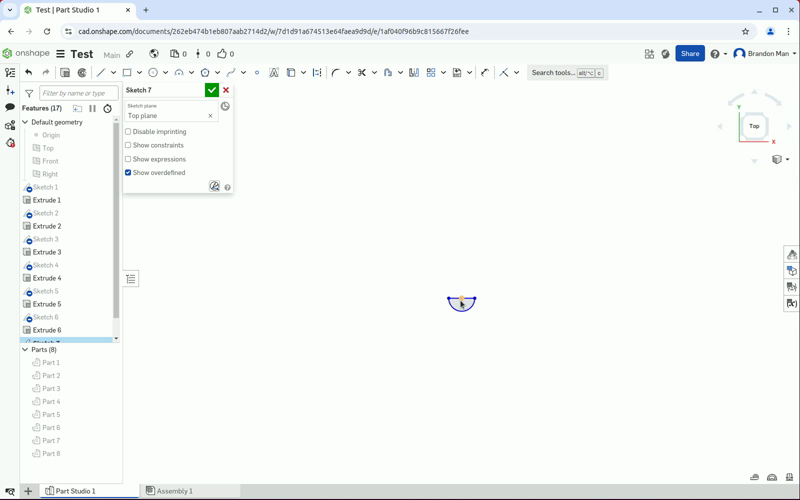
scroll(6)
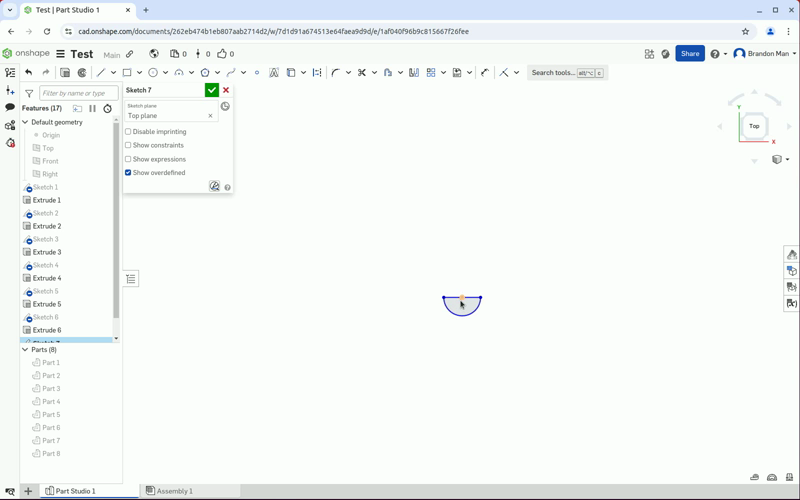
scroll(6)
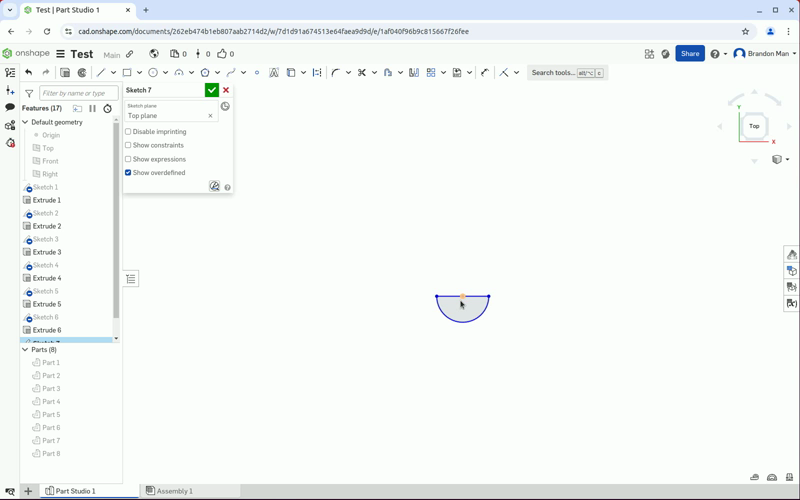
scroll(6)
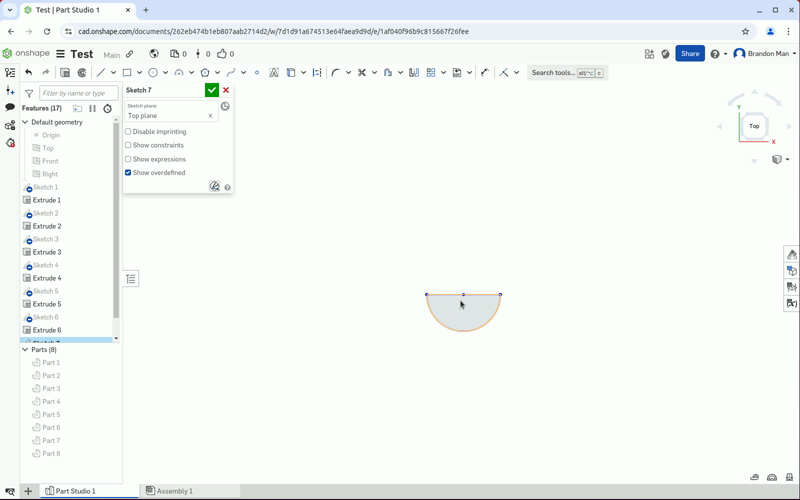
scroll(6)
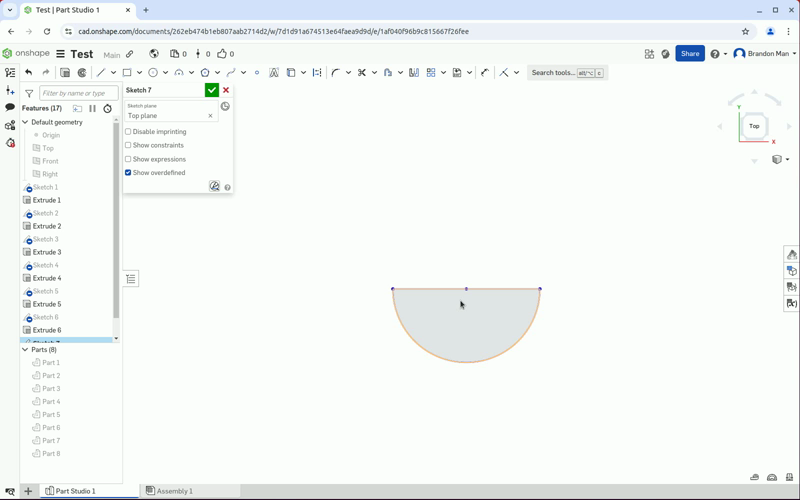
click(460, 300)
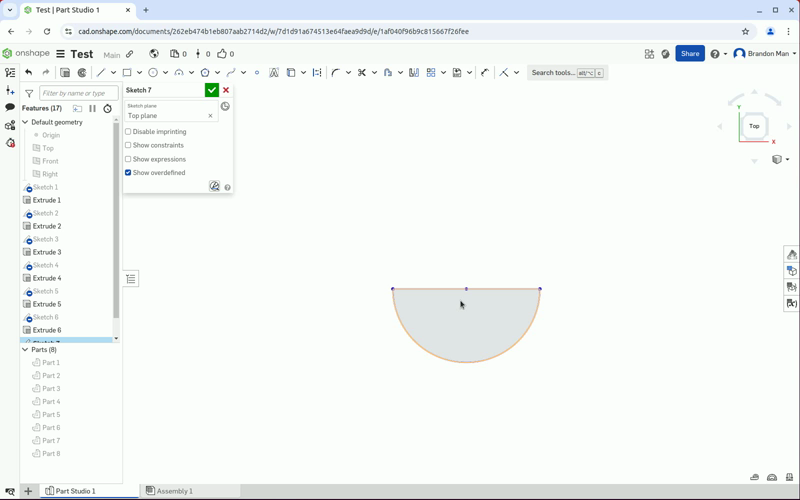
scroll(-6)
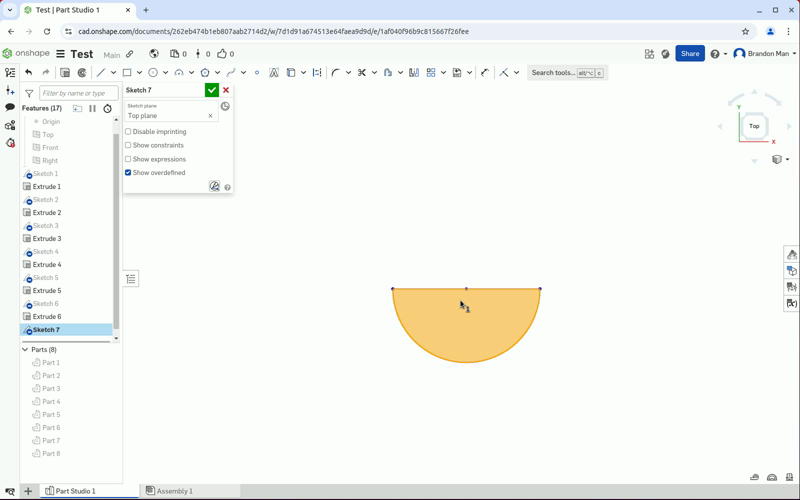
scroll(-6)
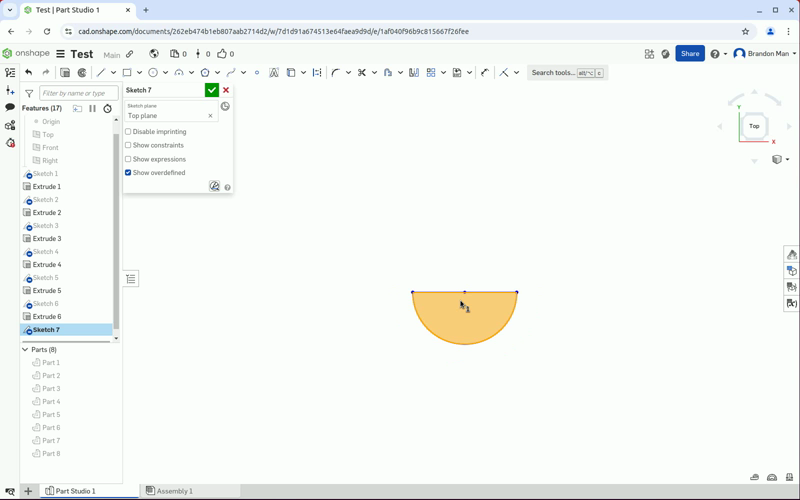
scroll(-6)
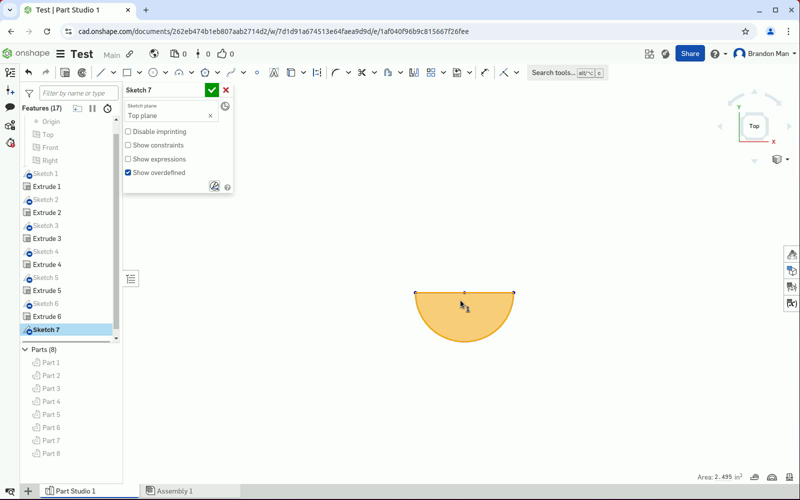
scroll(-6)
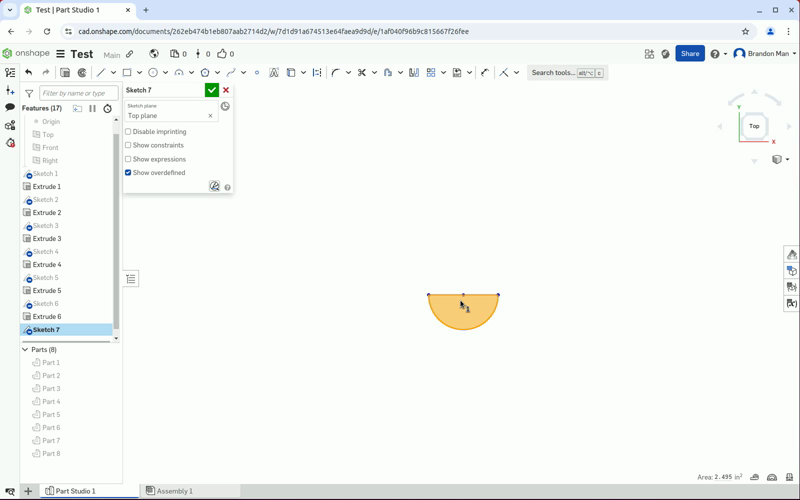
scroll(-6)
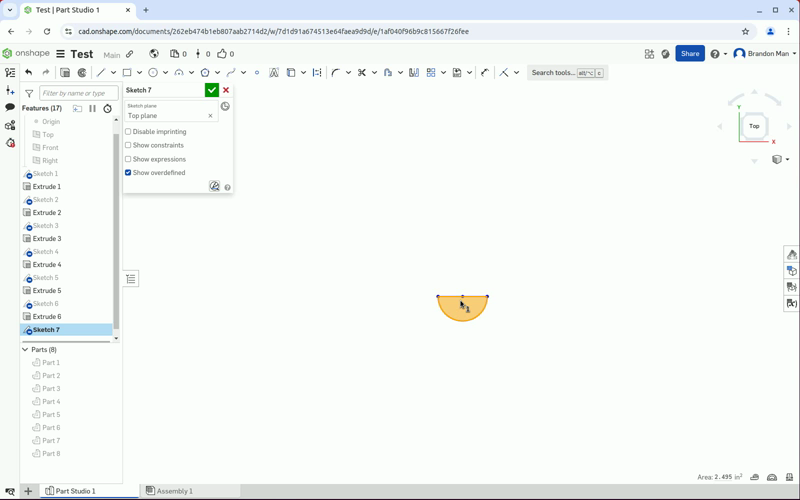
scroll(-6)
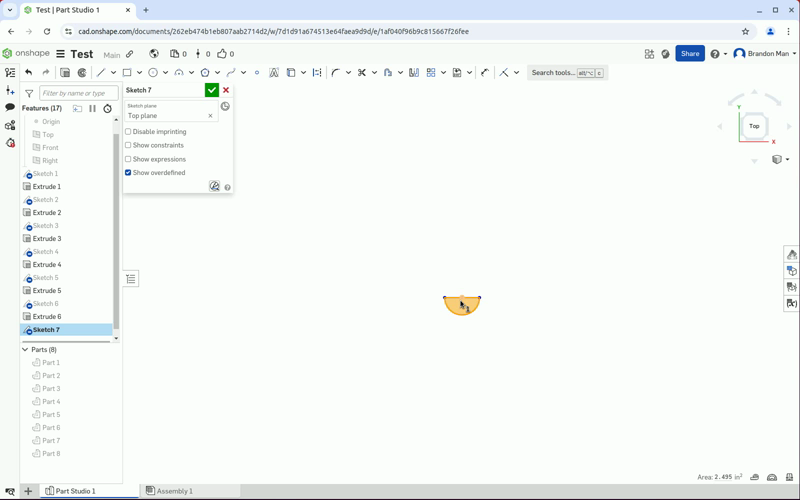
scroll(-6)
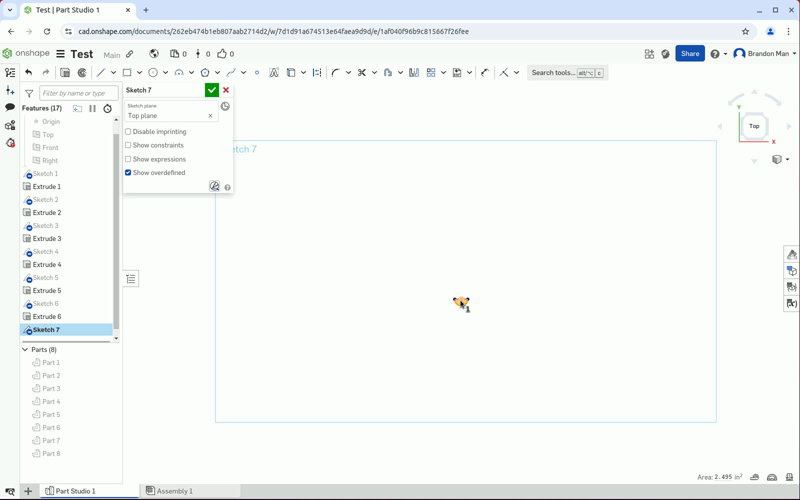
mouse_move(73, 352)
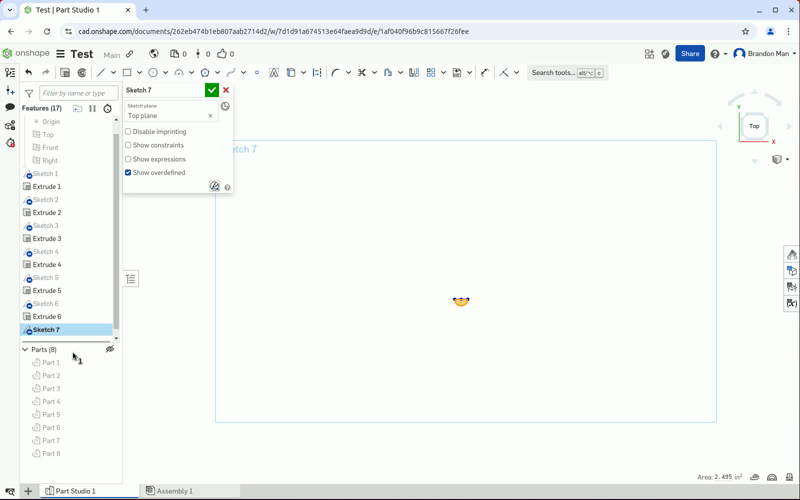
key(shift+y)
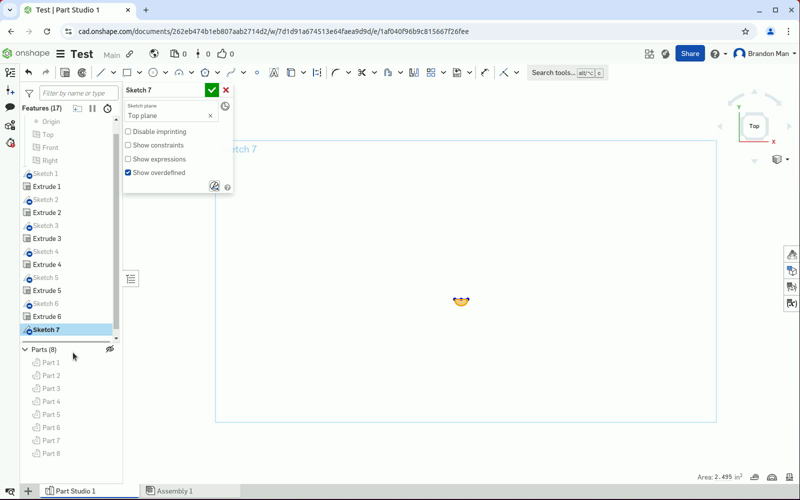
key(shift+e)
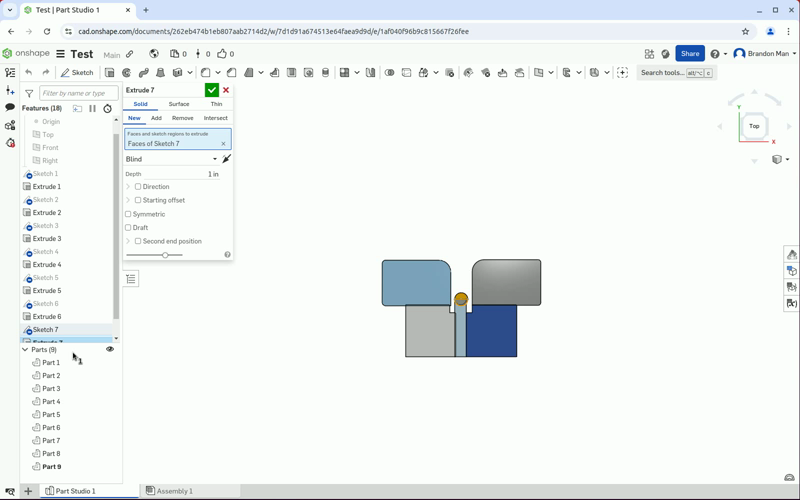
mouse_move(143, 106)
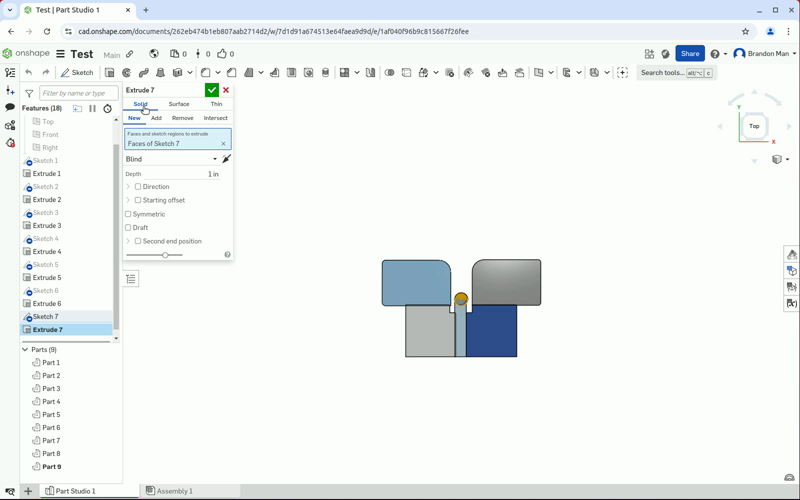
click(143, 106)
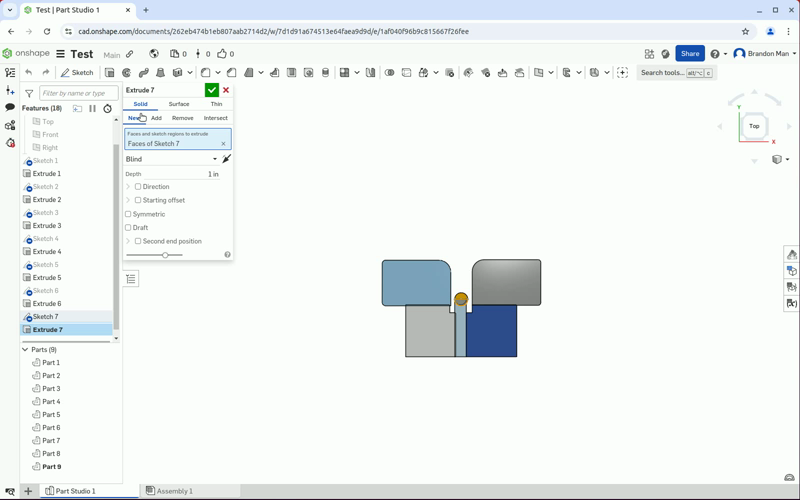
mouse_move(137, 120)
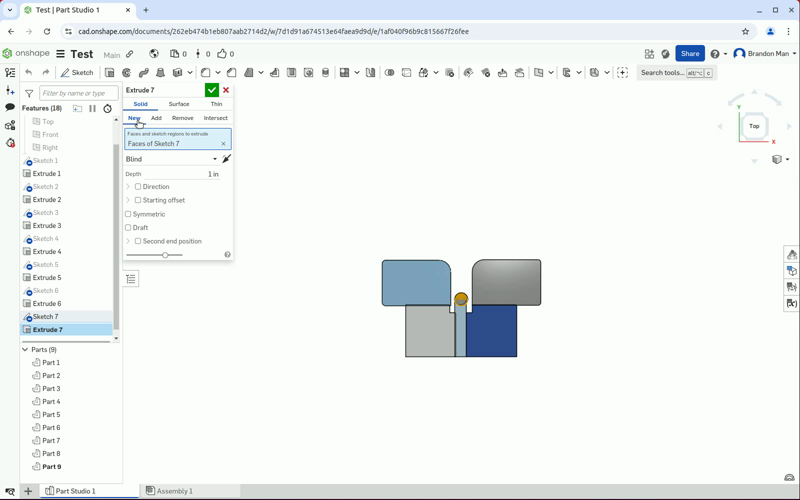
click(137, 120)
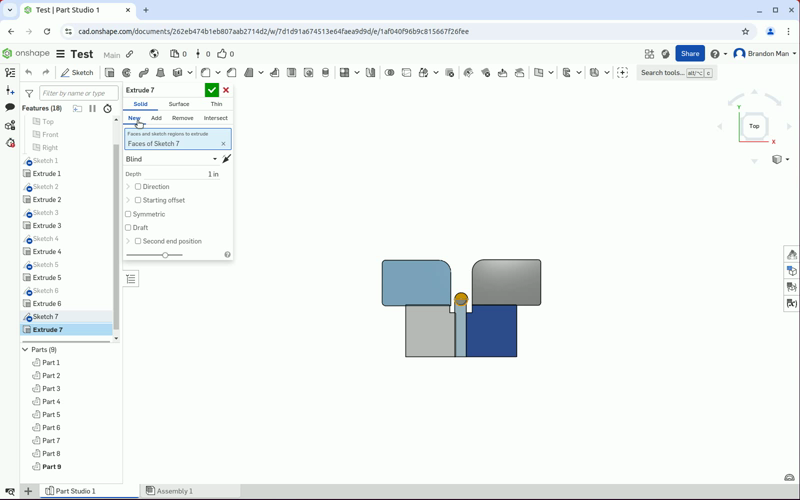
key(tab, 4)
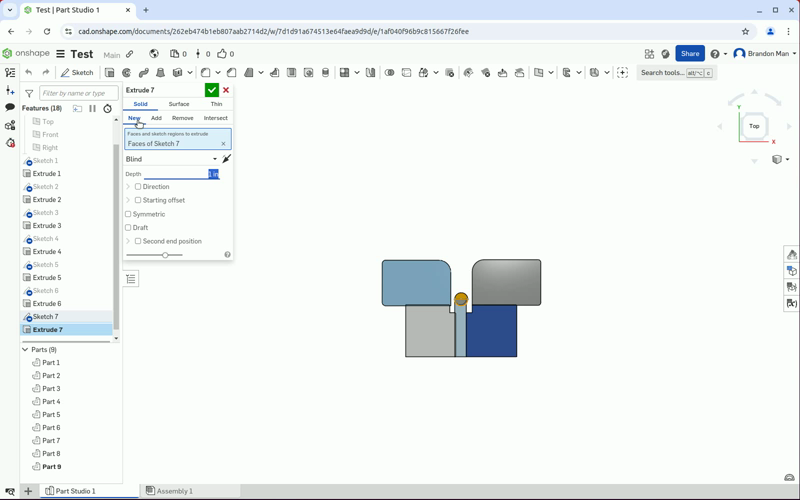
text(23.108)
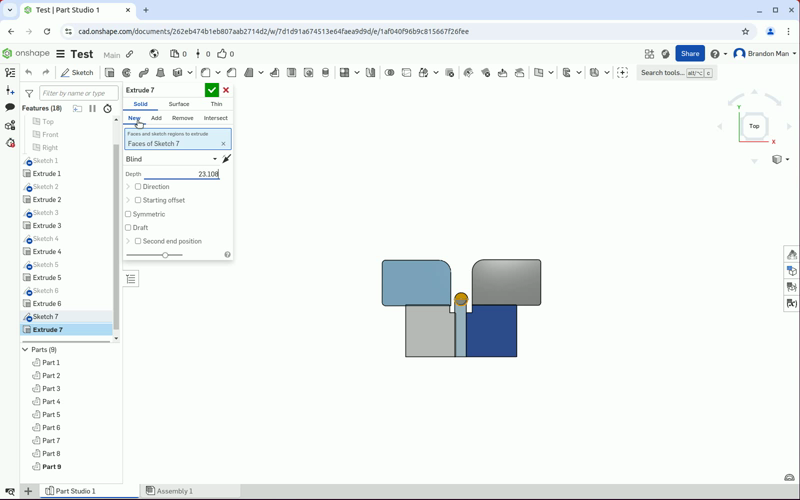
key(enter)
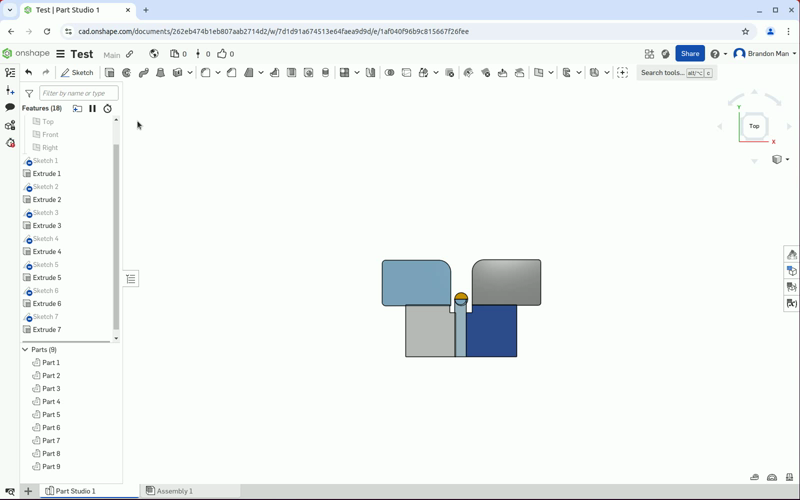
key(shift+h)
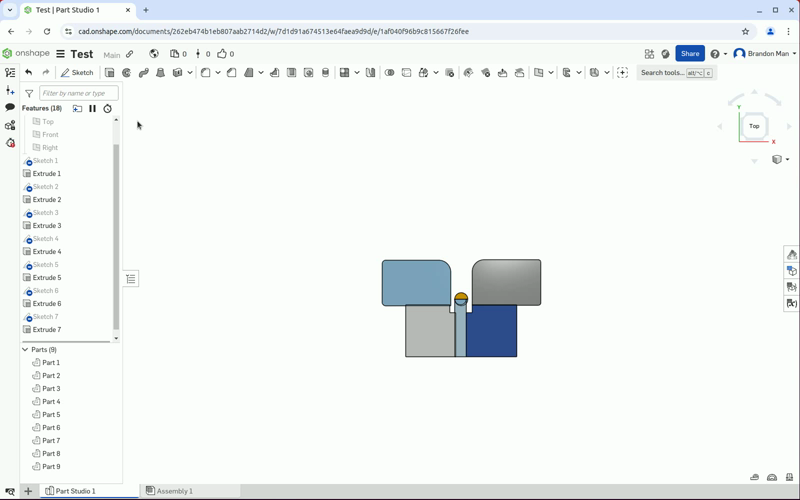
key(shift+h)
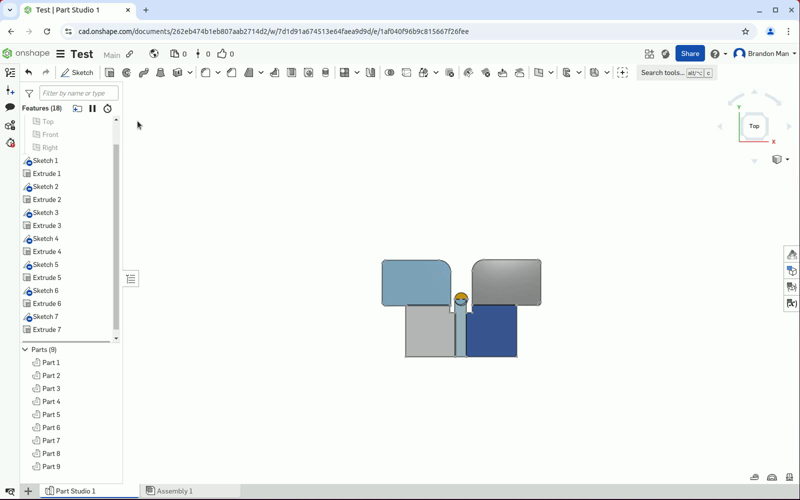
key(shift+7)
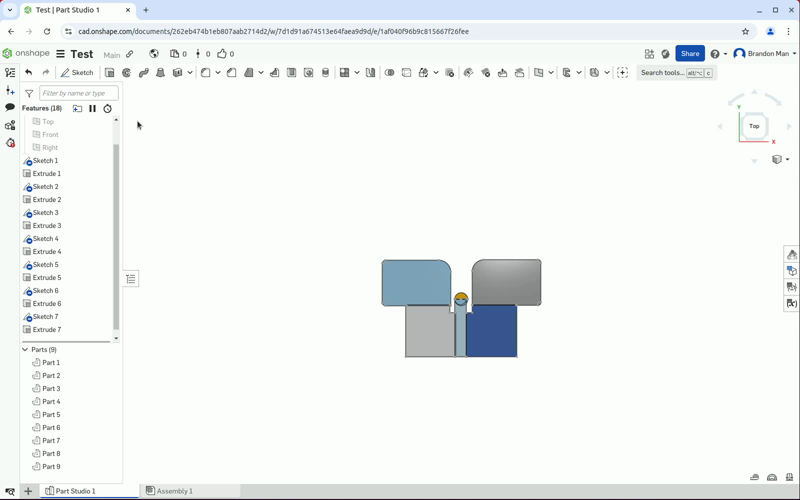
key(up, 3)
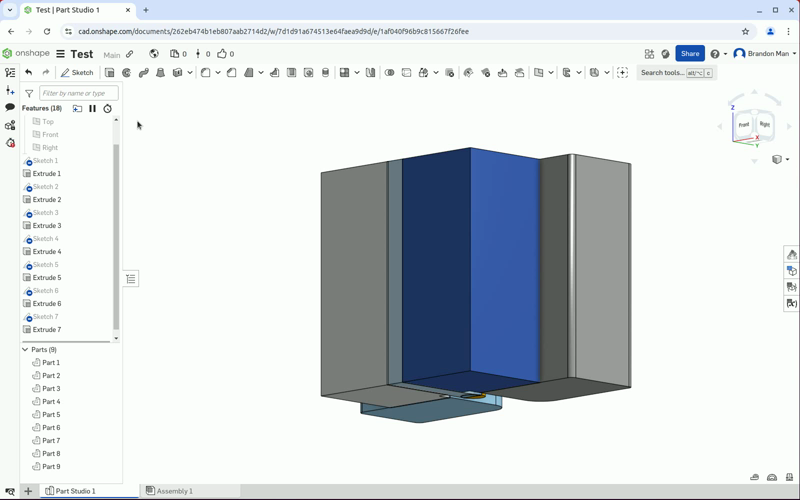
key(left, 3)
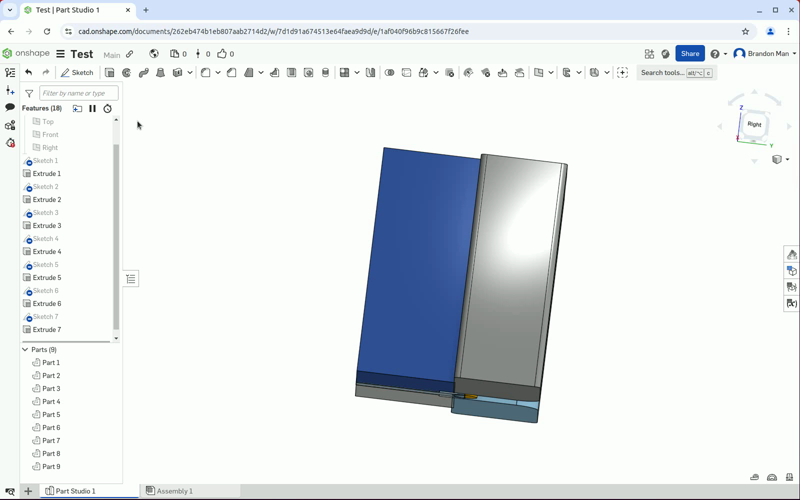
key(right, 3)
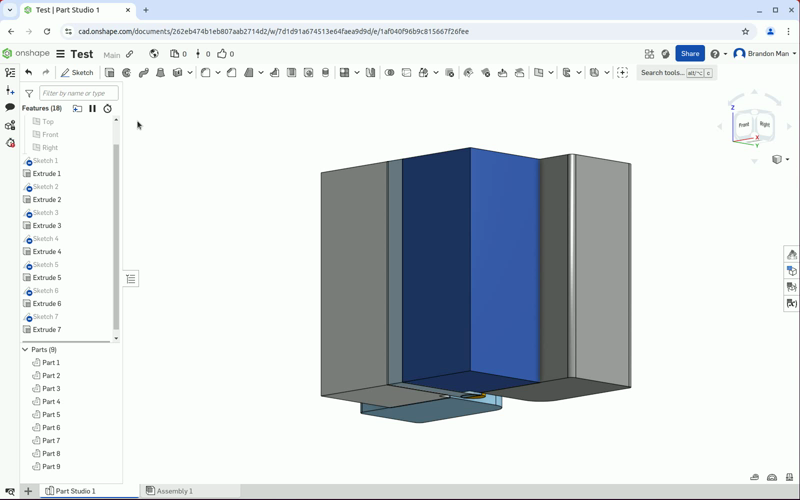
key(down, 3)
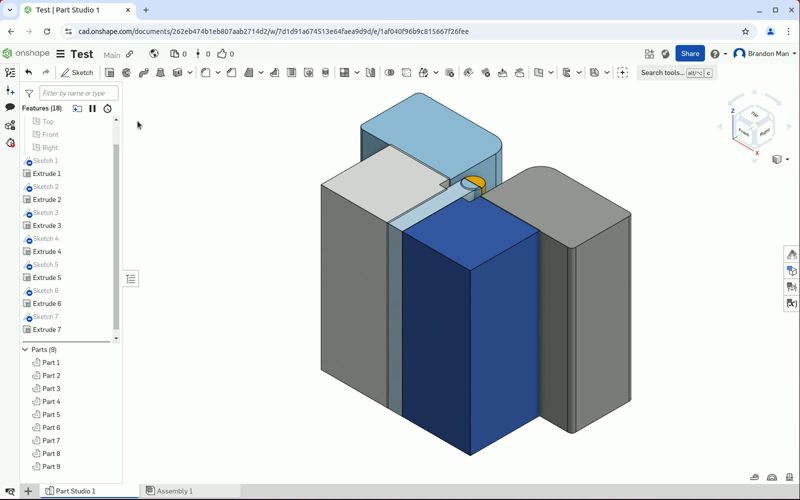
mouse_move(69, 163)
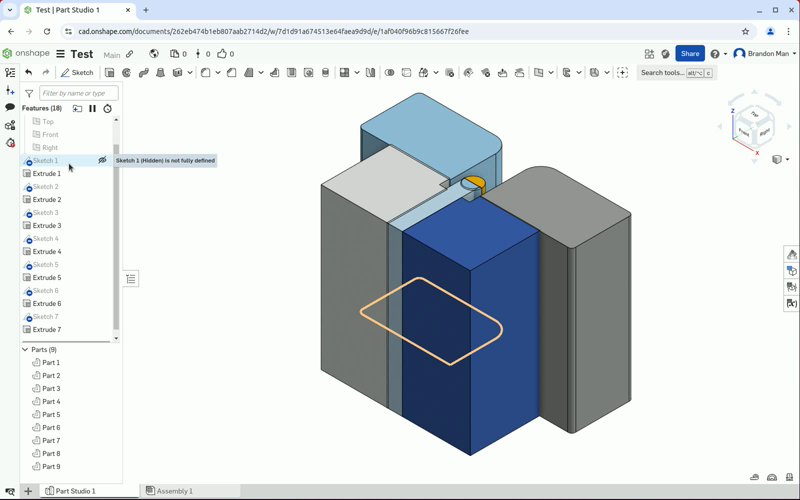
click(69, 163)